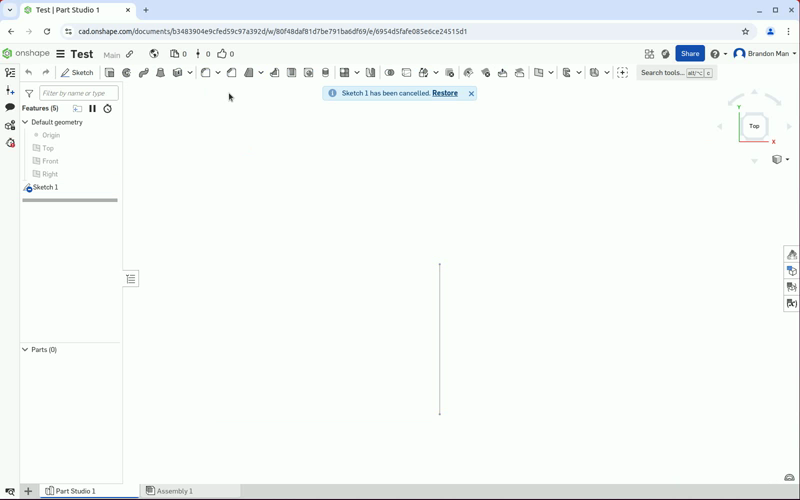
key(shift+h)
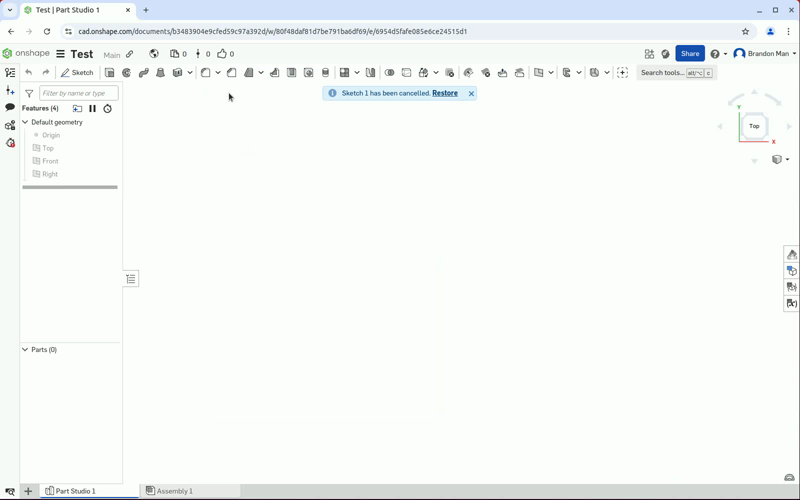
key(shift+s)
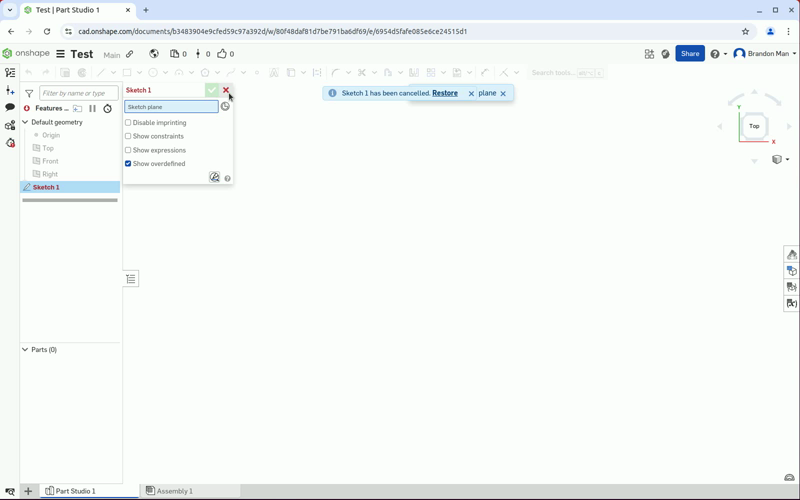
mouse_move(73, 150)
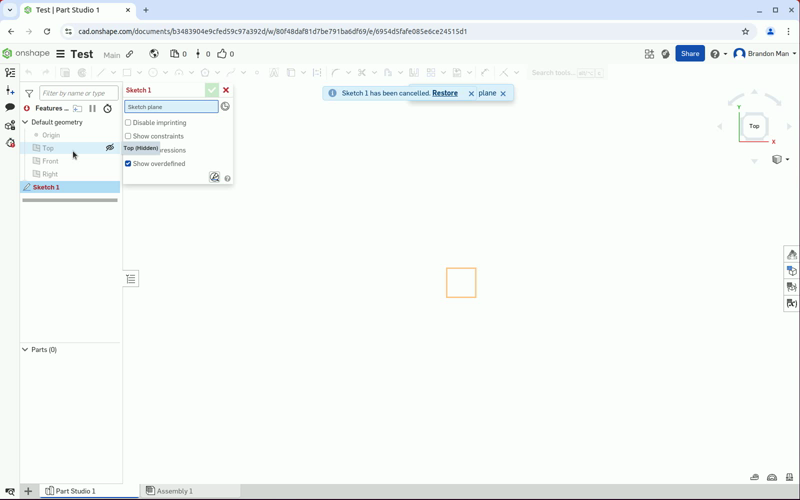
click(73, 150)
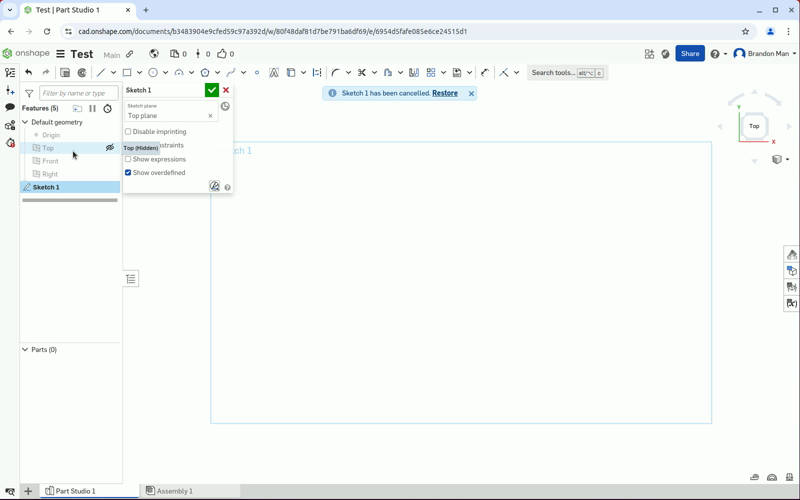
mouse_move(73, 352)
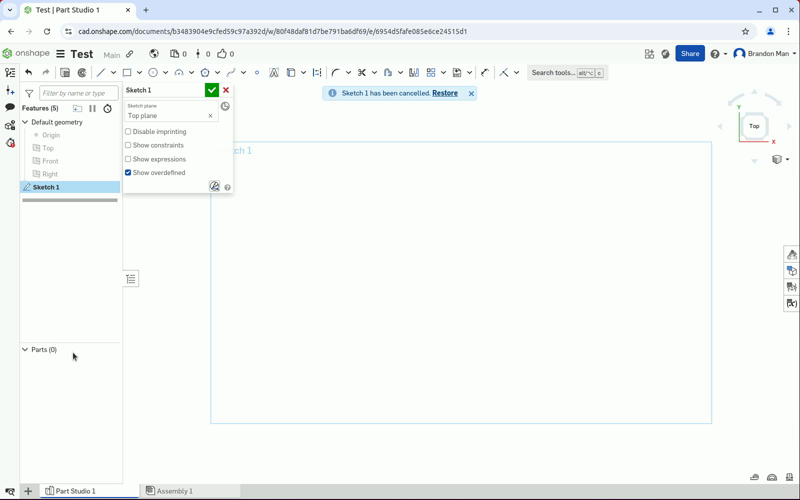
key(y)
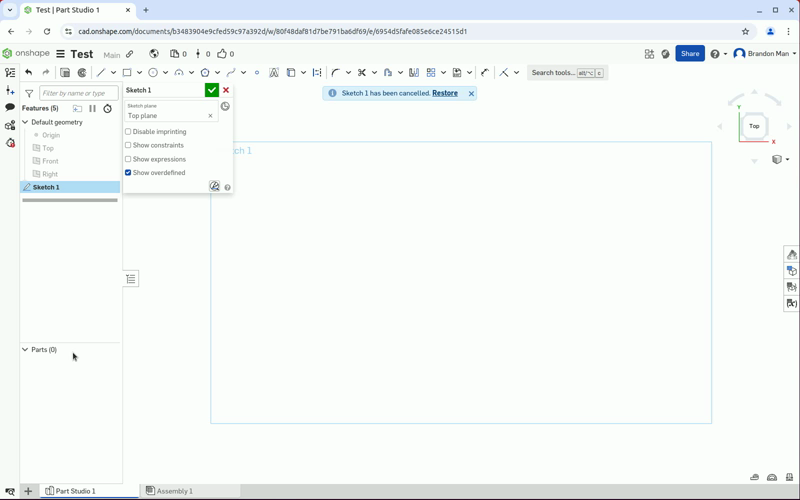
key(l)
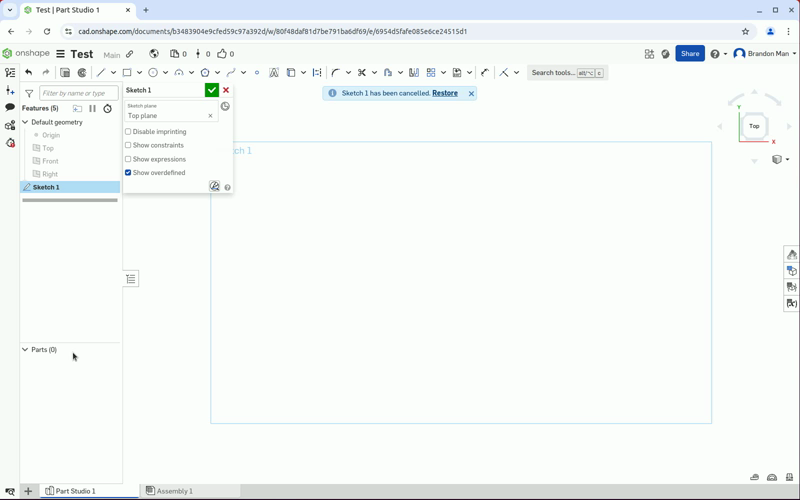
key_down(shift)
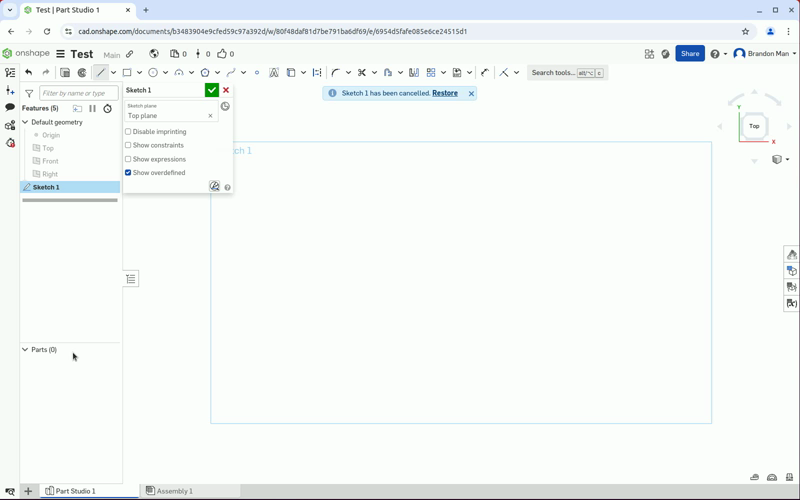
mouse_move(460, 282)
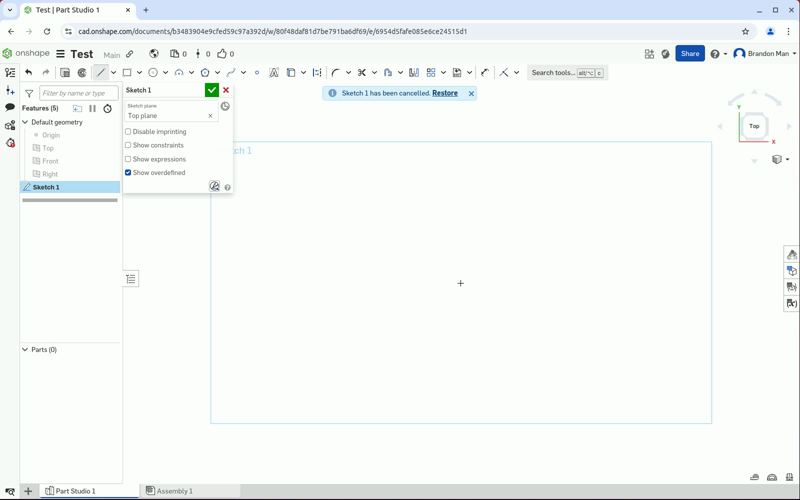
click(460, 282)
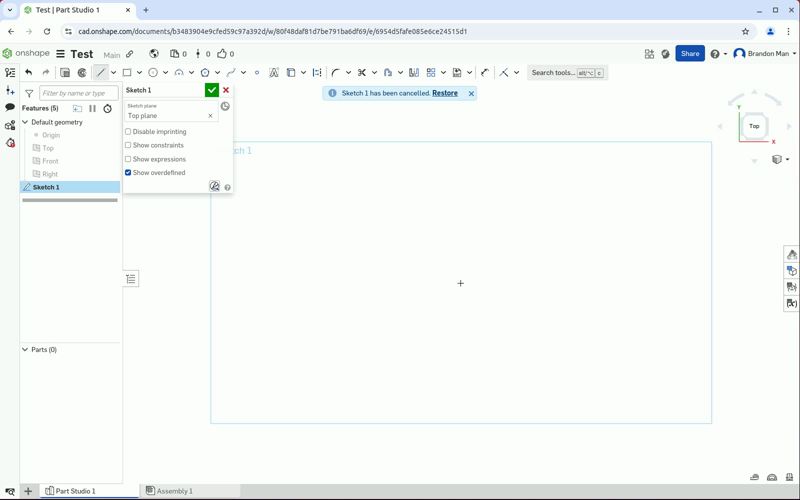
key_up(shift)
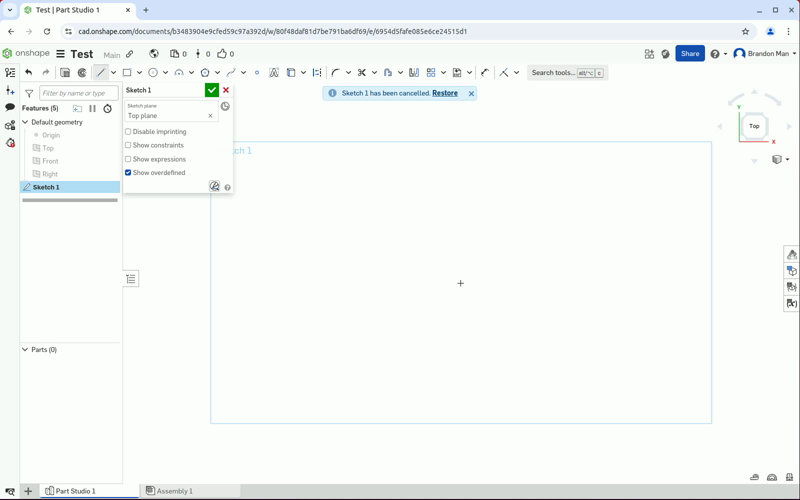
key_down(shift)
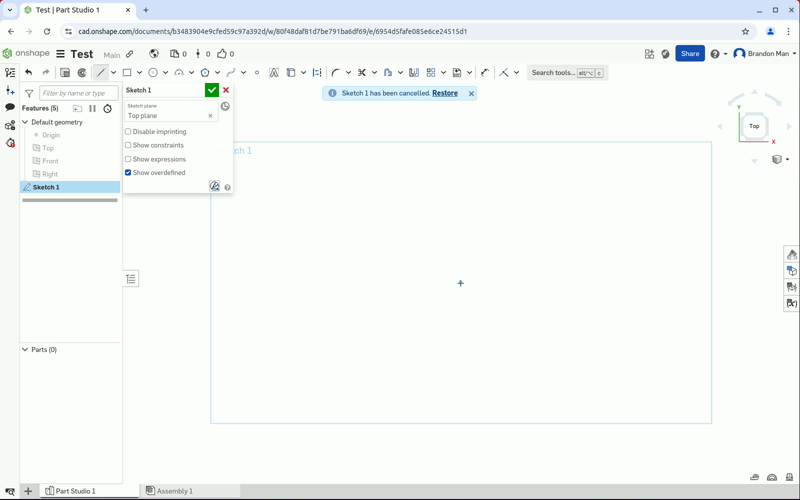
mouse_move(490, 282)
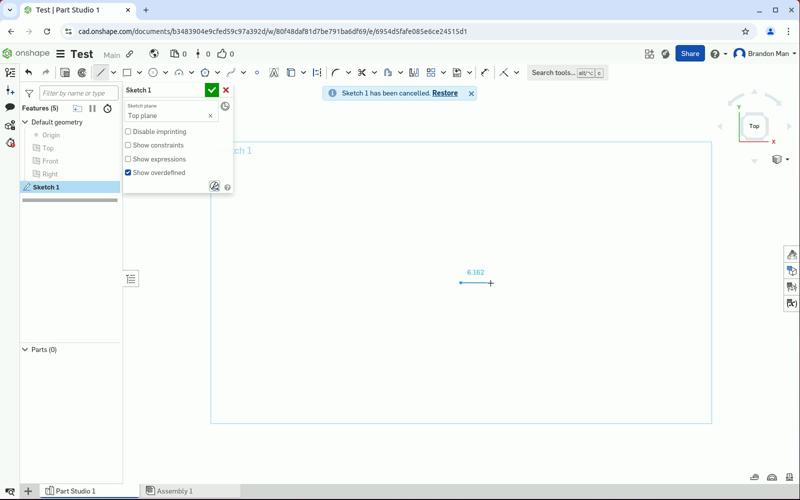
mouse_move(483, 282)
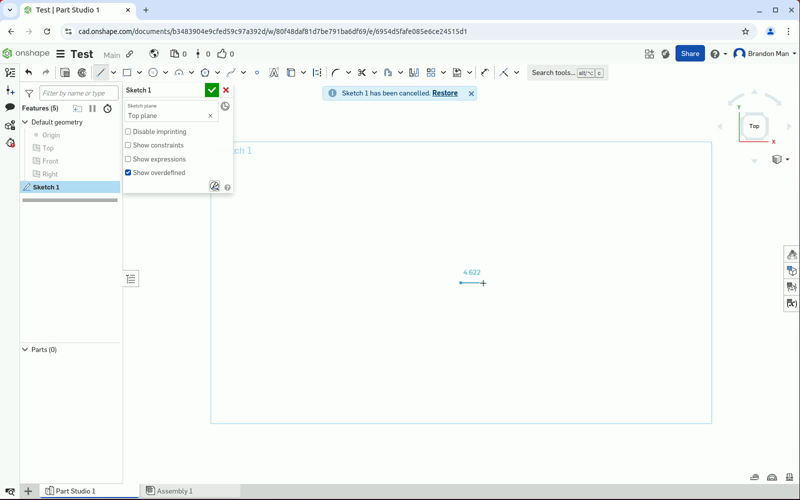
click(483, 282)
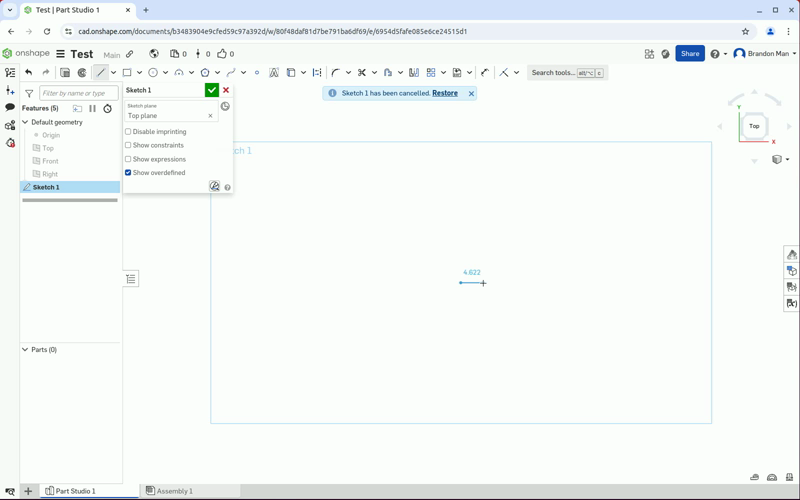
key_up(shift)
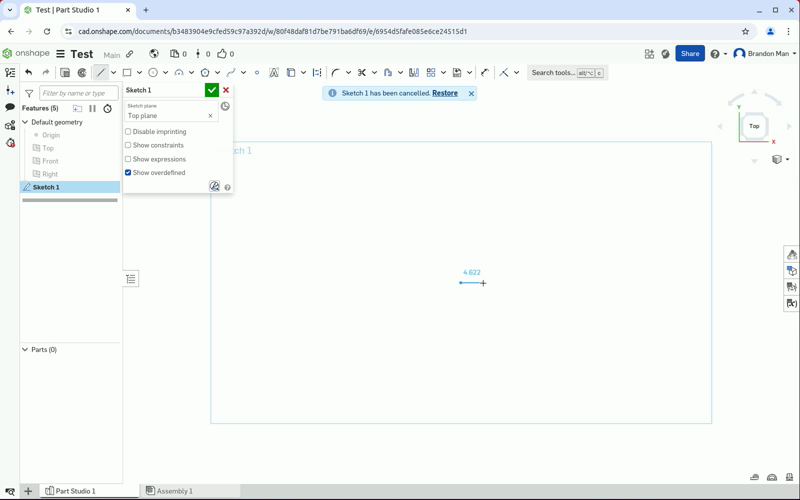
key_down(shift)
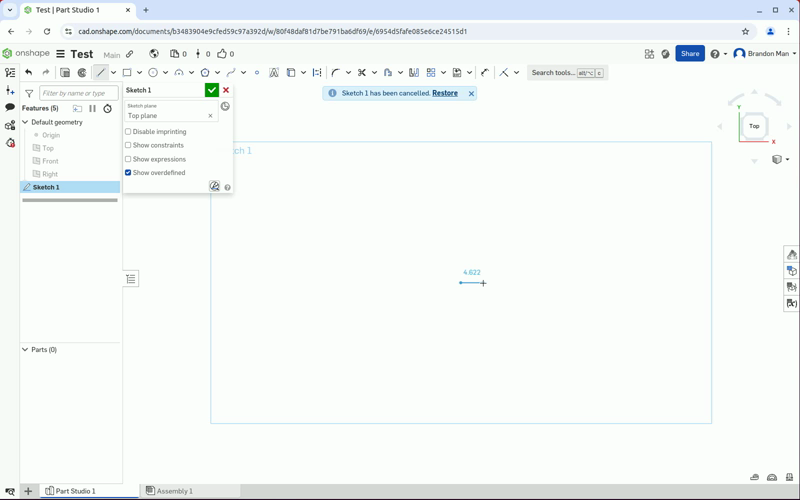
mouse_move(483, 181)
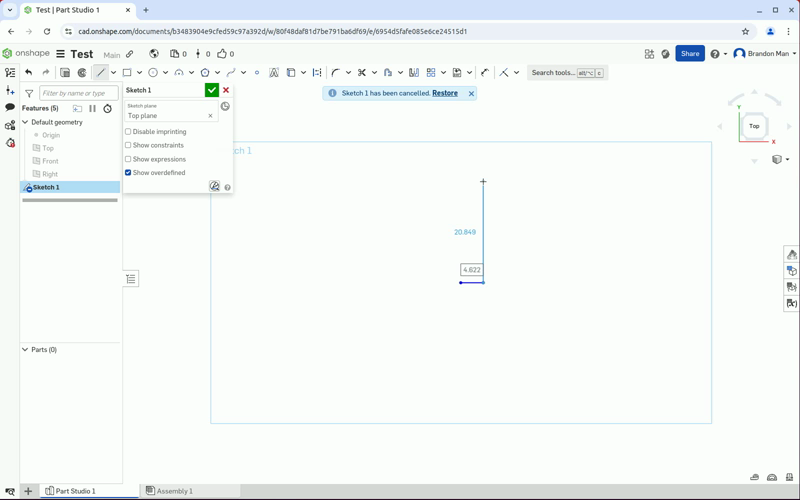
click(483, 181)
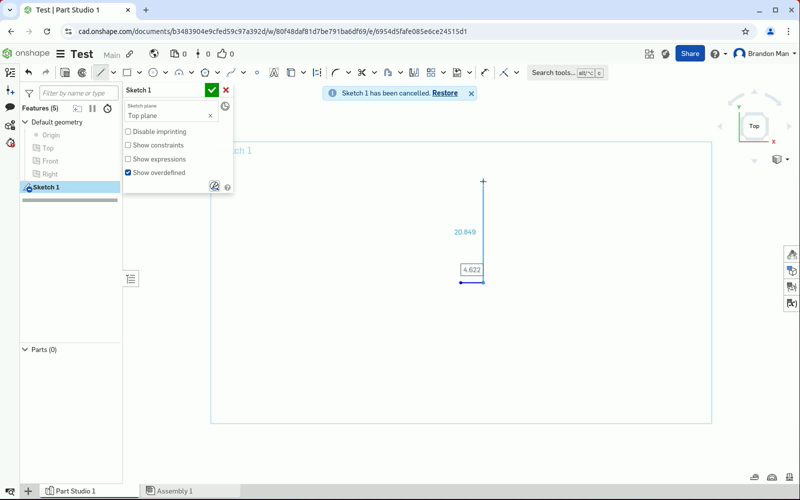
key_up(shift)
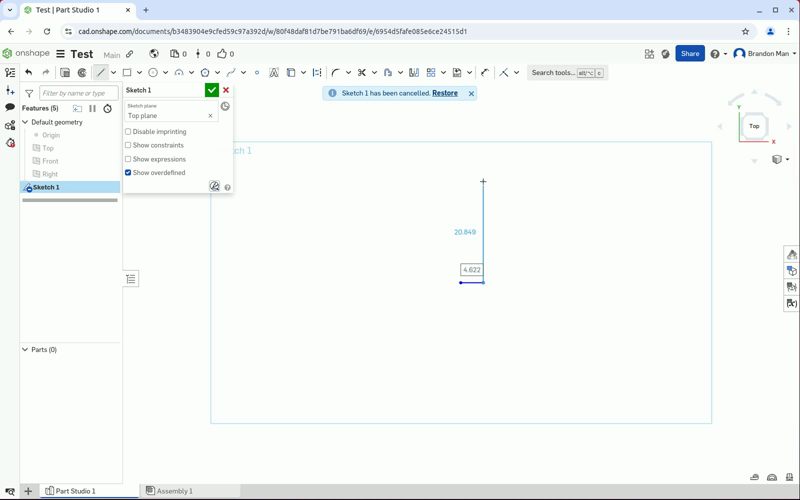
key_down(shift)
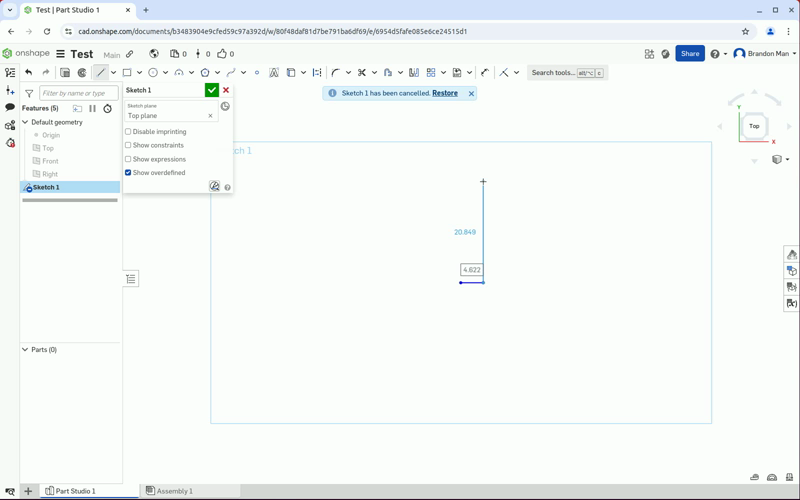
mouse_move(513, 181)
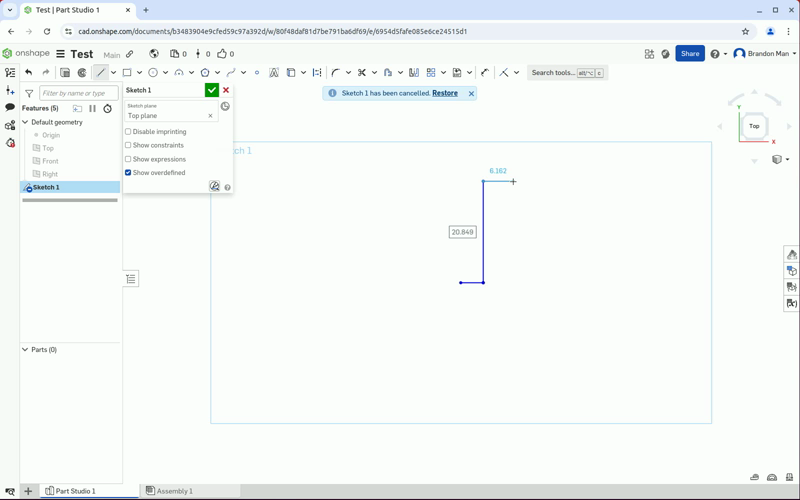
mouse_move(476, 181)
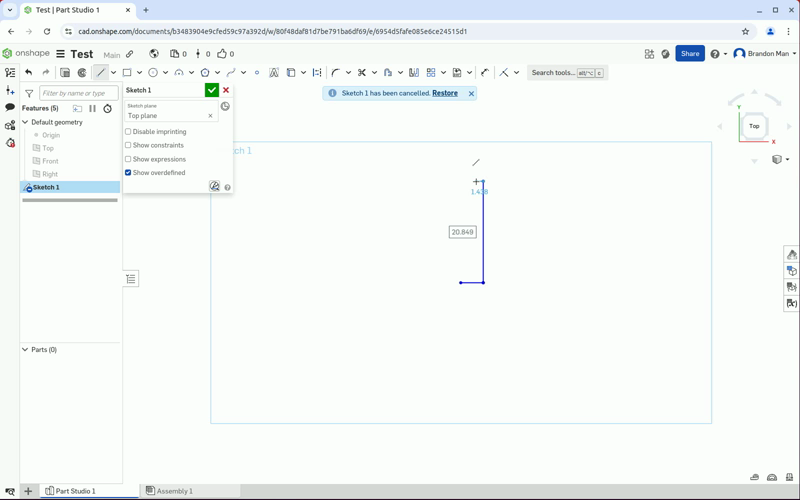
scroll(6)
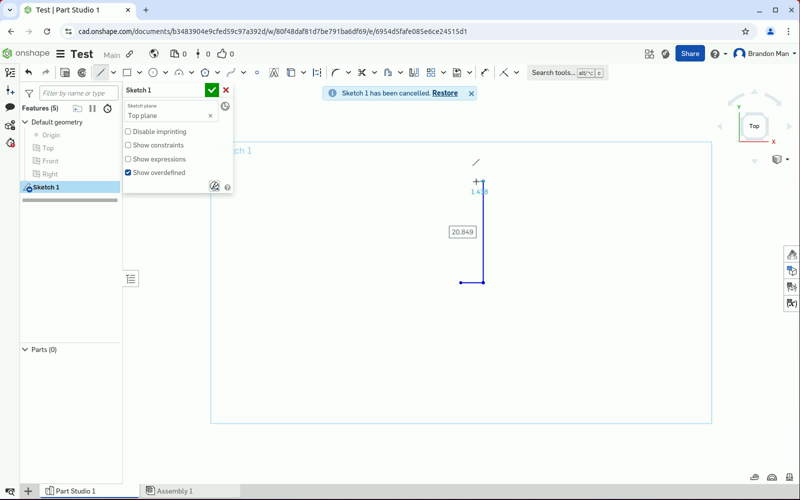
scroll(6)
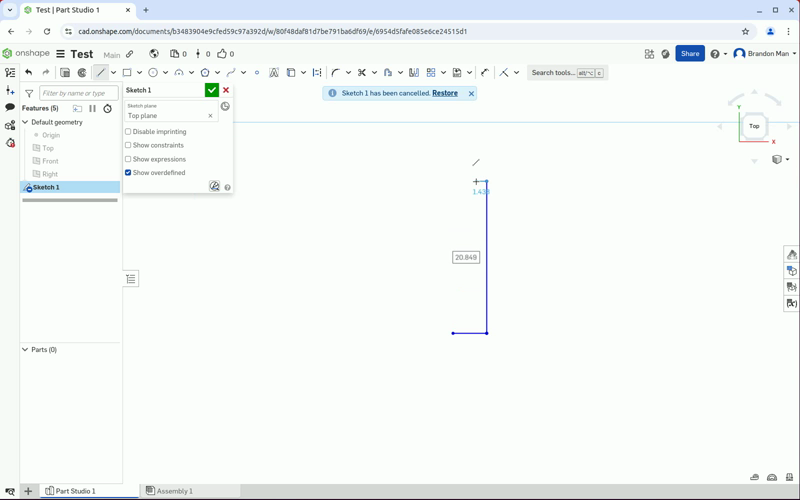
scroll(6)
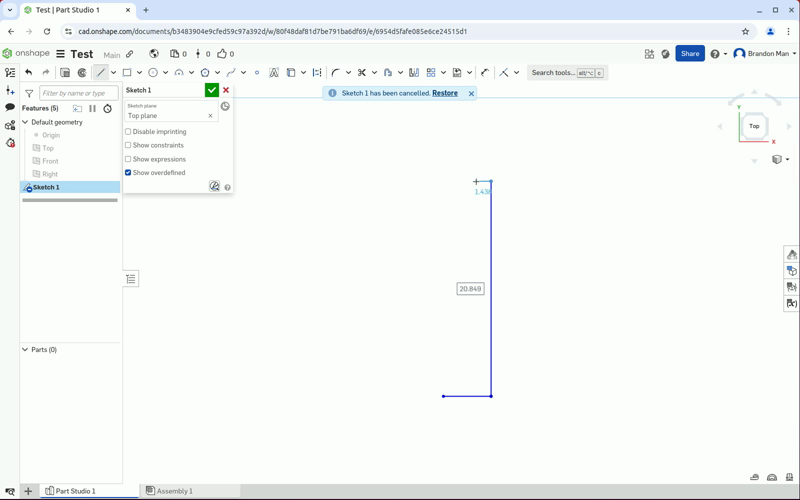
scroll(6)
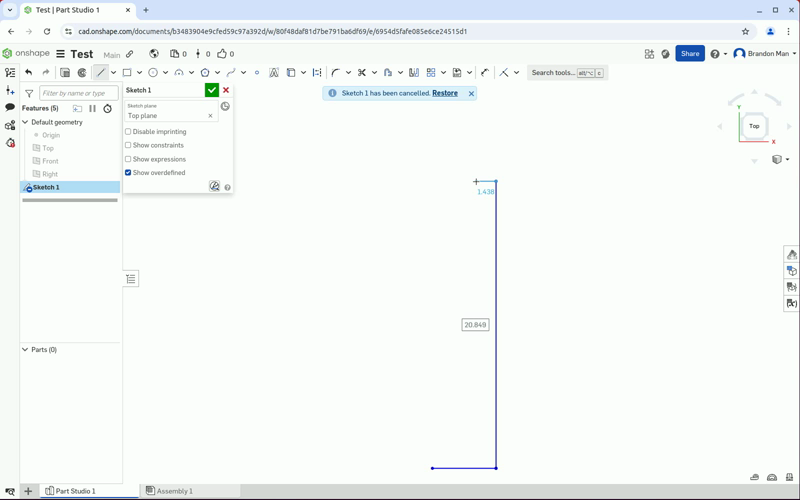
scroll(6)
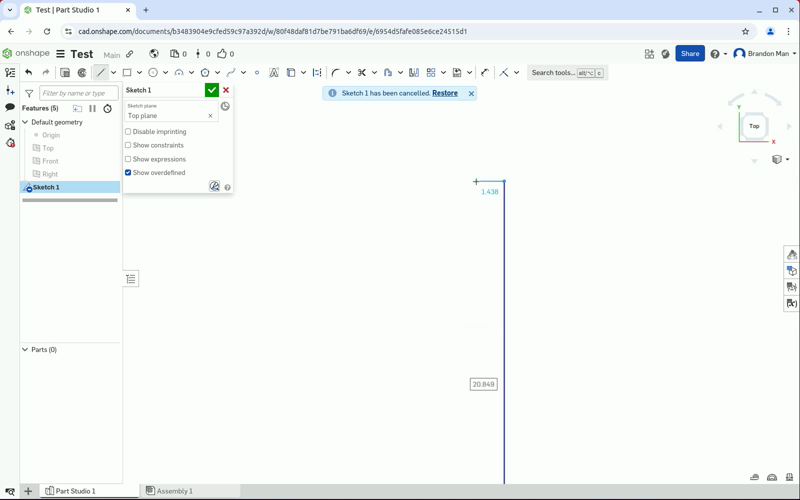
scroll(6)
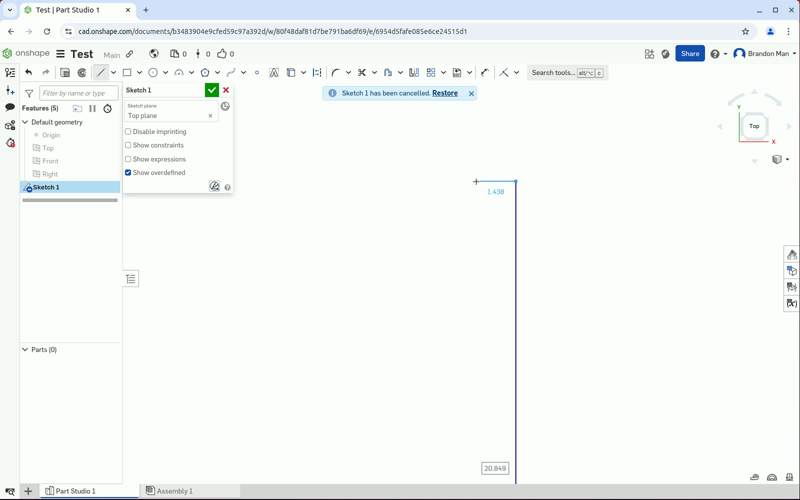
scroll(6)
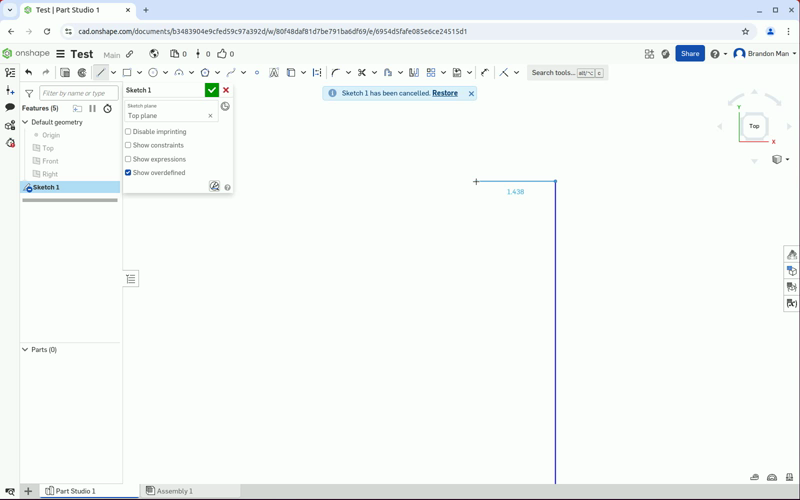
click(476, 181)
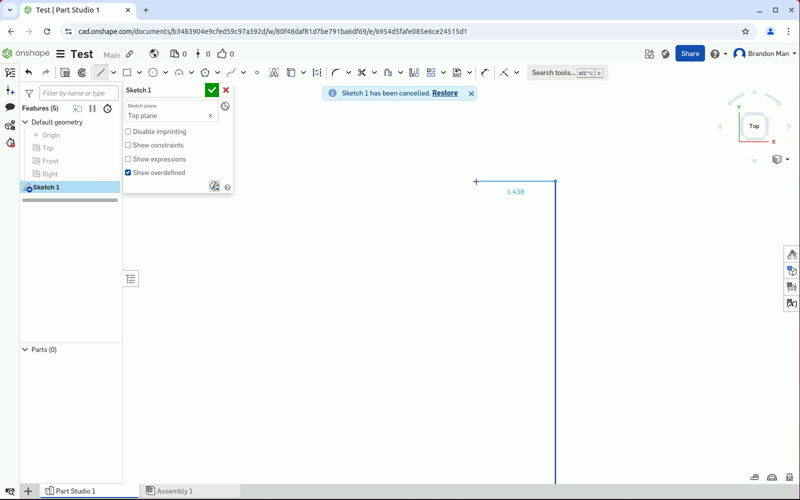
scroll(-6)
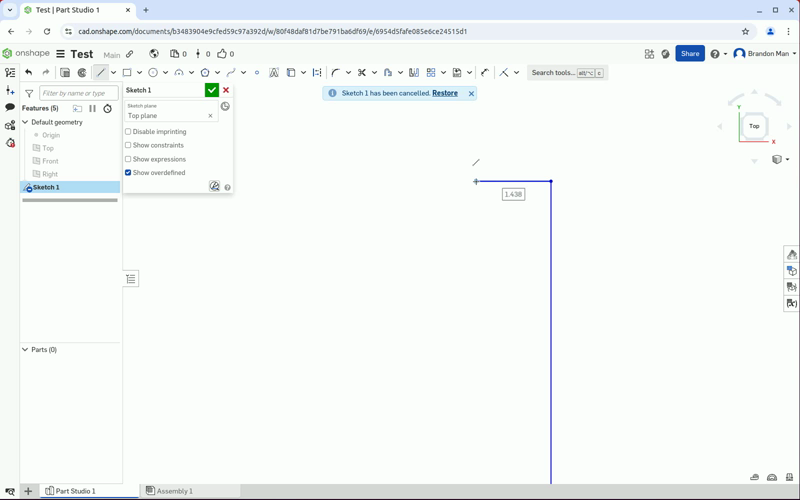
scroll(-6)
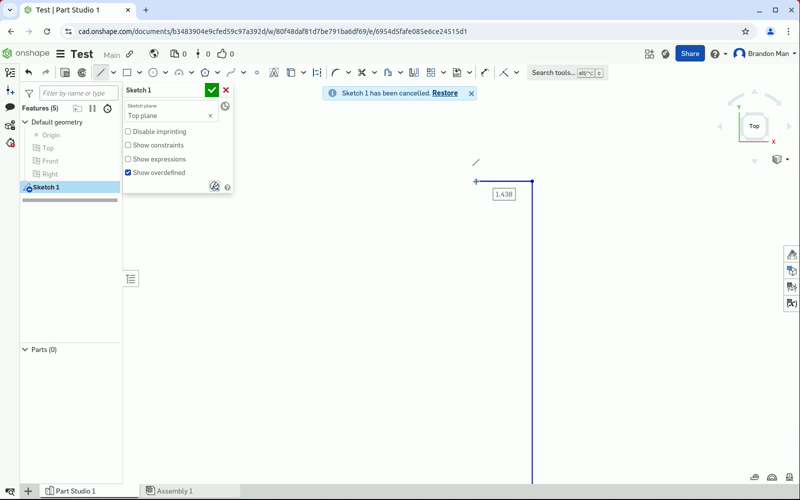
scroll(-6)
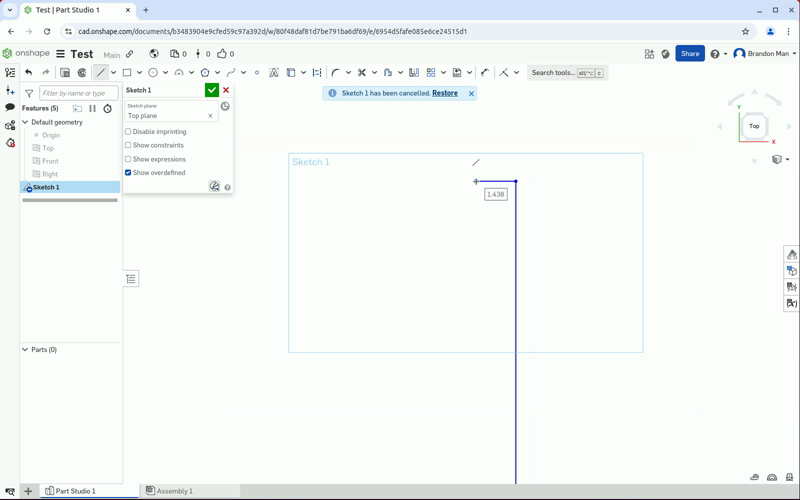
scroll(-6)
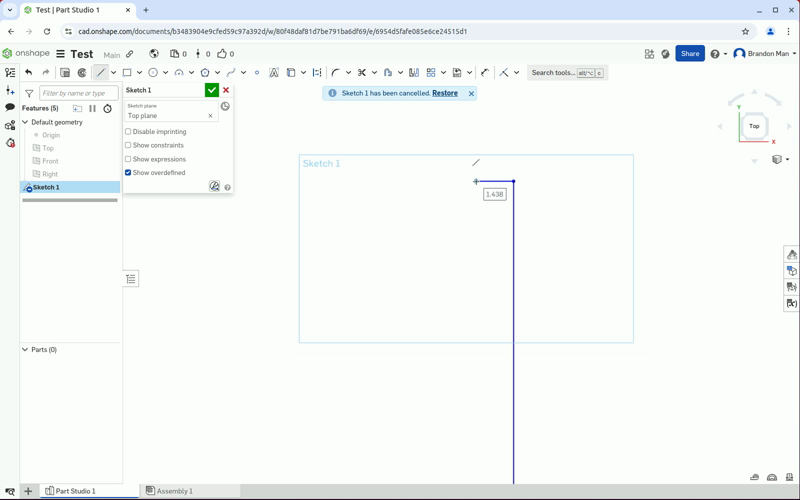
scroll(-6)
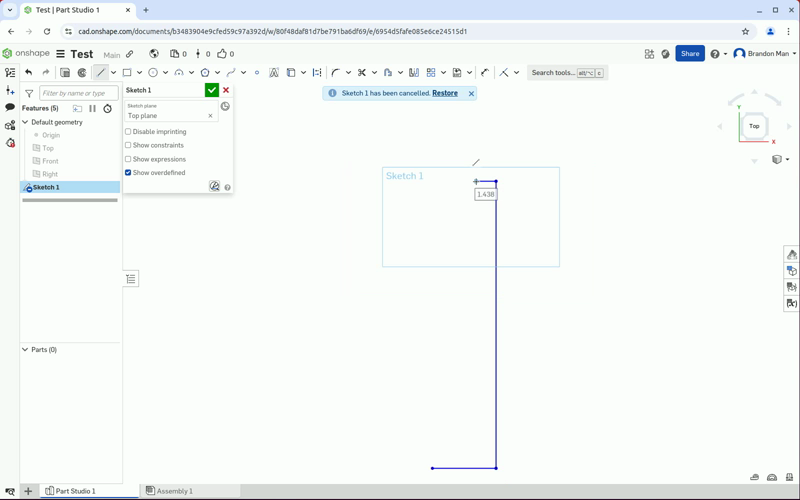
scroll(-6)
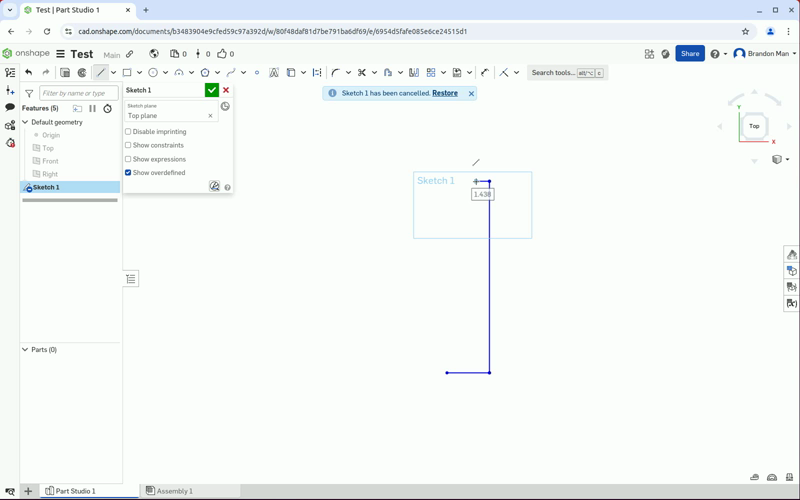
scroll(-6)
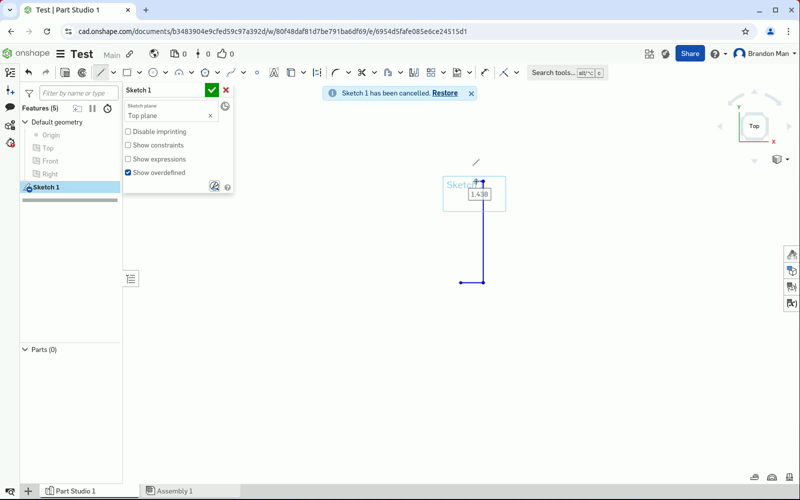
key_up(shift)
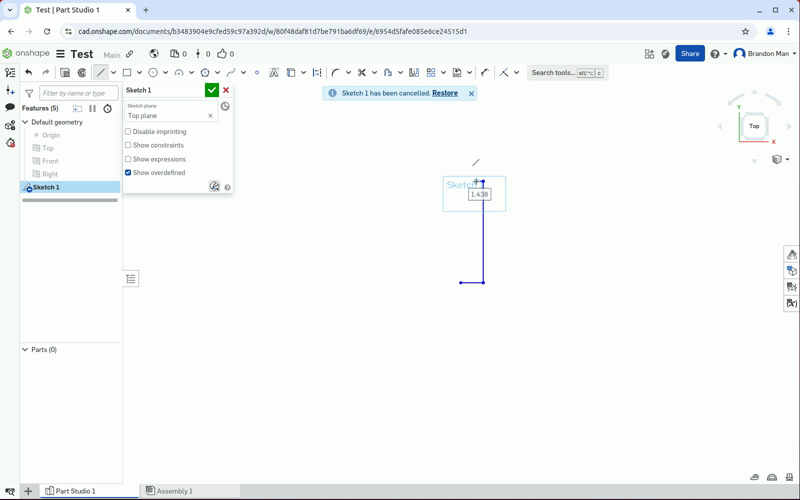
key_down(shift)
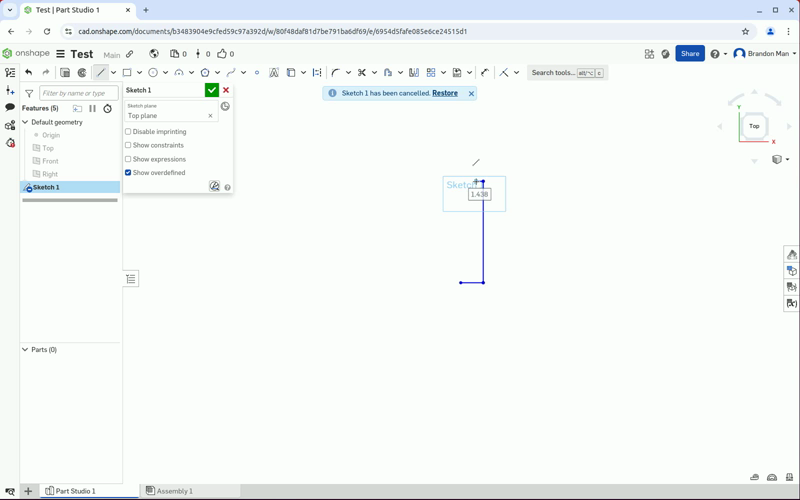
mouse_move(506, 181)
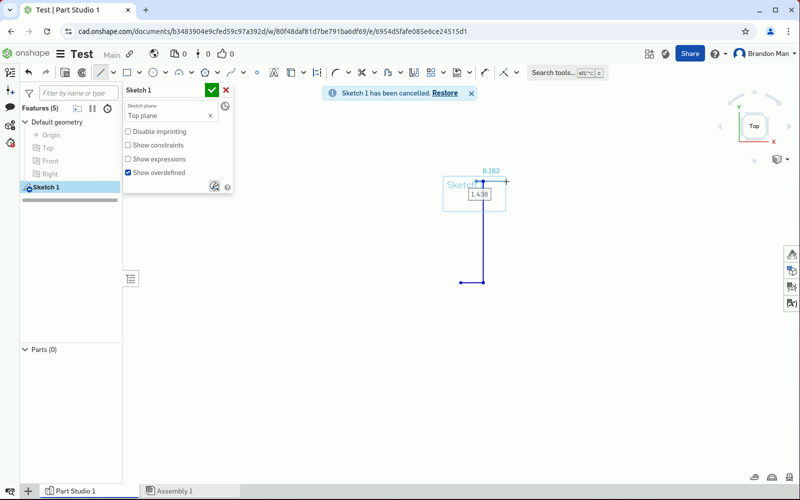
mouse_move(476, 172)
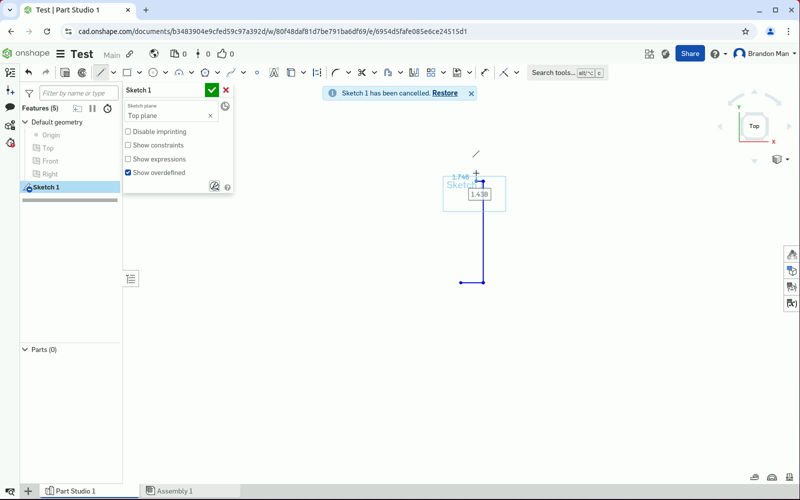
click(476, 172)
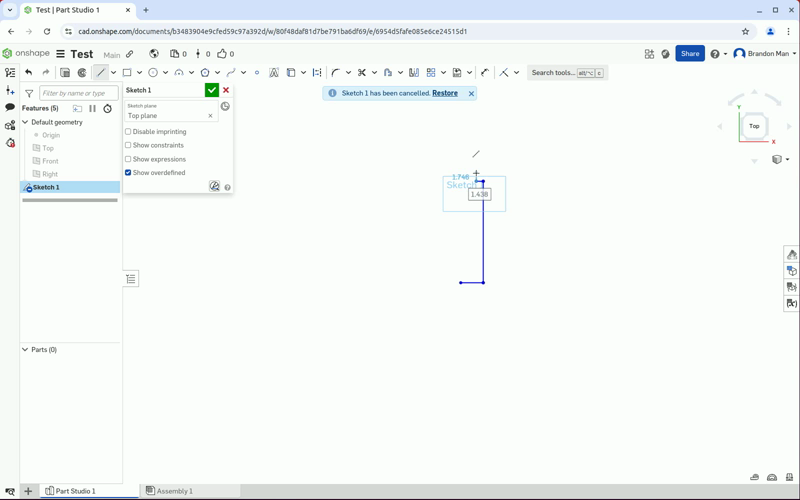
key_up(shift)
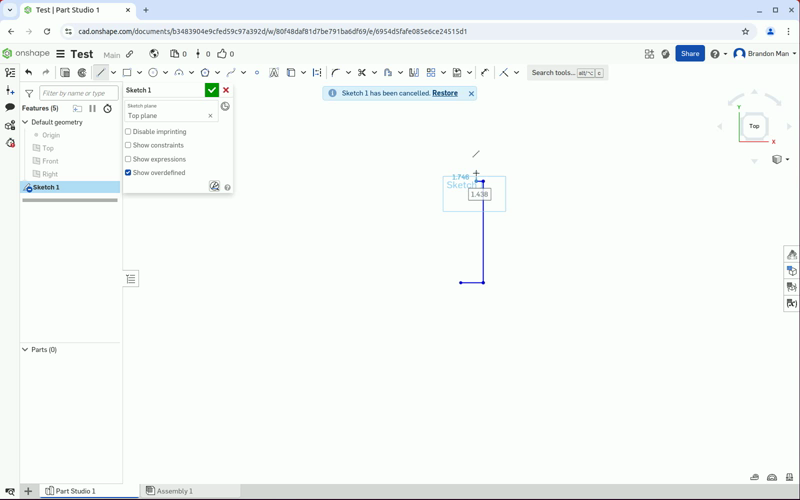
key(esc)
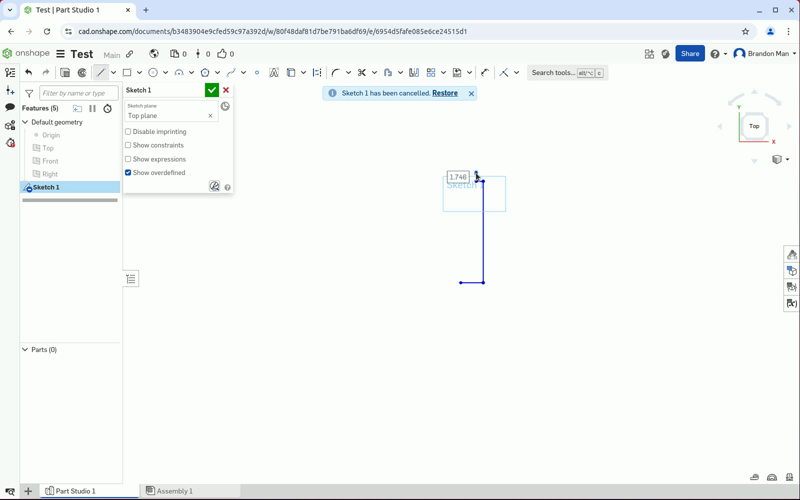
key(a)
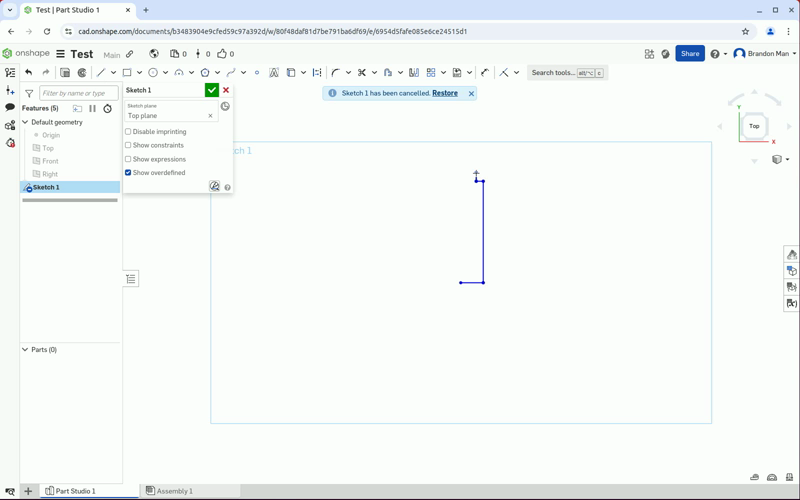
mouse_move(476, 172)
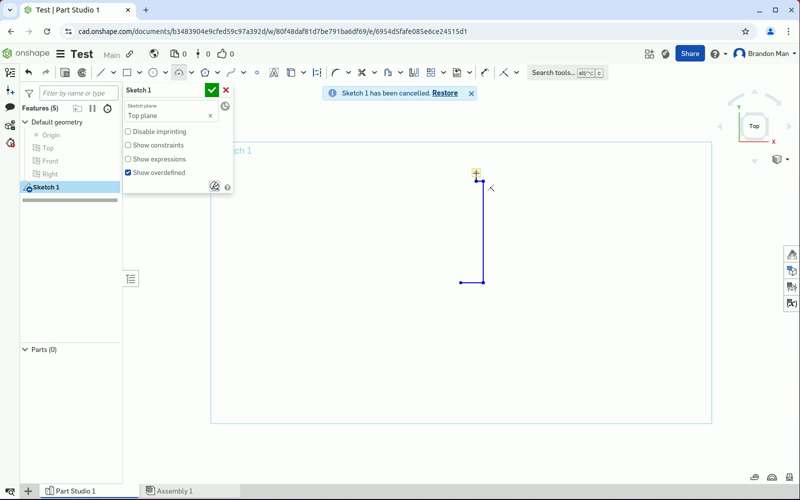
click(476, 172)
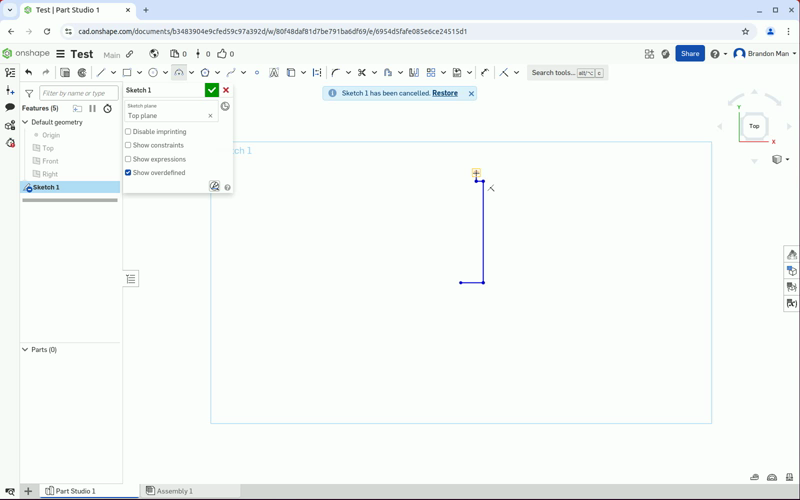
key_down(shift)
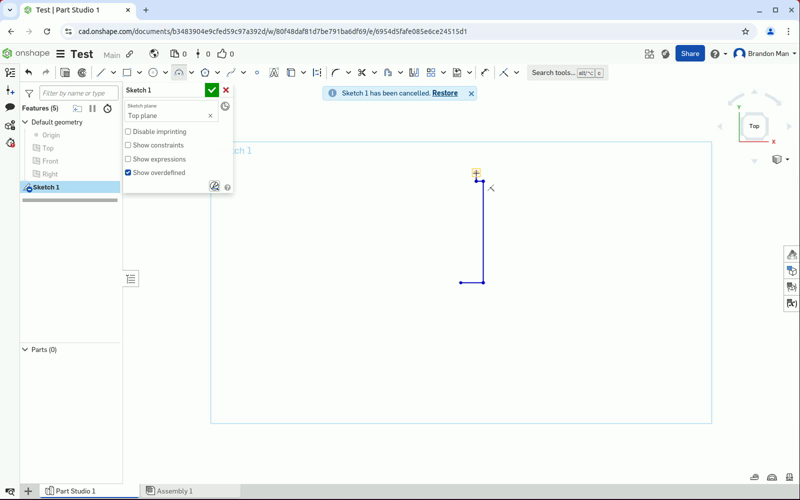
mouse_move(473, 170)
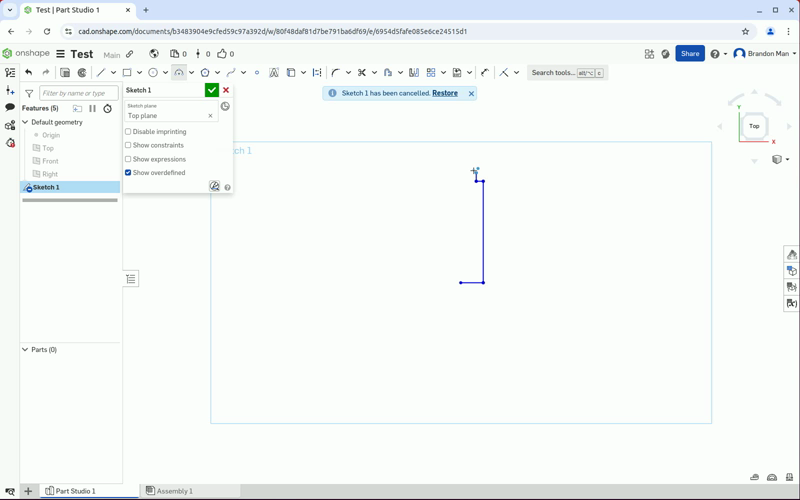
scroll(6)
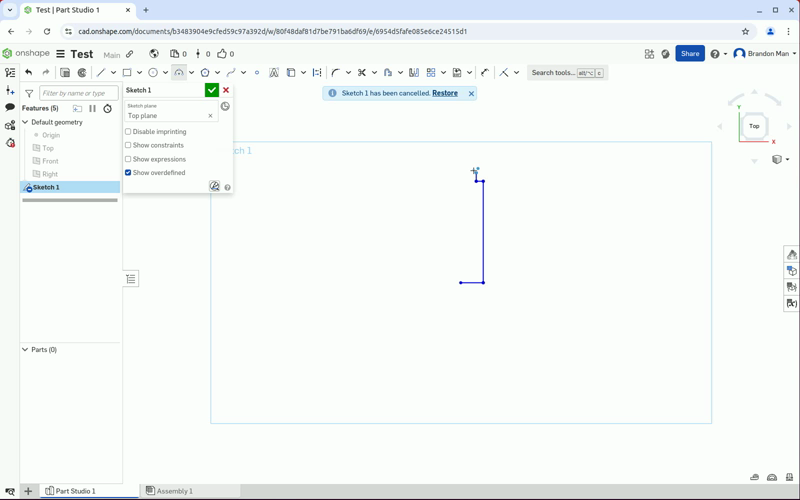
scroll(6)
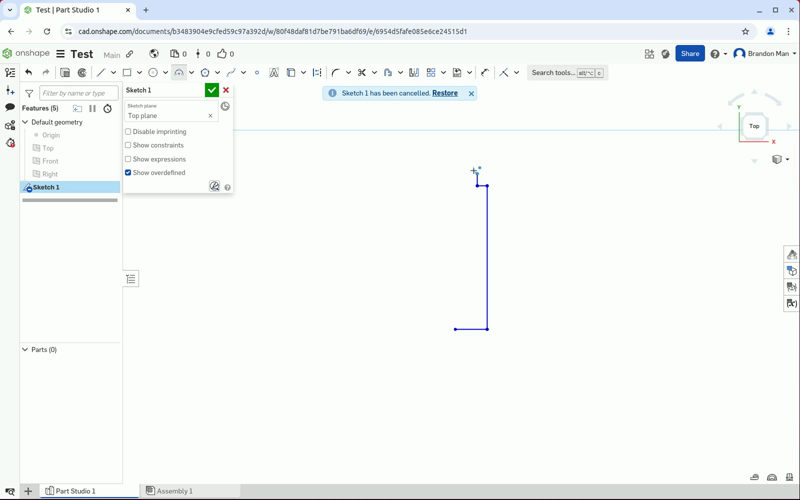
scroll(6)
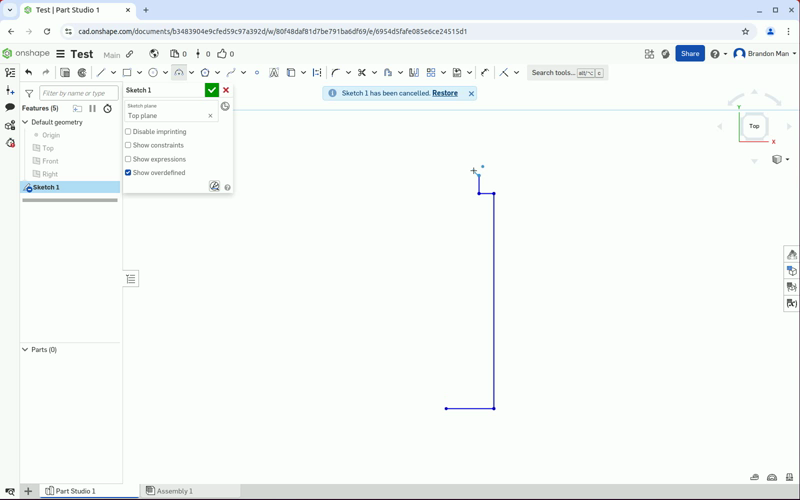
scroll(6)
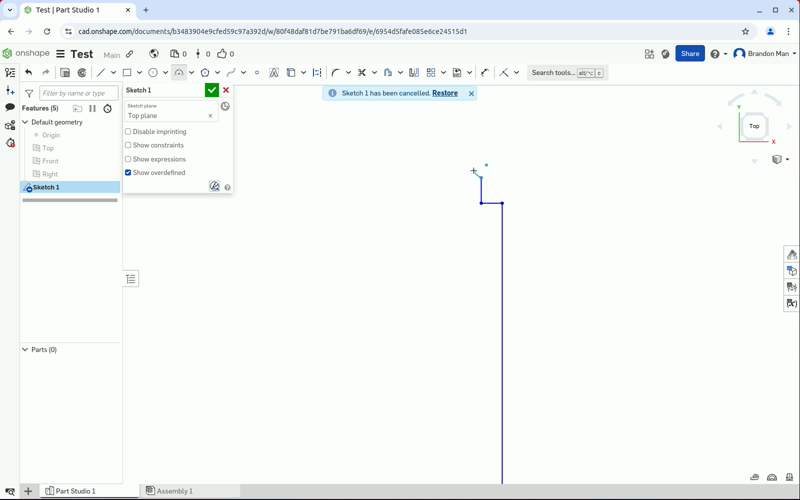
scroll(6)
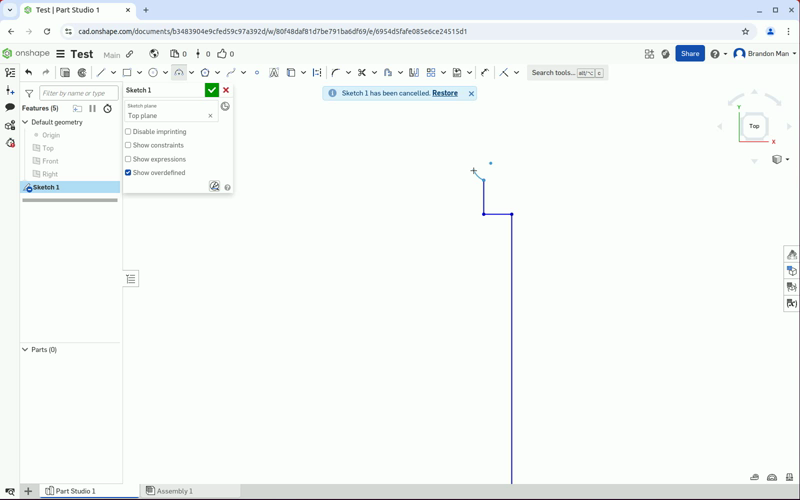
scroll(6)
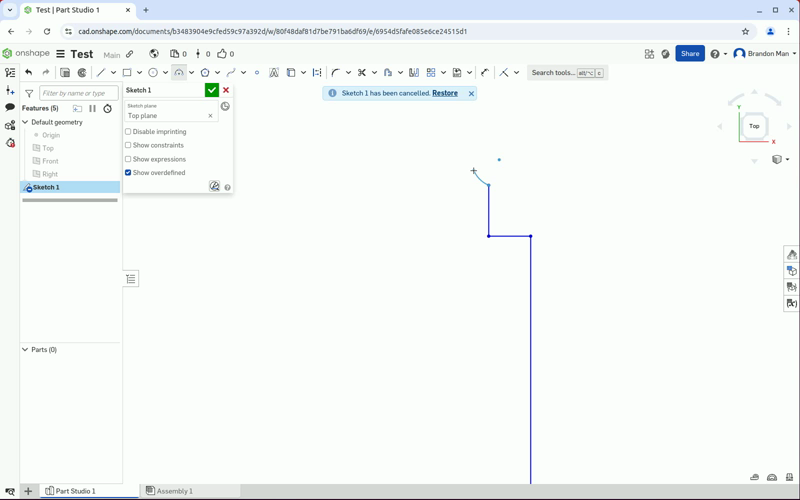
scroll(6)
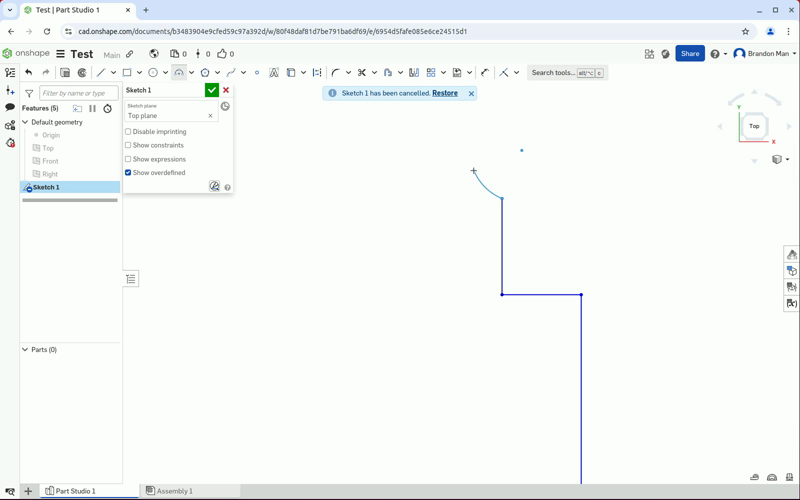
click(473, 170)
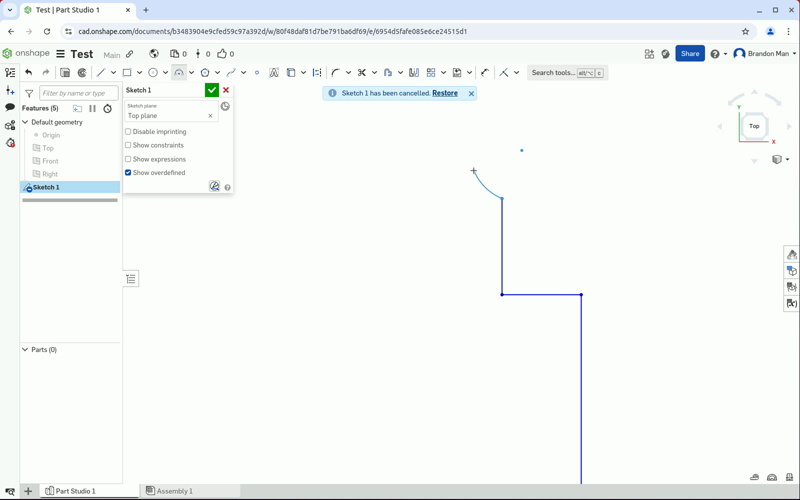
scroll(-6)
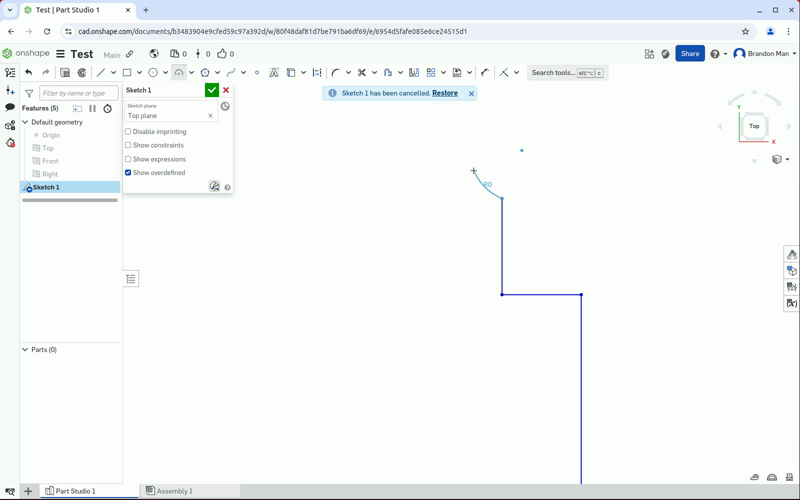
scroll(-6)
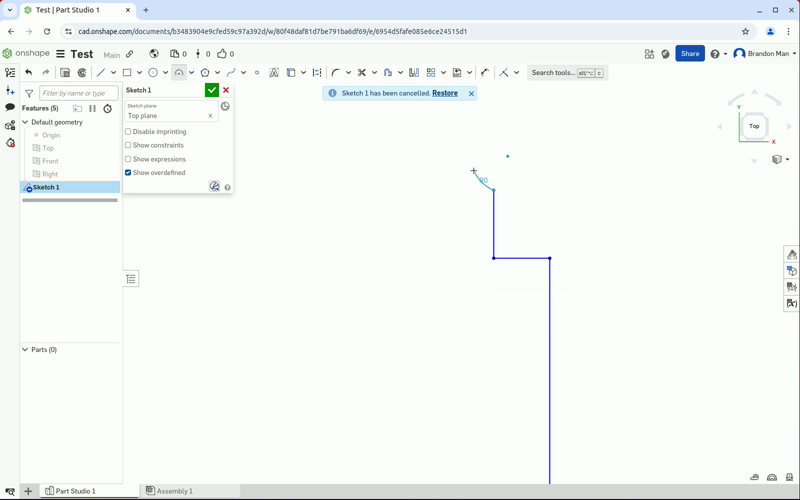
scroll(-6)
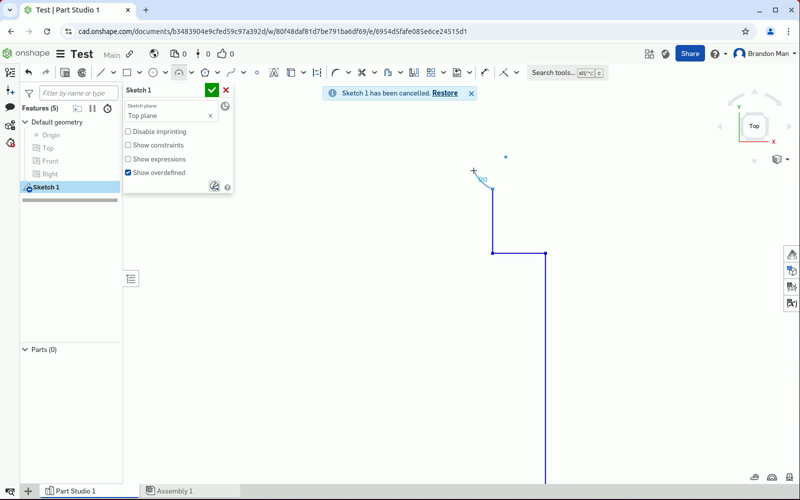
scroll(-6)
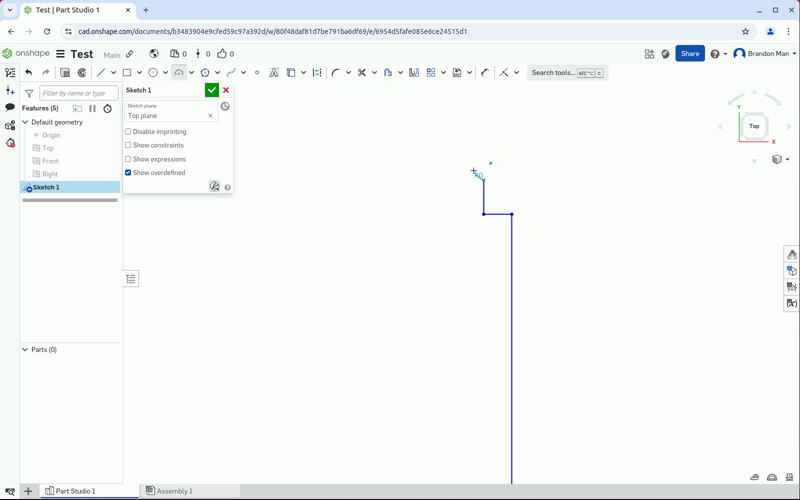
scroll(-6)
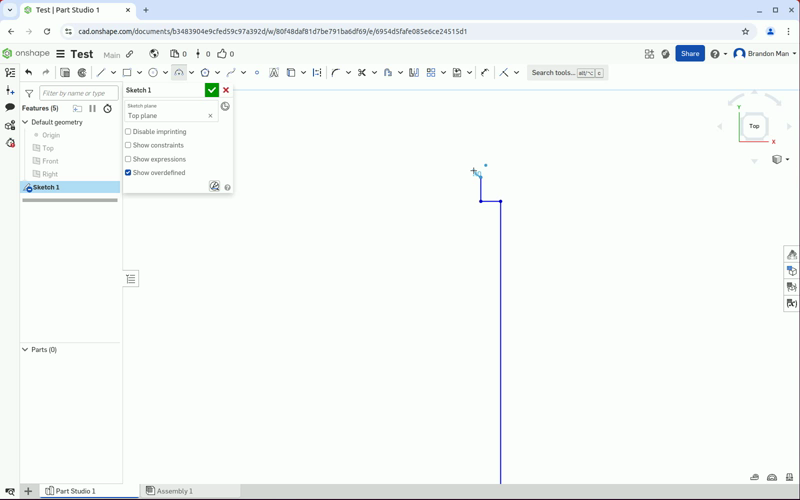
scroll(-6)
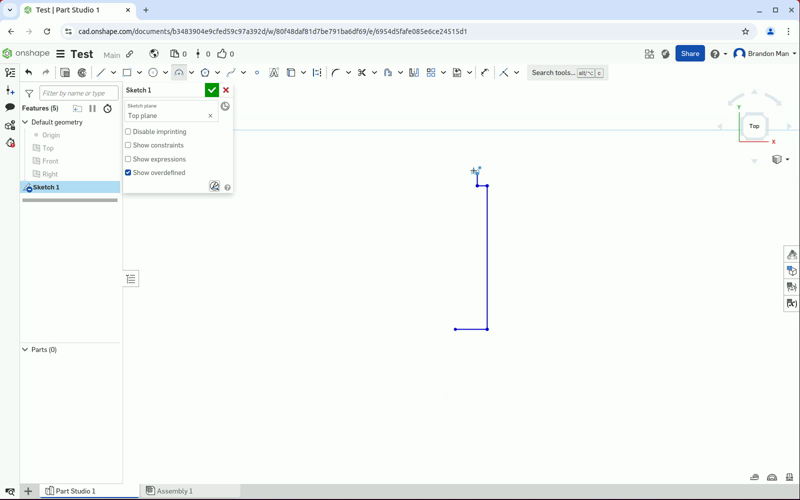
scroll(-6)
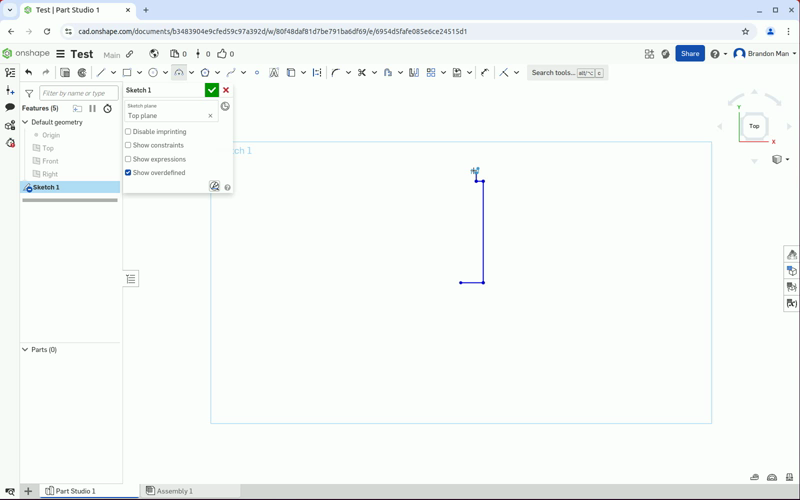
mouse_move(475, 170)
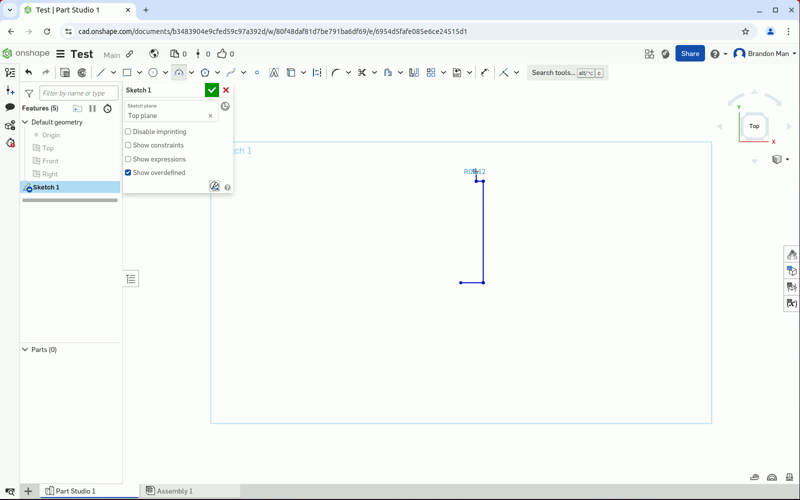
scroll(6)
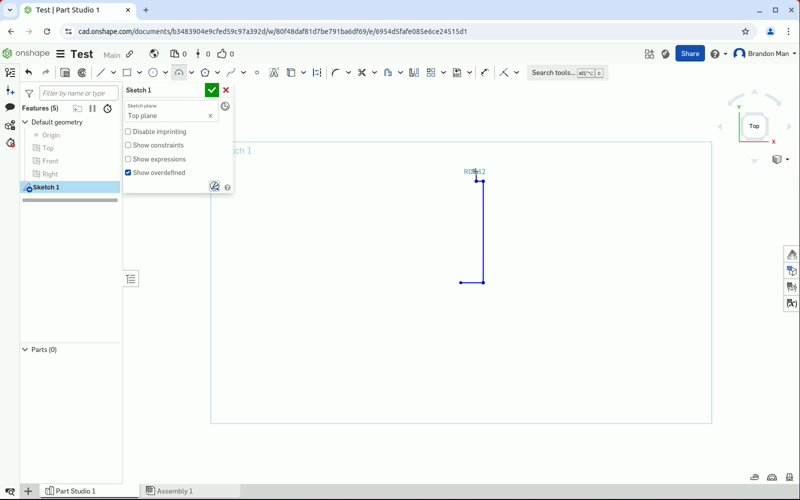
scroll(6)
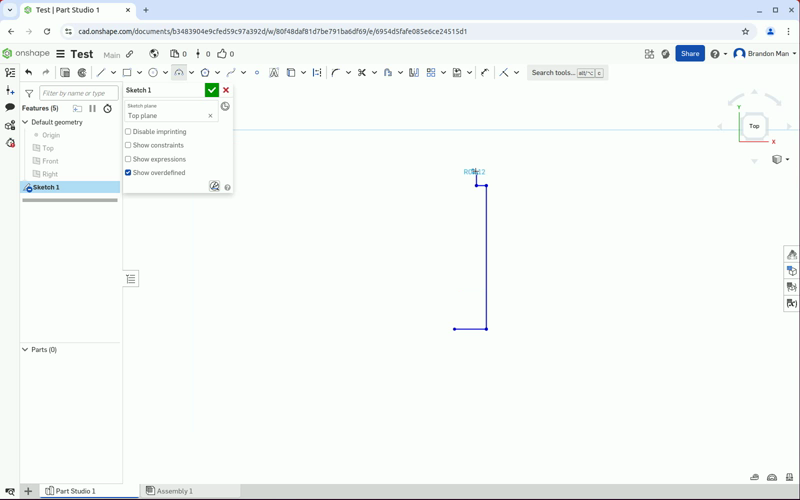
scroll(6)
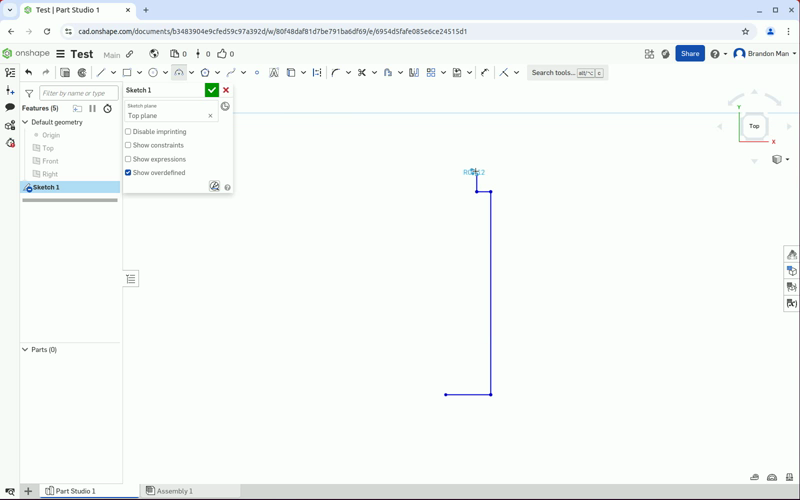
scroll(6)
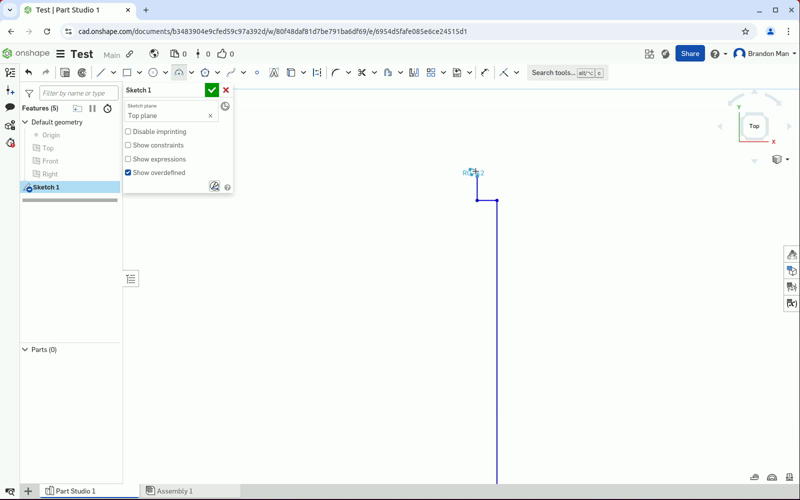
scroll(6)
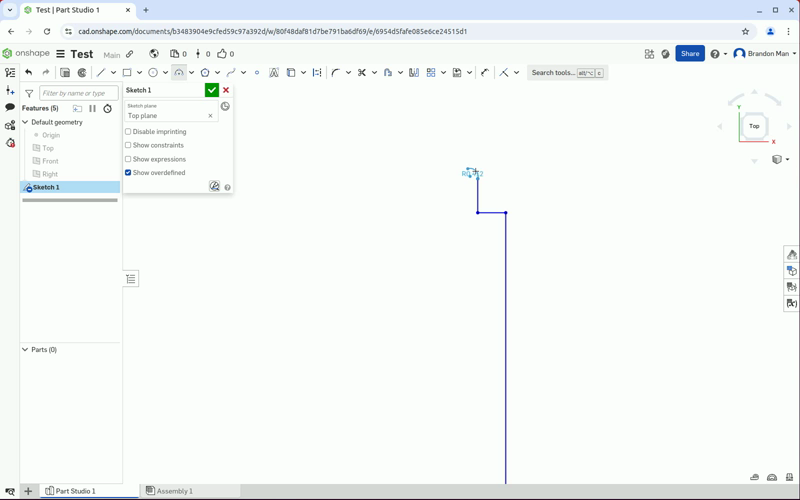
scroll(6)
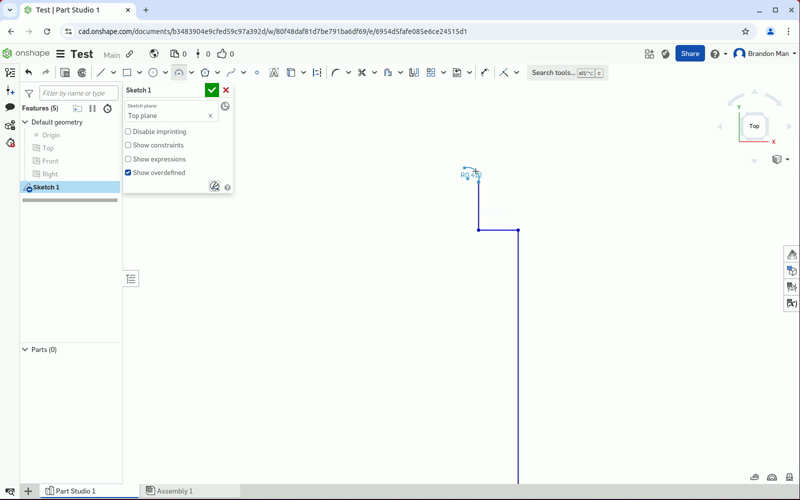
scroll(6)
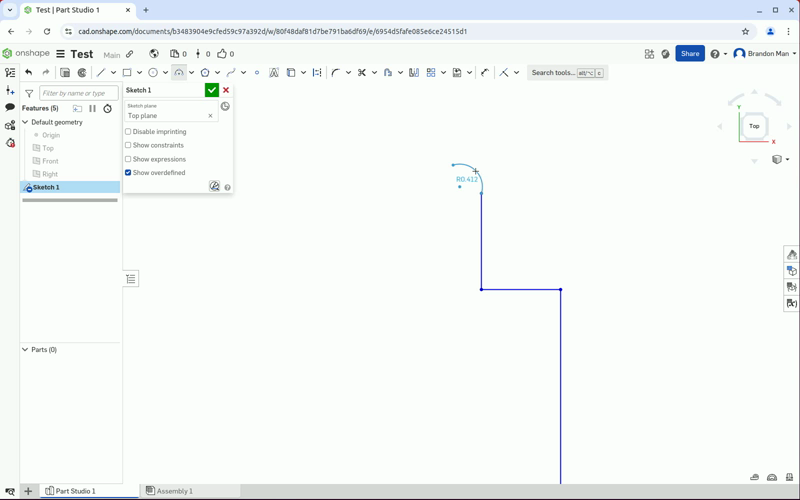
click(475, 170)
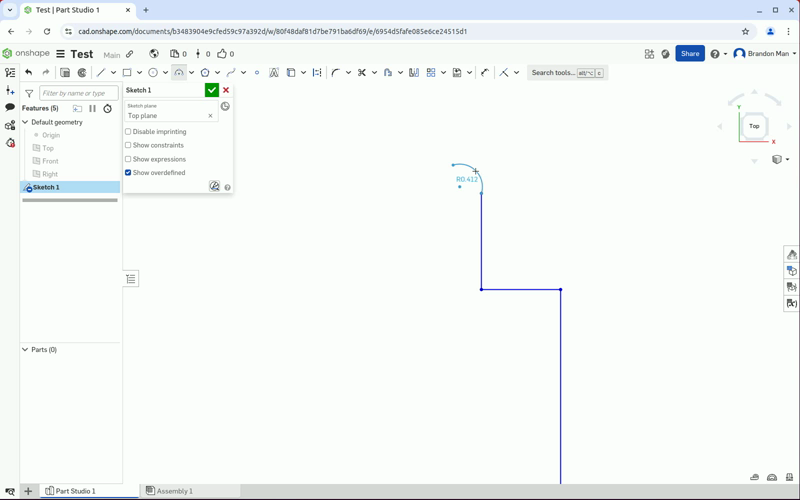
scroll(-6)
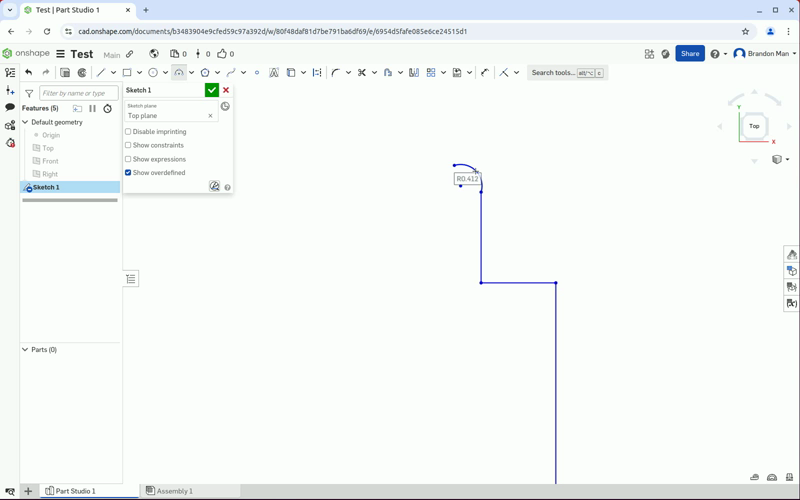
scroll(-6)
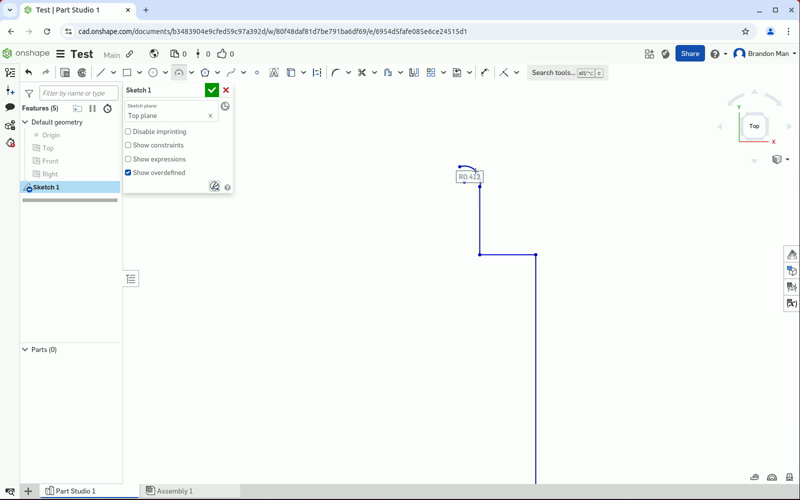
scroll(-6)
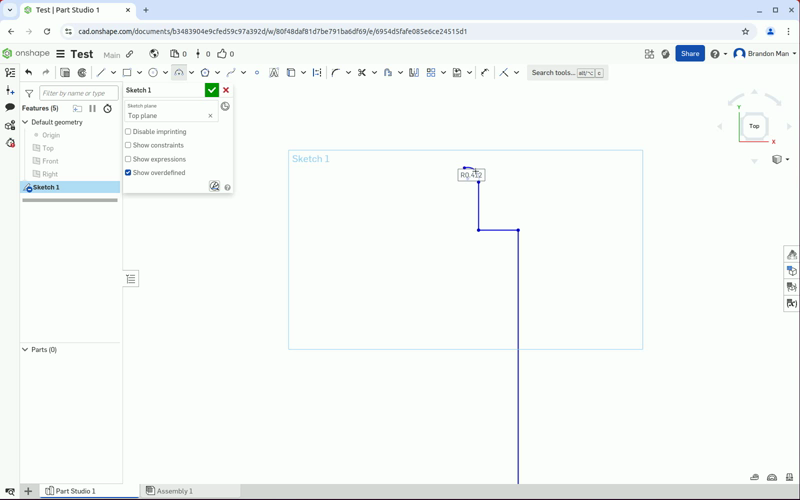
scroll(-6)
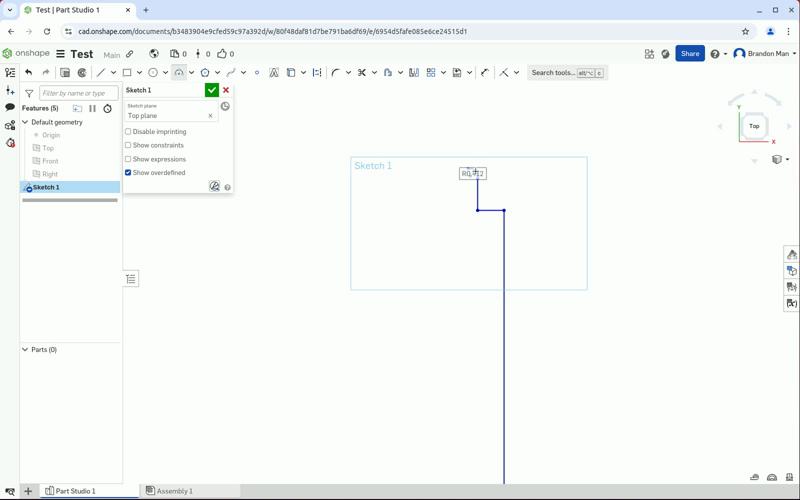
scroll(-6)
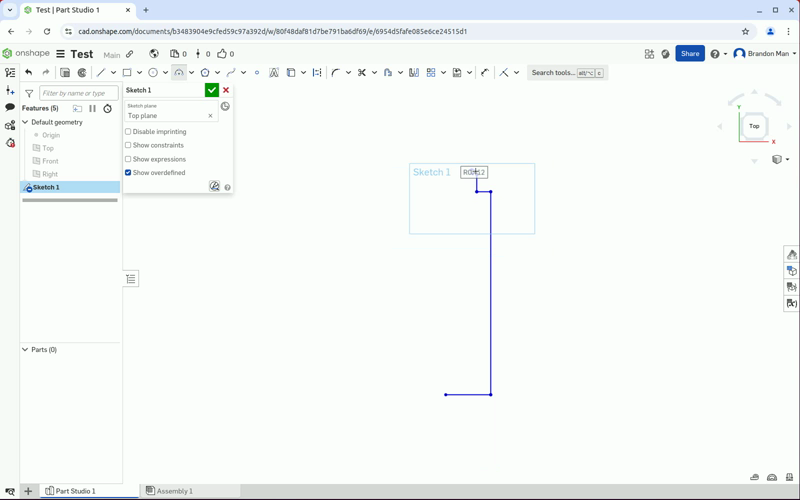
scroll(-6)
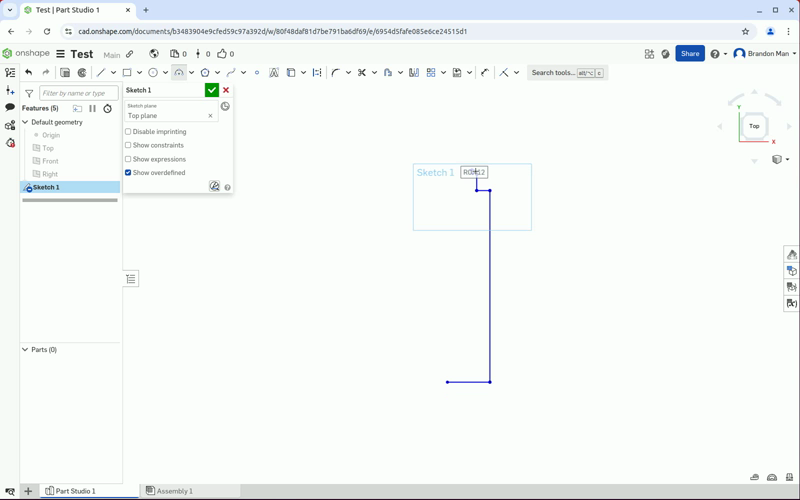
scroll(-6)
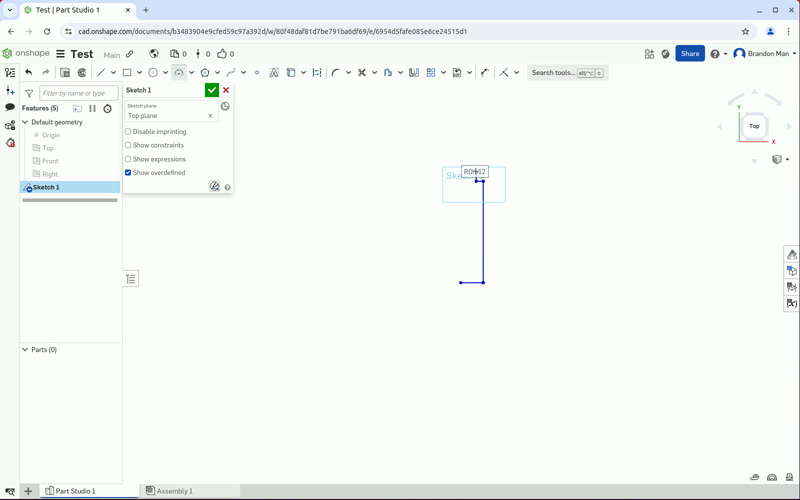
key_up(shift)
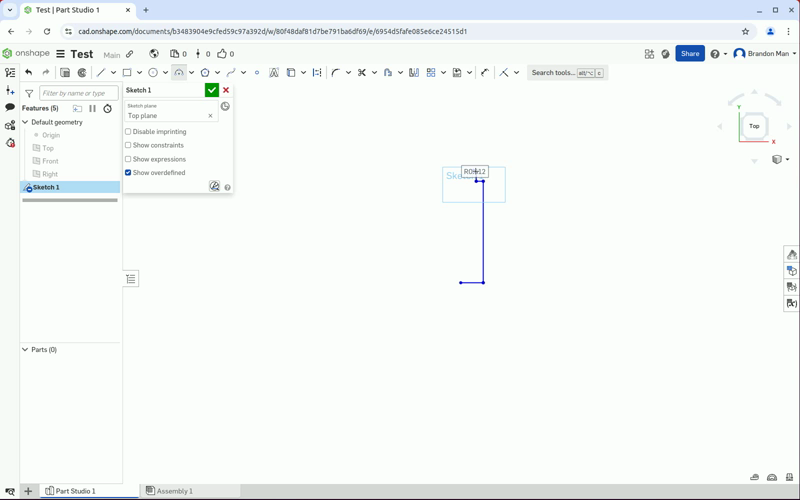
key(esc)
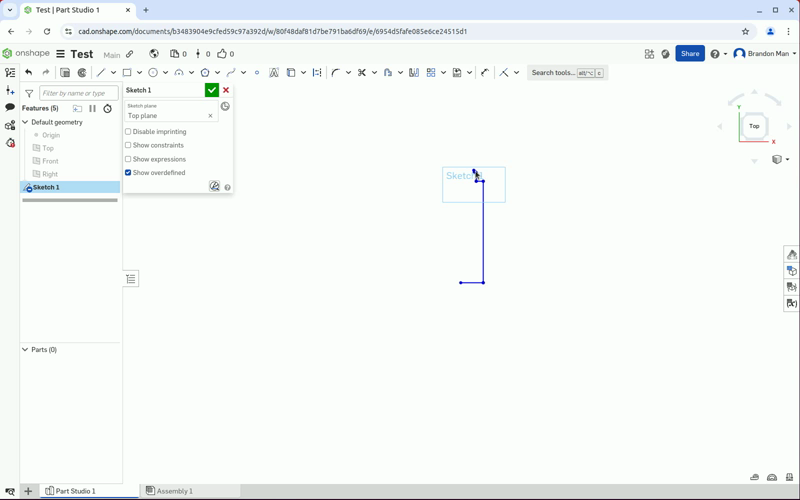
key(l)
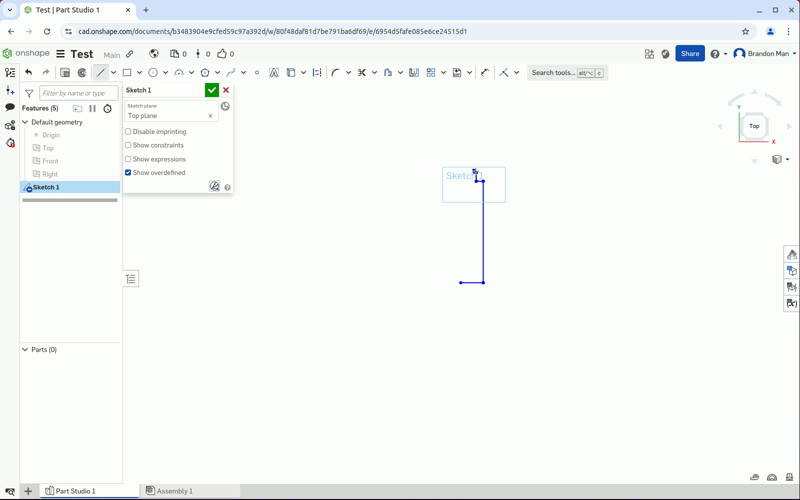
mouse_move(473, 170)
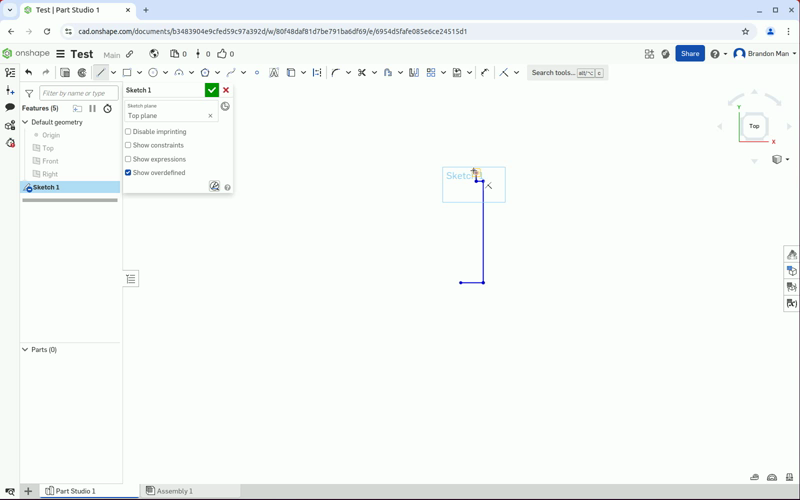
scroll(6)
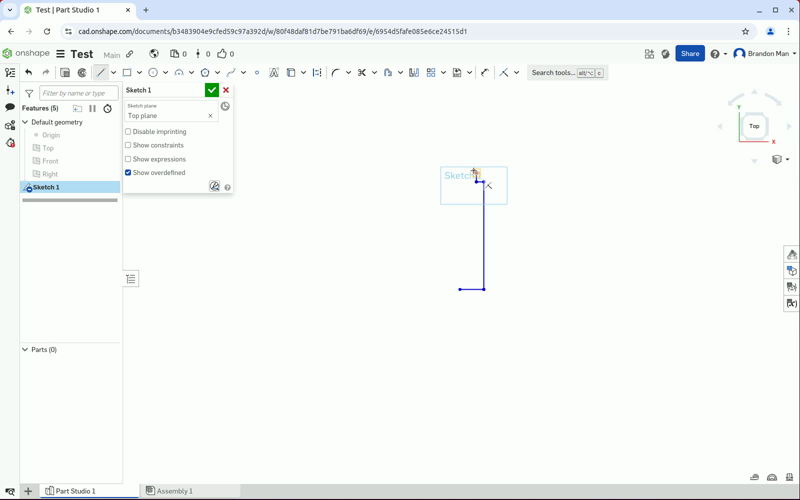
scroll(6)
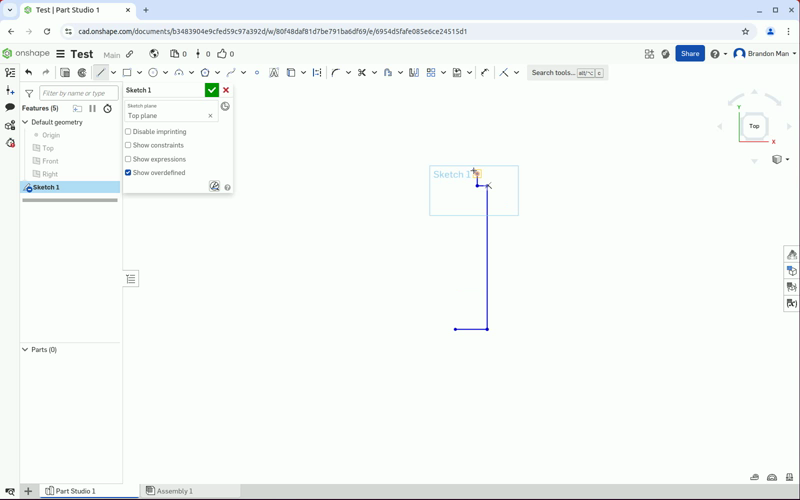
scroll(6)
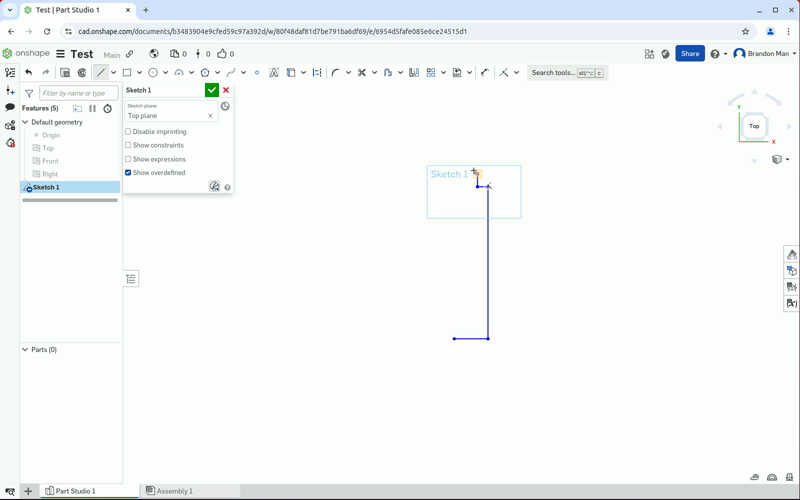
scroll(6)
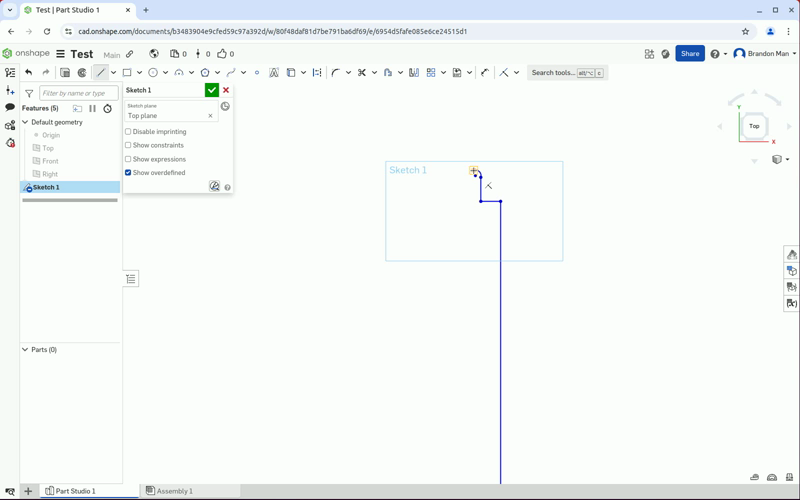
scroll(6)
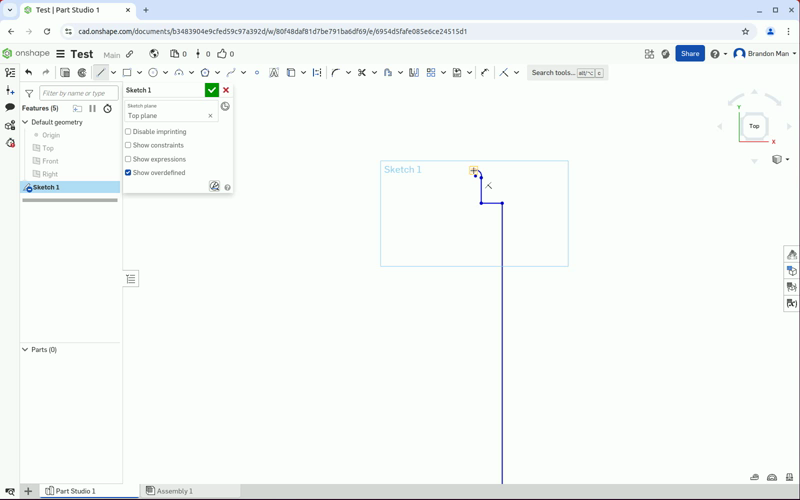
scroll(6)
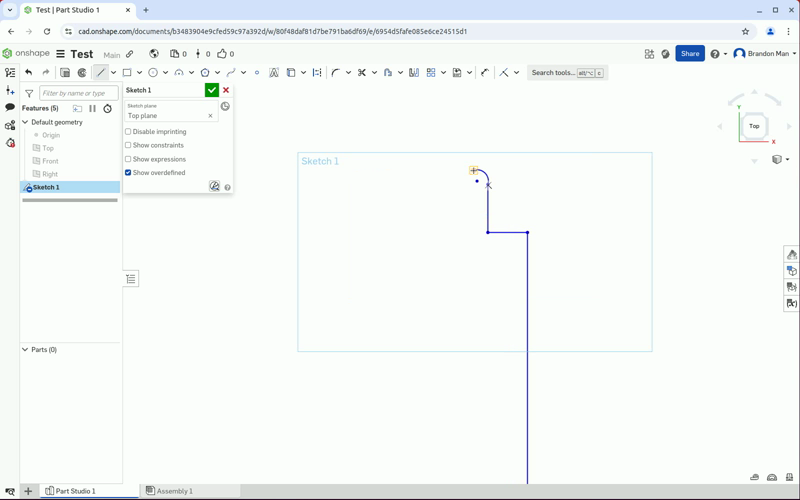
scroll(6)
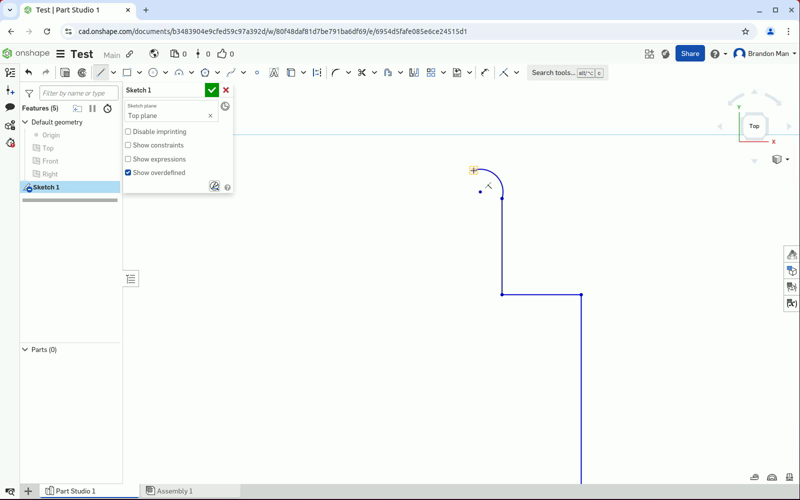
click(473, 170)
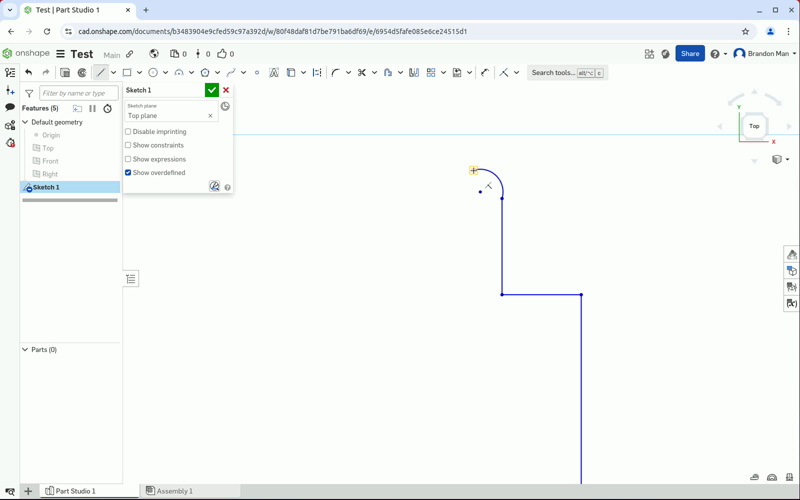
scroll(-6)
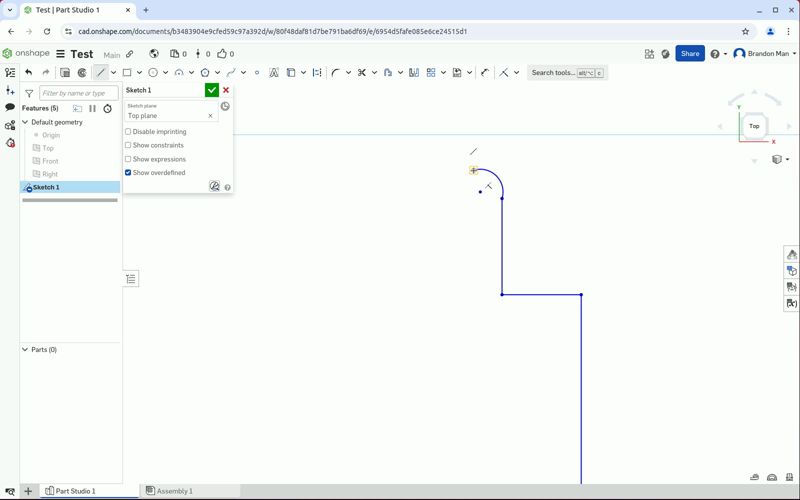
scroll(-6)
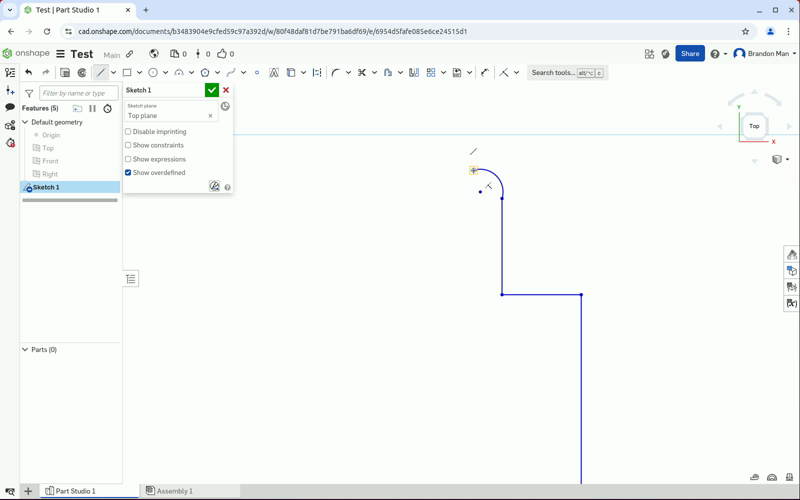
scroll(-6)
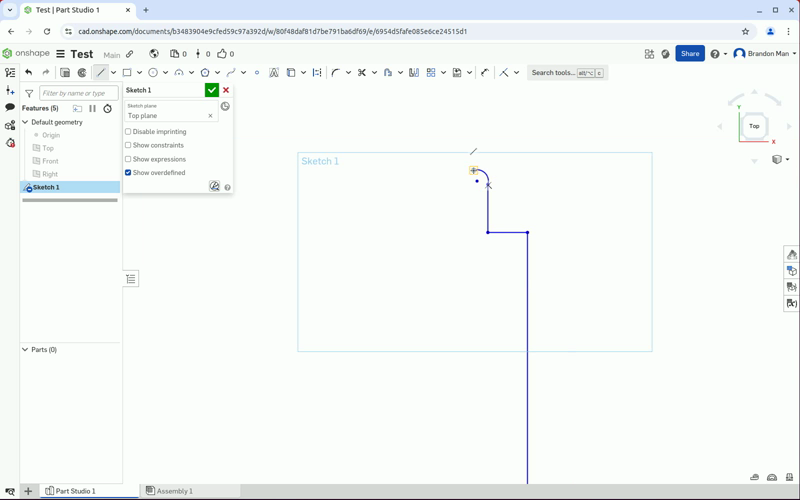
scroll(-6)
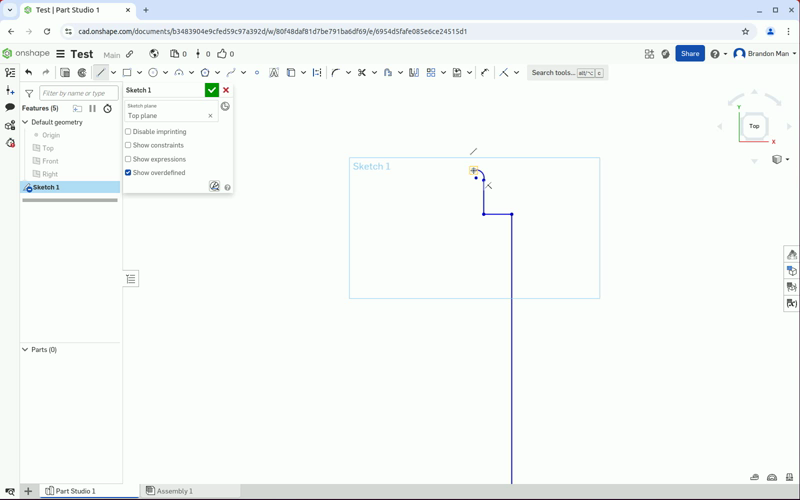
scroll(-6)
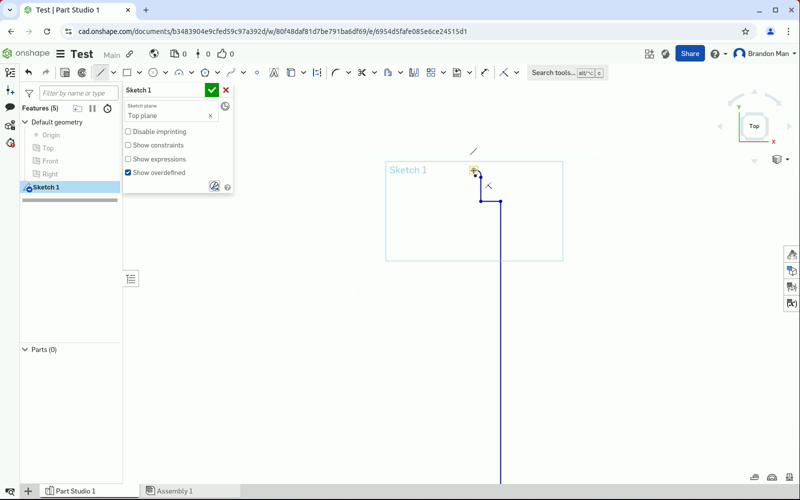
scroll(-6)
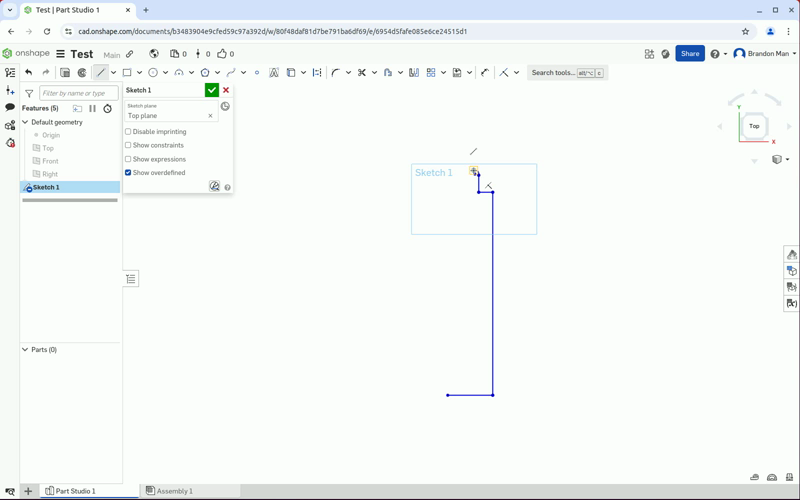
scroll(-6)
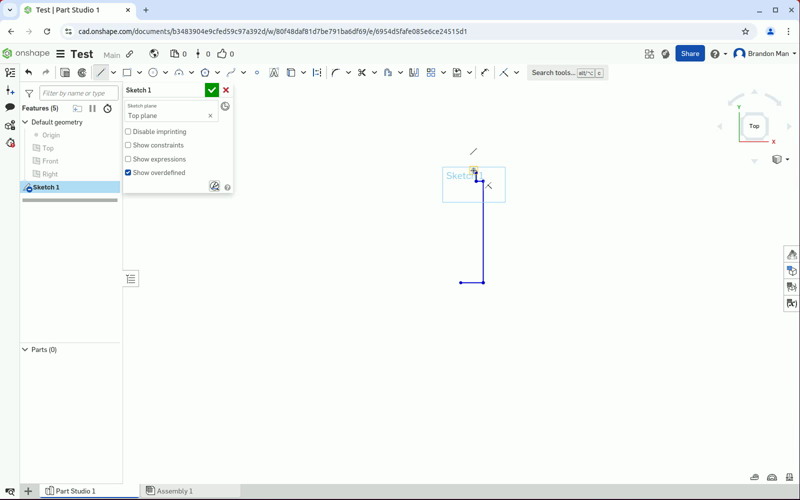
key_down(shift)
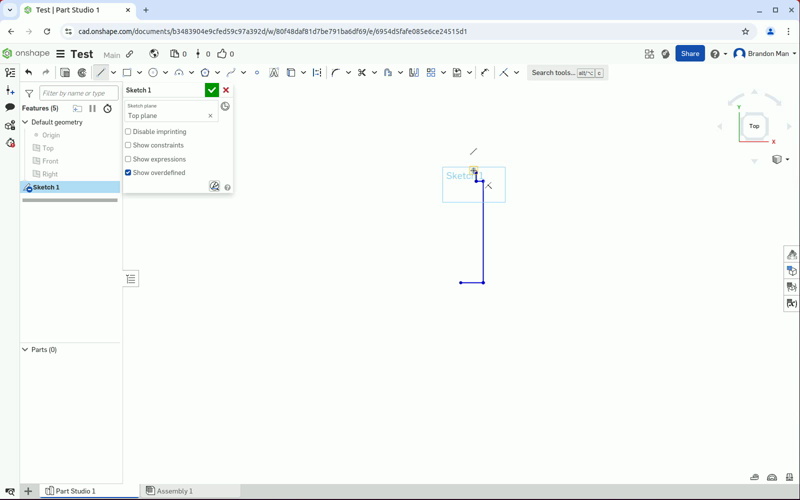
mouse_move(503, 170)
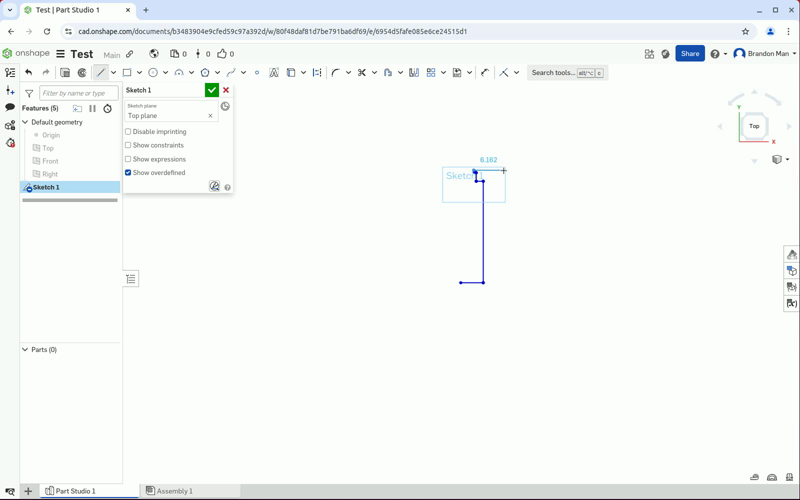
mouse_move(470, 170)
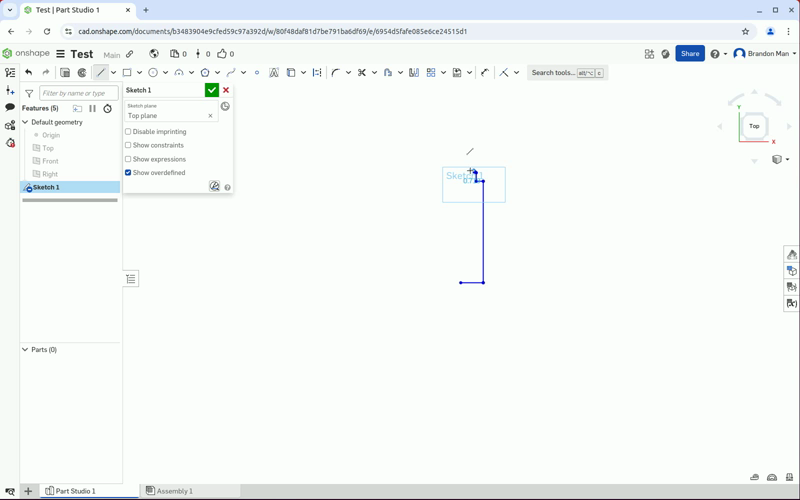
scroll(6)
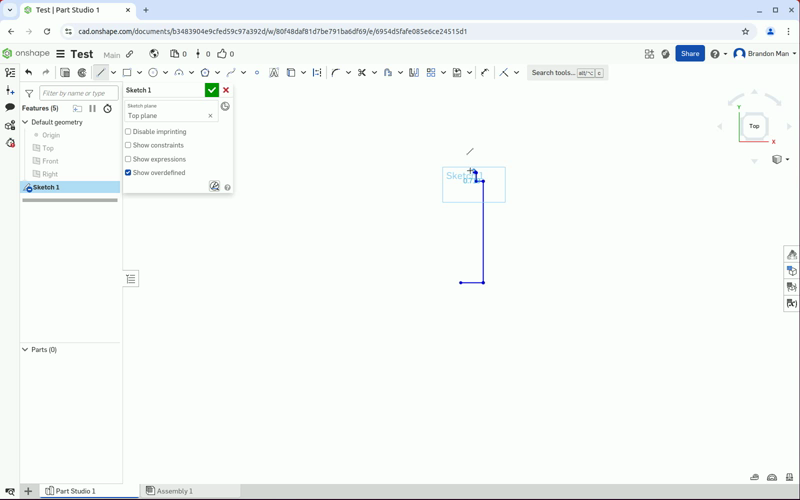
scroll(6)
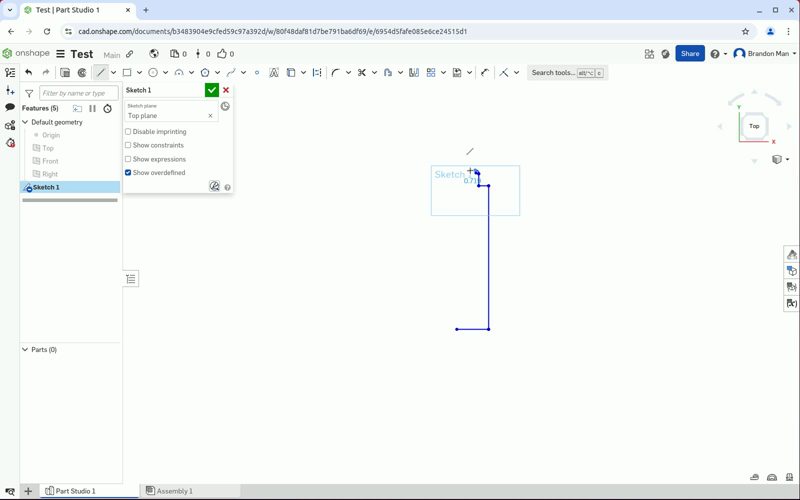
scroll(6)
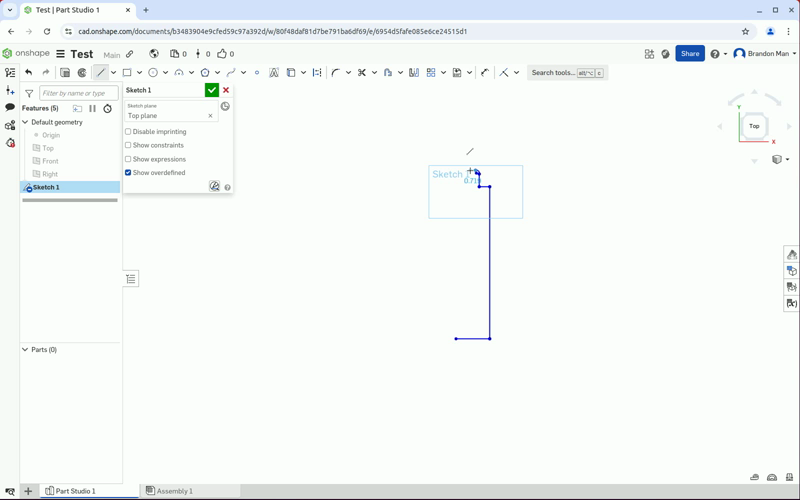
scroll(6)
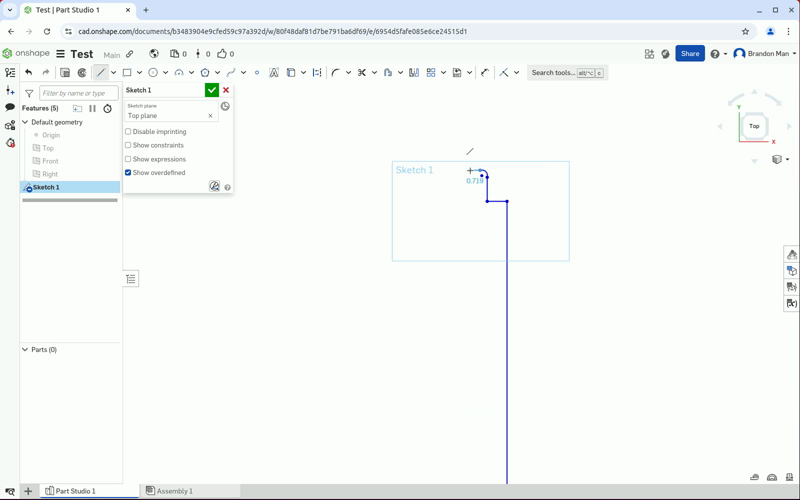
scroll(6)
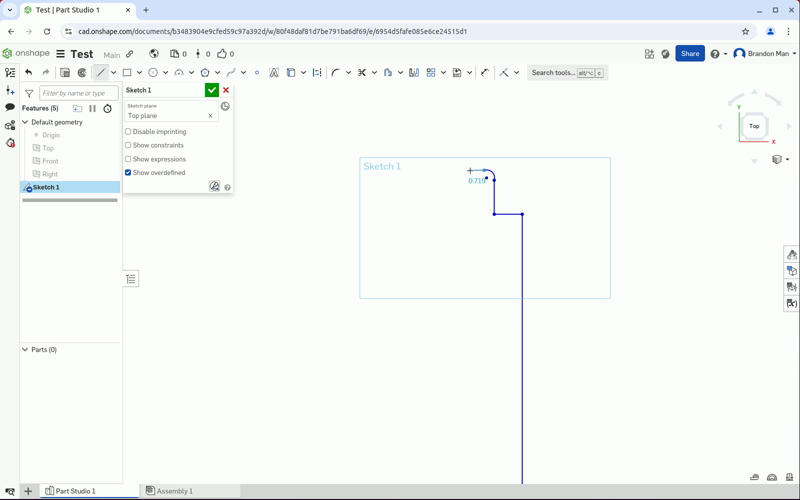
scroll(6)
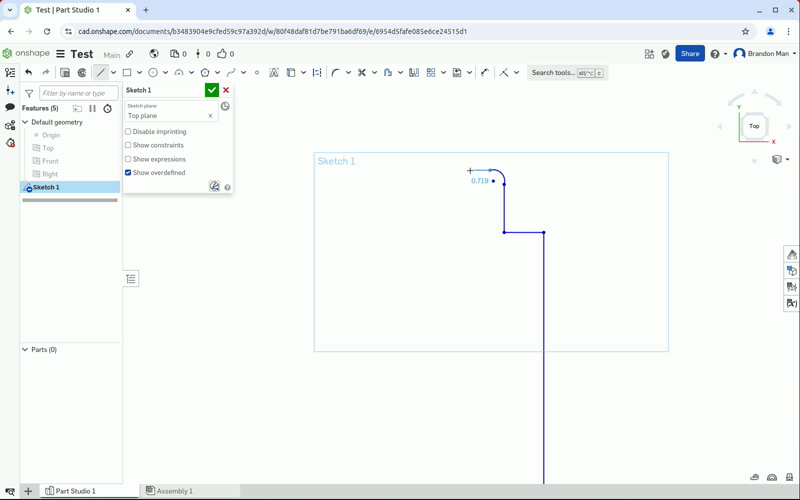
scroll(6)
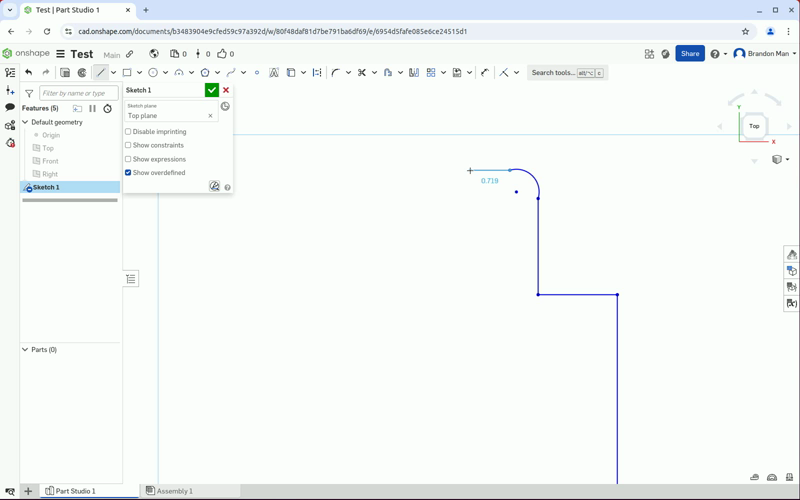
click(470, 170)
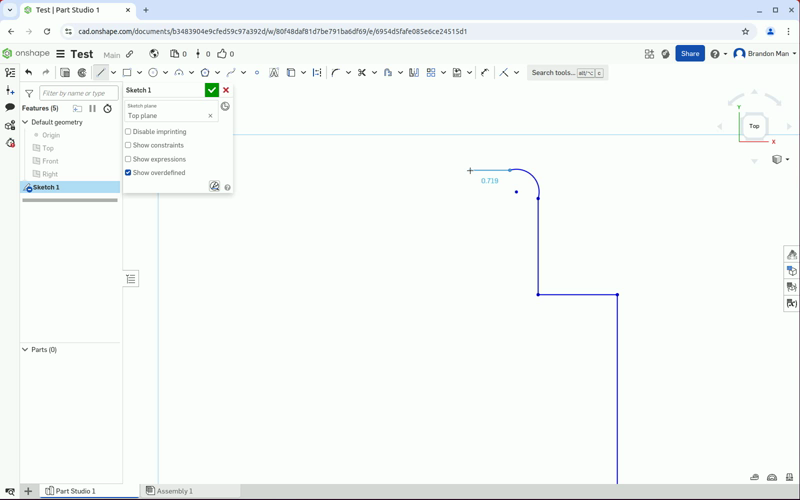
scroll(-6)
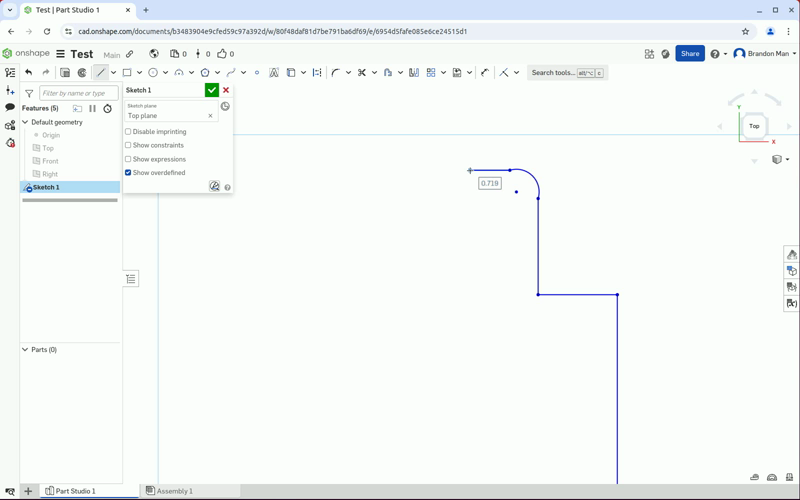
scroll(-6)
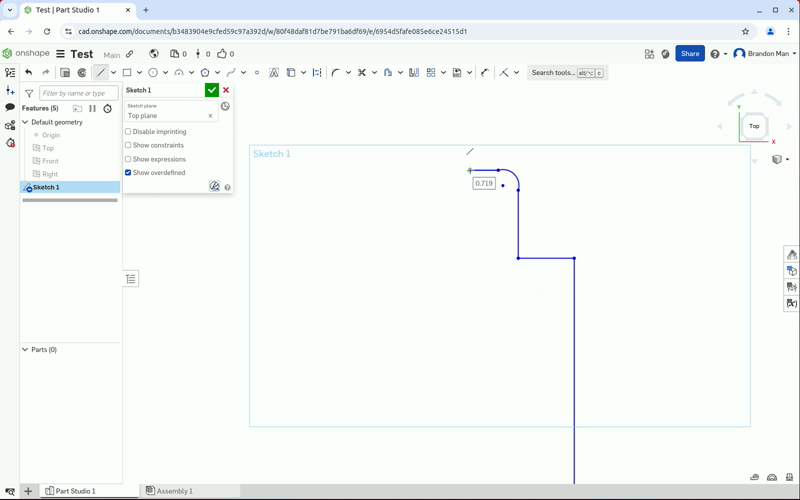
scroll(-6)
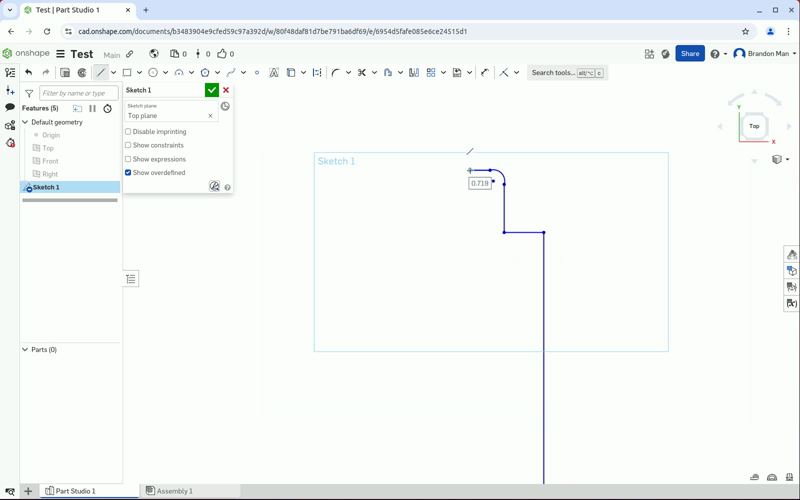
scroll(-6)
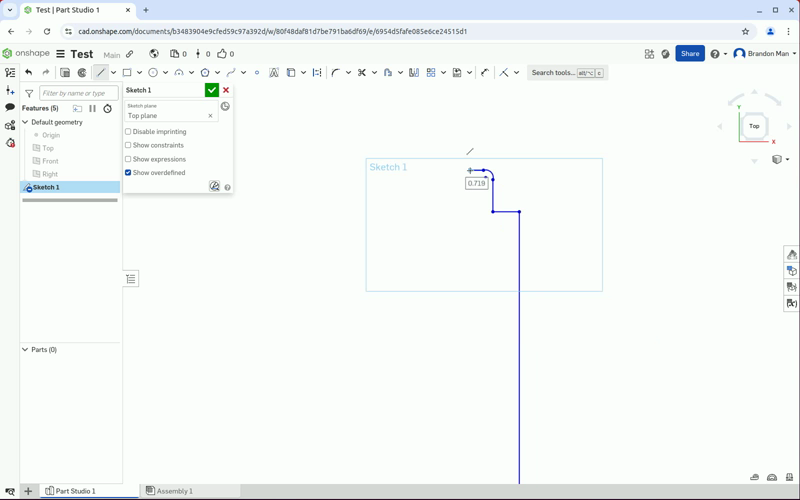
scroll(-6)
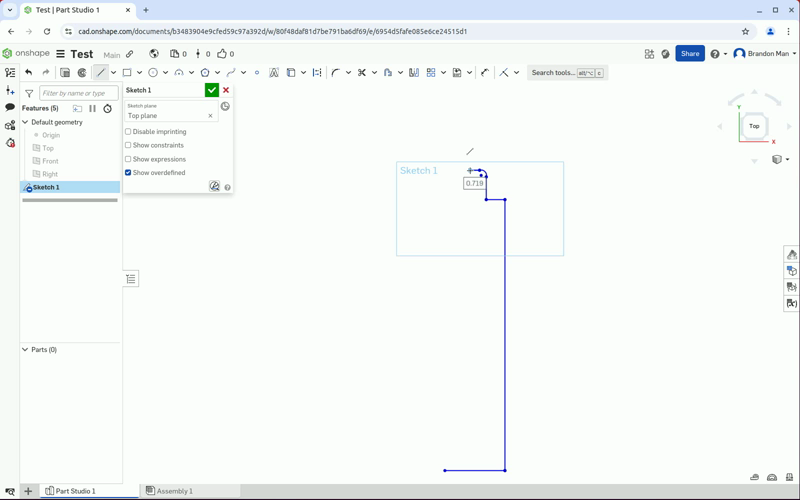
scroll(-6)
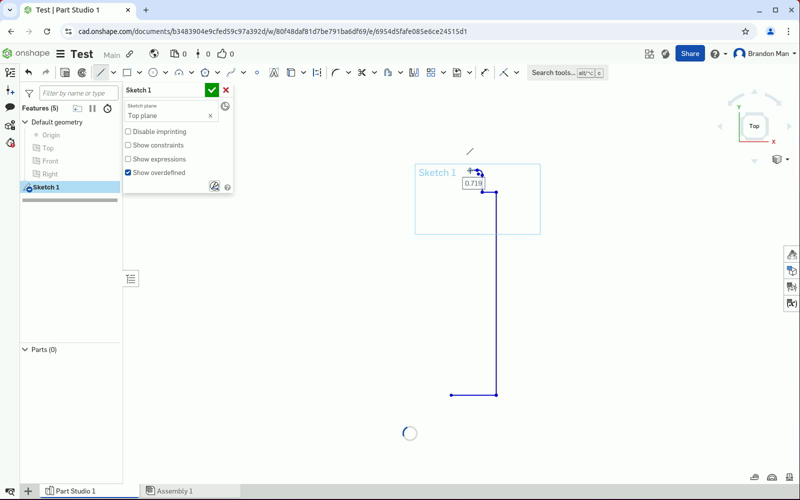
scroll(-6)
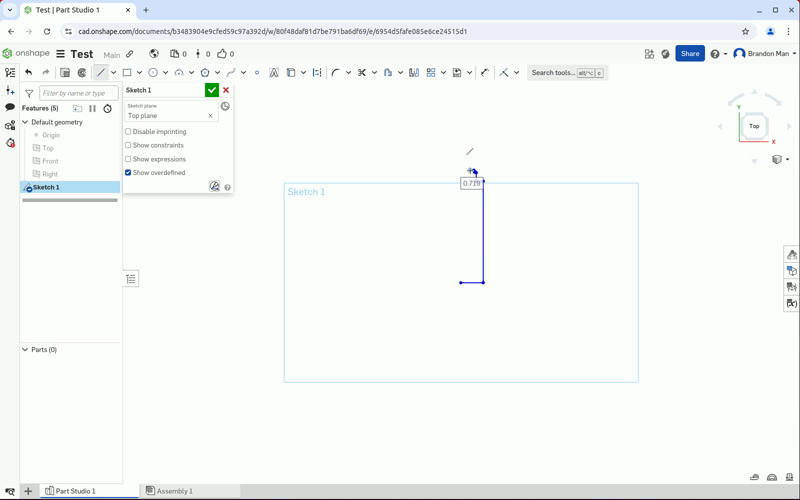
key_up(shift)
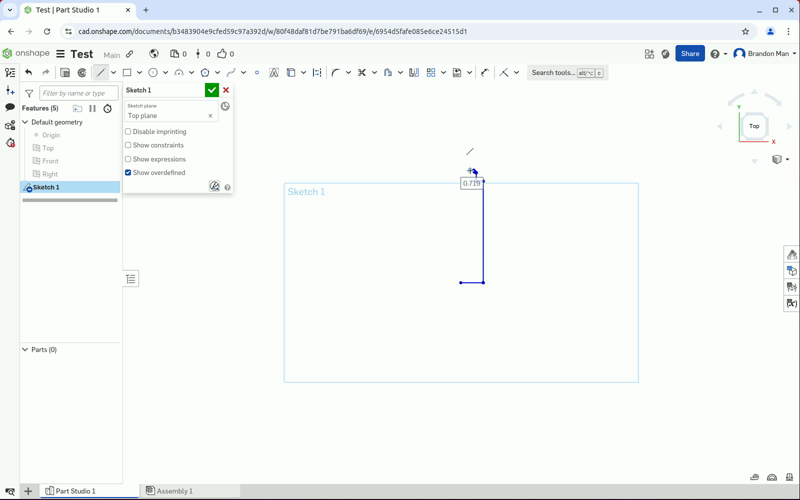
key(esc)
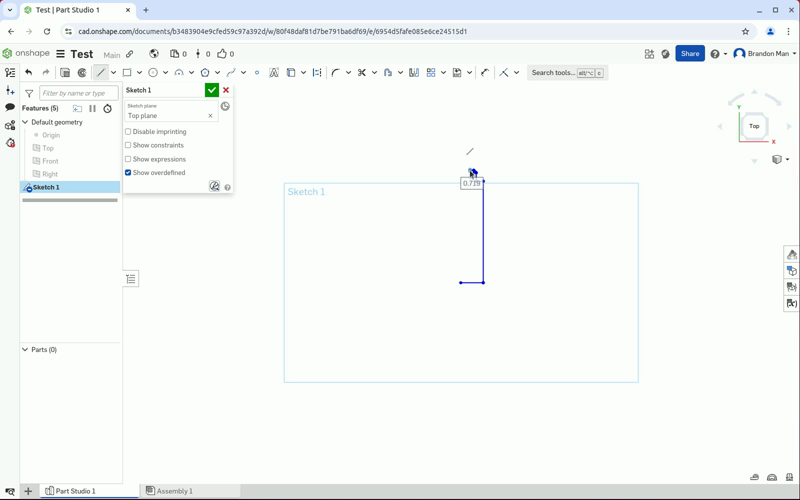
key(a)
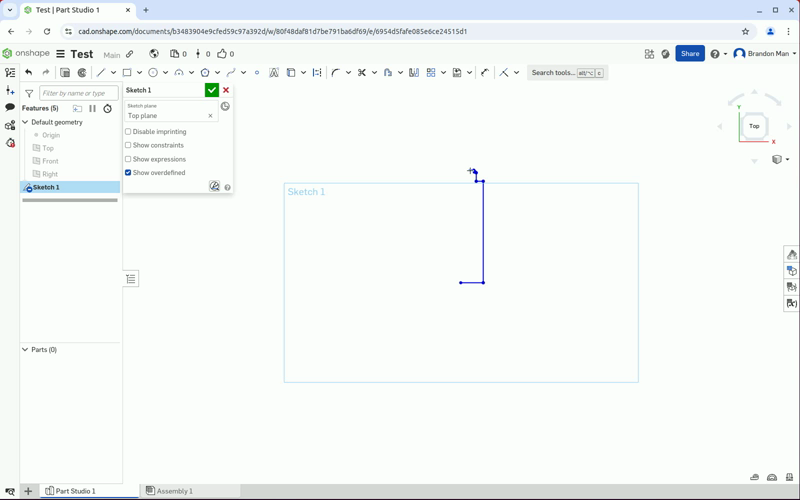
mouse_move(470, 170)
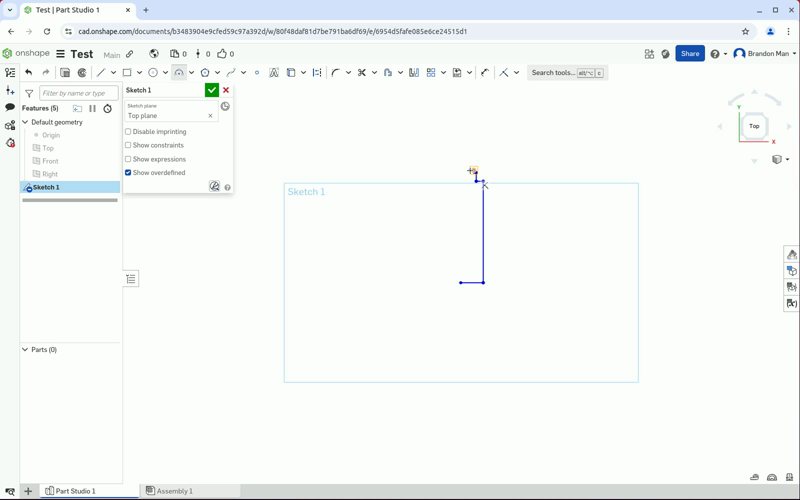
scroll(6)
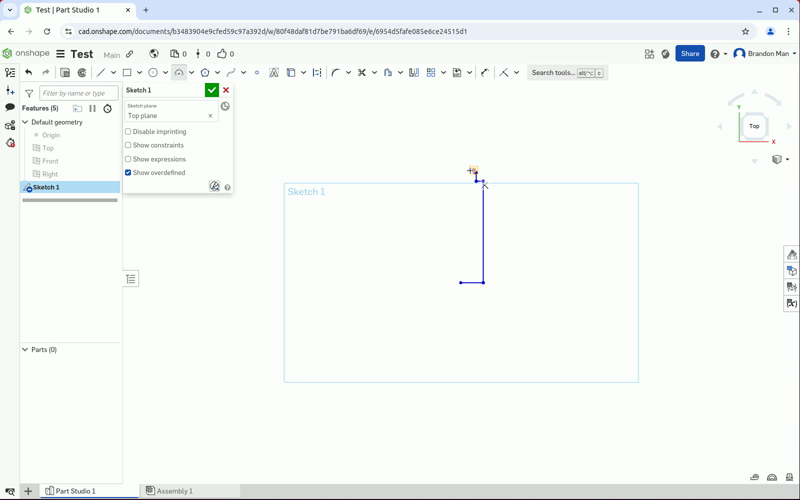
scroll(6)
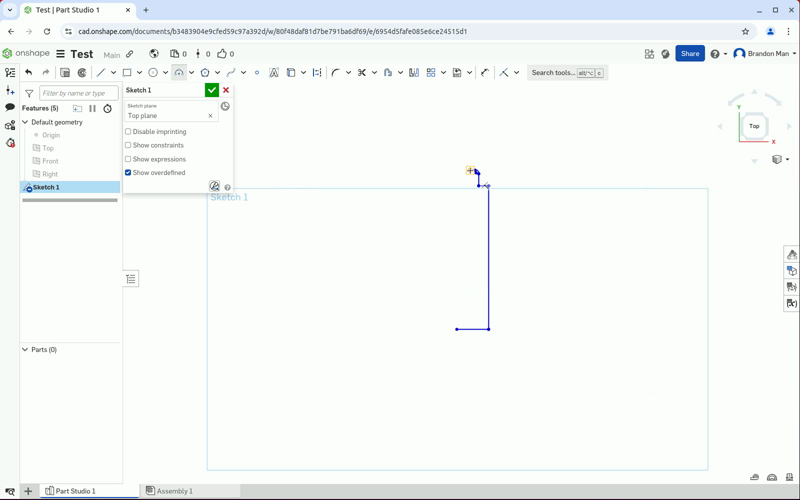
scroll(6)
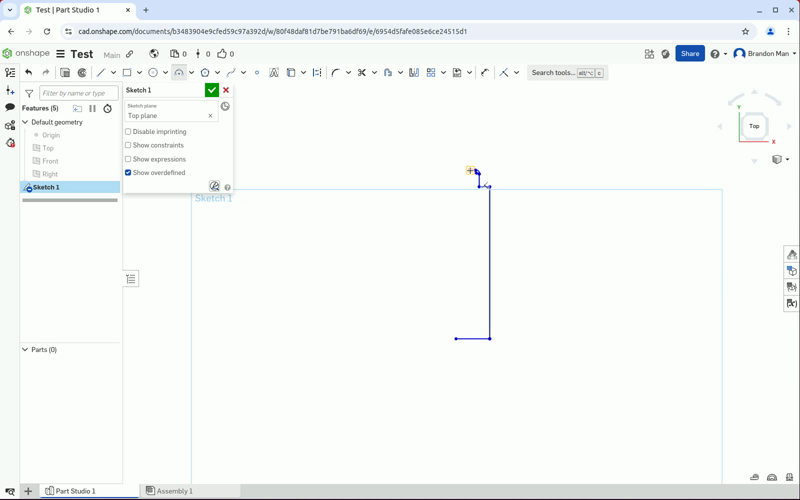
scroll(6)
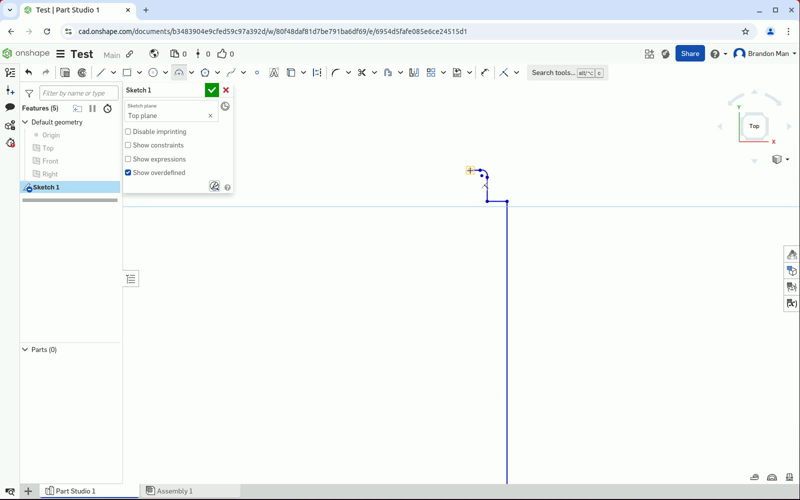
scroll(6)
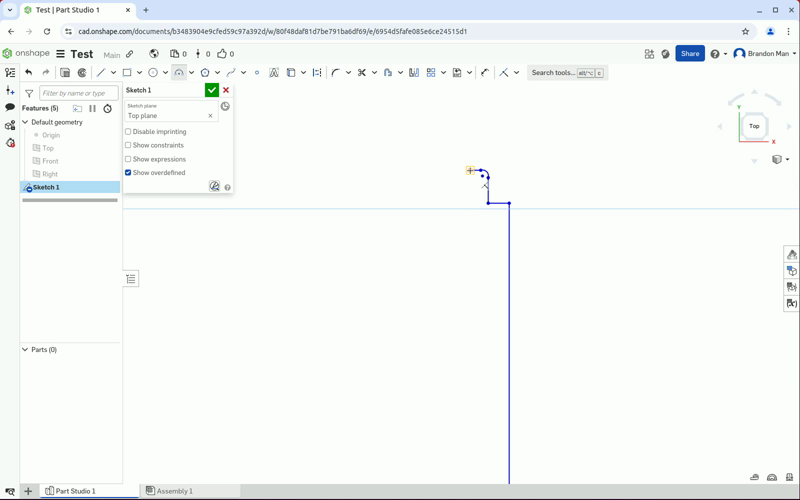
scroll(6)
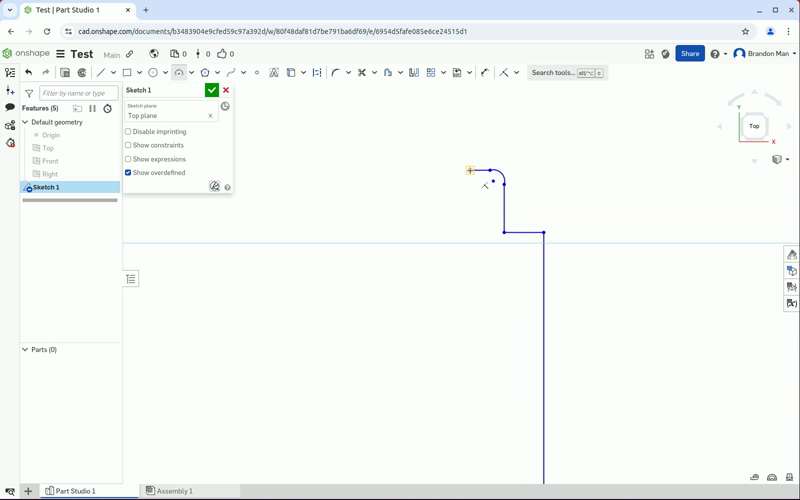
scroll(6)
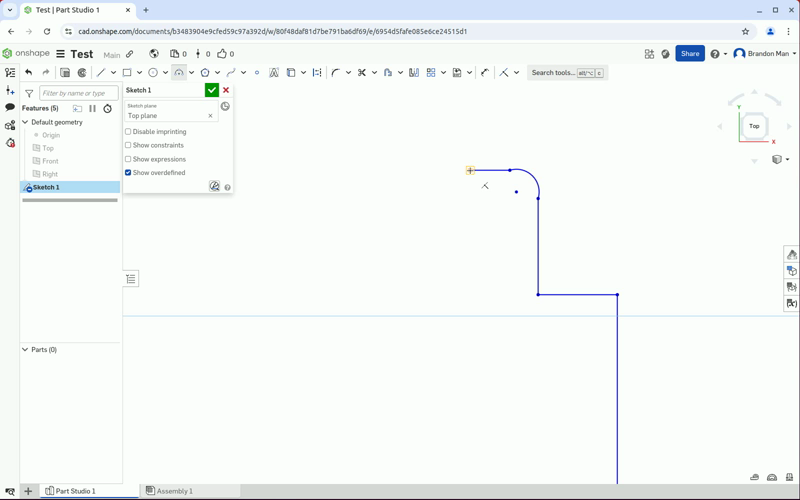
click(470, 170)
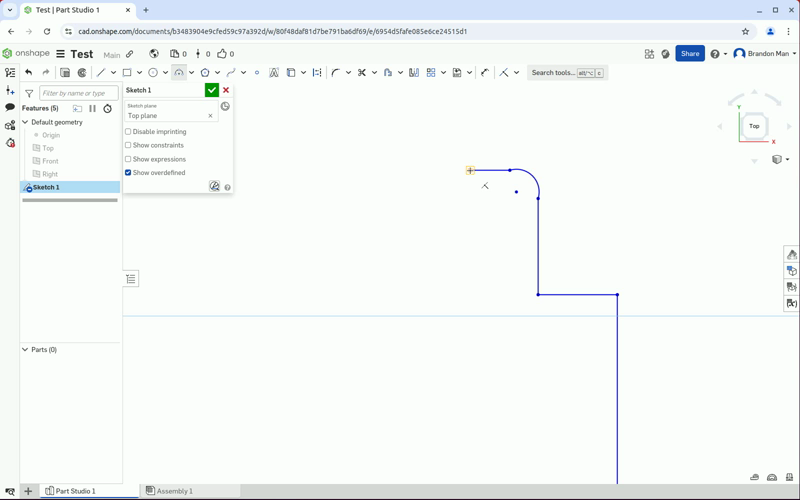
scroll(-6)
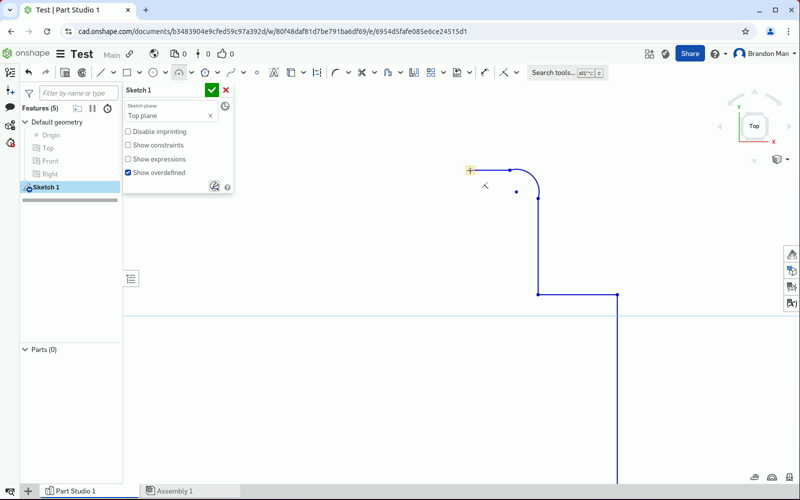
scroll(-6)
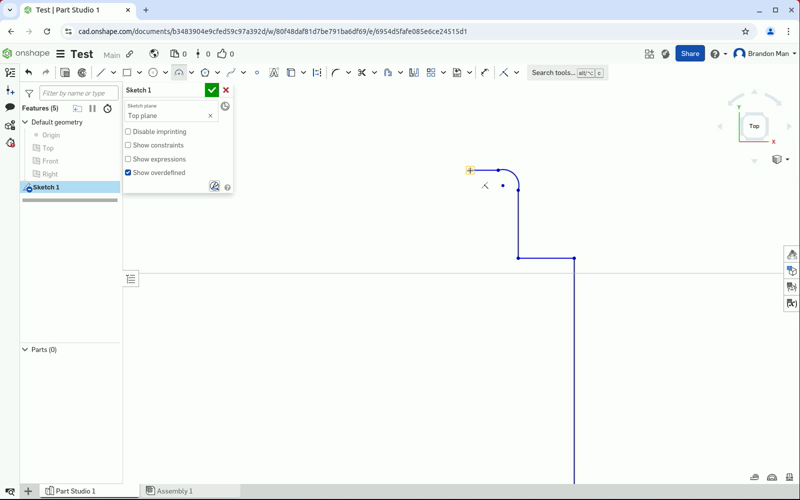
scroll(-6)
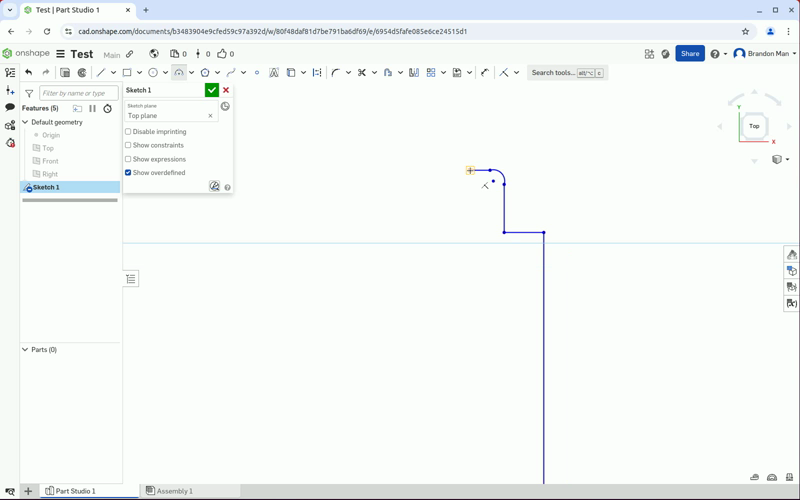
scroll(-6)
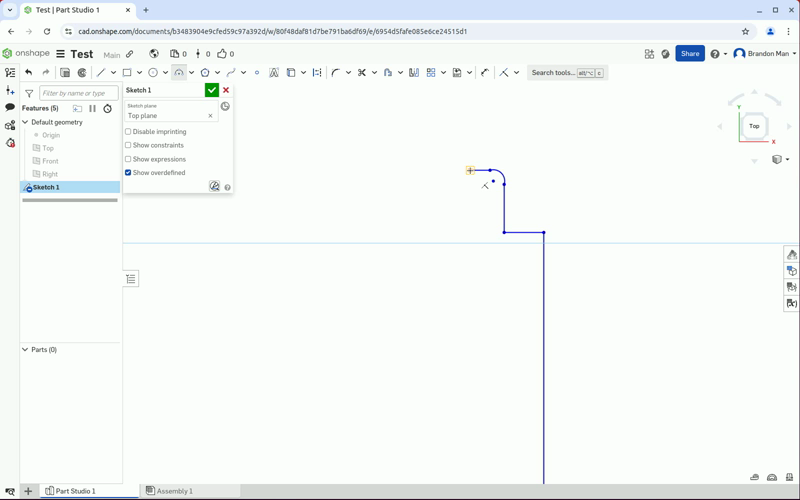
scroll(-6)
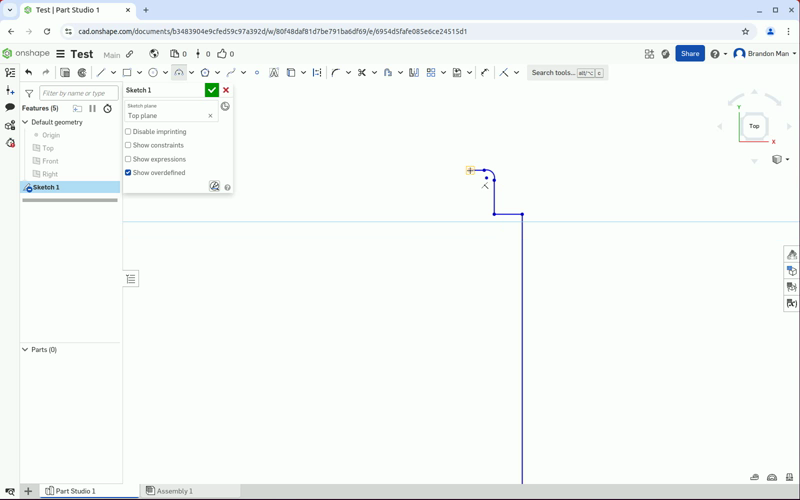
scroll(-6)
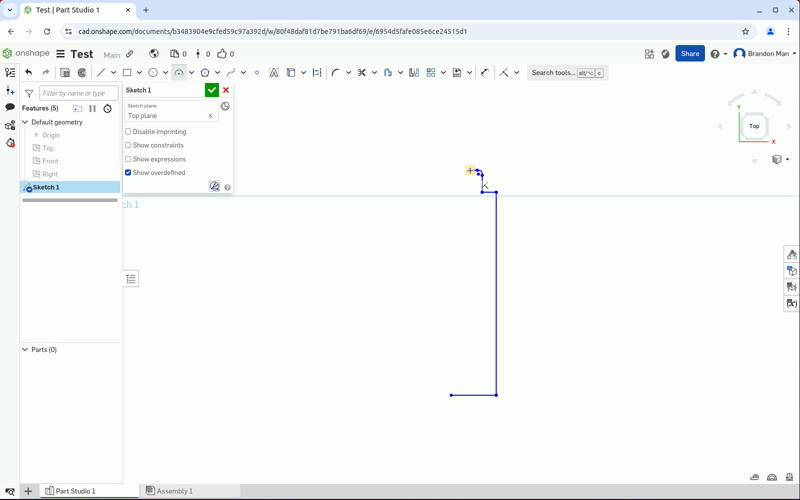
scroll(-6)
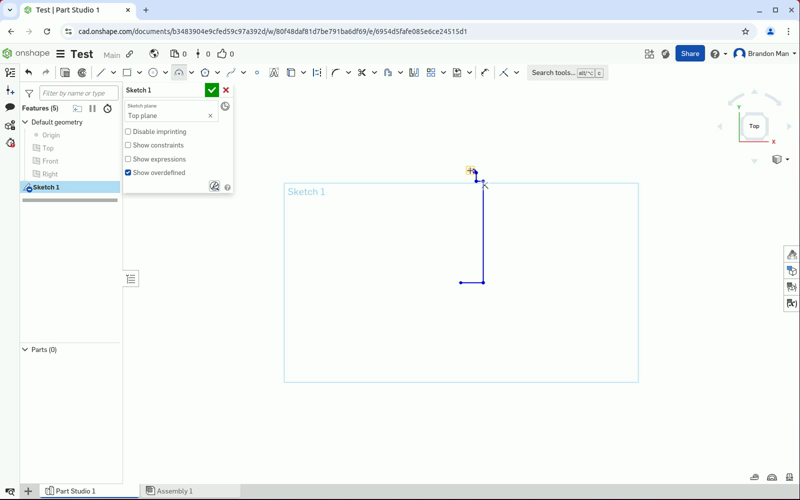
key_down(shift)
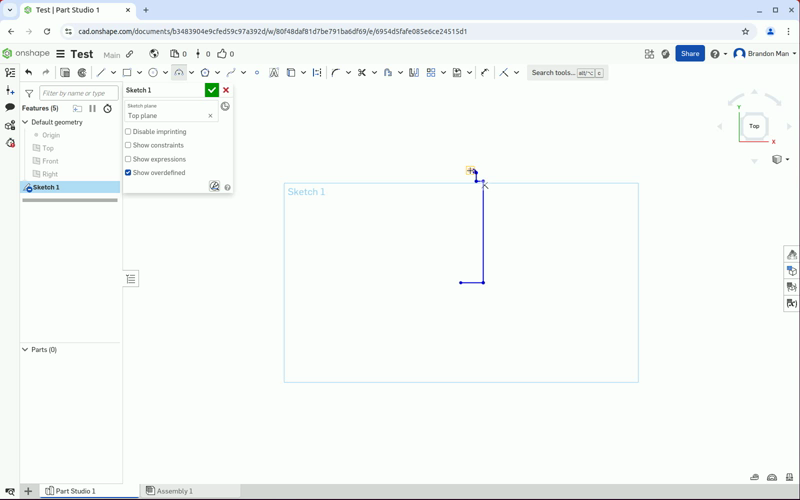
mouse_move(467, 172)
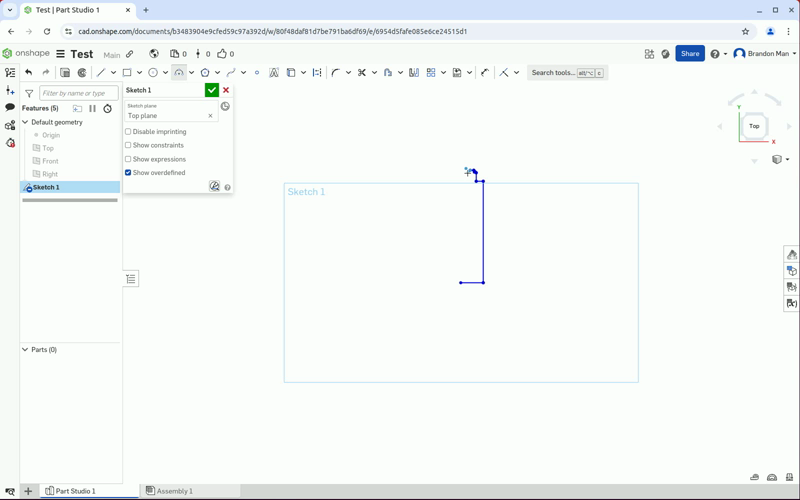
scroll(6)
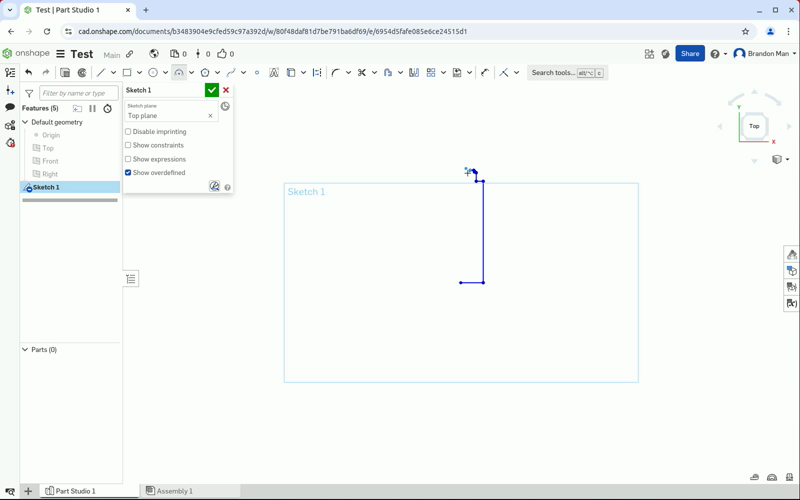
scroll(6)
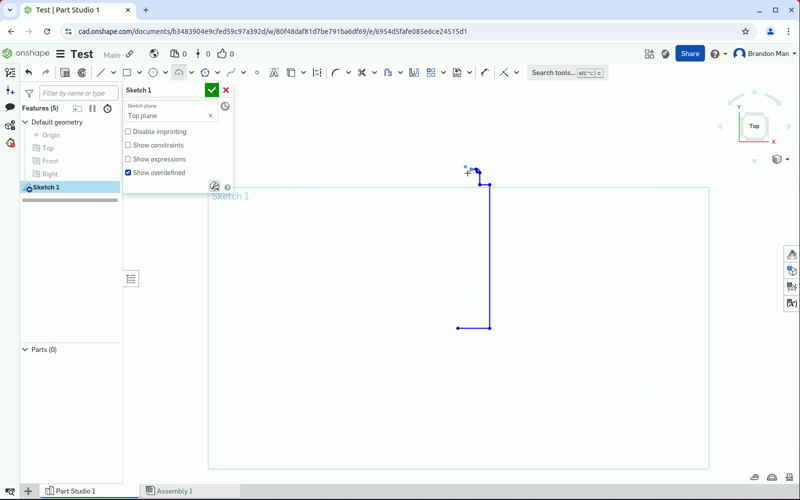
scroll(6)
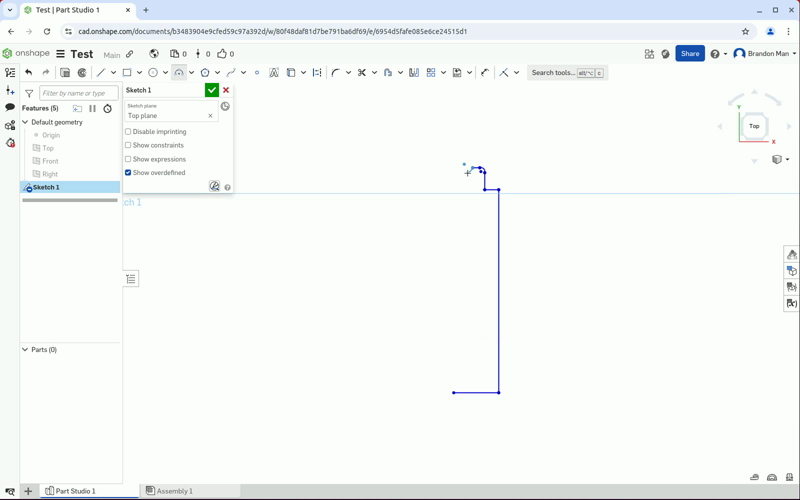
scroll(6)
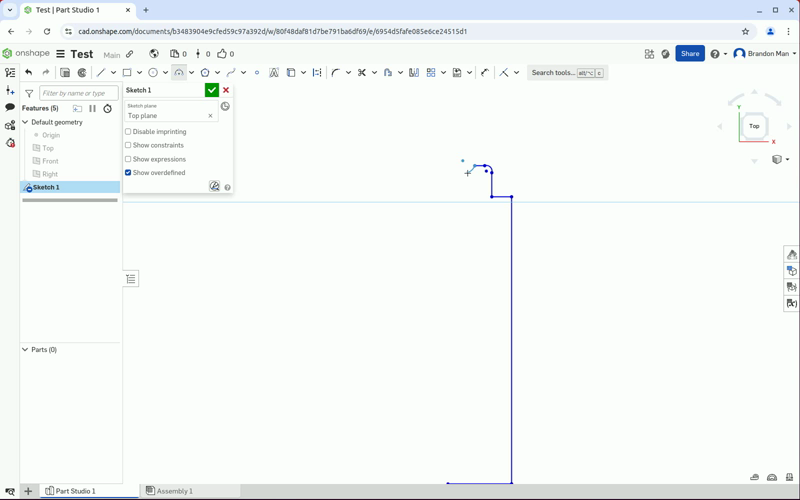
scroll(6)
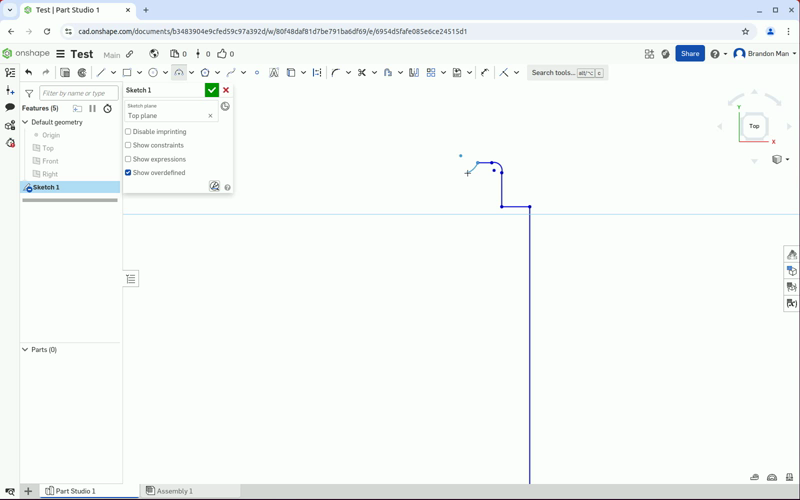
scroll(6)
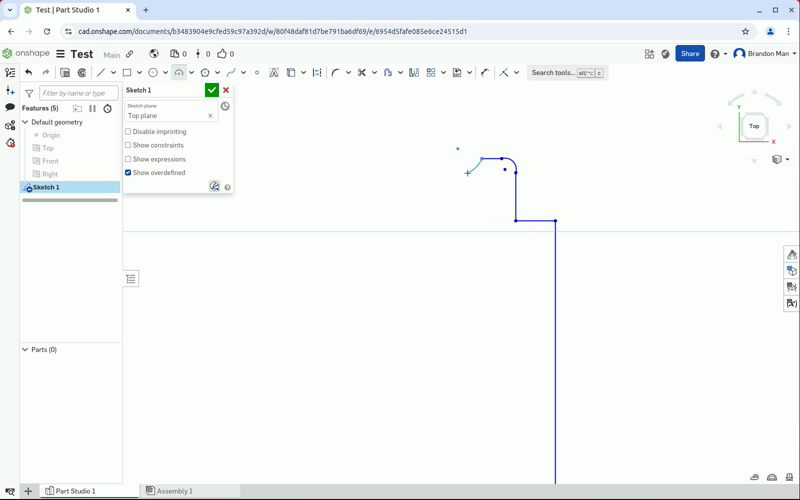
scroll(6)
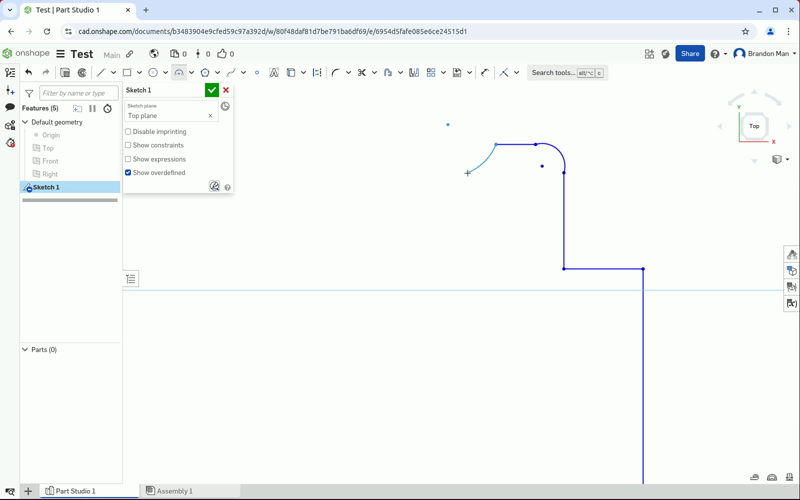
click(467, 172)
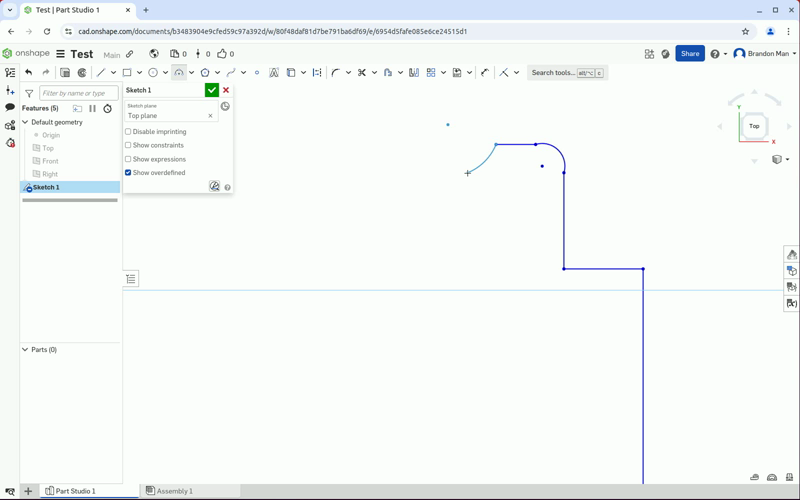
scroll(-6)
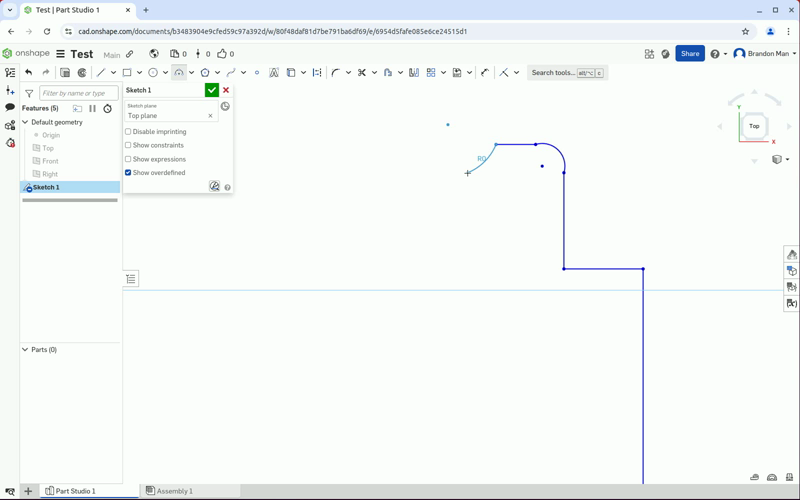
scroll(-6)
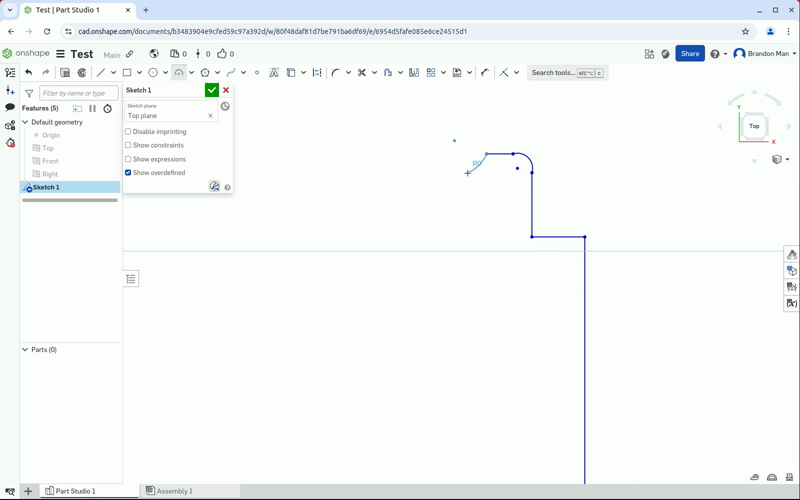
scroll(-6)
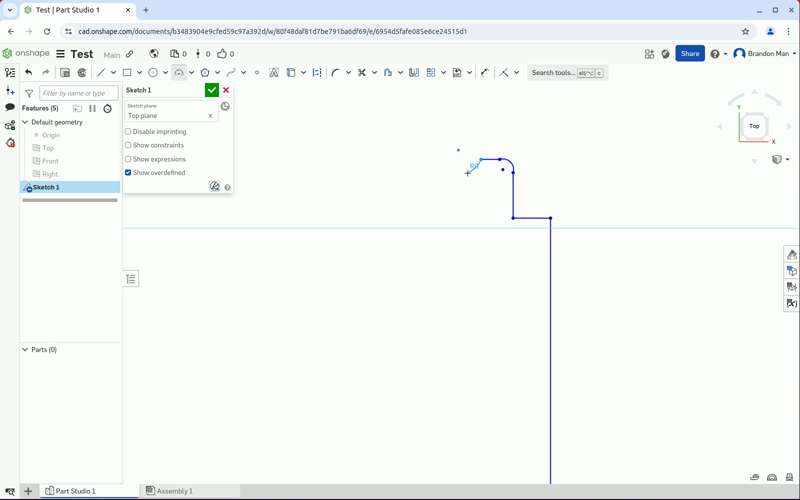
scroll(-6)
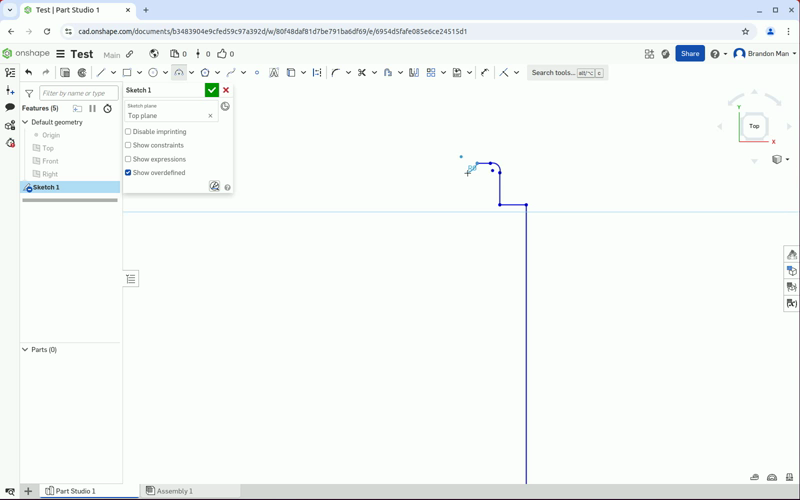
scroll(-6)
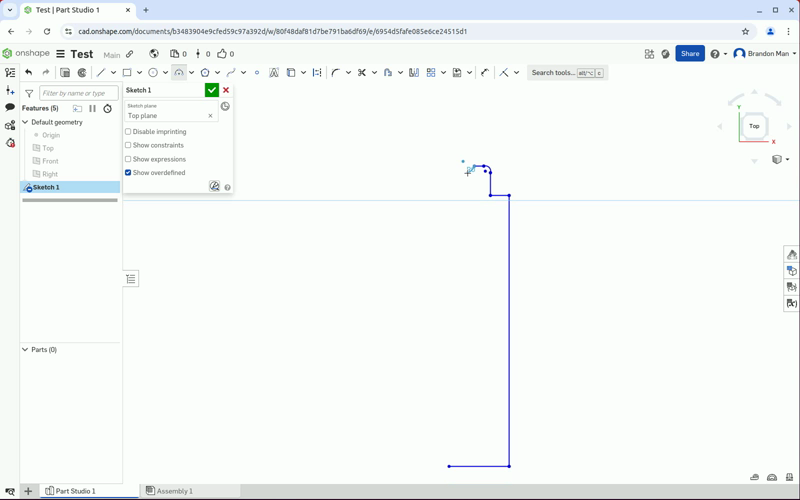
scroll(-6)
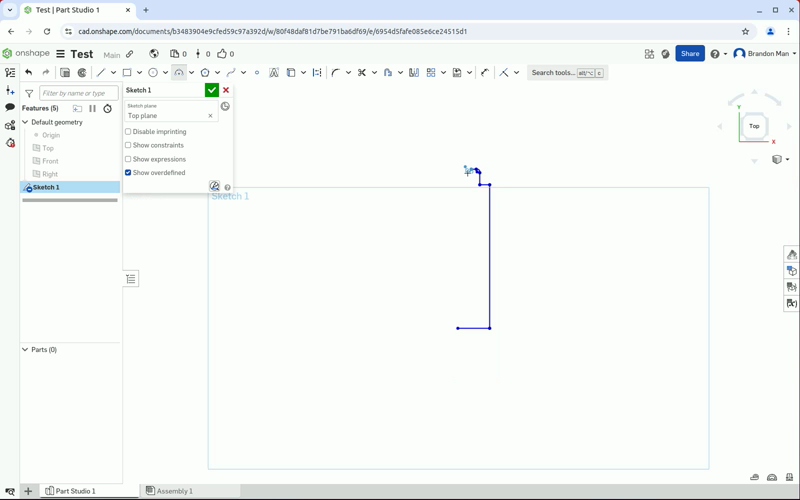
scroll(-6)
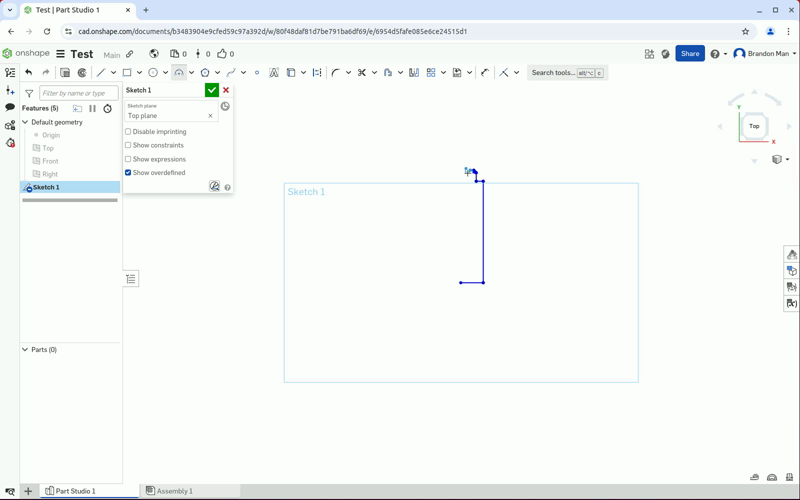
mouse_move(468, 170)
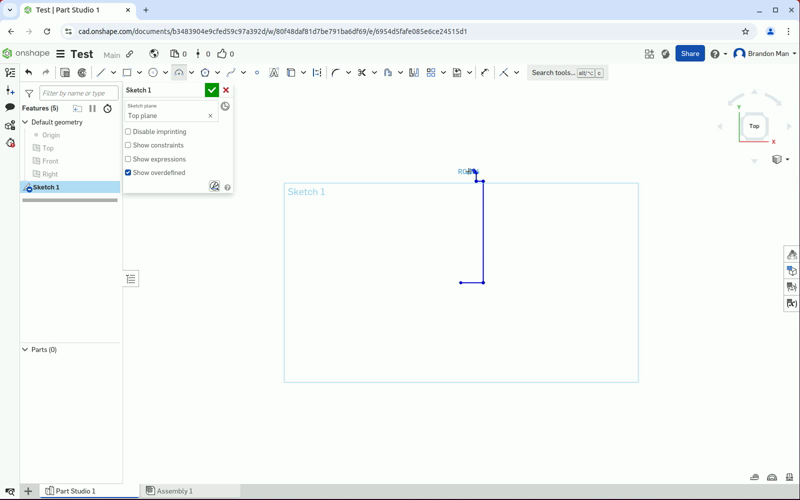
scroll(6)
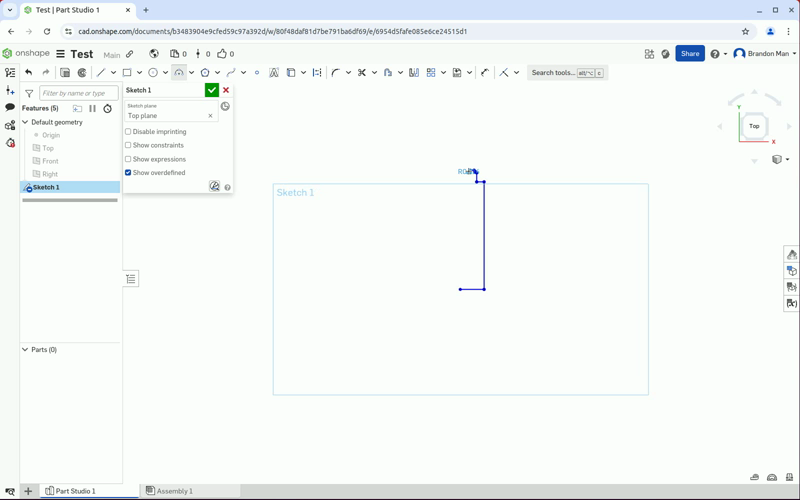
scroll(6)
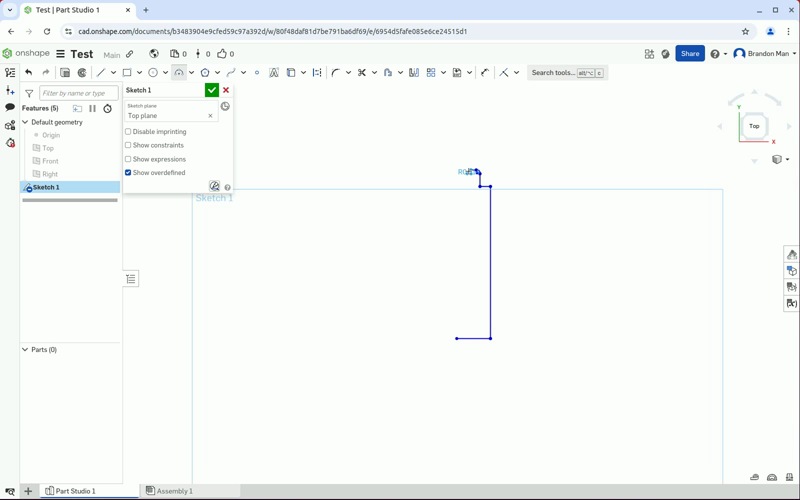
scroll(6)
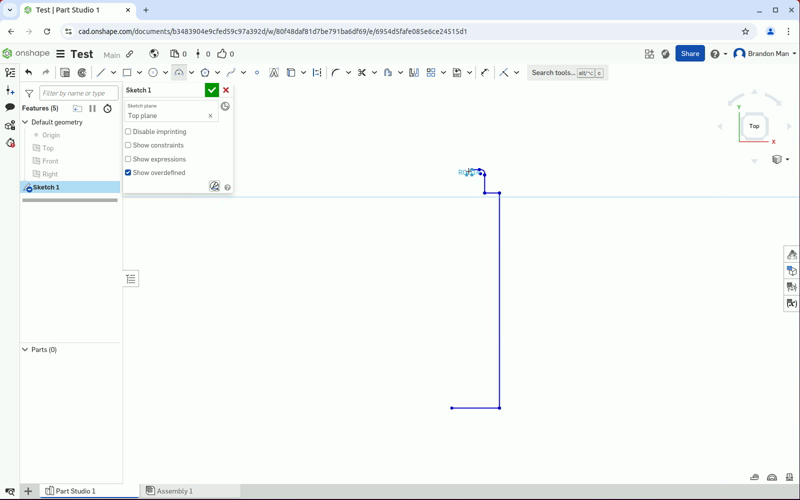
scroll(6)
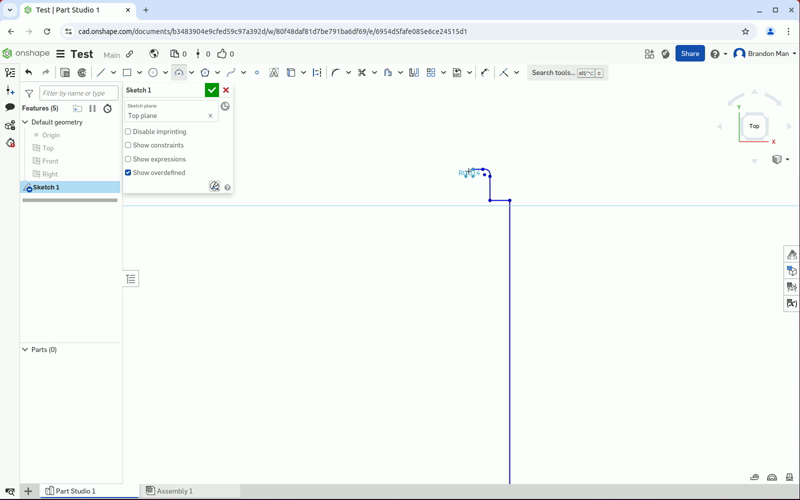
scroll(6)
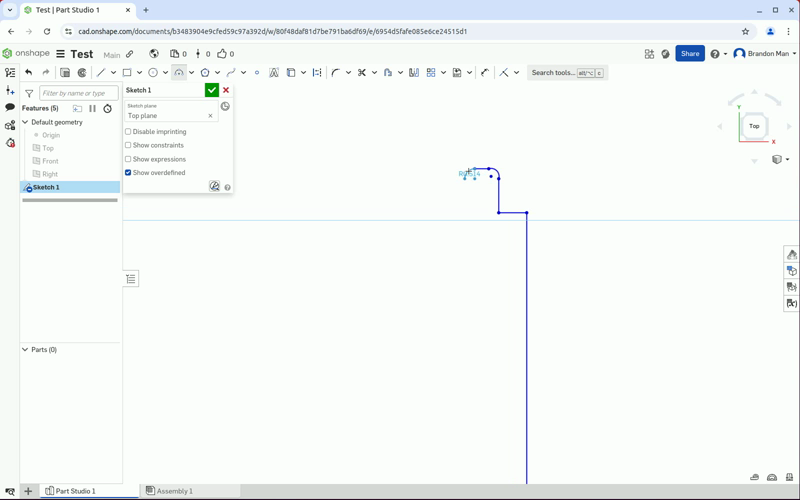
scroll(6)
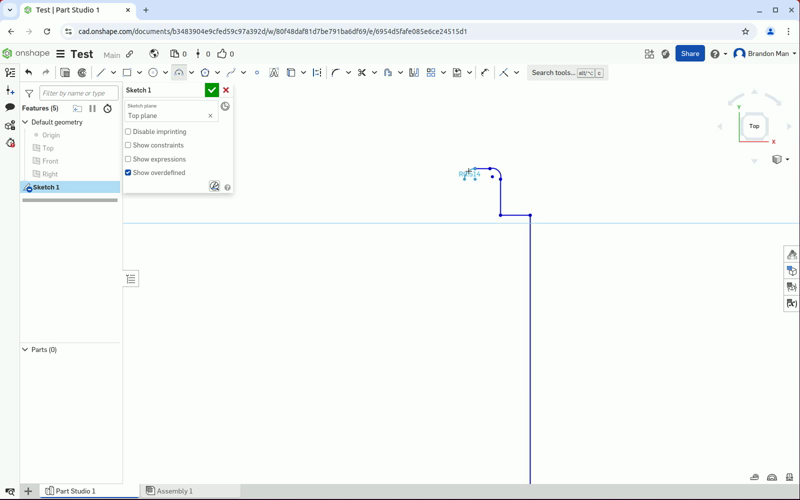
scroll(6)
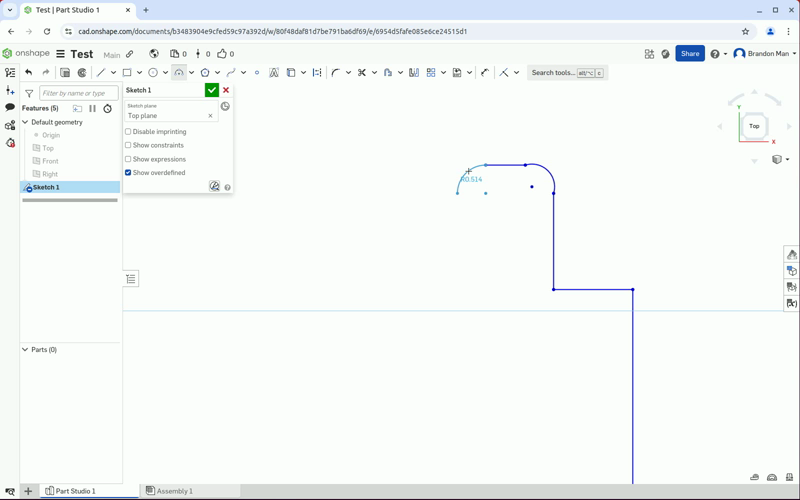
click(468, 170)
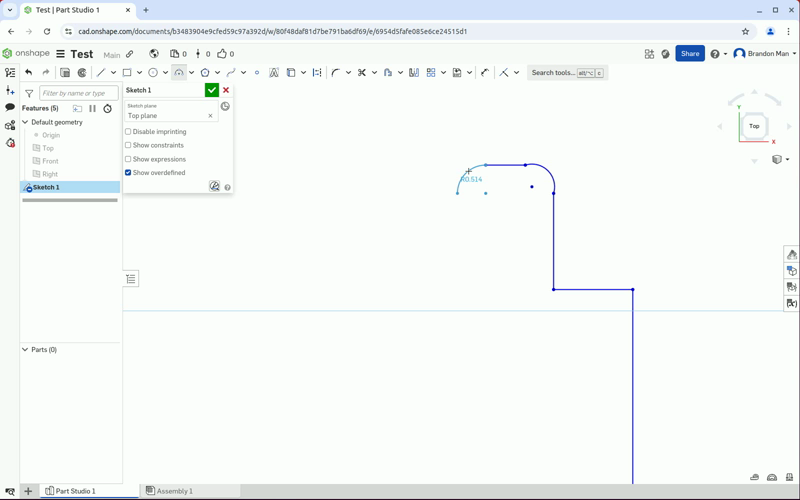
scroll(-6)
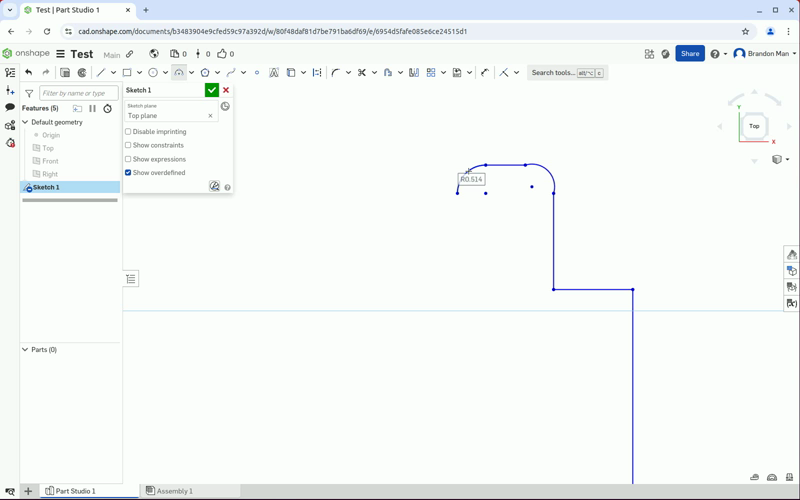
scroll(-6)
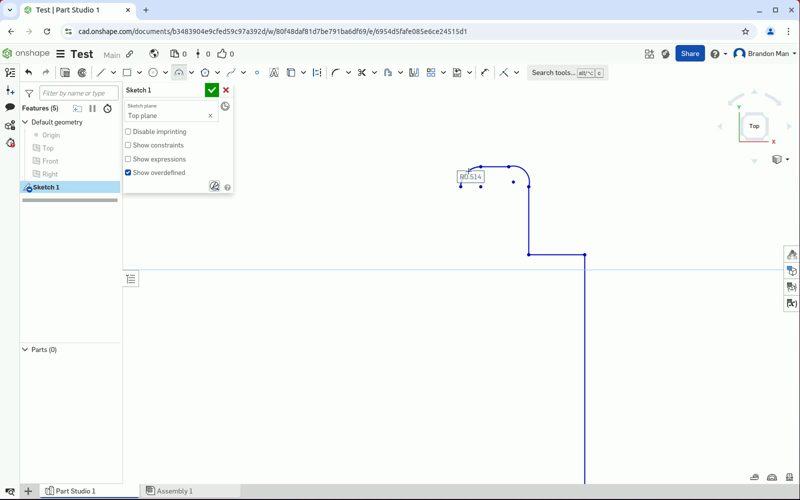
scroll(-6)
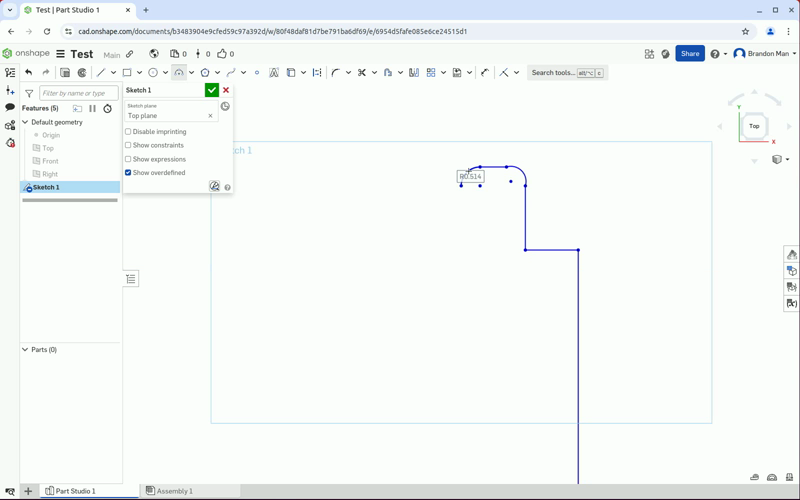
scroll(-6)
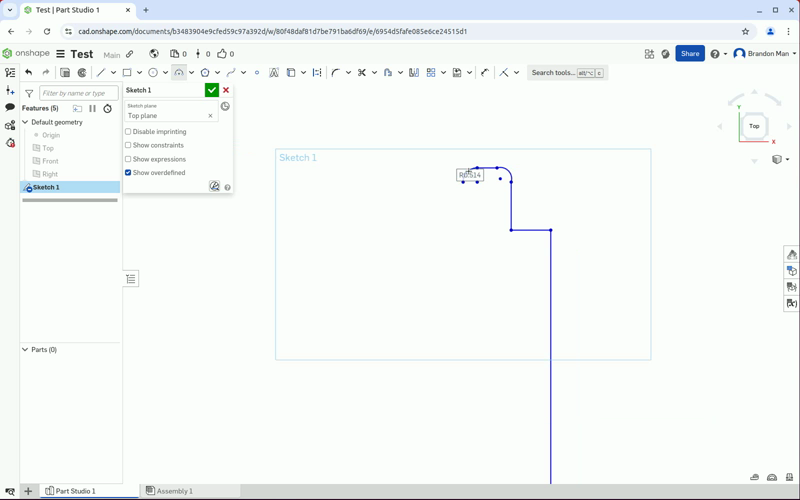
scroll(-6)
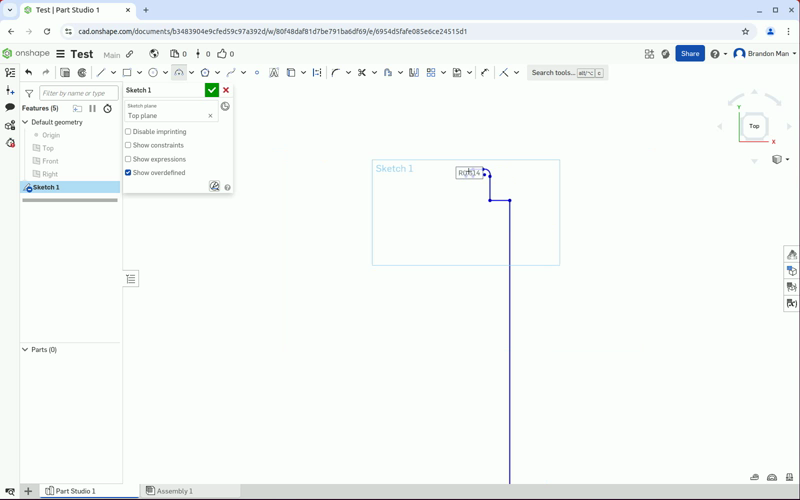
scroll(-6)
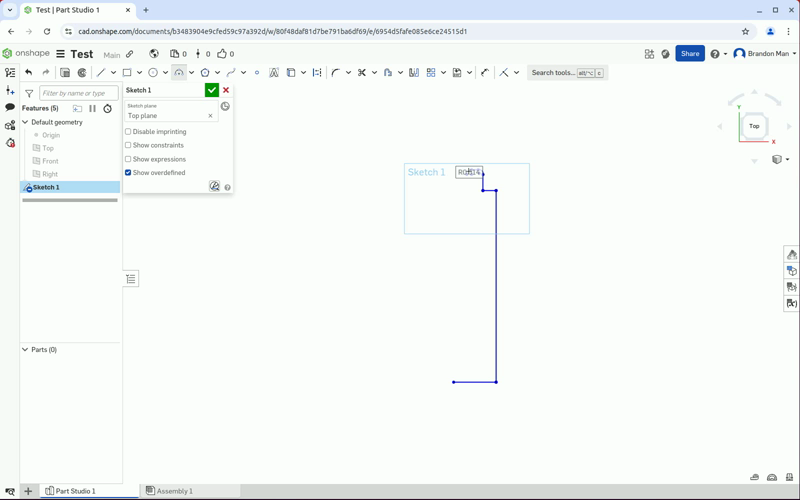
scroll(-6)
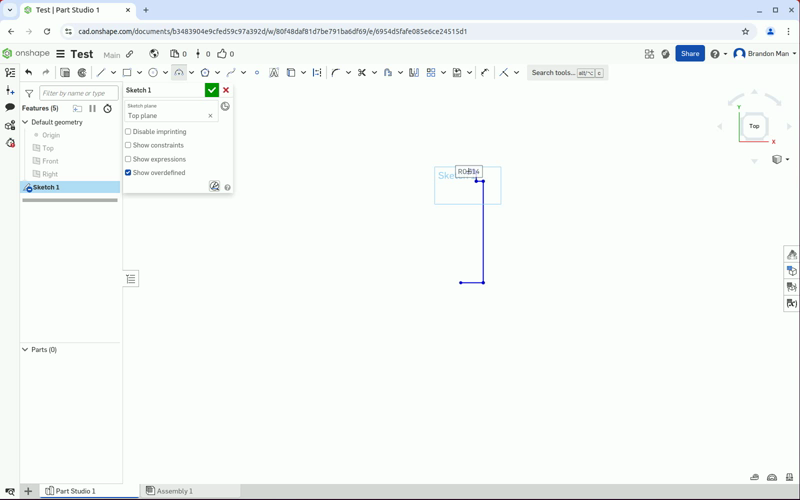
key_up(shift)
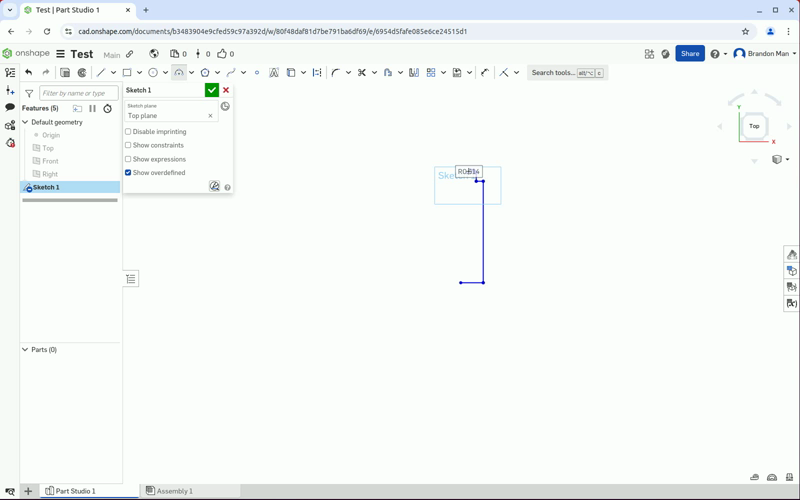
key(esc)
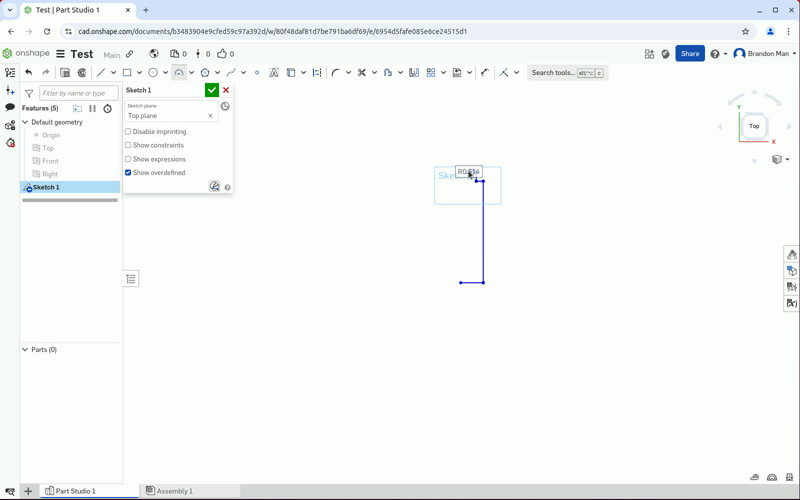
key(l)
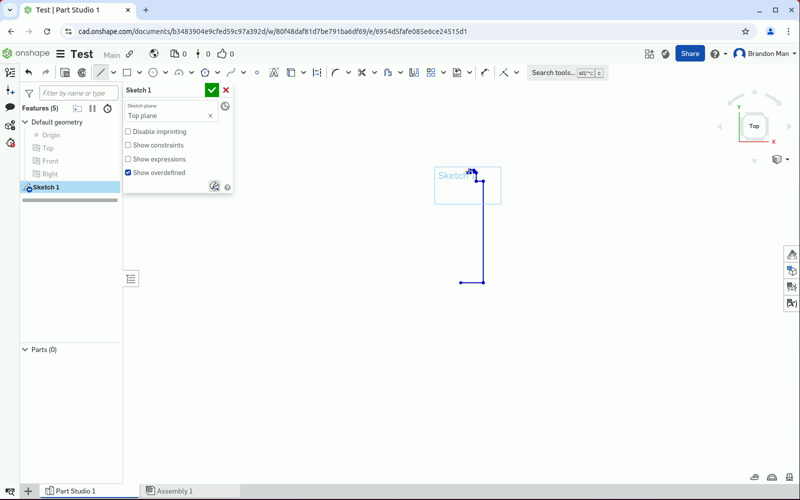
mouse_move(467, 172)
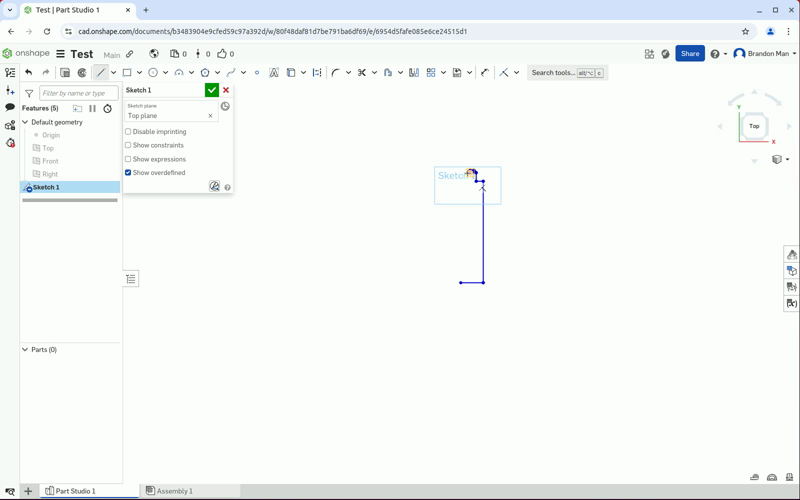
scroll(6)
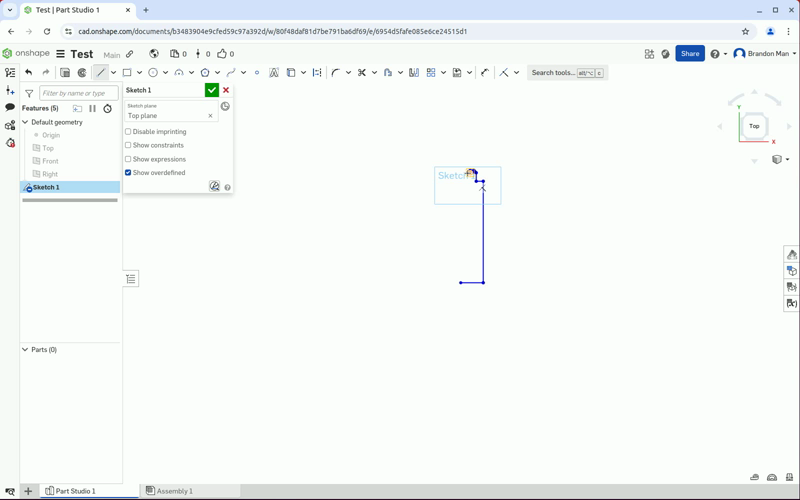
scroll(6)
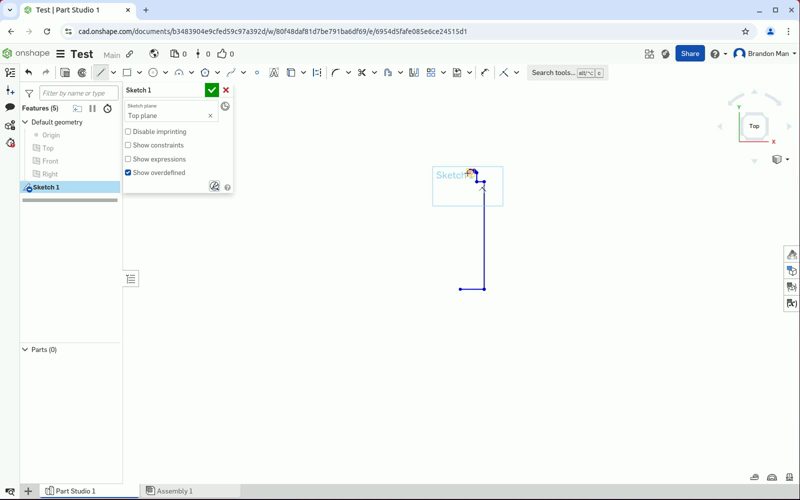
scroll(6)
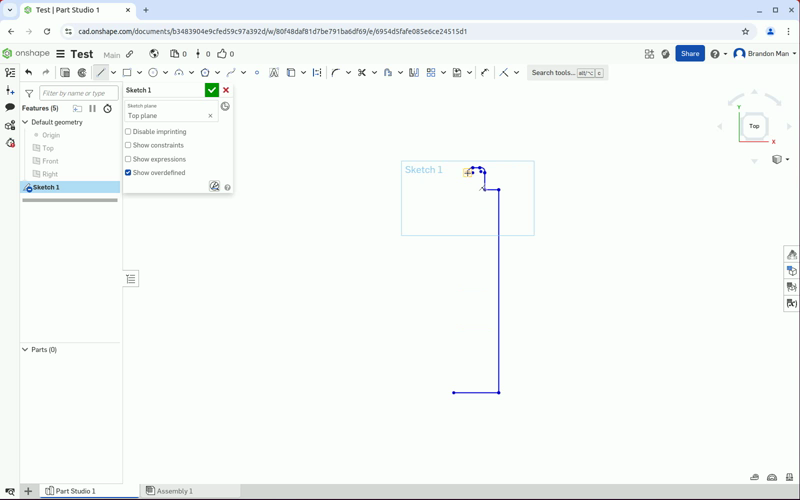
scroll(6)
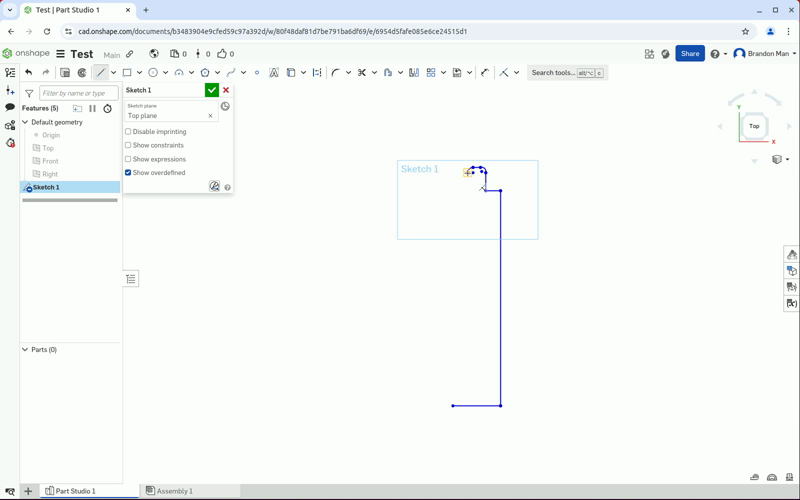
scroll(6)
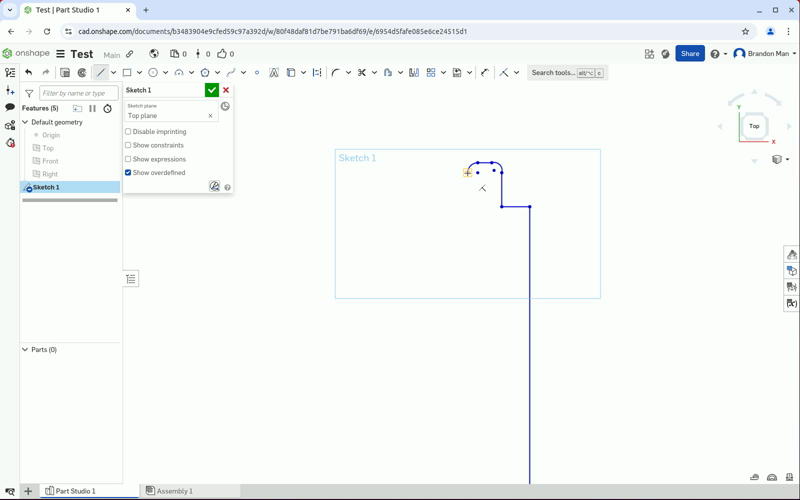
scroll(6)
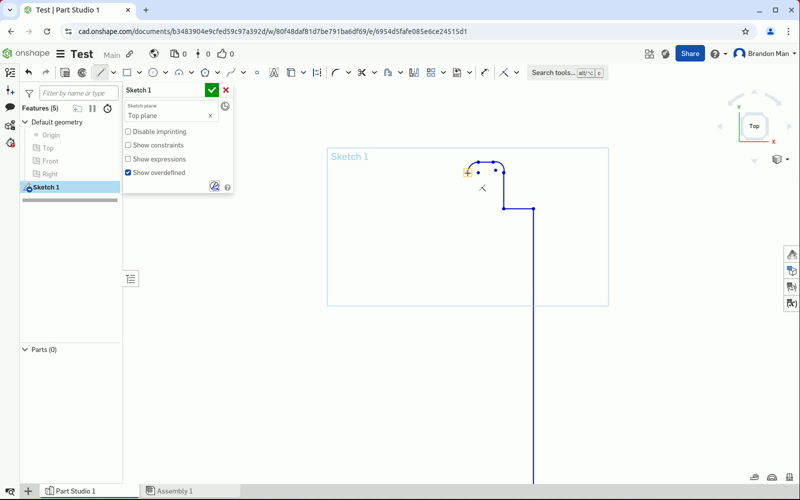
scroll(6)
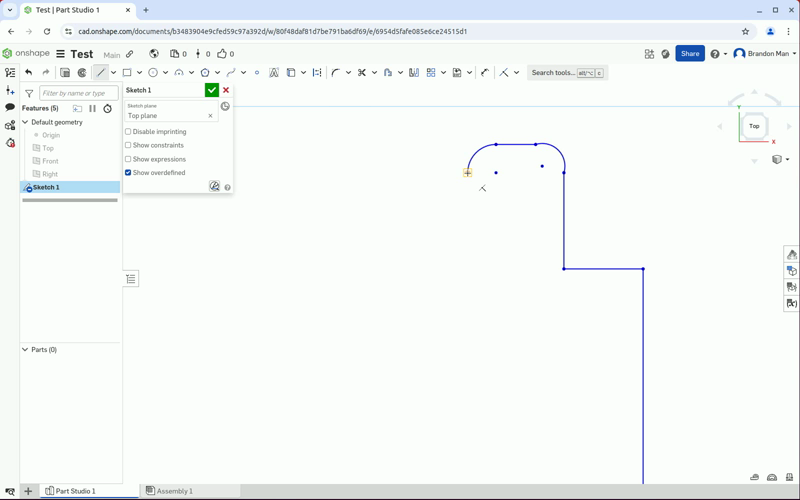
click(467, 172)
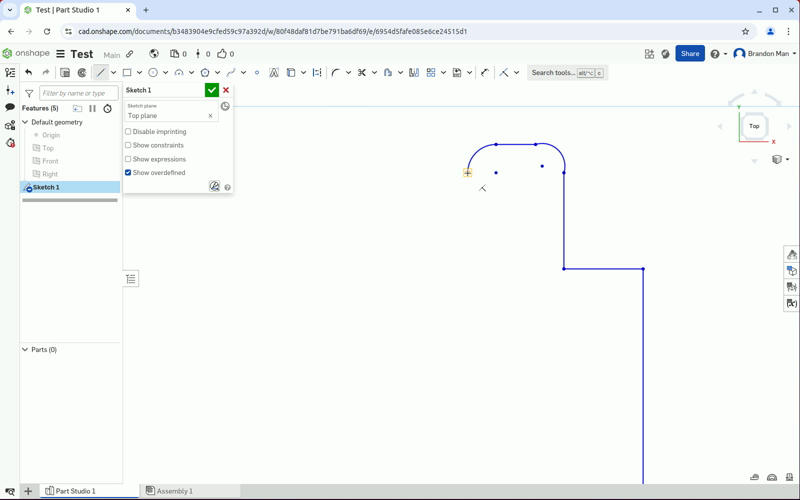
scroll(-6)
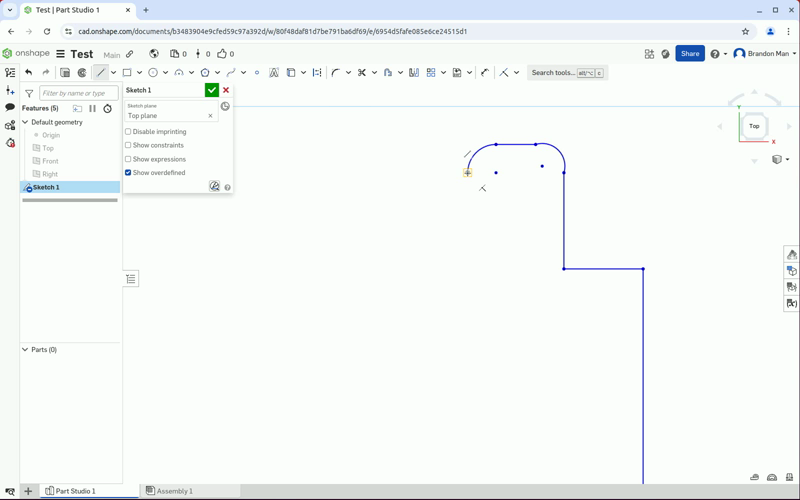
scroll(-6)
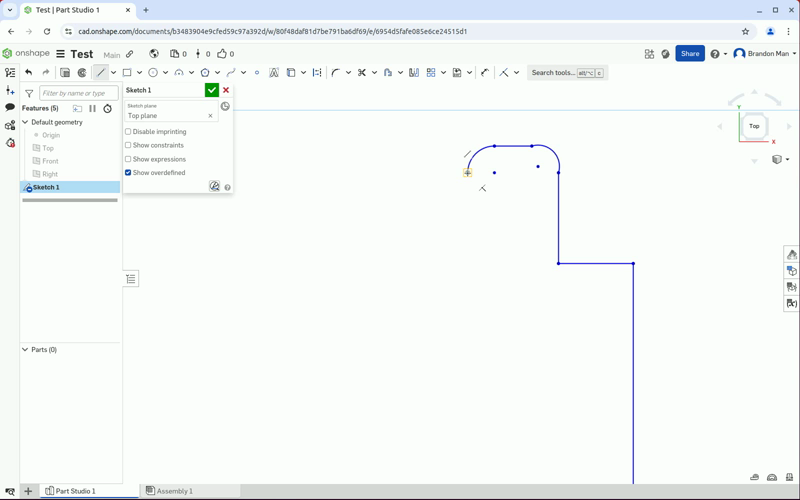
scroll(-6)
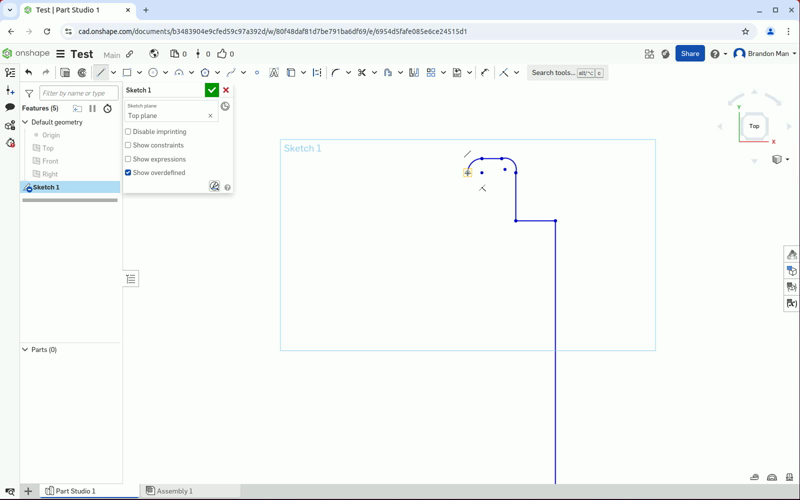
scroll(-6)
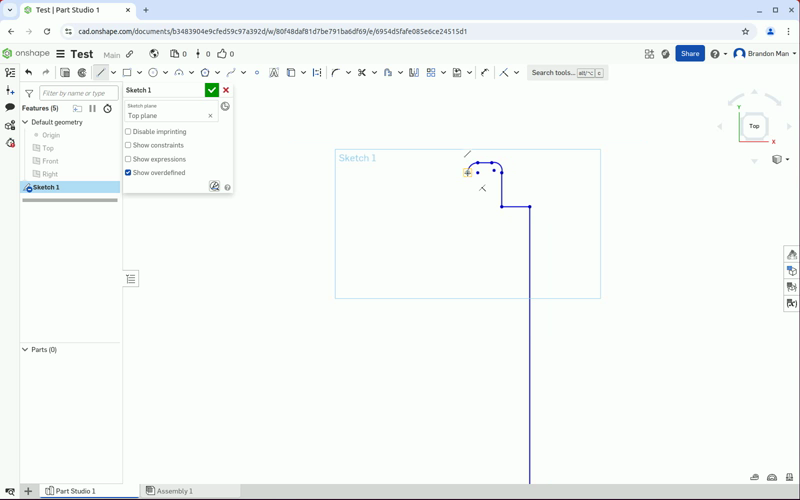
scroll(-6)
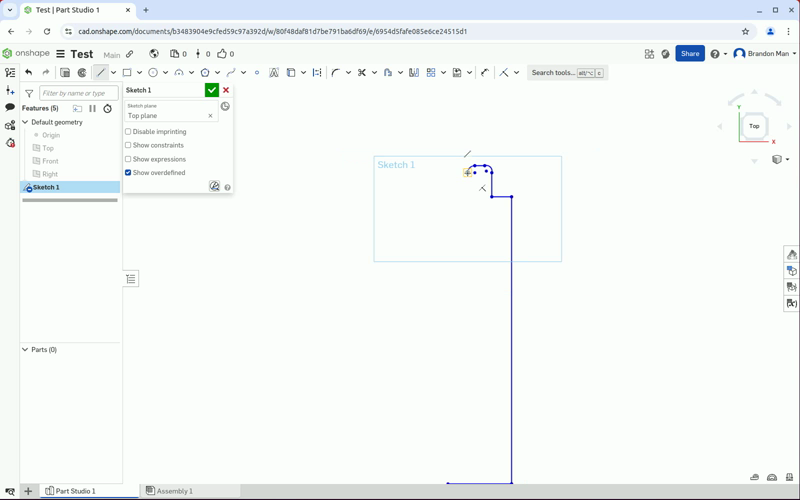
scroll(-6)
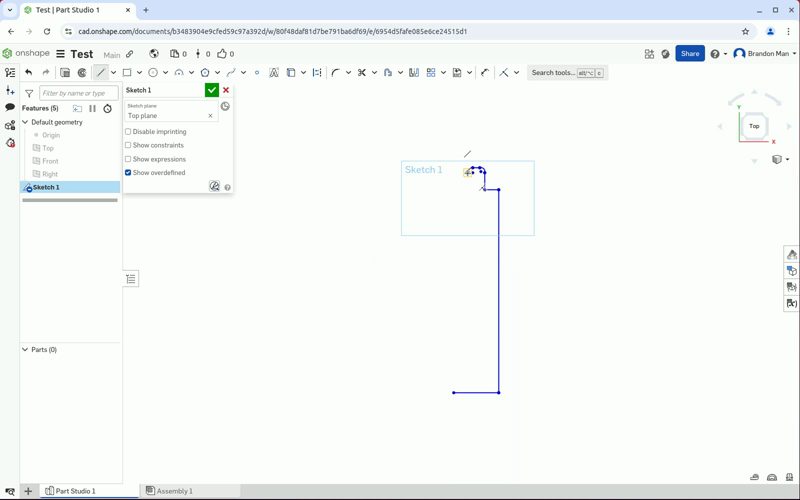
scroll(-6)
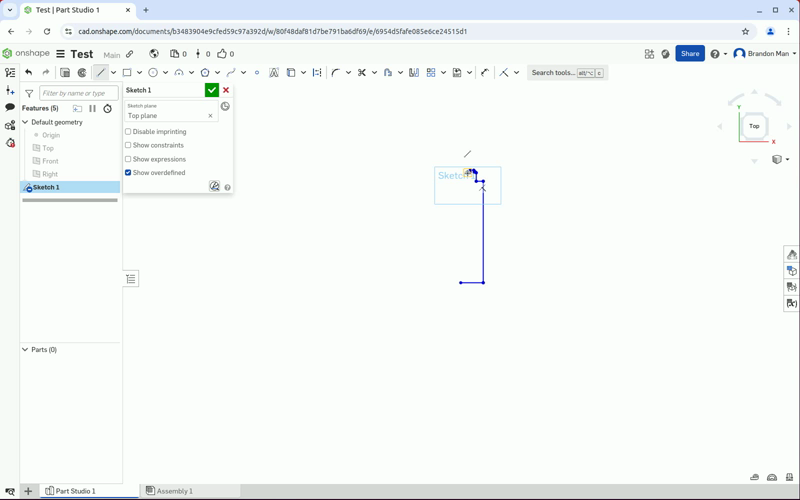
key_down(shift)
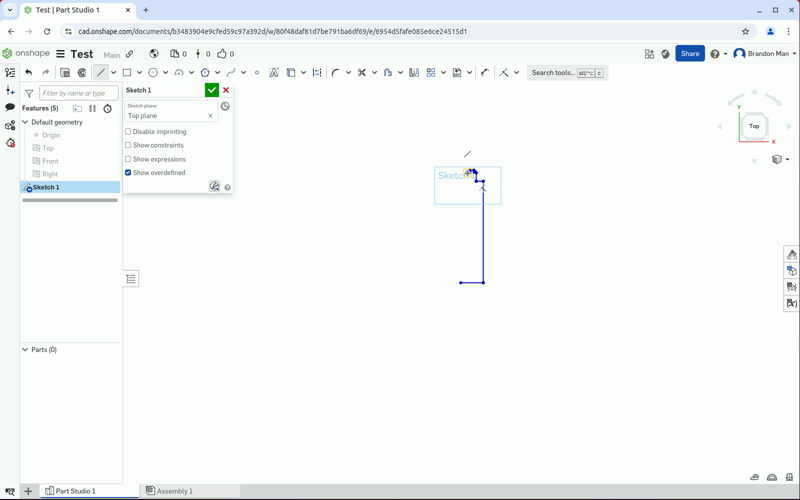
mouse_move(498, 172)
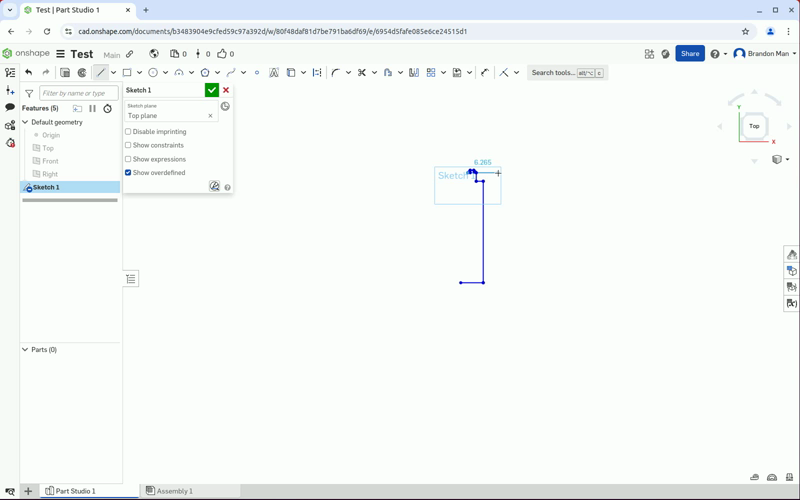
mouse_move(467, 181)
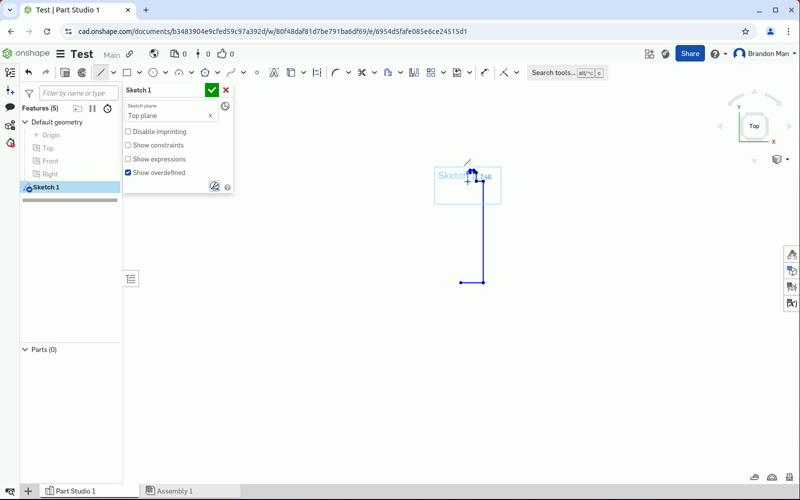
click(467, 181)
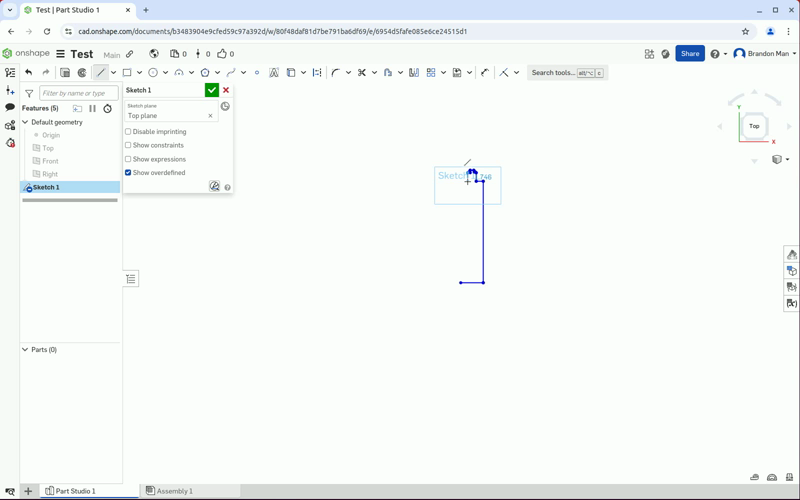
key_up(shift)
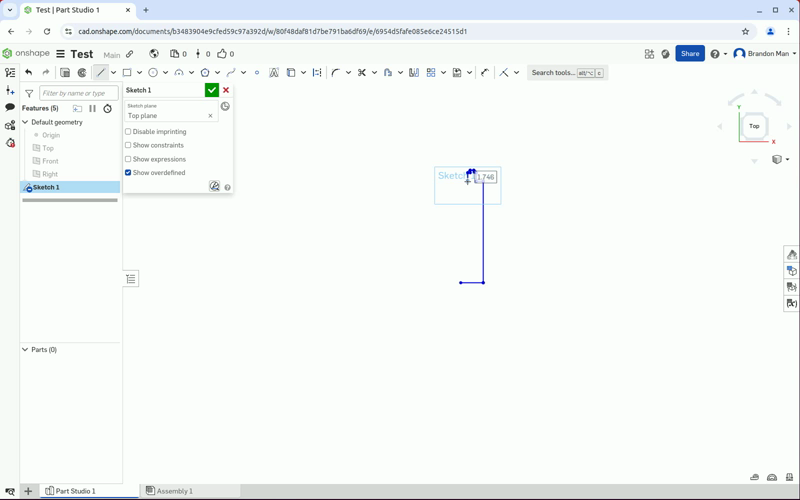
key_down(shift)
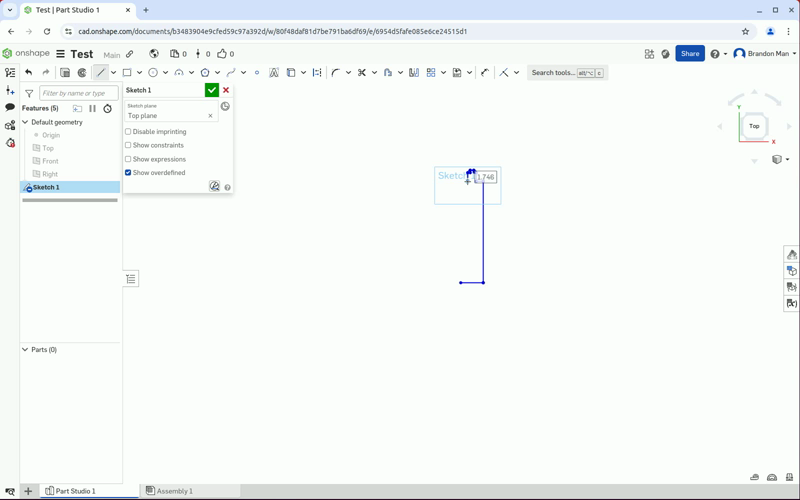
mouse_move(498, 181)
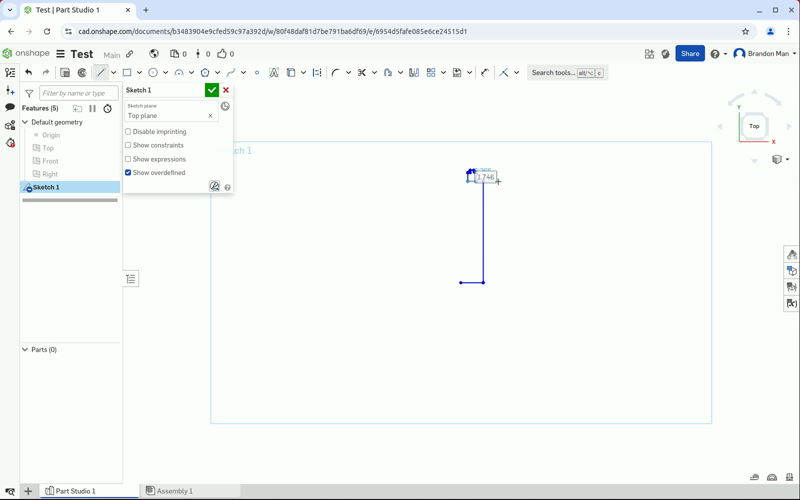
mouse_move(460, 181)
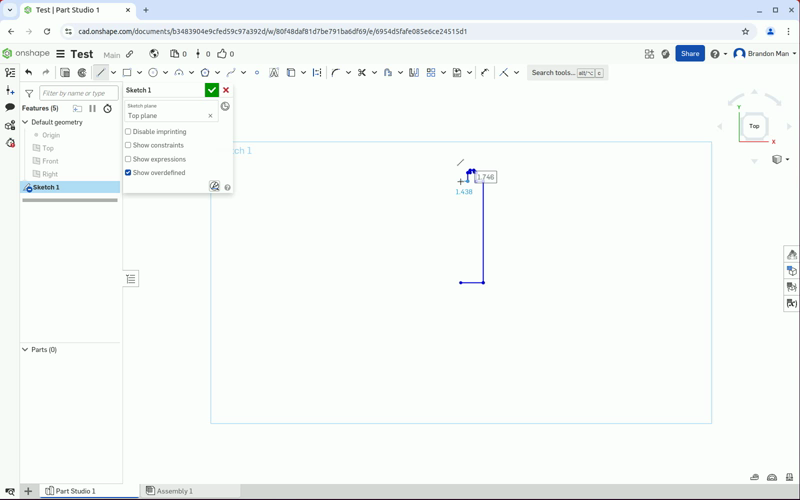
scroll(6)
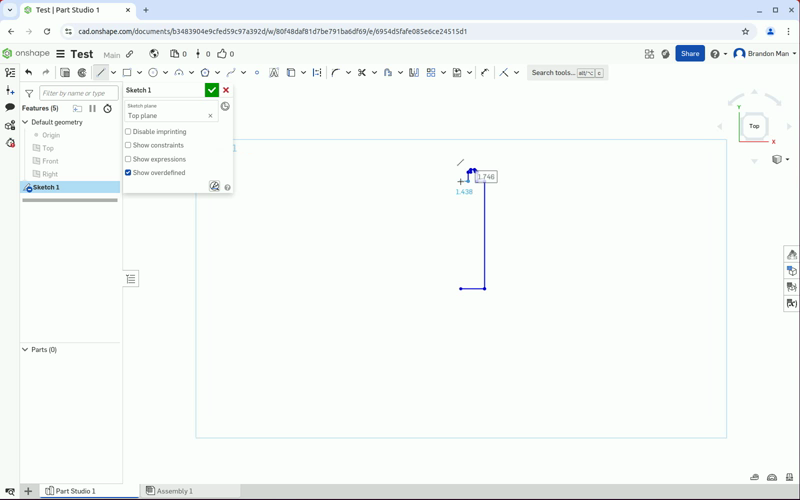
scroll(6)
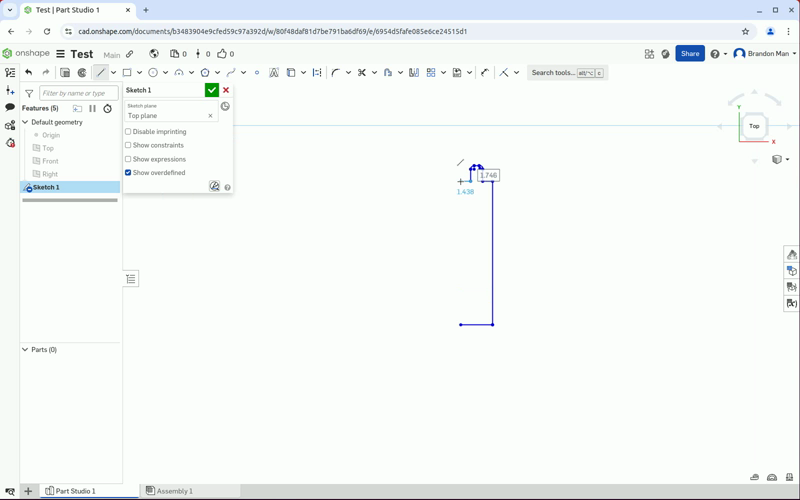
scroll(6)
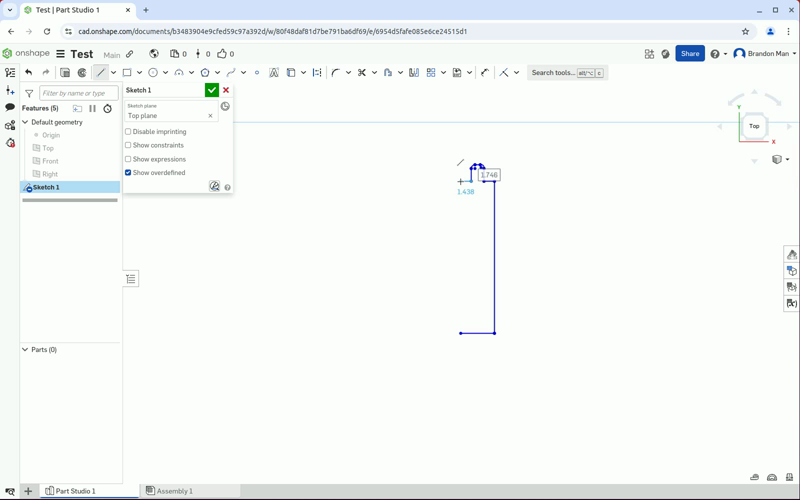
scroll(6)
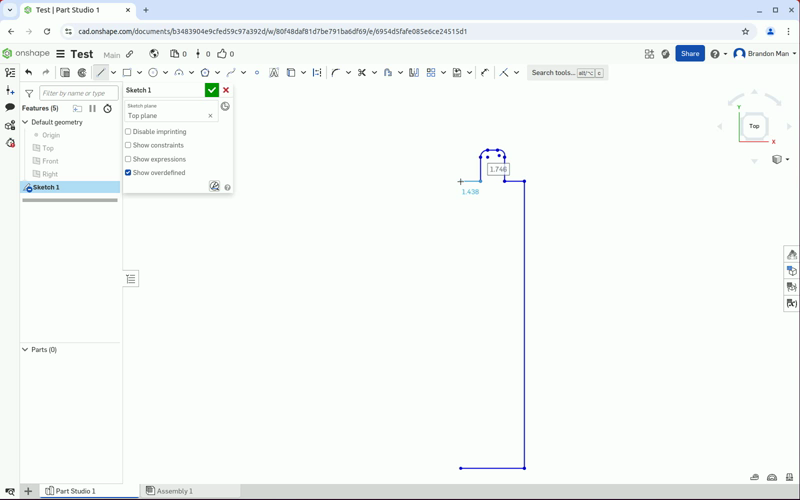
scroll(6)
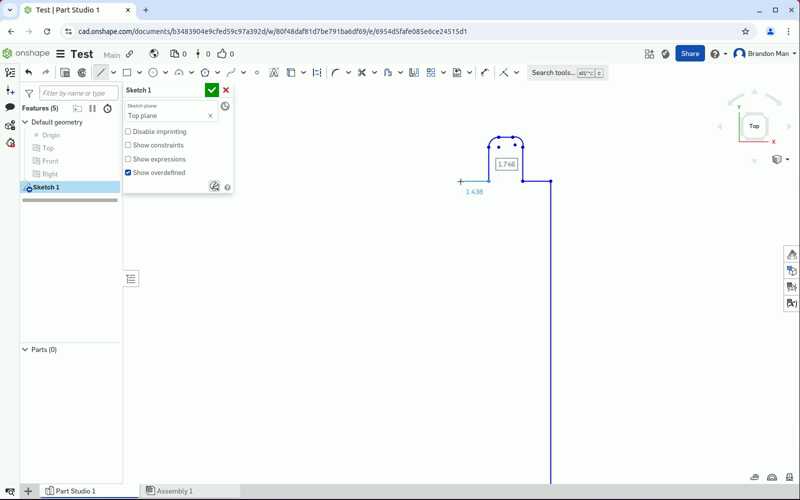
scroll(6)
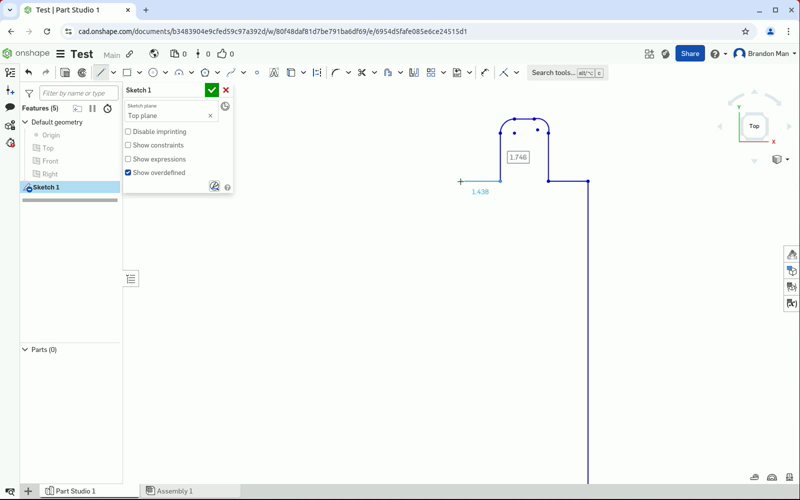
scroll(6)
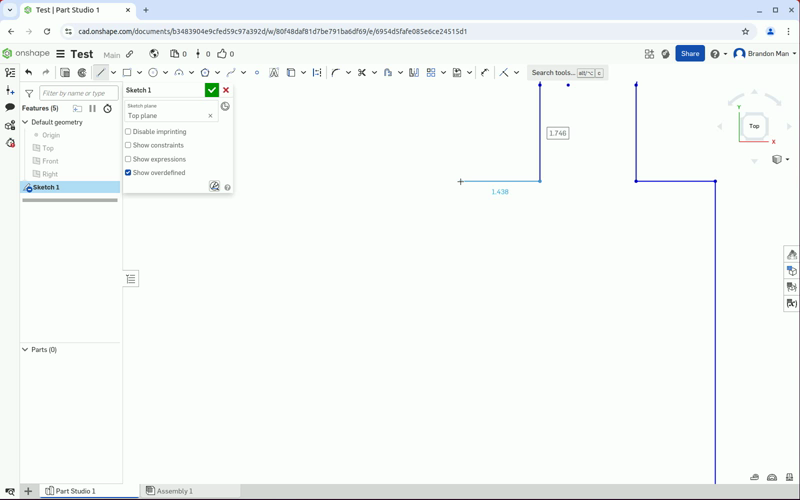
click(460, 181)
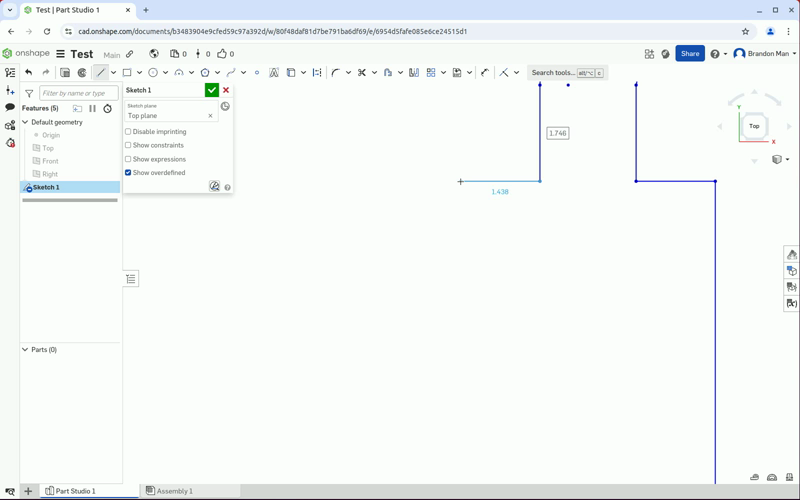
scroll(-6)
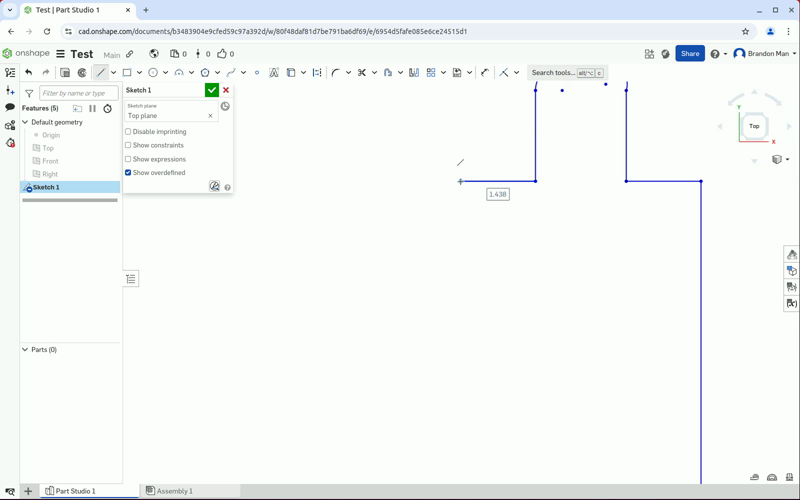
scroll(-6)
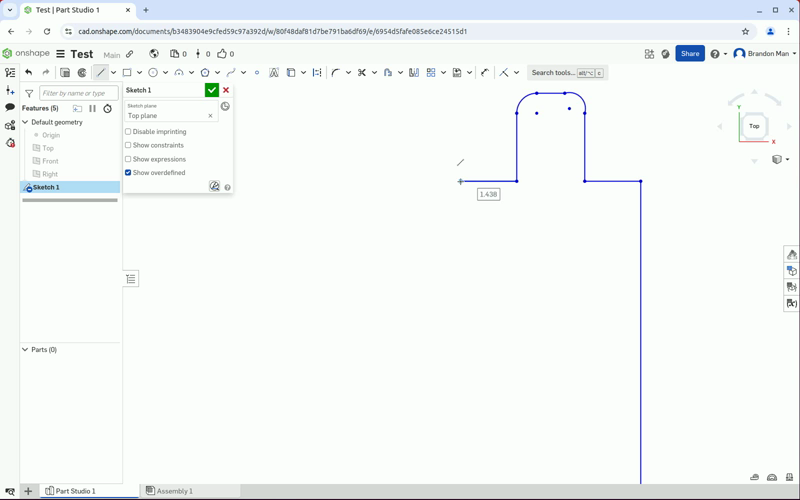
scroll(-6)
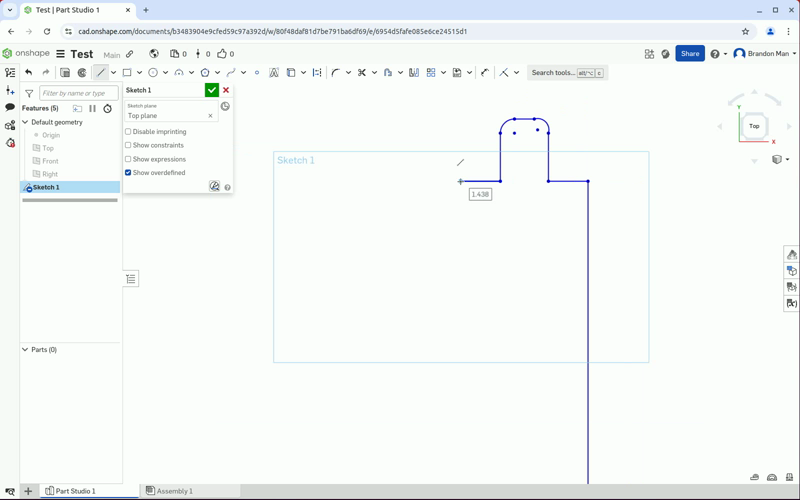
scroll(-6)
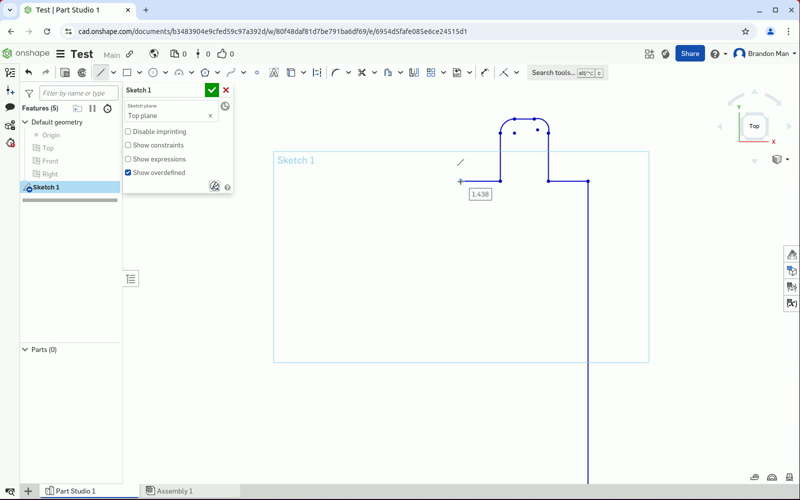
scroll(-6)
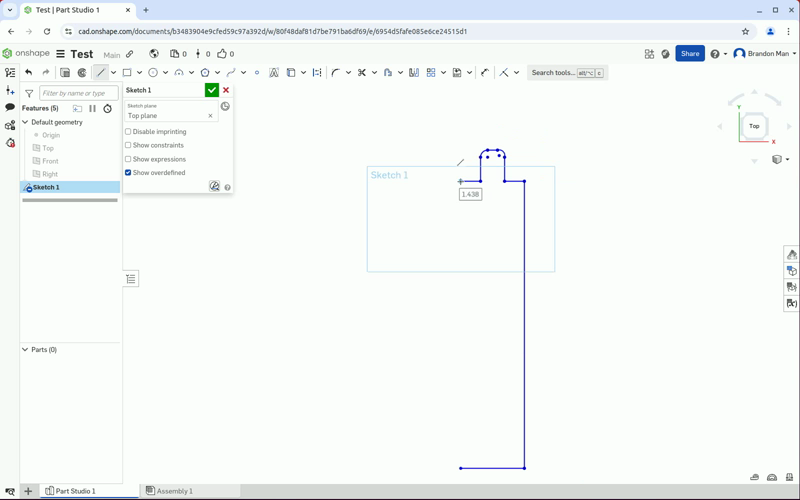
scroll(-6)
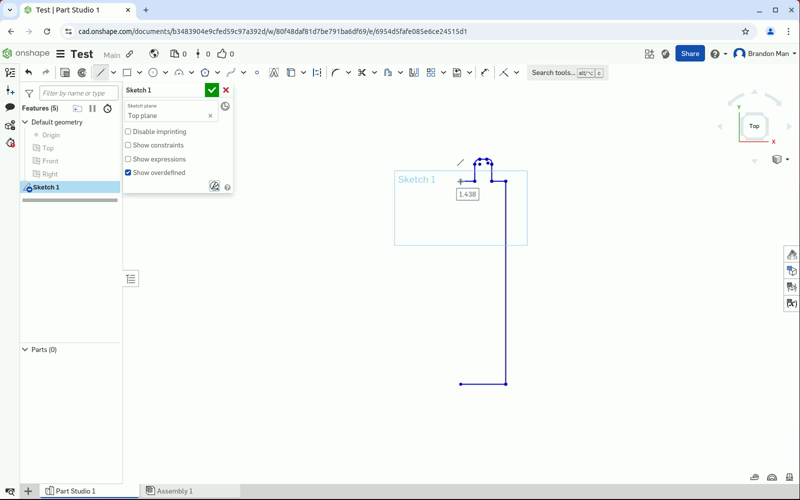
scroll(-6)
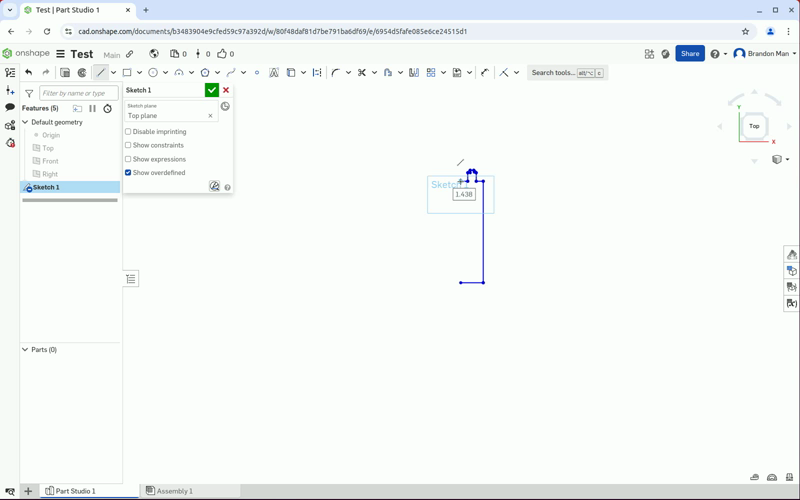
key_up(shift)
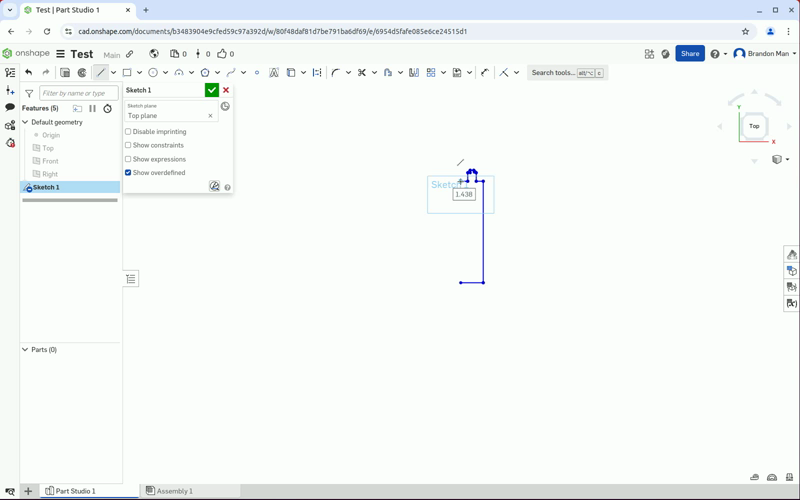
key_down(shift)
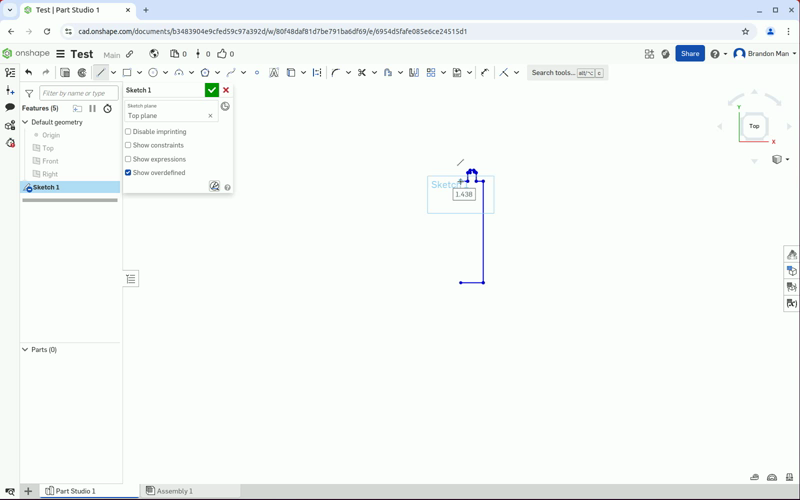
mouse_move(460, 282)
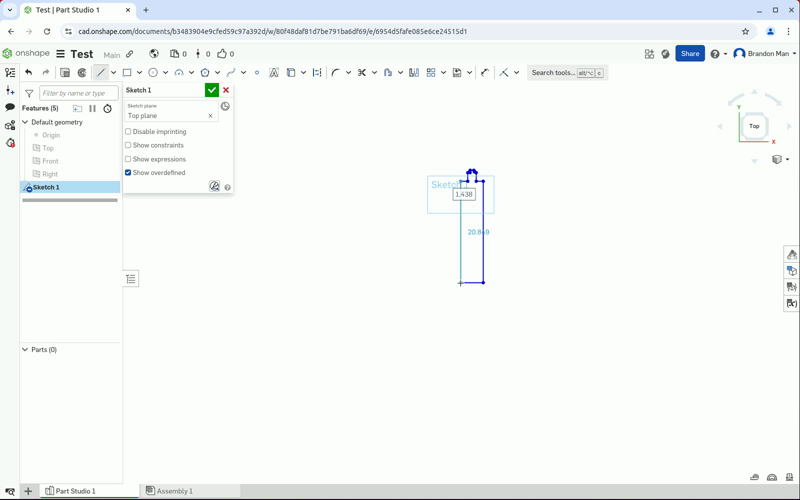
key_up(shift)
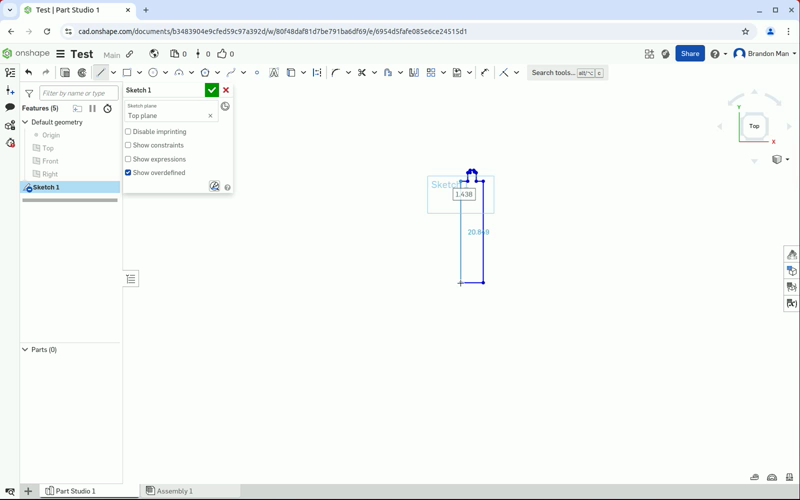
click(460, 282)
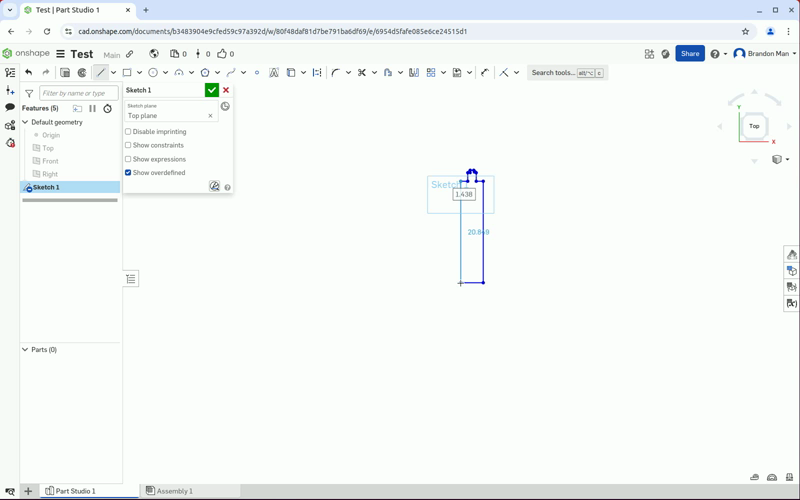
key(esc)
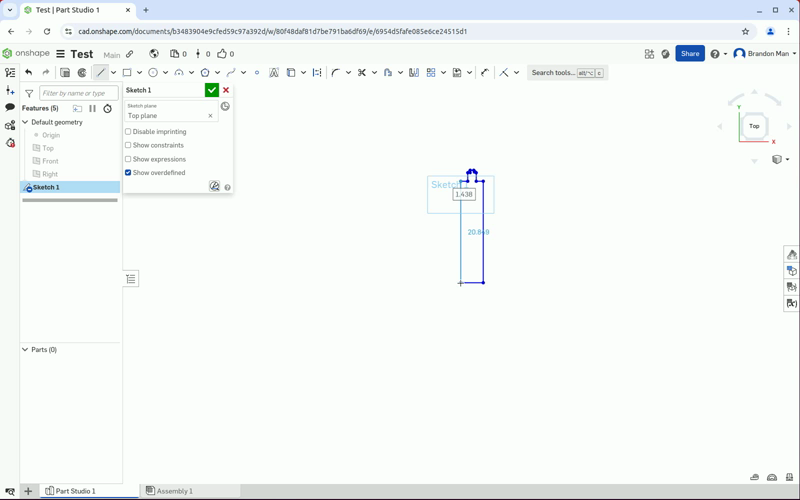
key(l)
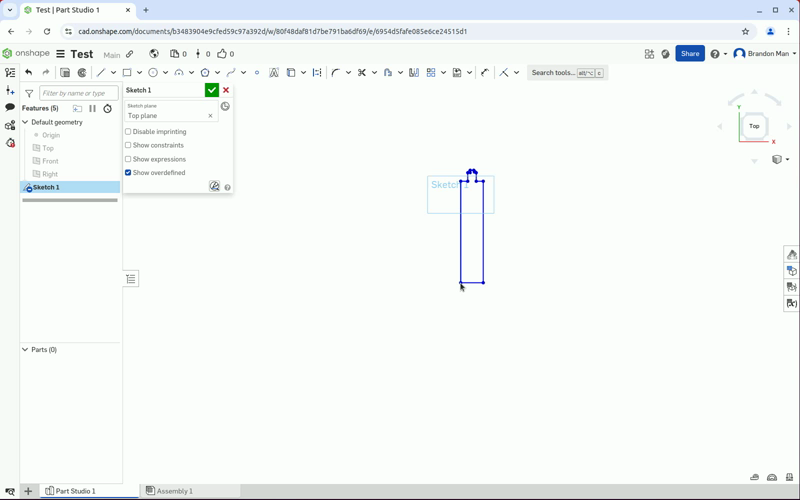
key_down(shift)
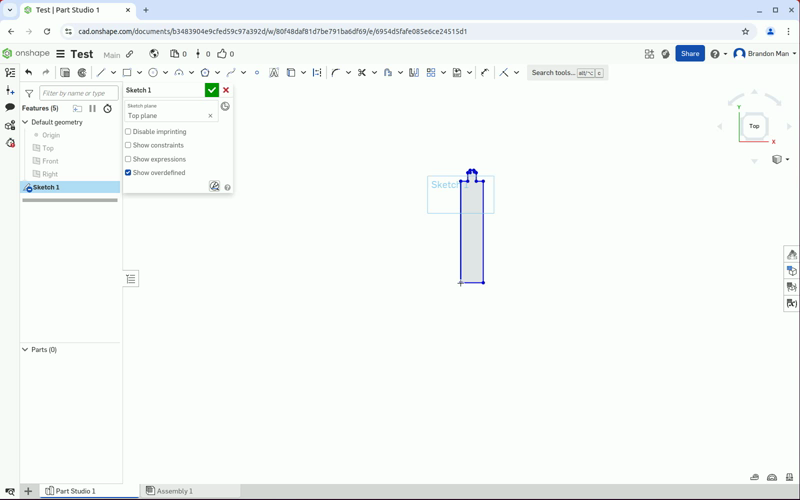
mouse_move(470, 175)
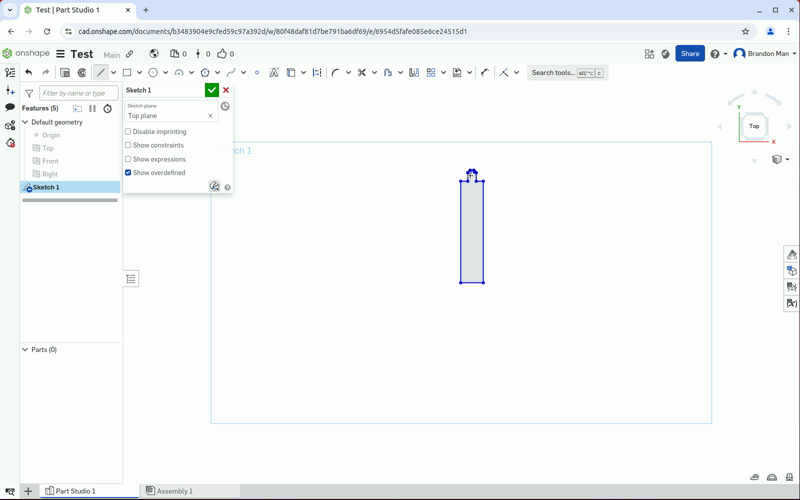
scroll(6)
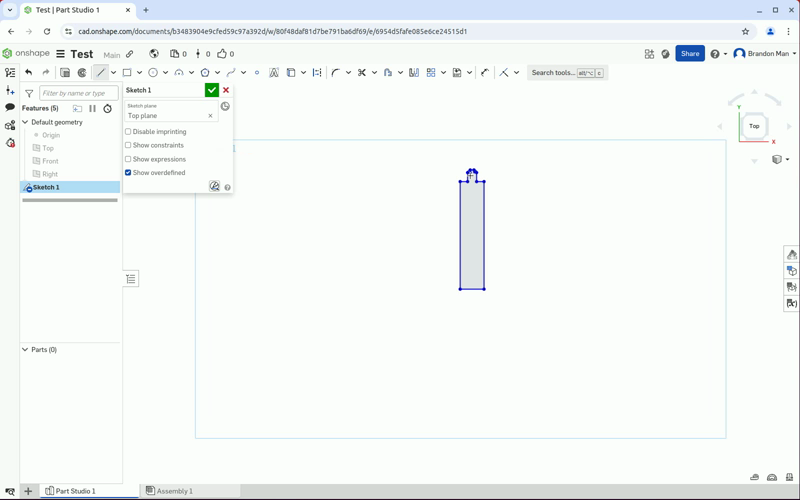
scroll(6)
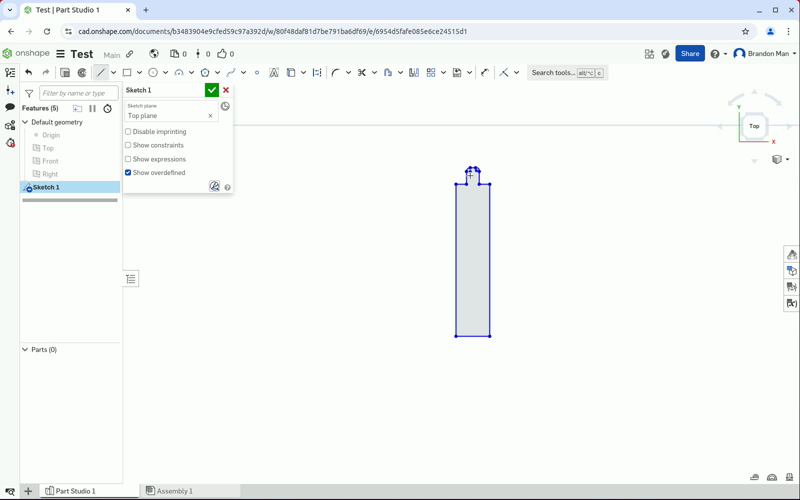
scroll(6)
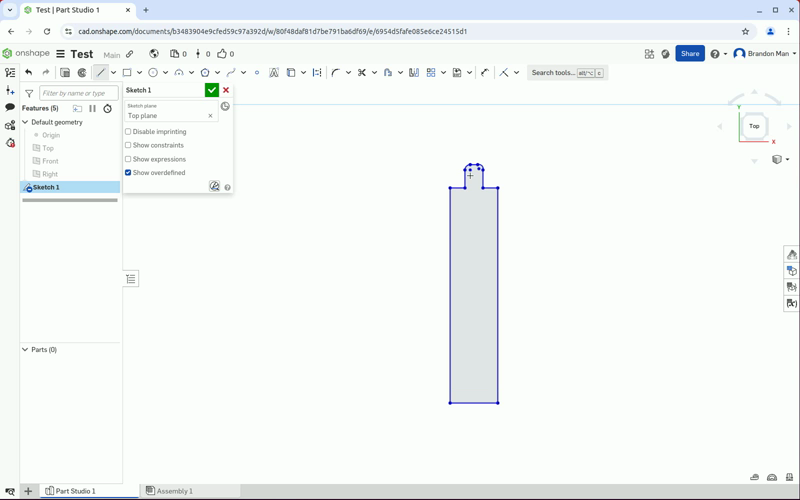
scroll(6)
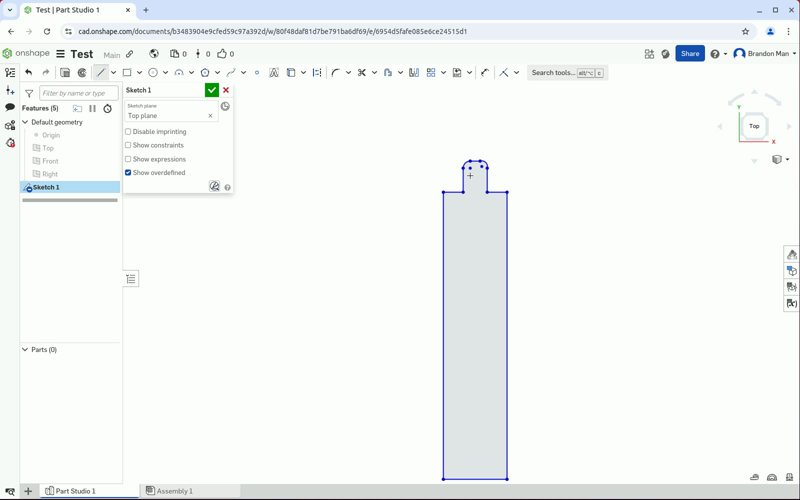
scroll(6)
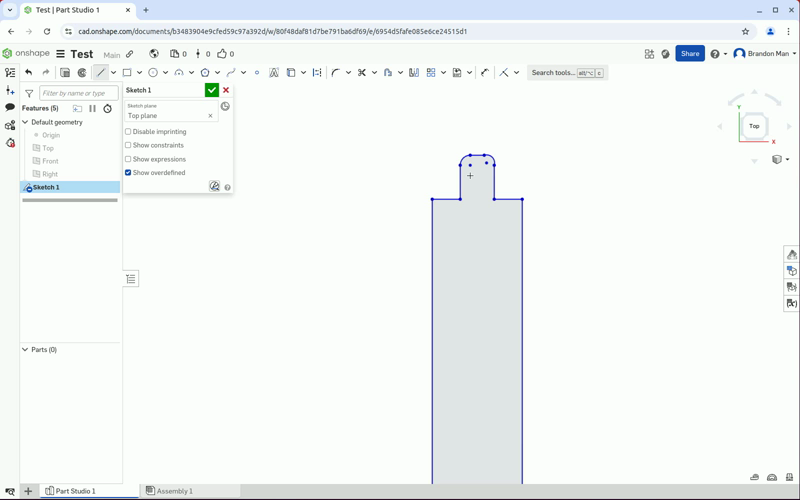
scroll(6)
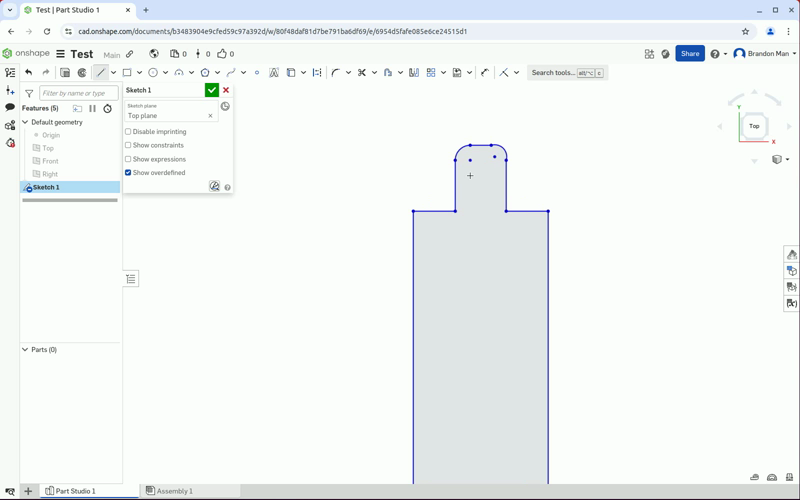
scroll(6)
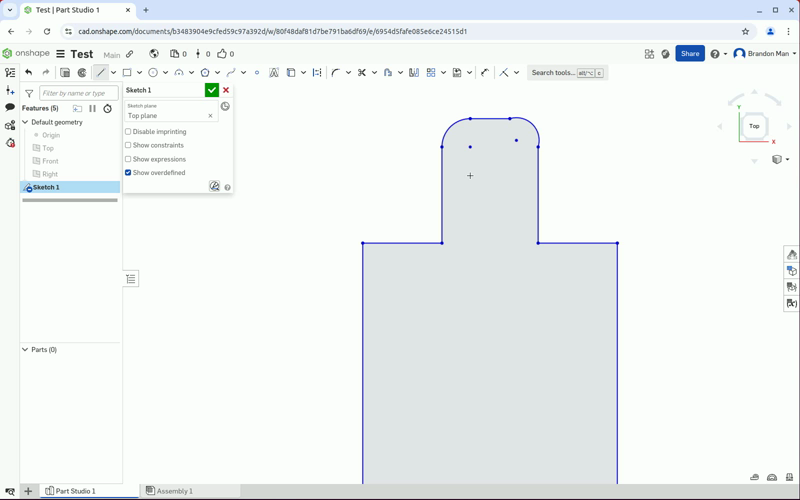
click(470, 175)
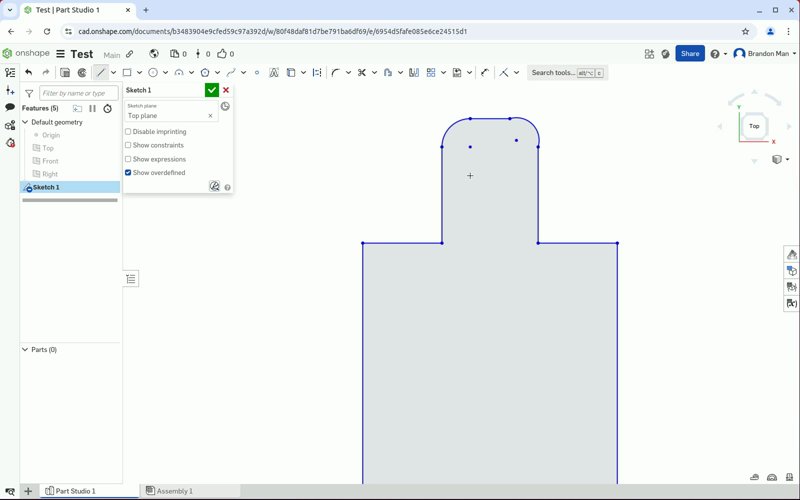
scroll(-6)
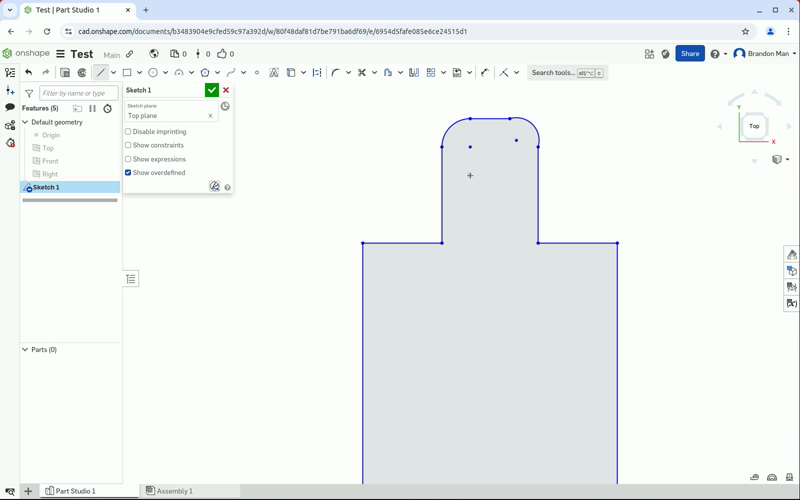
scroll(-6)
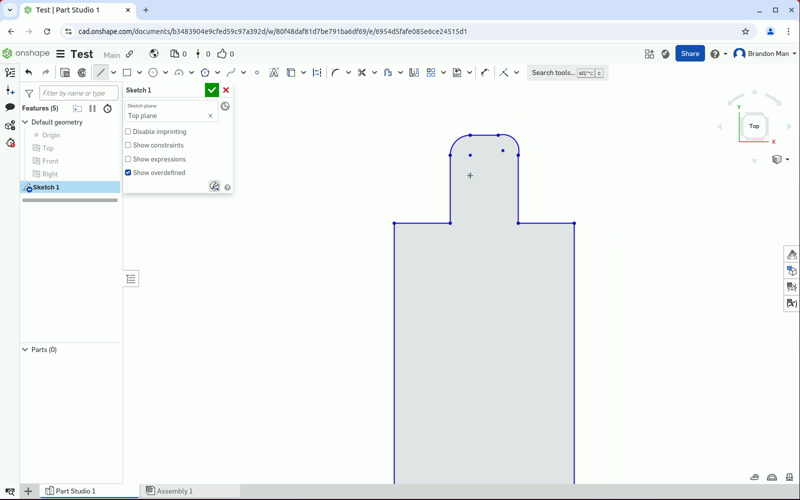
scroll(-6)
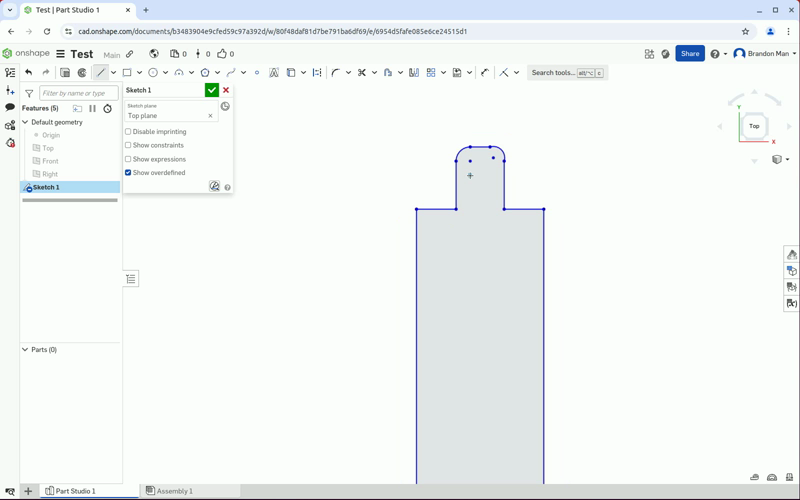
scroll(-6)
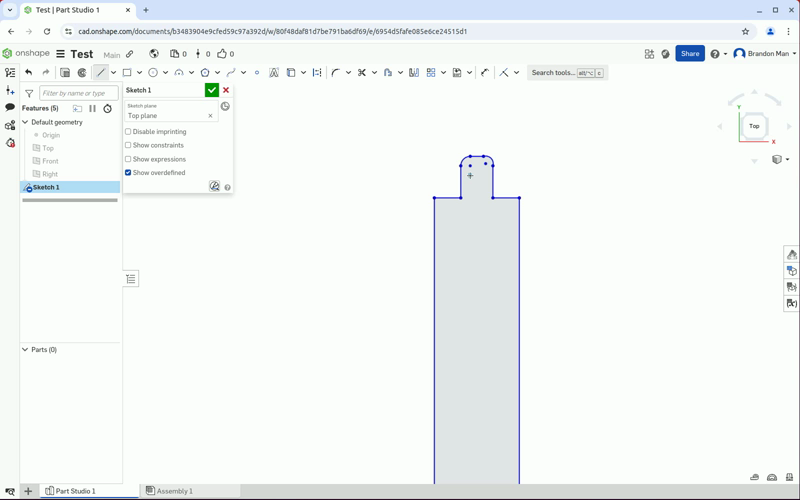
scroll(-6)
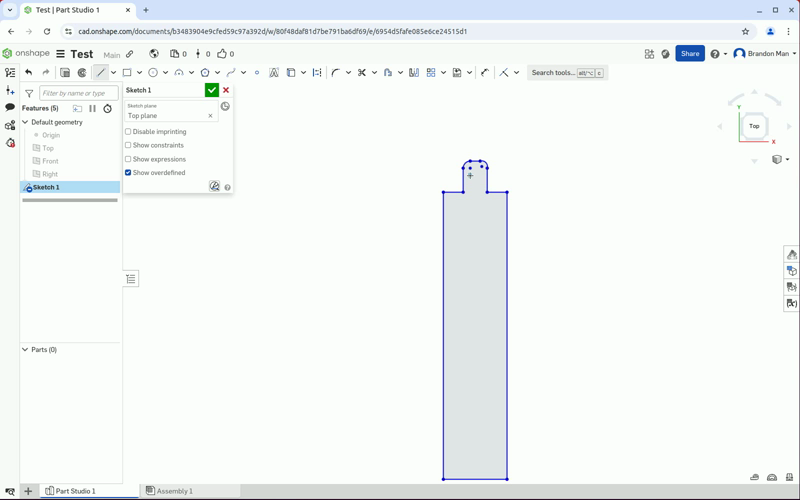
scroll(-6)
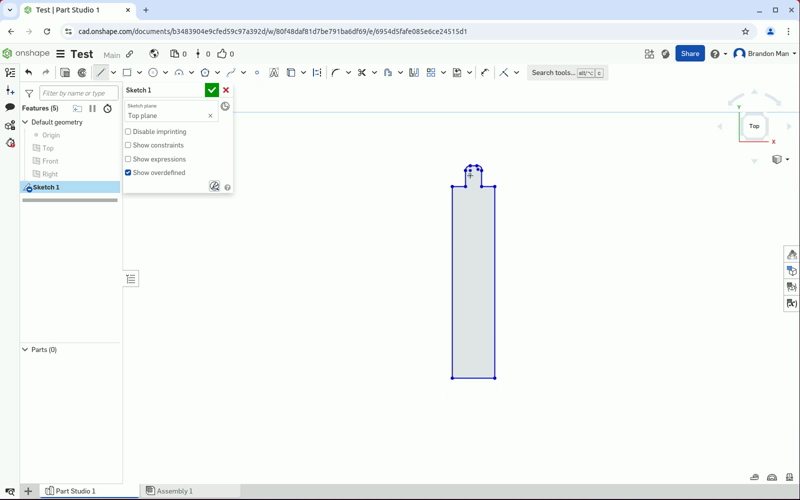
scroll(-6)
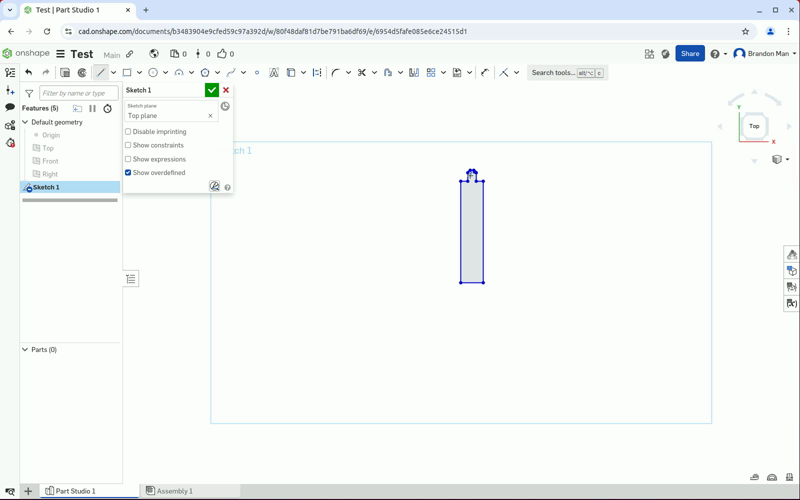
key_up(shift)
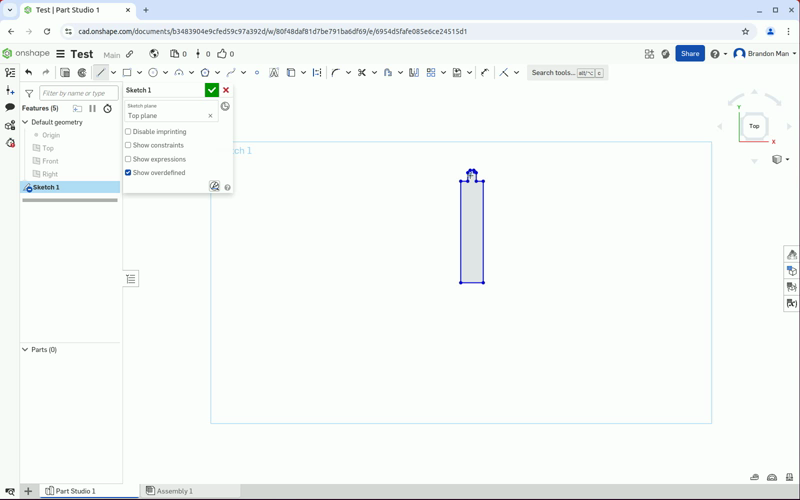
key_down(shift)
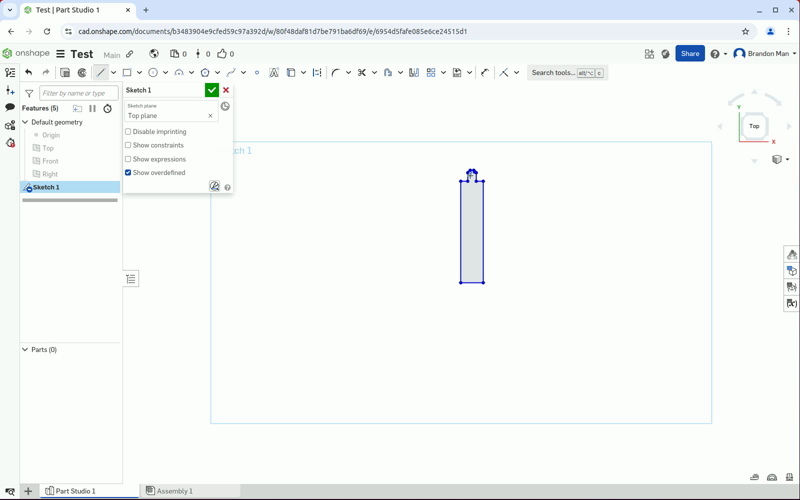
mouse_move(500, 175)
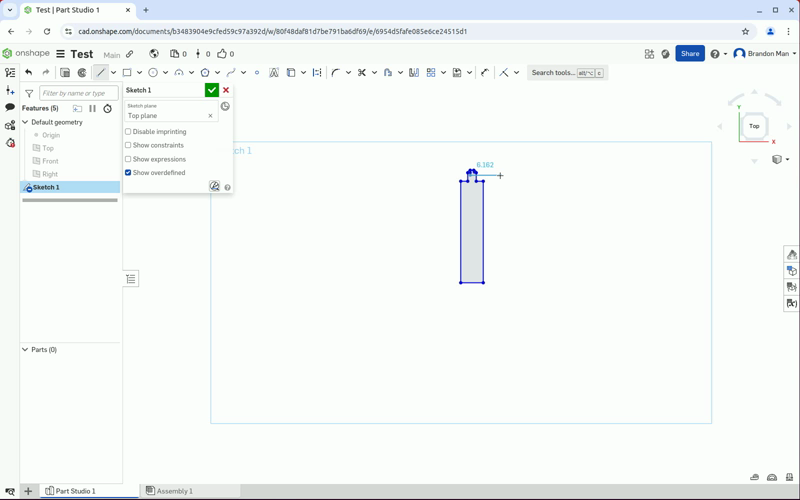
mouse_move(471, 175)
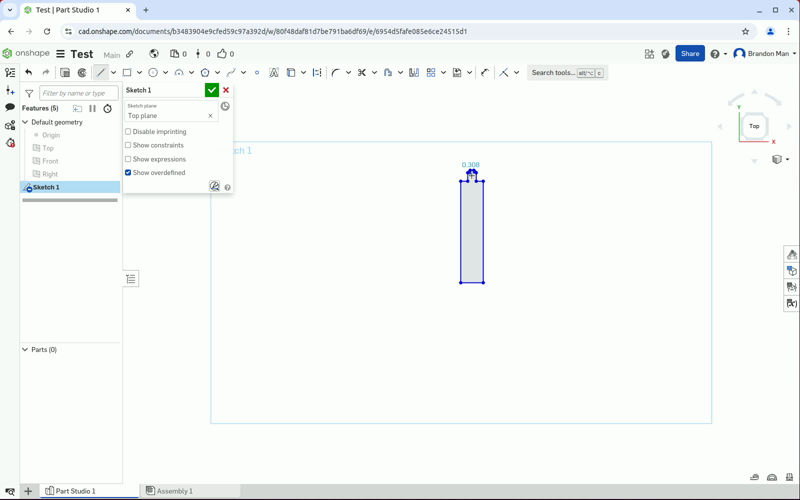
scroll(6)
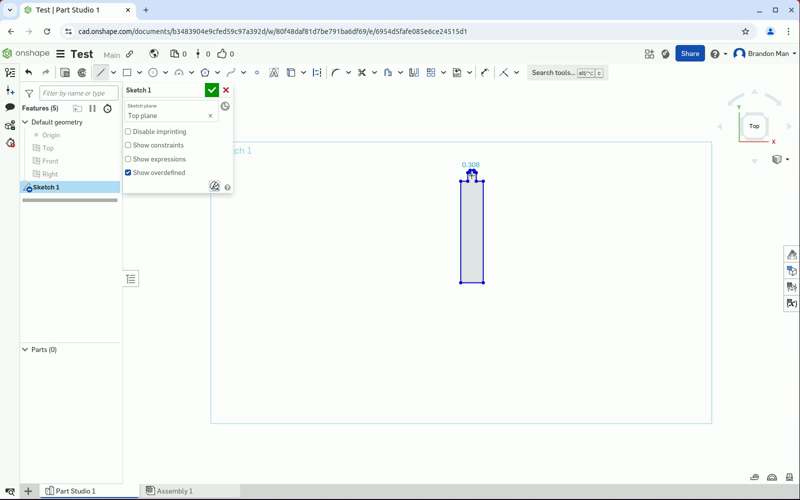
scroll(6)
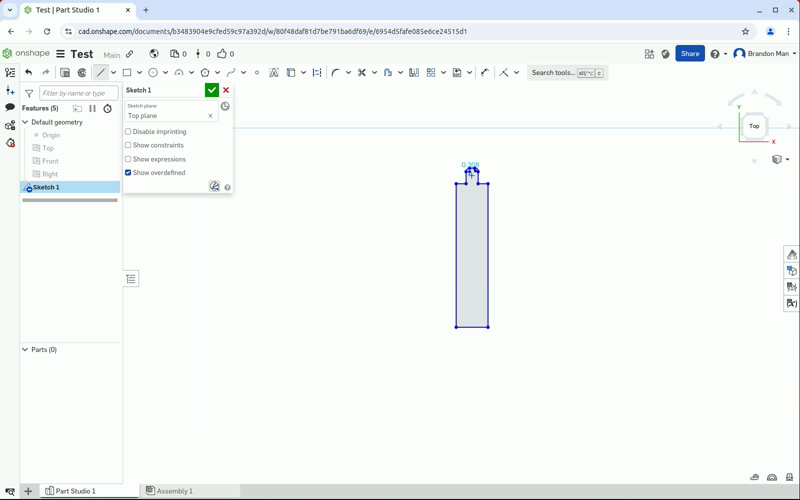
scroll(6)
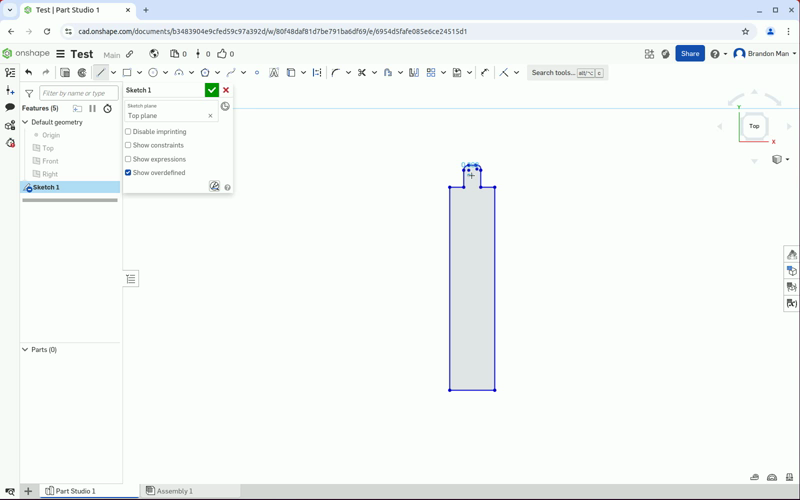
scroll(6)
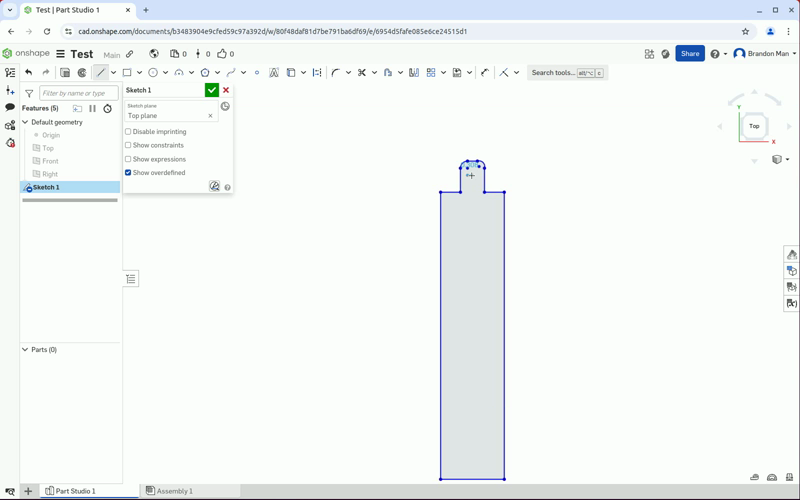
scroll(6)
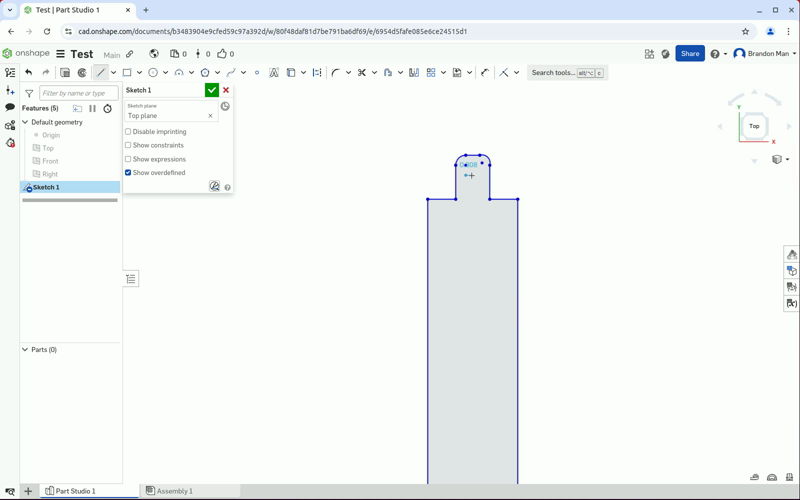
scroll(6)
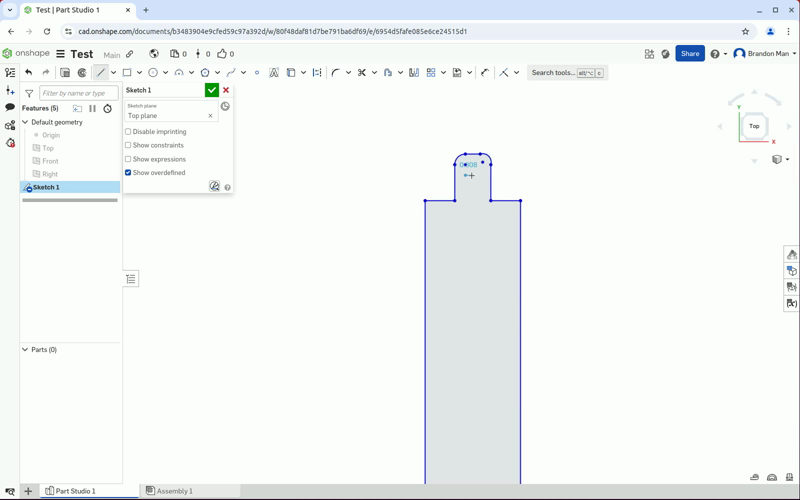
scroll(6)
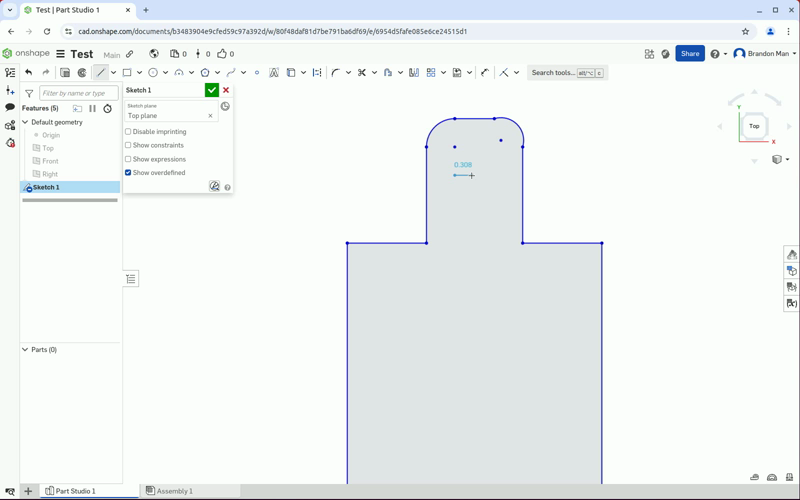
click(471, 175)
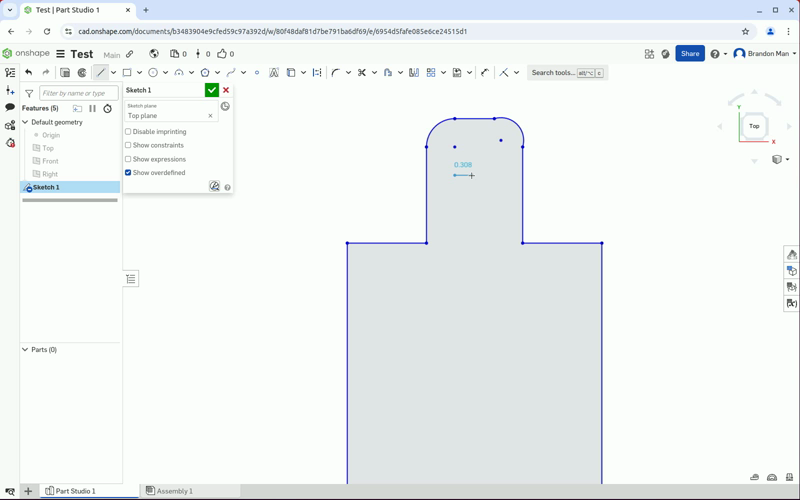
scroll(-6)
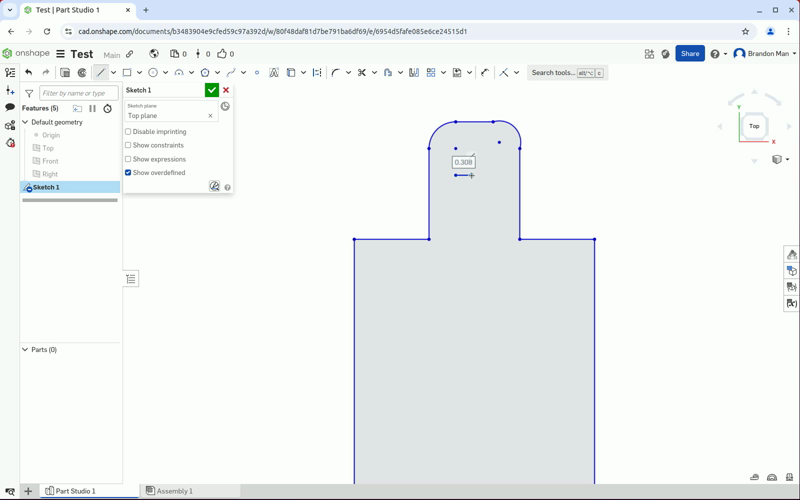
scroll(-6)
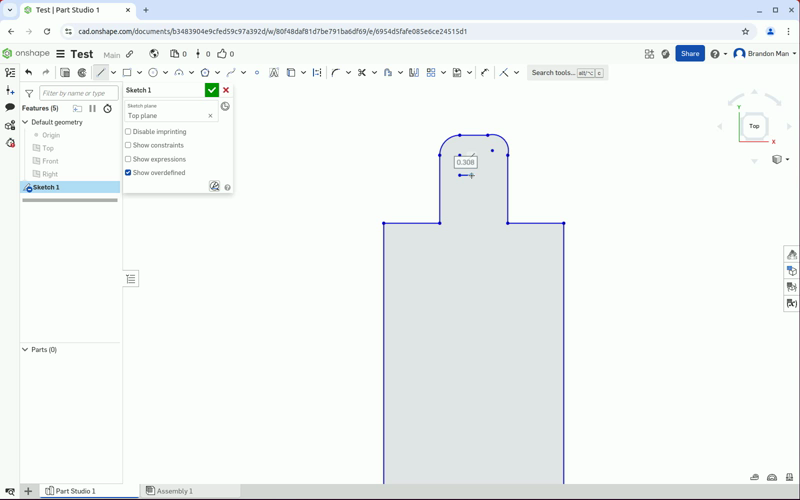
scroll(-6)
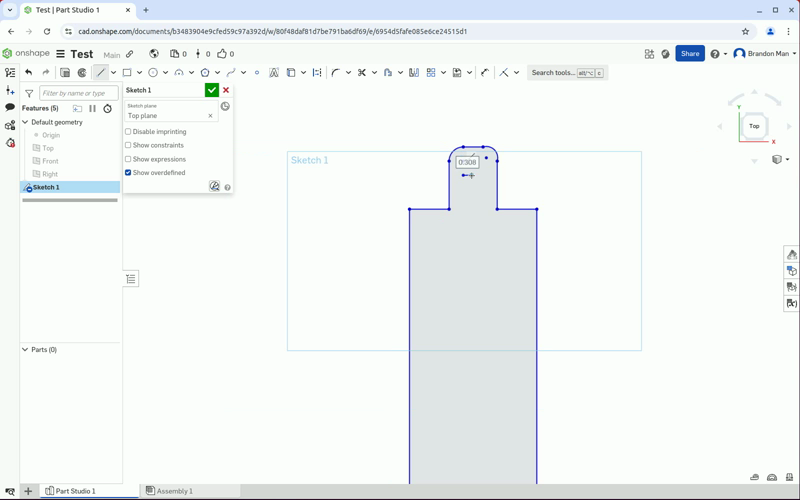
scroll(-6)
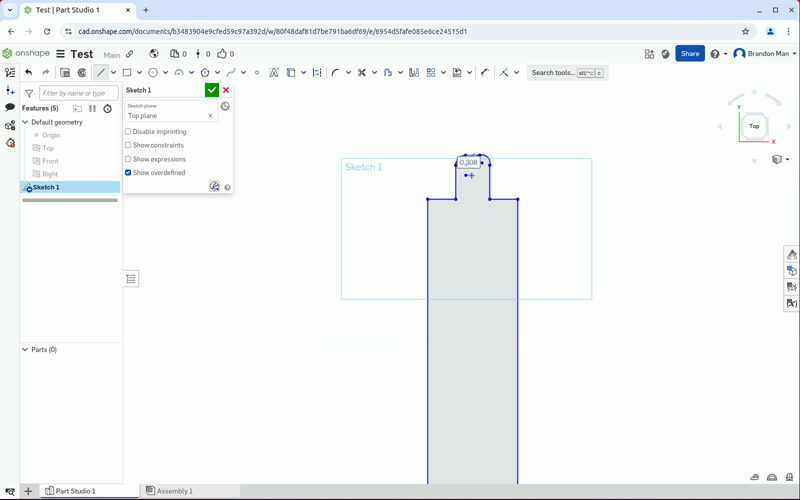
scroll(-6)
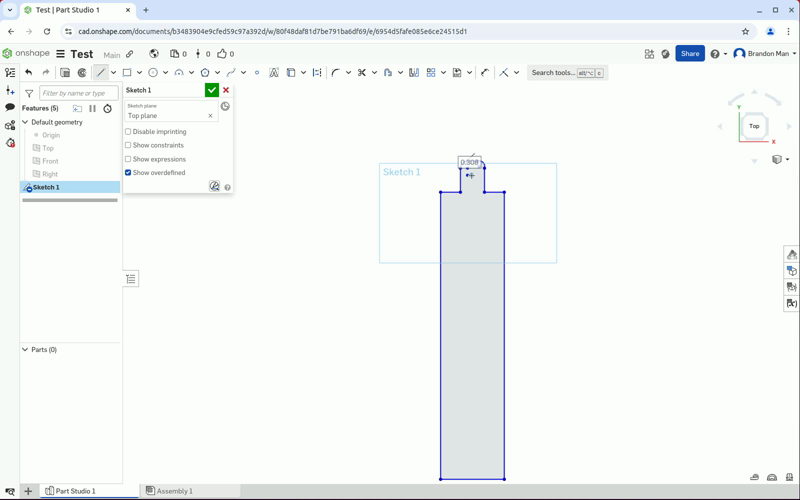
scroll(-6)
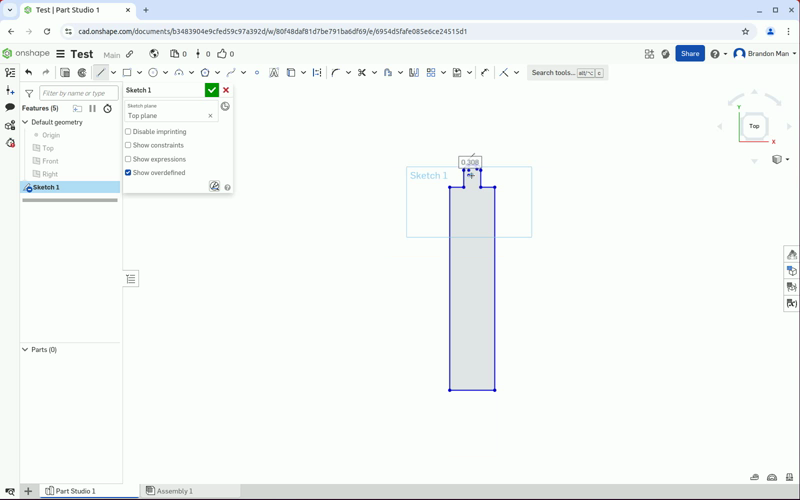
scroll(-6)
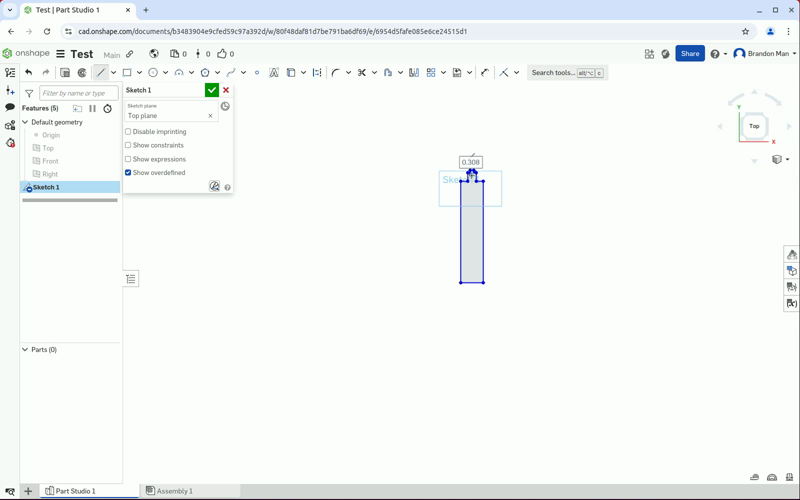
key_up(shift)
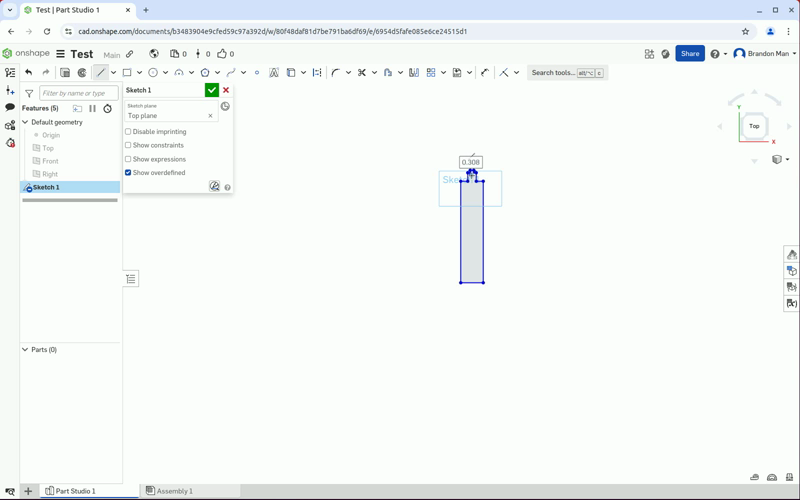
key_down(shift)
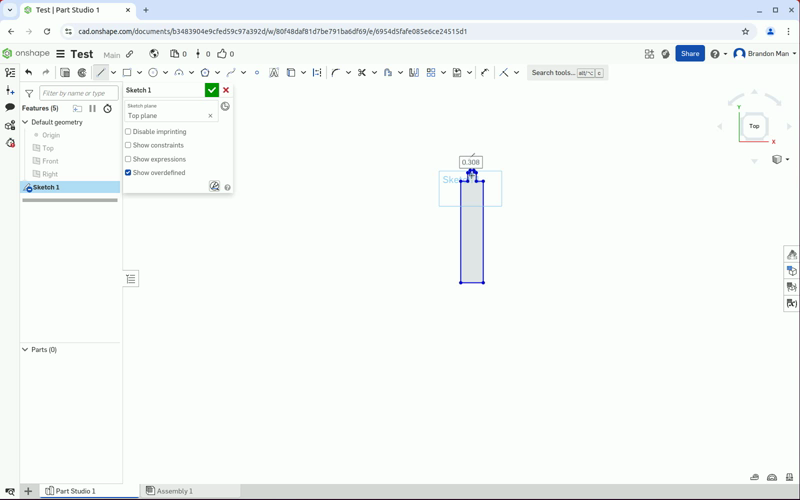
mouse_move(501, 175)
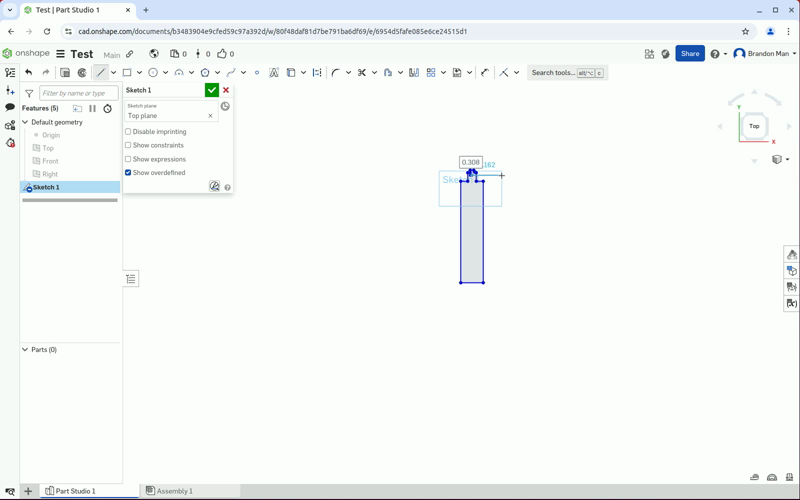
mouse_move(472, 175)
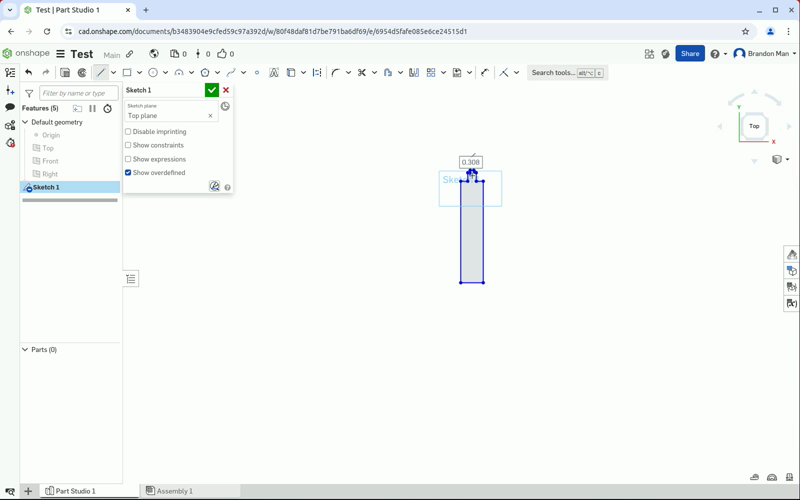
scroll(6)
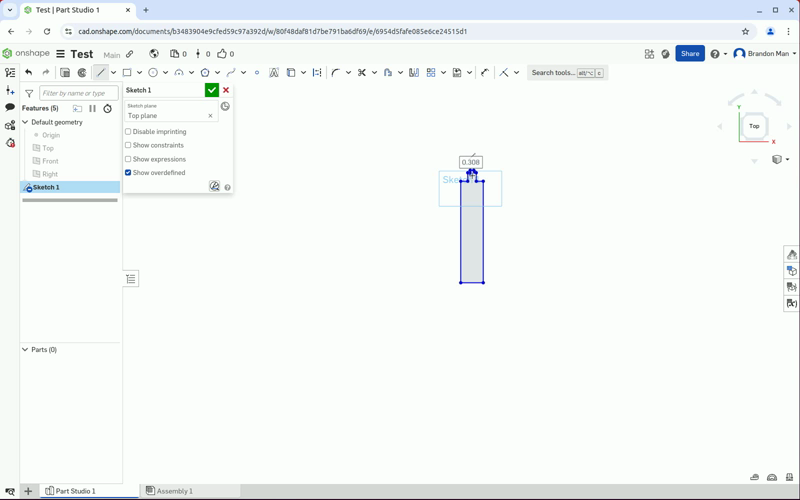
scroll(6)
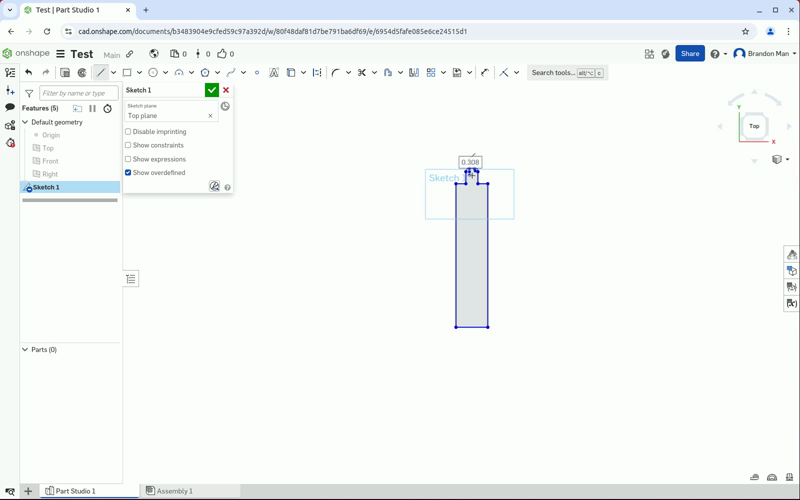
scroll(6)
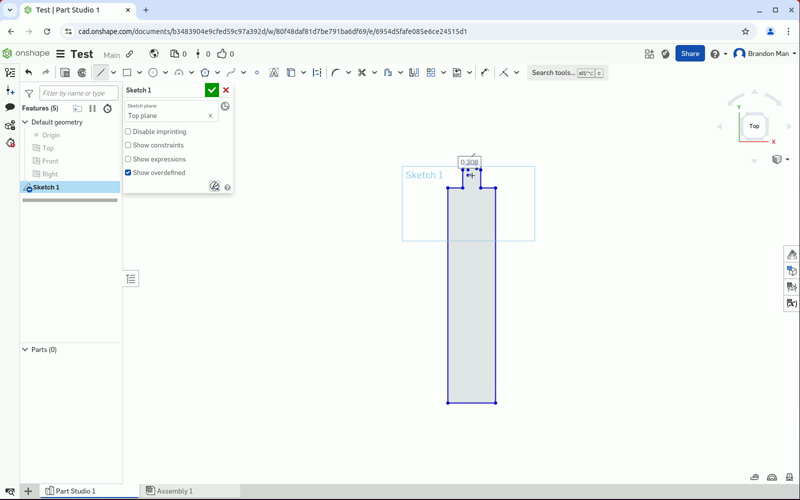
scroll(6)
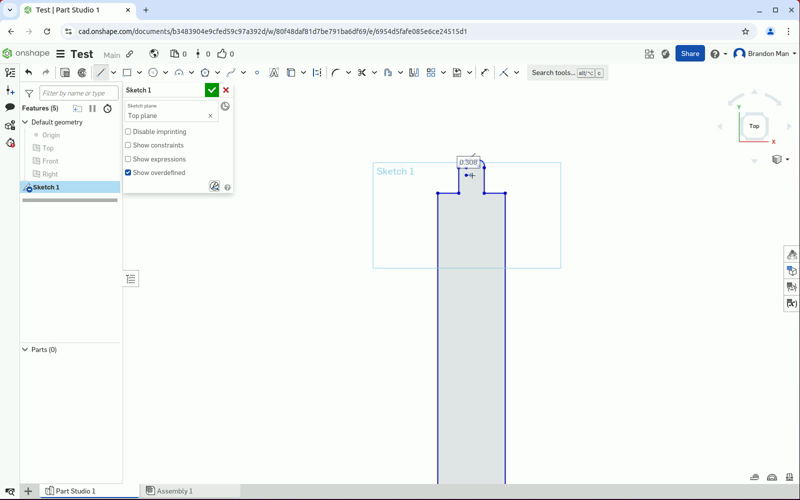
scroll(6)
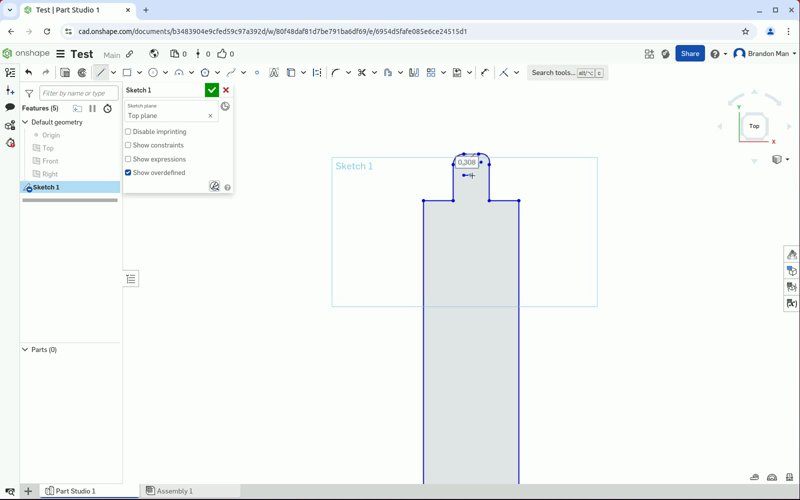
scroll(6)
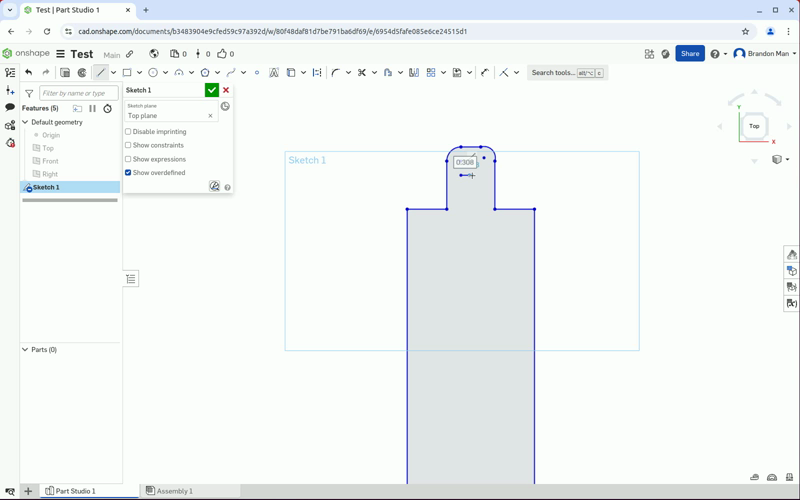
scroll(6)
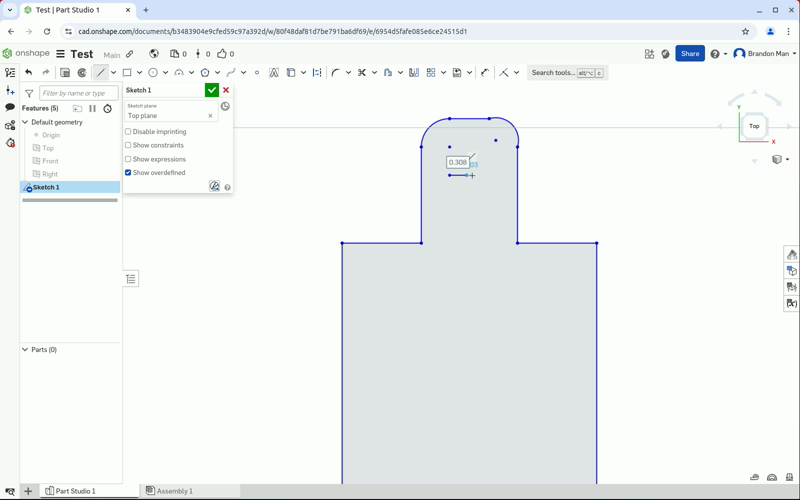
click(472, 175)
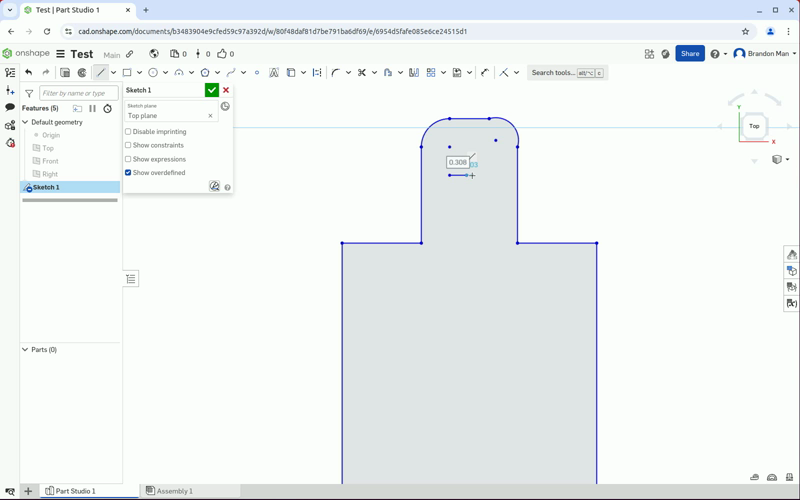
scroll(-6)
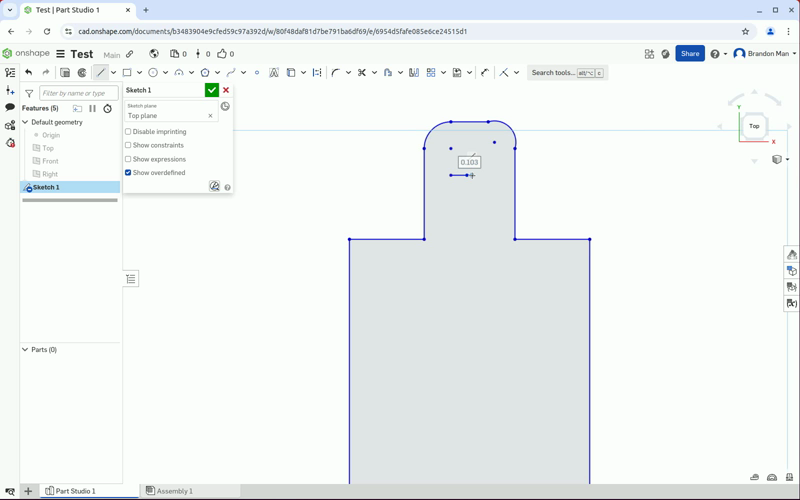
scroll(-6)
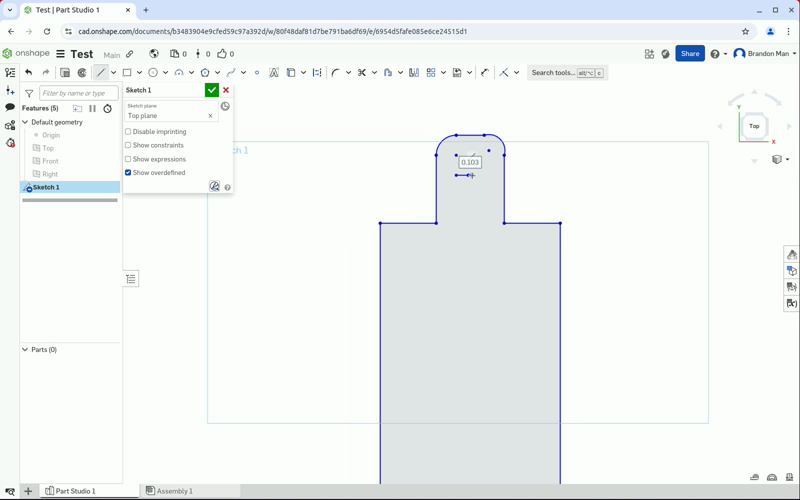
scroll(-6)
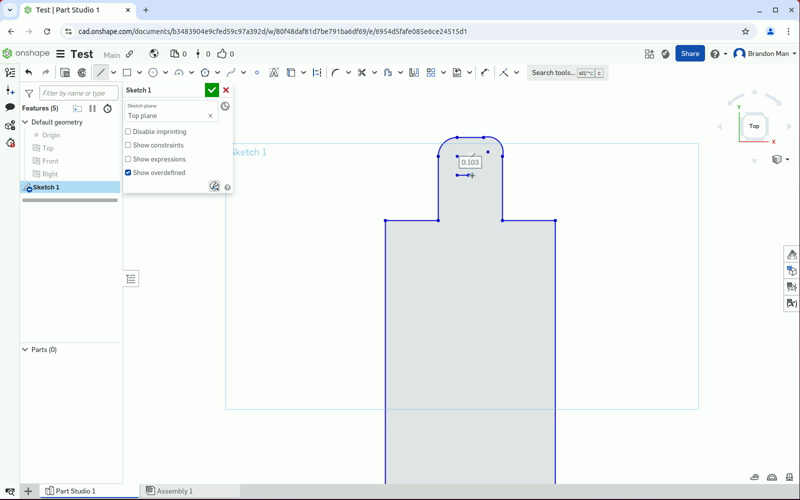
scroll(-6)
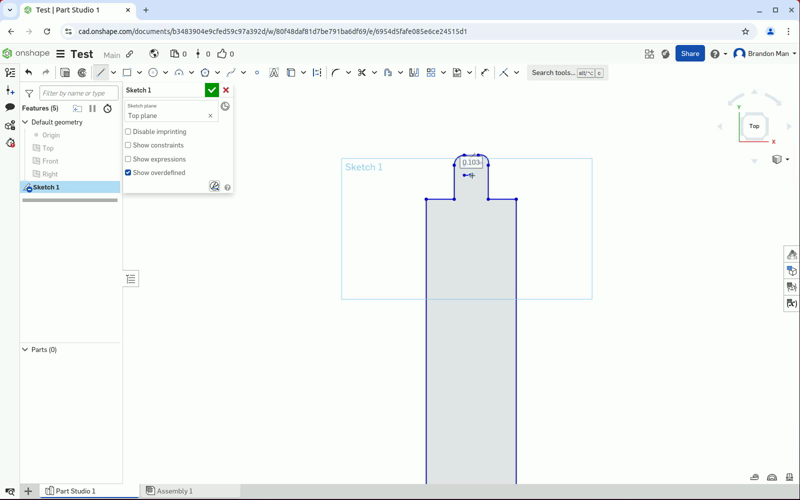
scroll(-6)
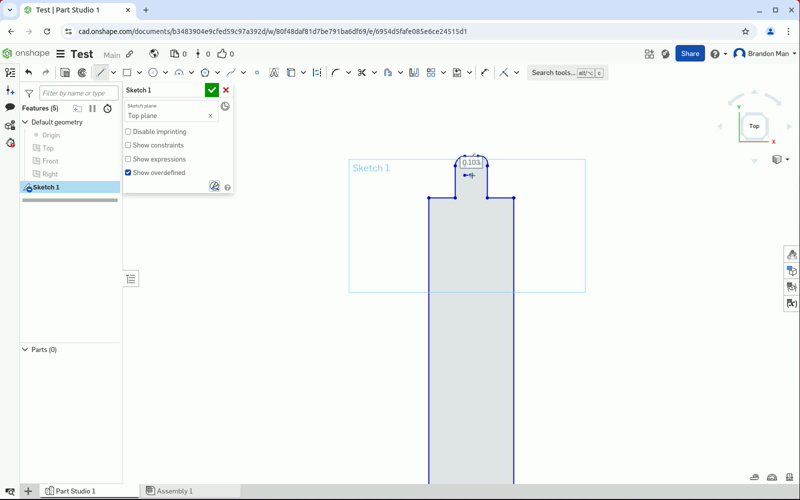
scroll(-6)
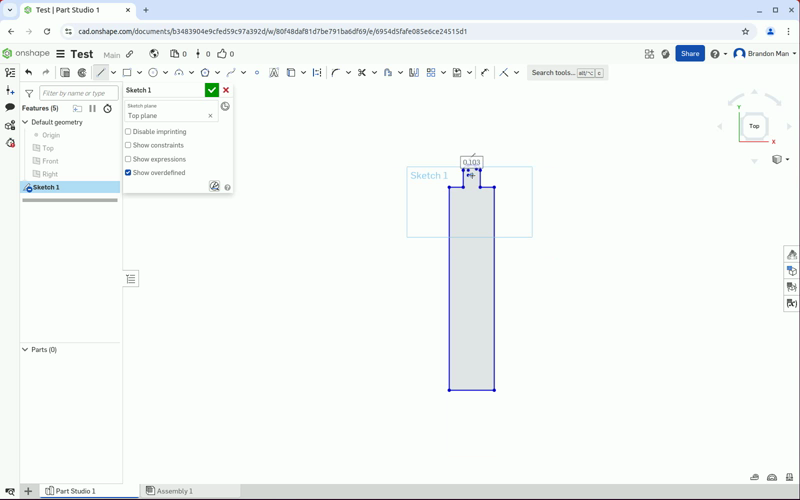
scroll(-6)
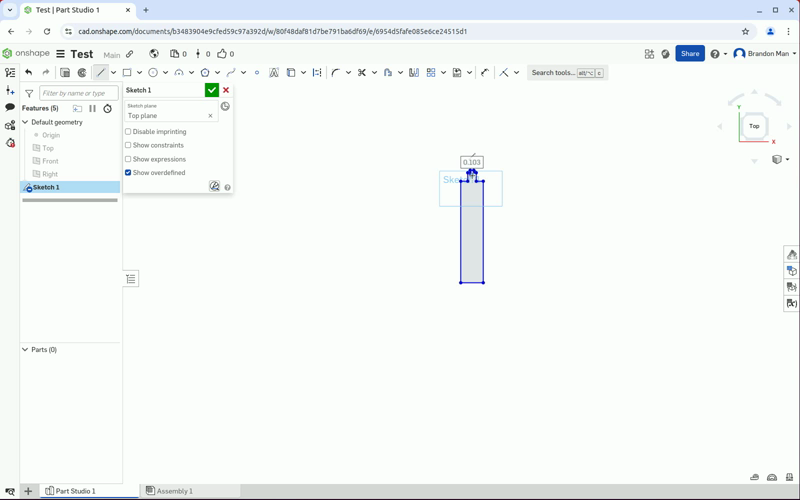
key_up(shift)
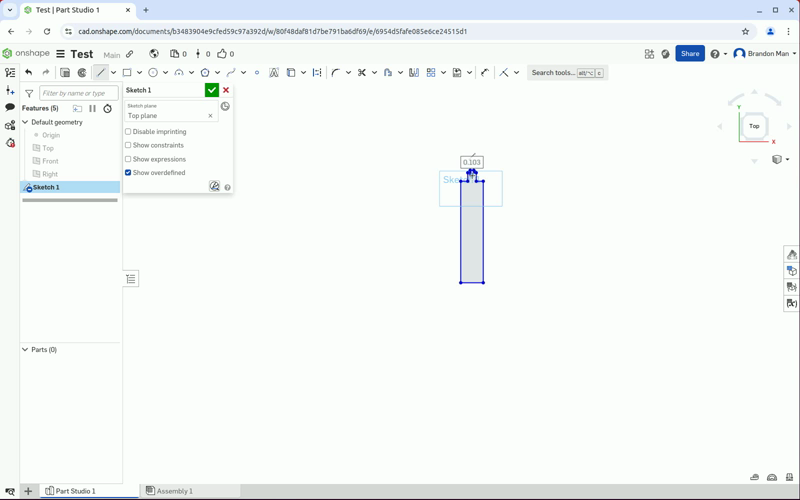
key_down(shift)
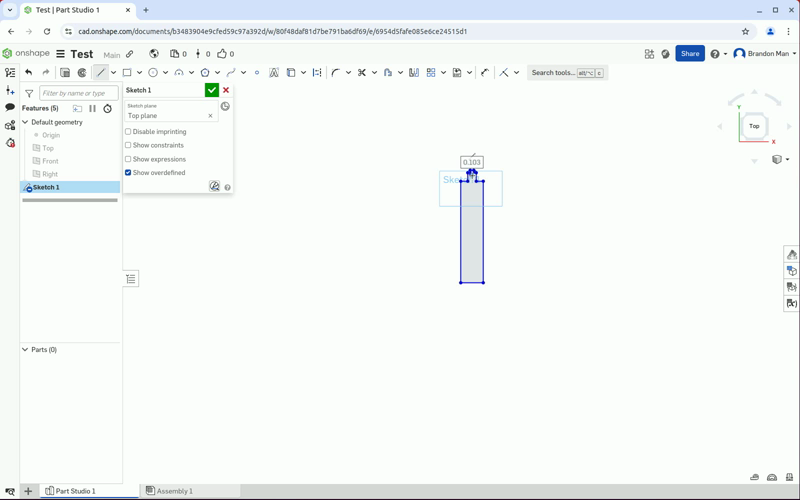
mouse_move(502, 175)
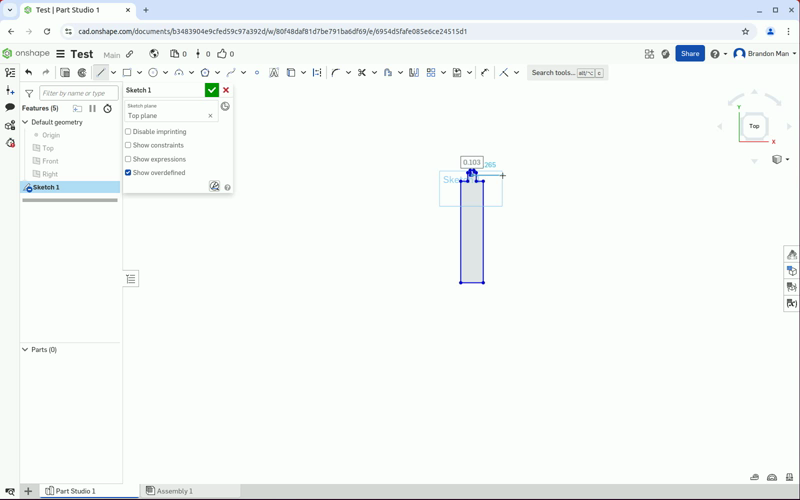
mouse_move(472, 174)
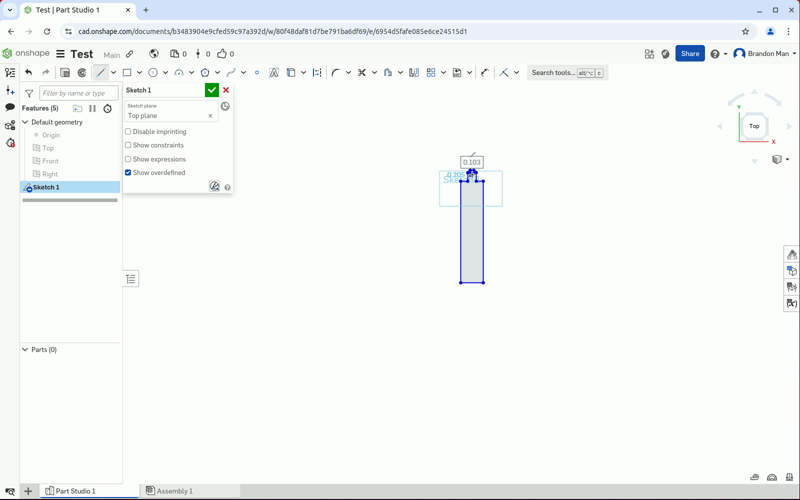
scroll(6)
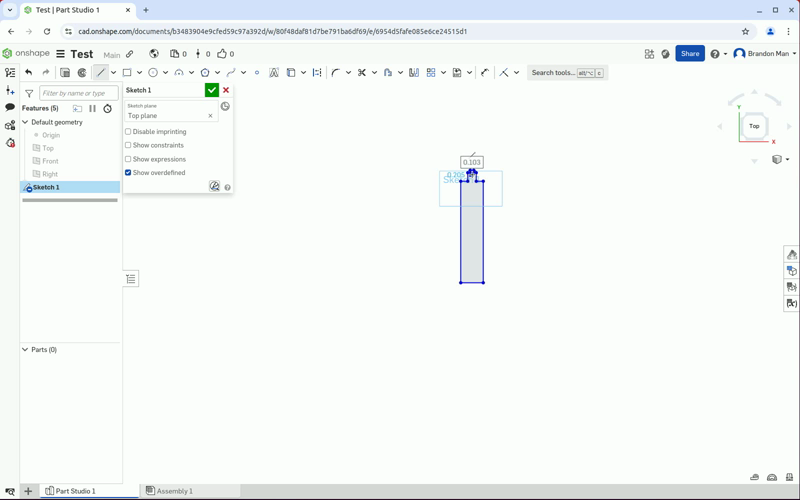
scroll(6)
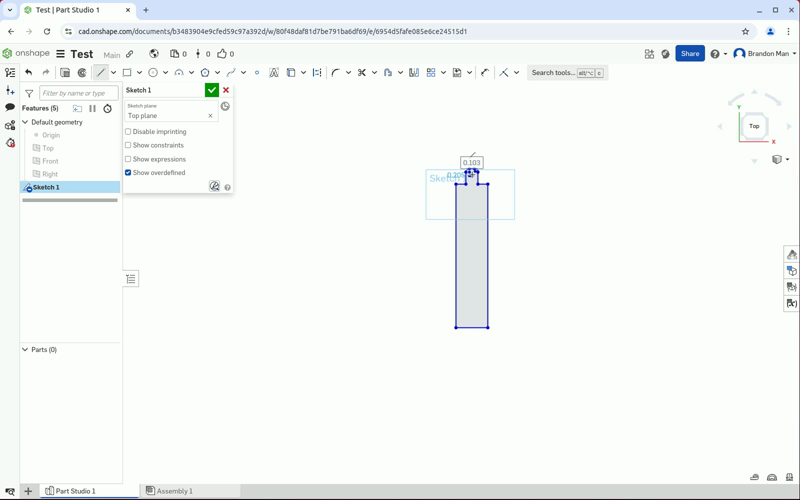
scroll(6)
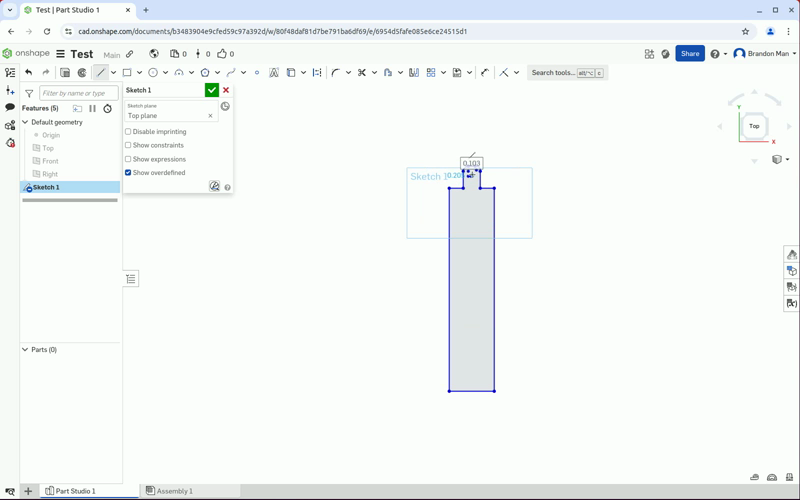
scroll(6)
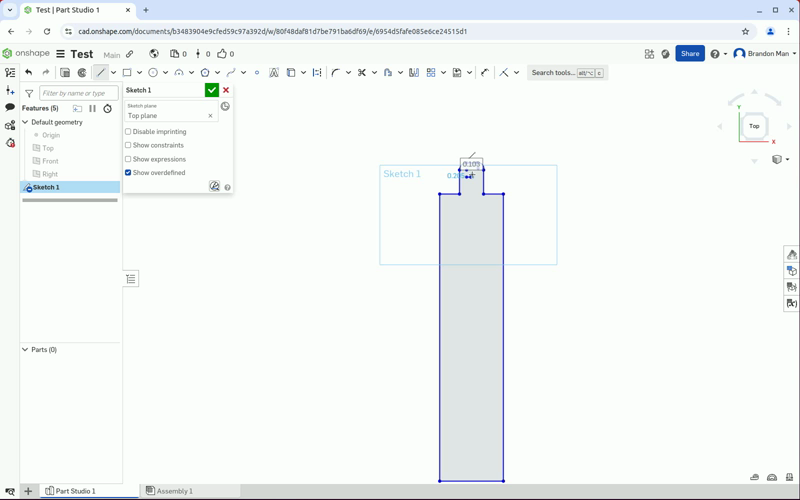
scroll(6)
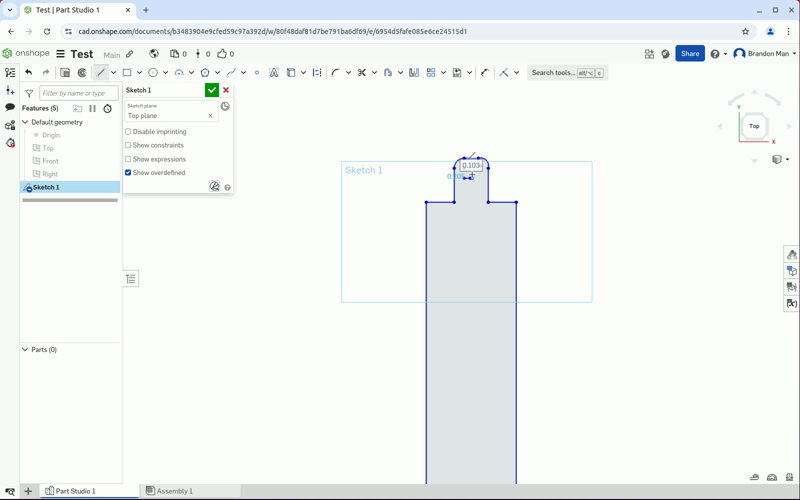
scroll(6)
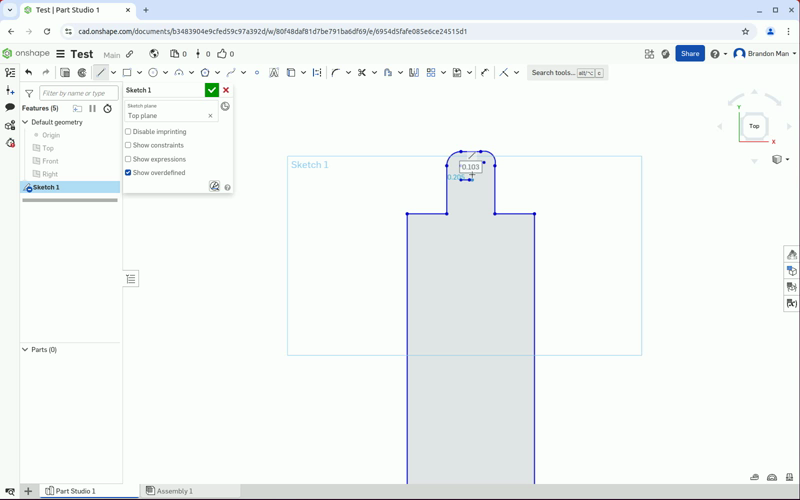
scroll(6)
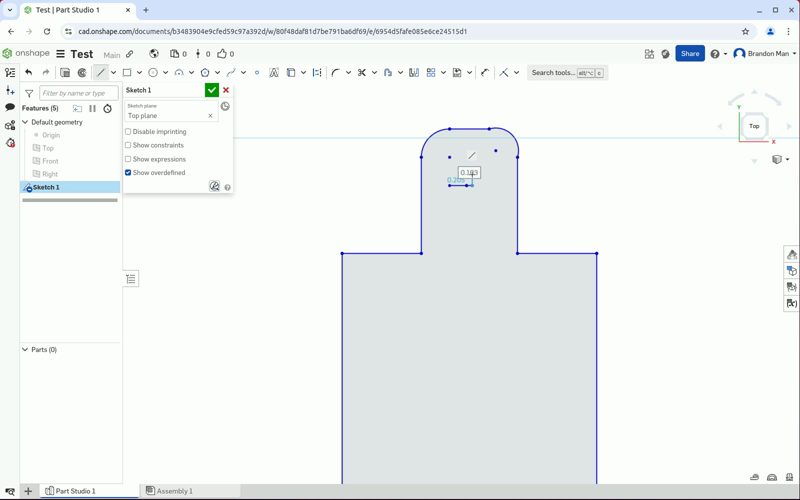
click(472, 174)
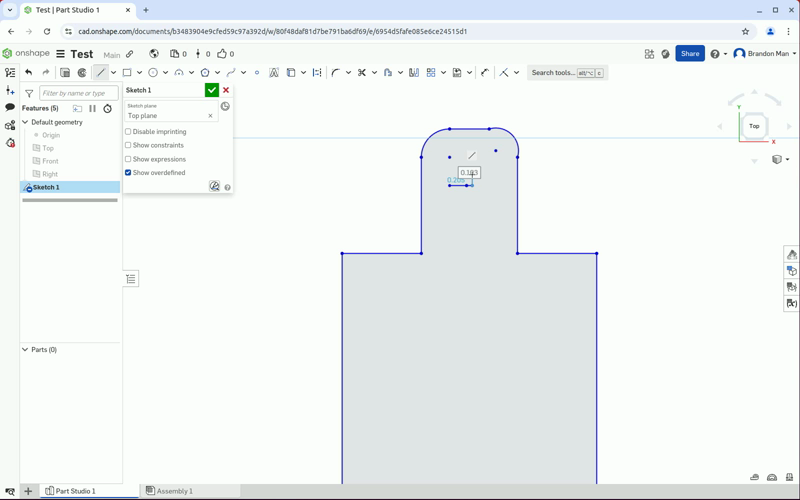
scroll(-6)
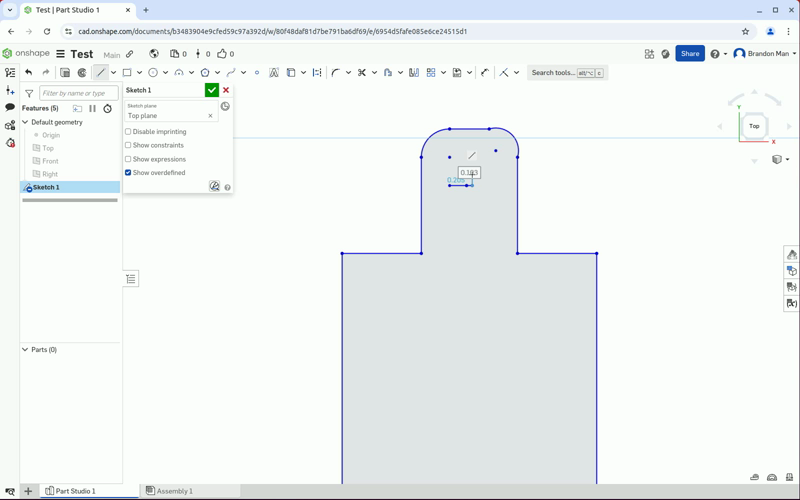
scroll(-6)
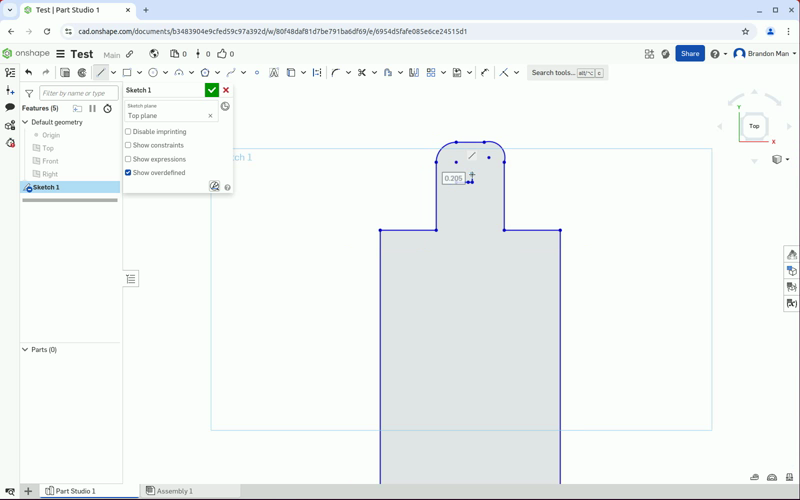
scroll(-6)
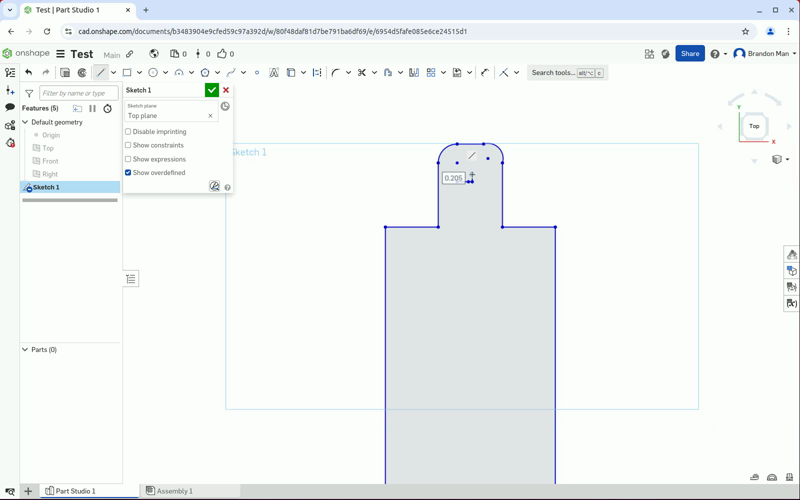
scroll(-6)
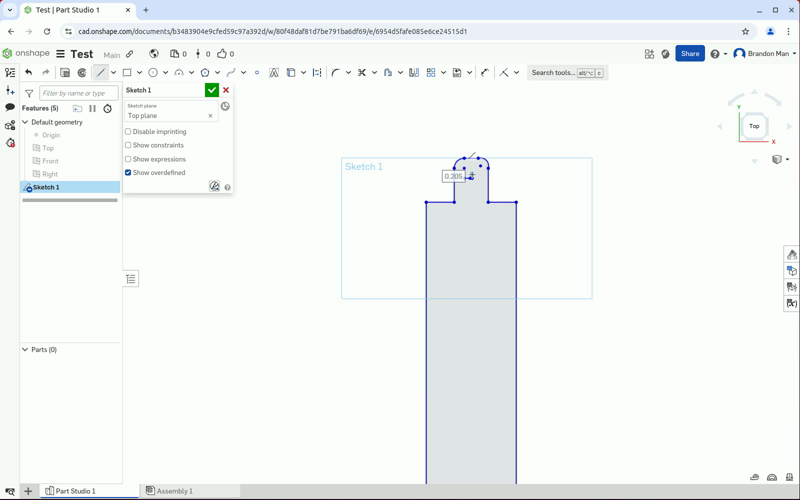
scroll(-6)
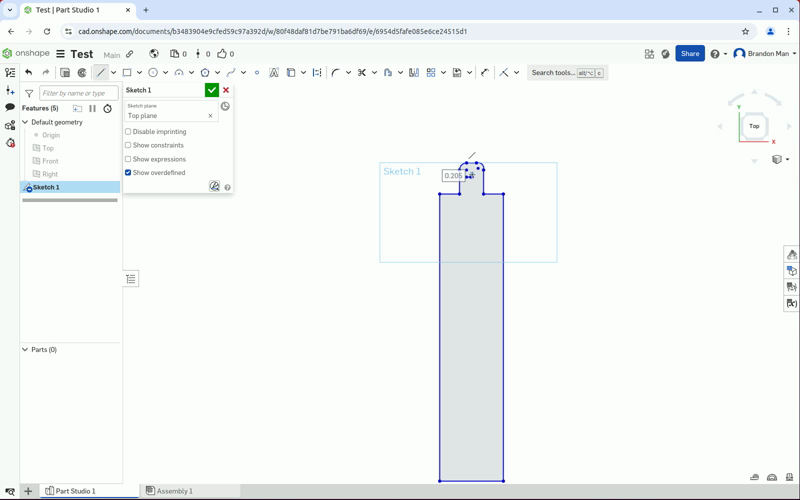
scroll(-6)
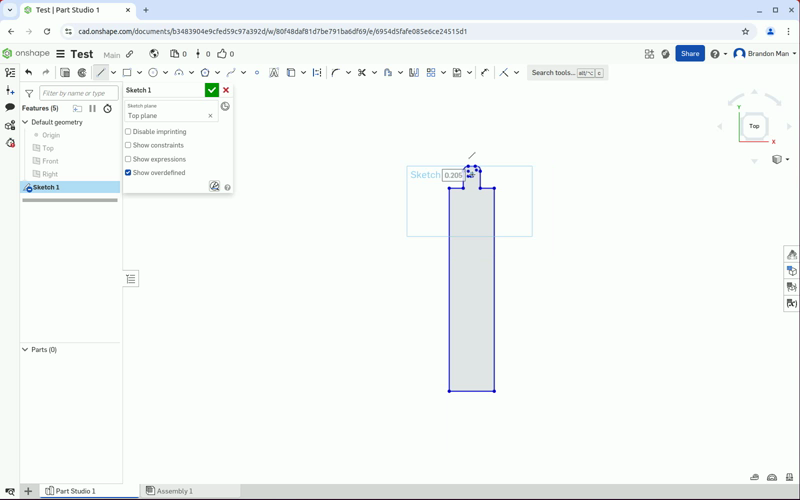
scroll(-6)
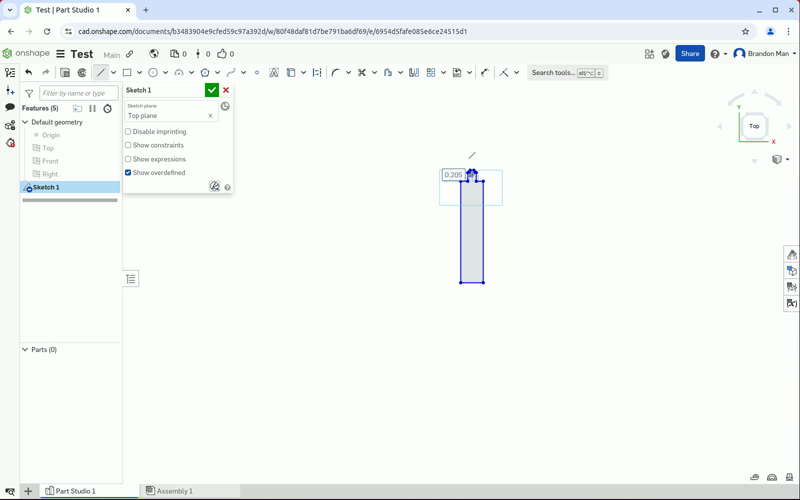
key_up(shift)
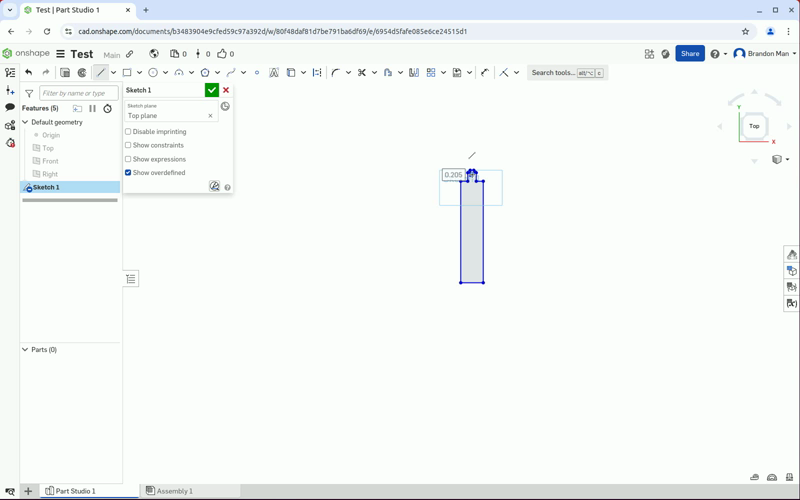
key(esc)
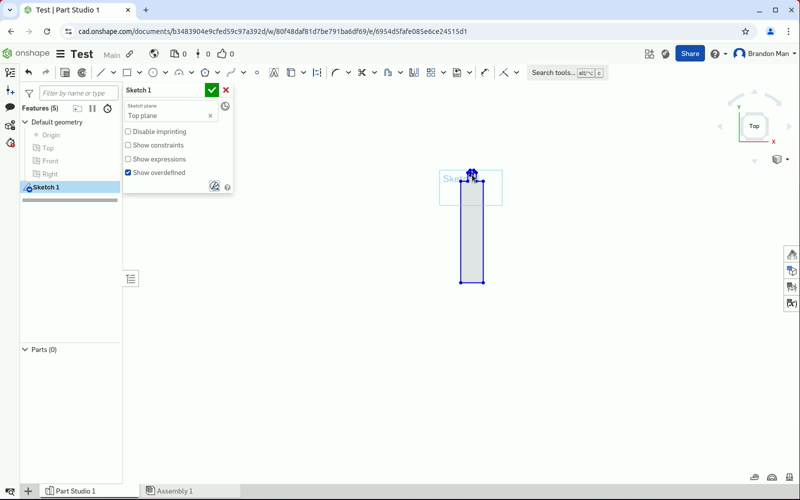
key(a)
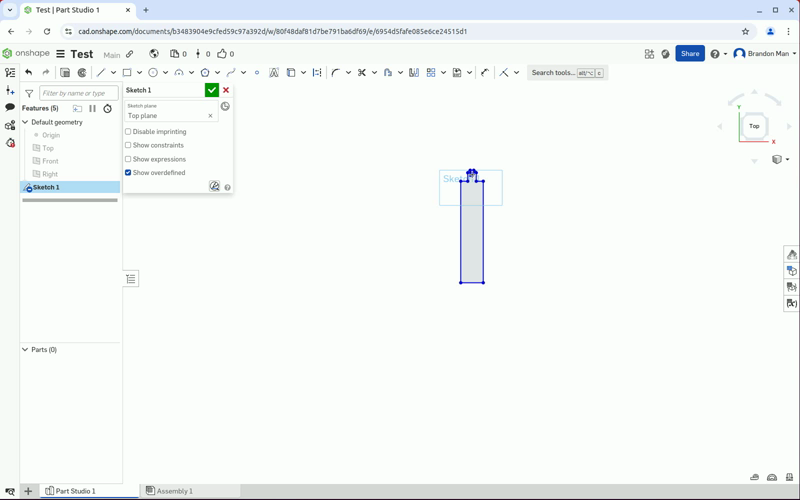
mouse_move(472, 174)
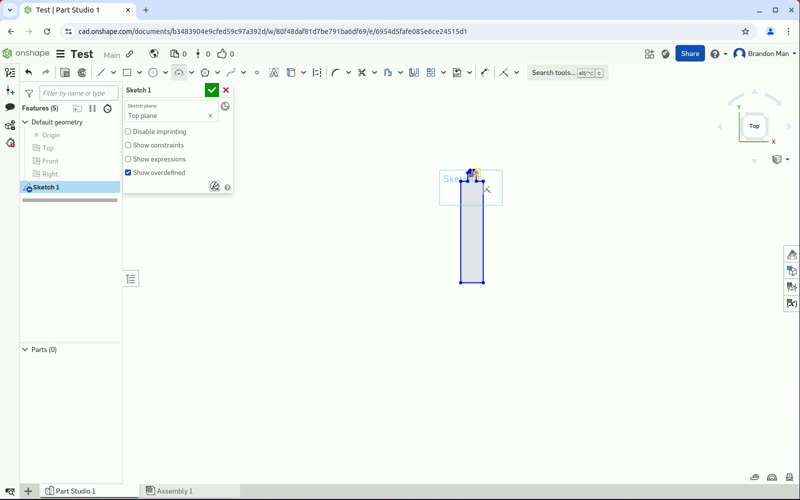
scroll(6)
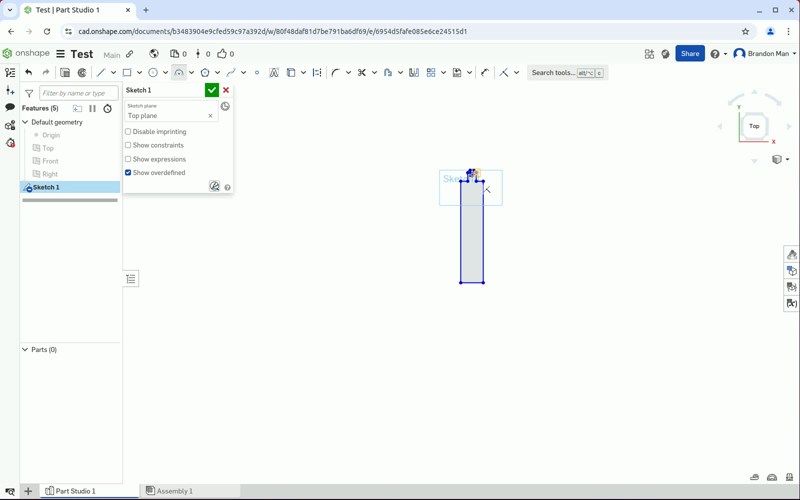
scroll(6)
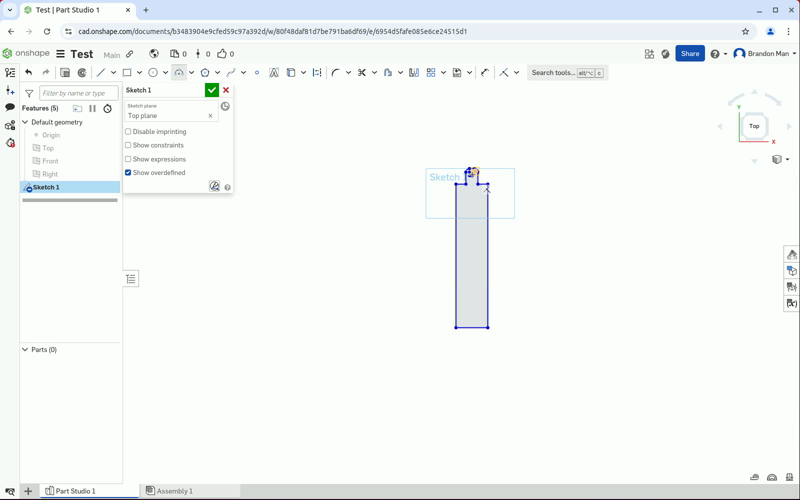
scroll(6)
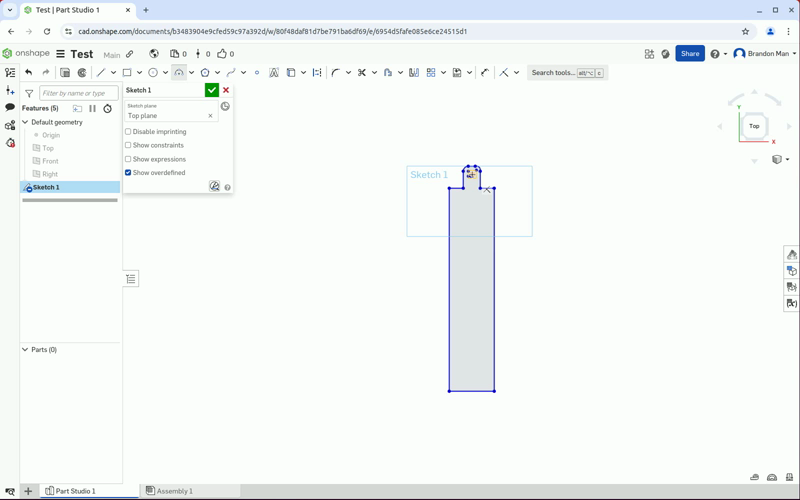
scroll(6)
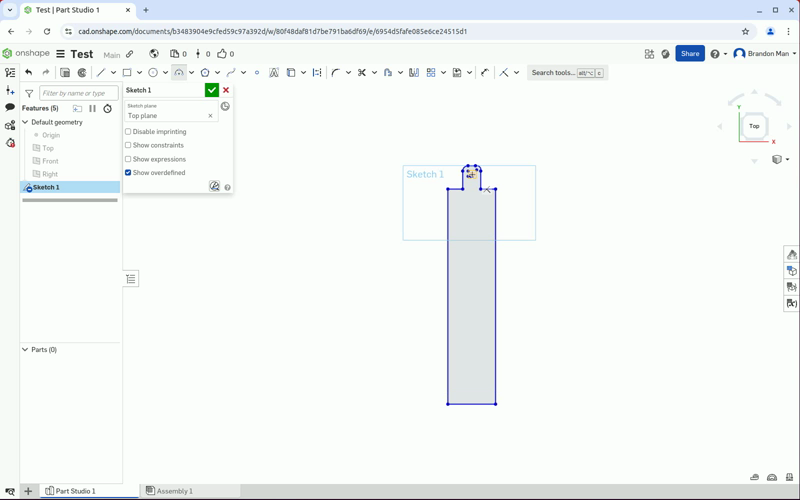
scroll(6)
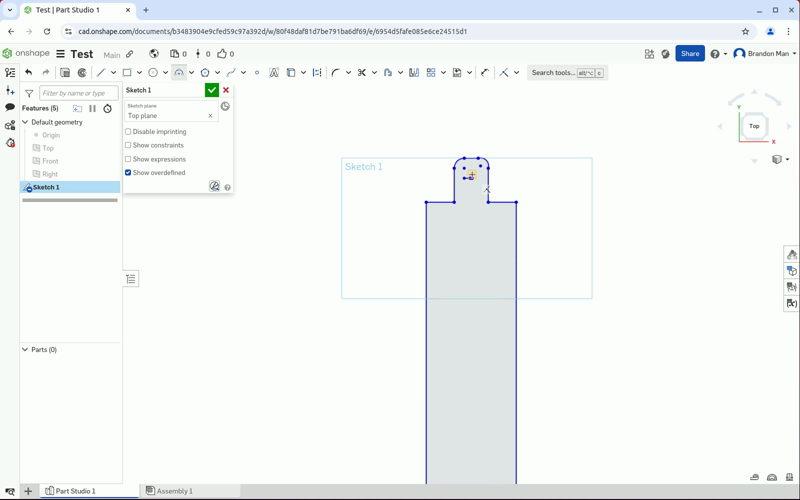
scroll(6)
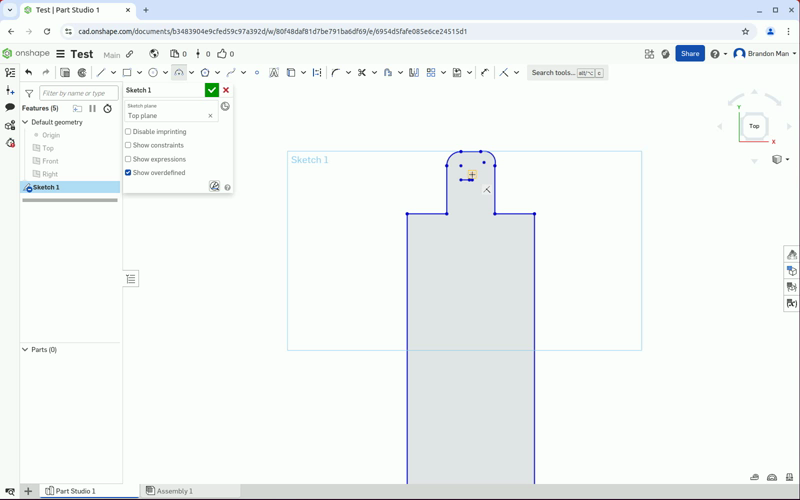
scroll(6)
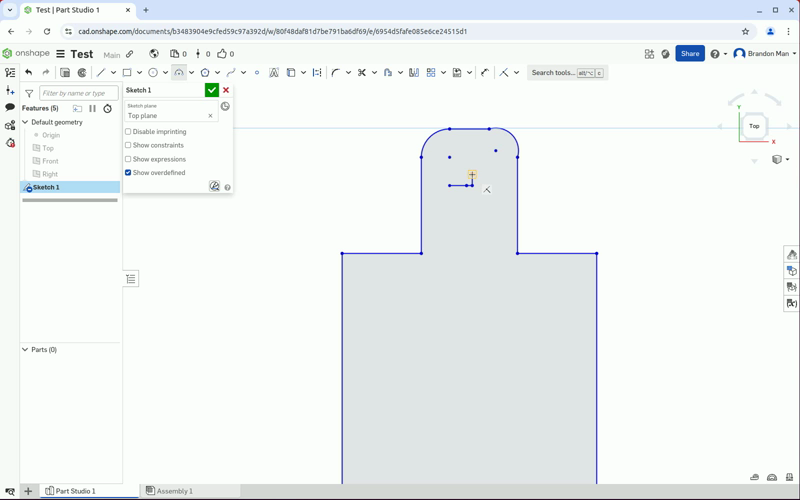
click(472, 174)
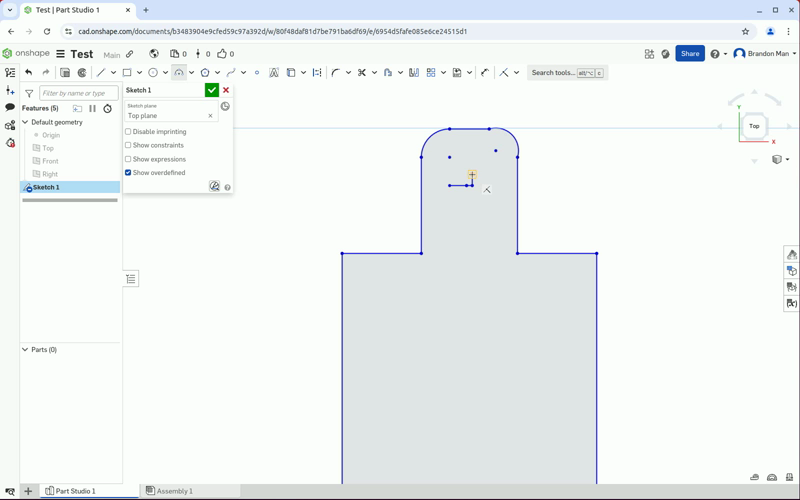
scroll(-6)
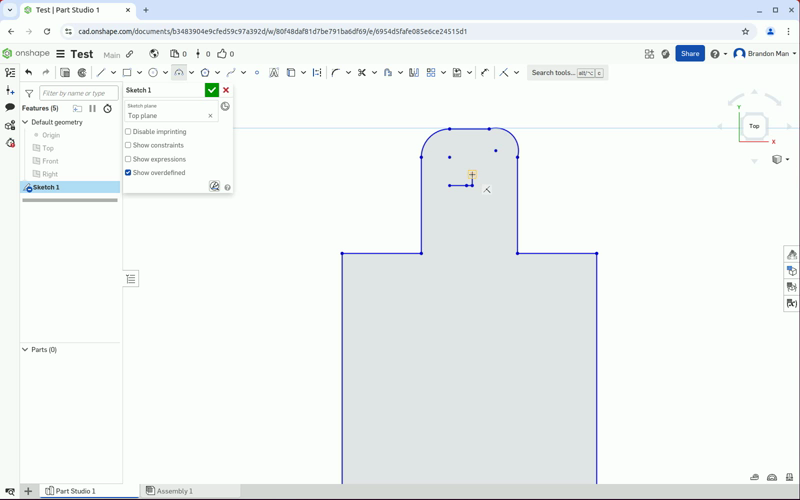
scroll(-6)
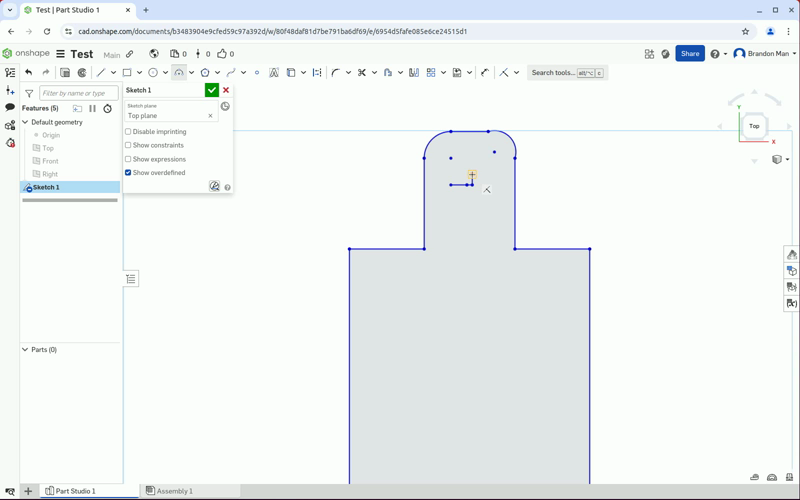
scroll(-6)
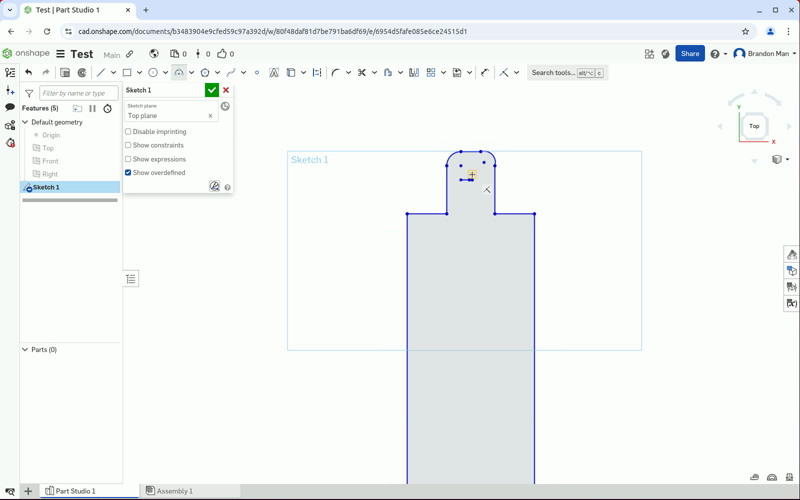
scroll(-6)
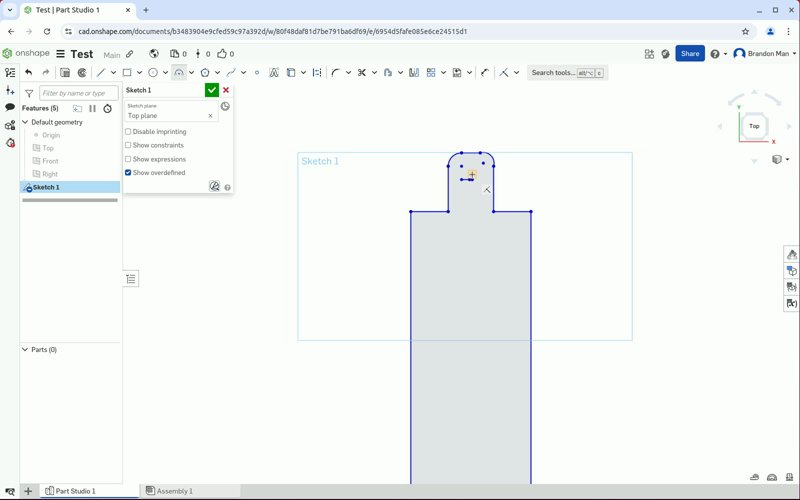
scroll(-6)
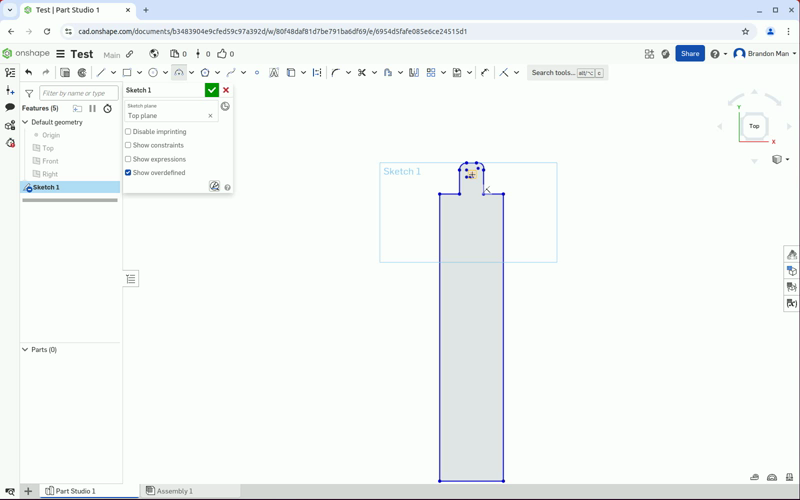
scroll(-6)
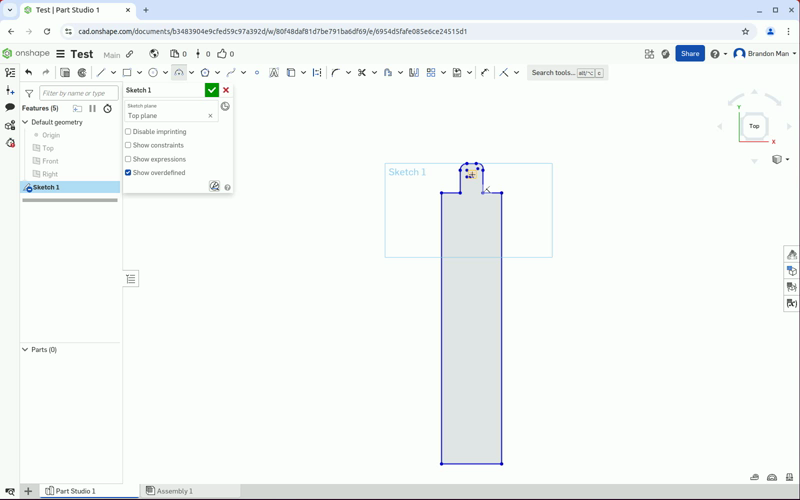
scroll(-6)
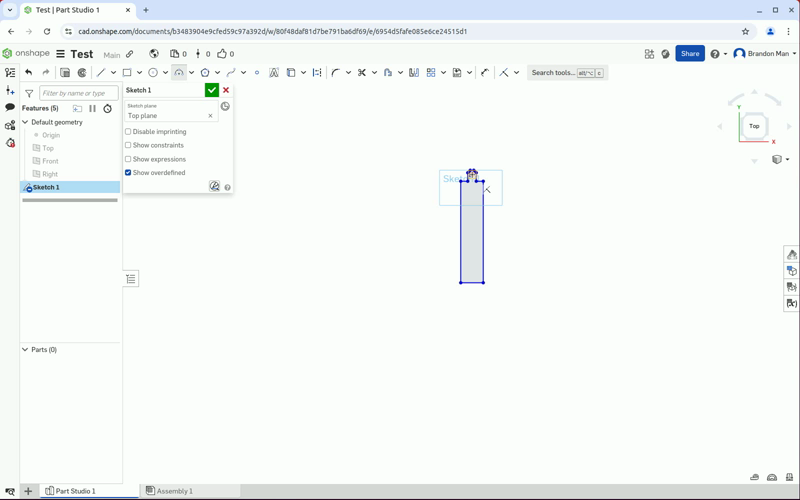
key_down(shift)
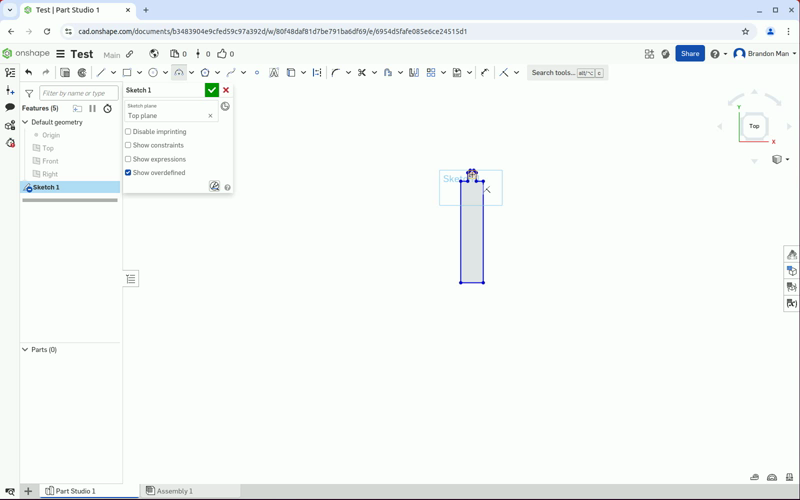
mouse_move(470, 174)
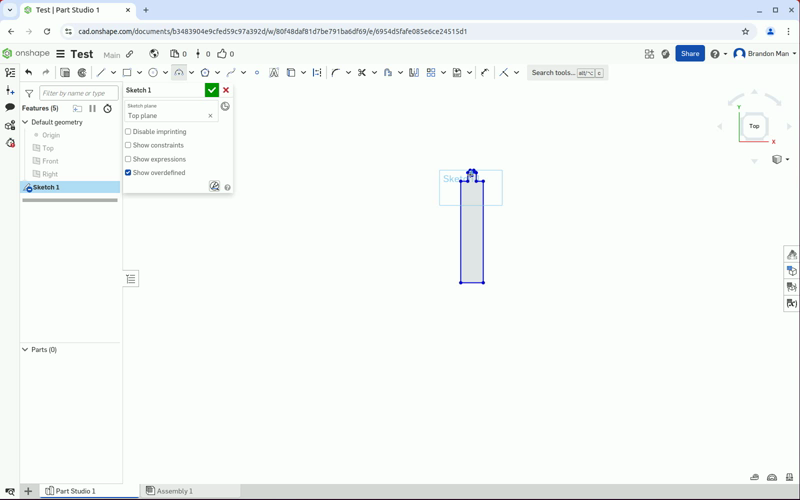
scroll(6)
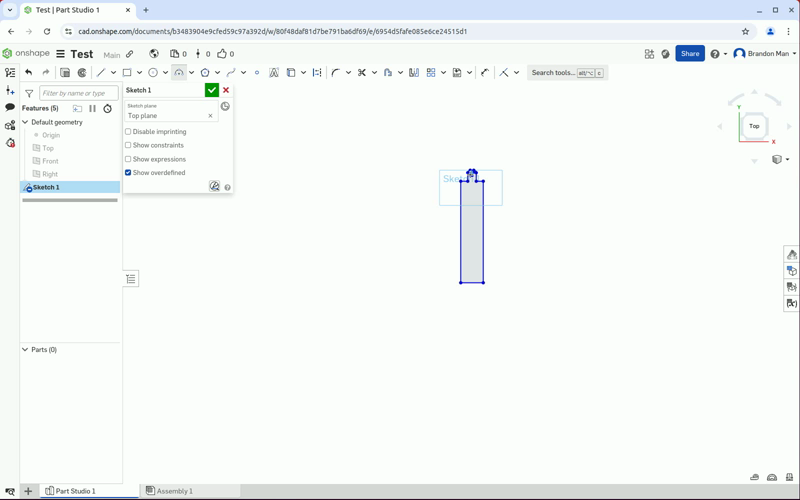
scroll(6)
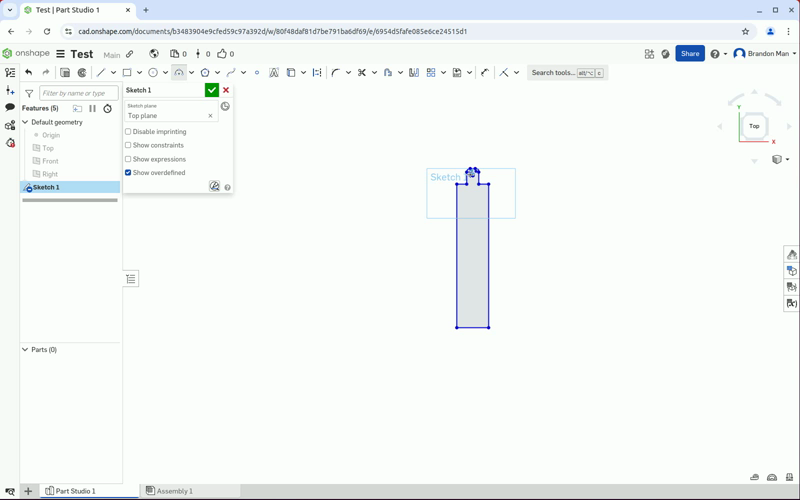
scroll(6)
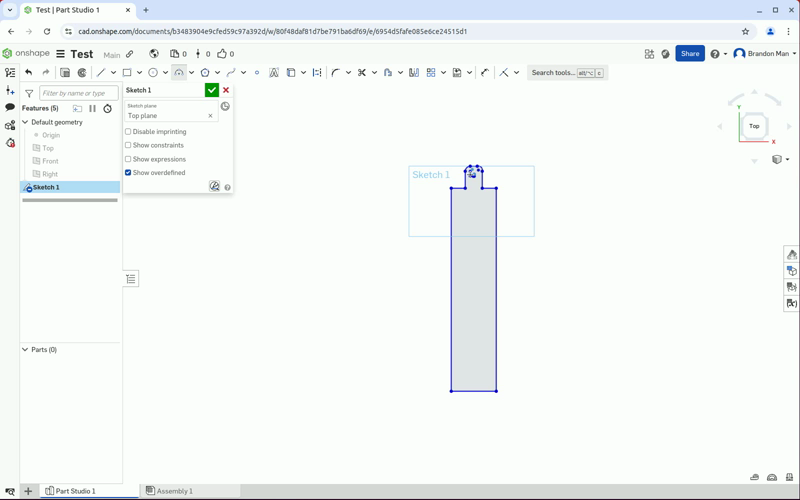
scroll(6)
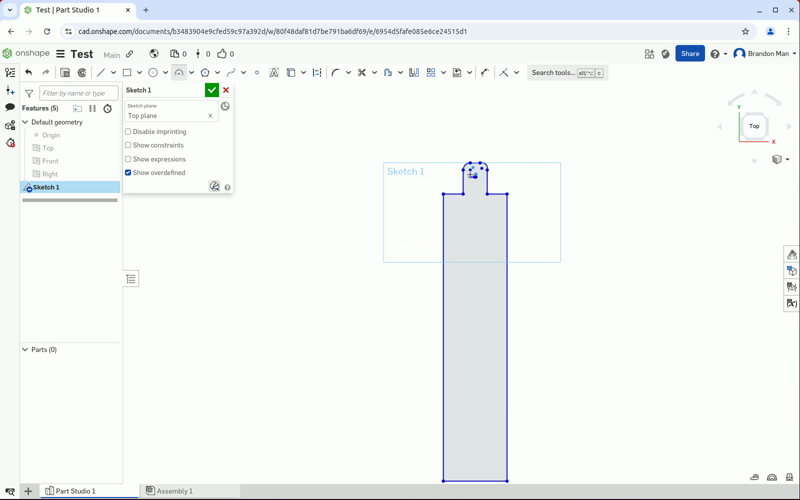
scroll(6)
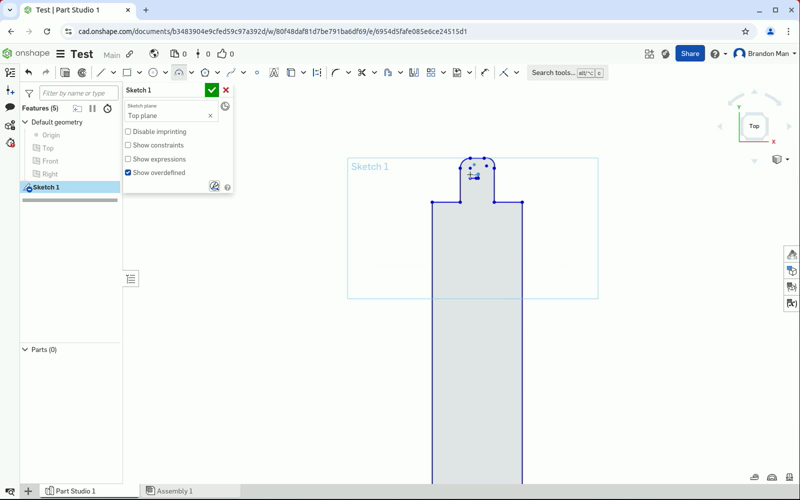
scroll(6)
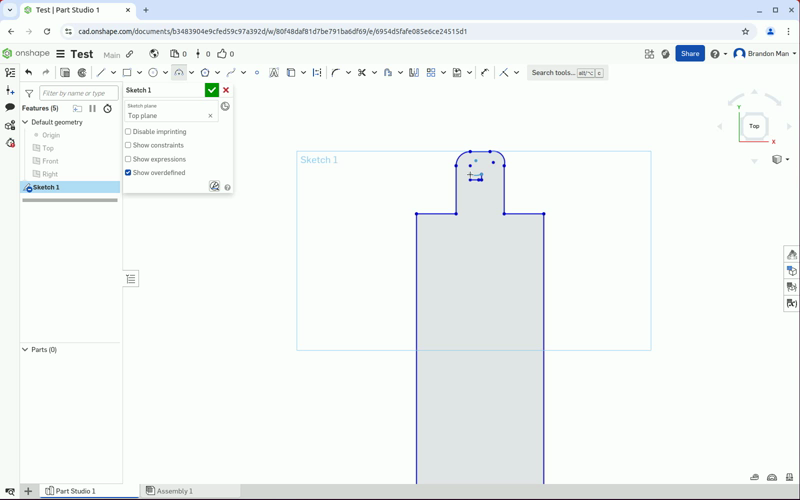
scroll(6)
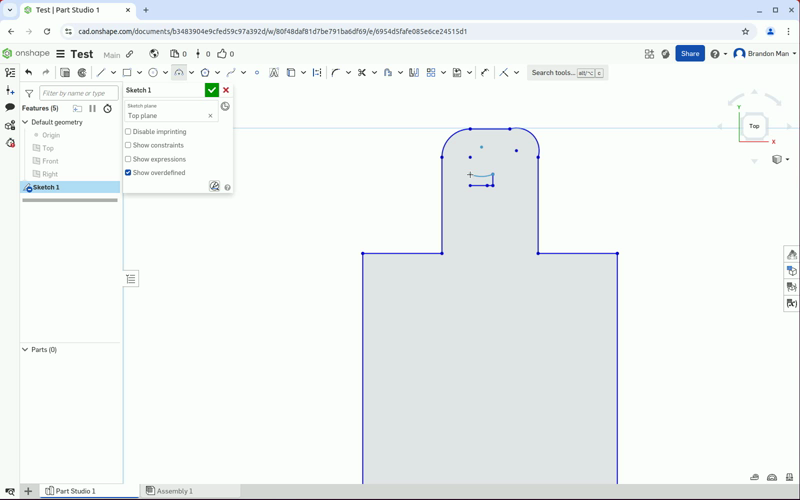
click(470, 174)
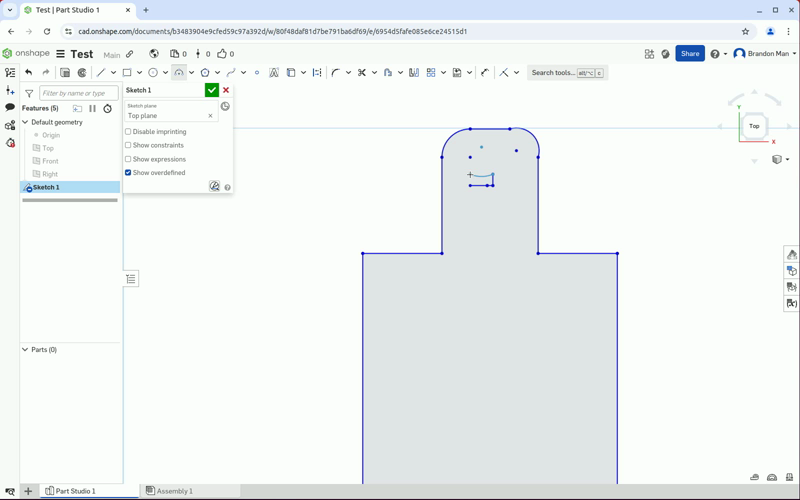
scroll(-6)
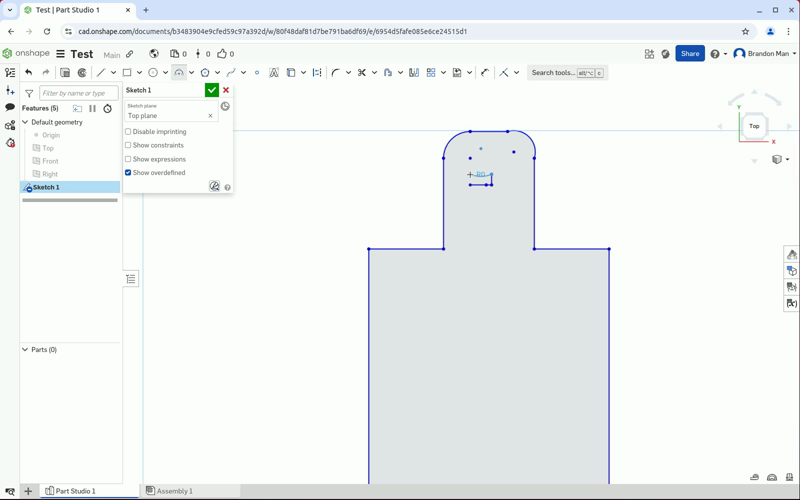
scroll(-6)
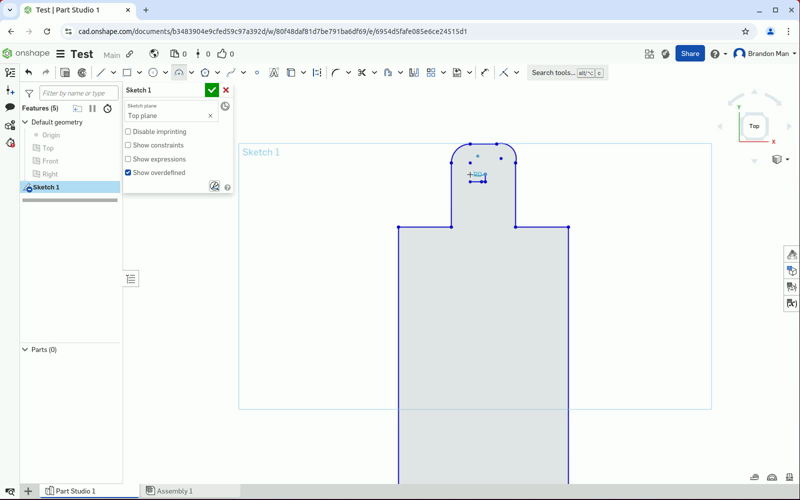
scroll(-6)
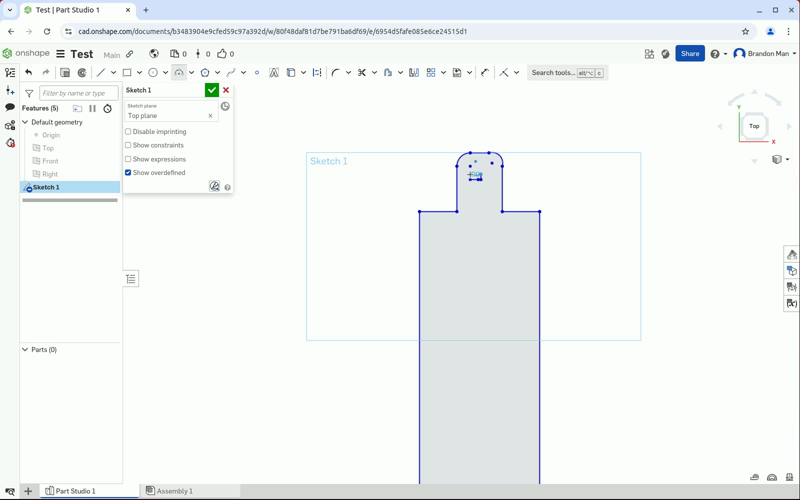
scroll(-6)
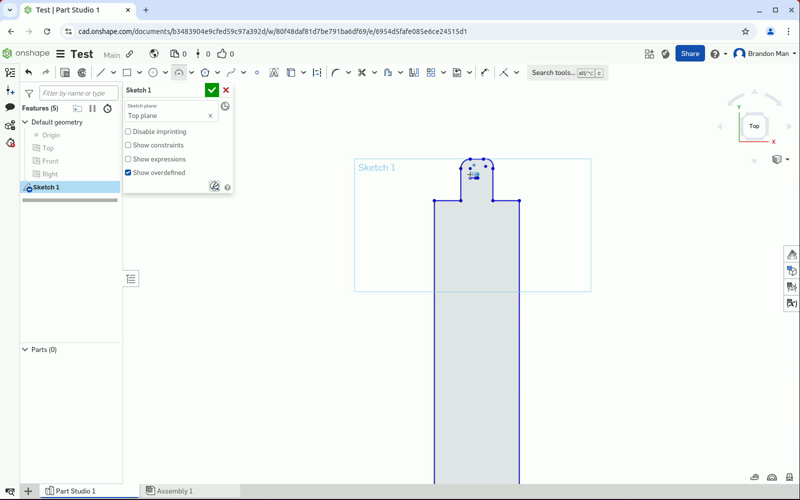
scroll(-6)
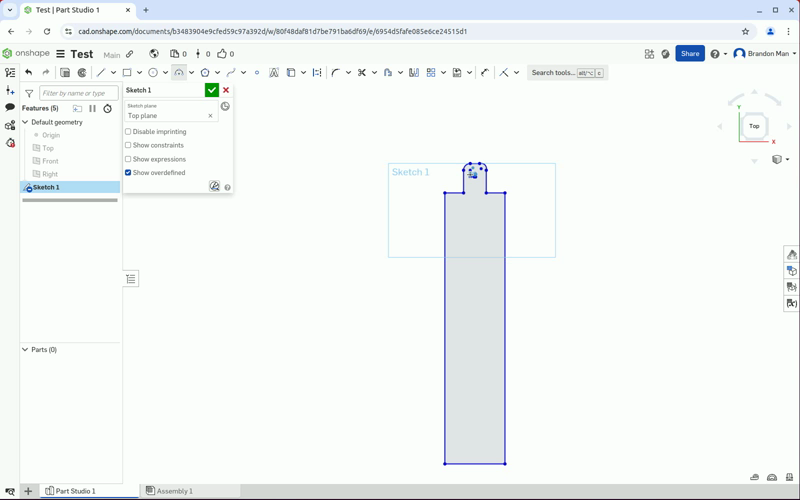
scroll(-6)
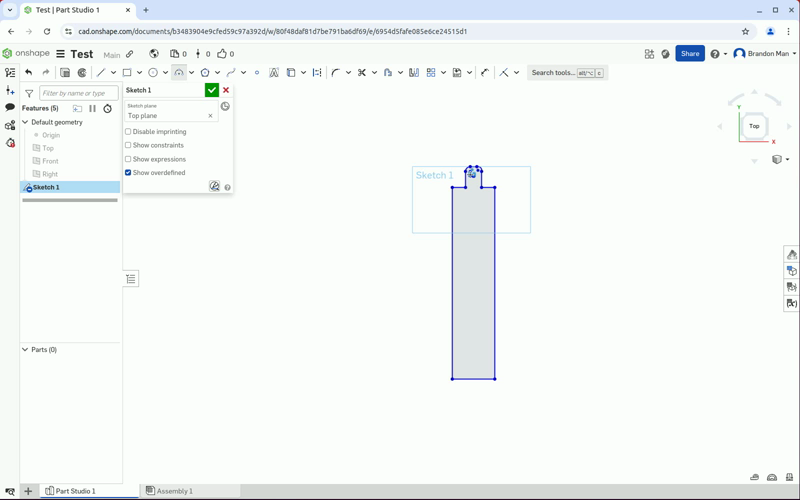
scroll(-6)
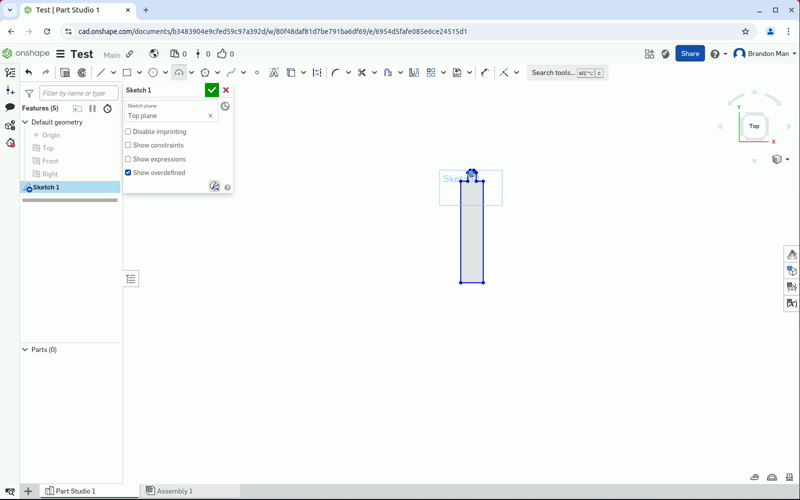
mouse_move(471, 173)
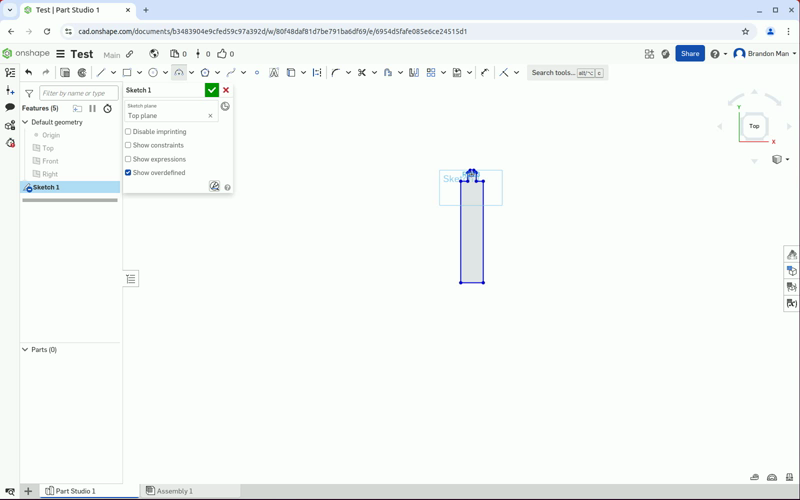
scroll(6)
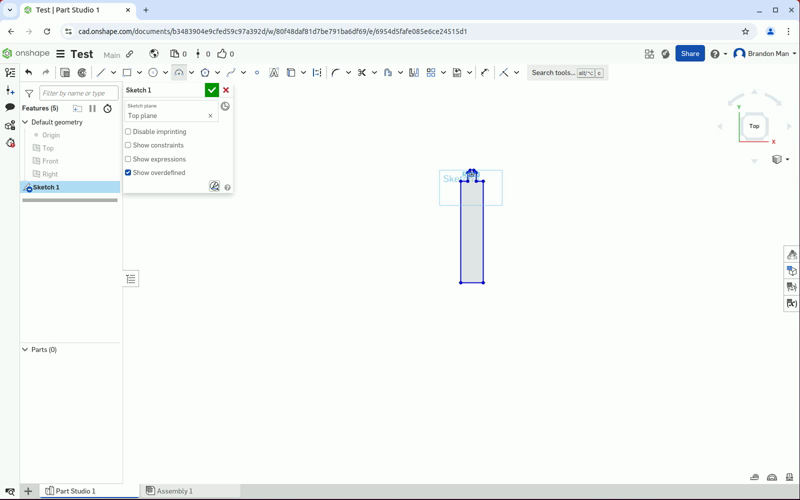
scroll(6)
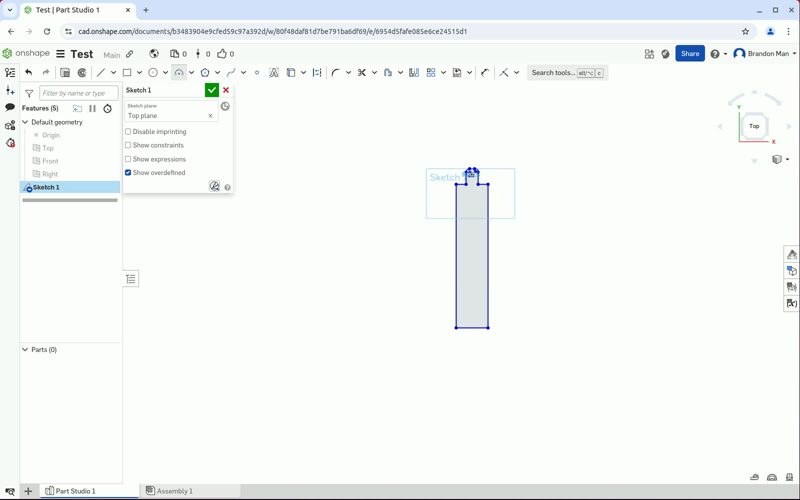
scroll(6)
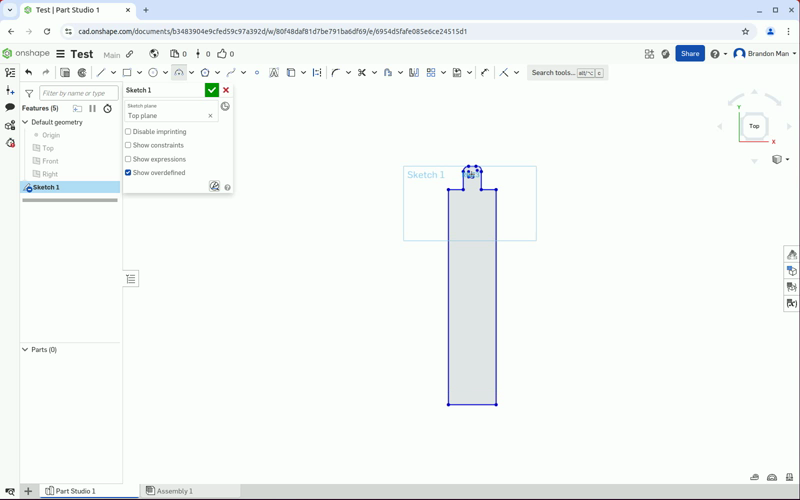
scroll(6)
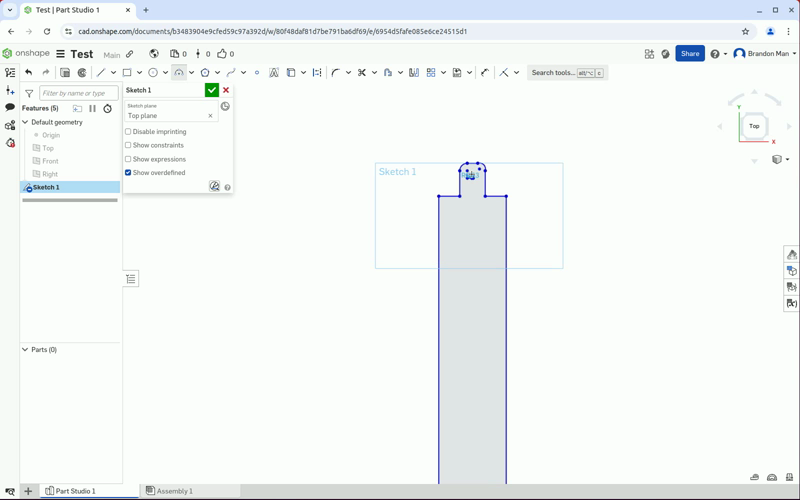
scroll(6)
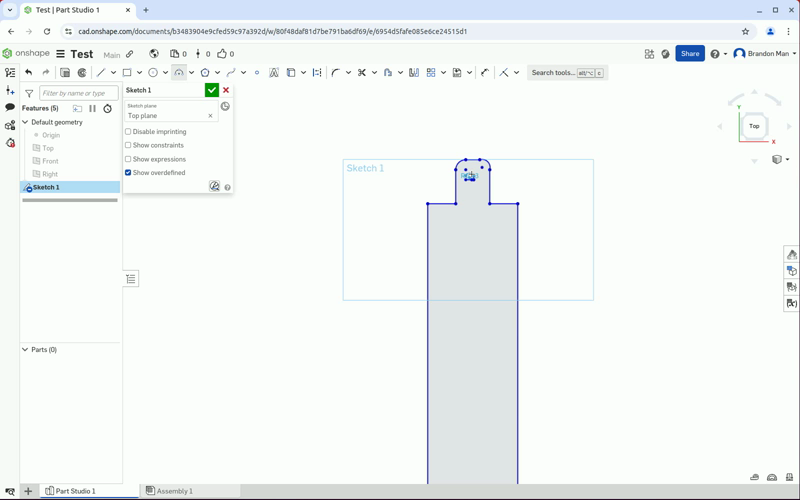
scroll(6)
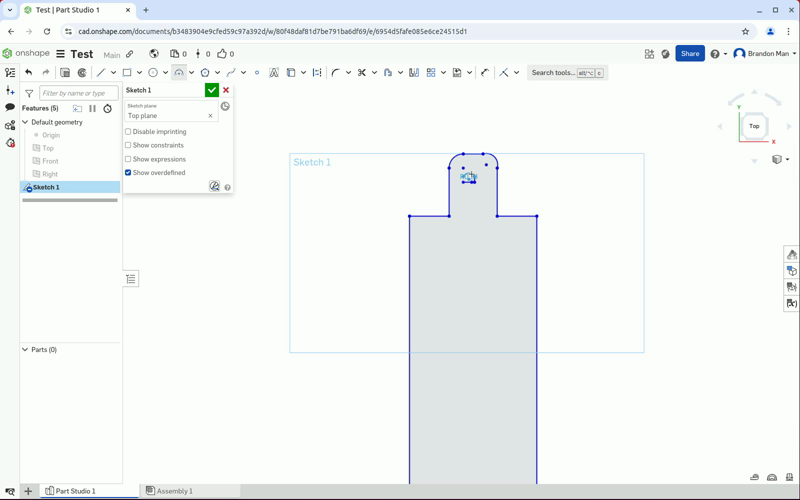
scroll(6)
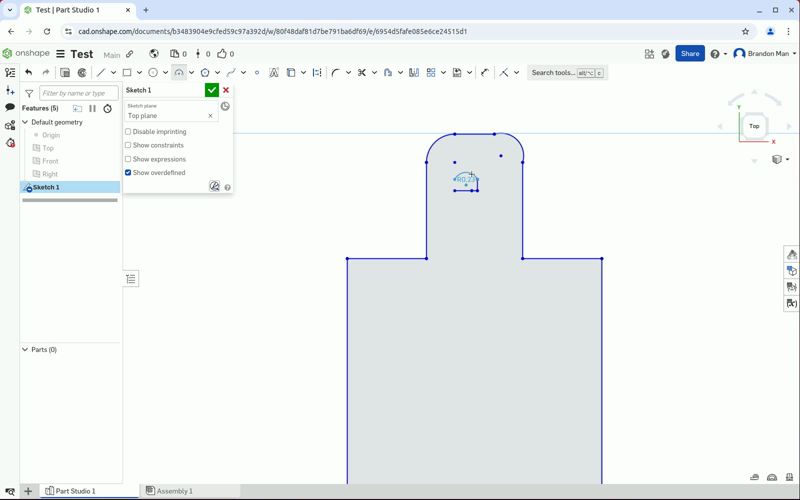
click(471, 173)
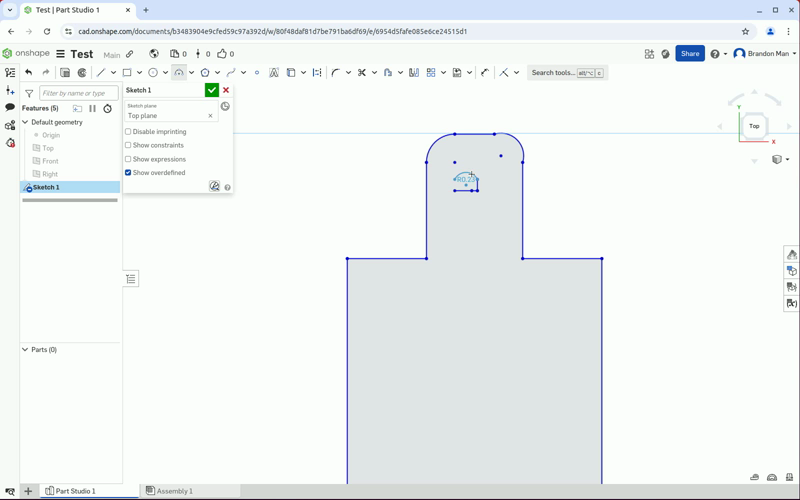
scroll(-6)
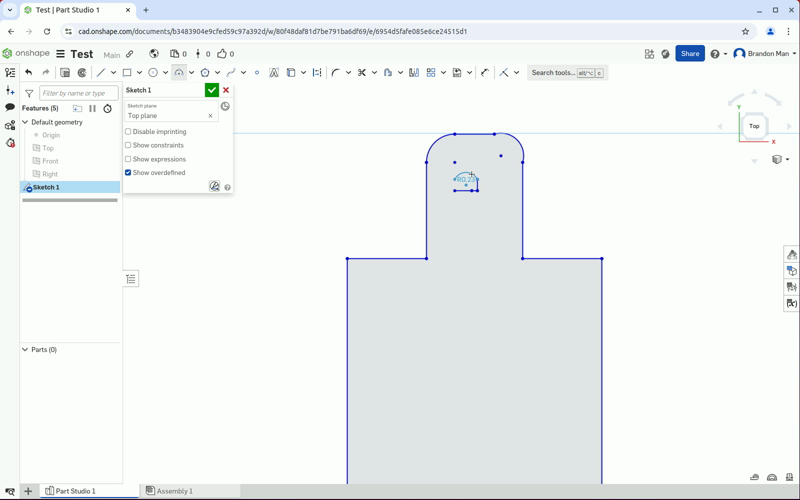
scroll(-6)
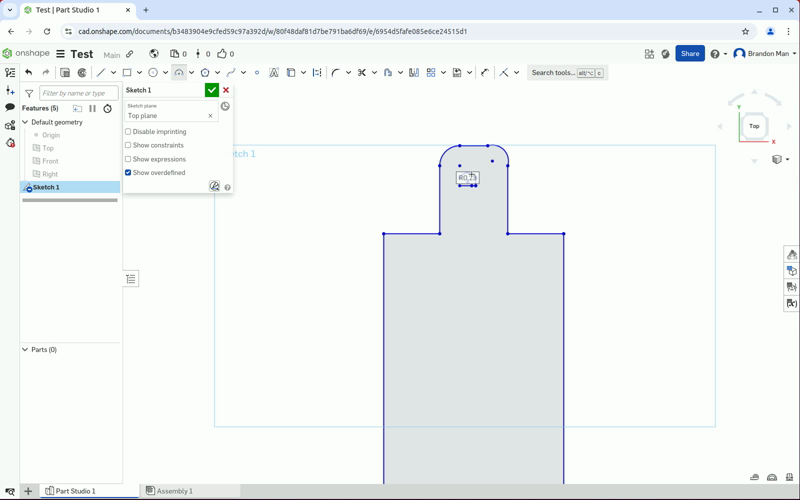
scroll(-6)
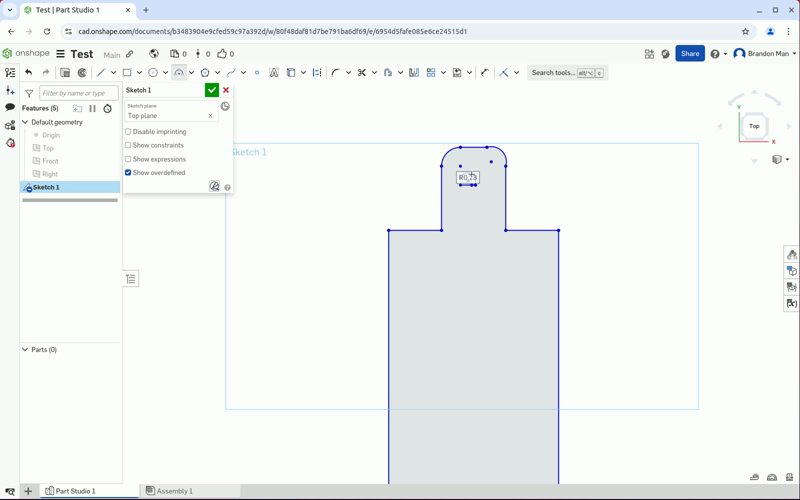
scroll(-6)
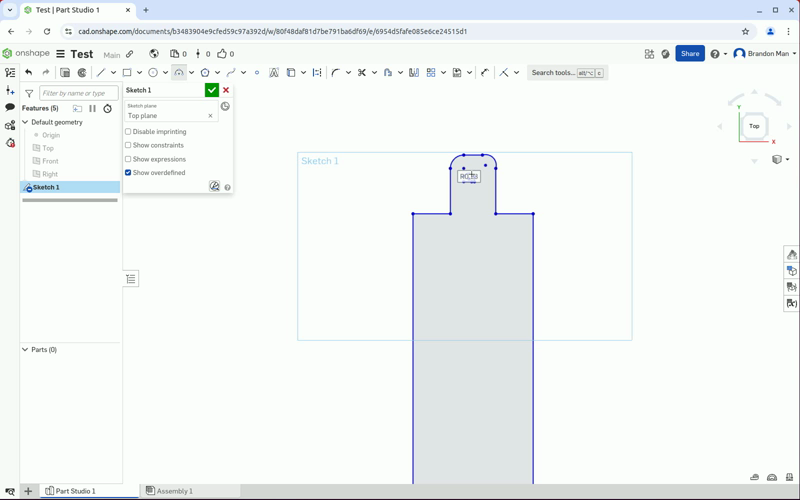
scroll(-6)
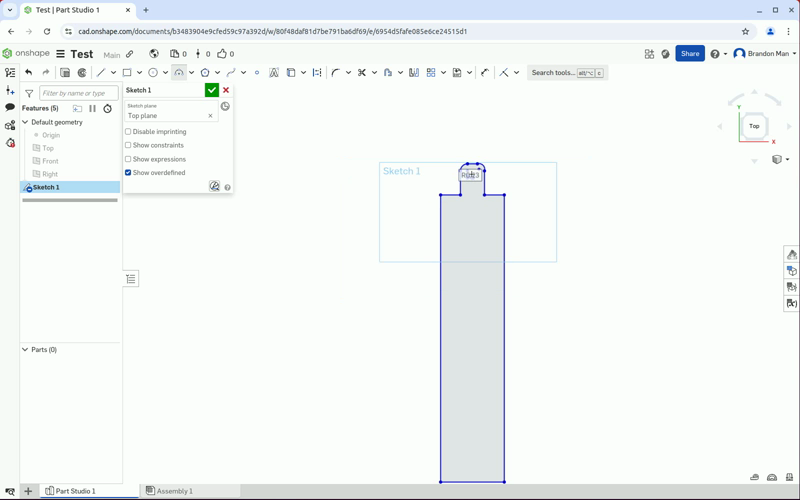
scroll(-6)
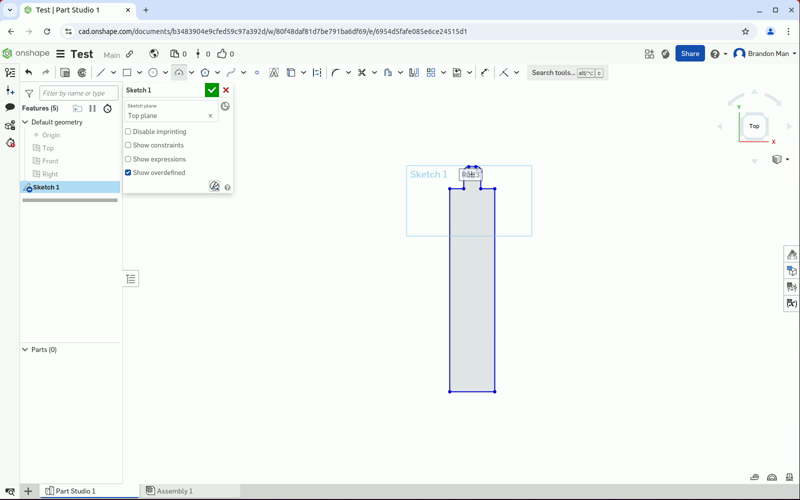
scroll(-6)
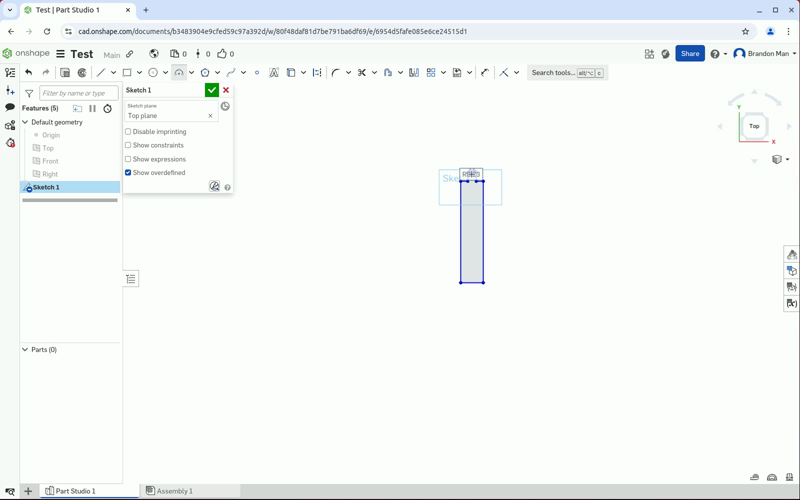
key_up(shift)
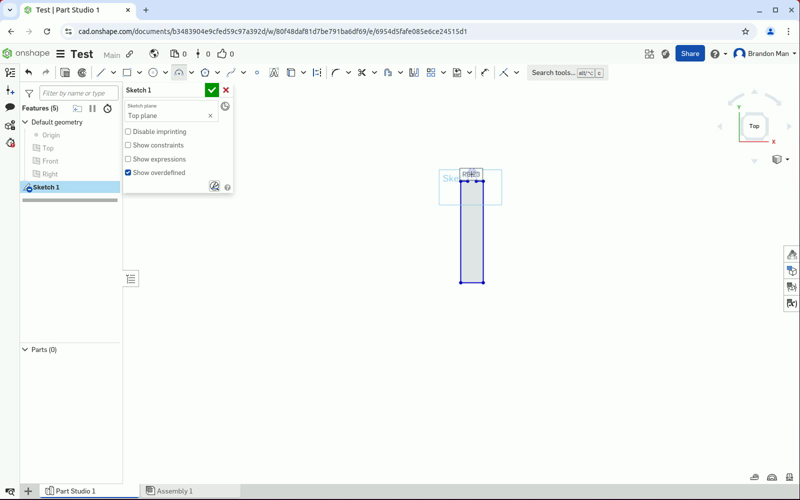
key(esc)
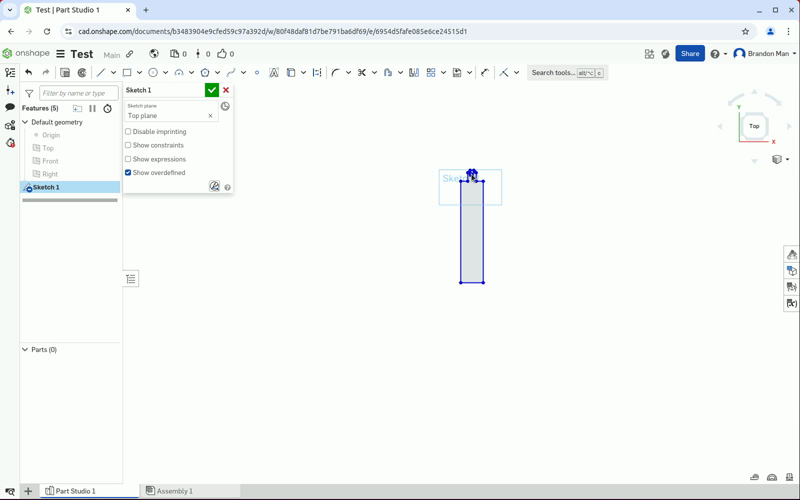
key(l)
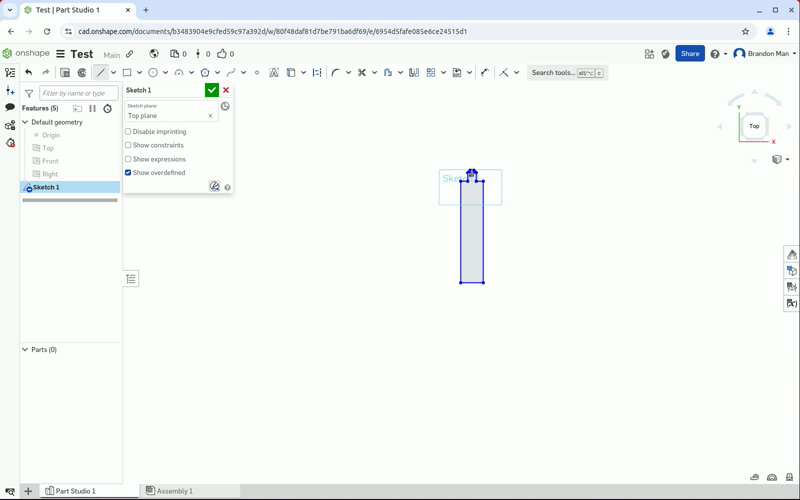
mouse_move(470, 174)
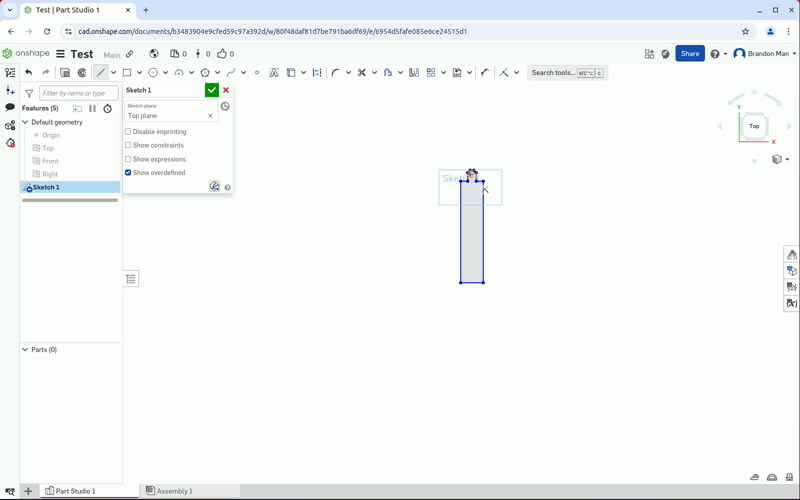
scroll(6)
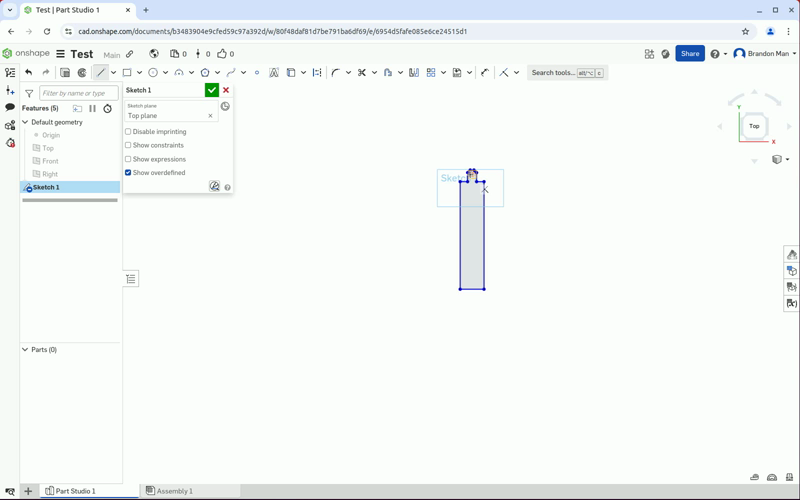
scroll(6)
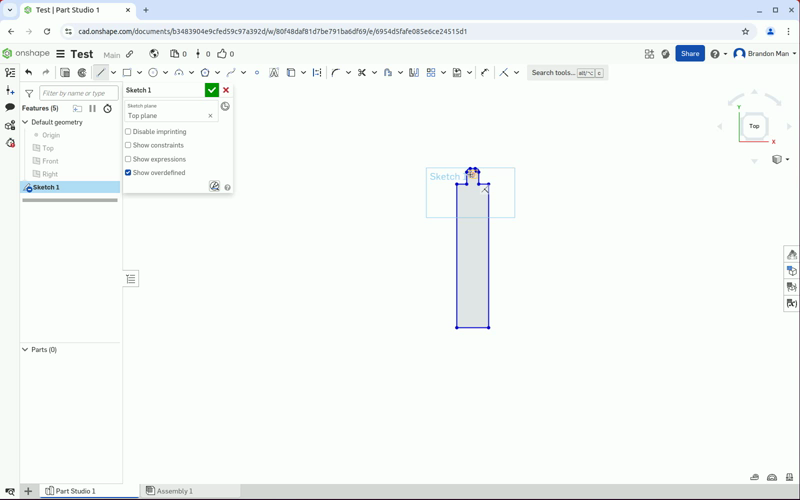
scroll(6)
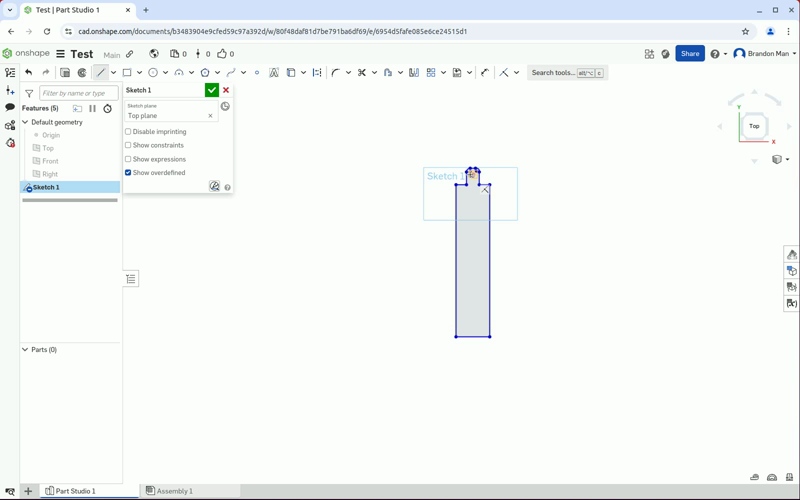
scroll(6)
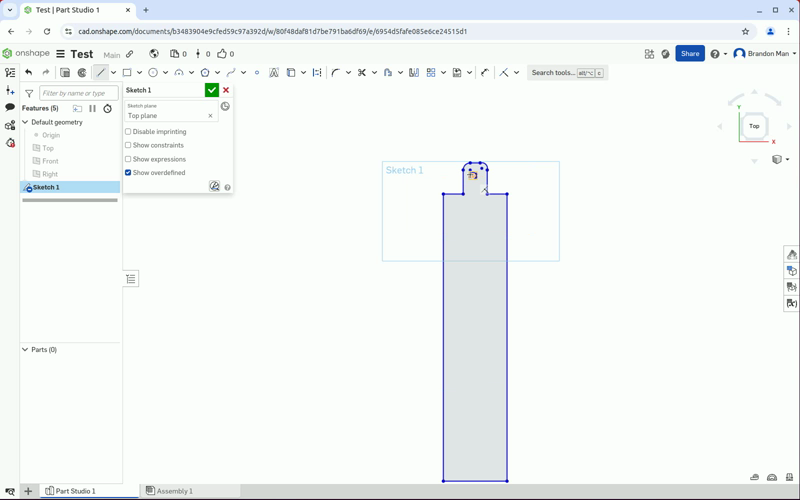
scroll(6)
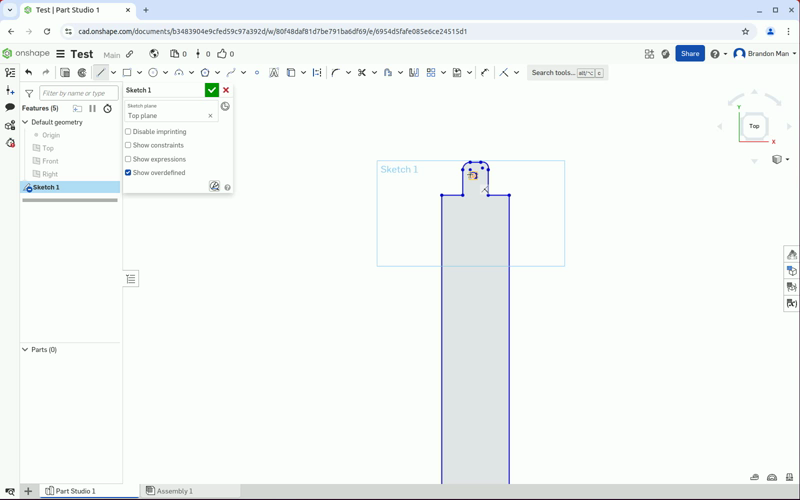
scroll(6)
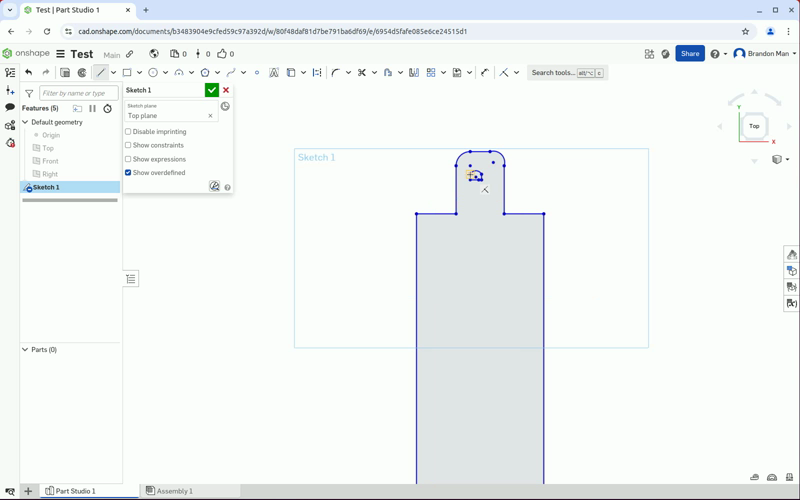
scroll(6)
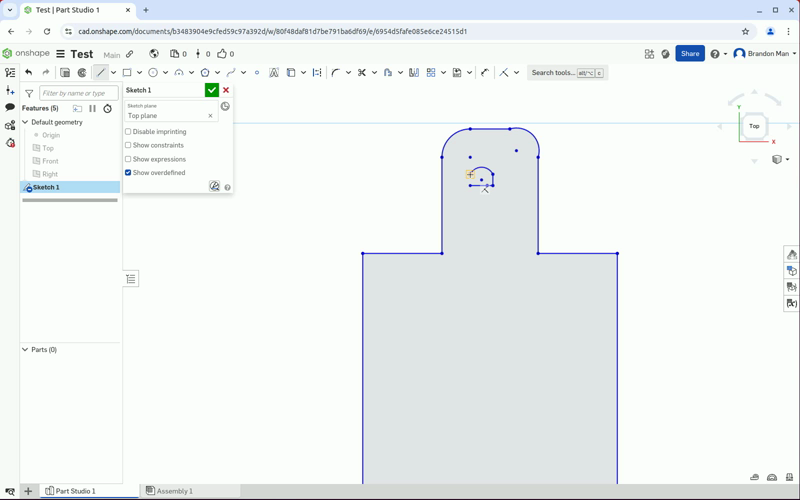
click(470, 174)
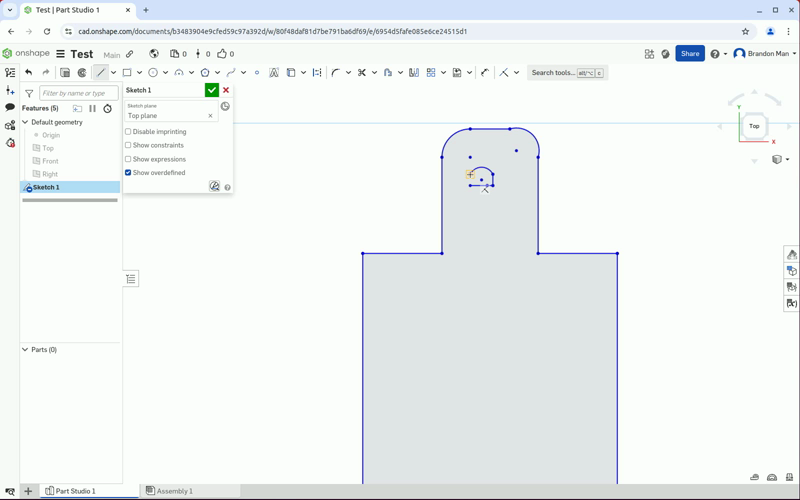
scroll(-6)
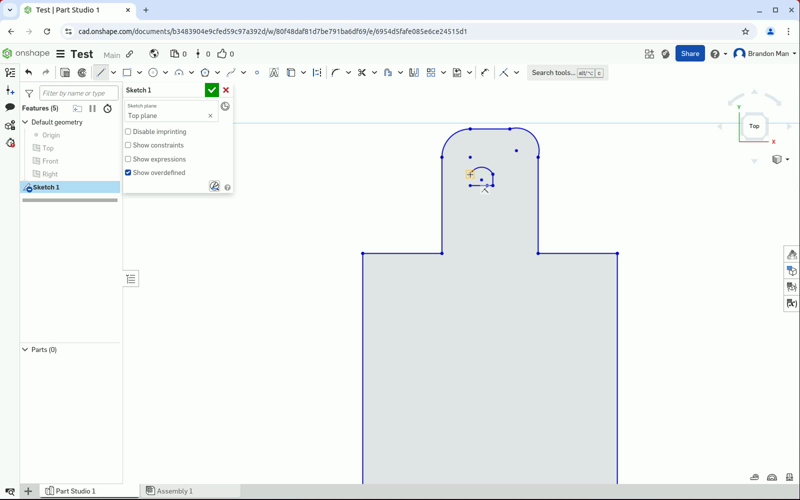
scroll(-6)
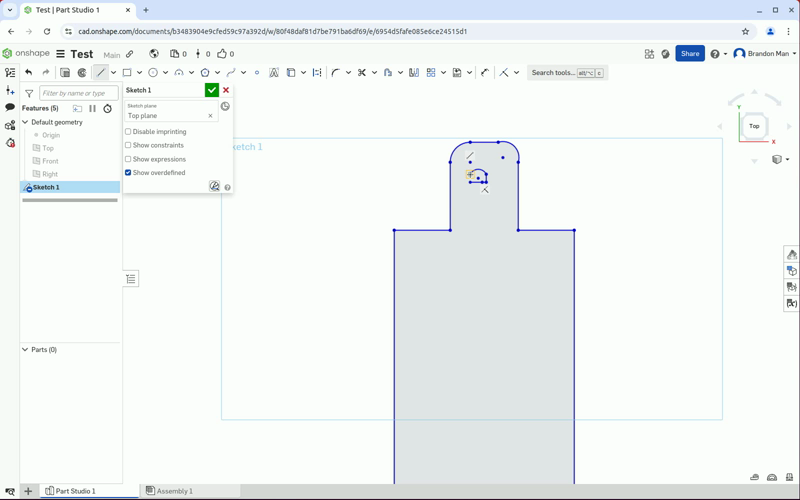
scroll(-6)
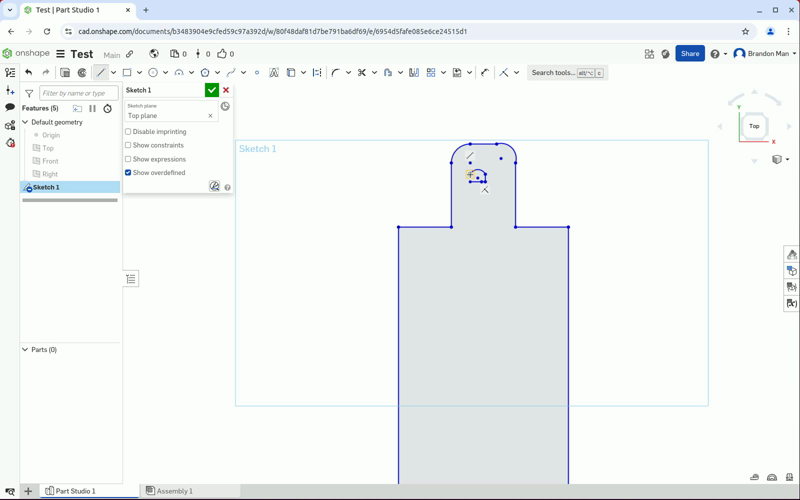
scroll(-6)
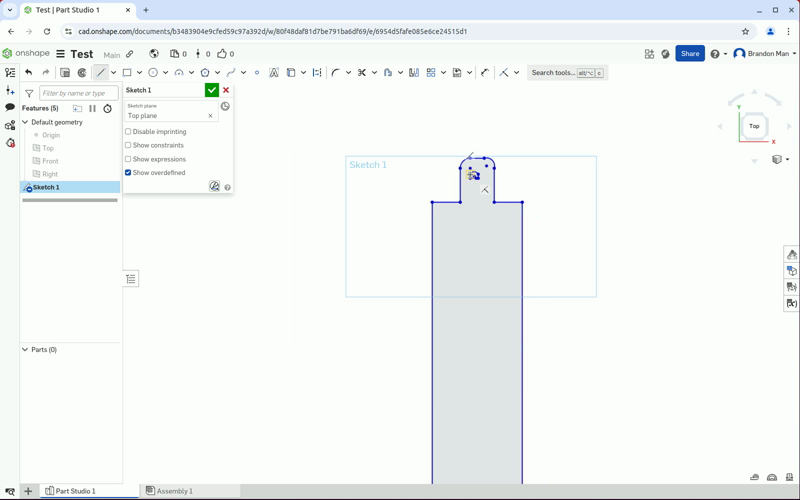
scroll(-6)
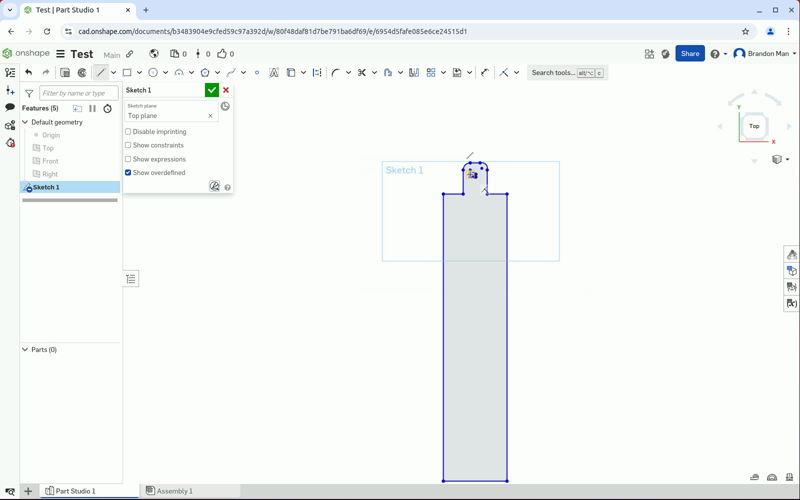
scroll(-6)
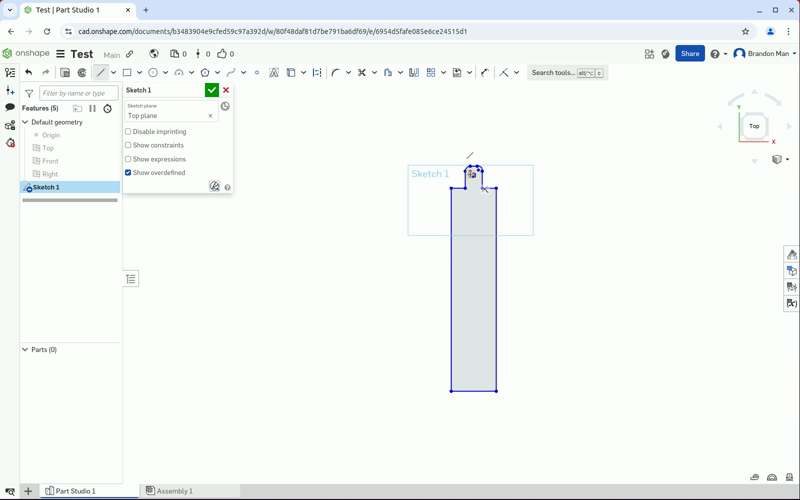
scroll(-6)
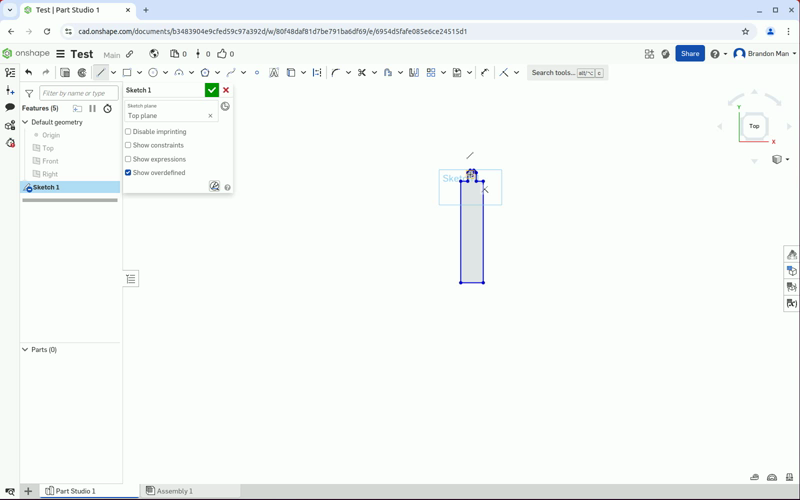
mouse_move(500, 174)
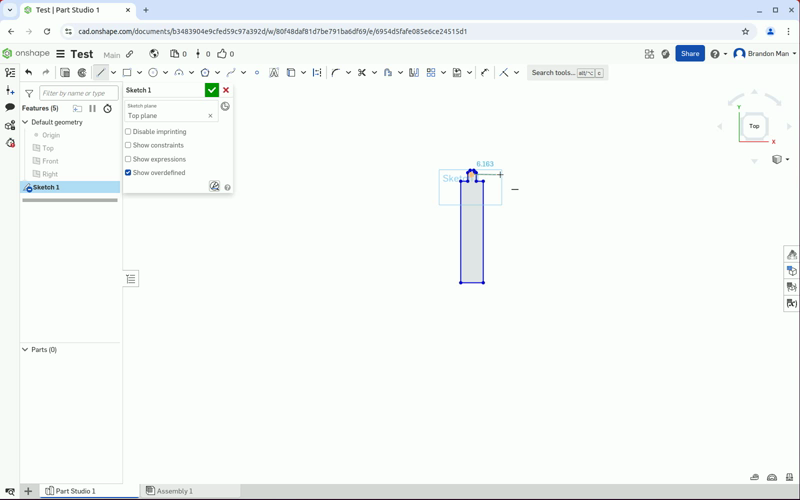
key_down(shift)
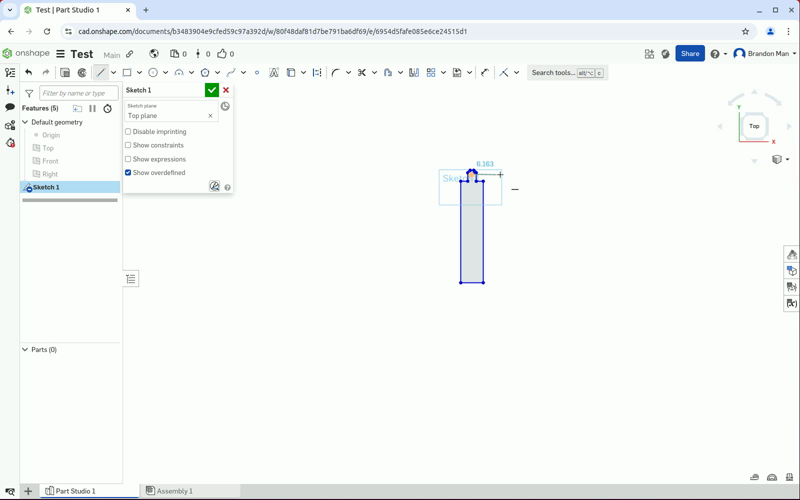
mouse_move(470, 175)
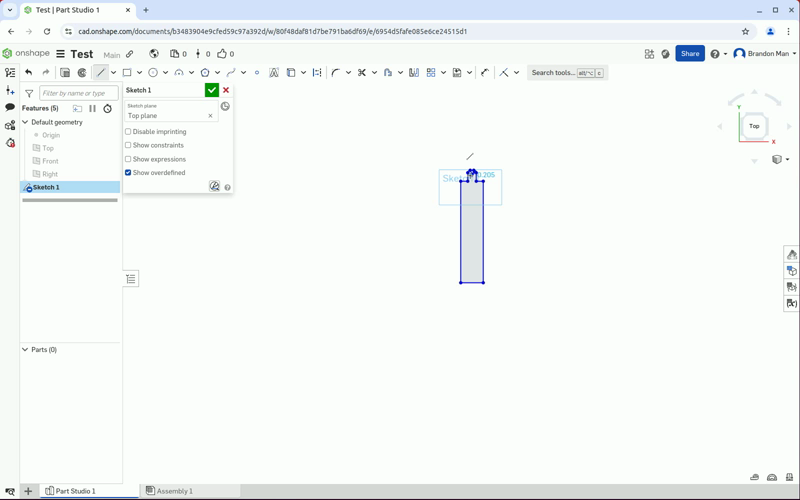
scroll(6)
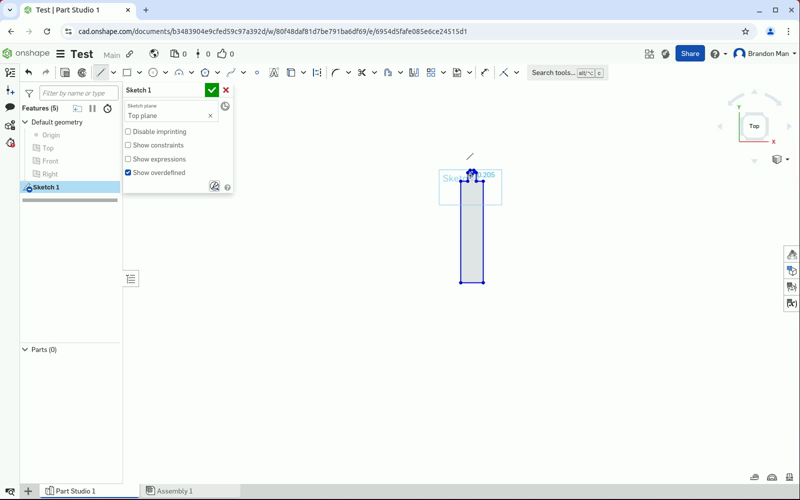
scroll(6)
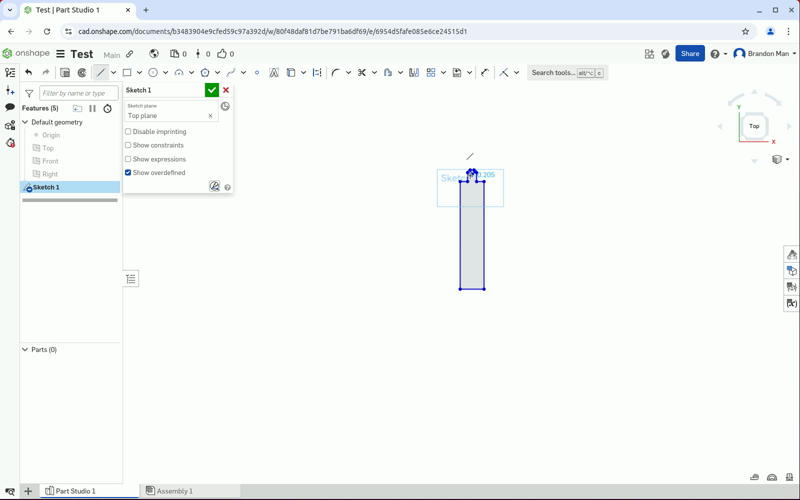
scroll(6)
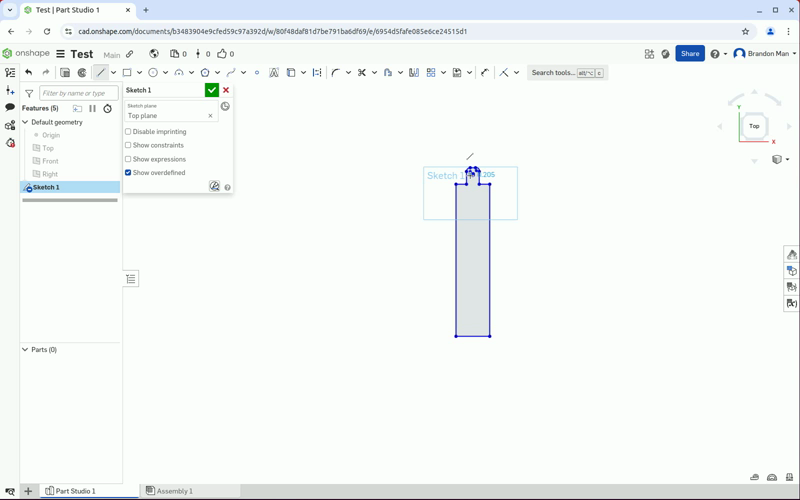
scroll(6)
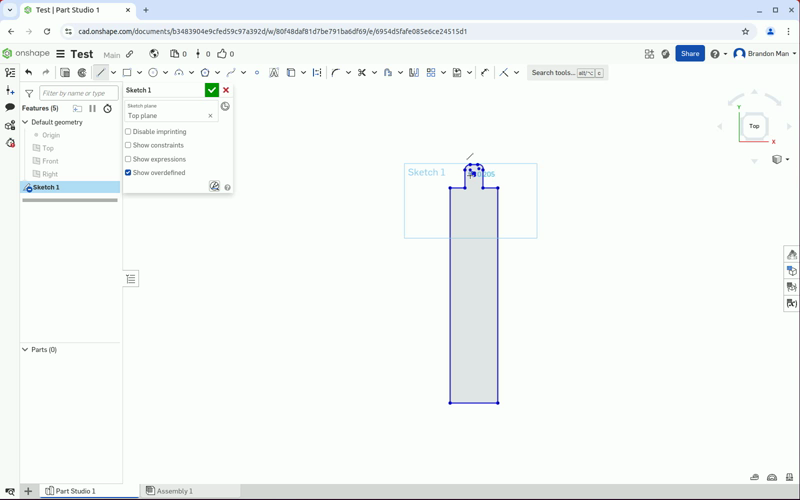
scroll(6)
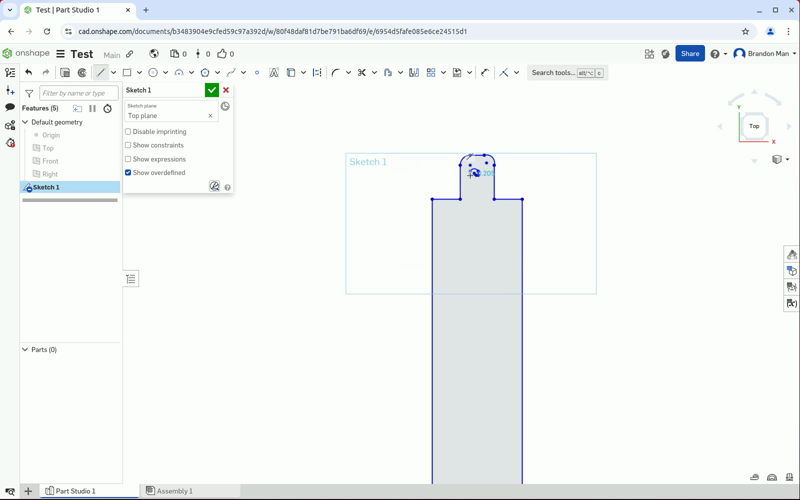
scroll(6)
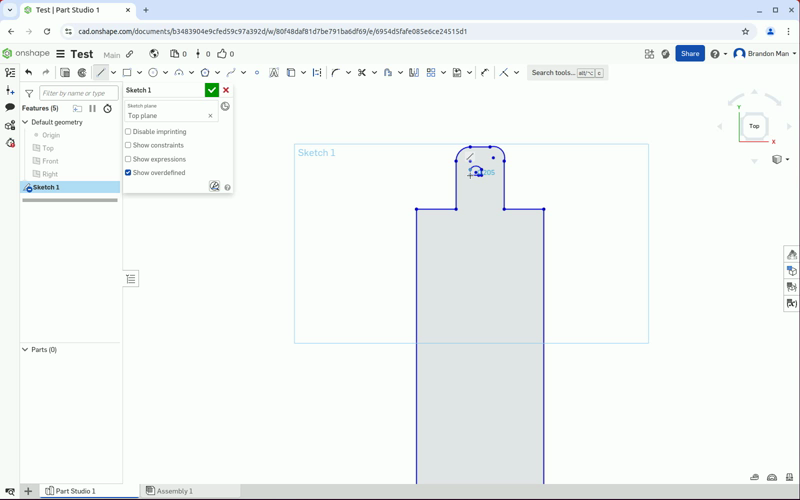
scroll(6)
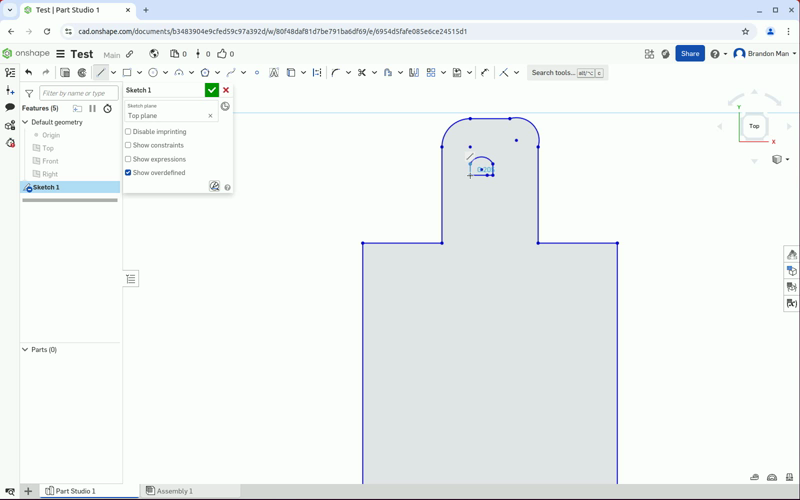
key_up(shift)
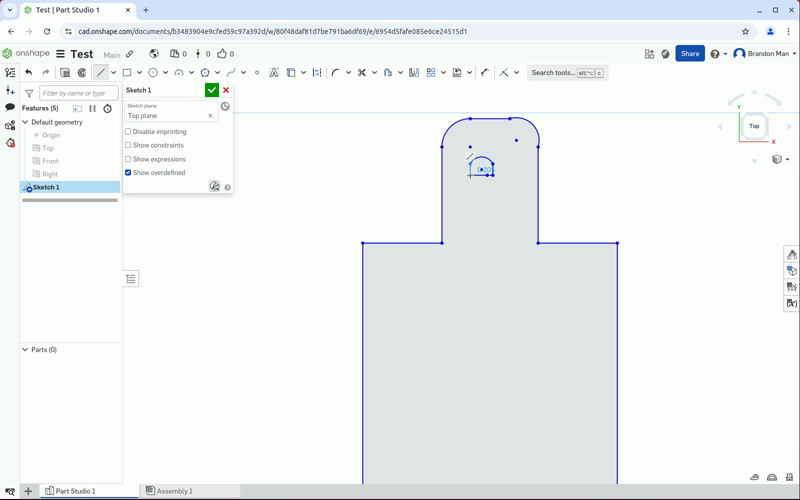
click(470, 175)
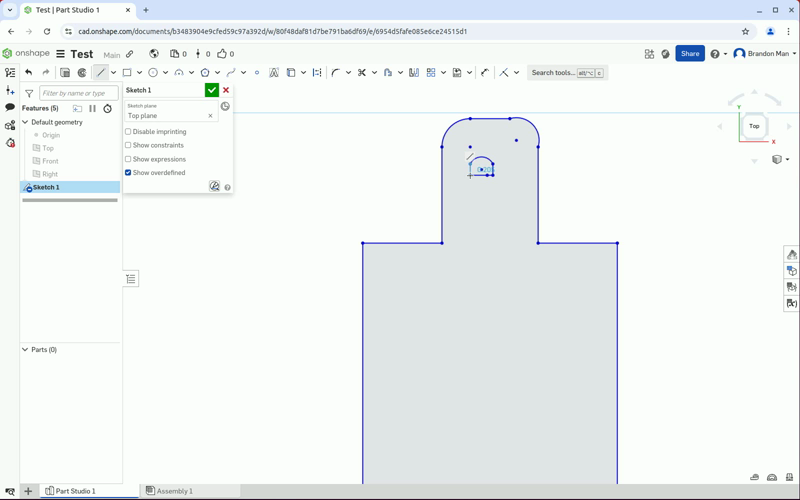
scroll(-6)
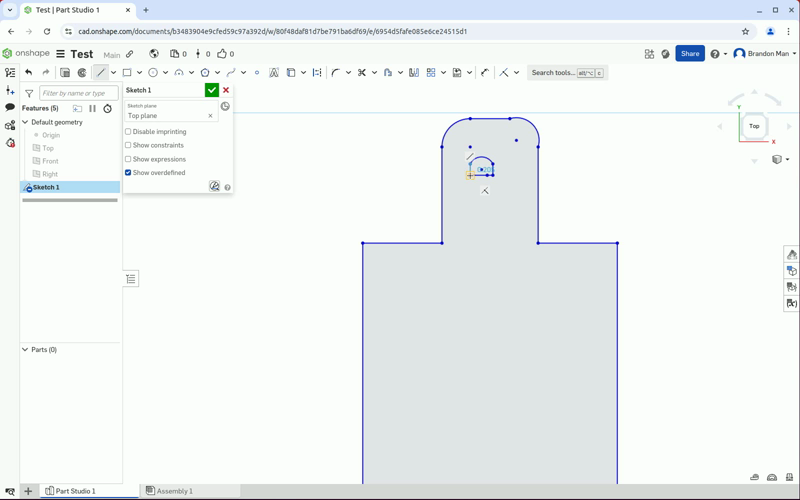
scroll(-6)
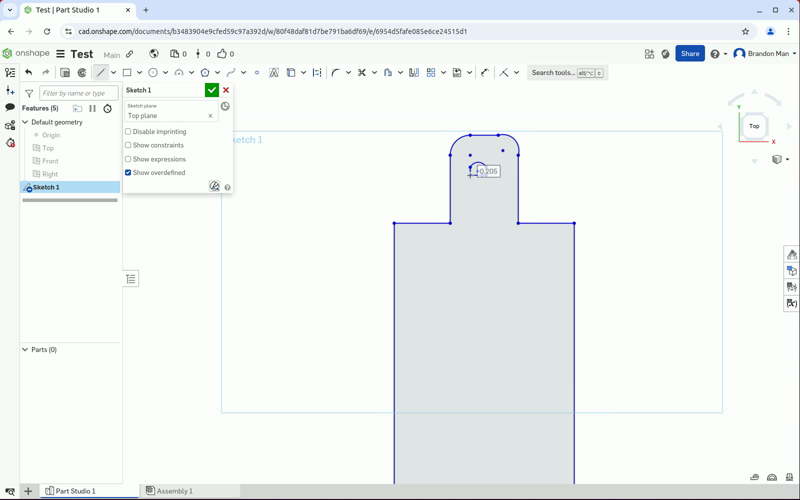
scroll(-6)
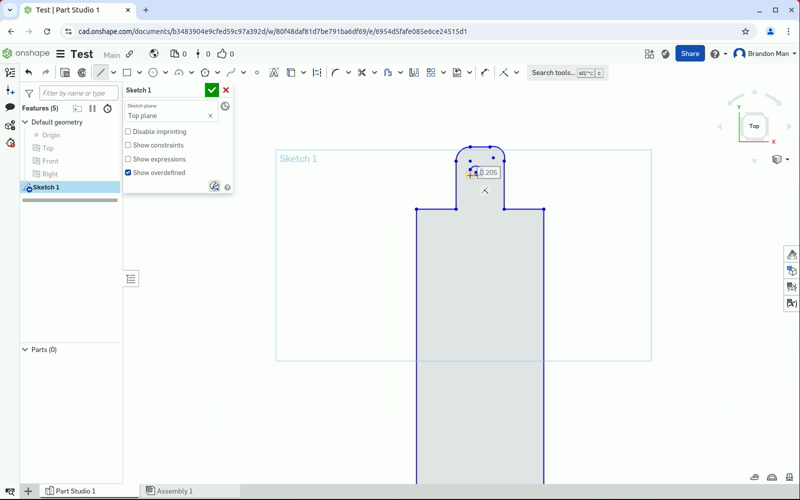
scroll(-6)
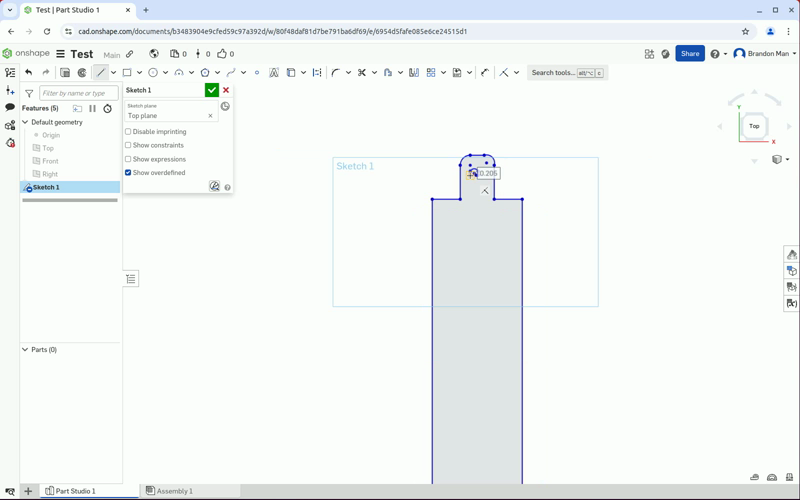
scroll(-6)
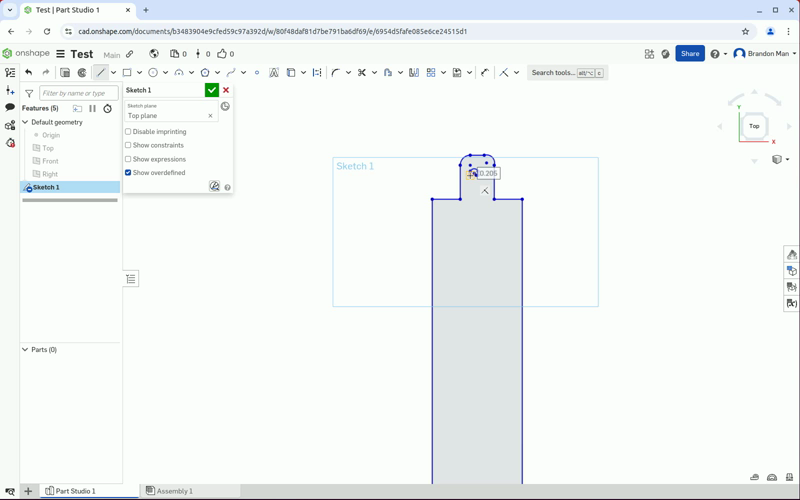
scroll(-6)
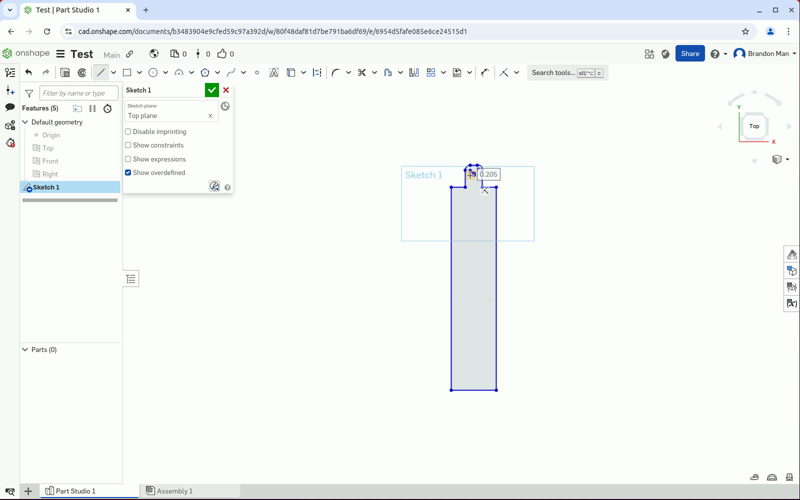
scroll(-6)
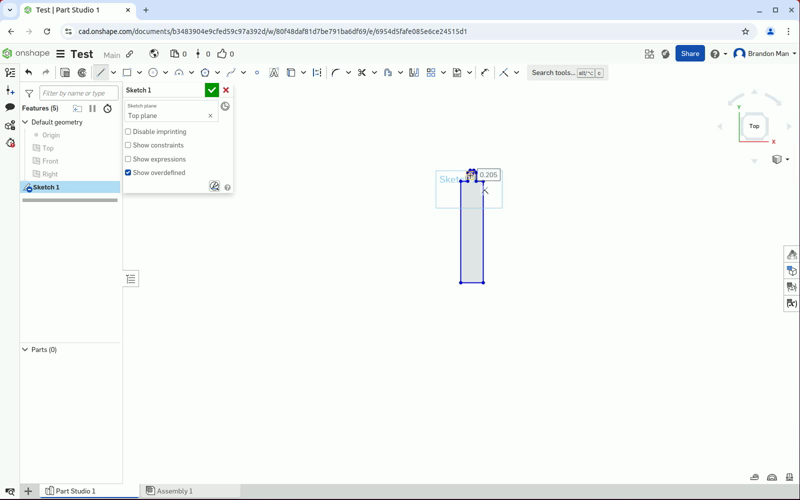
key(esc)
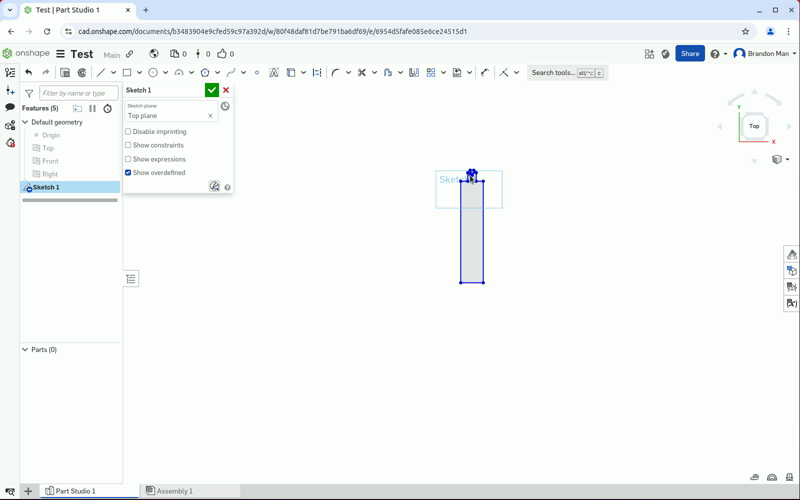
mouse_move(478, 237)
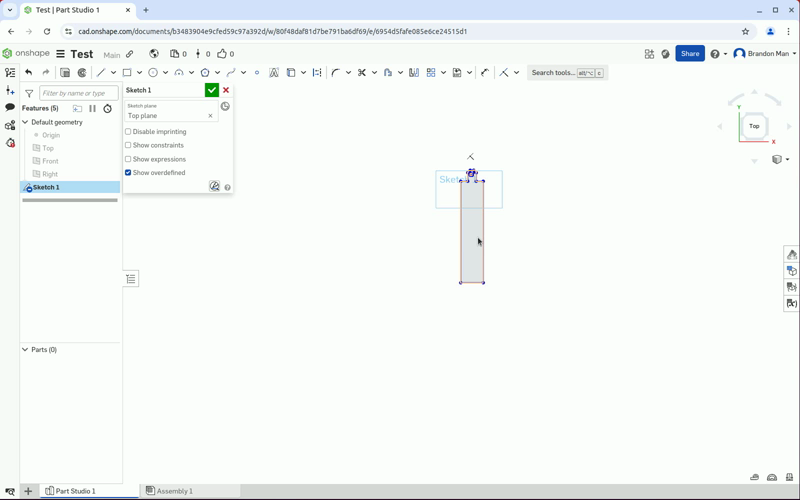
click(478, 237)
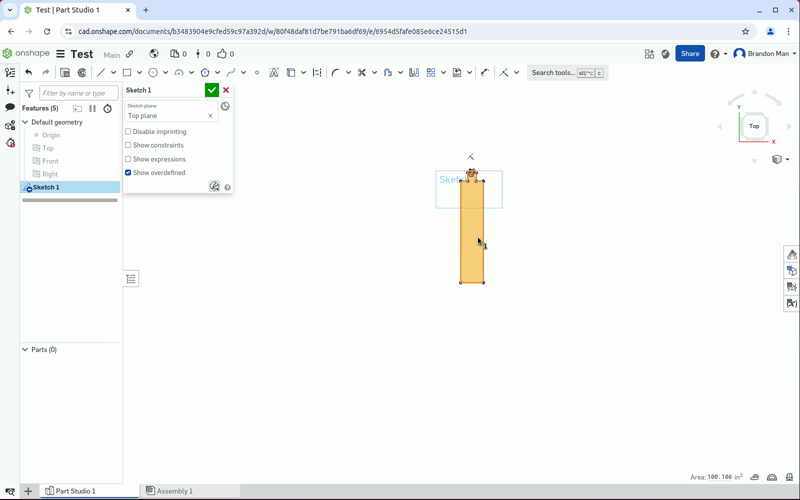
mouse_move(73, 352)
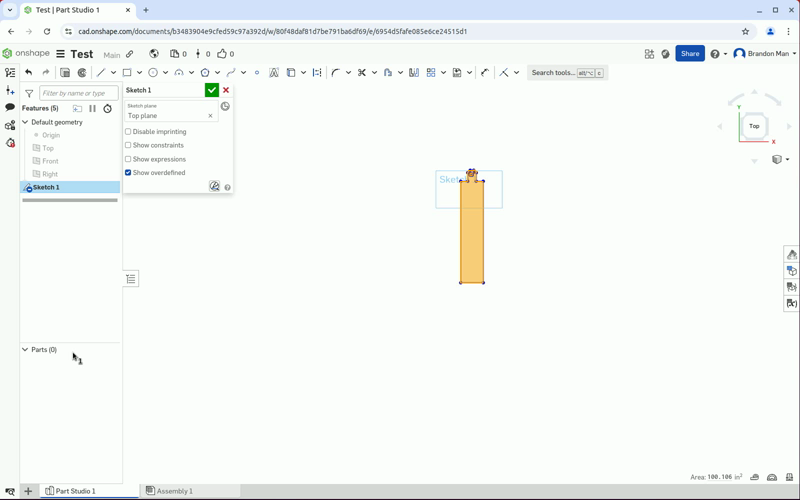
key(shift+y)
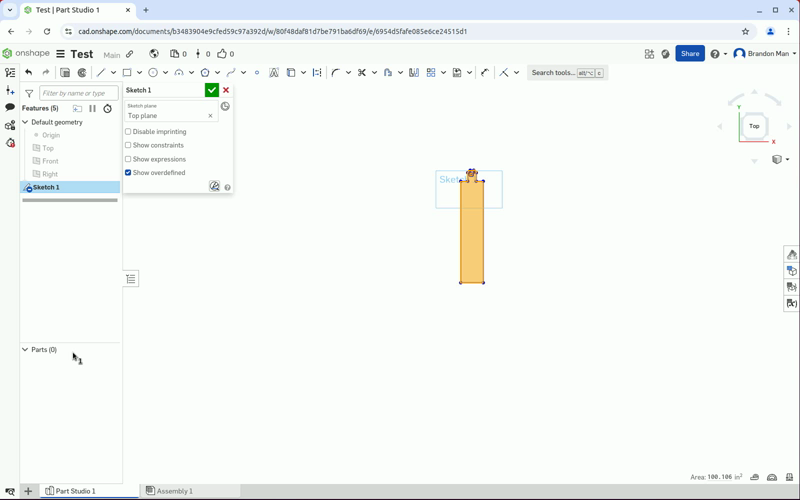
key(shift+e)
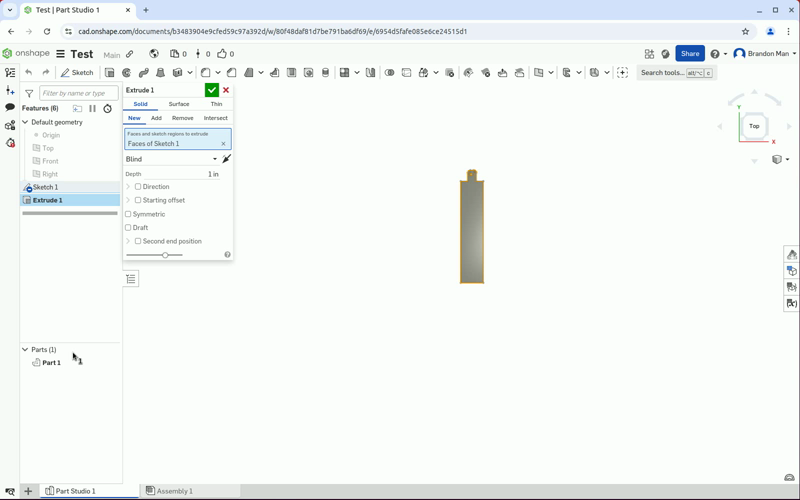
mouse_move(143, 106)
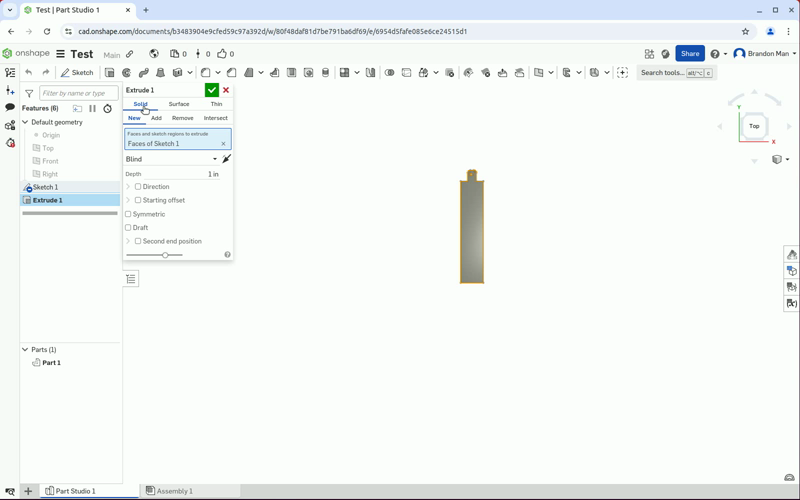
click(143, 106)
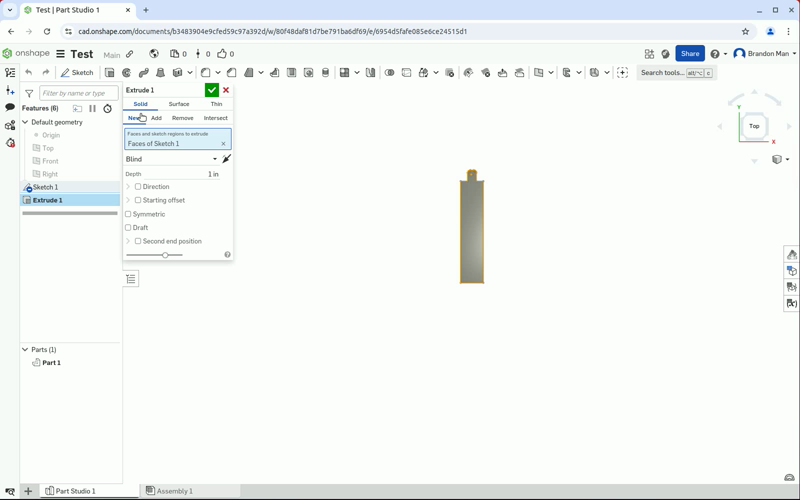
mouse_move(137, 120)
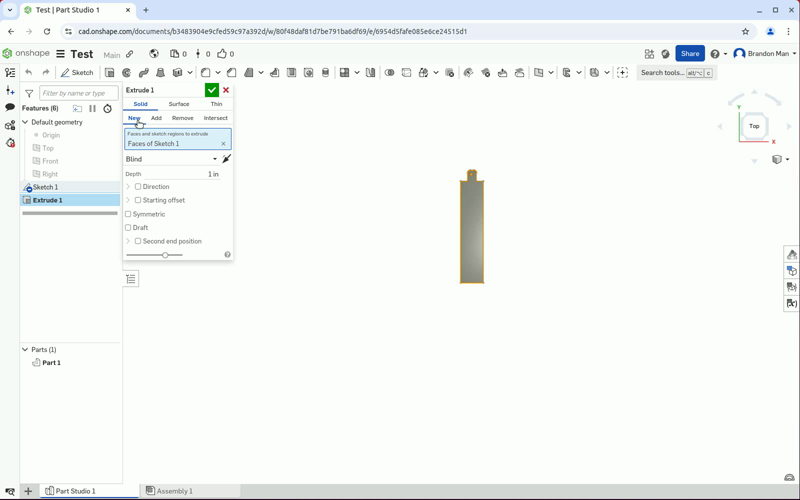
click(137, 120)
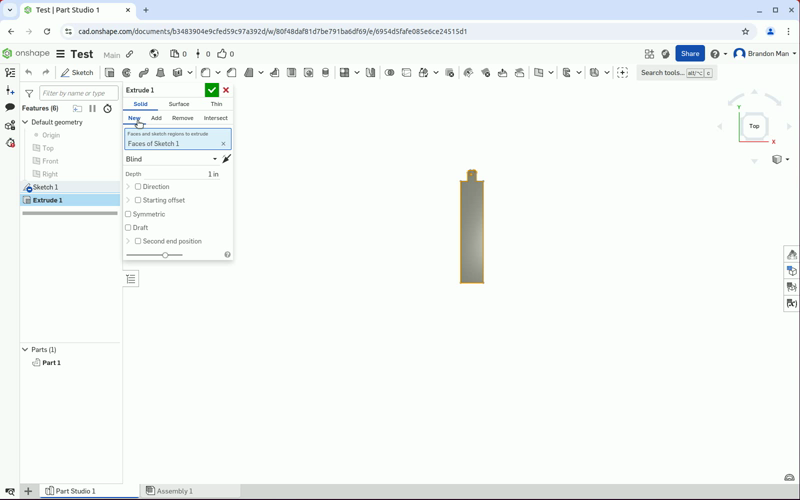
key(tab, 4)
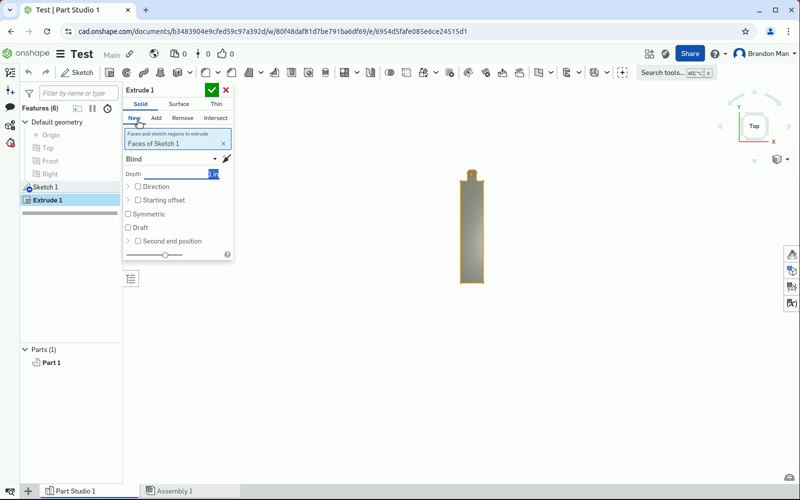
text(0.481)
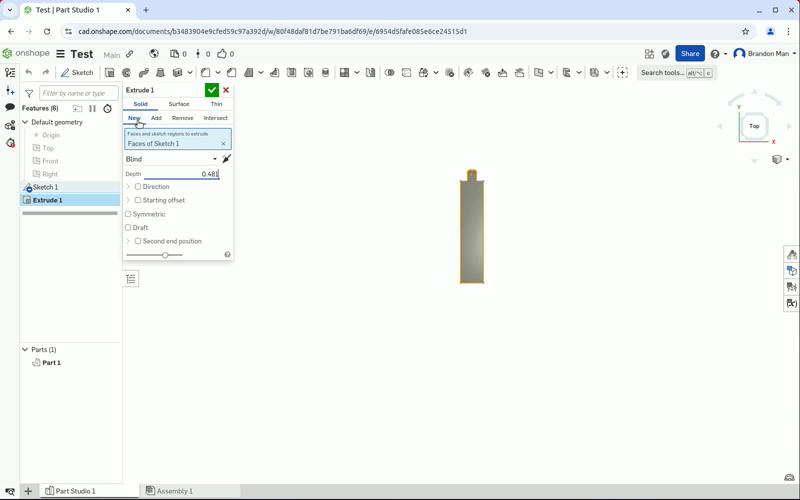
key(enter)
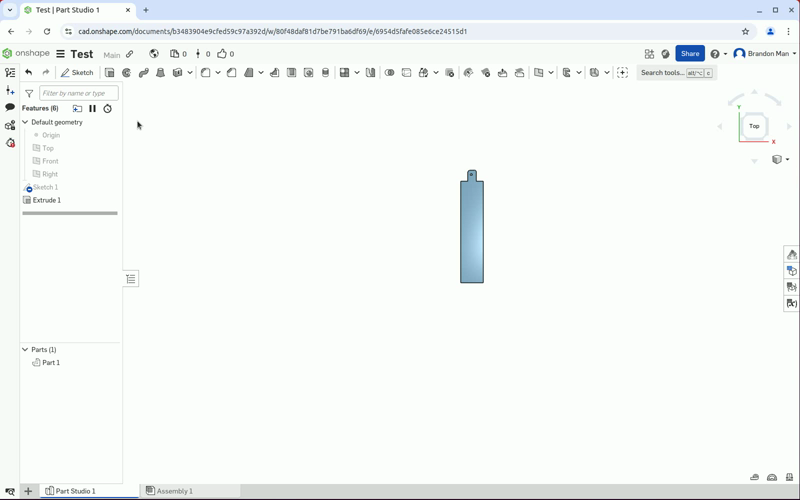
key(shift+h)
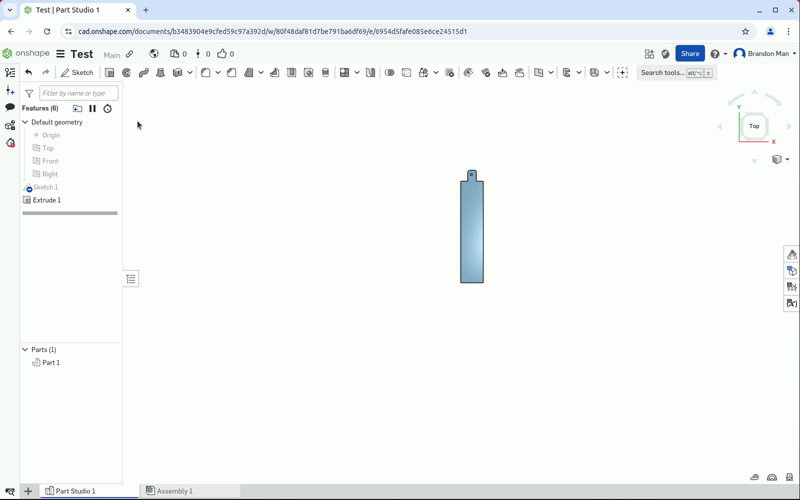
key(shift+h)
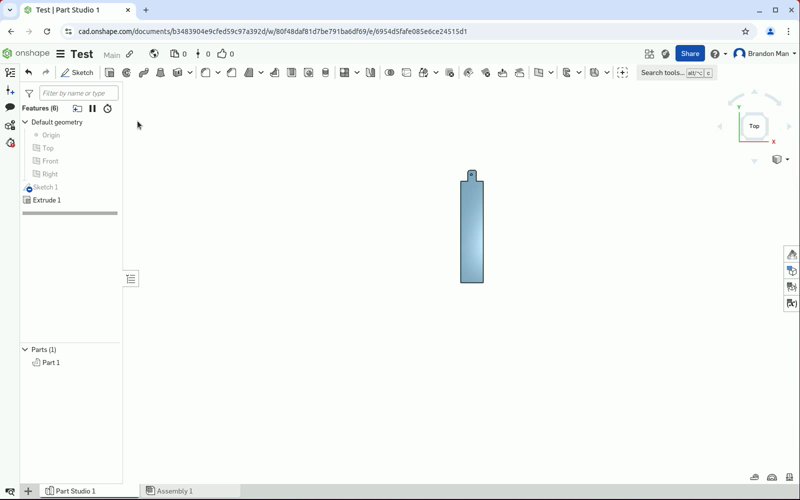
mouse_move(73, 189)
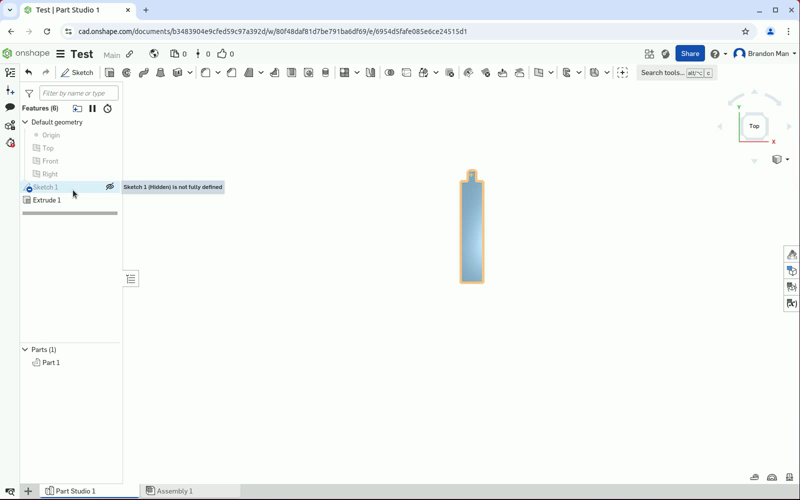
click(73, 189)
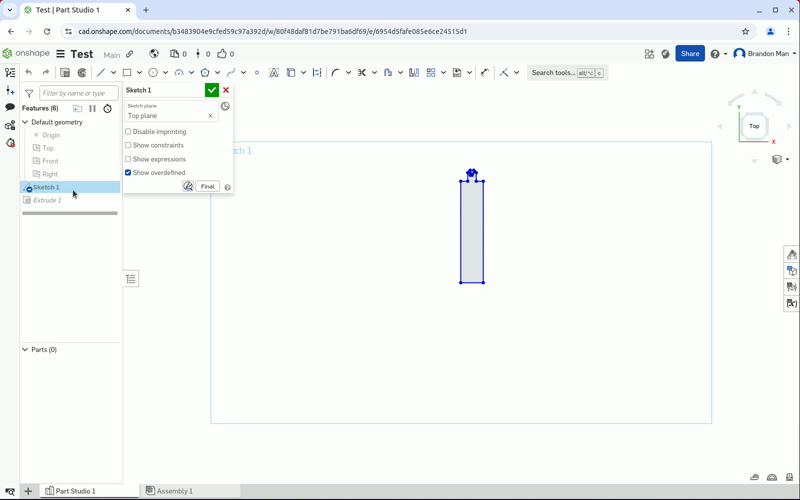
mouse_move(229, 92)
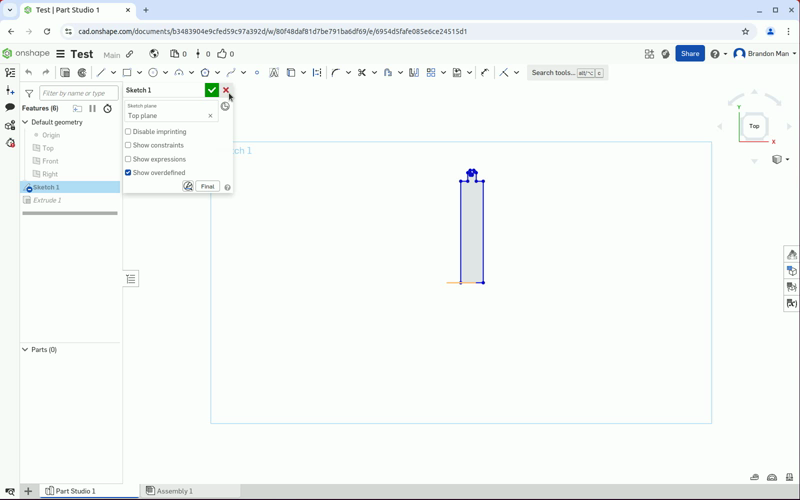
click(229, 92)
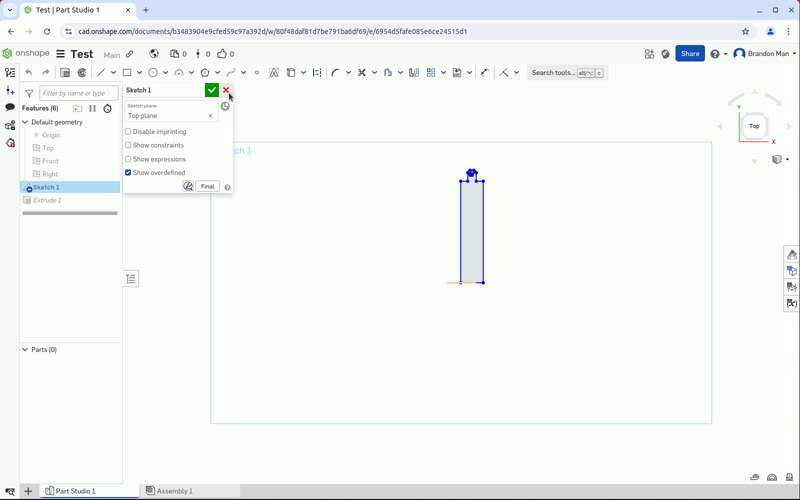
key(shift+s)
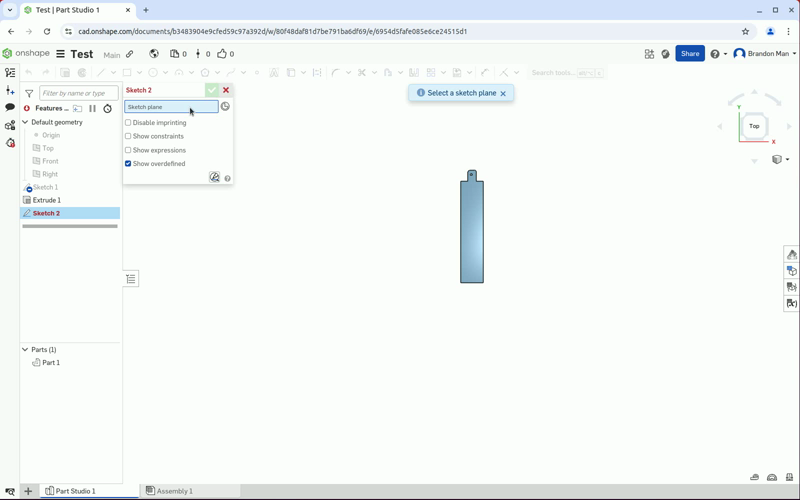
mouse_move(73, 150)
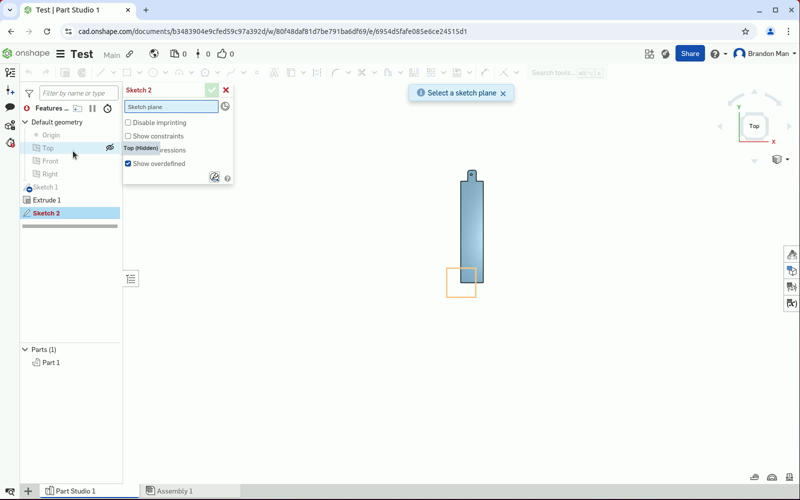
click(73, 150)
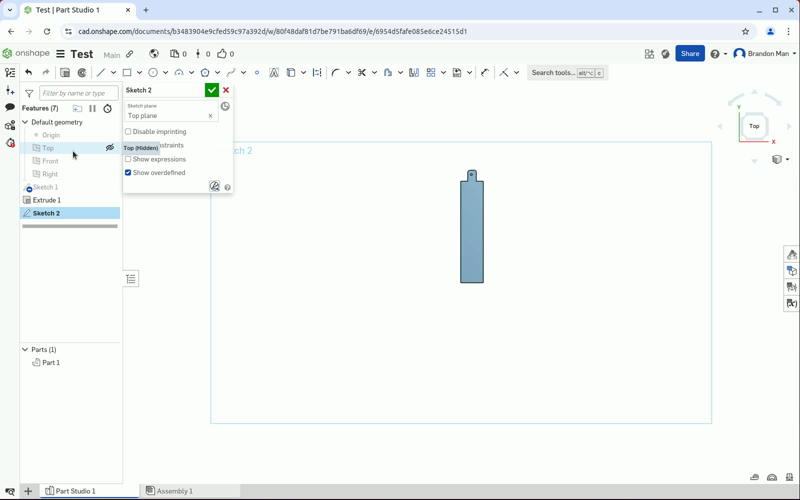
mouse_move(73, 352)
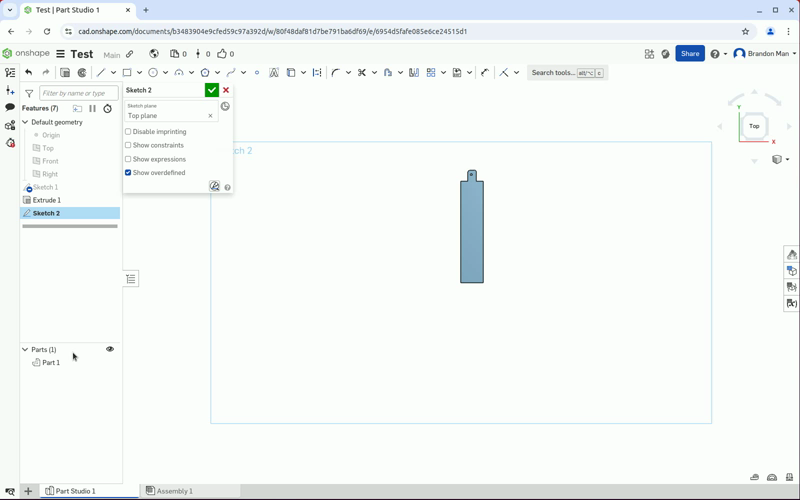
key(y)
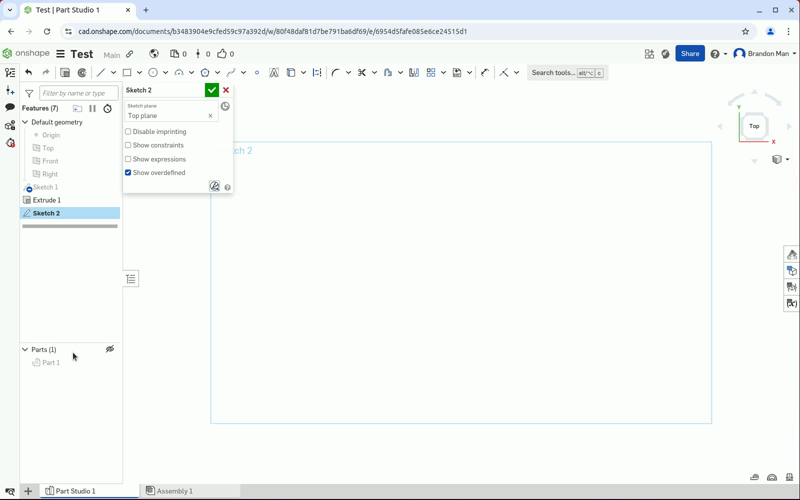
key(l)
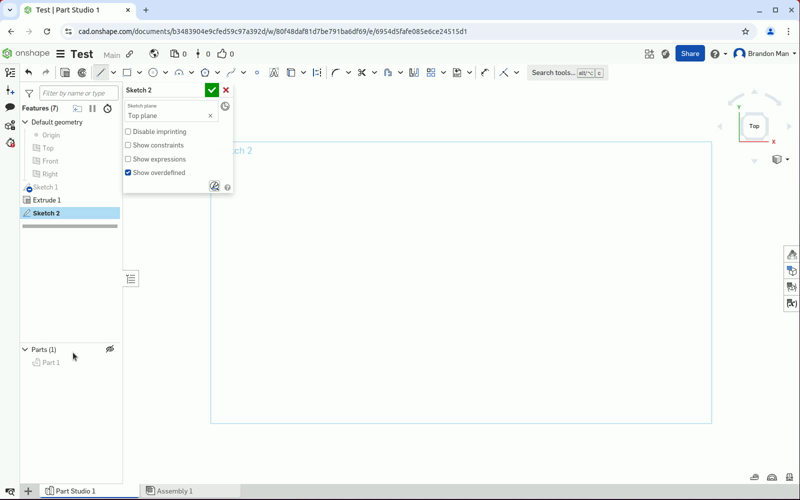
key_down(shift)
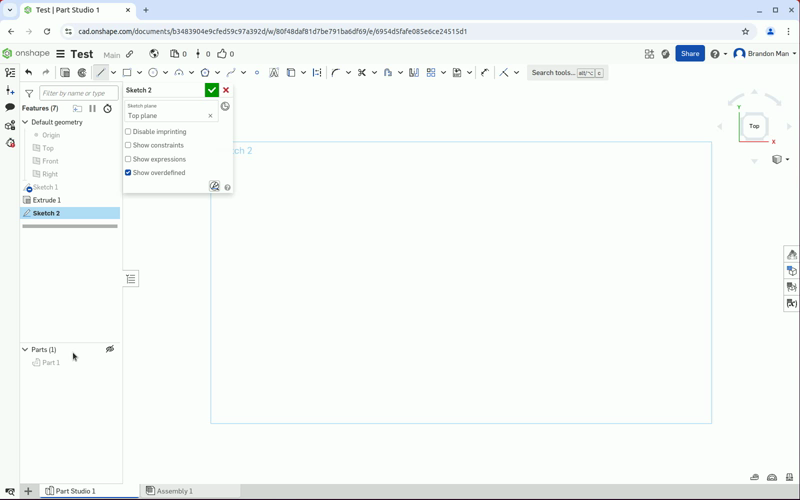
mouse_move(460, 384)
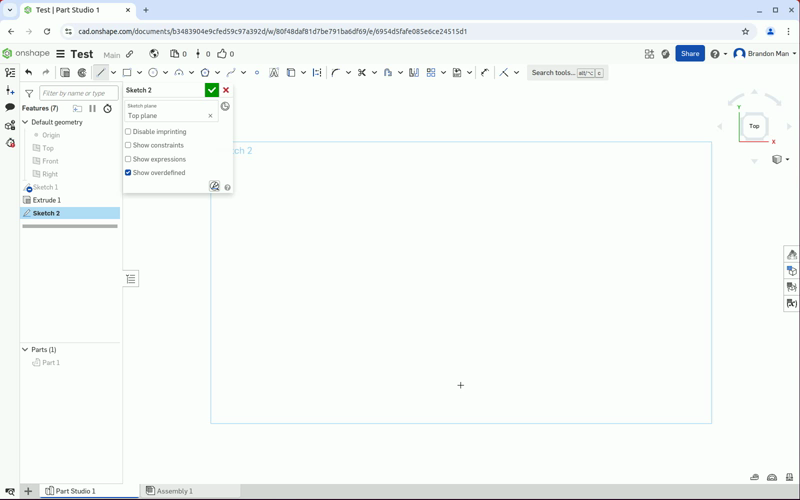
click(460, 384)
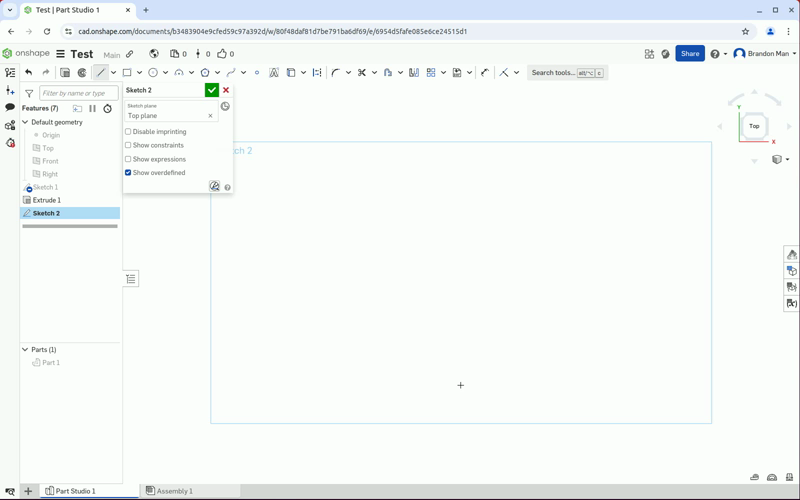
key_up(shift)
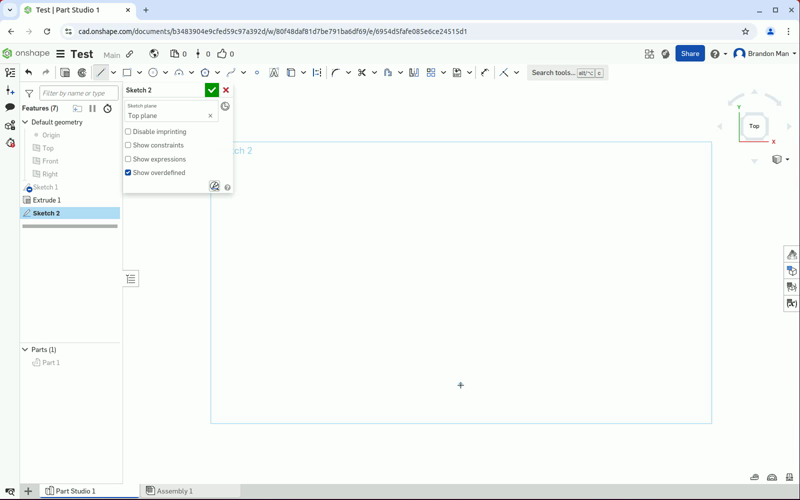
key_down(shift)
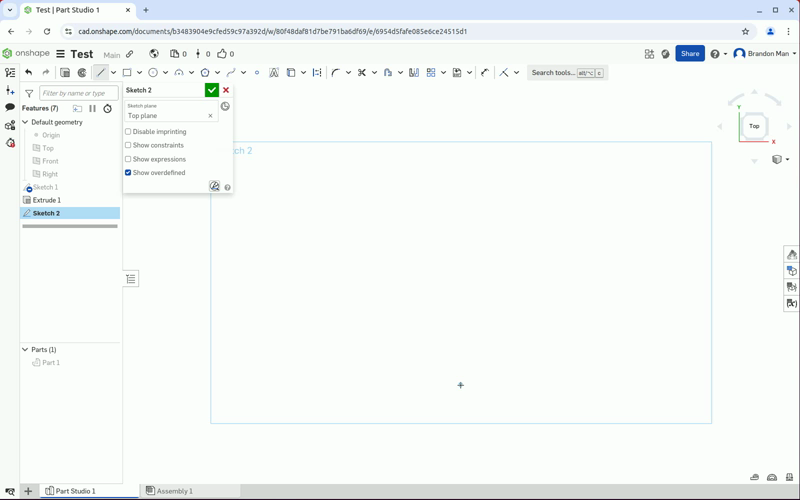
mouse_move(490, 384)
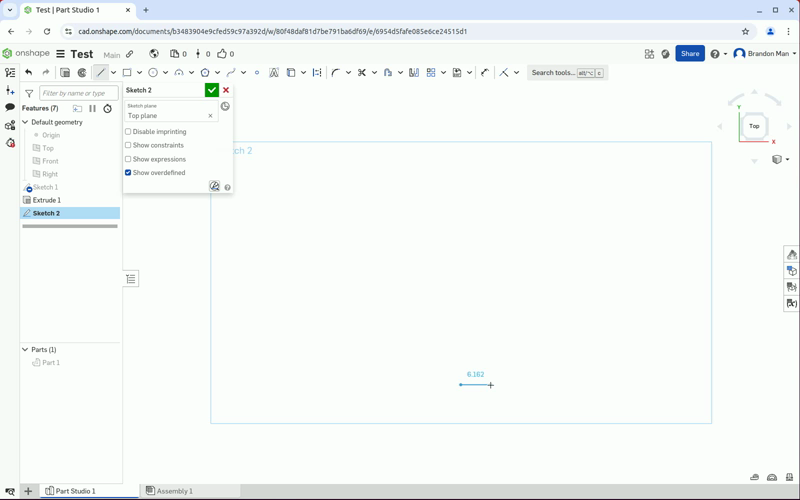
mouse_move(468, 384)
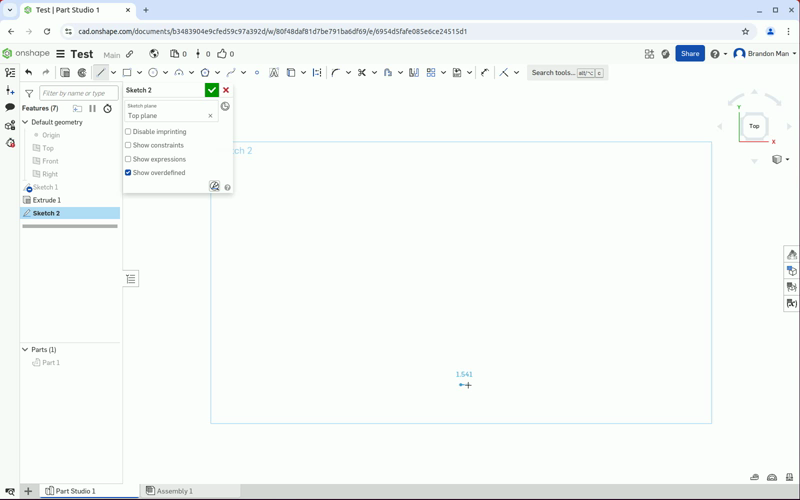
click(468, 384)
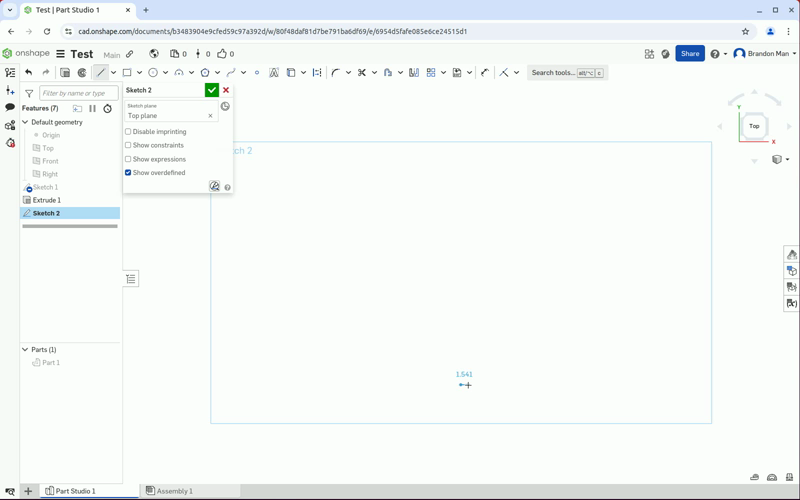
key_up(shift)
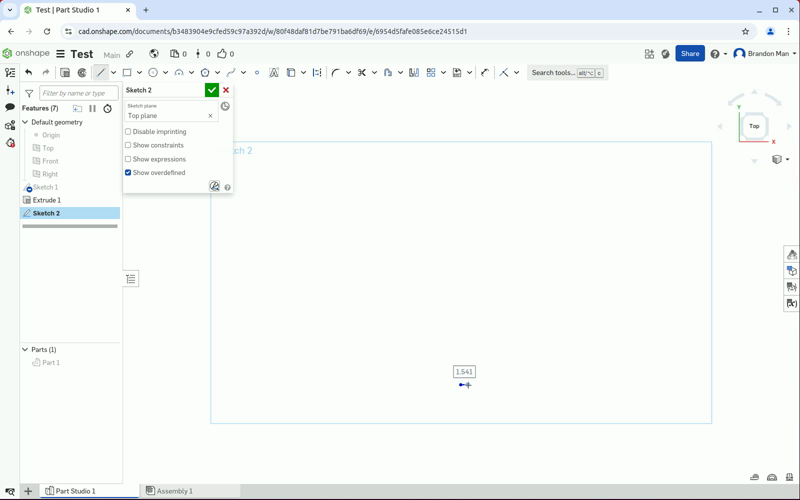
key_down(shift)
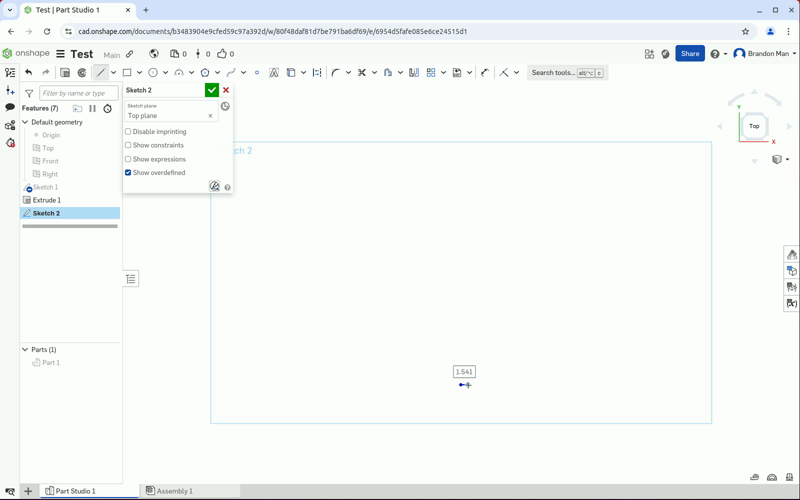
mouse_move(498, 384)
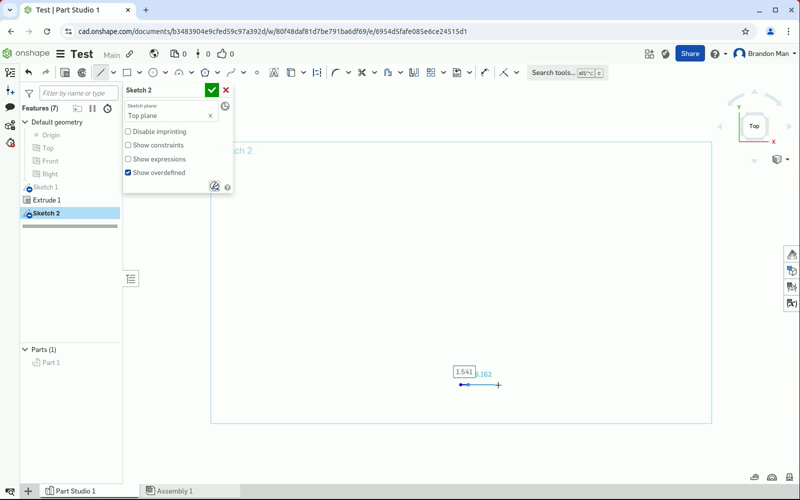
mouse_move(468, 393)
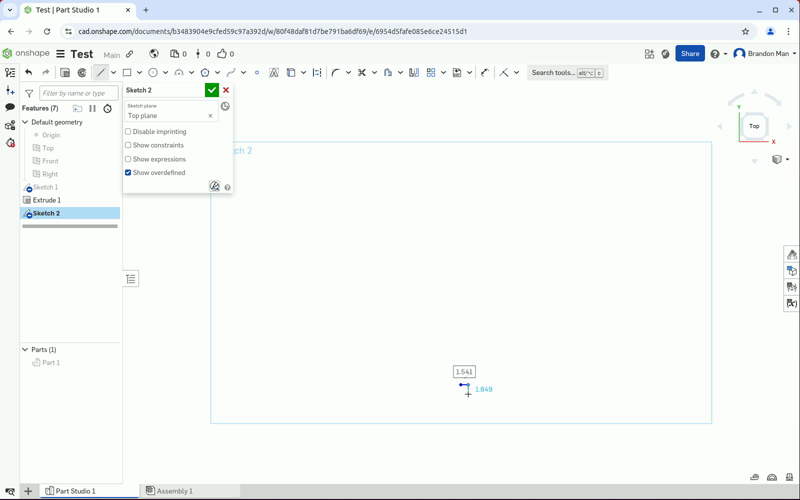
click(468, 393)
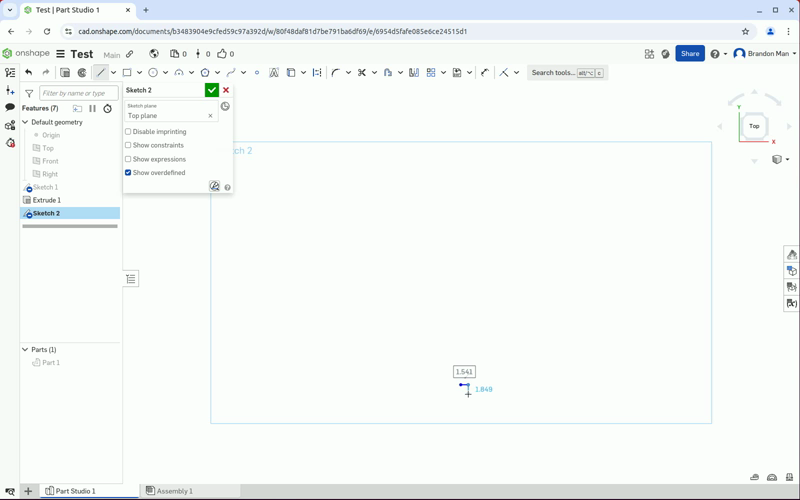
key_up(shift)
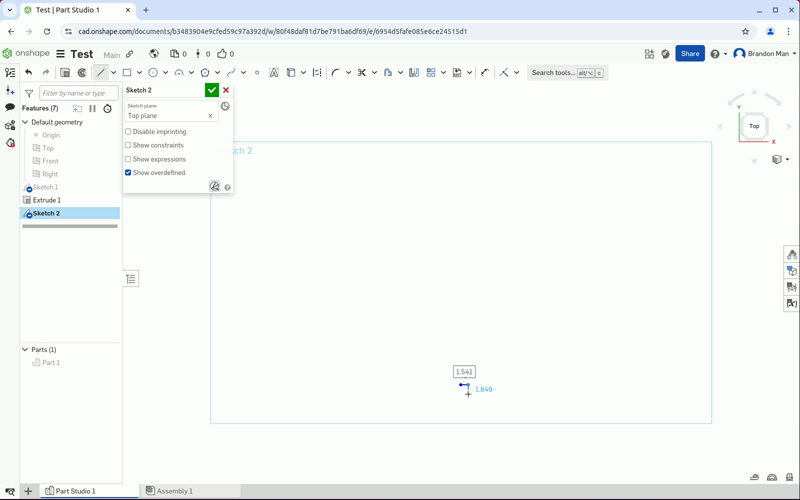
key(esc)
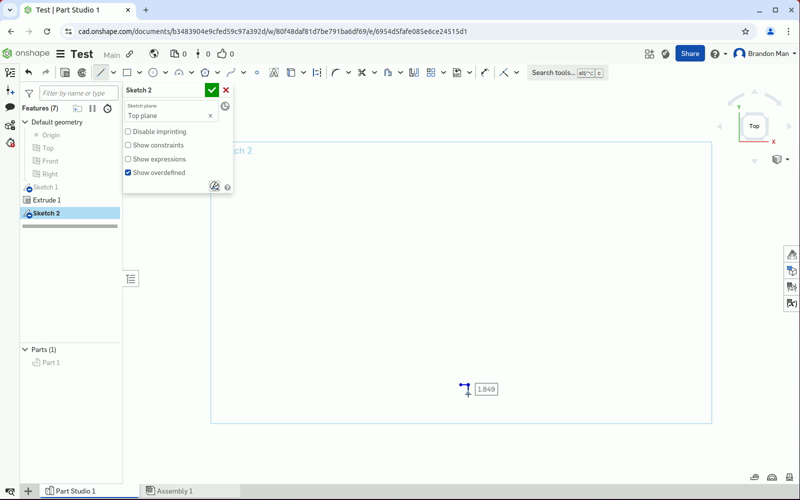
key(a)
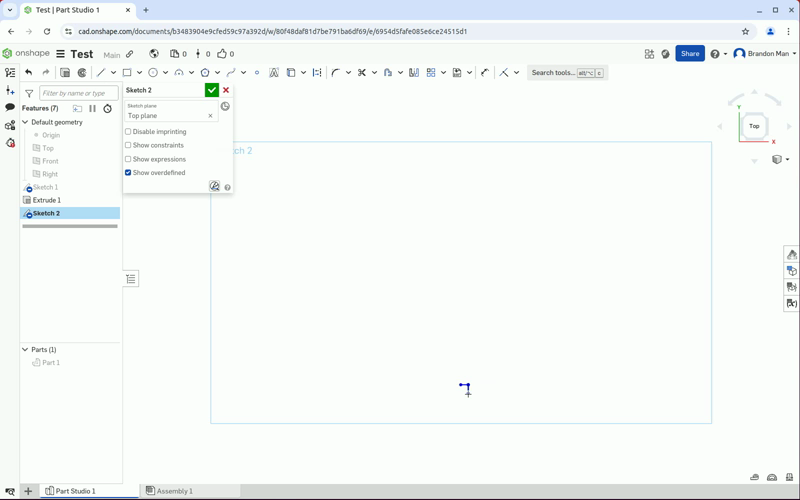
mouse_move(468, 393)
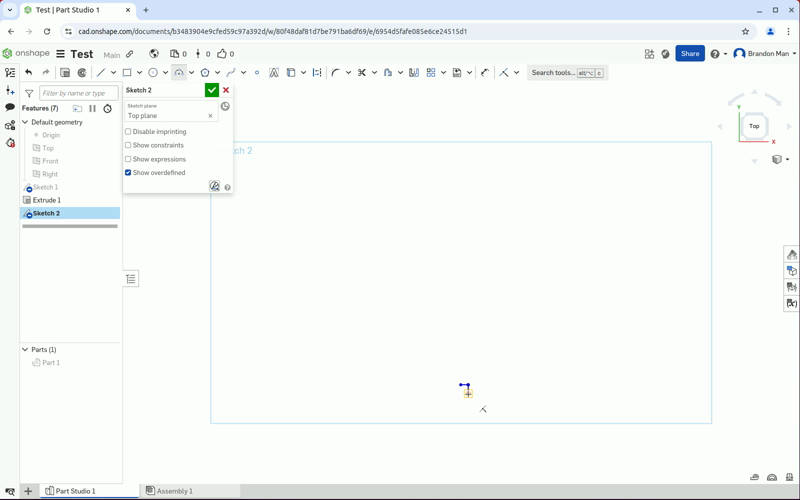
click(468, 393)
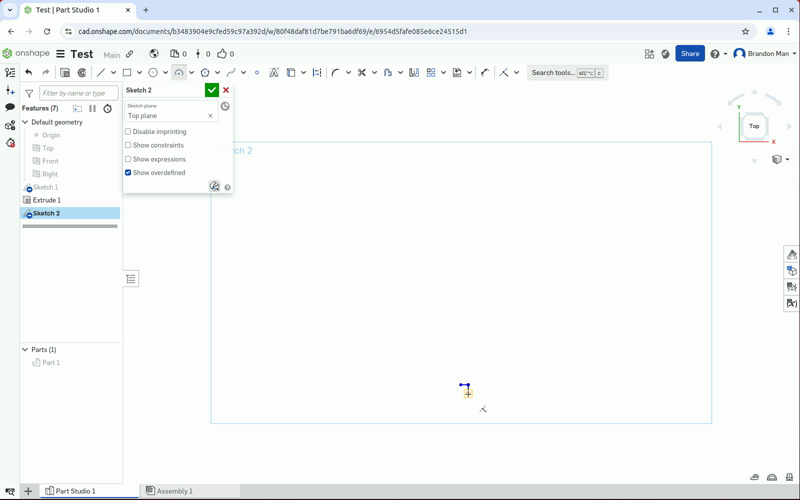
key_down(shift)
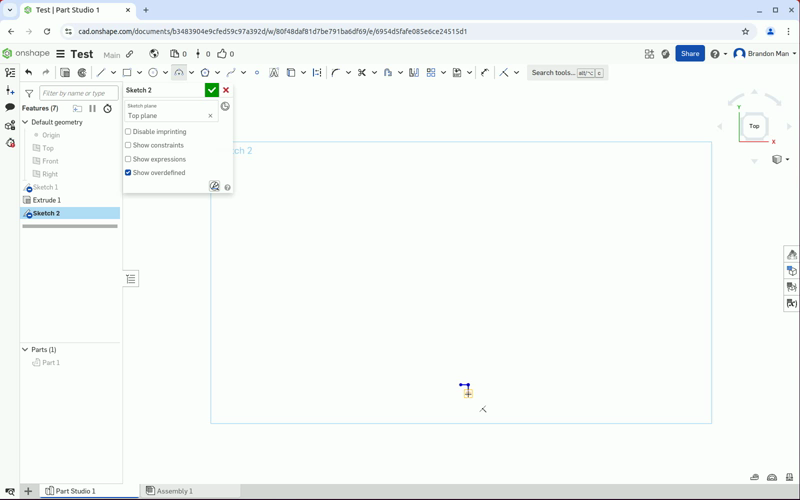
mouse_move(469, 395)
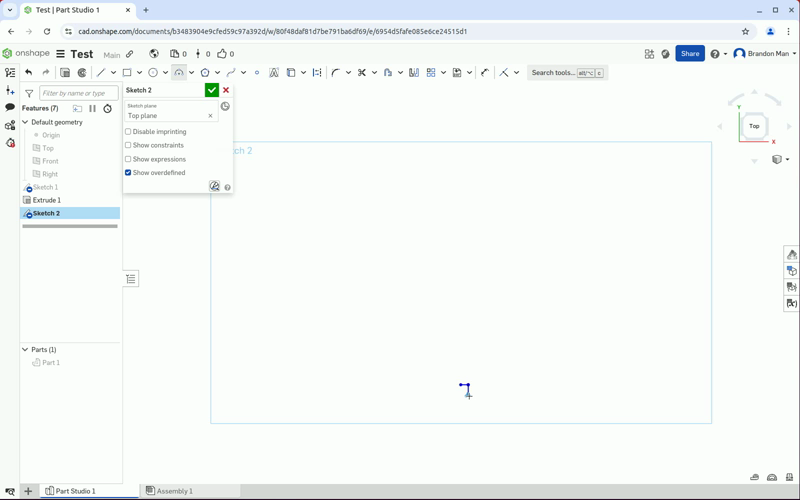
scroll(6)
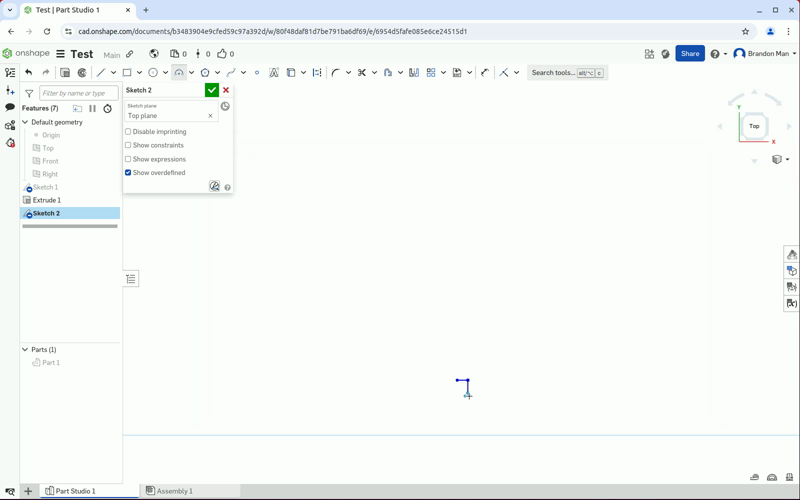
scroll(6)
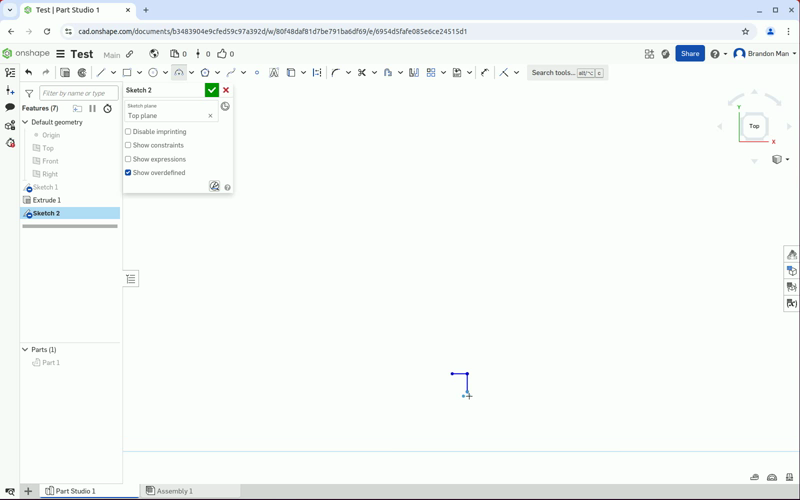
scroll(6)
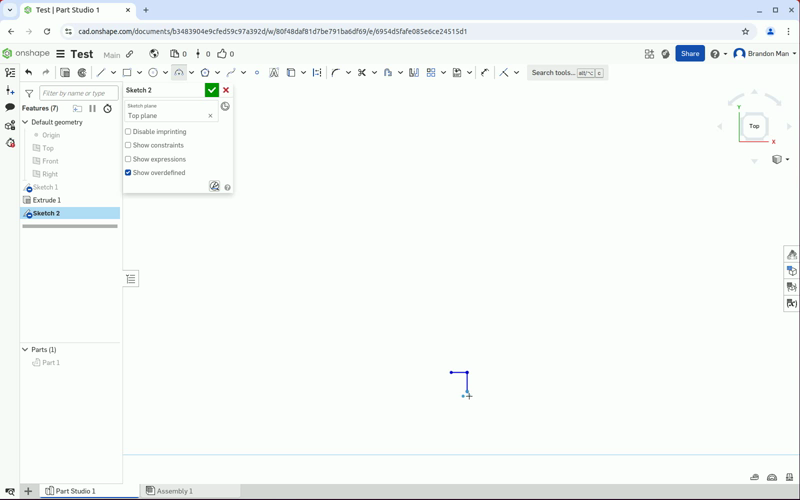
scroll(6)
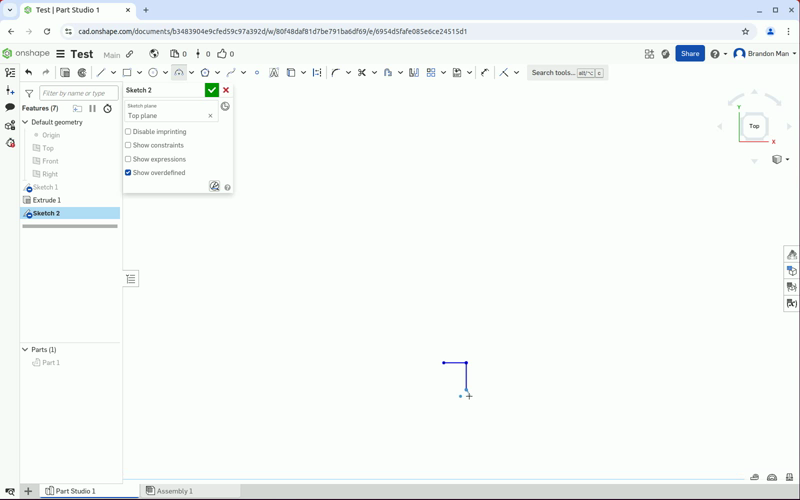
scroll(6)
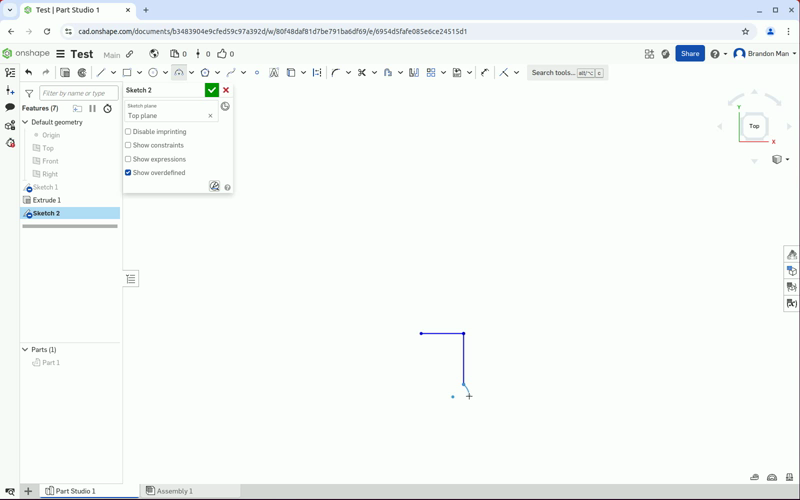
scroll(6)
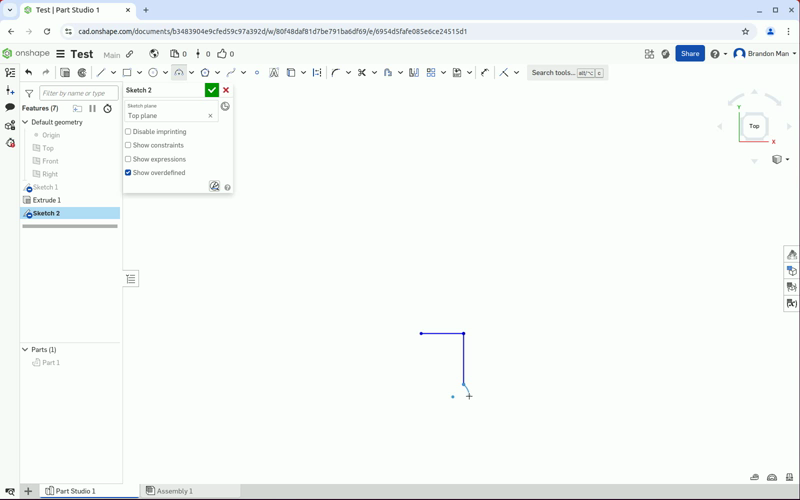
scroll(6)
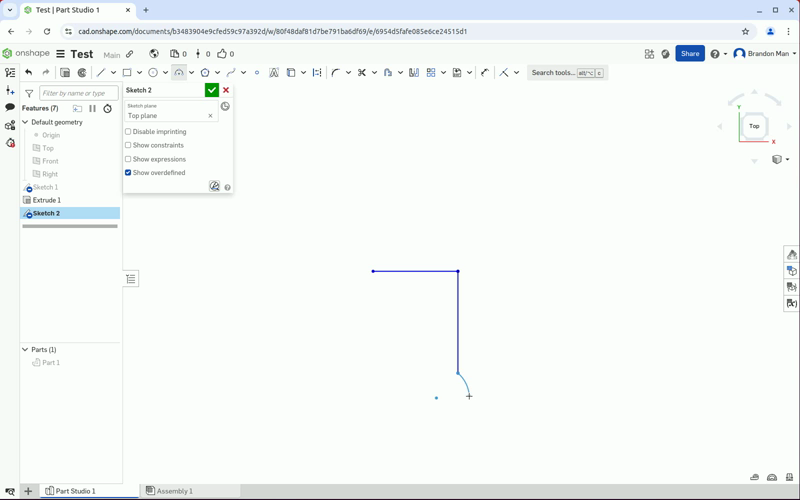
click(469, 395)
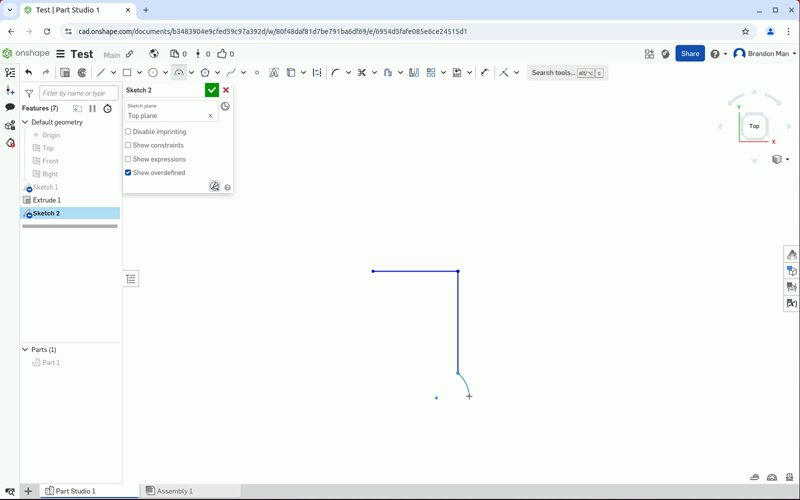
scroll(-6)
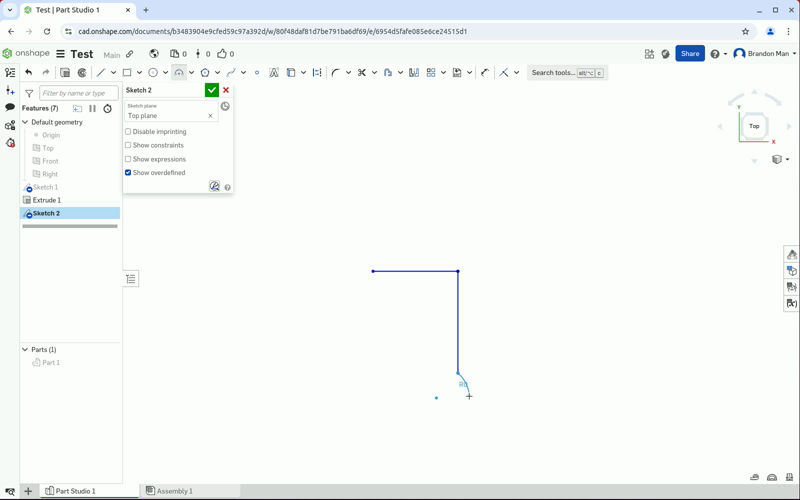
scroll(-6)
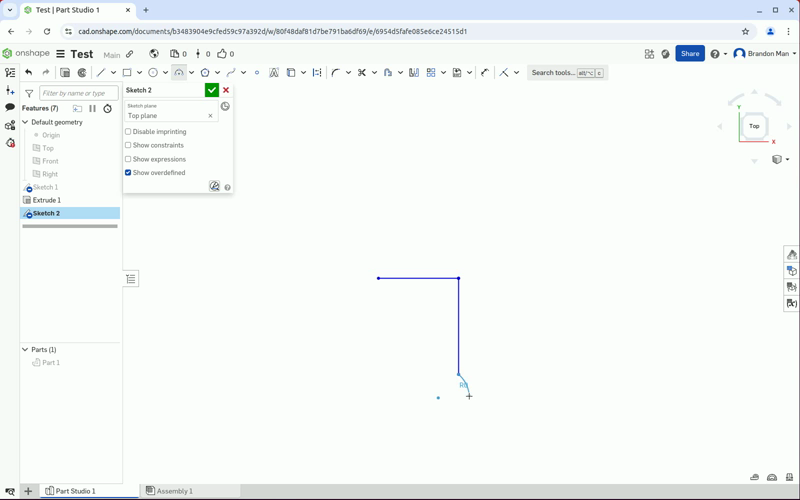
scroll(-6)
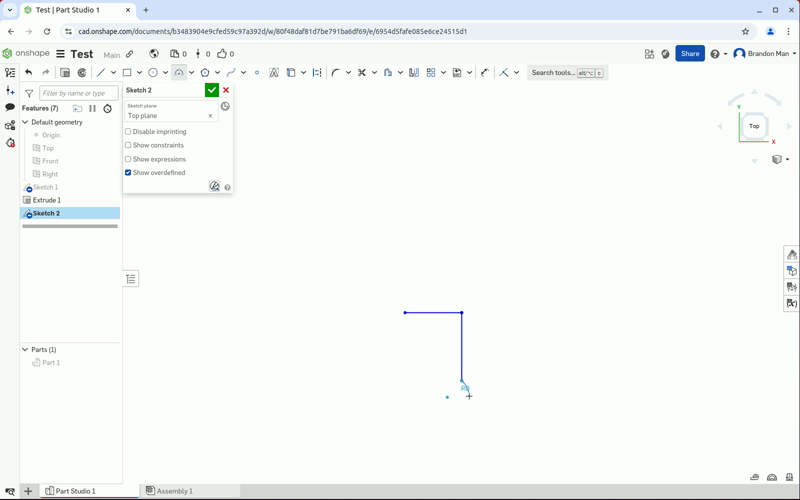
scroll(-6)
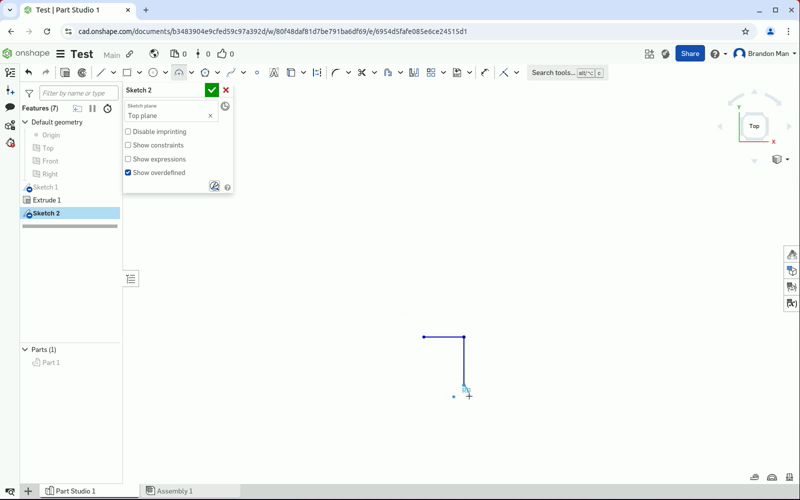
scroll(-6)
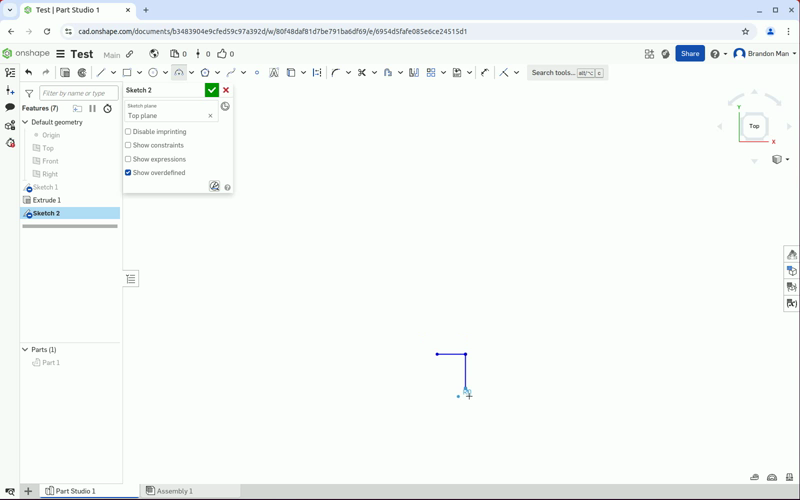
scroll(-6)
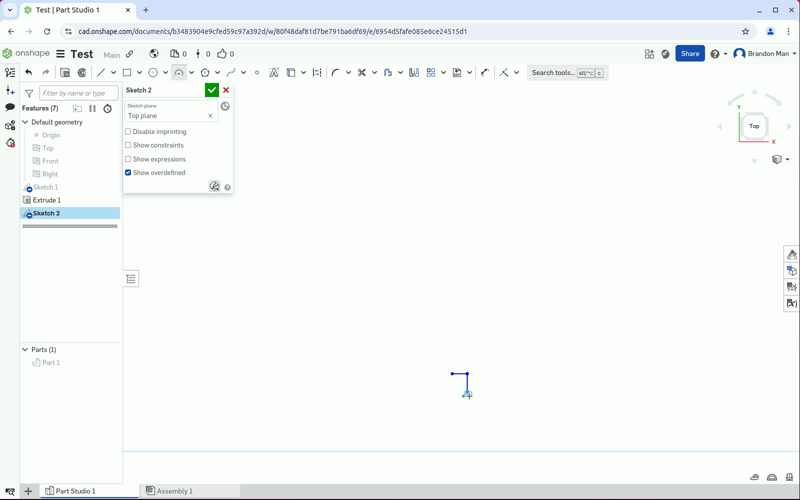
scroll(-6)
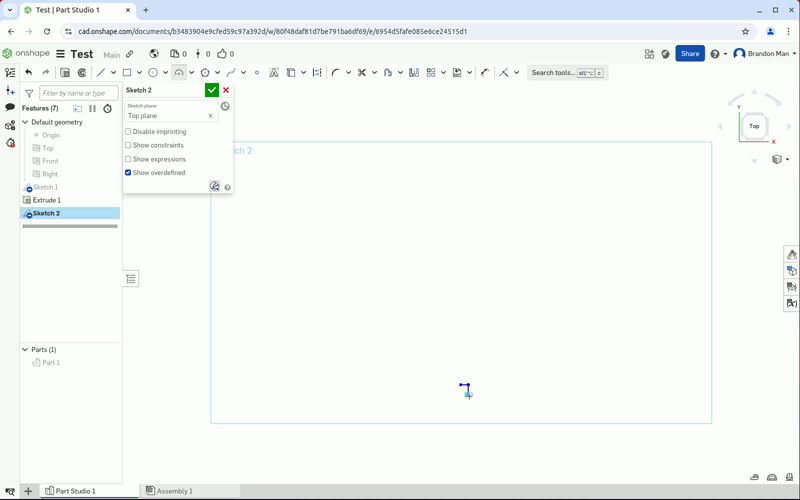
mouse_move(468, 394)
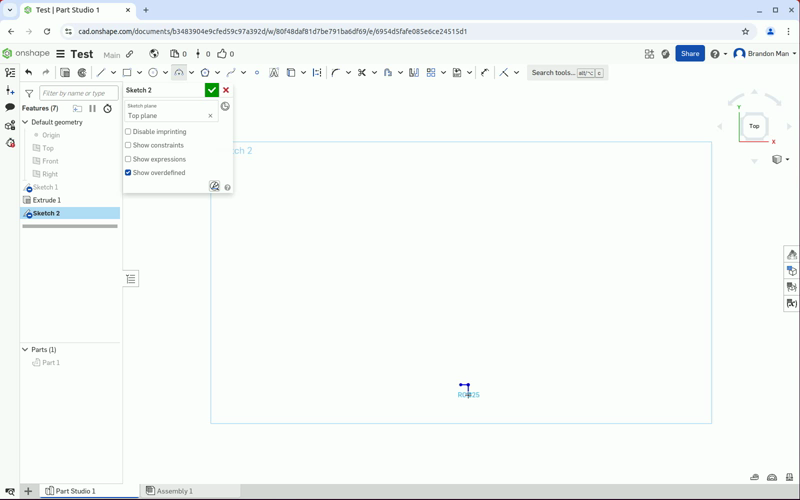
scroll(6)
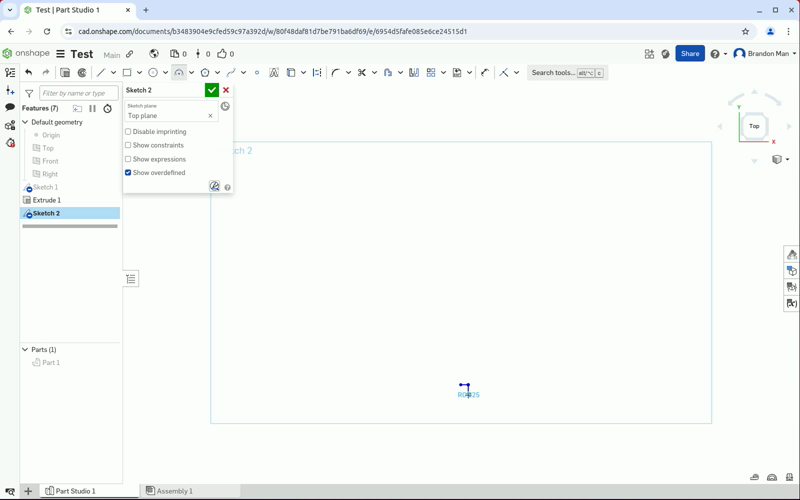
scroll(6)
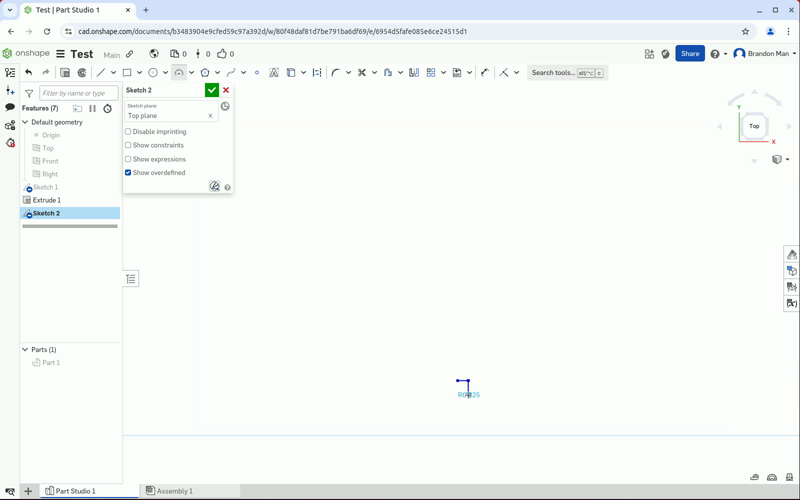
scroll(6)
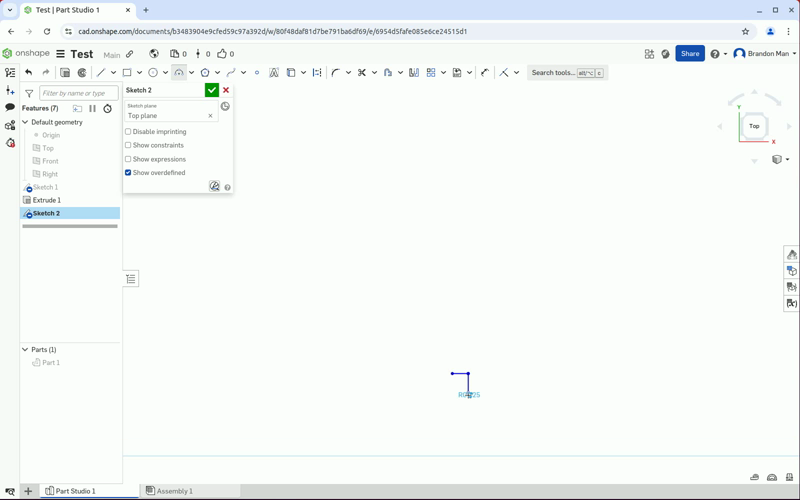
scroll(6)
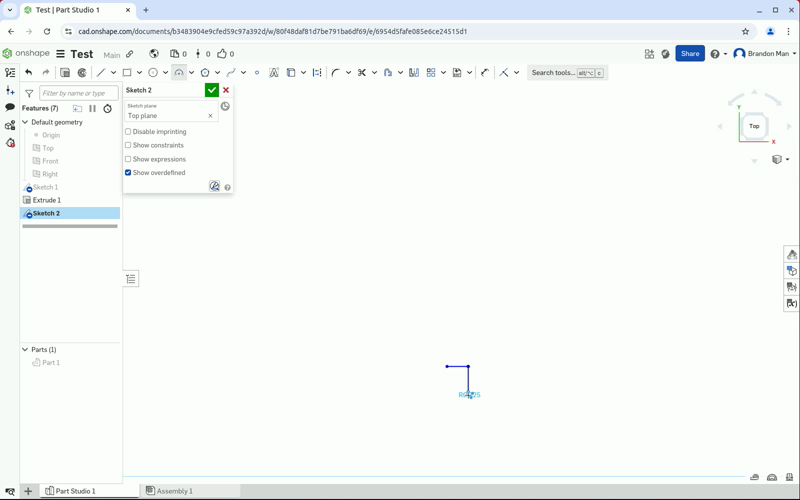
scroll(6)
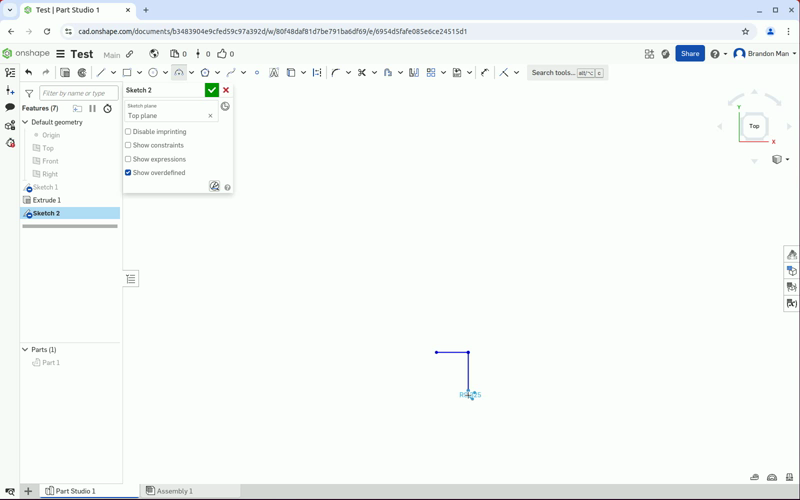
scroll(6)
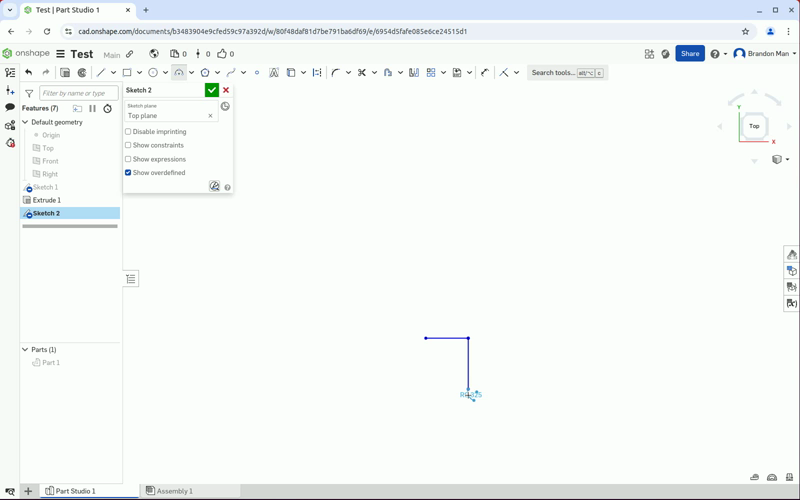
scroll(6)
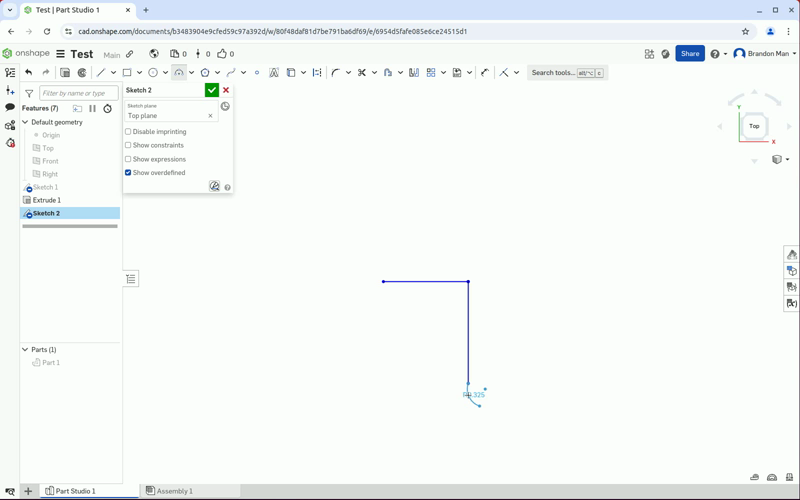
click(468, 394)
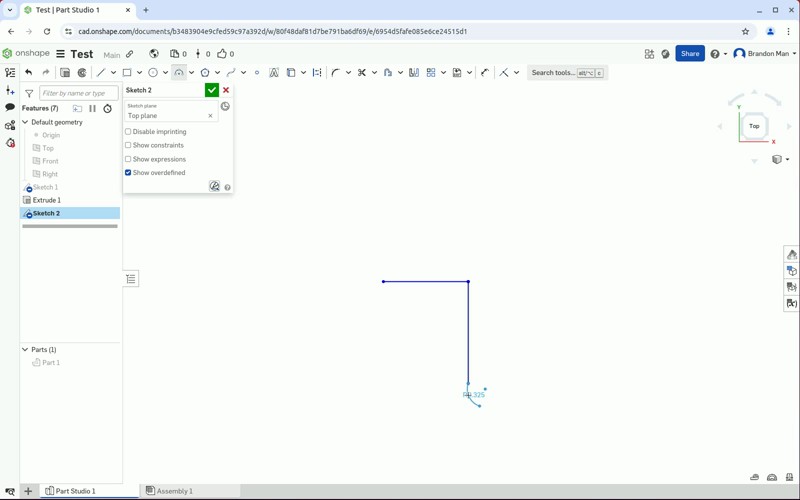
scroll(-6)
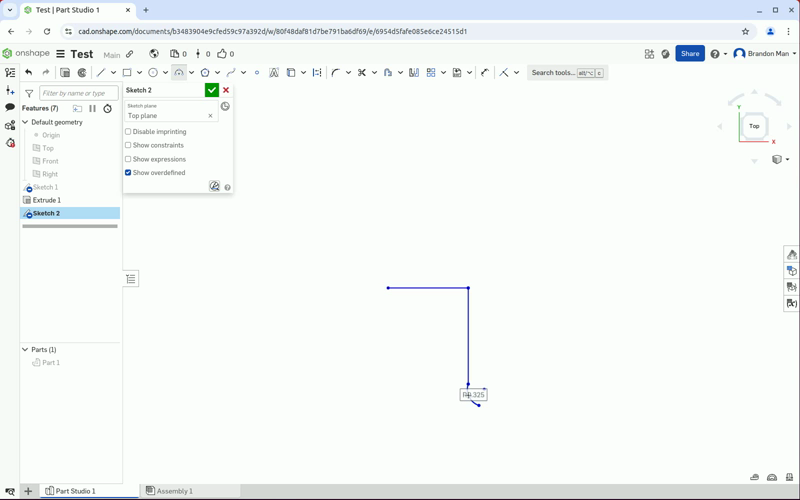
scroll(-6)
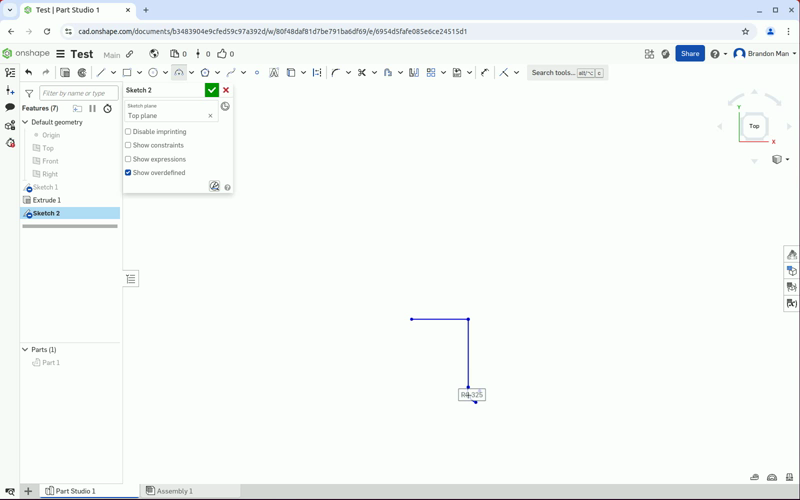
scroll(-6)
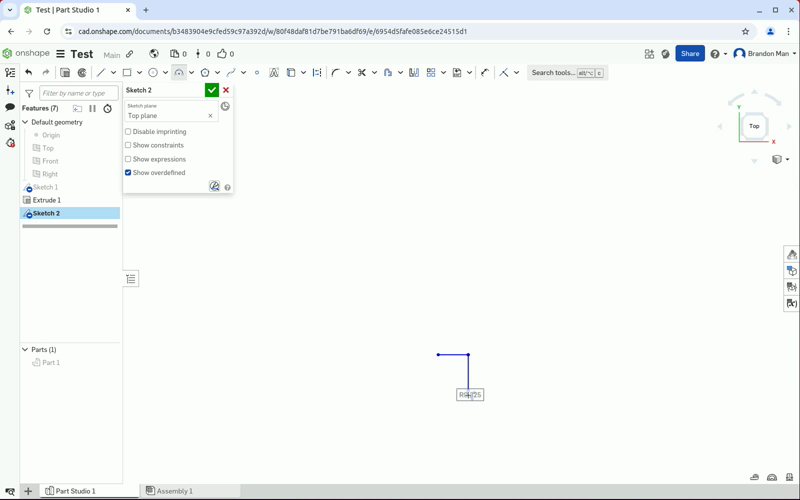
scroll(-6)
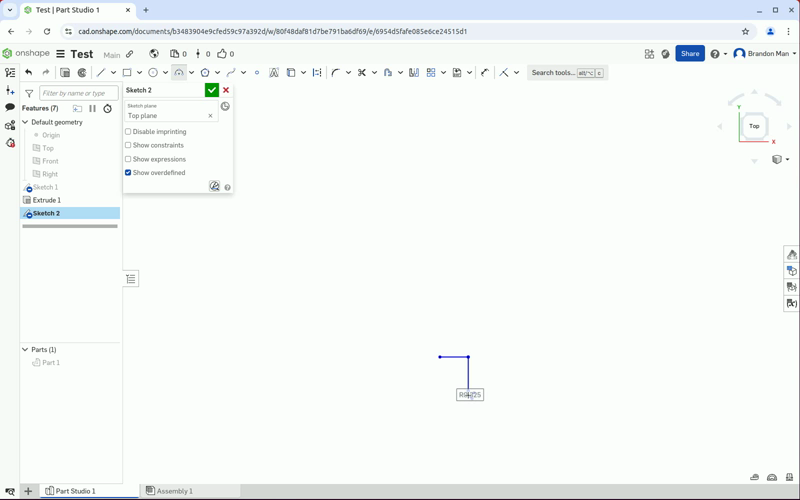
scroll(-6)
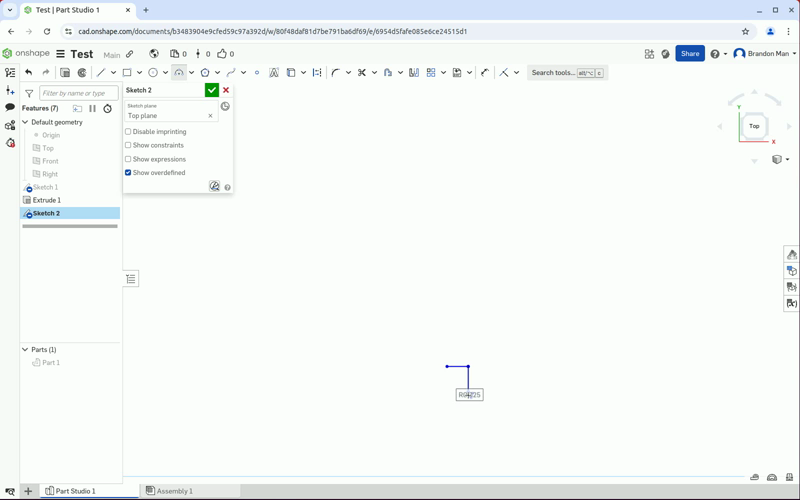
scroll(-6)
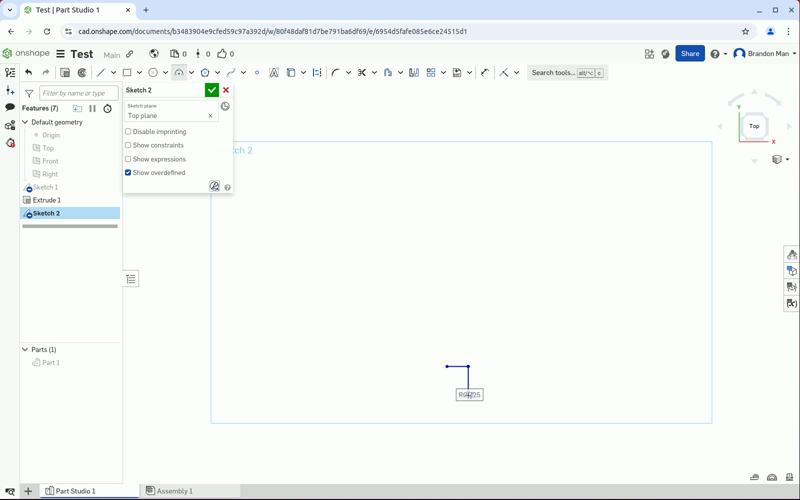
scroll(-6)
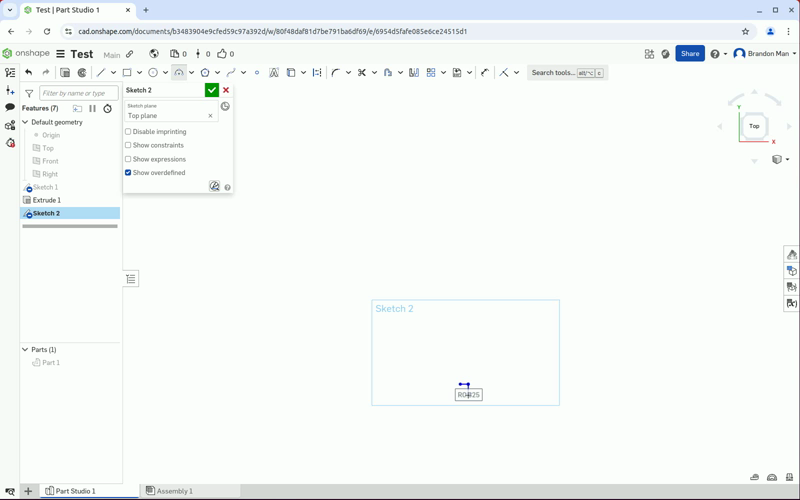
key_up(shift)
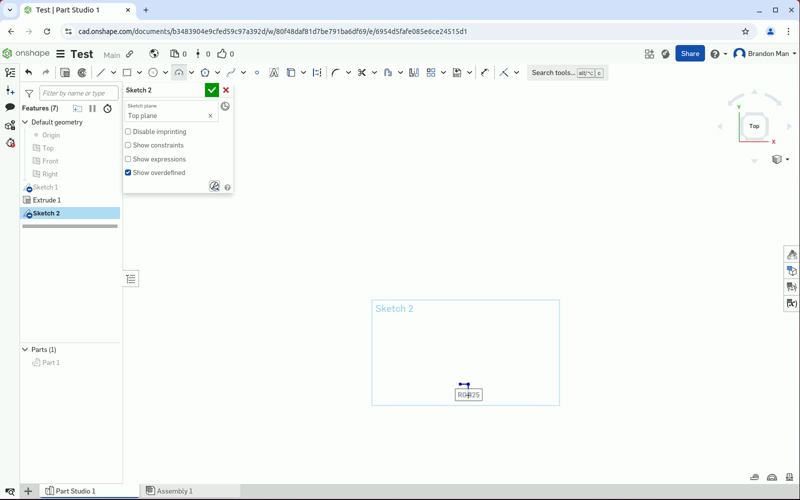
key(esc)
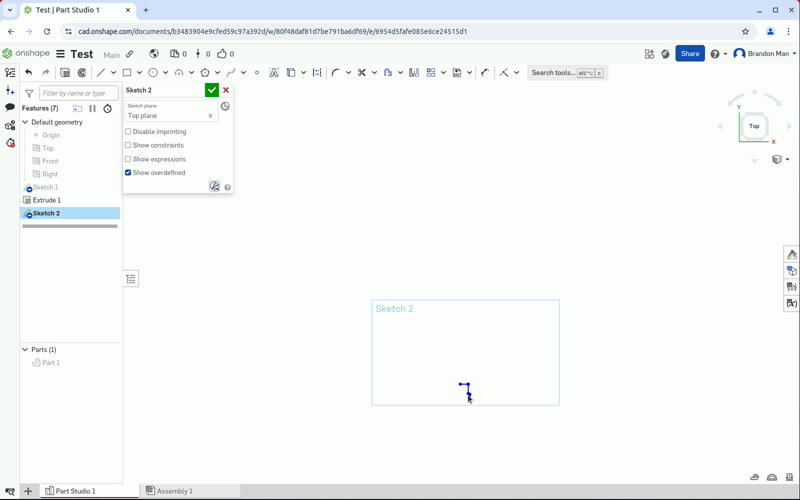
key(l)
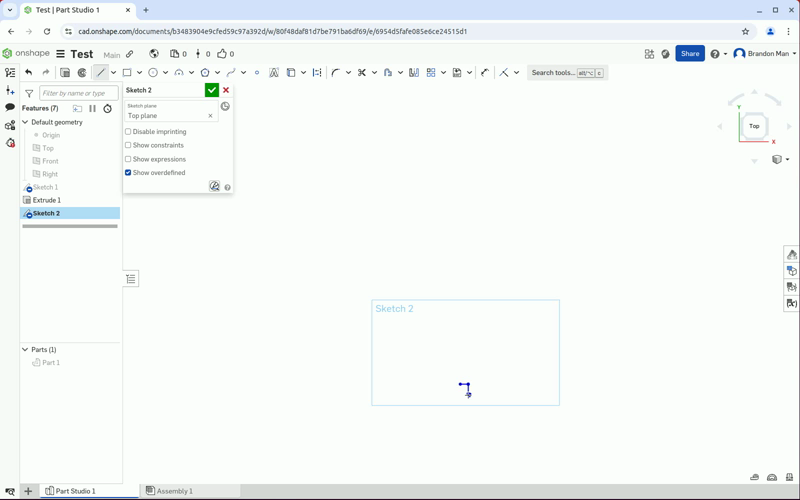
mouse_move(469, 395)
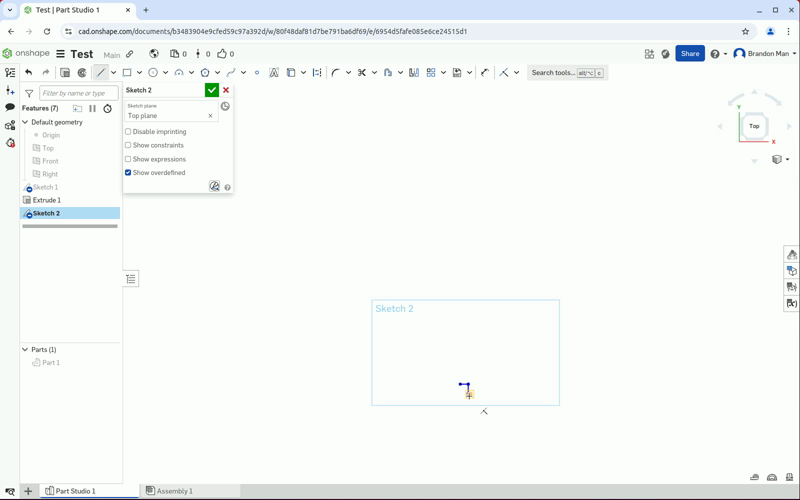
scroll(6)
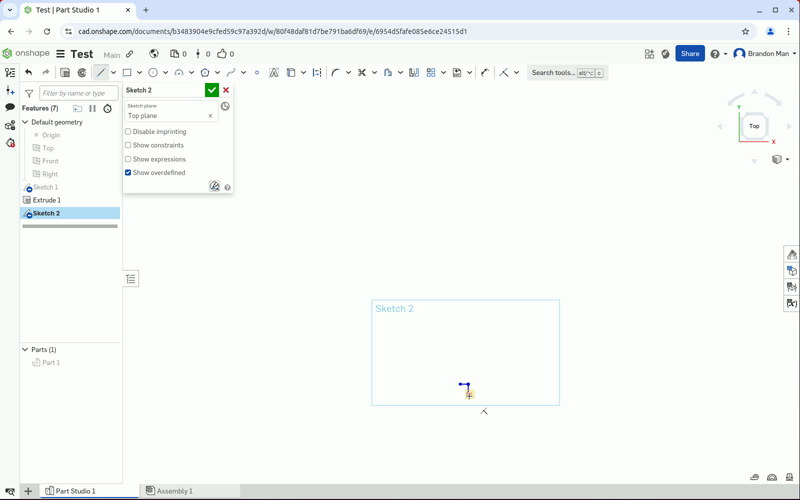
scroll(6)
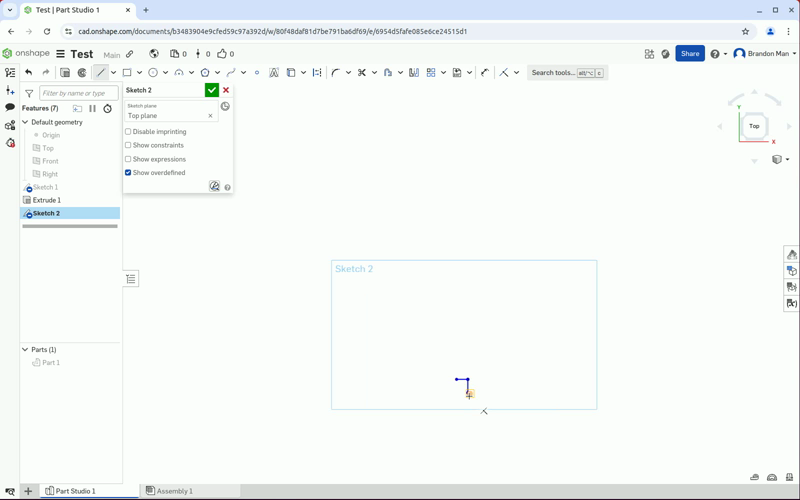
scroll(6)
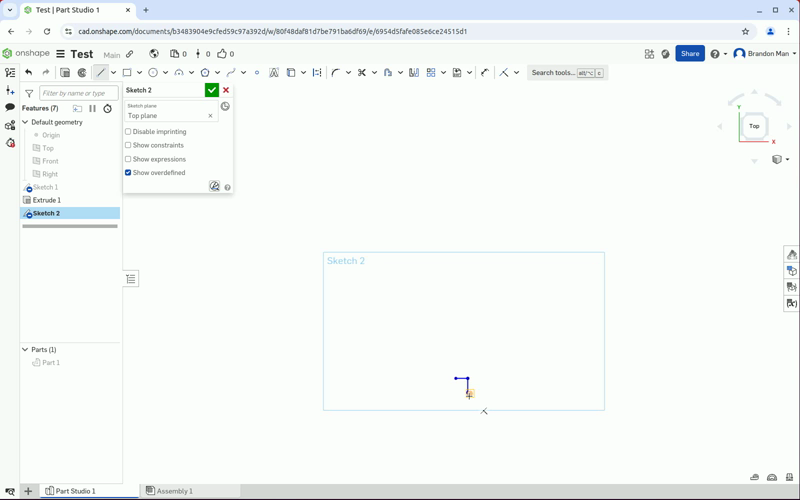
scroll(6)
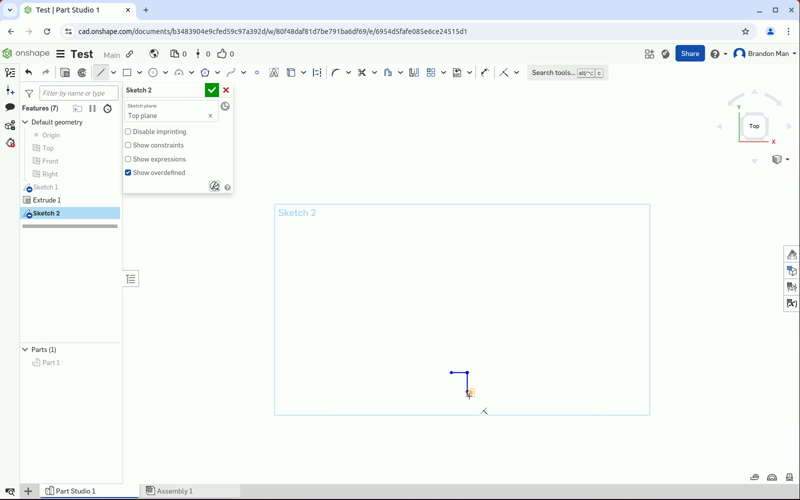
scroll(6)
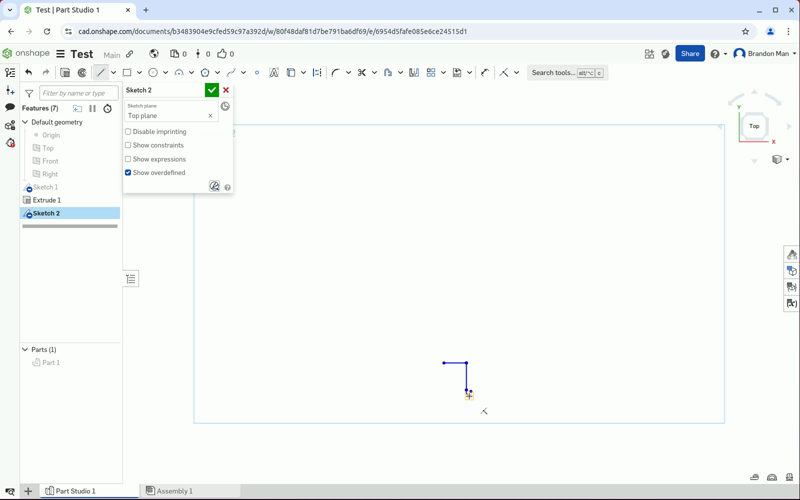
scroll(6)
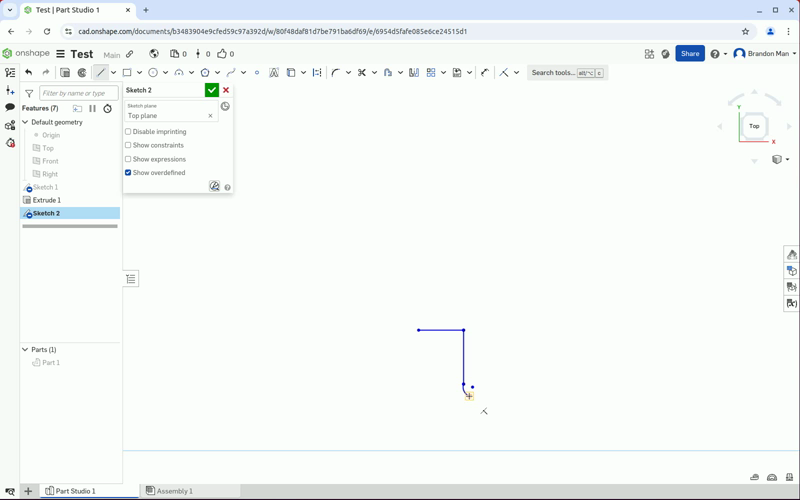
scroll(6)
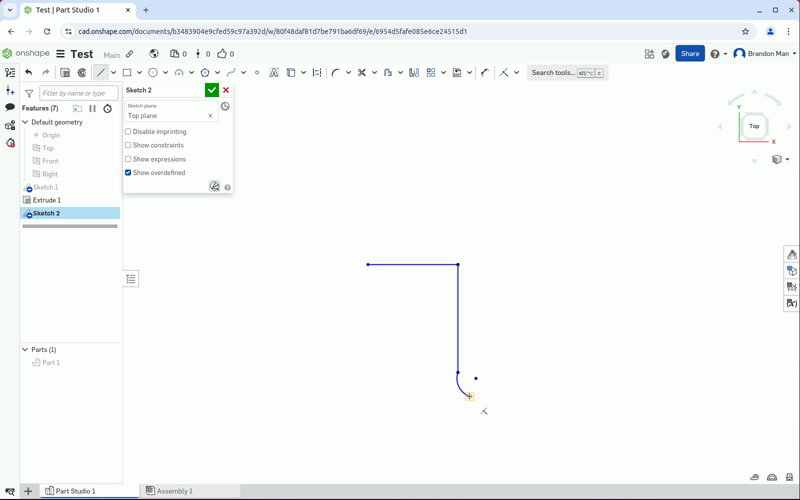
click(469, 395)
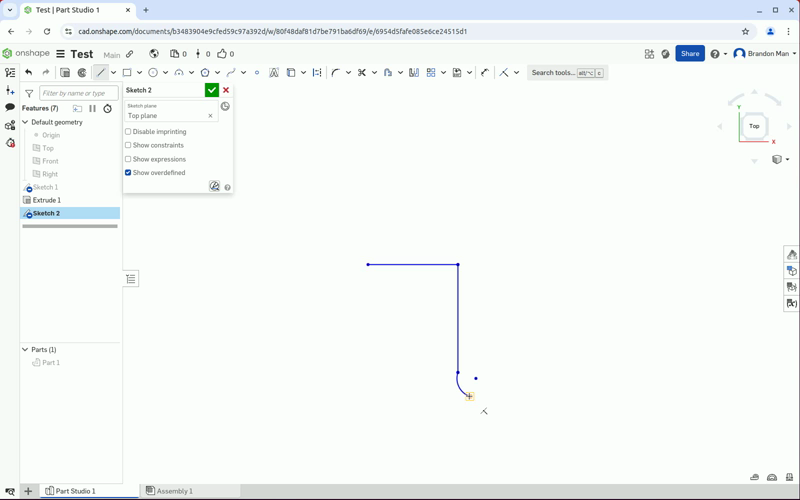
scroll(-6)
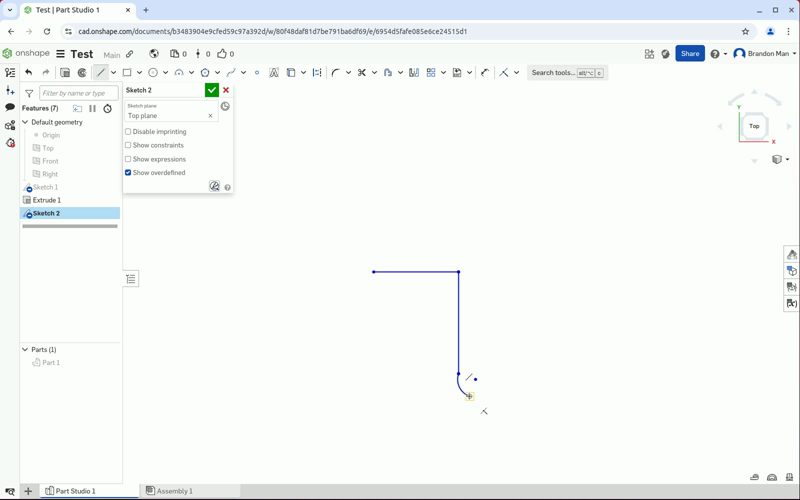
scroll(-6)
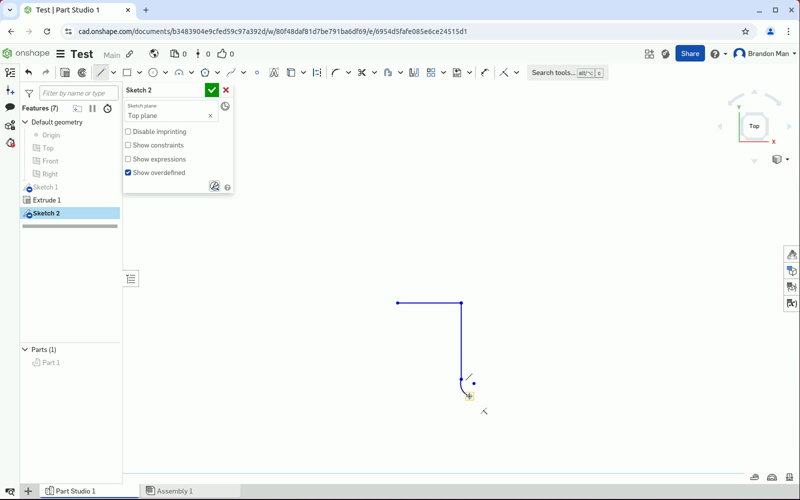
scroll(-6)
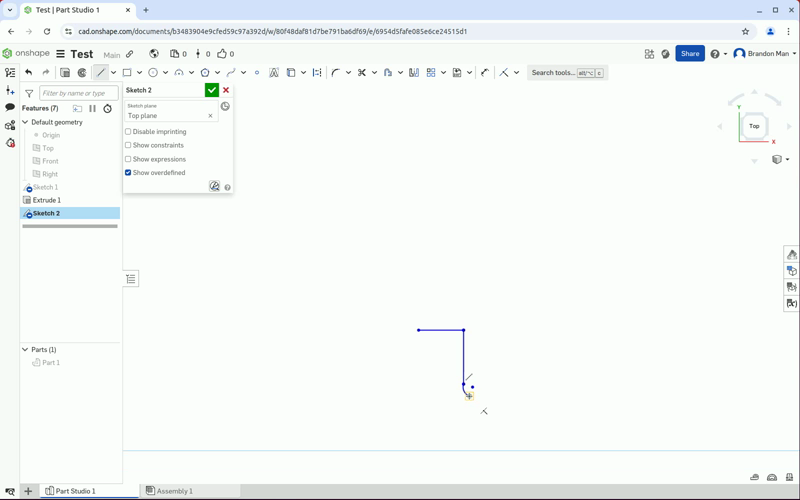
scroll(-6)
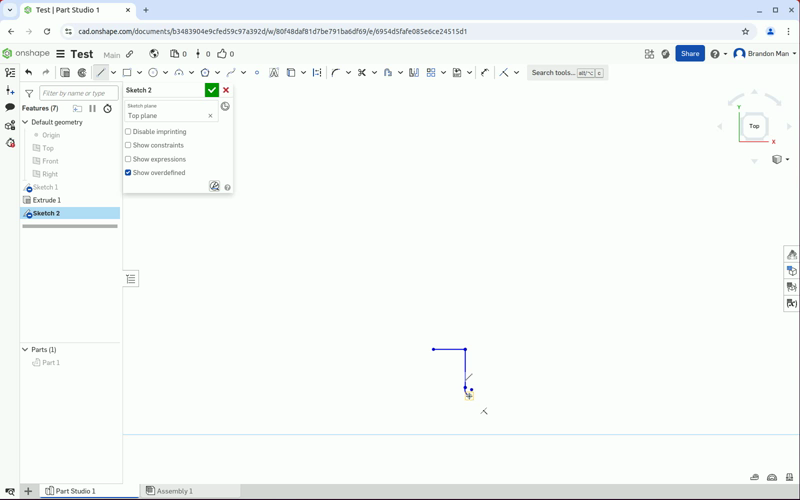
scroll(-6)
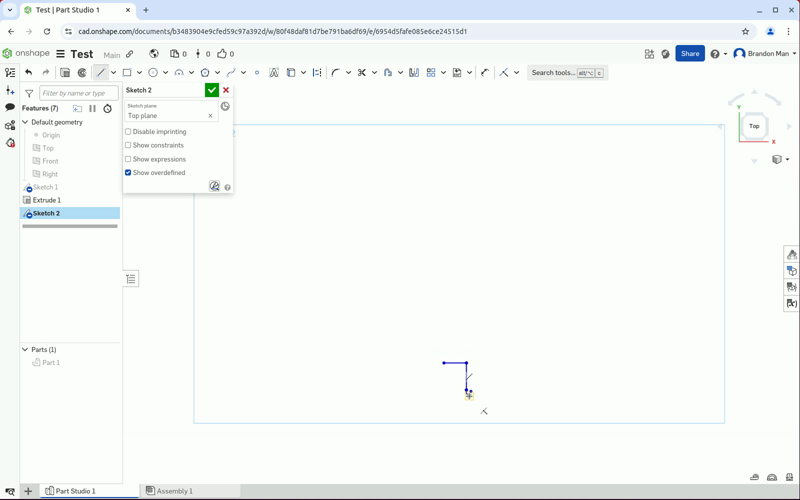
scroll(-6)
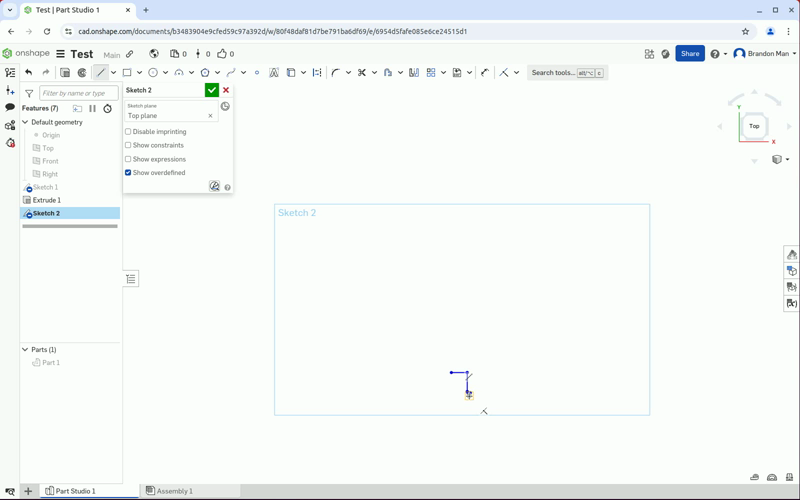
scroll(-6)
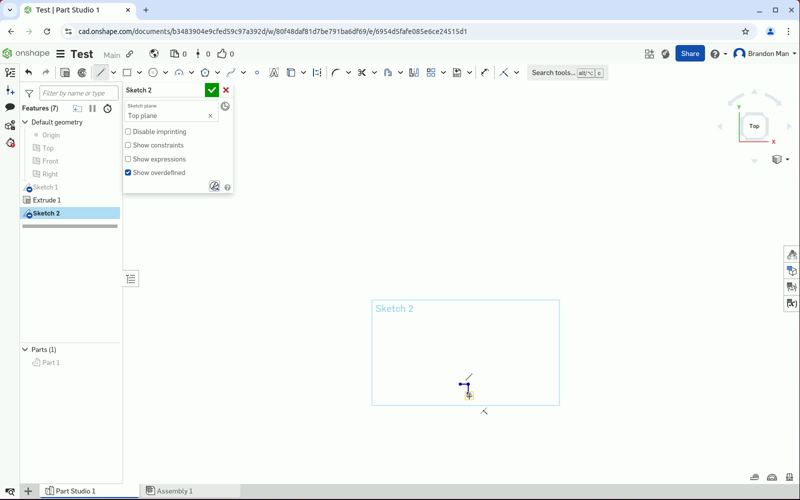
key_down(shift)
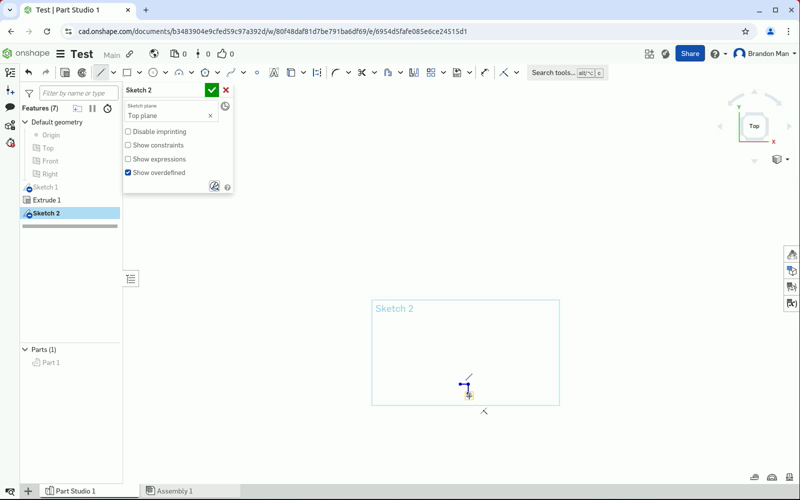
mouse_move(499, 395)
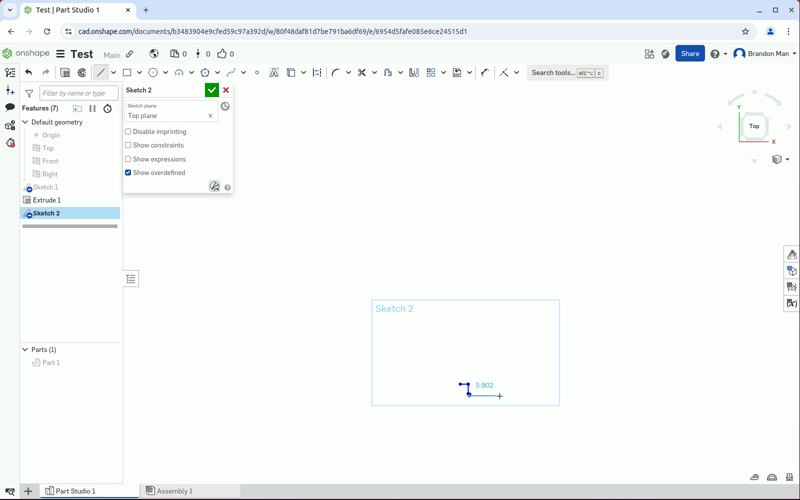
mouse_move(473, 395)
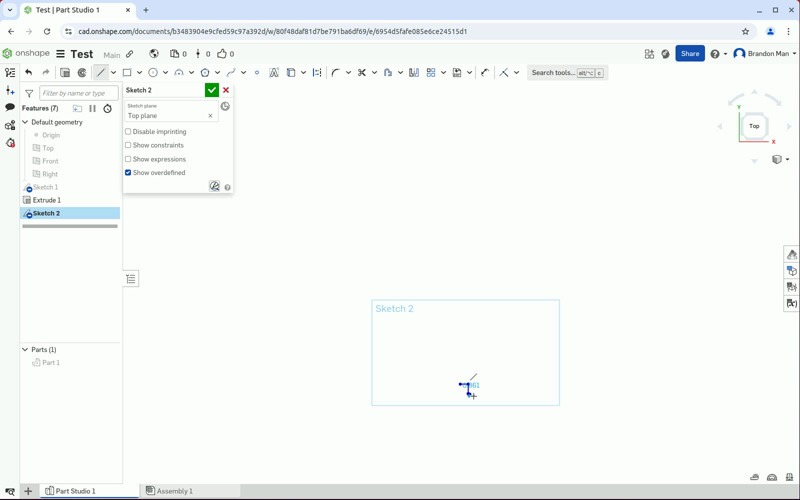
scroll(6)
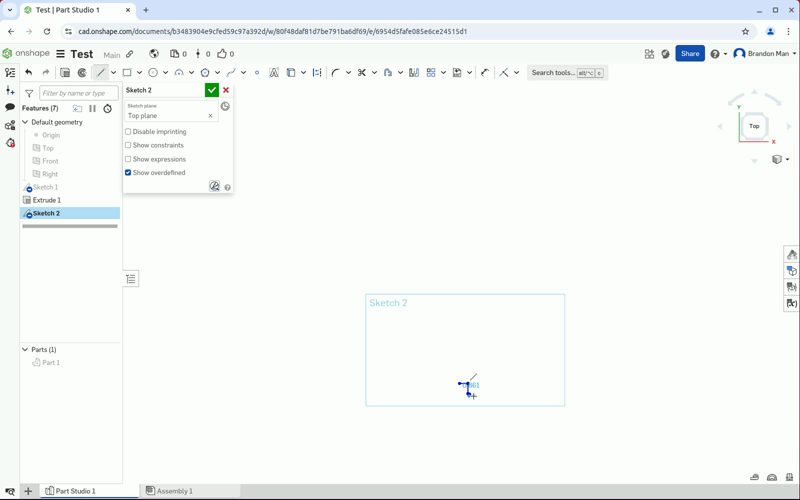
scroll(6)
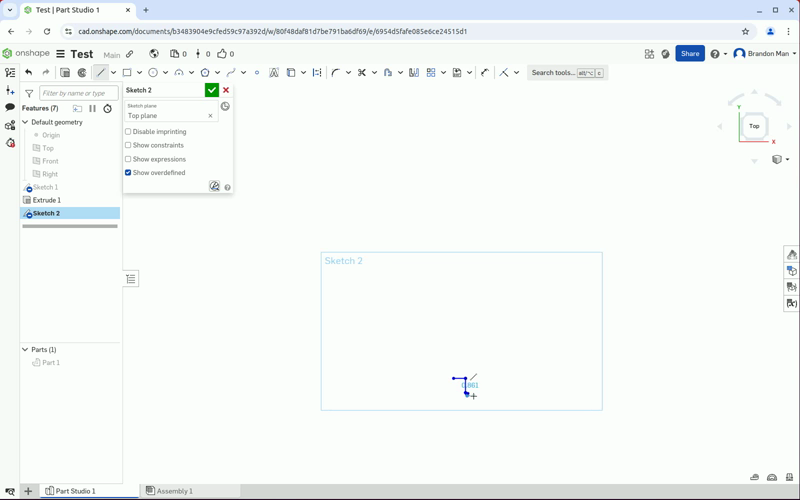
scroll(6)
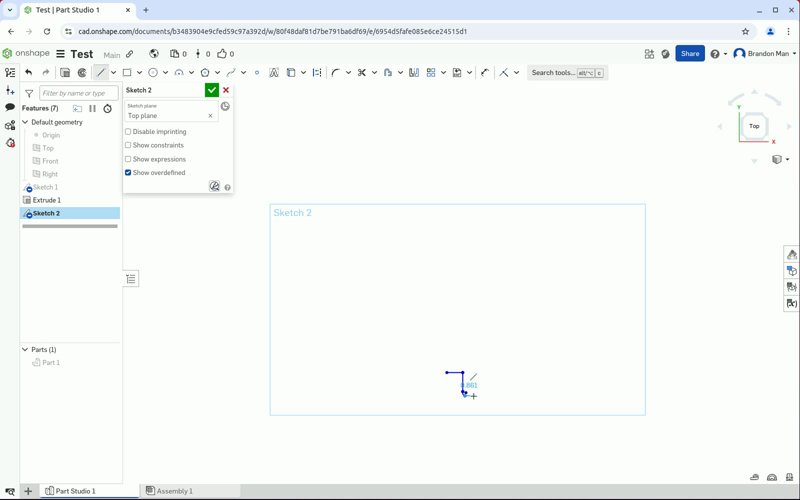
scroll(6)
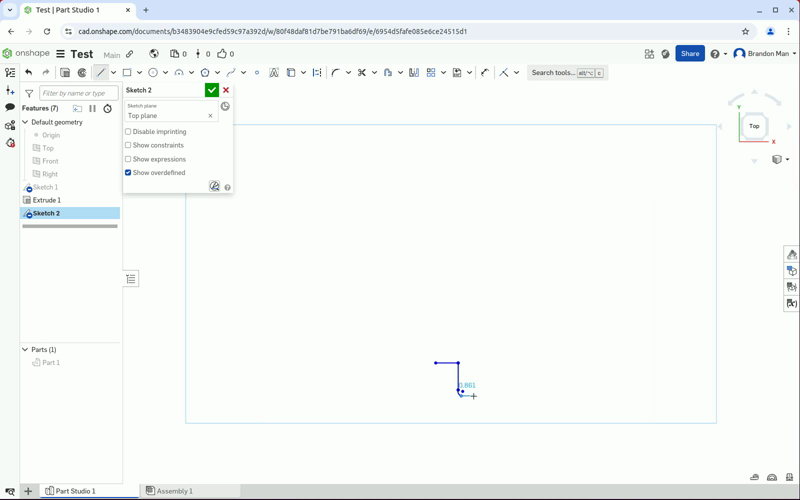
scroll(6)
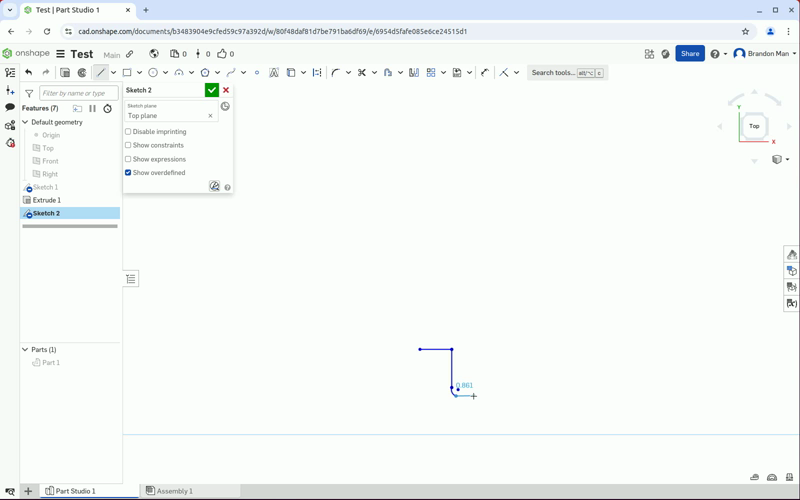
scroll(6)
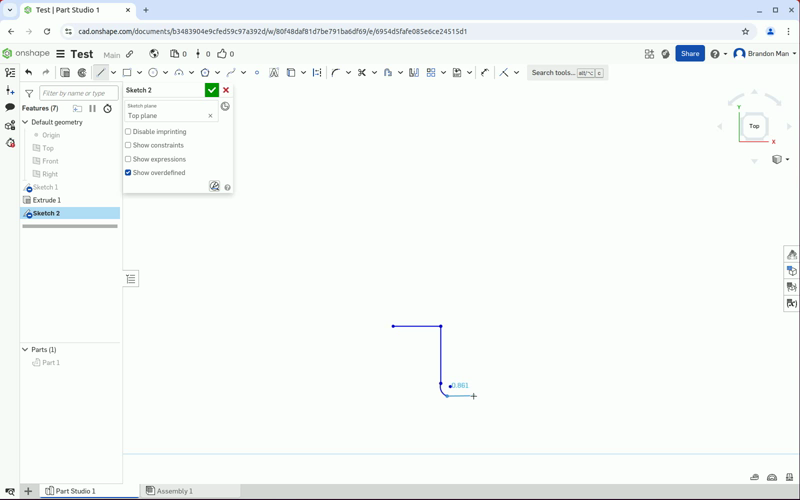
scroll(6)
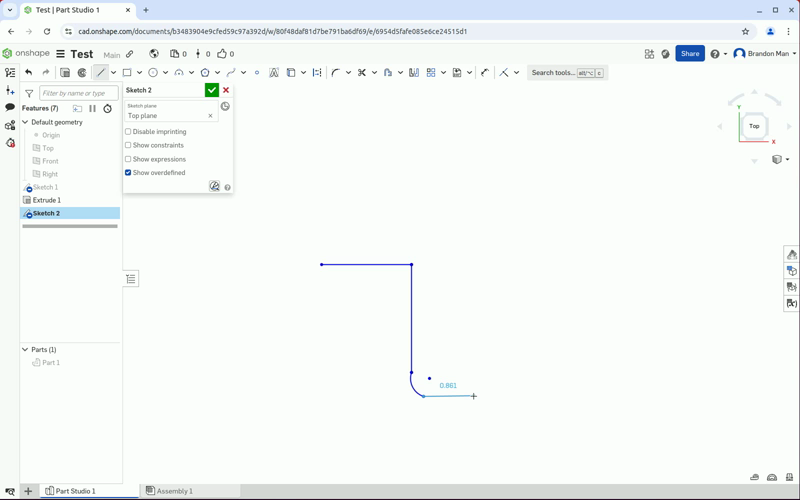
click(473, 395)
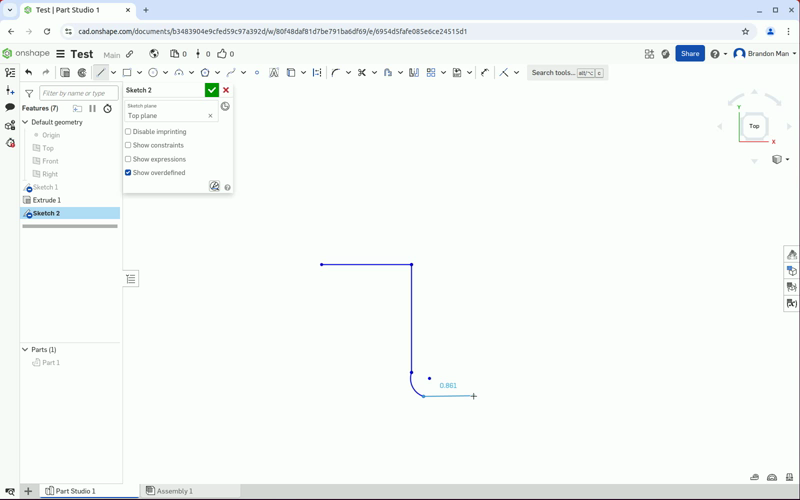
scroll(-6)
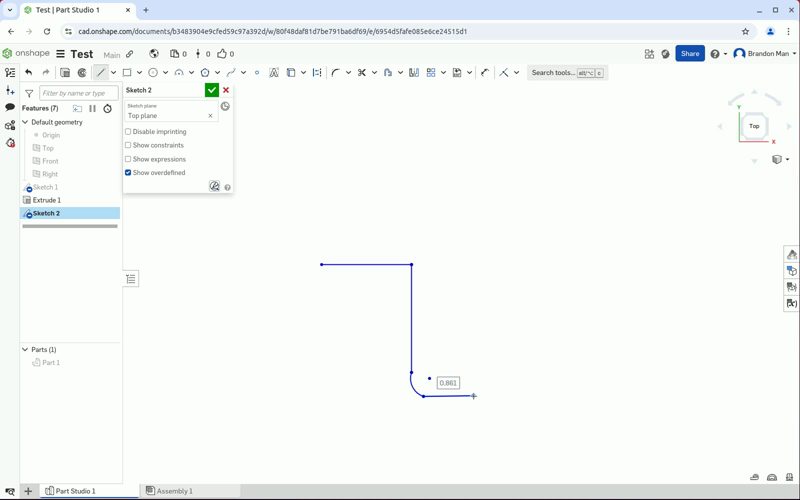
scroll(-6)
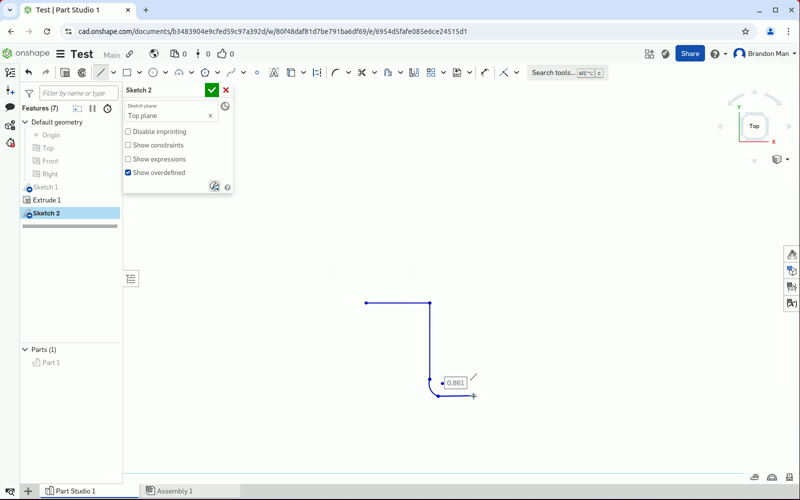
scroll(-6)
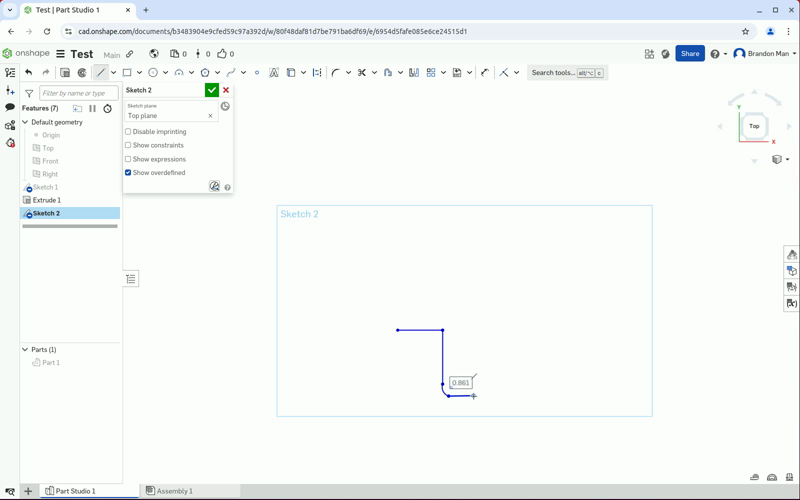
scroll(-6)
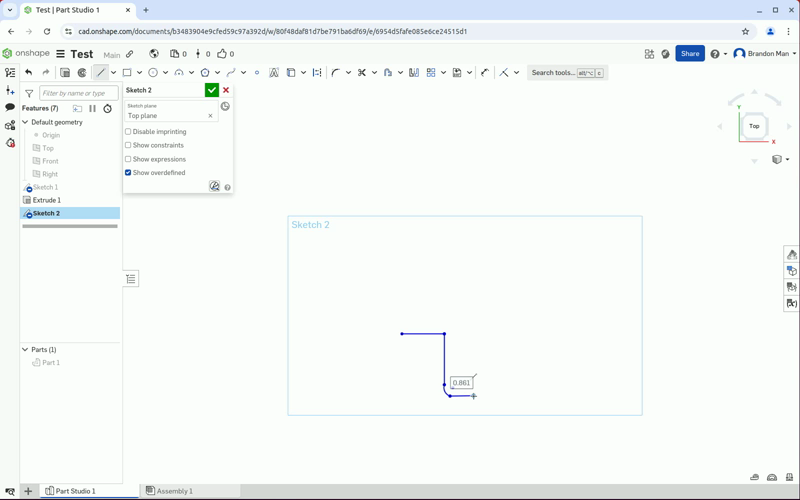
scroll(-6)
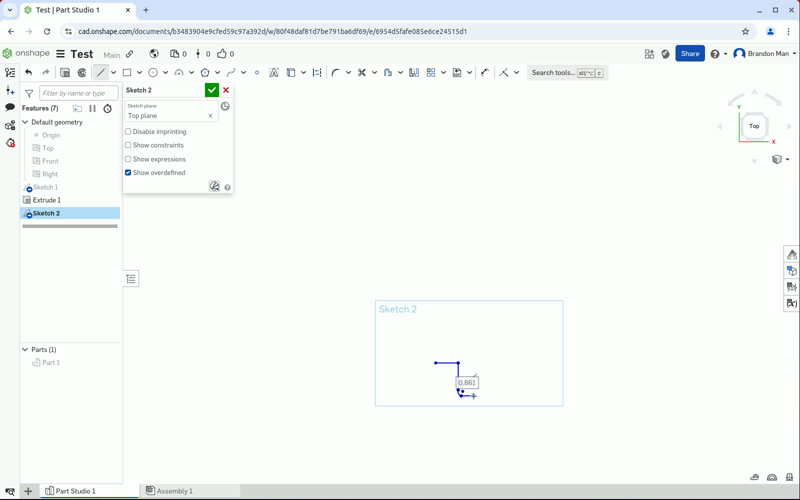
scroll(-6)
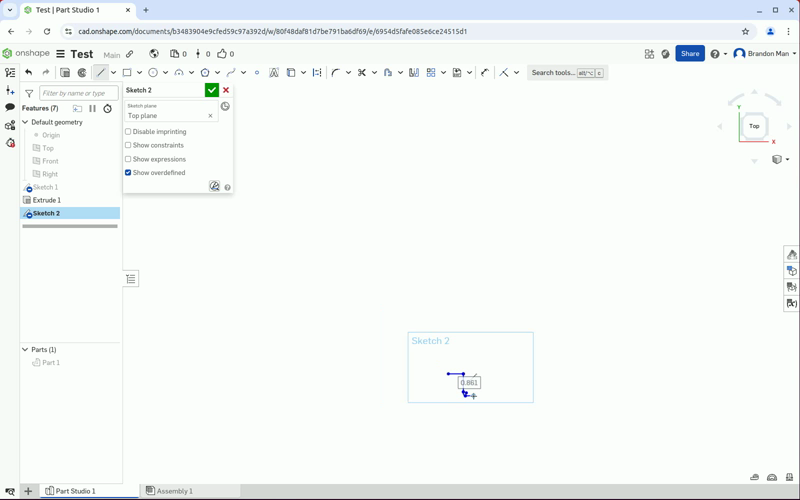
scroll(-6)
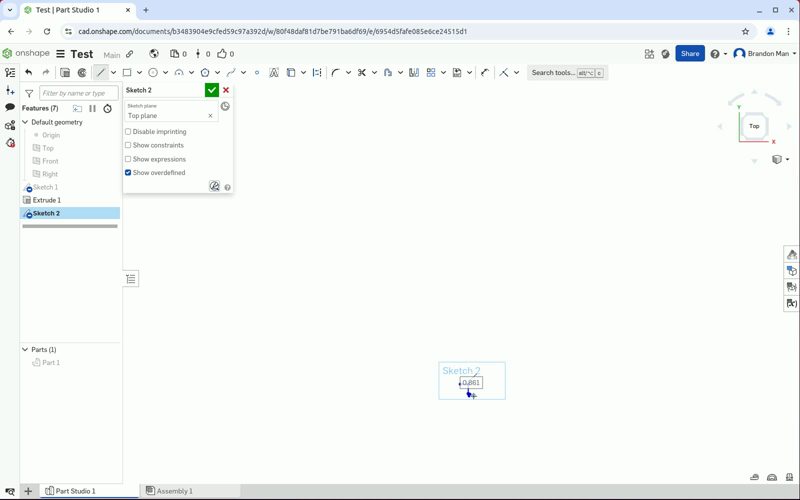
key_up(shift)
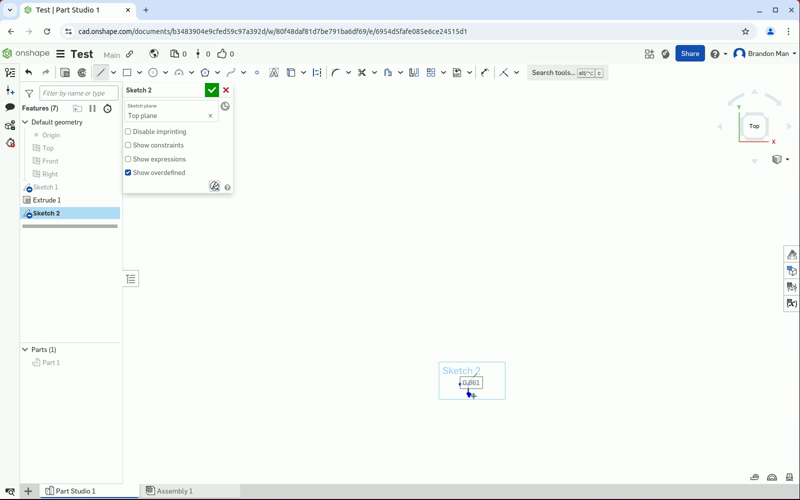
key(esc)
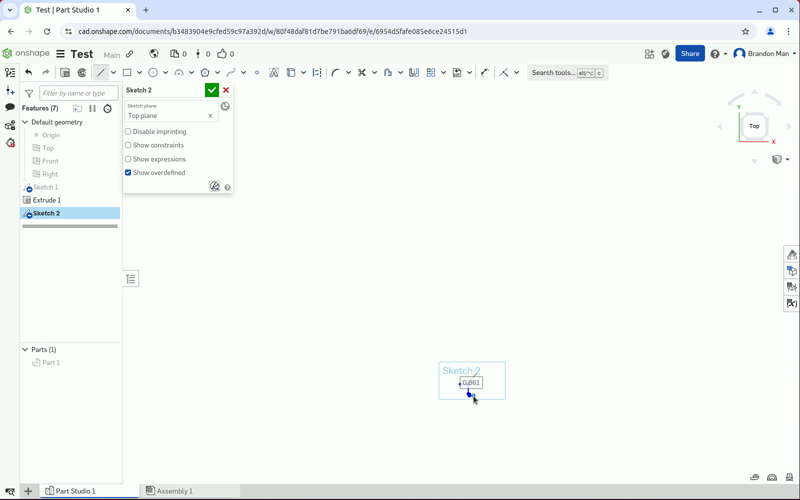
key(a)
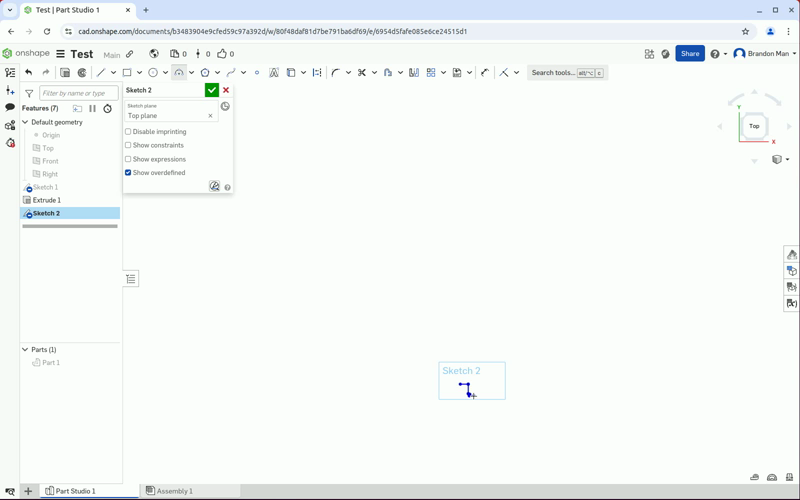
mouse_move(473, 395)
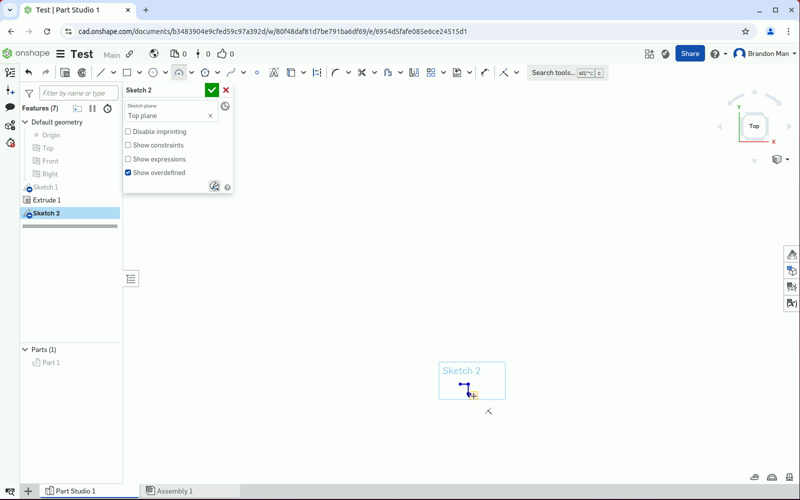
scroll(6)
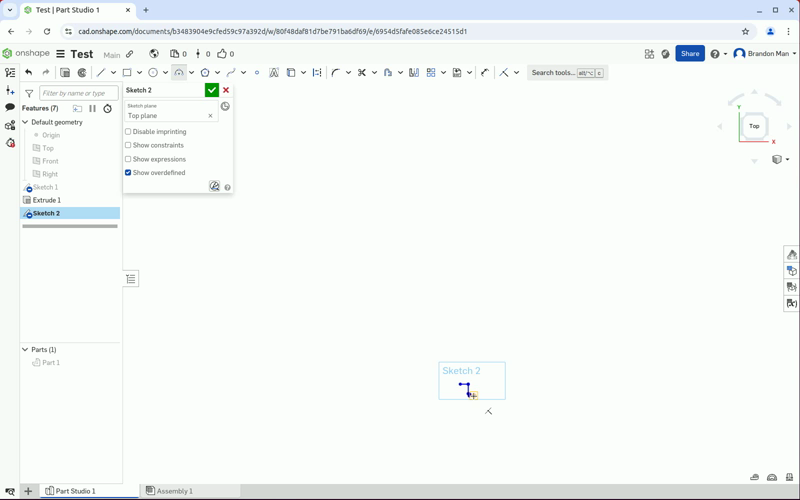
scroll(6)
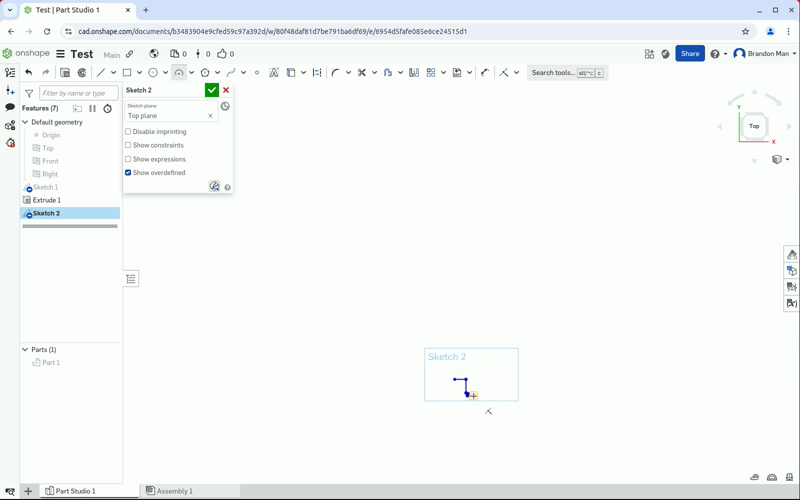
scroll(6)
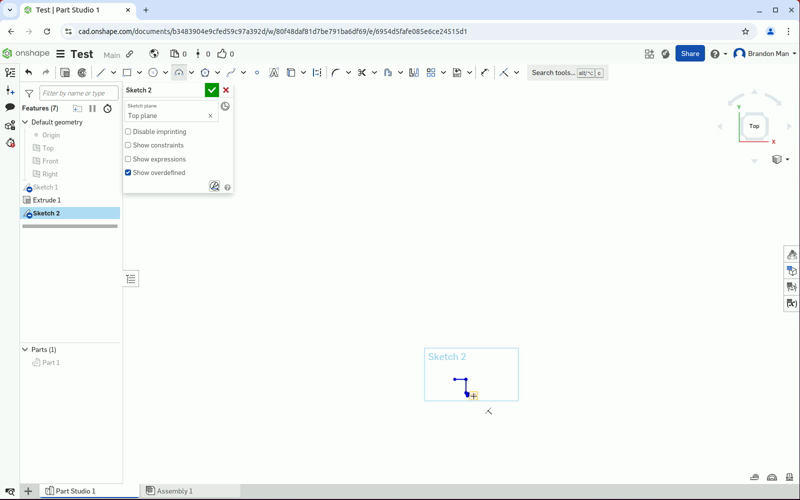
scroll(6)
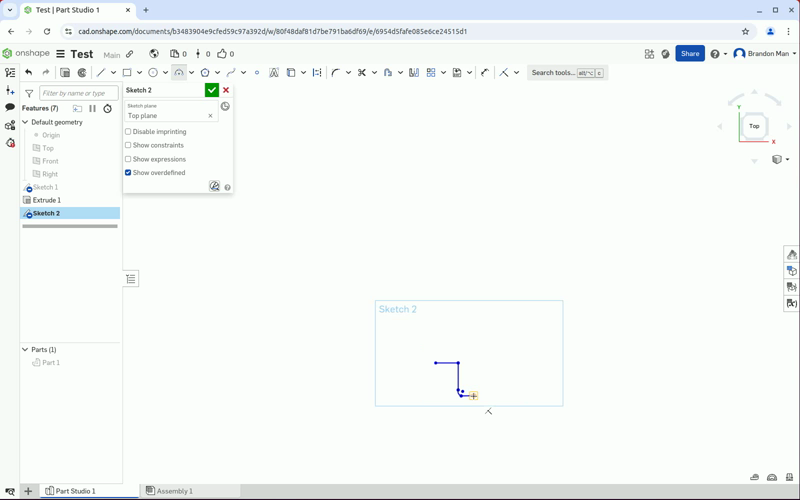
scroll(6)
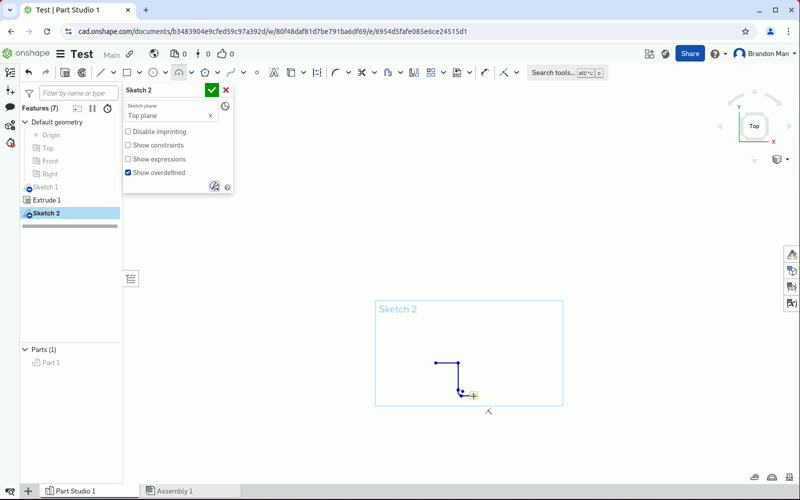
scroll(6)
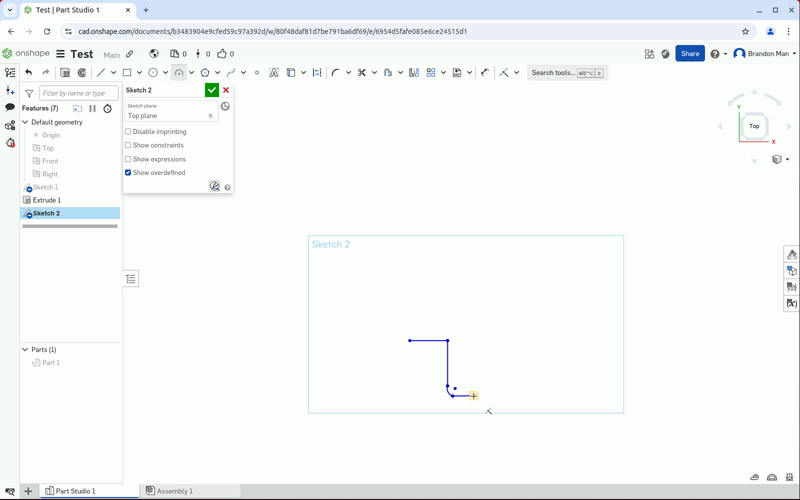
scroll(6)
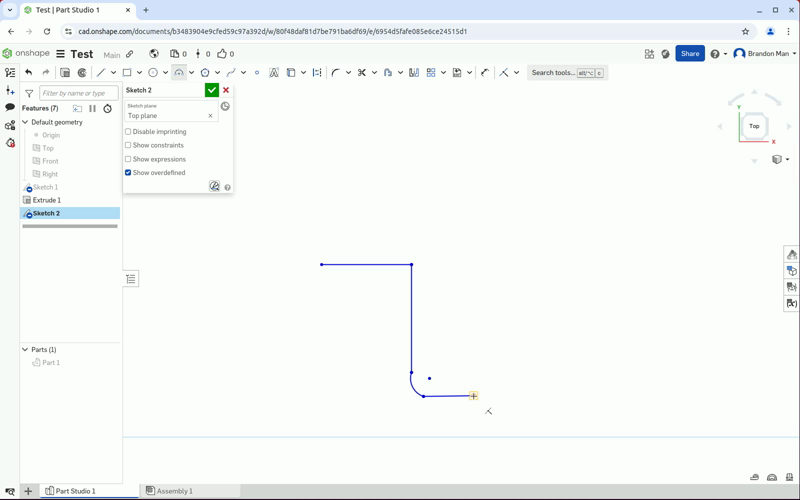
click(473, 395)
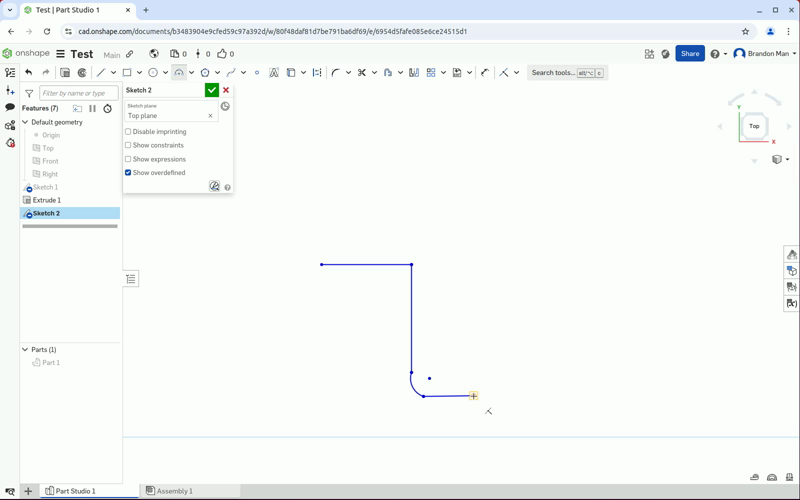
scroll(-6)
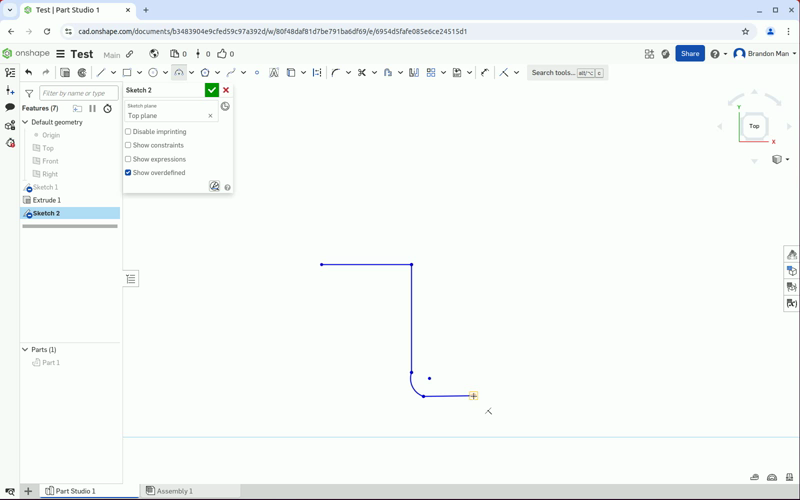
scroll(-6)
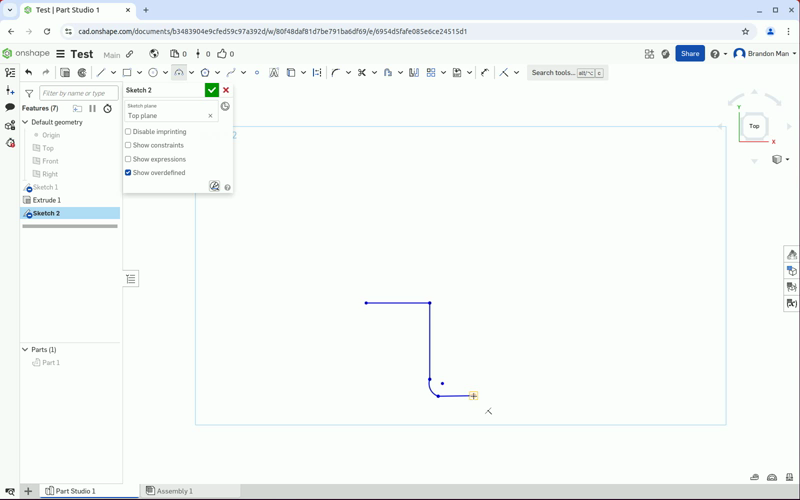
scroll(-6)
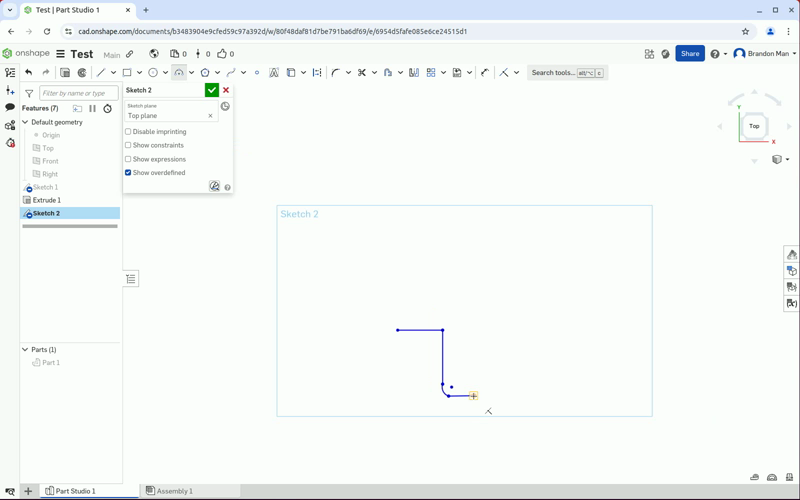
scroll(-6)
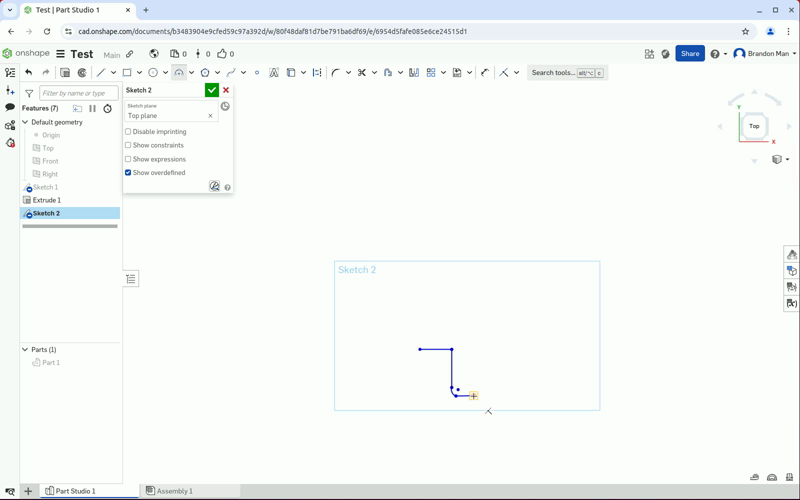
scroll(-6)
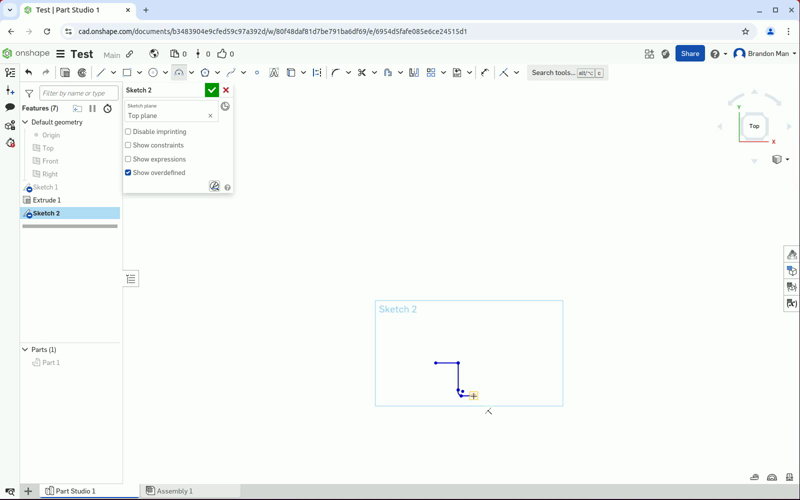
scroll(-6)
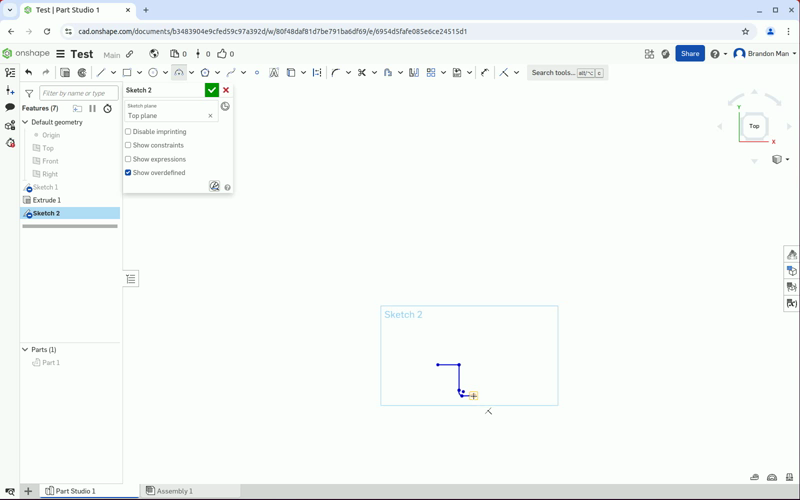
scroll(-6)
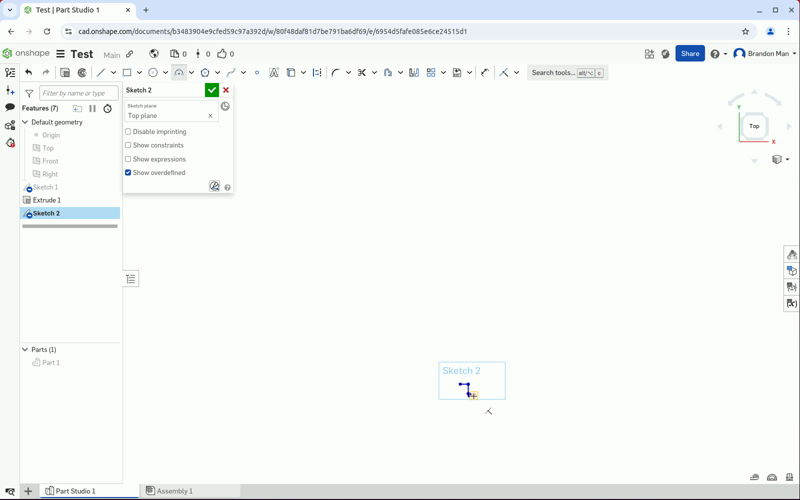
key_down(shift)
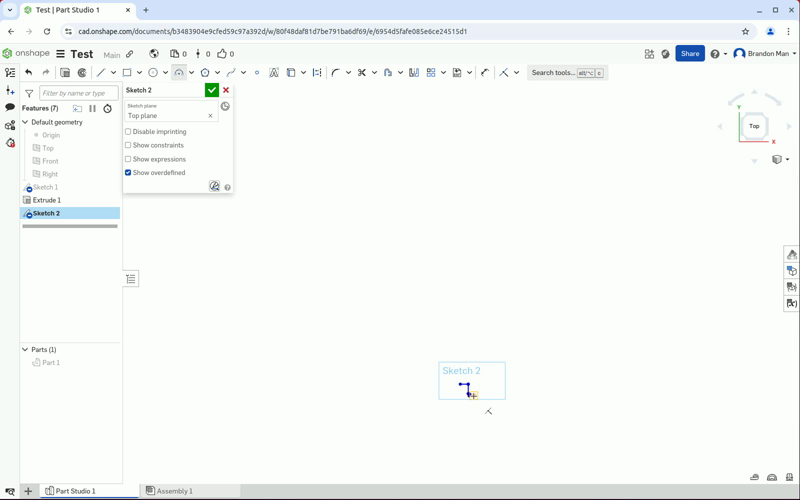
mouse_move(475, 393)
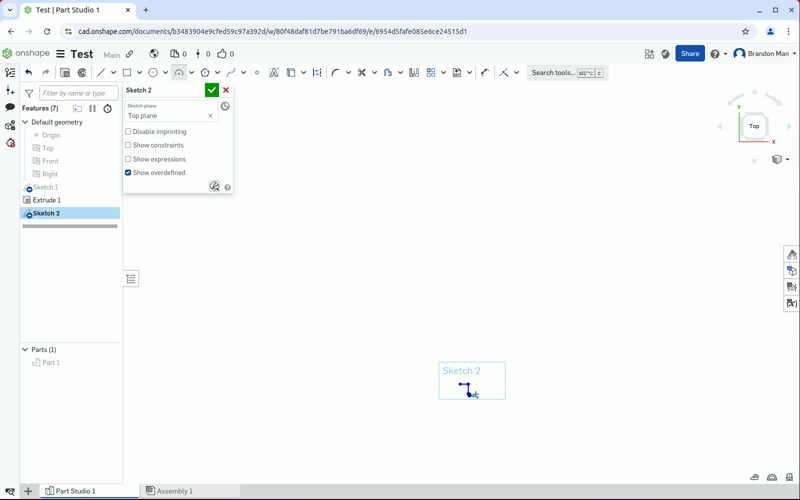
scroll(6)
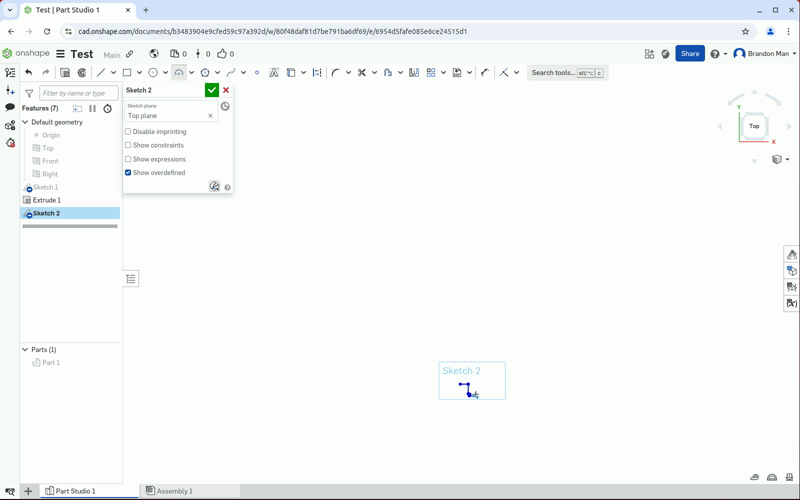
scroll(6)
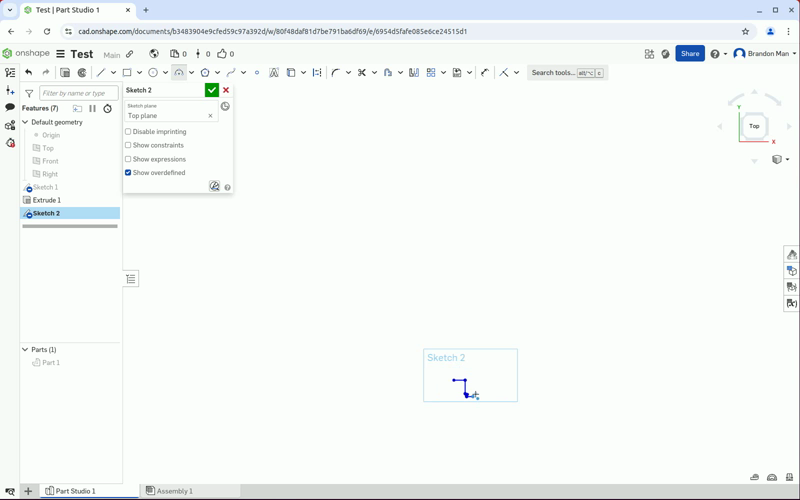
scroll(6)
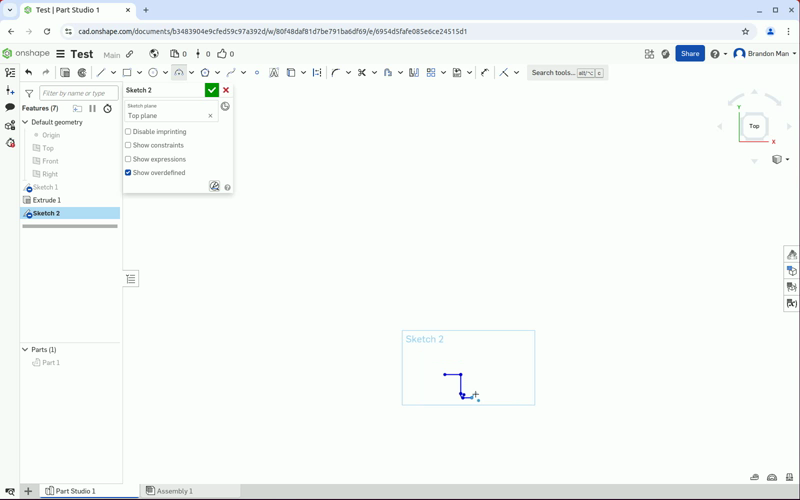
scroll(6)
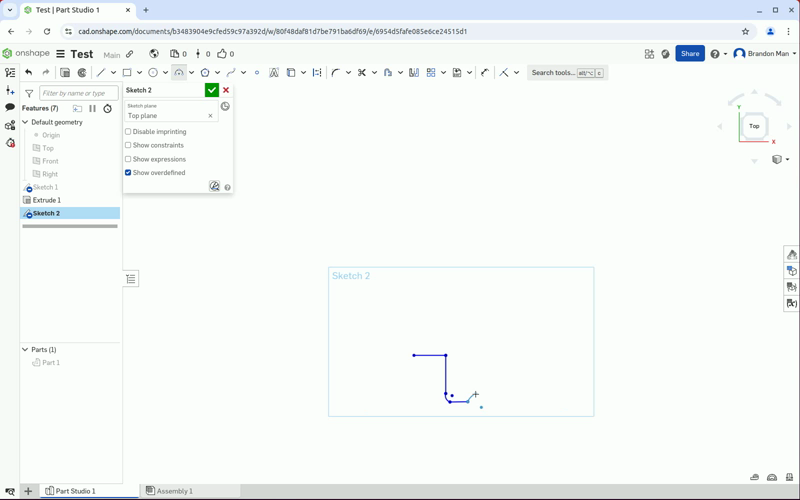
scroll(6)
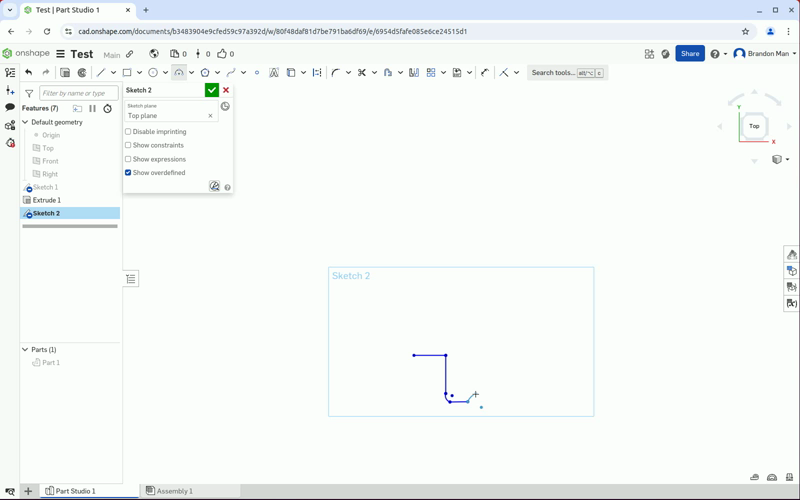
scroll(6)
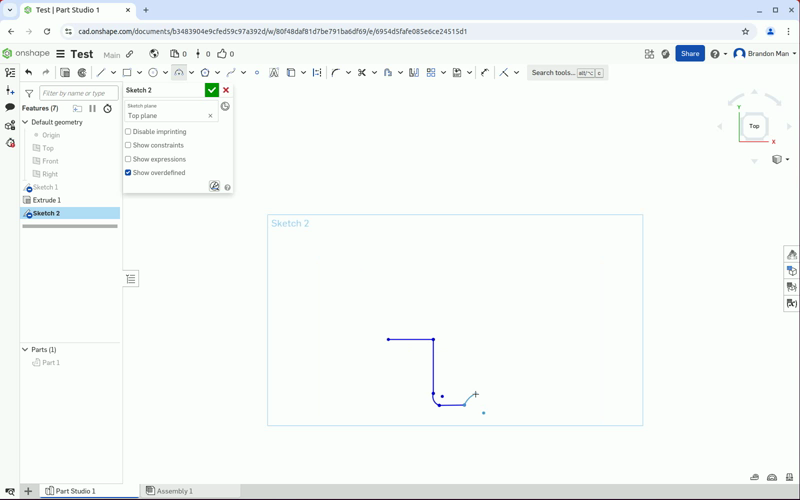
scroll(6)
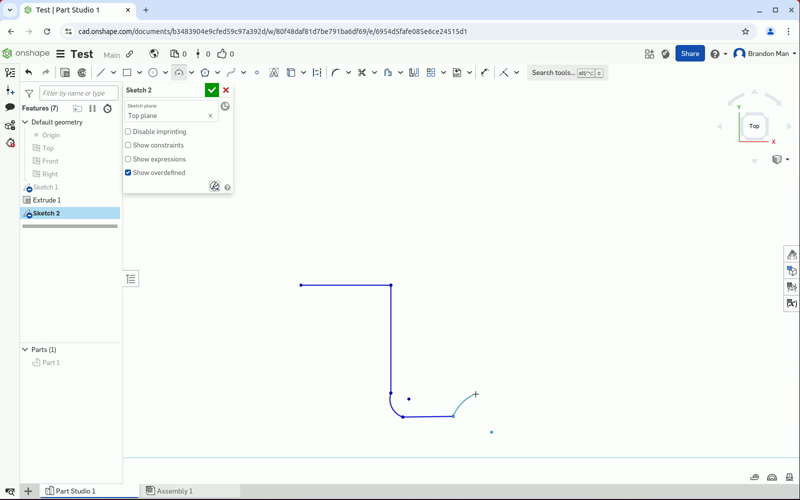
click(475, 393)
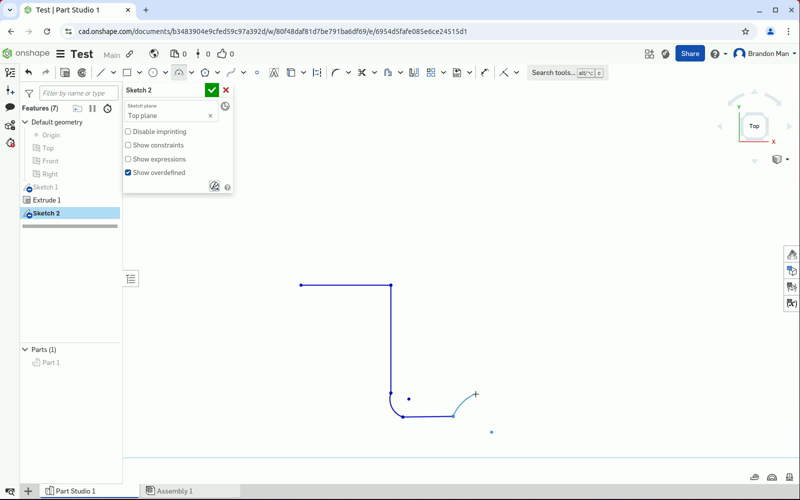
scroll(-6)
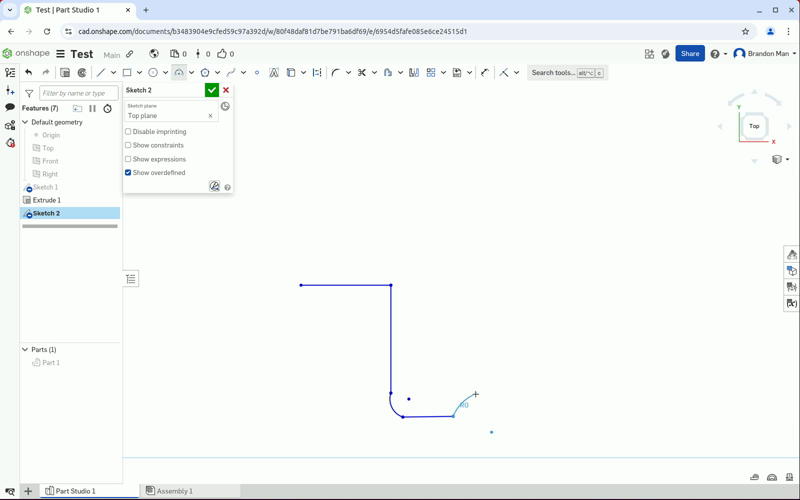
scroll(-6)
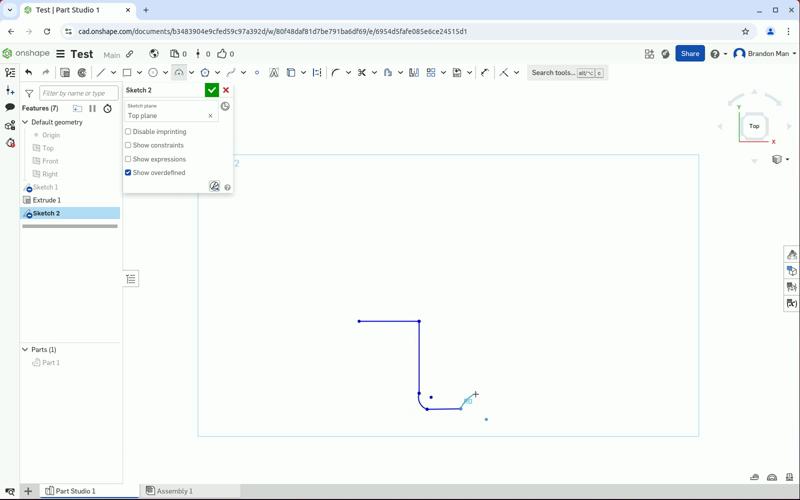
scroll(-6)
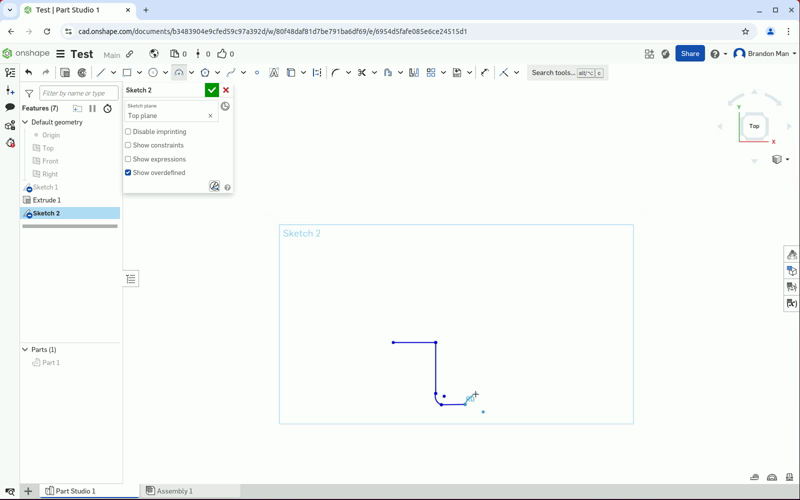
scroll(-6)
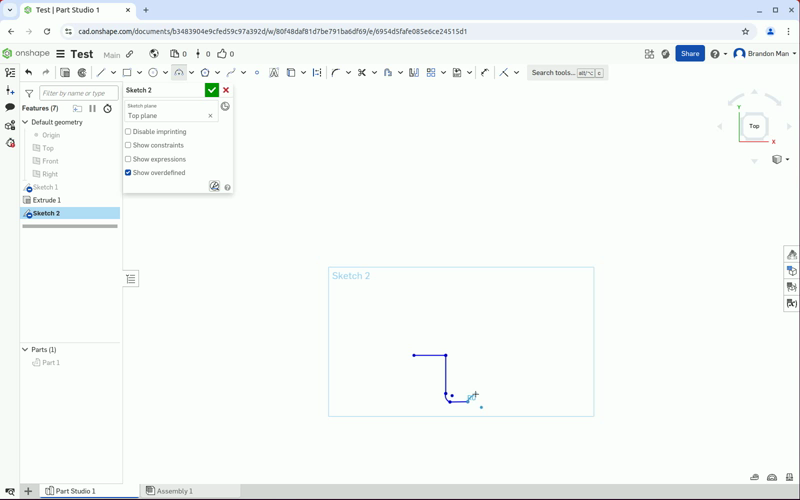
scroll(-6)
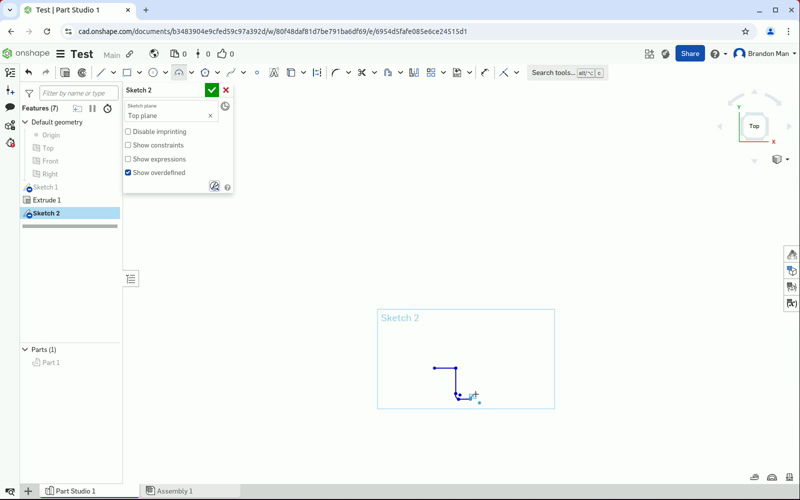
scroll(-6)
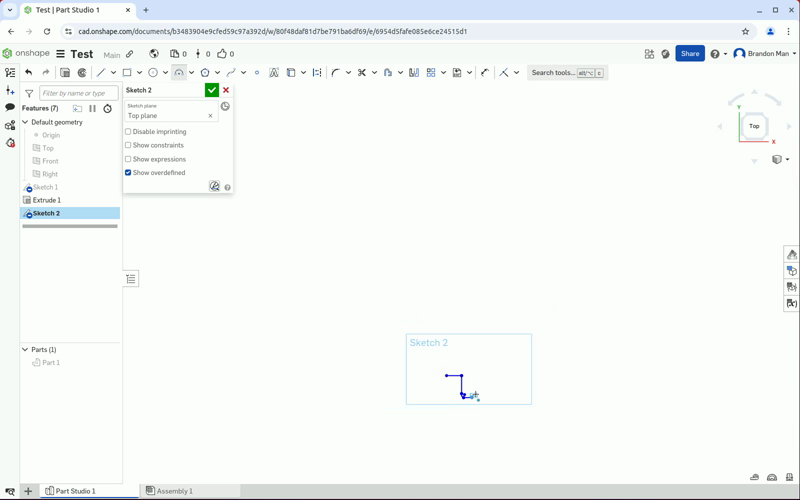
scroll(-6)
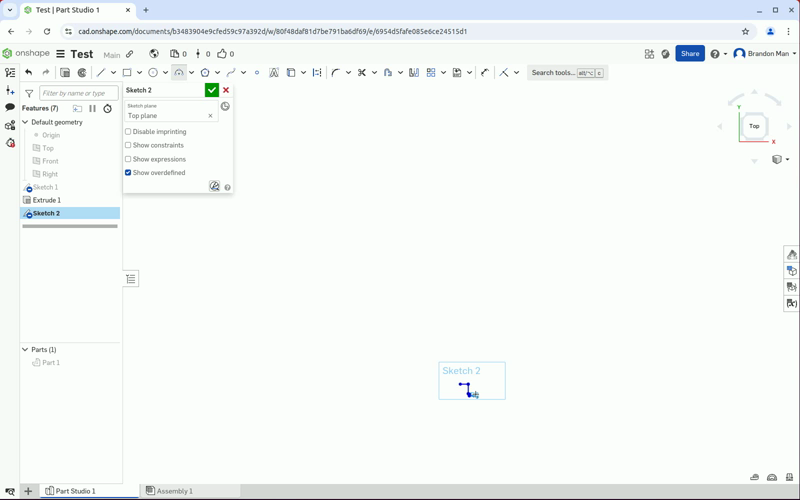
mouse_move(475, 395)
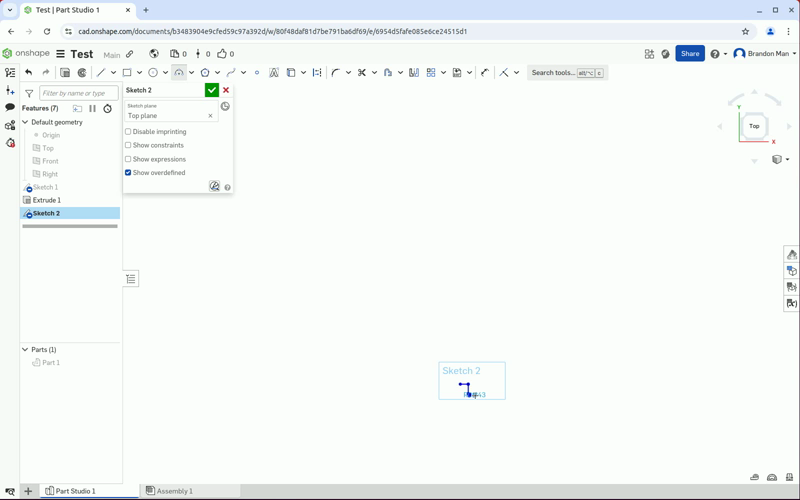
scroll(6)
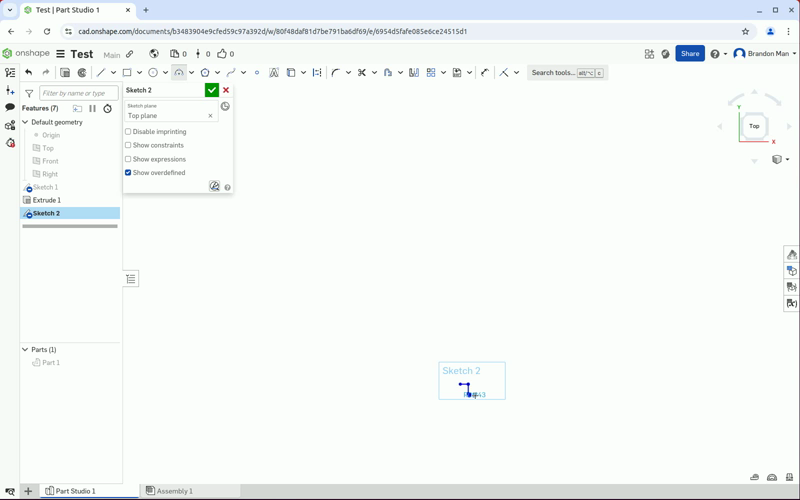
scroll(6)
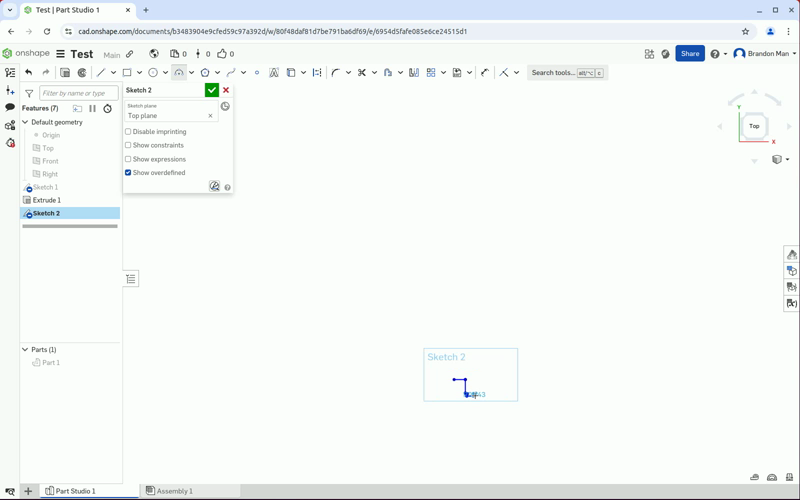
scroll(6)
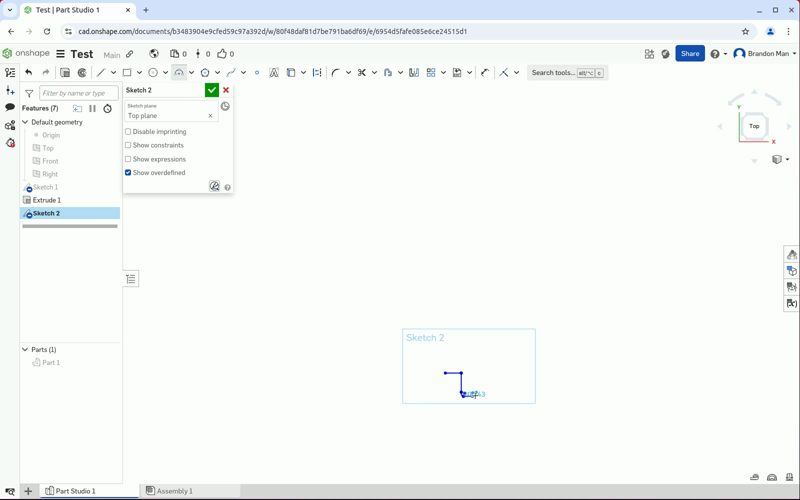
scroll(6)
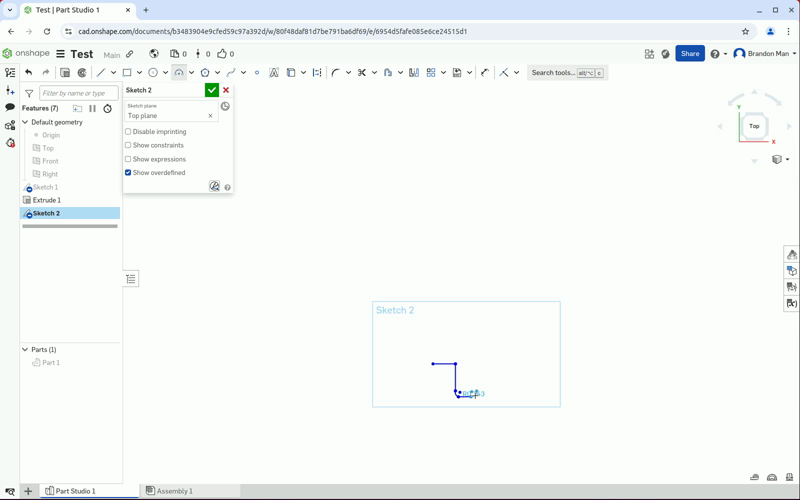
scroll(6)
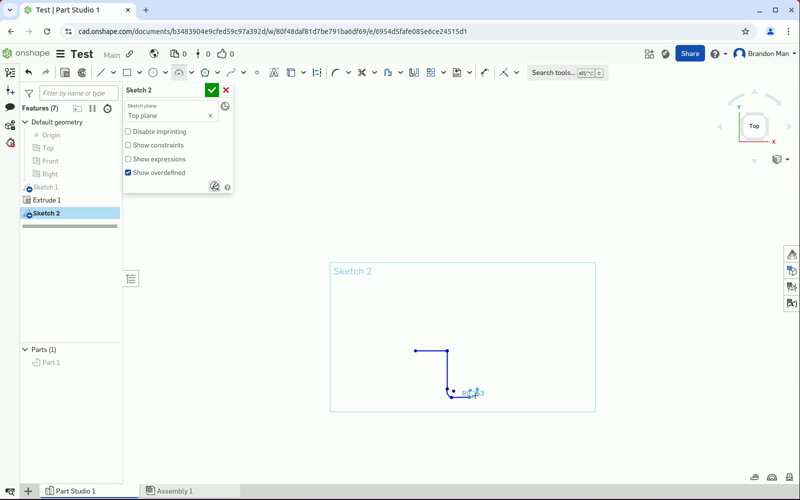
scroll(6)
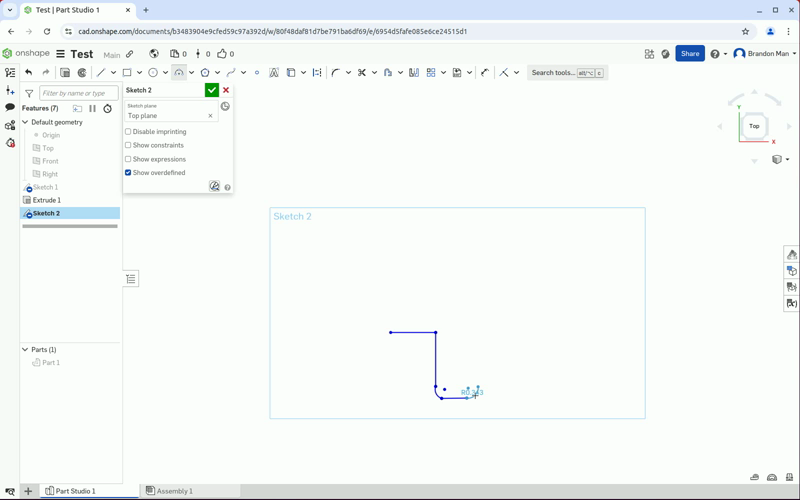
scroll(6)
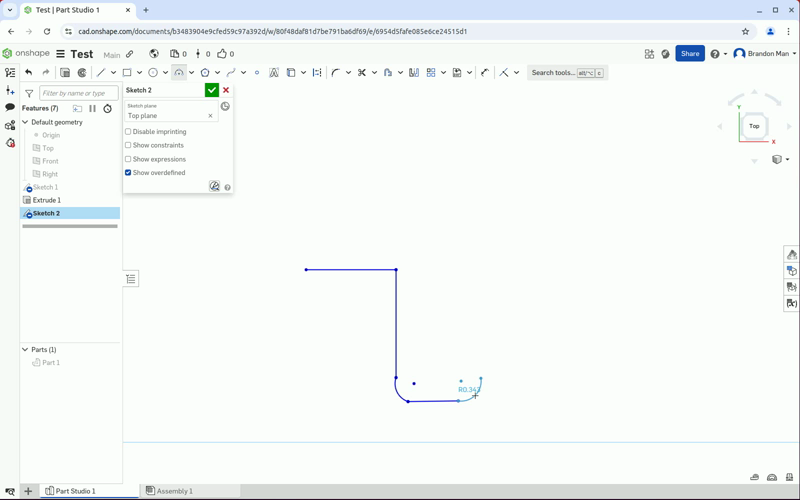
click(475, 395)
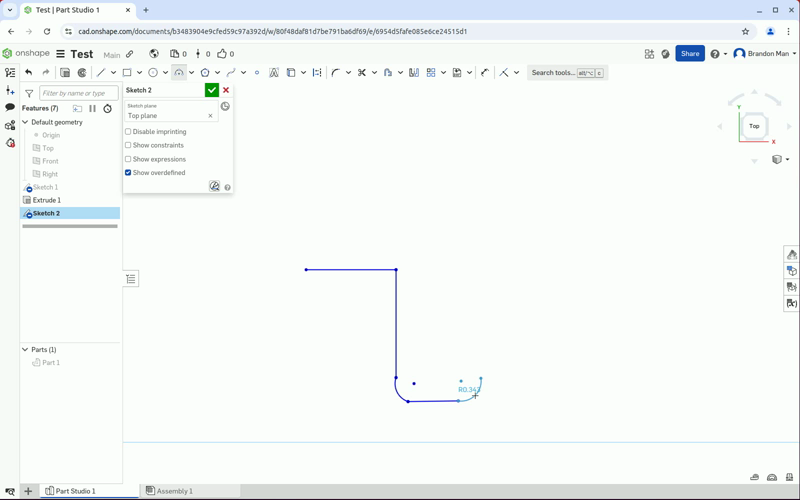
scroll(-6)
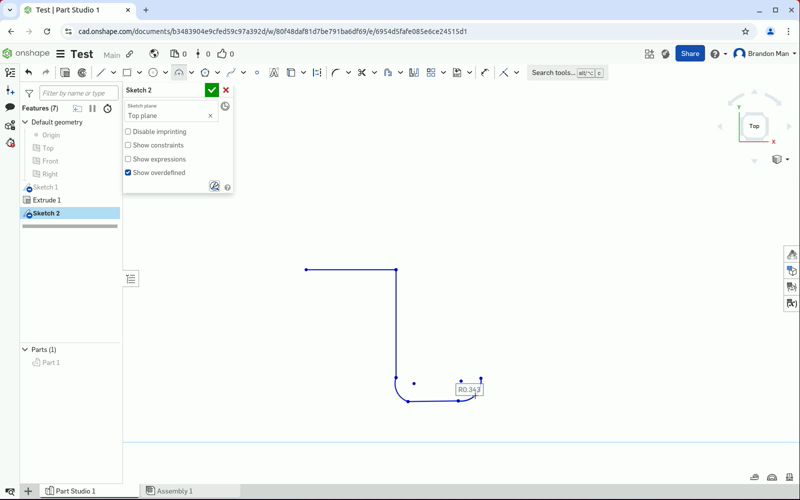
scroll(-6)
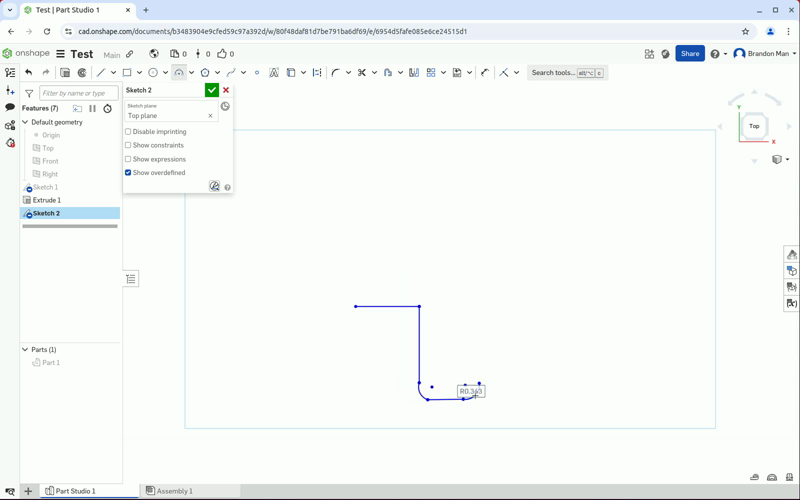
scroll(-6)
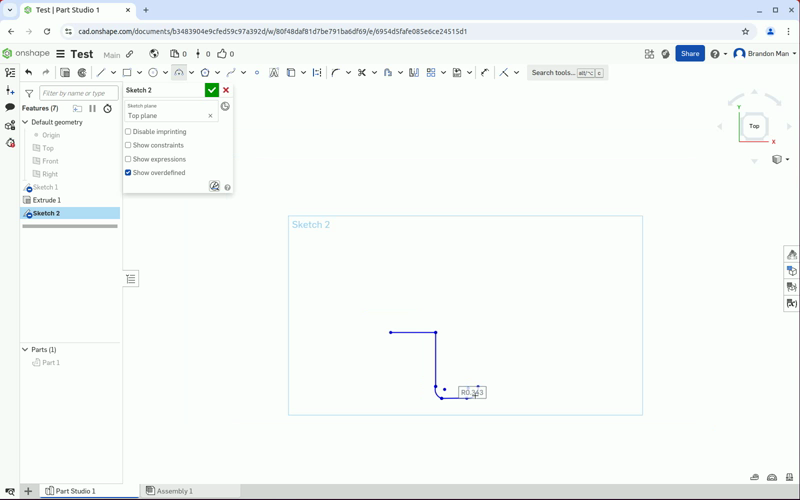
scroll(-6)
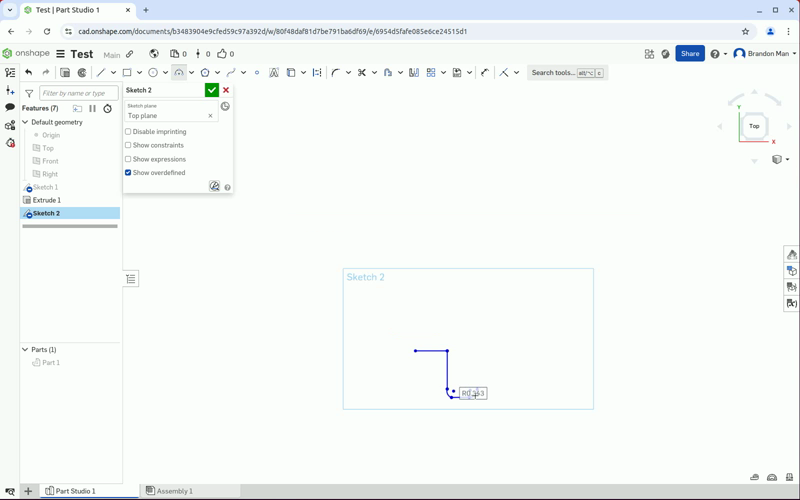
scroll(-6)
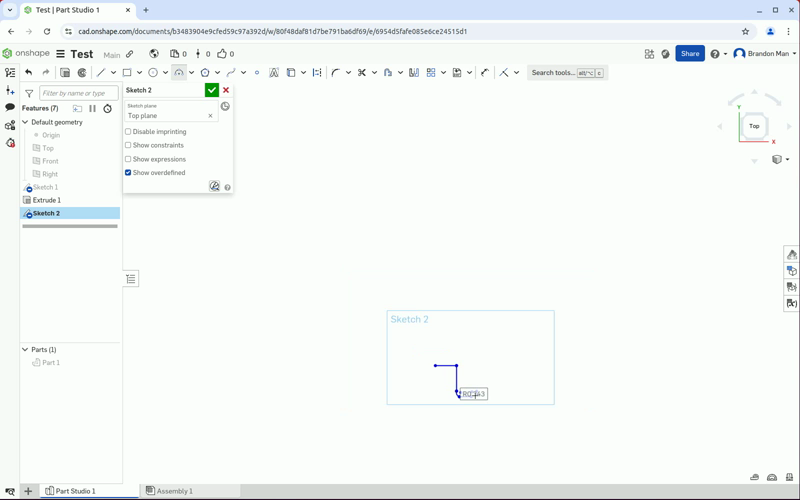
scroll(-6)
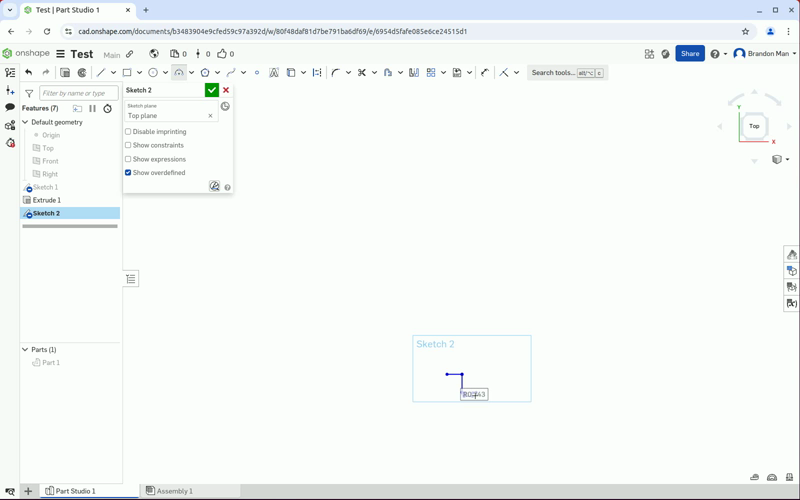
scroll(-6)
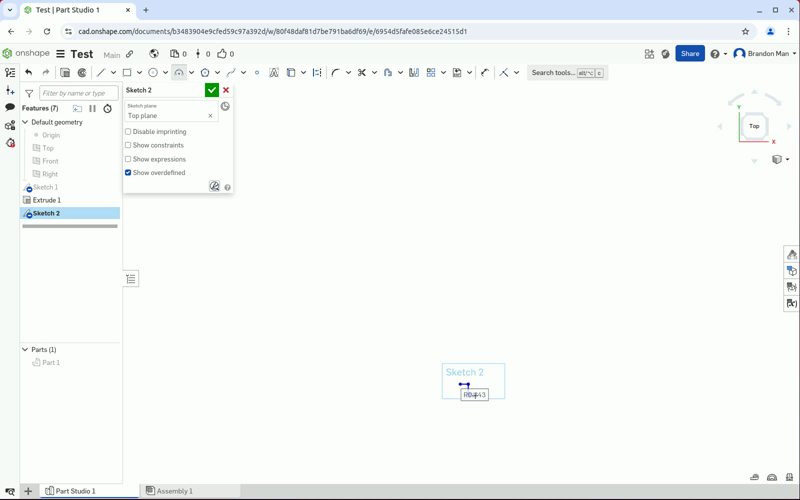
key_up(shift)
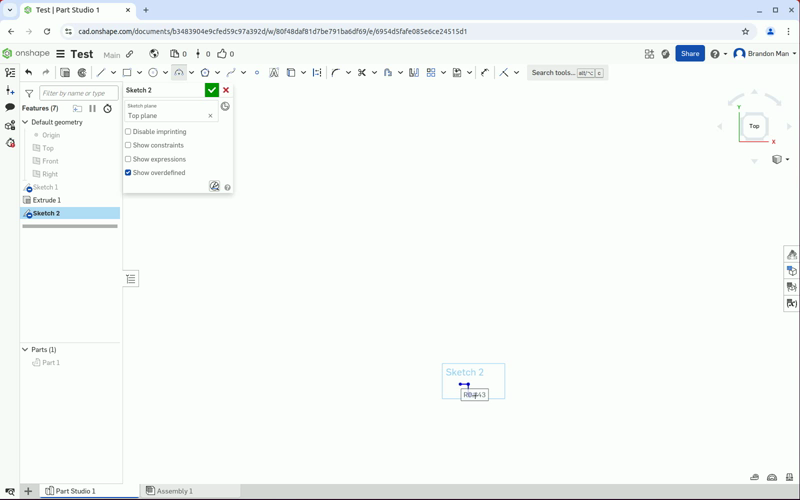
key(esc)
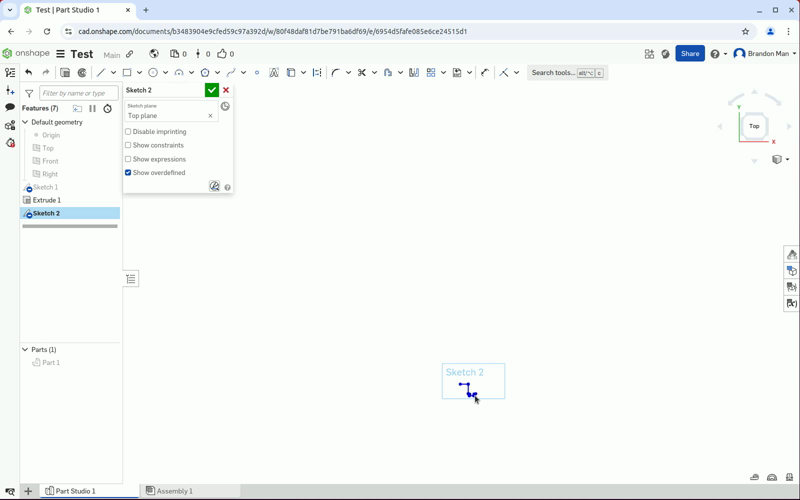
key(l)
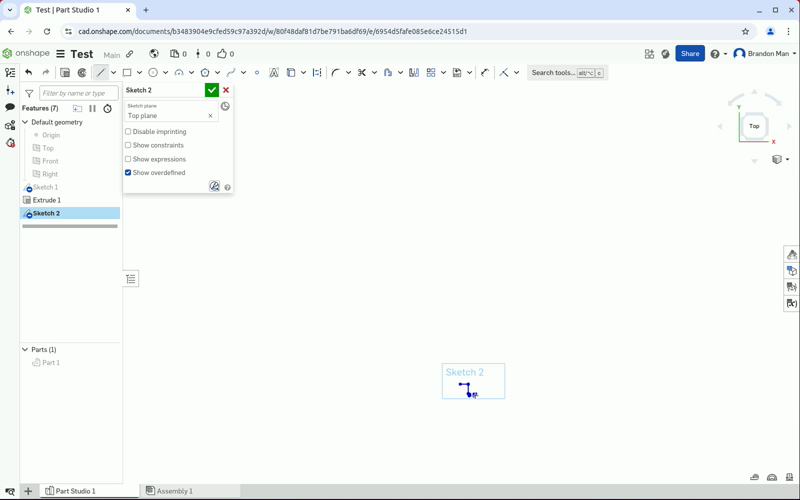
mouse_move(475, 393)
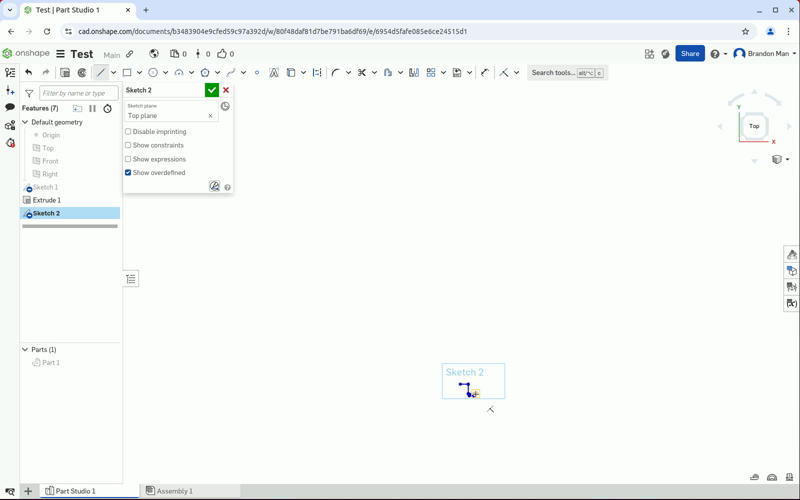
scroll(6)
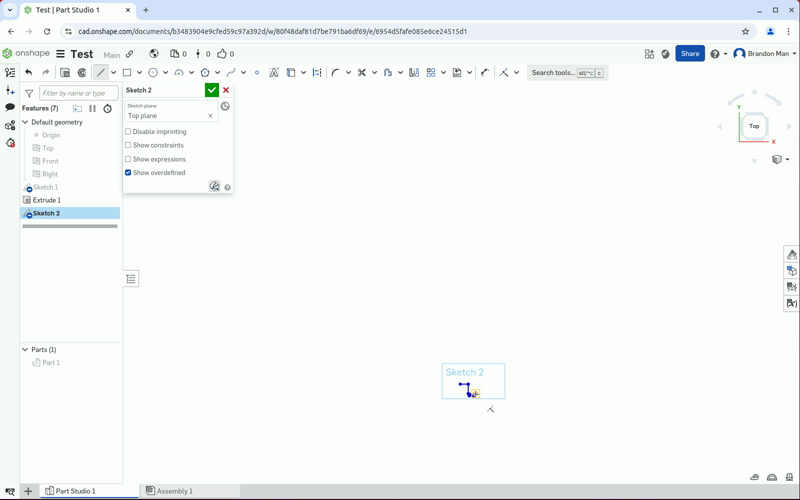
scroll(6)
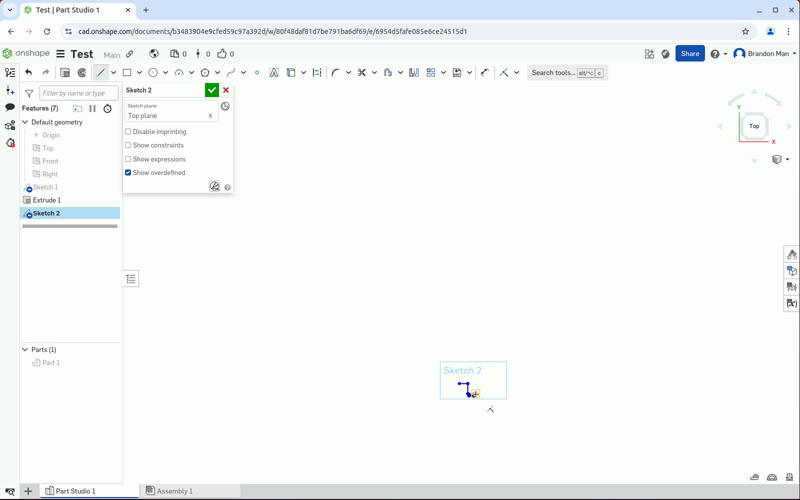
scroll(6)
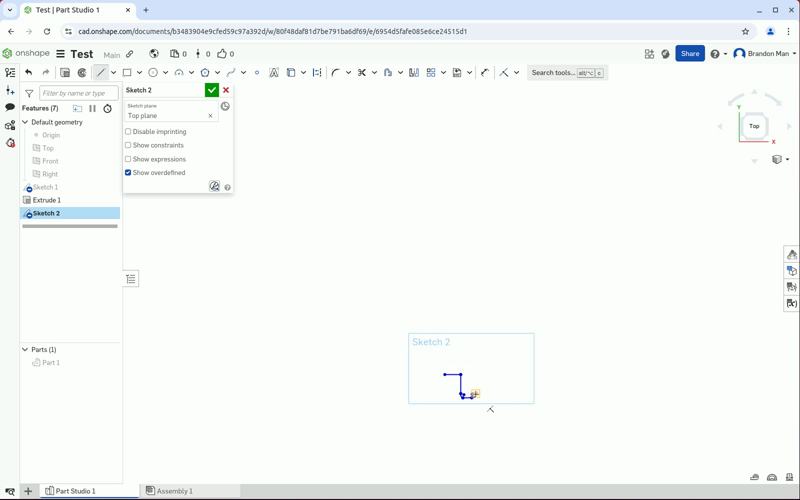
scroll(6)
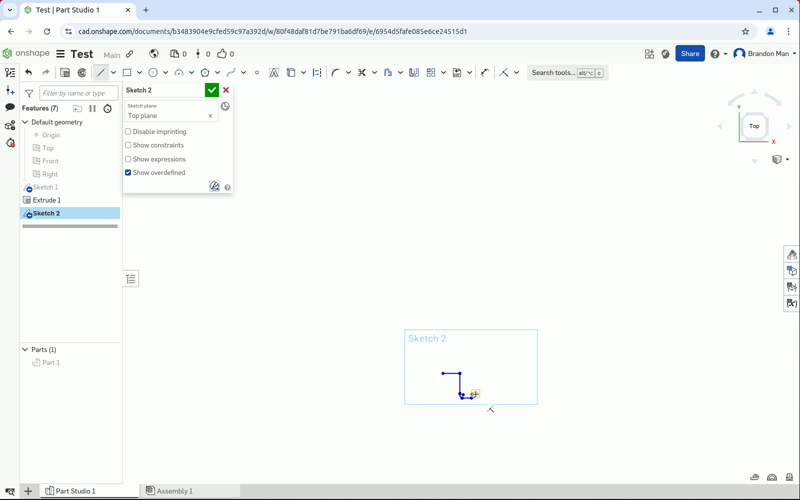
scroll(6)
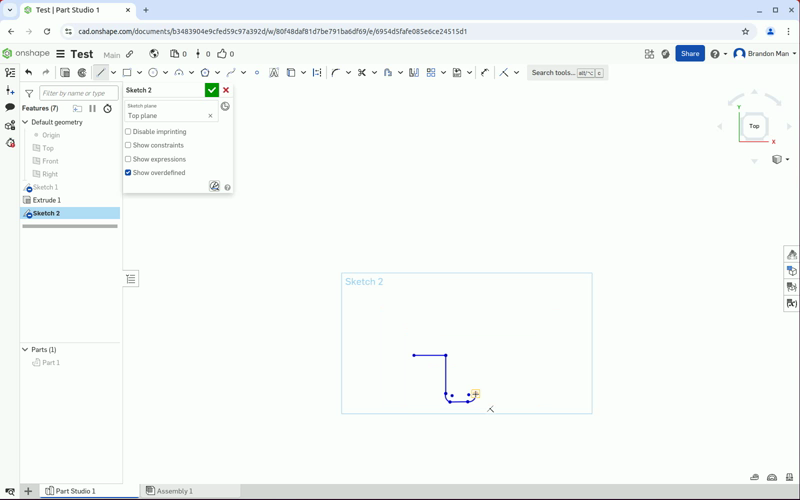
scroll(6)
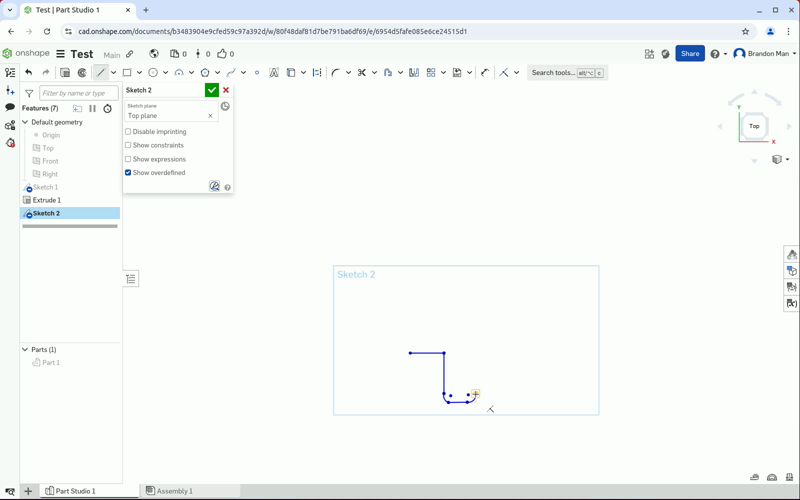
scroll(6)
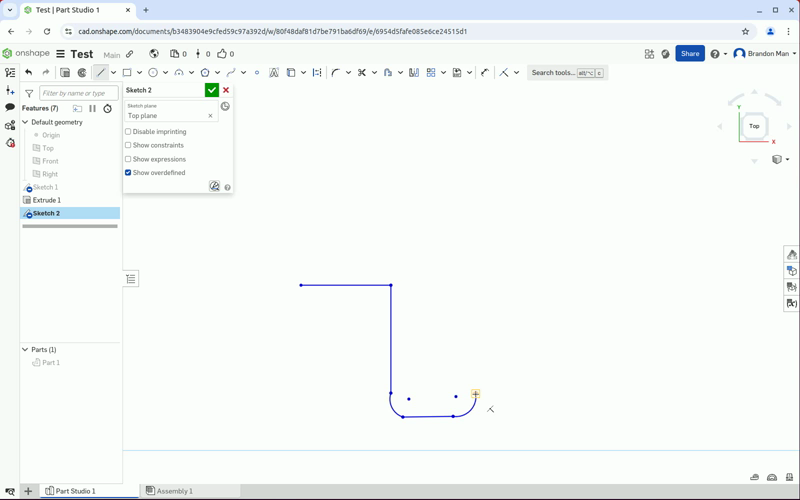
click(475, 393)
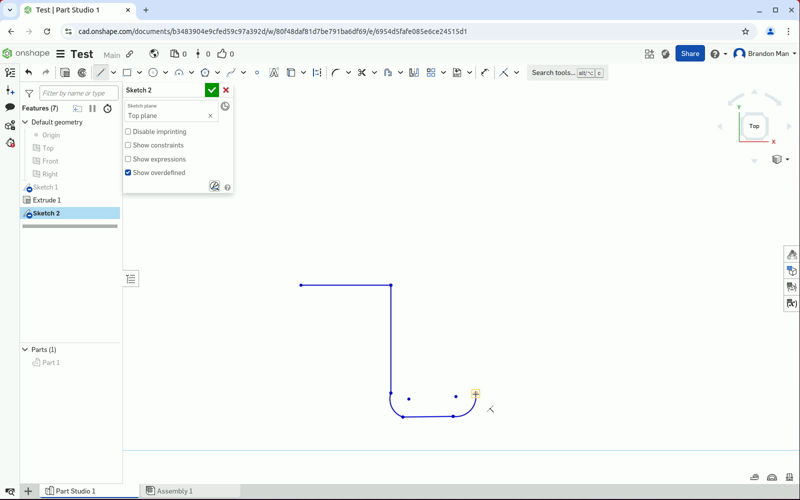
scroll(-6)
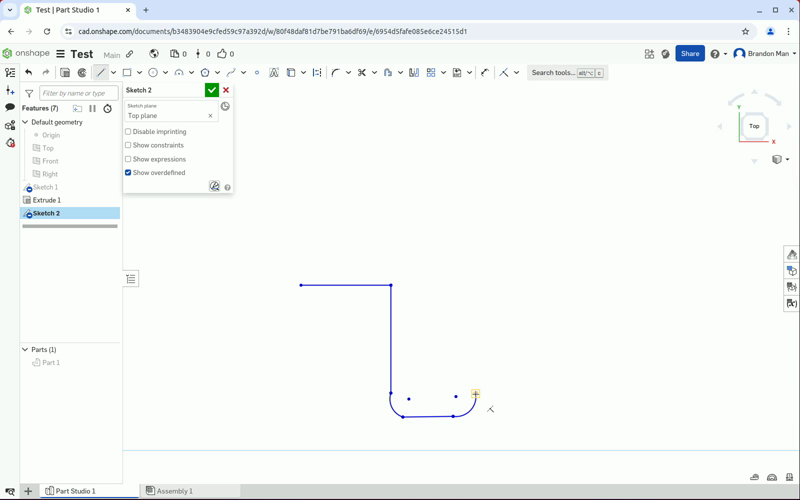
scroll(-6)
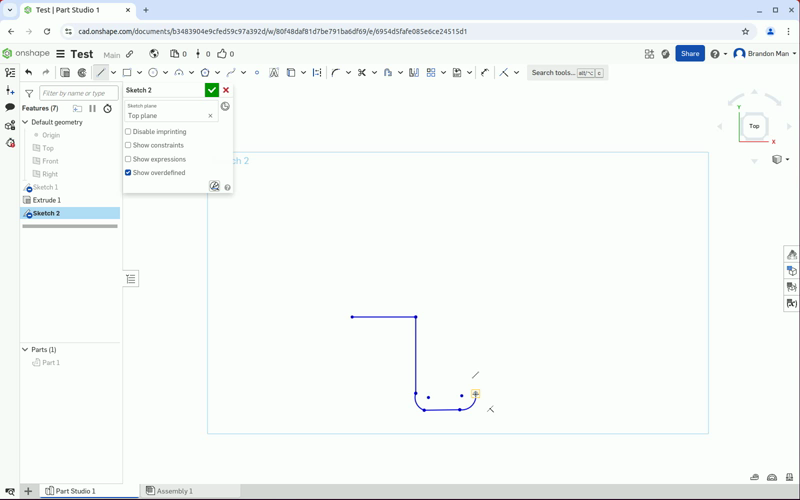
scroll(-6)
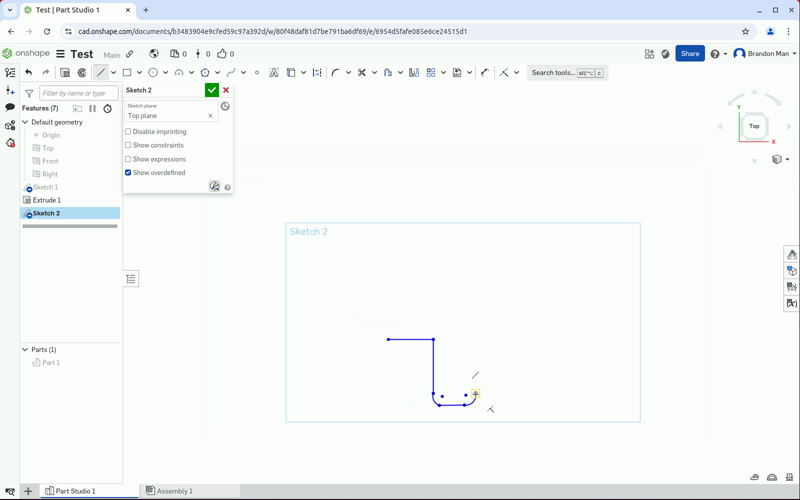
scroll(-6)
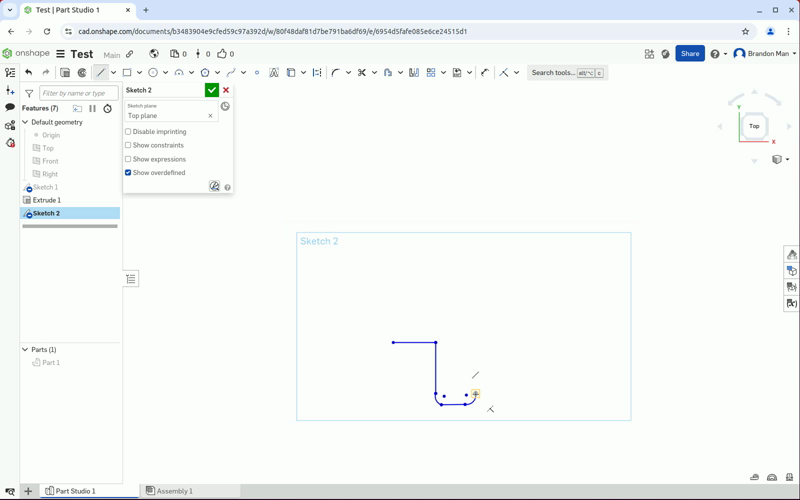
scroll(-6)
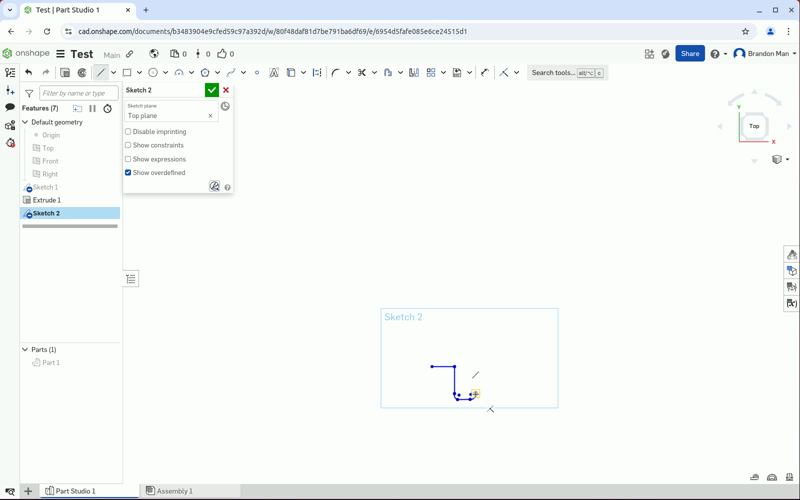
scroll(-6)
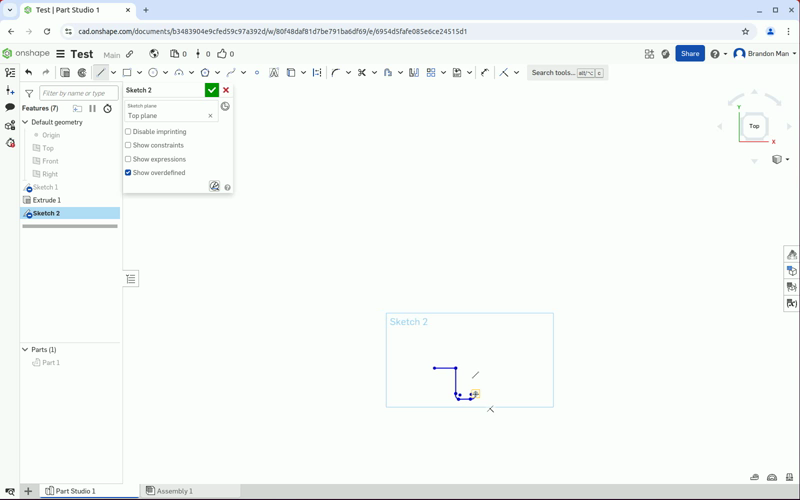
scroll(-6)
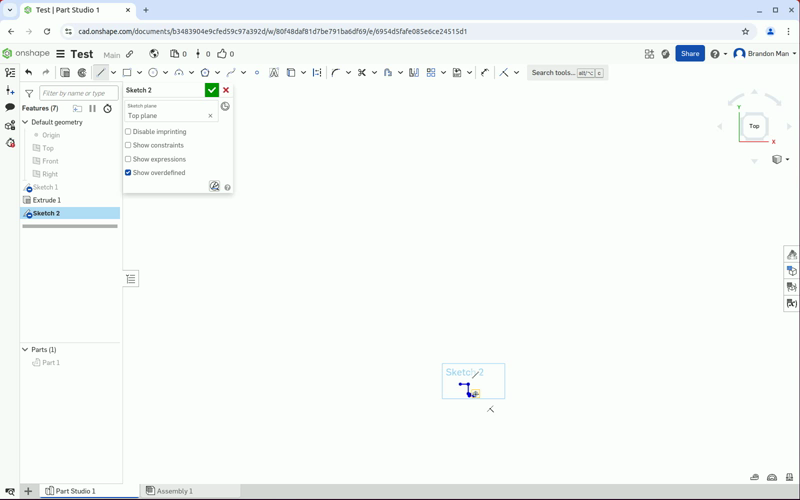
key_down(shift)
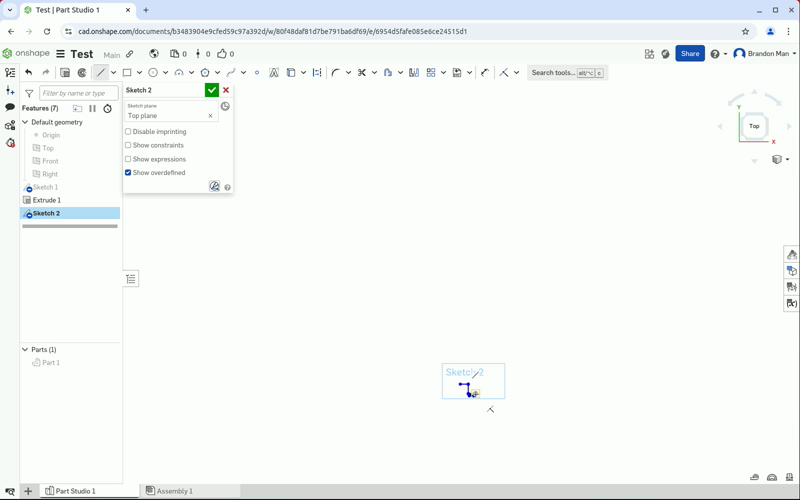
mouse_move(505, 393)
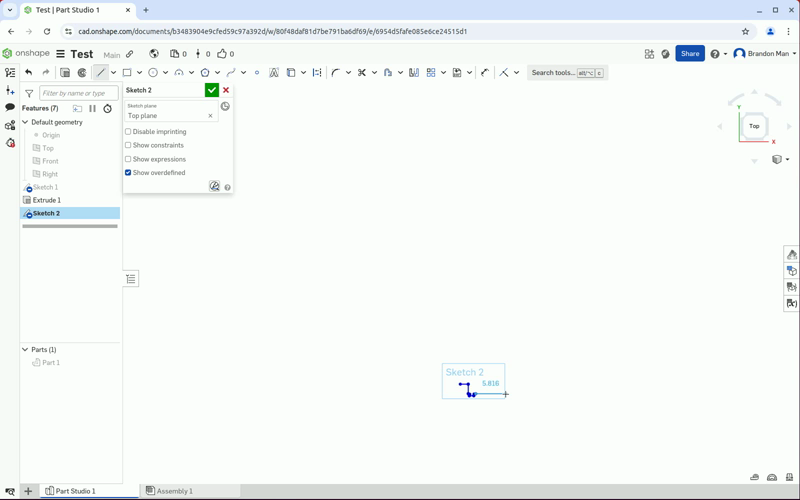
mouse_move(475, 384)
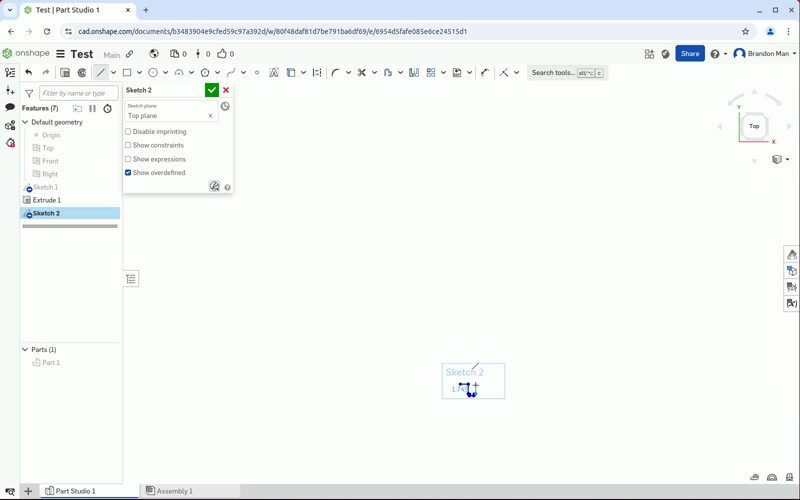
click(475, 384)
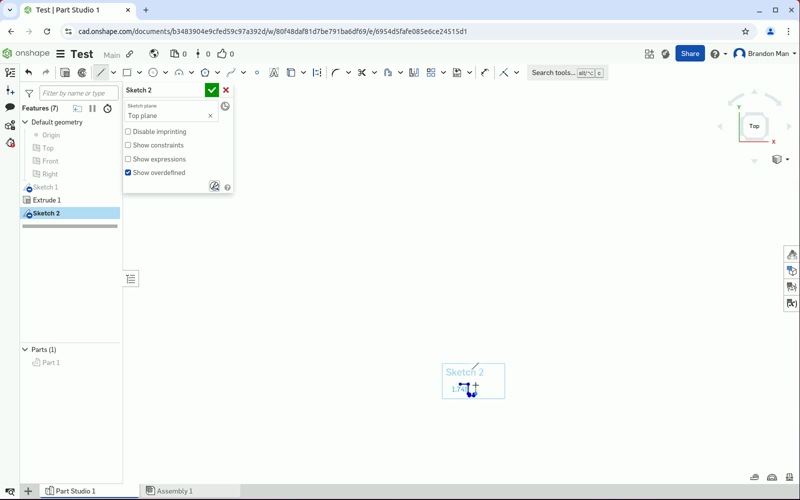
key_up(shift)
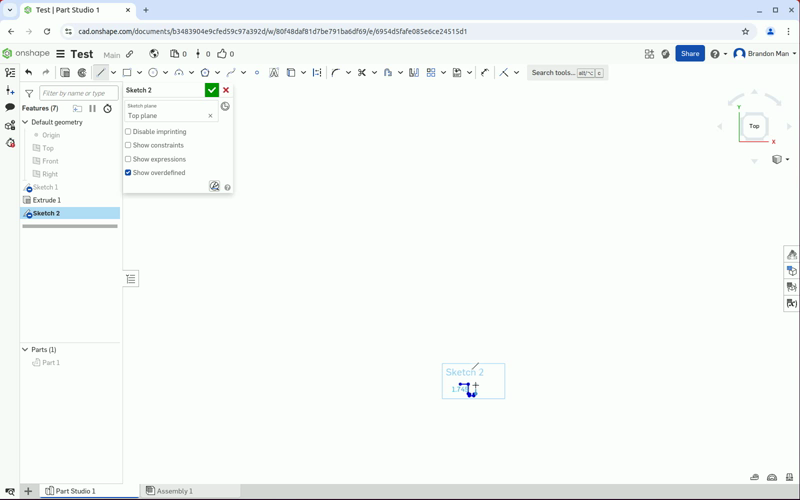
key_down(shift)
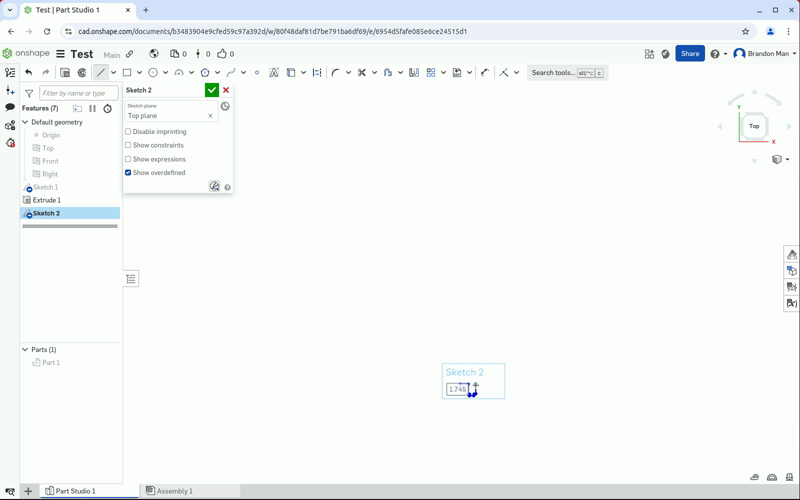
mouse_move(505, 384)
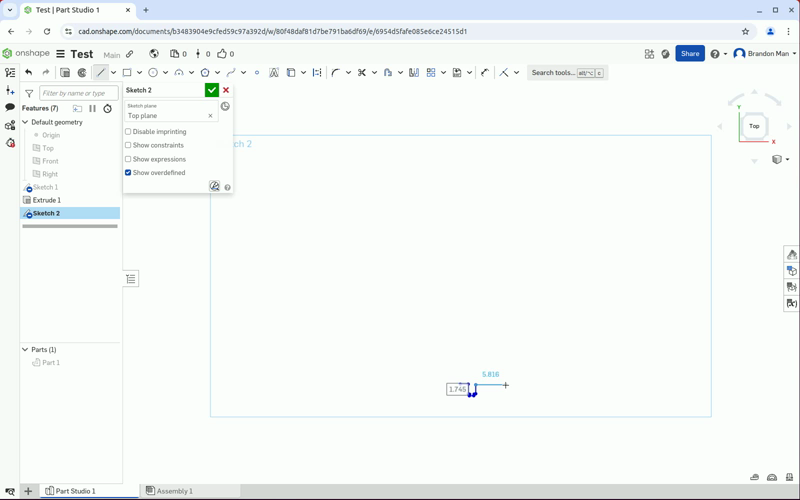
mouse_move(483, 384)
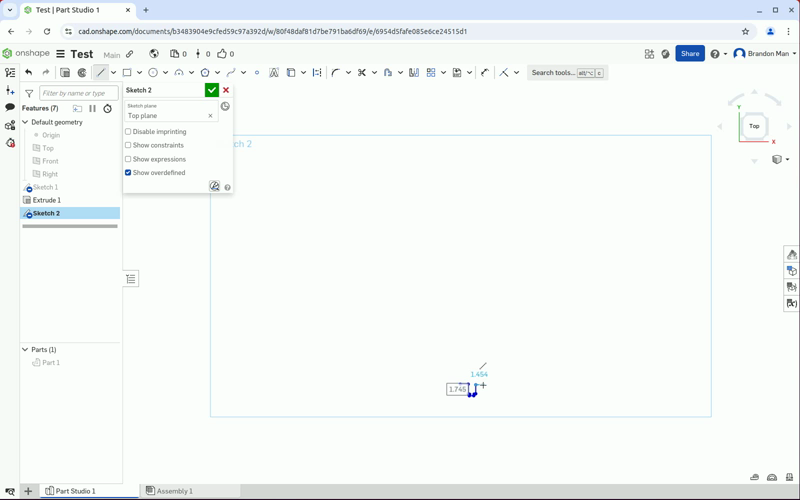
click(483, 384)
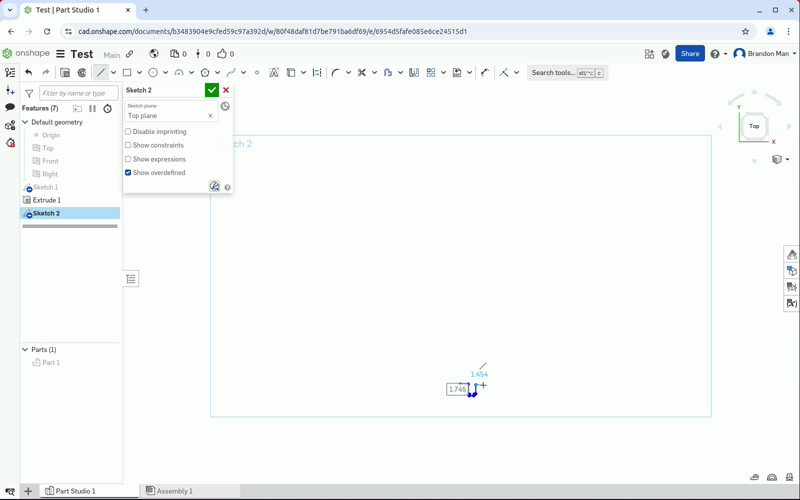
key_up(shift)
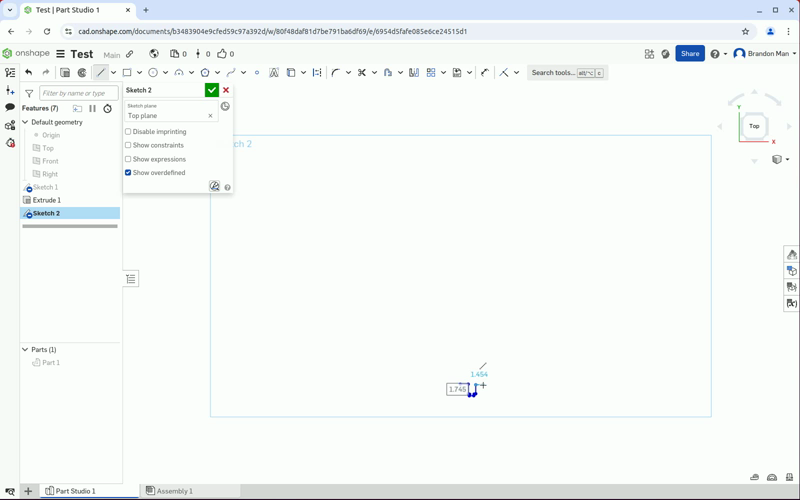
key_down(shift)
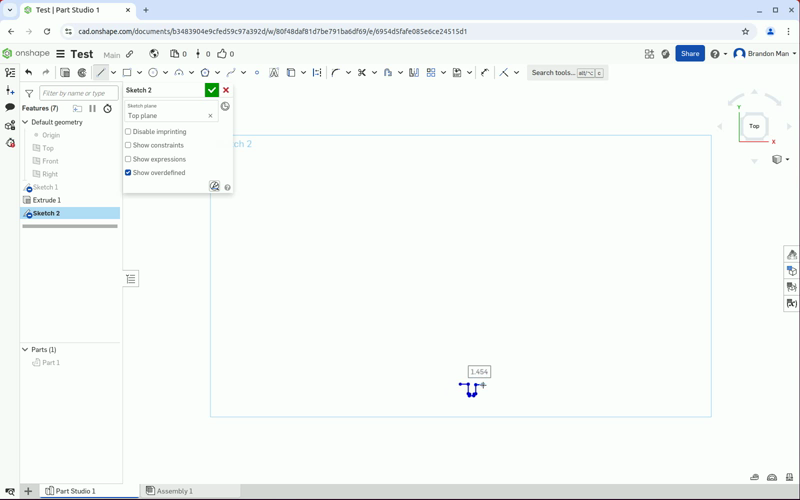
mouse_move(483, 282)
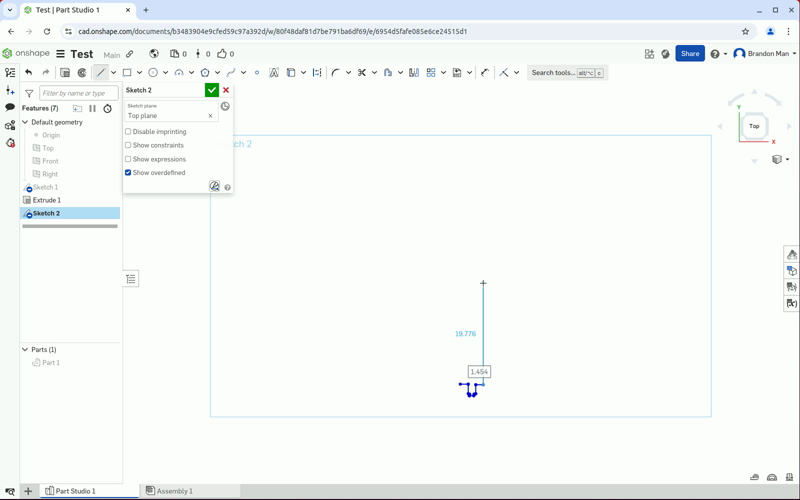
click(483, 282)
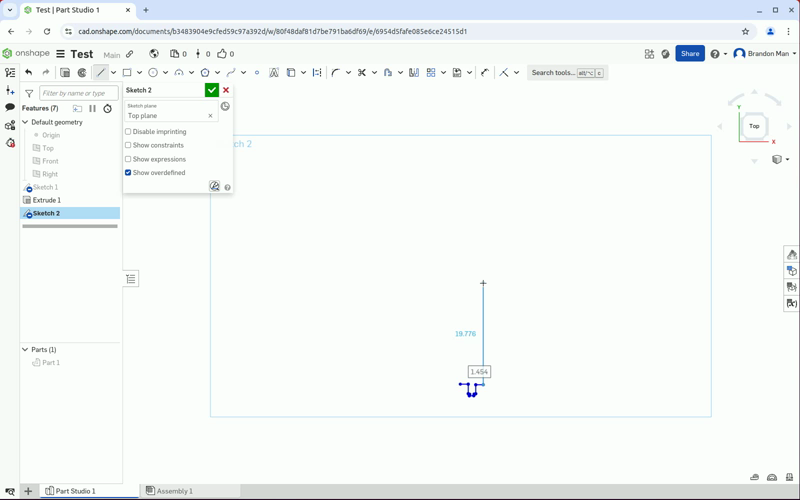
key_up(shift)
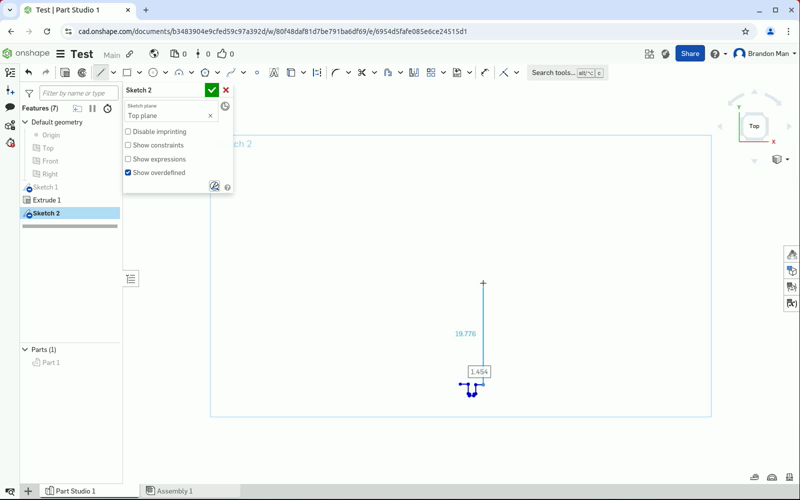
key_down(shift)
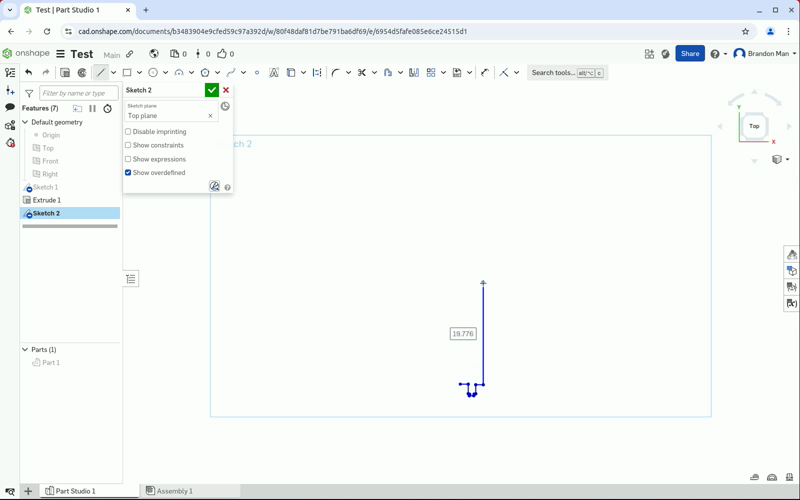
mouse_move(513, 282)
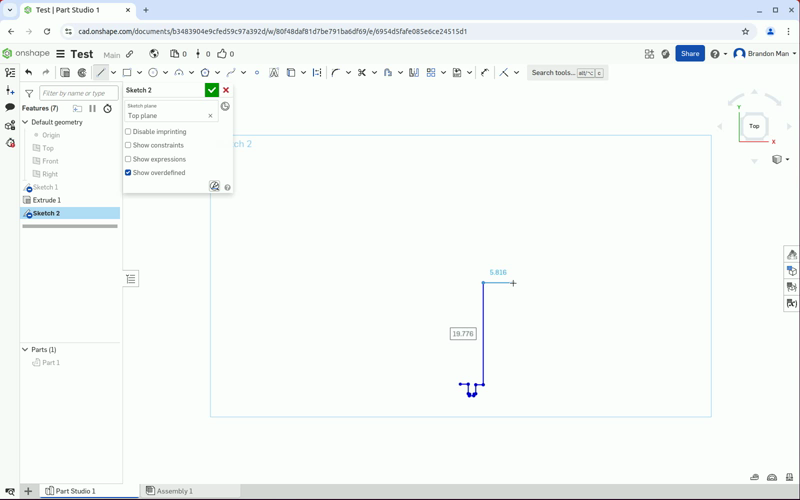
mouse_move(460, 282)
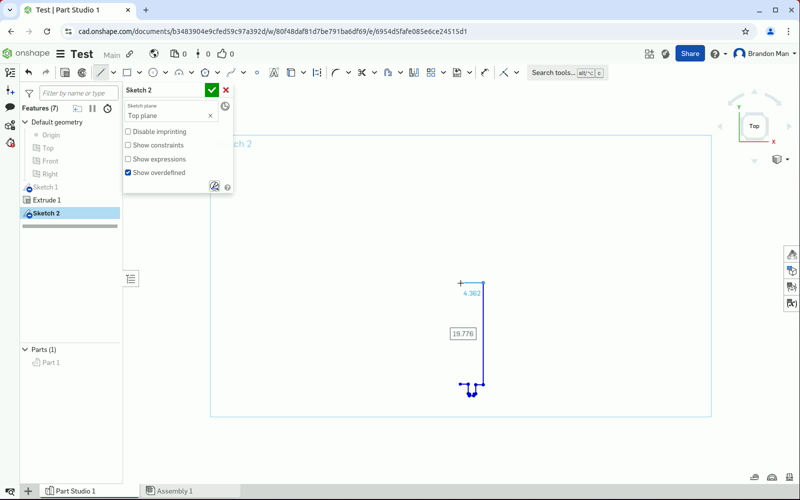
click(460, 282)
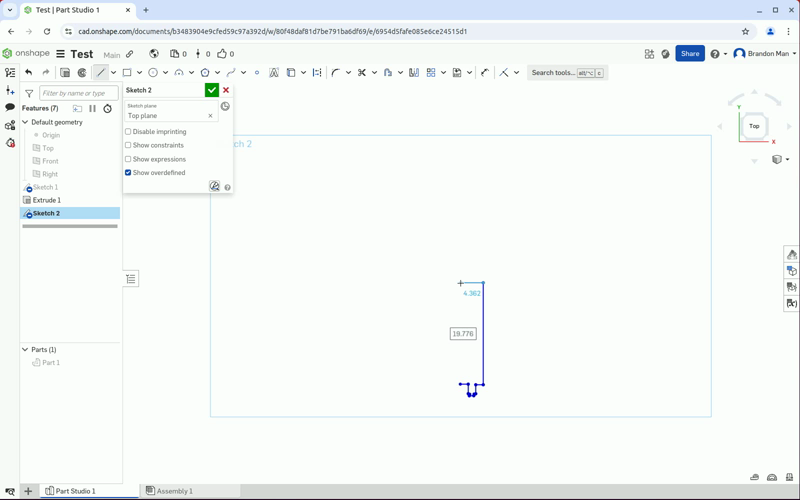
key_up(shift)
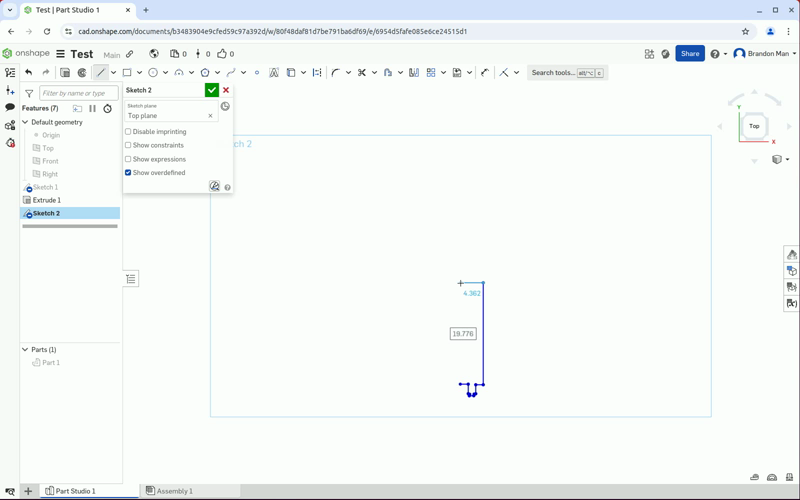
key_down(shift)
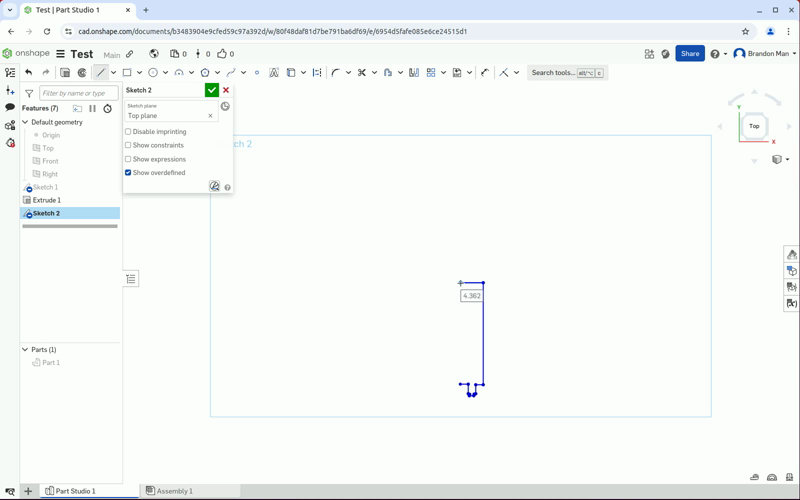
mouse_move(460, 384)
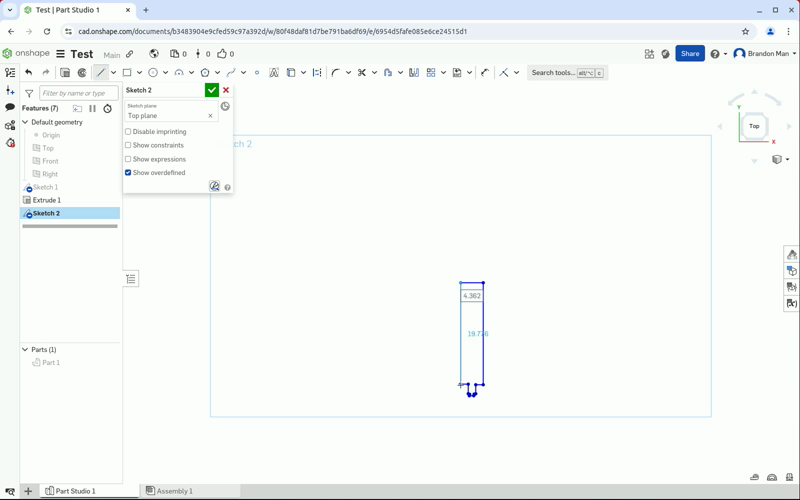
key_up(shift)
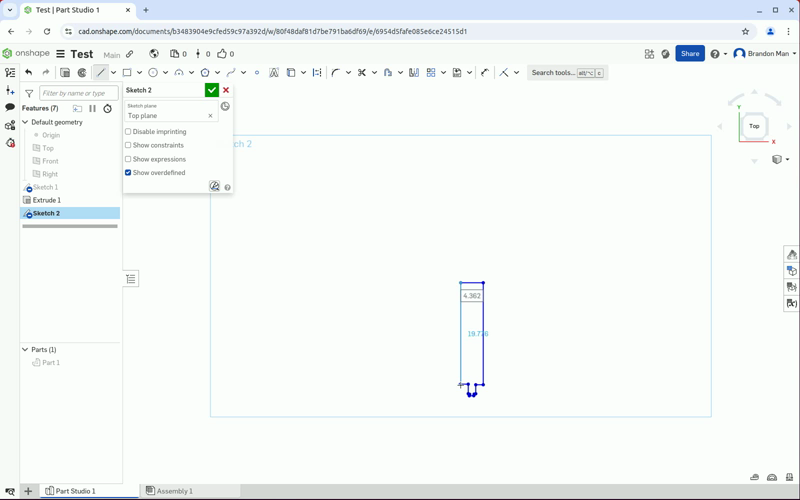
click(460, 384)
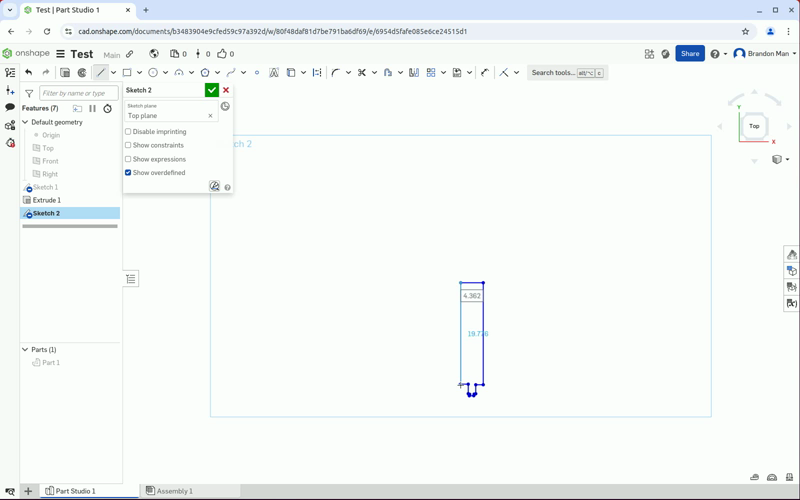
key(esc)
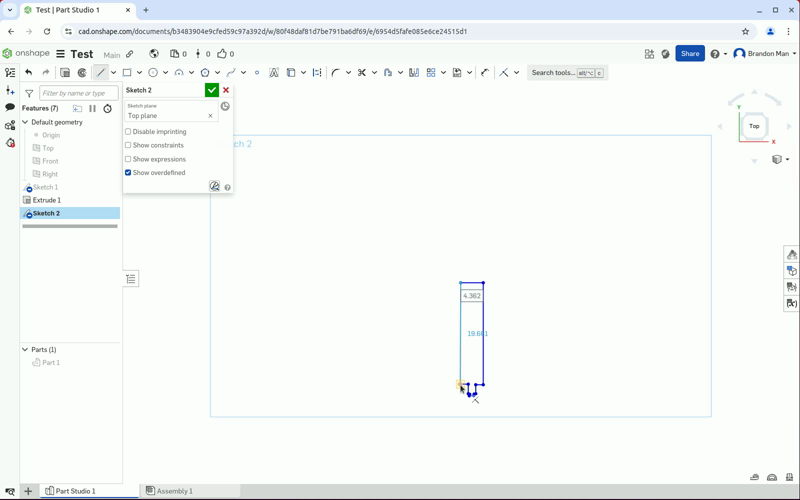
key(a)
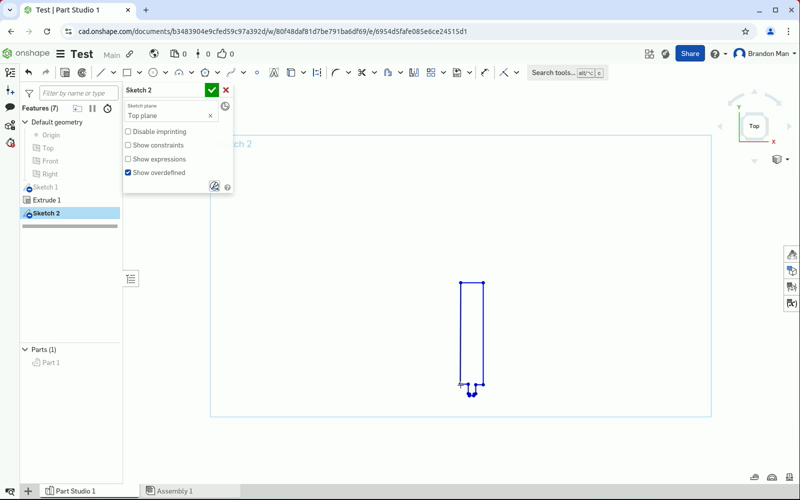
key_down(shift)
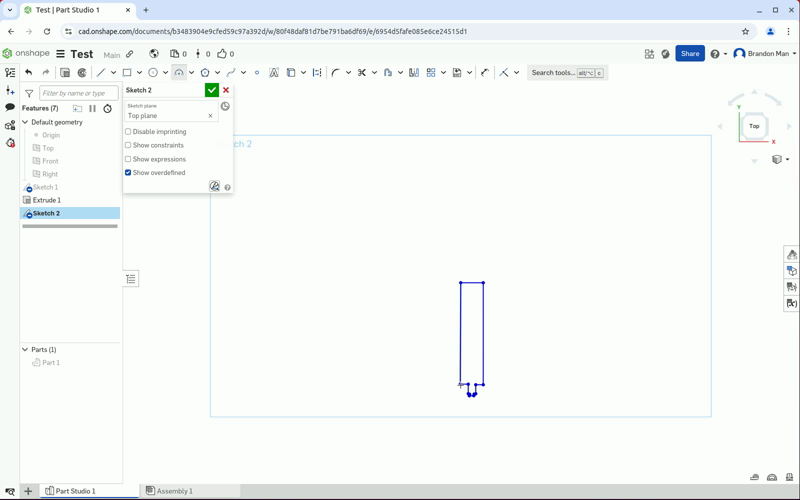
mouse_move(470, 392)
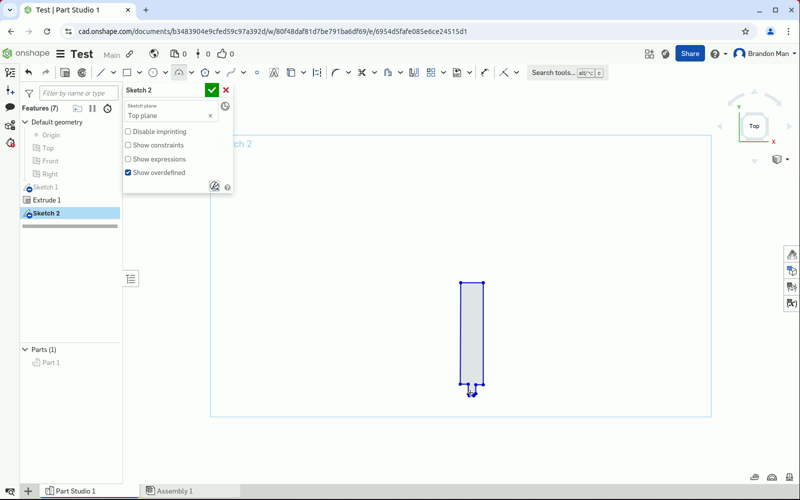
scroll(6)
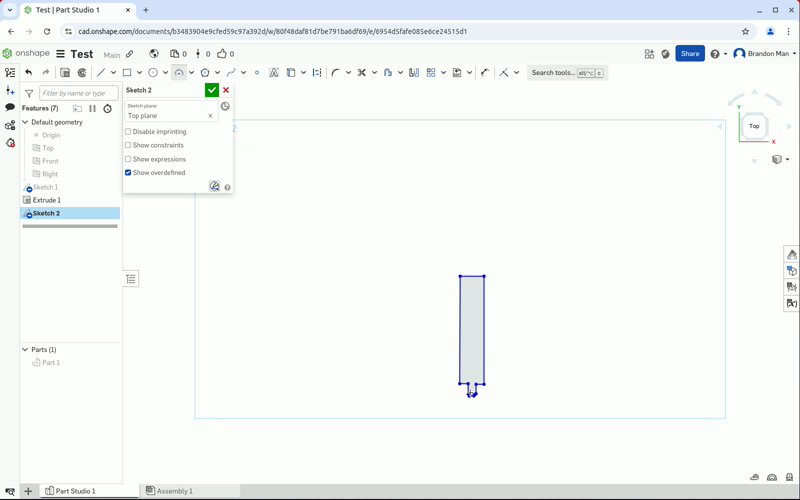
scroll(6)
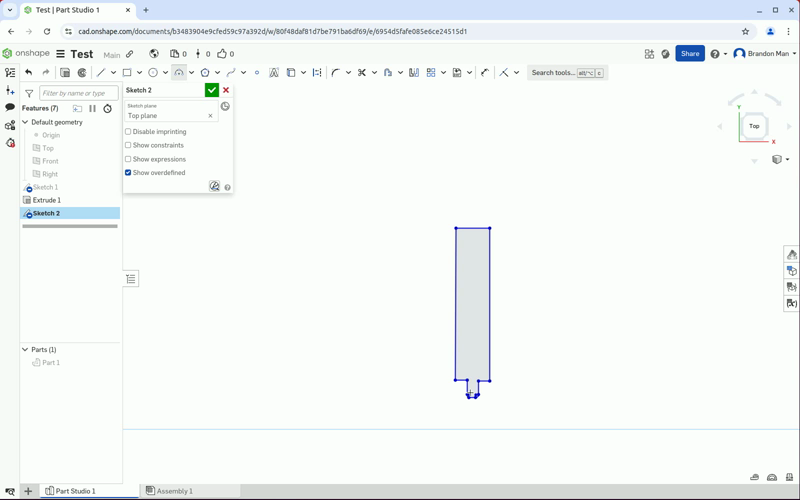
scroll(6)
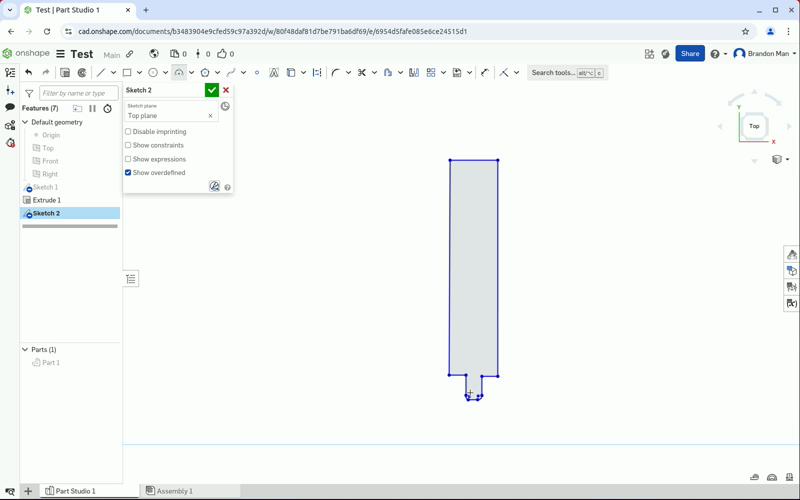
scroll(6)
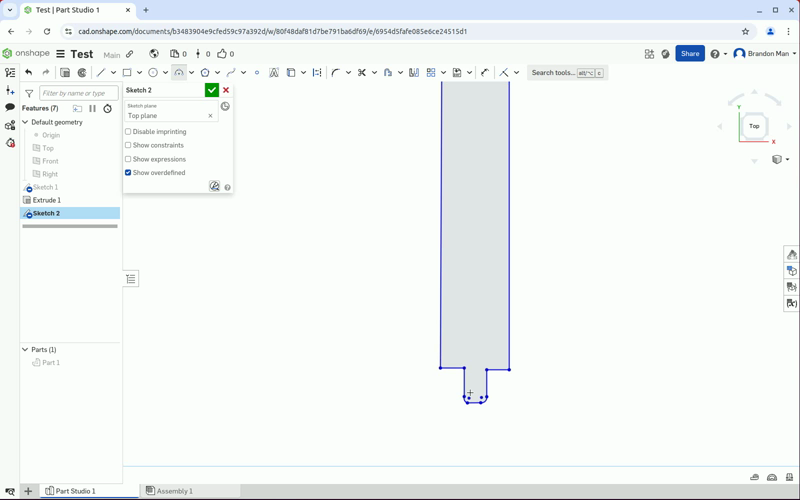
scroll(6)
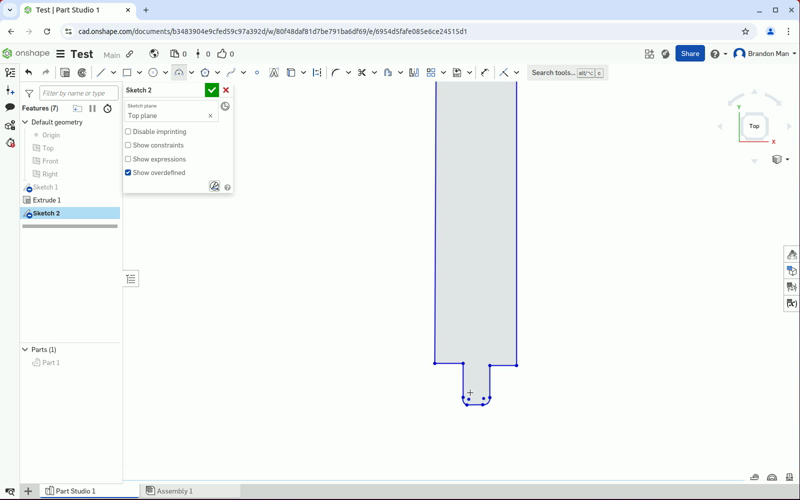
scroll(6)
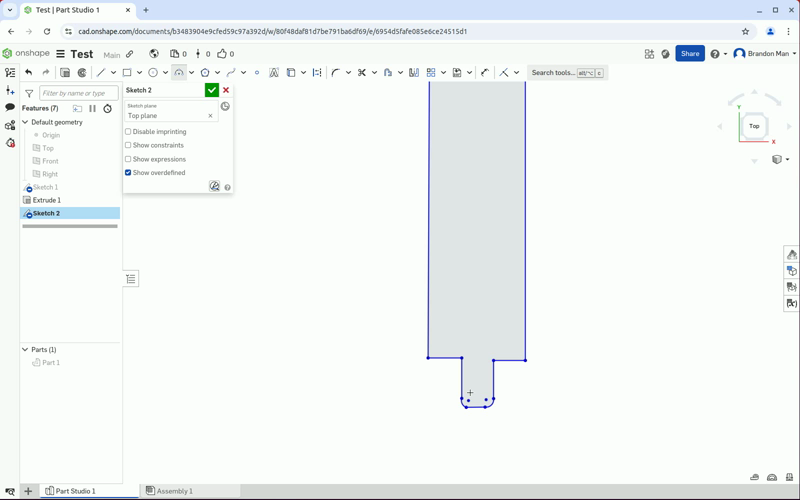
scroll(6)
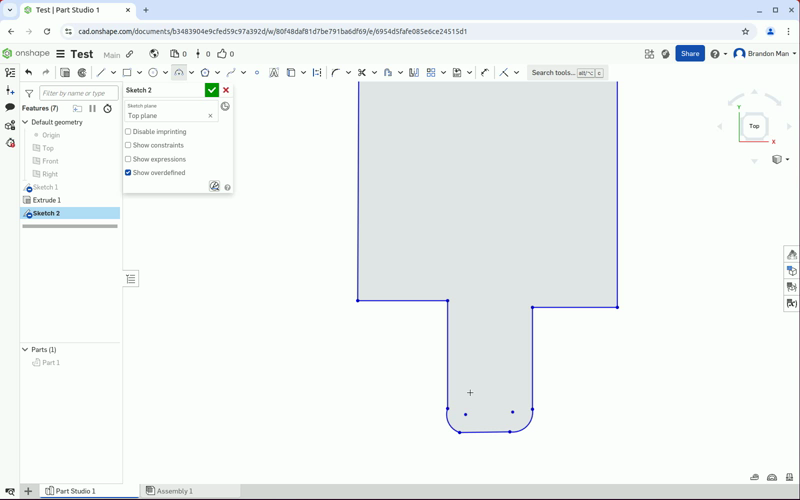
click(470, 392)
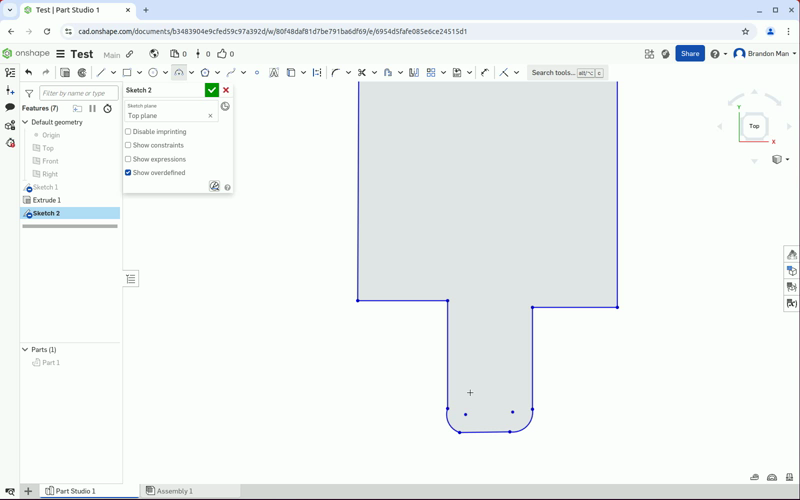
scroll(-6)
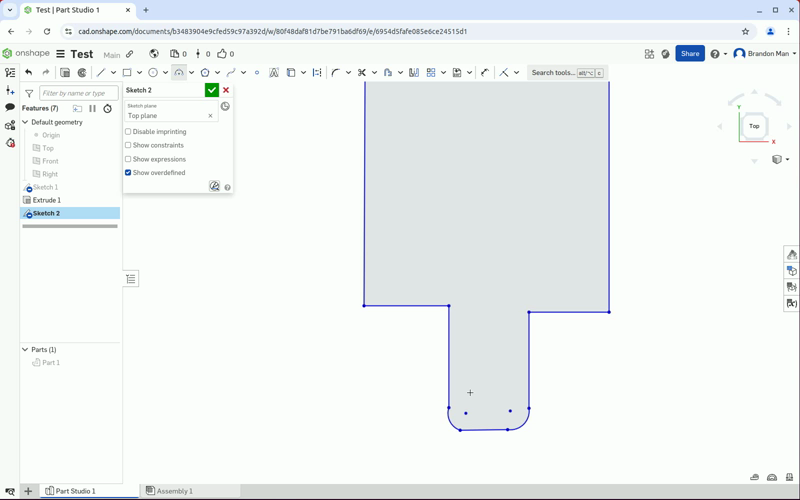
scroll(-6)
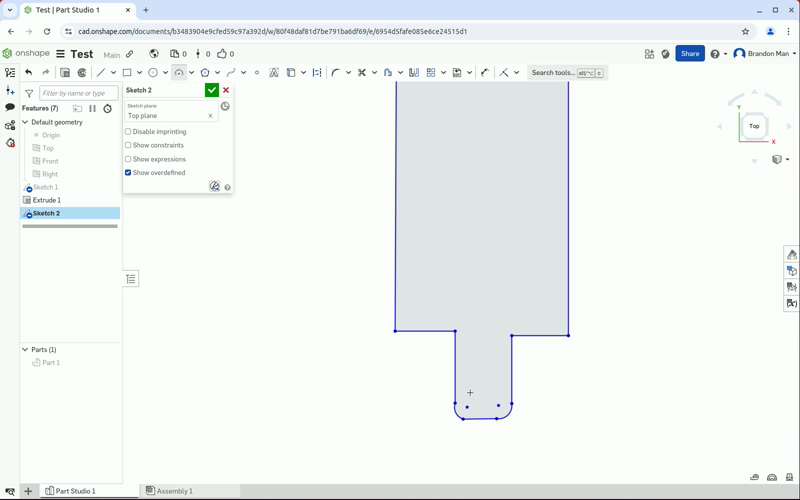
scroll(-6)
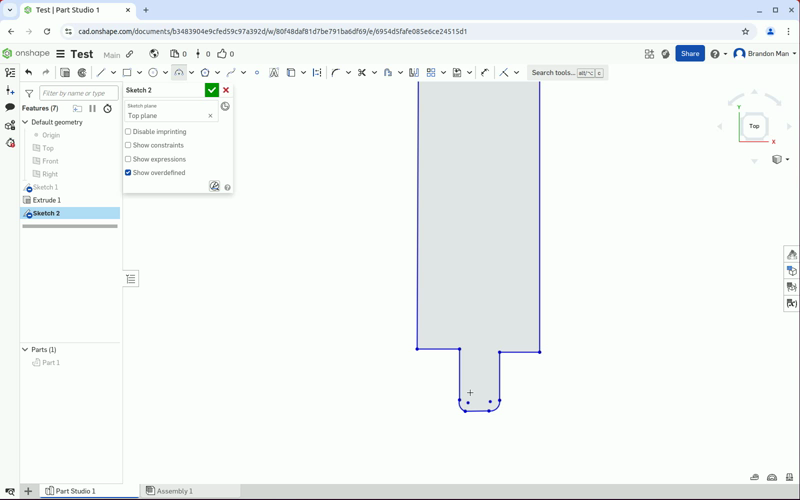
scroll(-6)
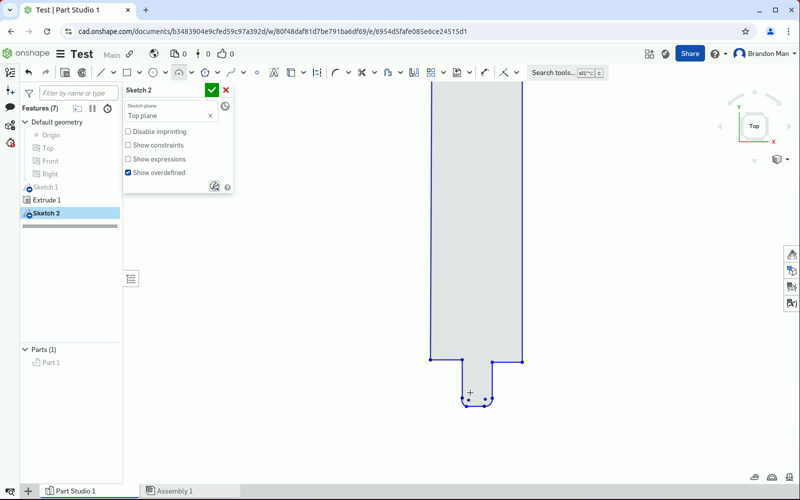
scroll(-6)
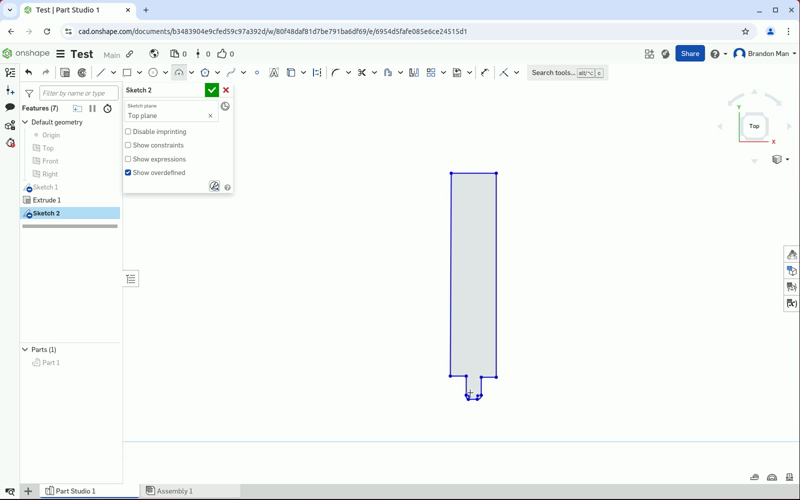
scroll(-6)
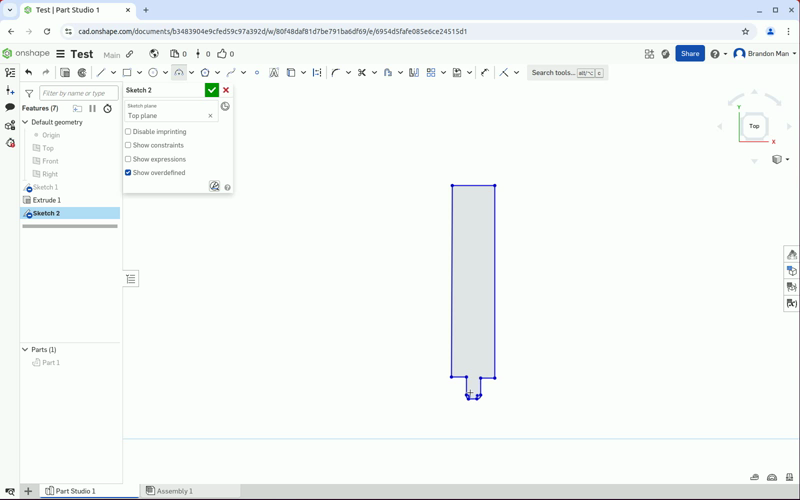
scroll(-6)
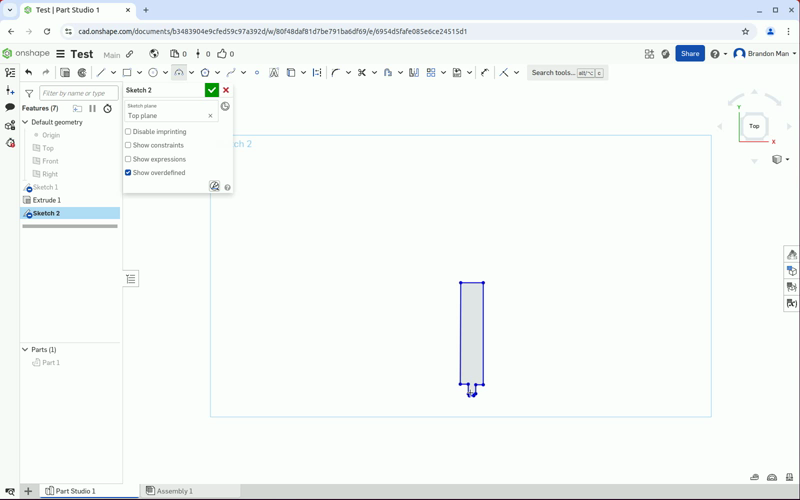
key_up(shift)
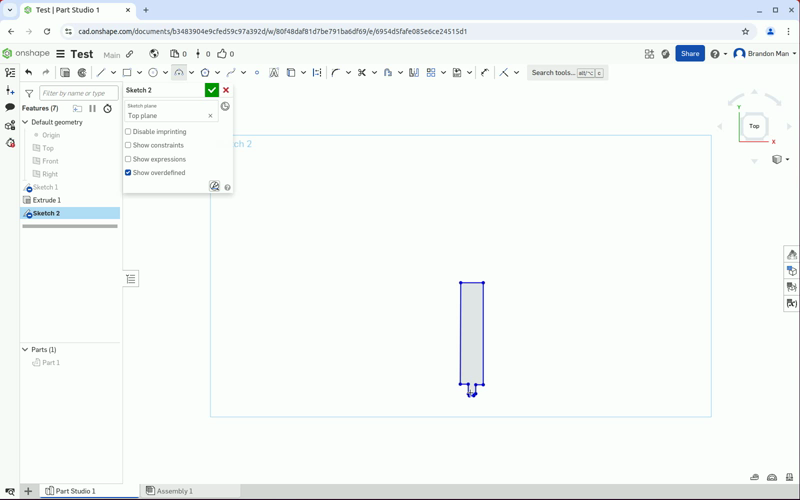
key_down(shift)
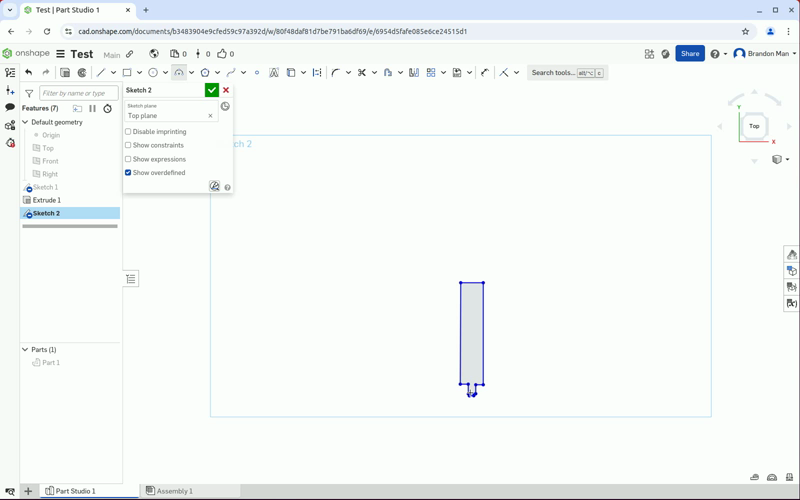
mouse_move(472, 392)
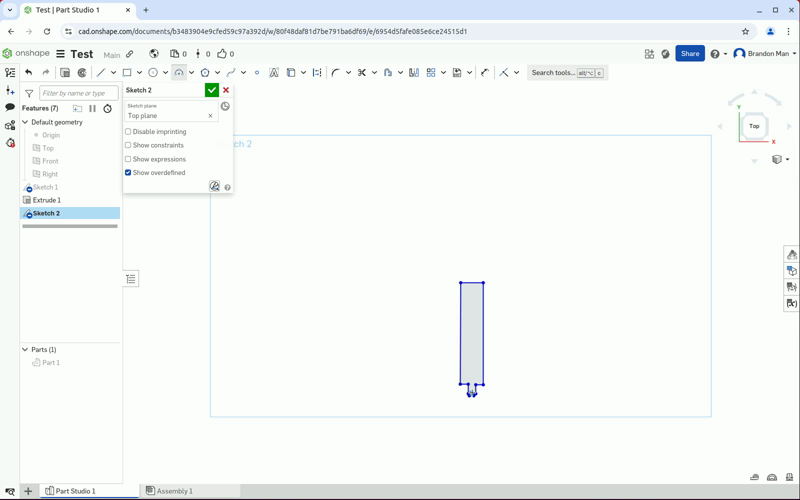
scroll(6)
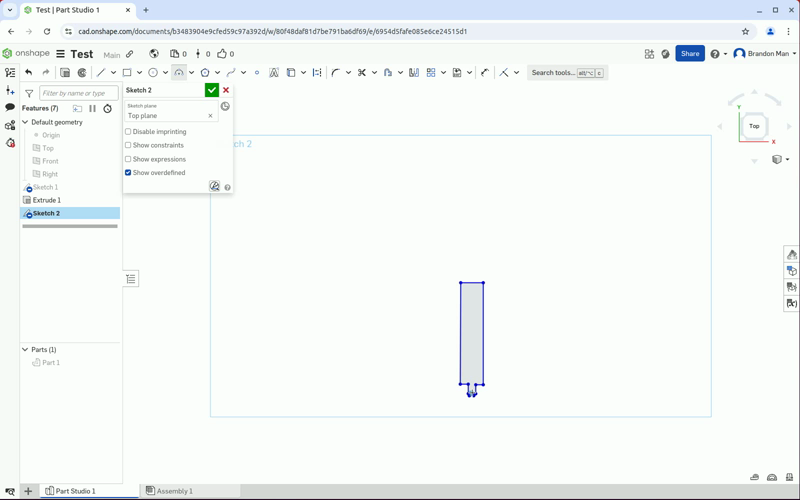
scroll(6)
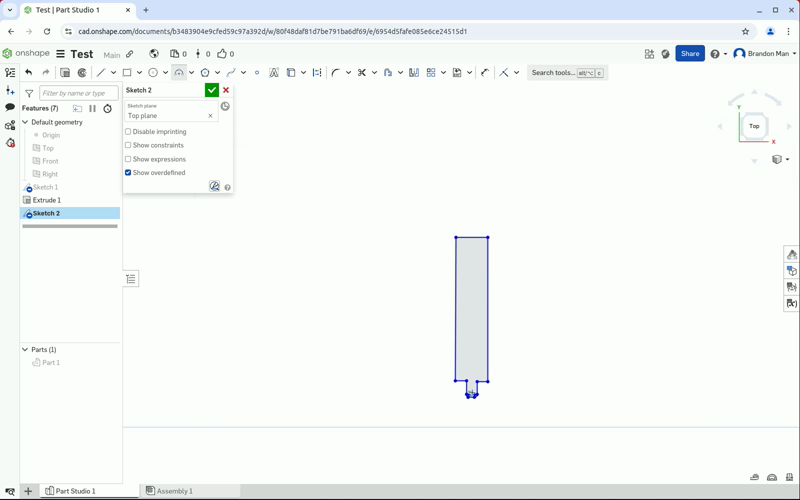
scroll(6)
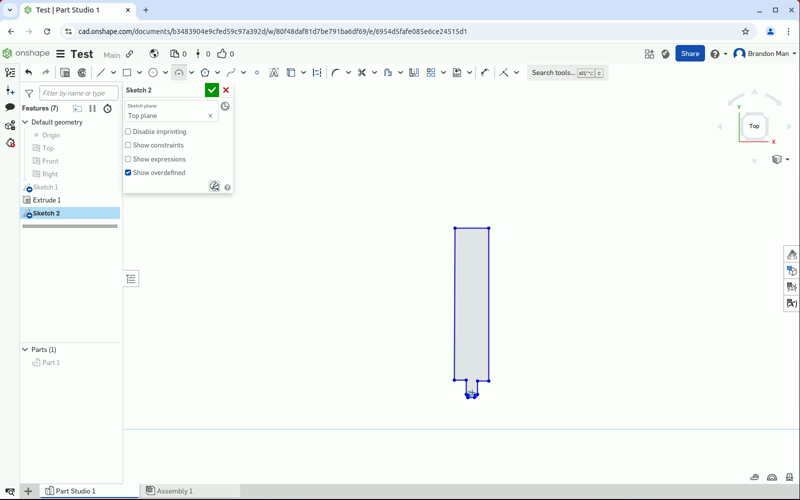
scroll(6)
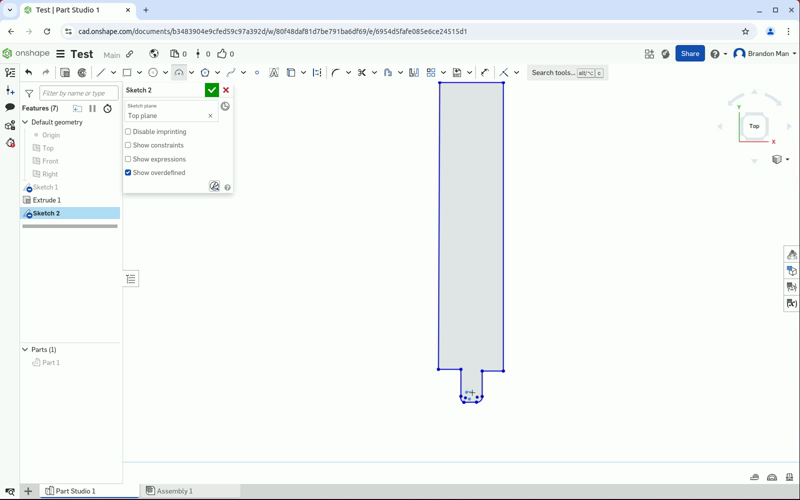
scroll(6)
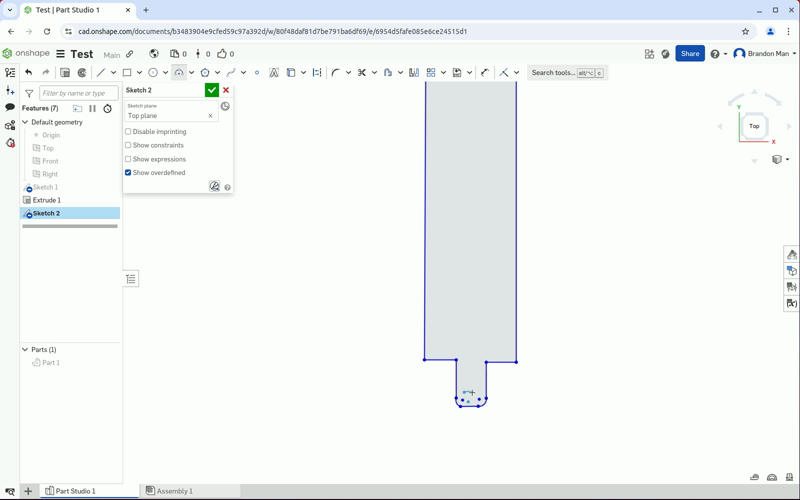
scroll(6)
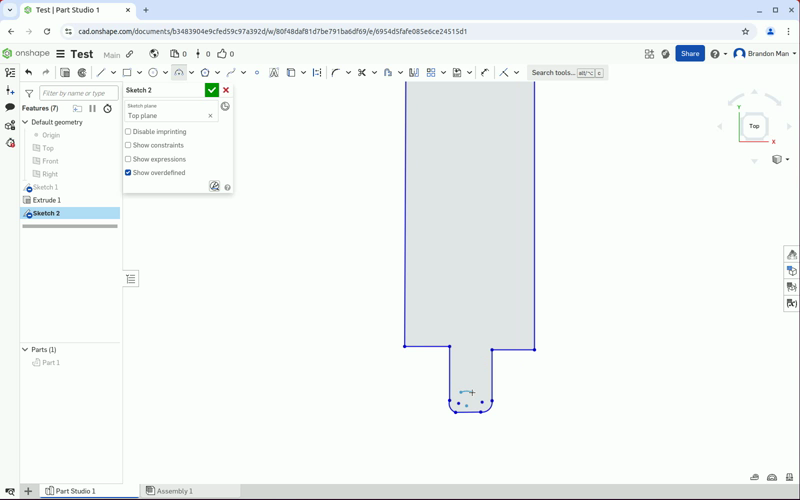
scroll(6)
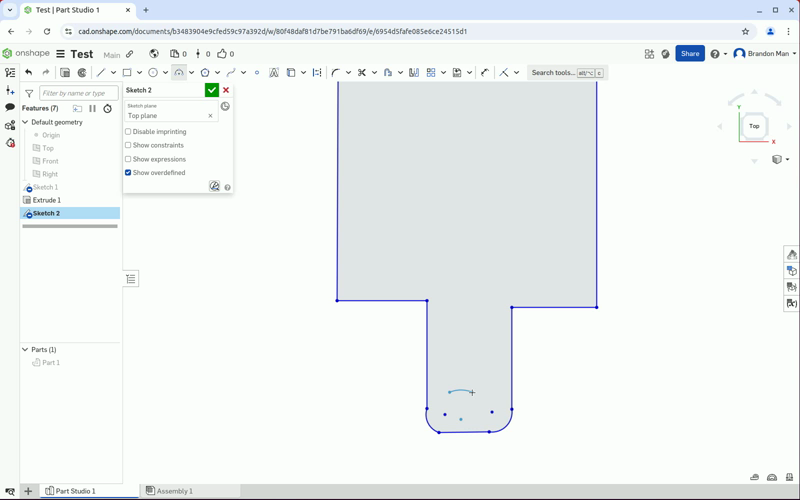
click(472, 392)
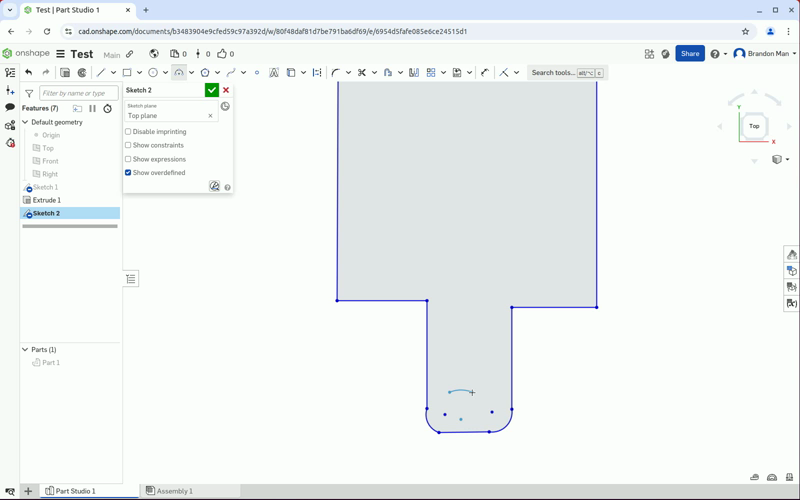
scroll(-6)
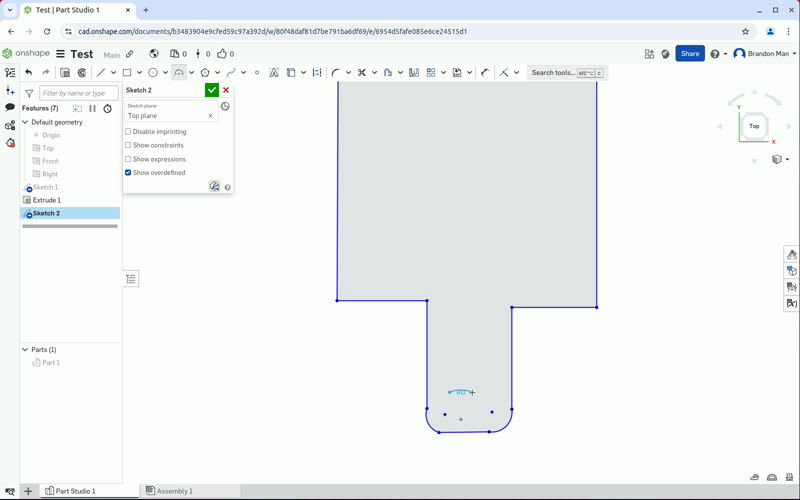
scroll(-6)
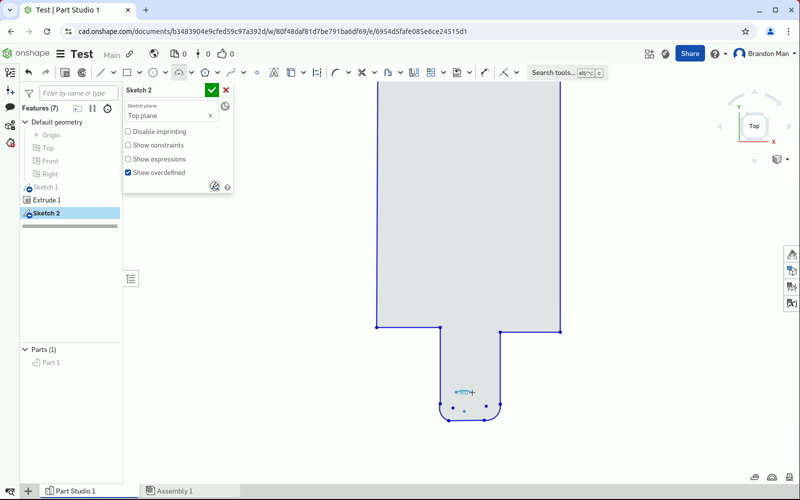
scroll(-6)
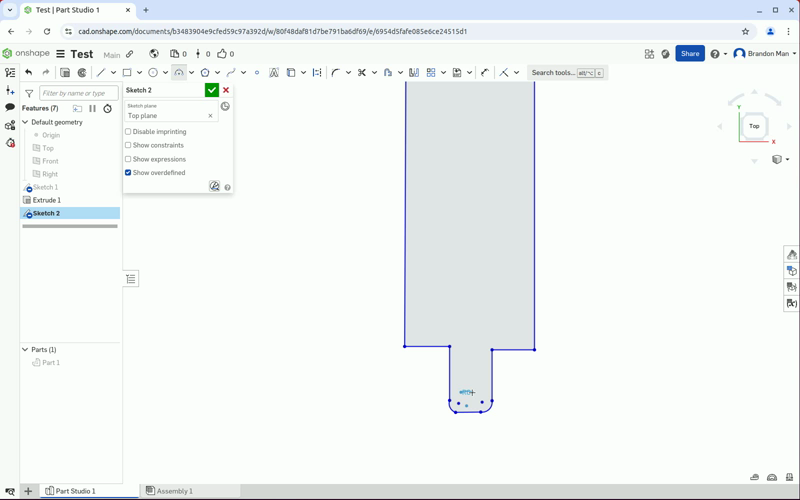
scroll(-6)
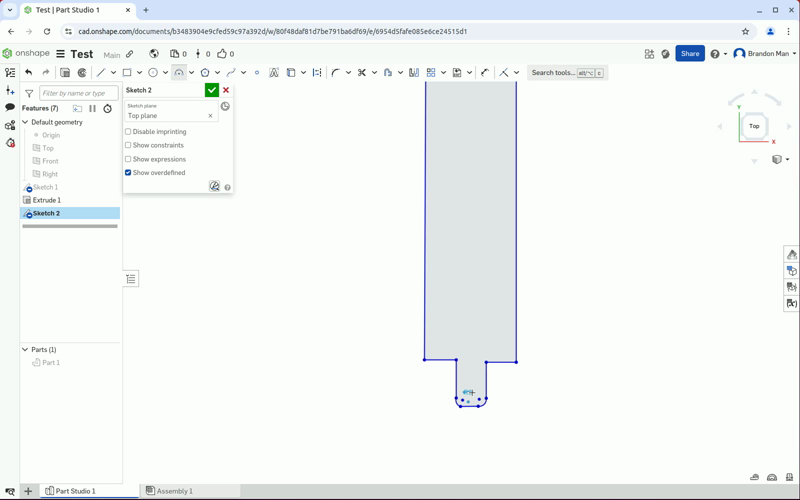
scroll(-6)
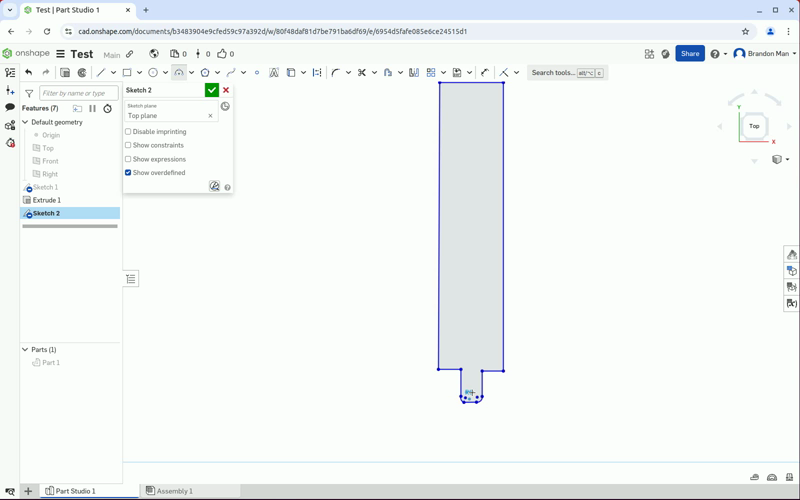
scroll(-6)
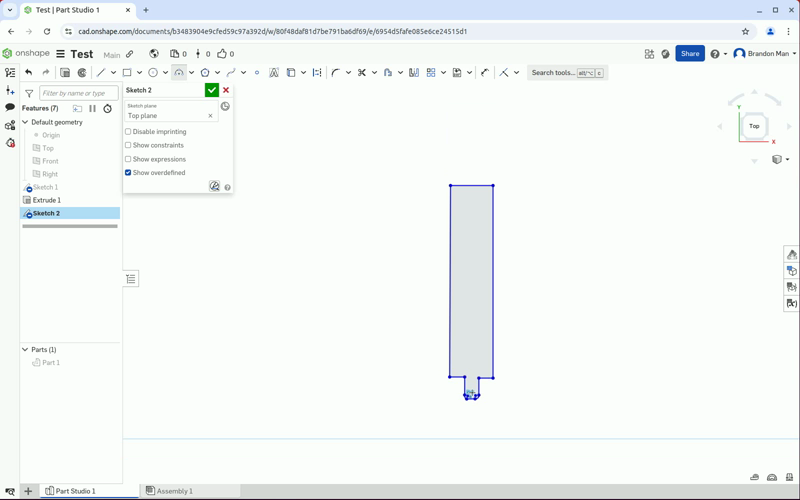
scroll(-6)
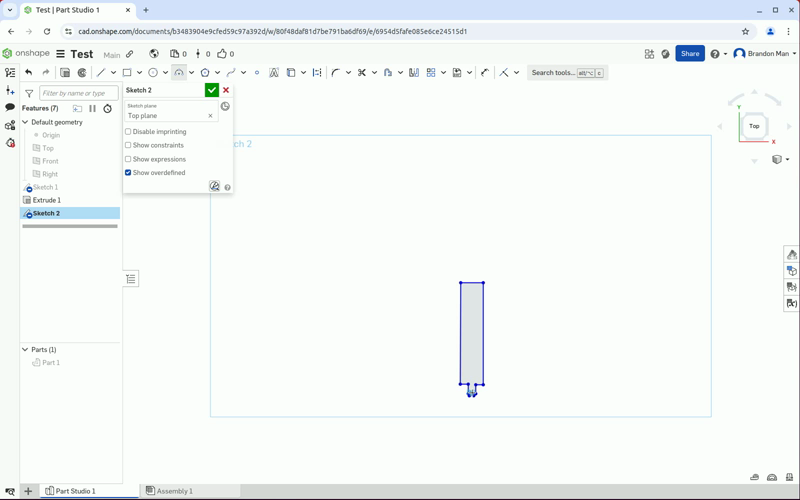
mouse_move(471, 392)
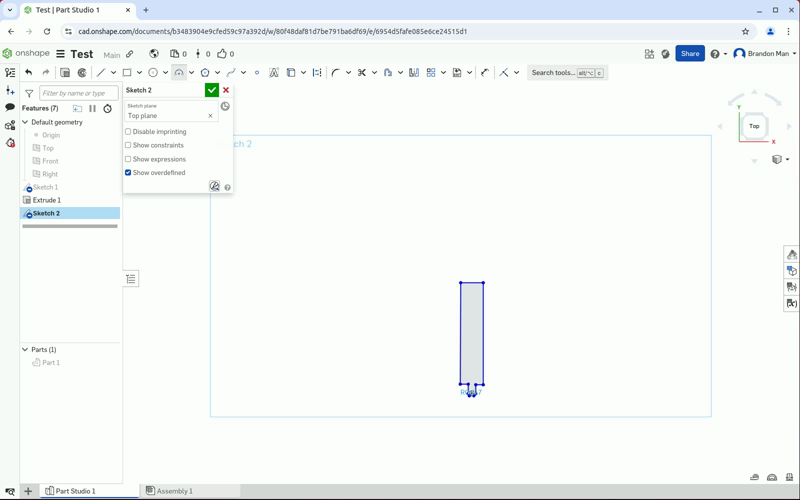
scroll(6)
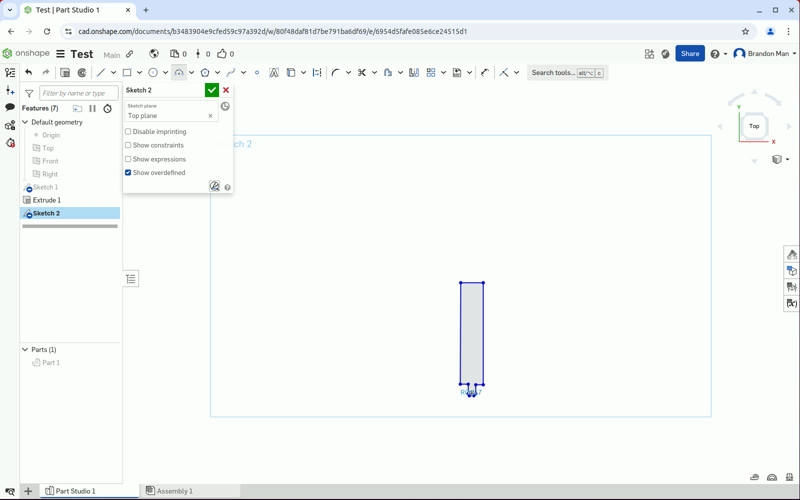
scroll(6)
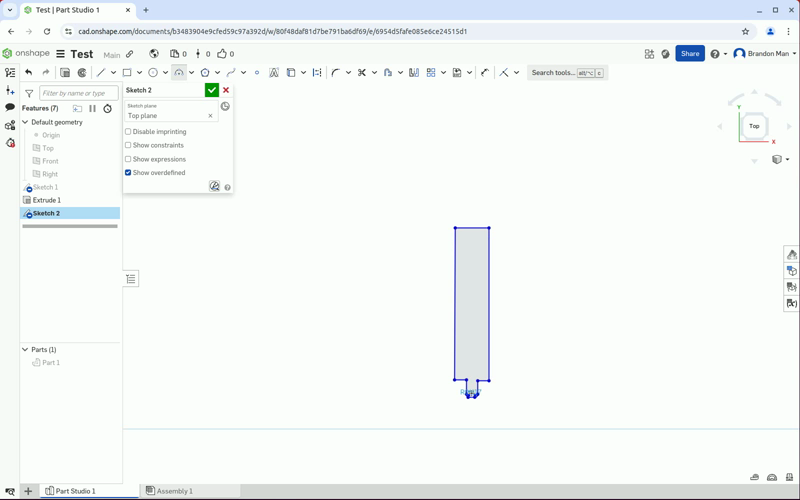
scroll(6)
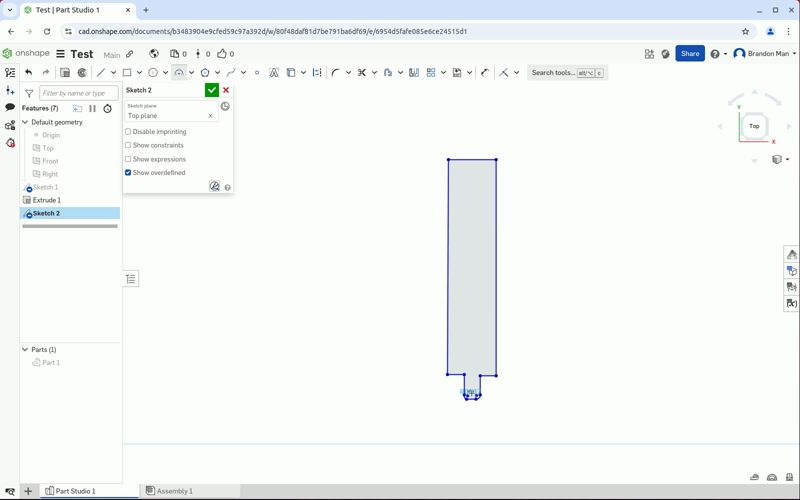
scroll(6)
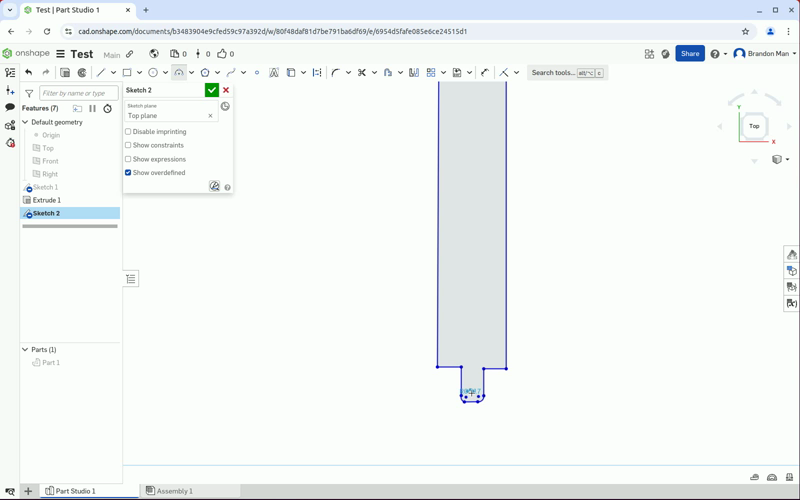
scroll(6)
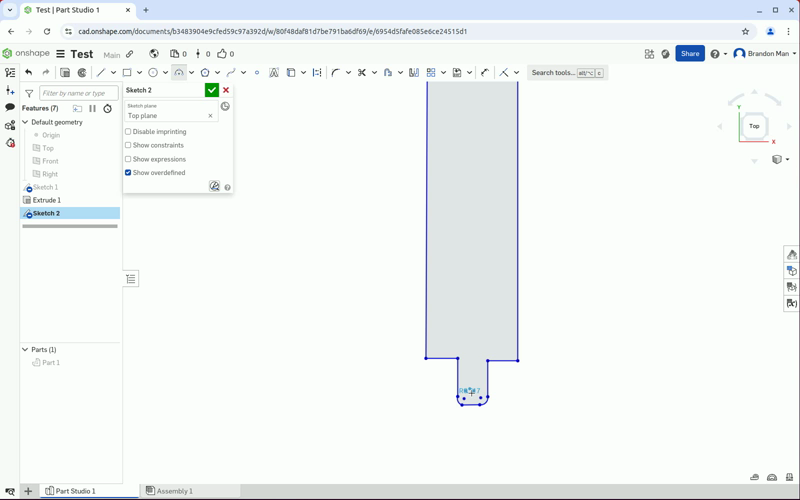
scroll(6)
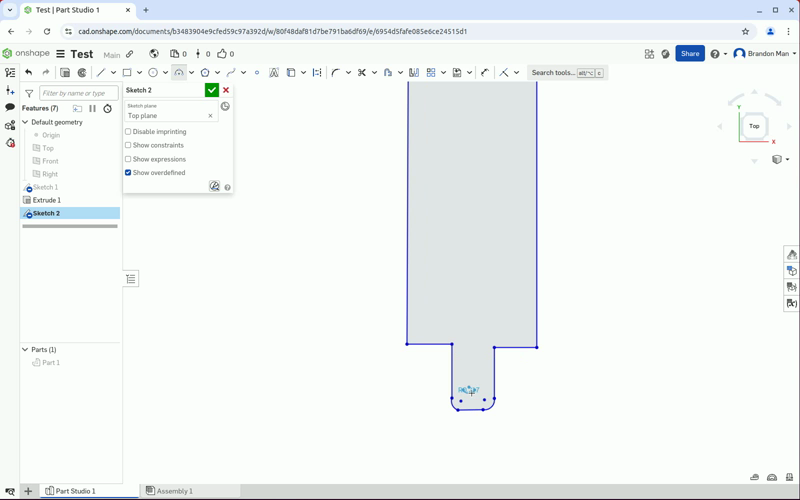
scroll(6)
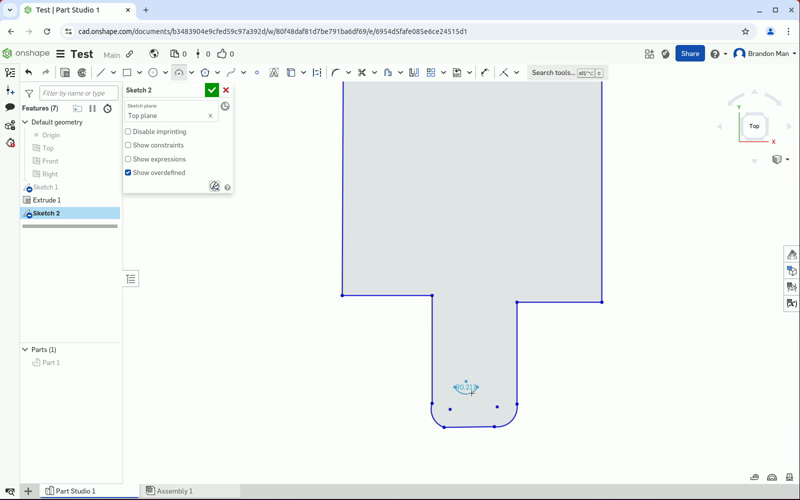
click(471, 392)
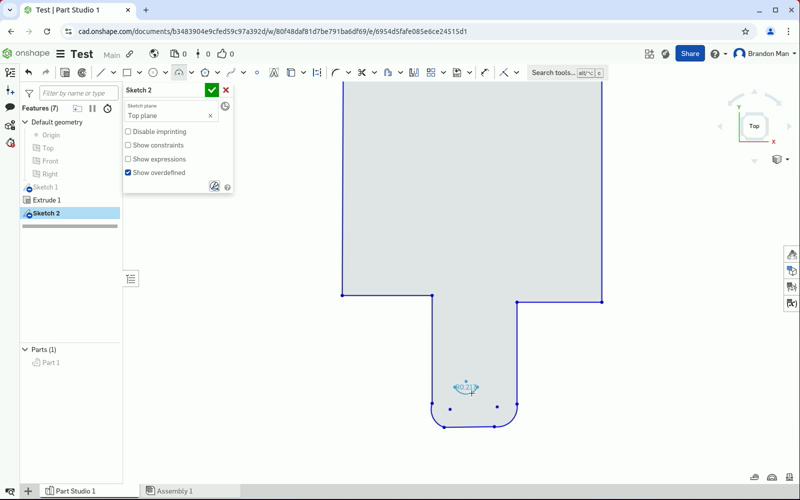
scroll(-6)
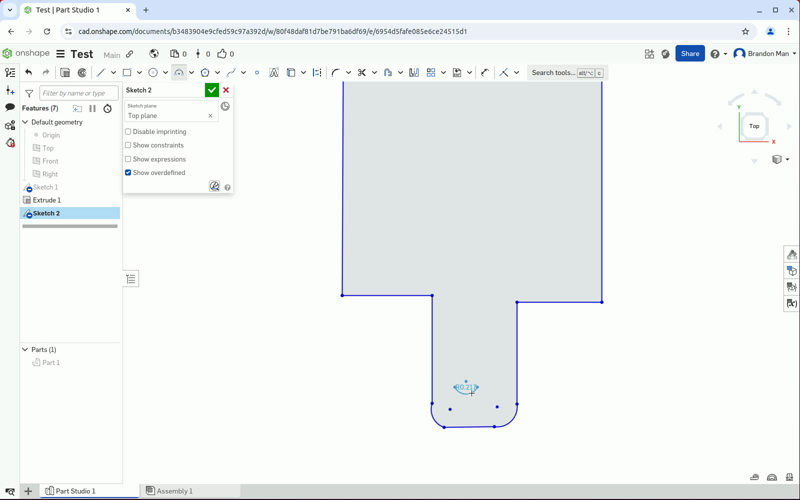
scroll(-6)
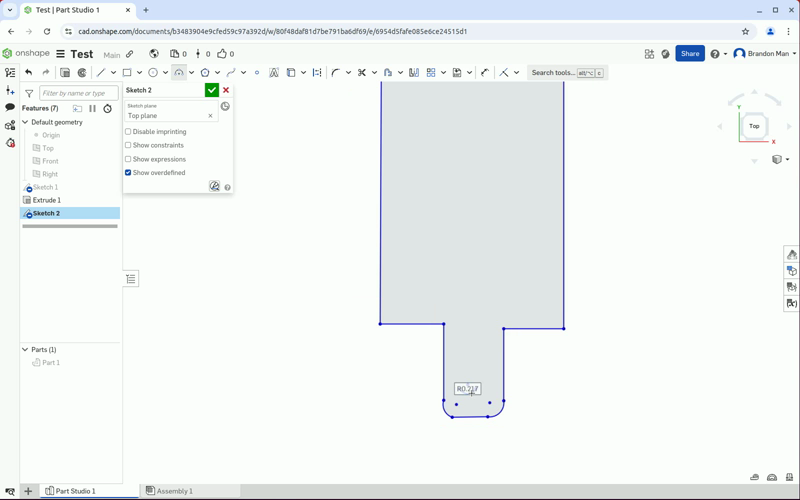
scroll(-6)
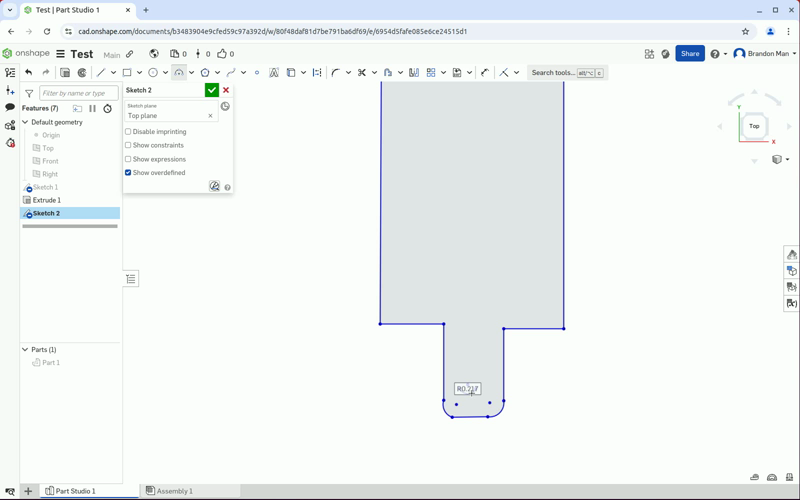
scroll(-6)
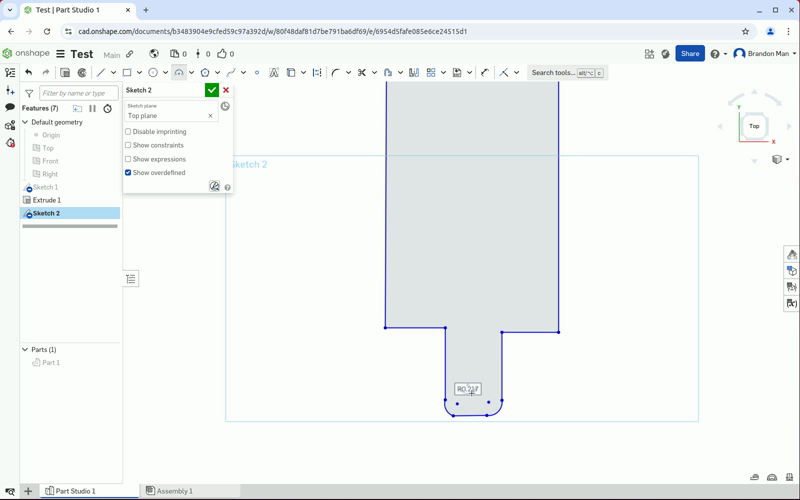
scroll(-6)
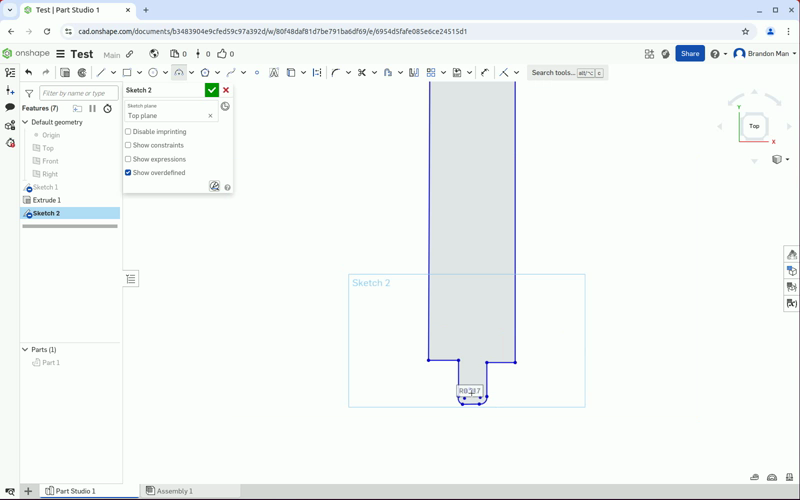
scroll(-6)
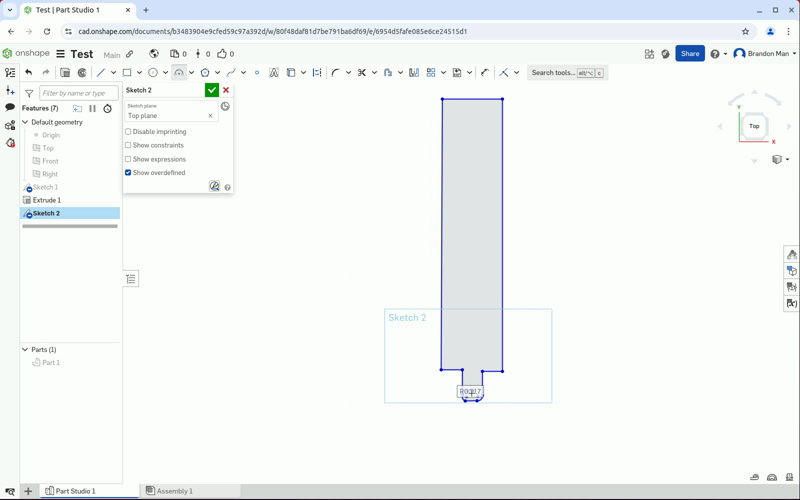
scroll(-6)
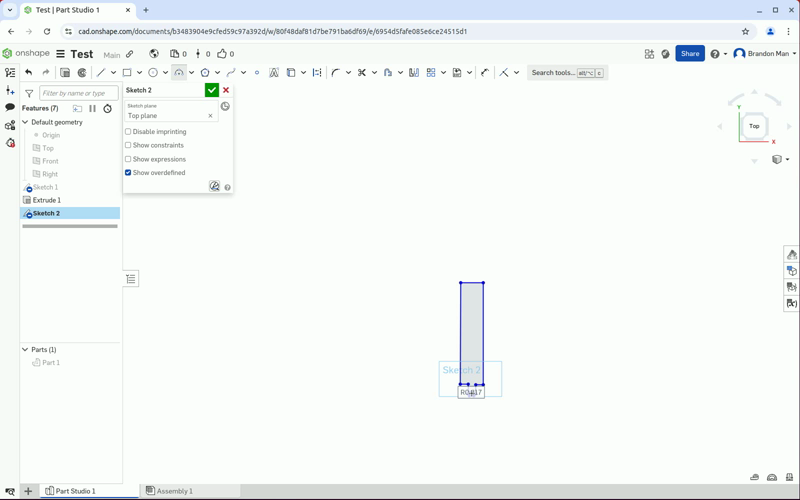
key_up(shift)
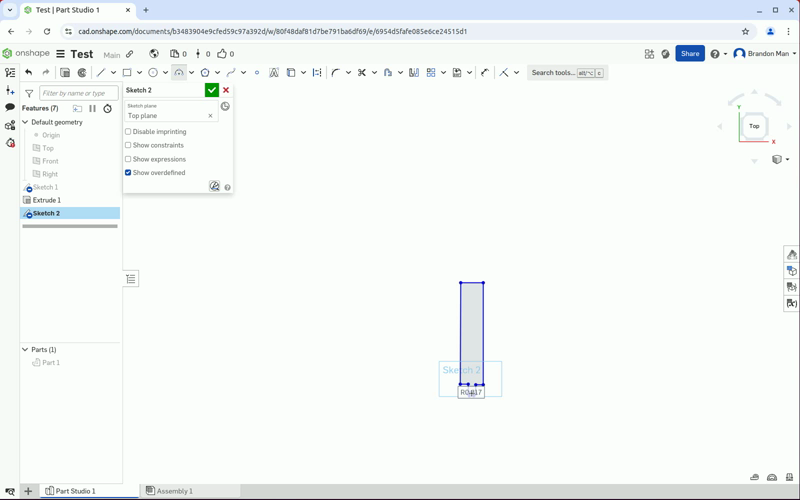
key(esc)
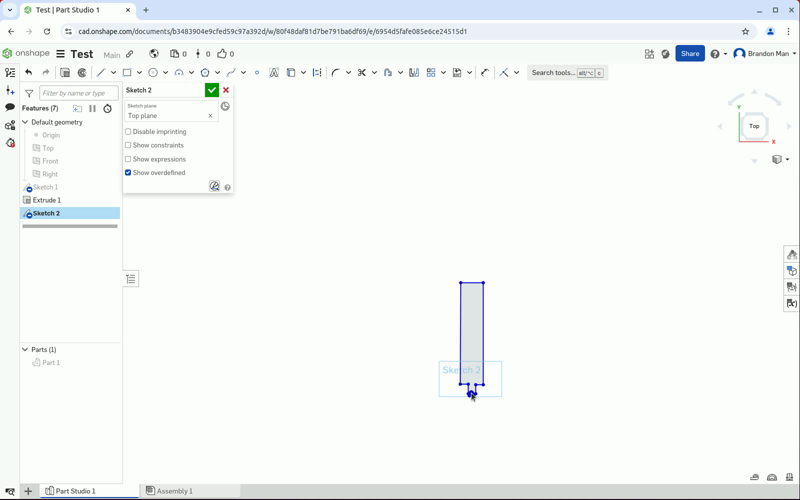
key(l)
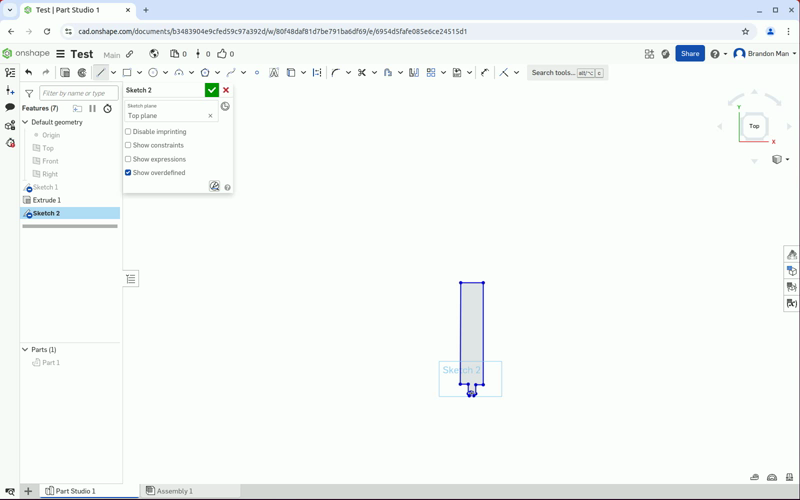
mouse_move(472, 392)
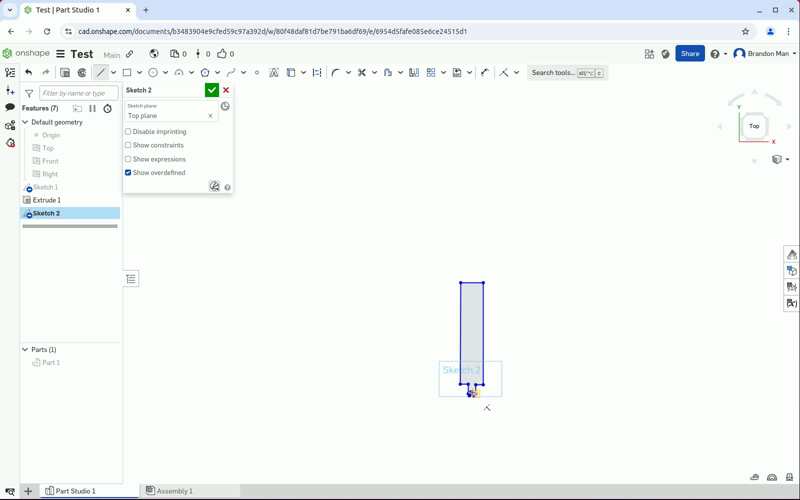
scroll(6)
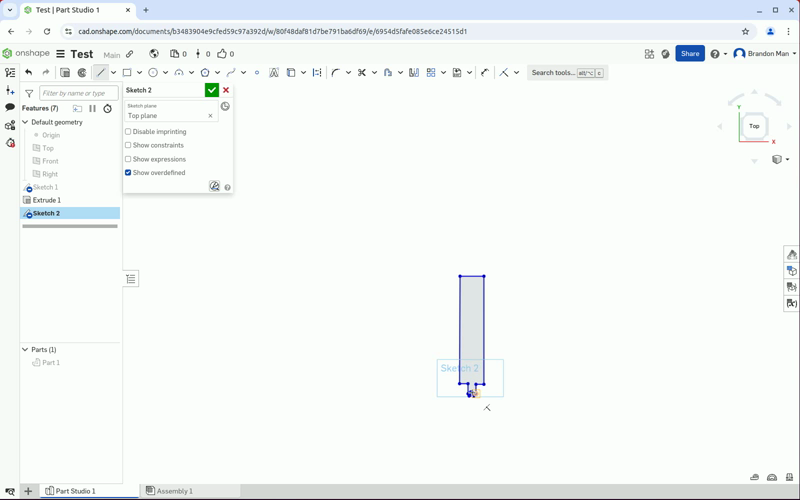
scroll(6)
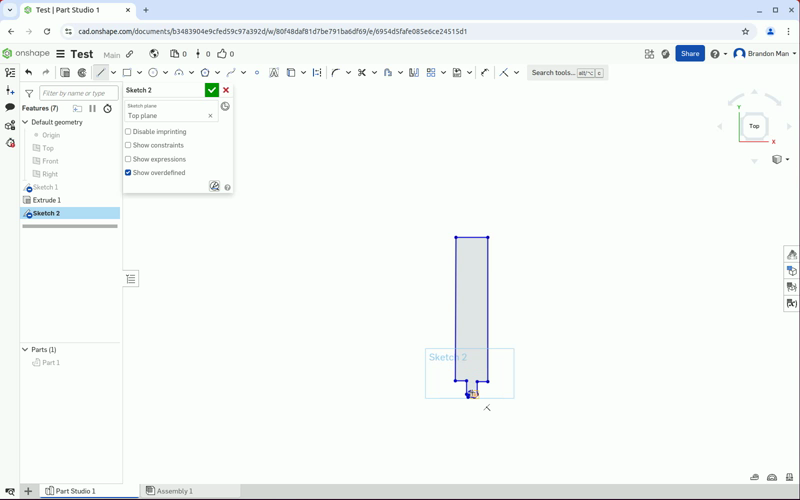
scroll(6)
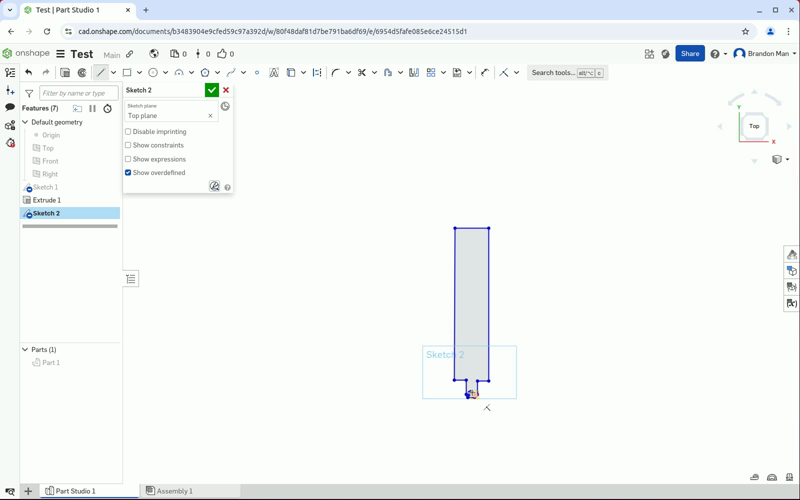
scroll(6)
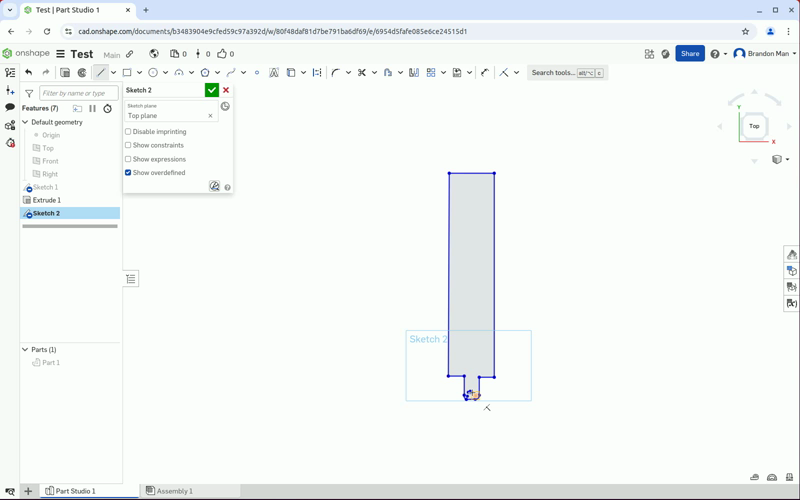
scroll(6)
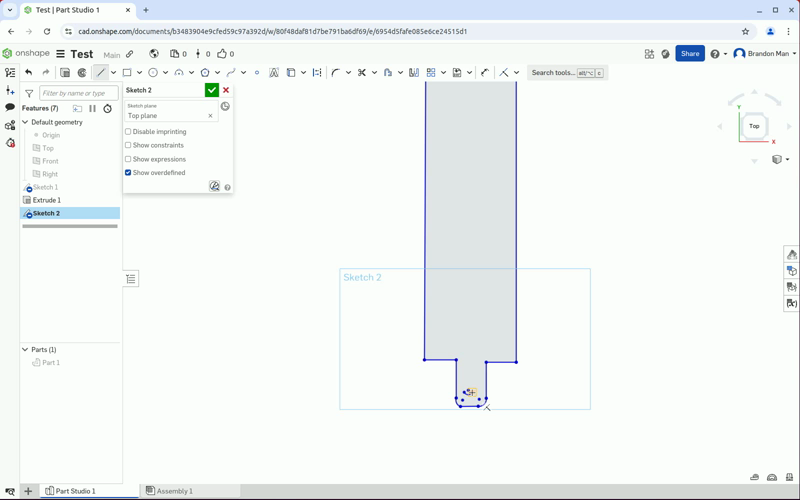
scroll(6)
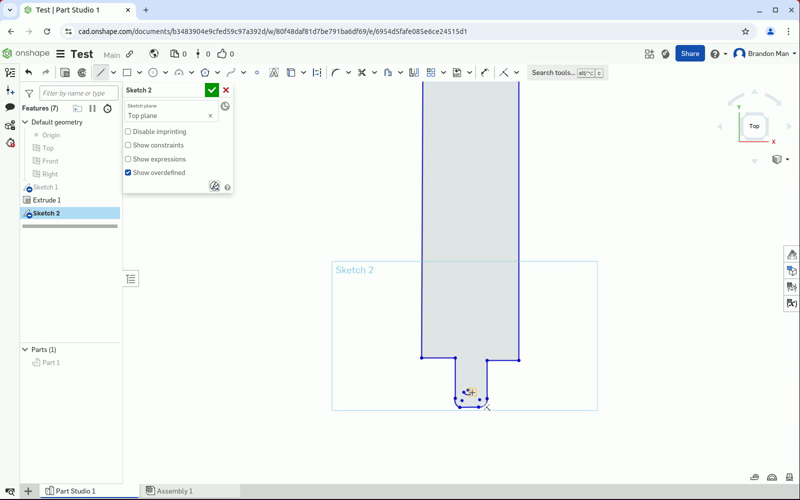
scroll(6)
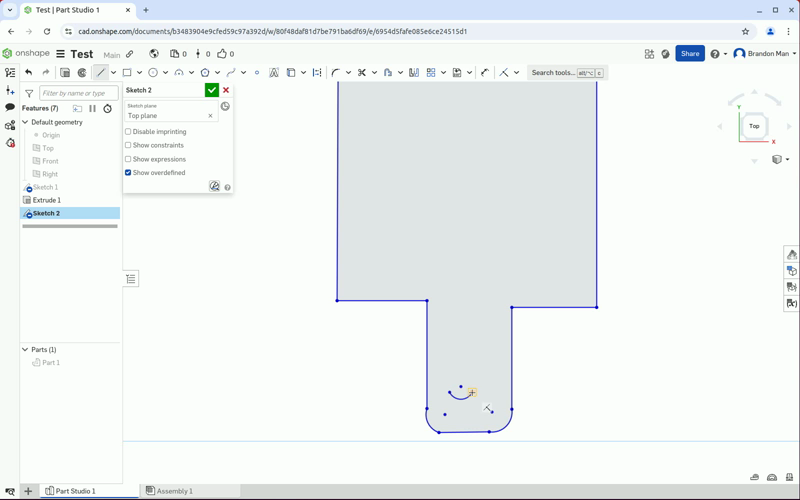
click(472, 392)
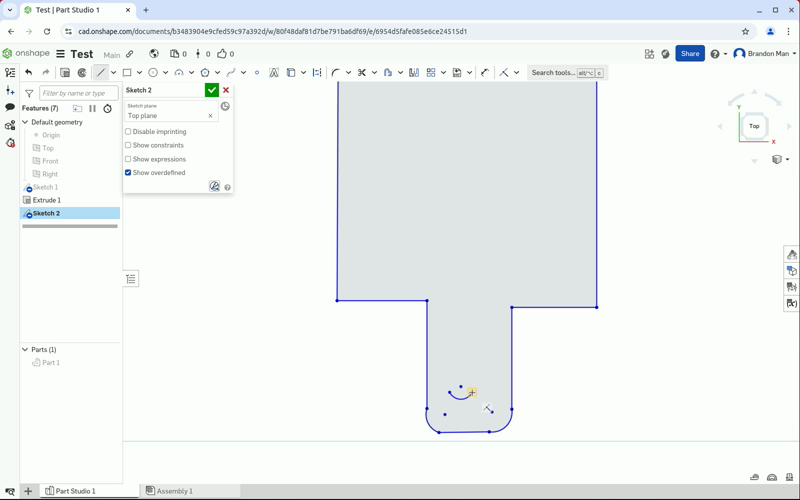
scroll(-6)
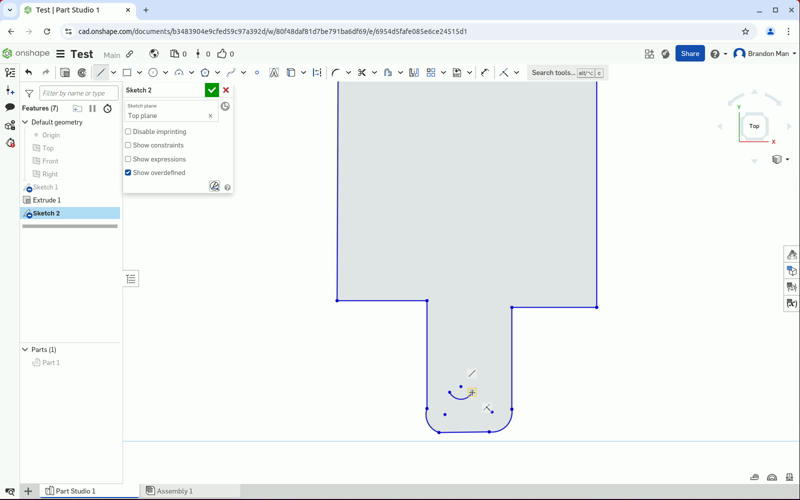
scroll(-6)
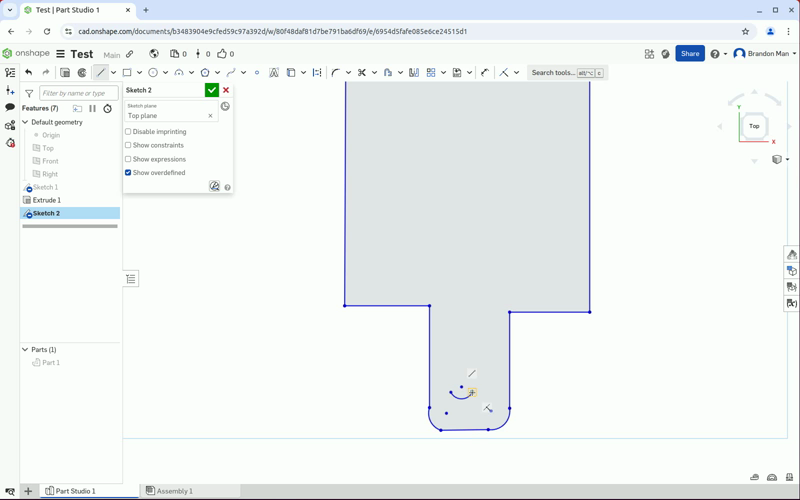
scroll(-6)
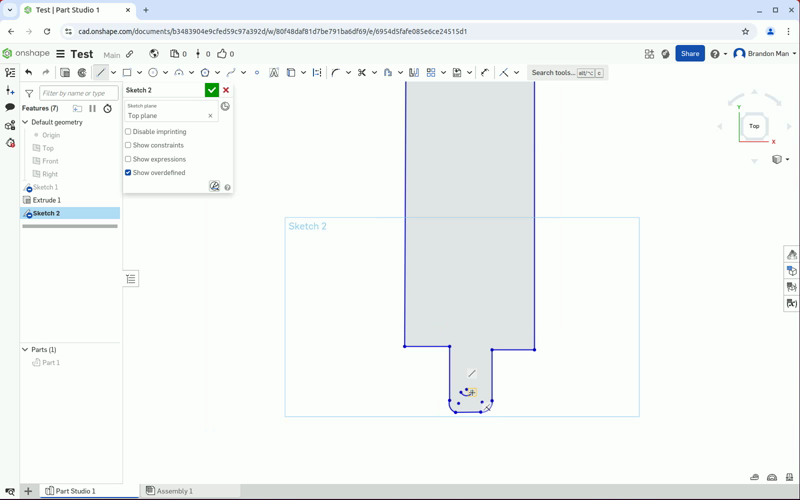
scroll(-6)
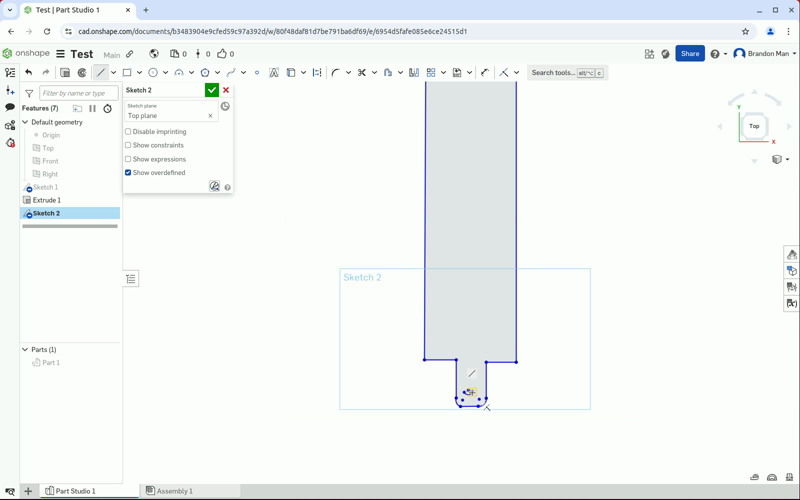
scroll(-6)
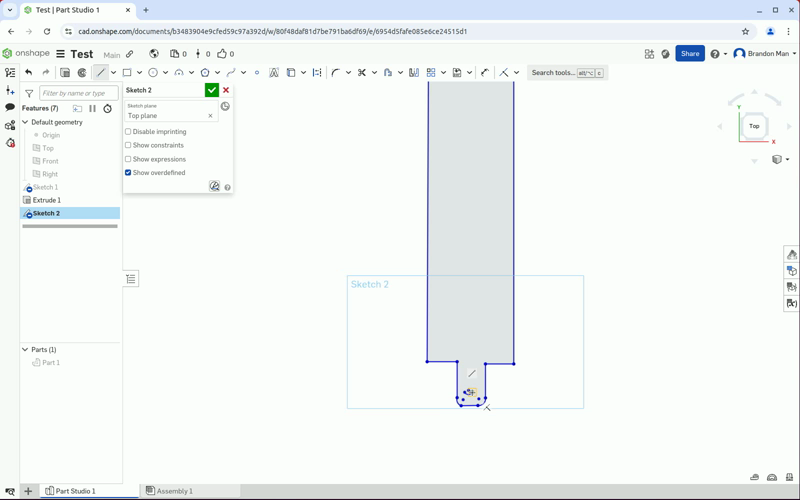
scroll(-6)
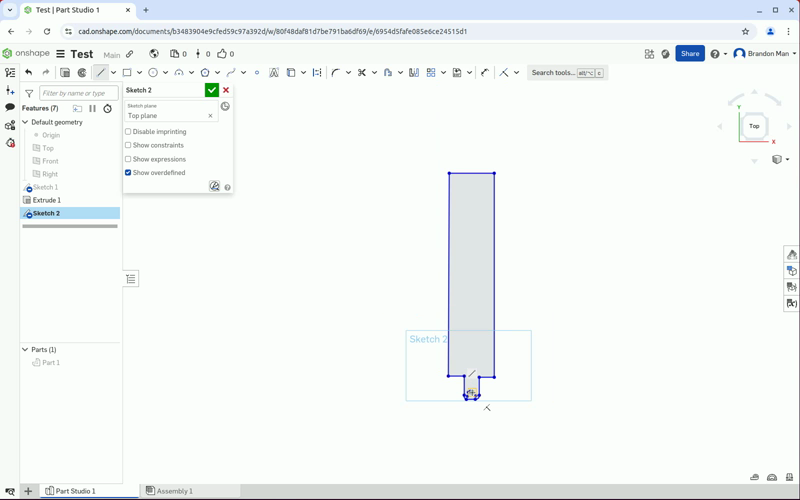
scroll(-6)
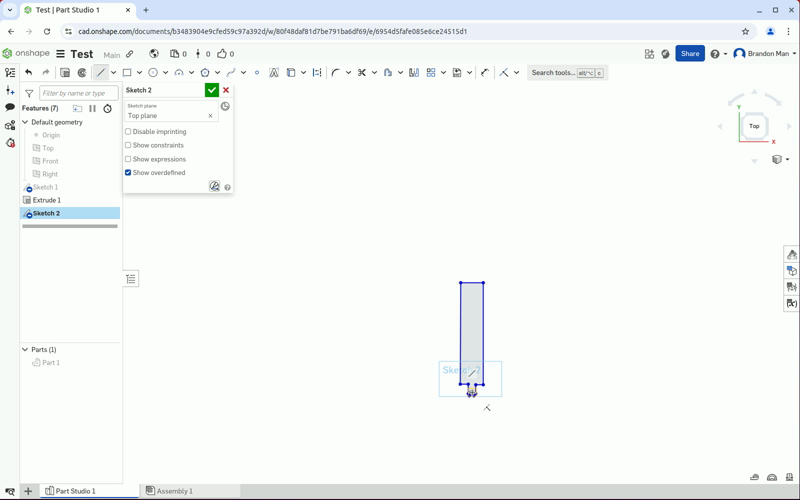
key_down(shift)
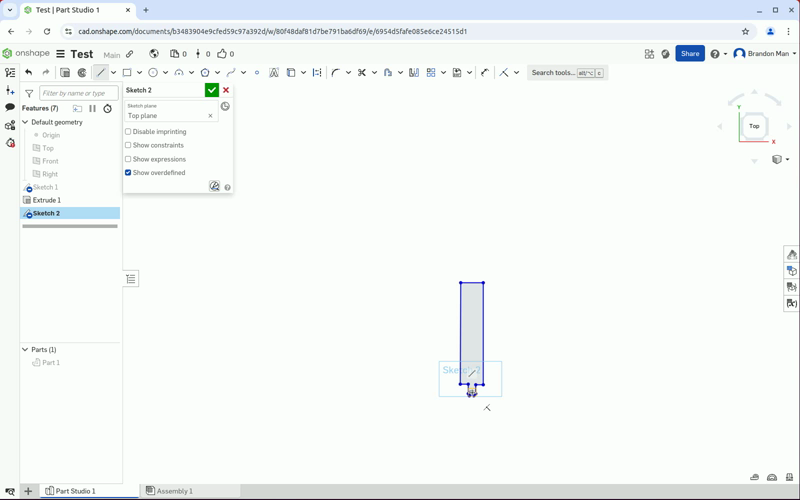
mouse_move(502, 392)
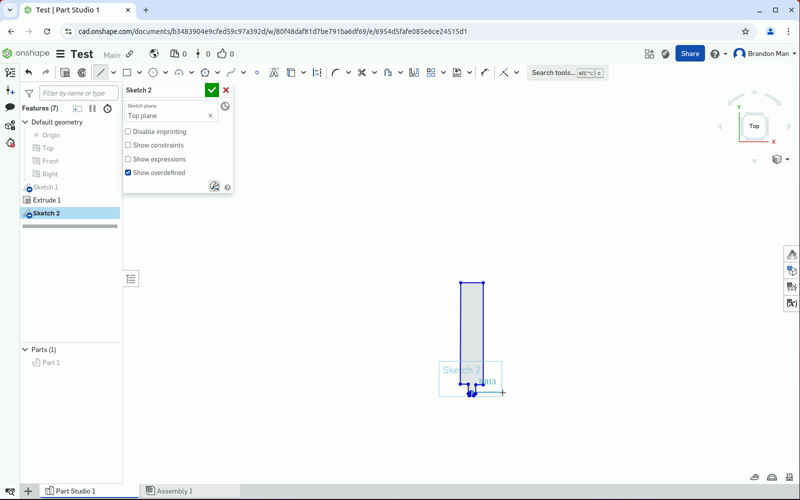
mouse_move(472, 391)
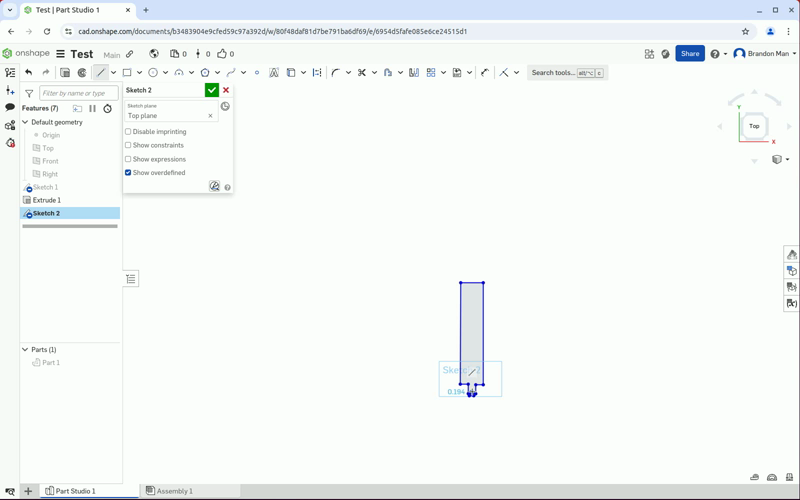
scroll(6)
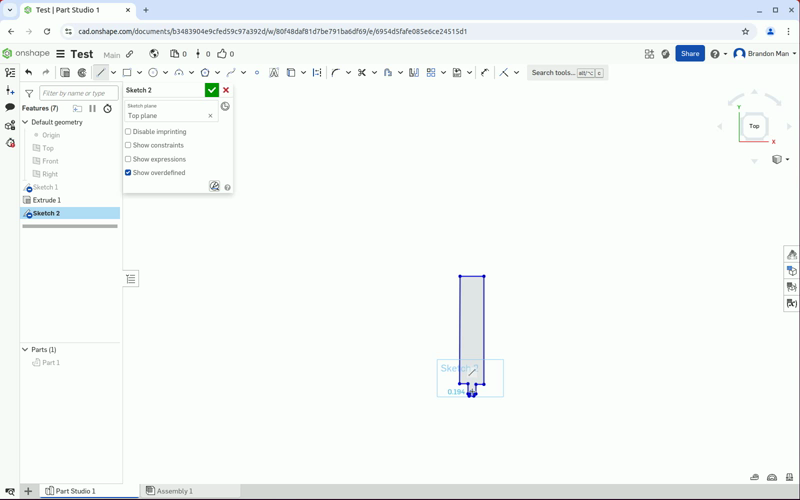
scroll(6)
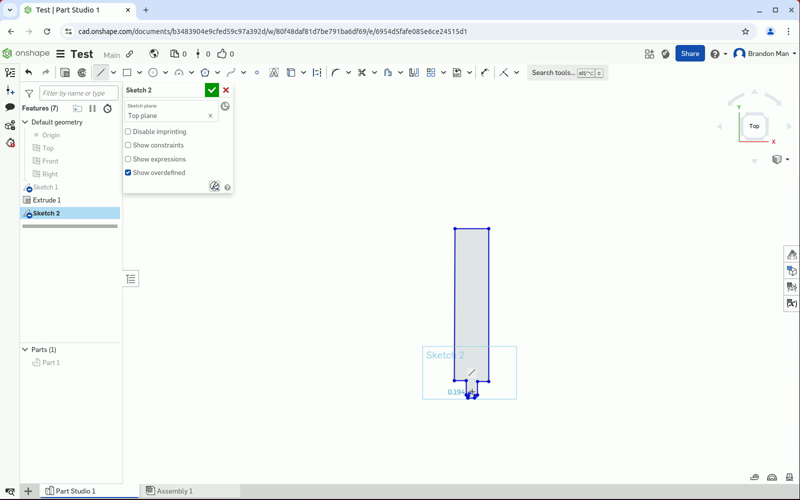
scroll(6)
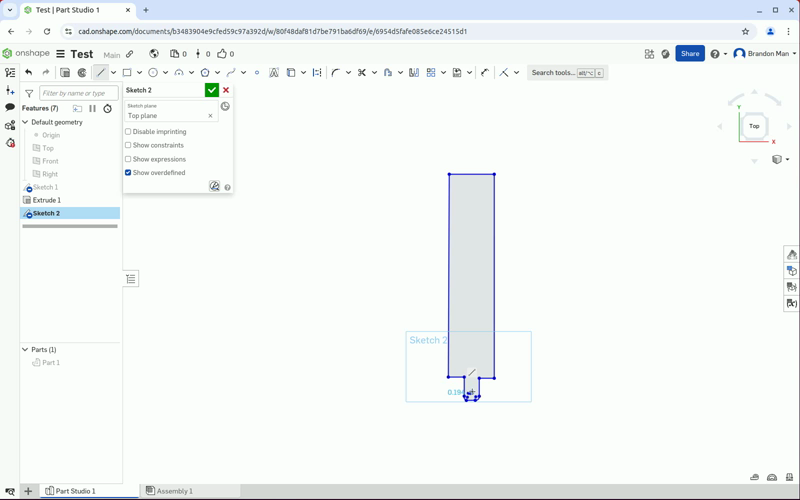
scroll(6)
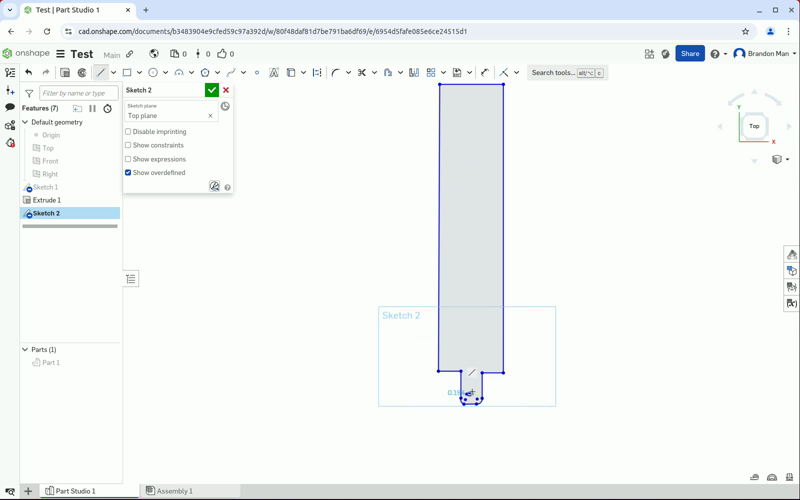
scroll(6)
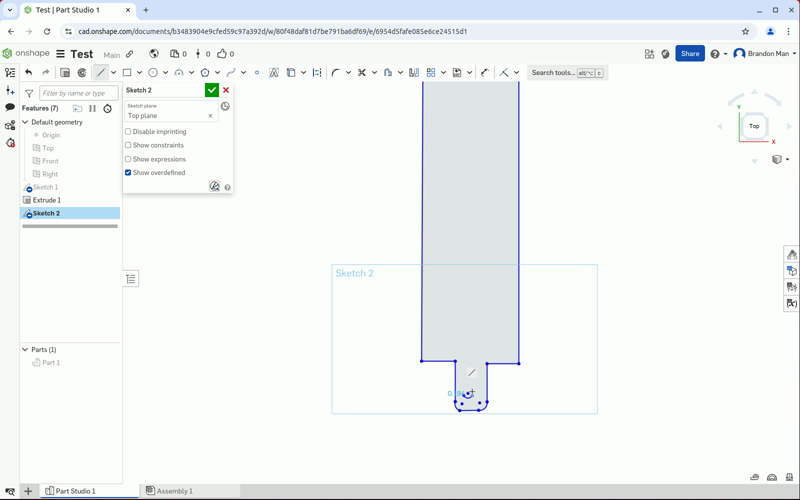
scroll(6)
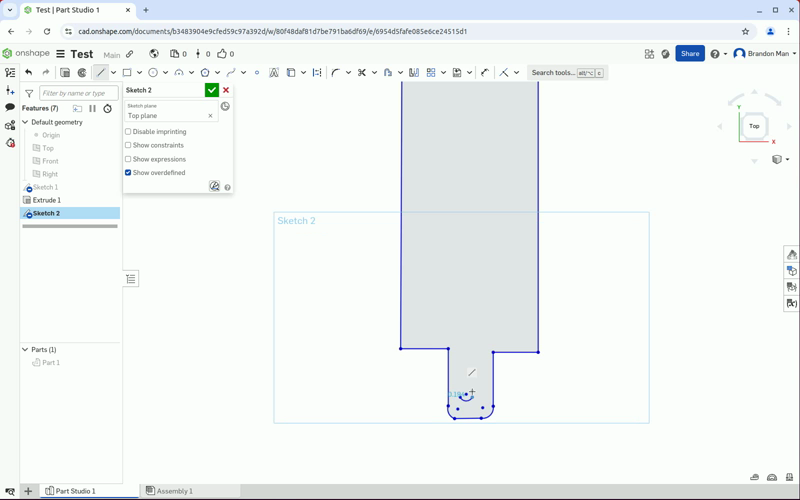
scroll(6)
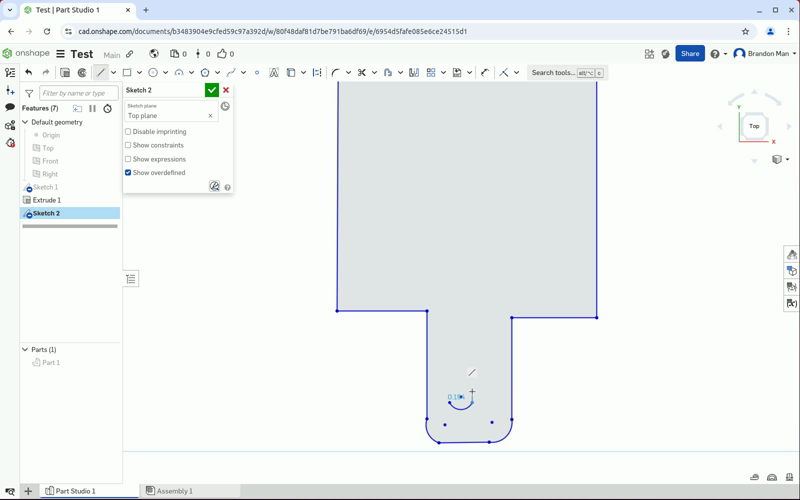
click(472, 391)
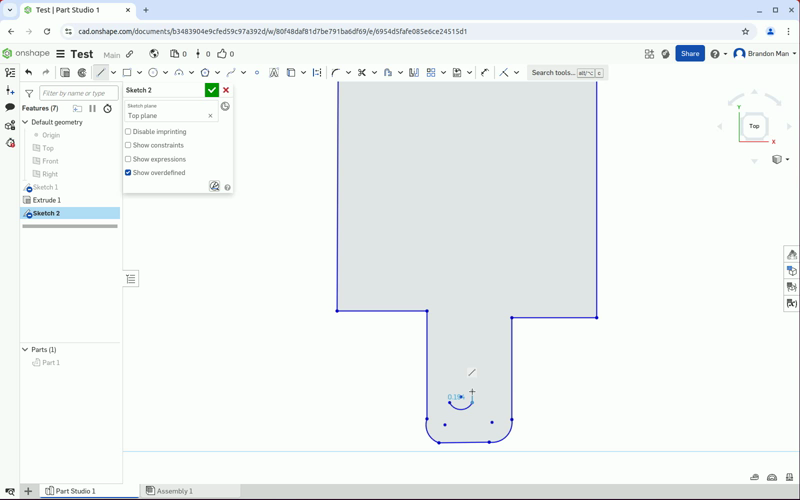
scroll(-6)
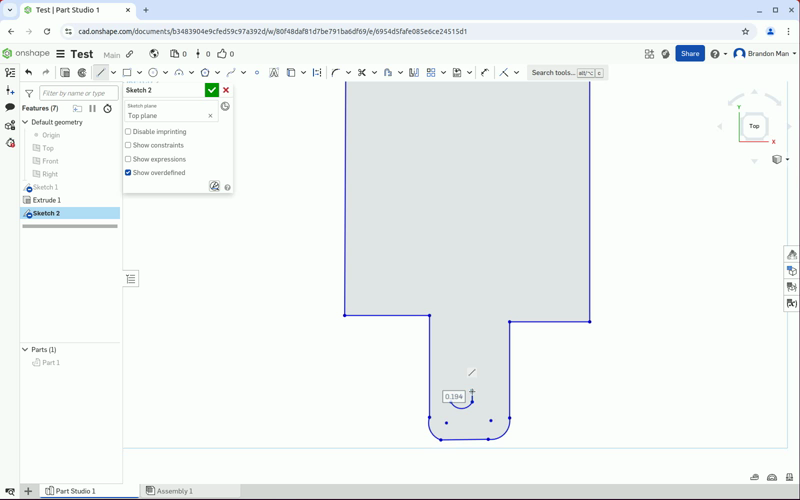
scroll(-6)
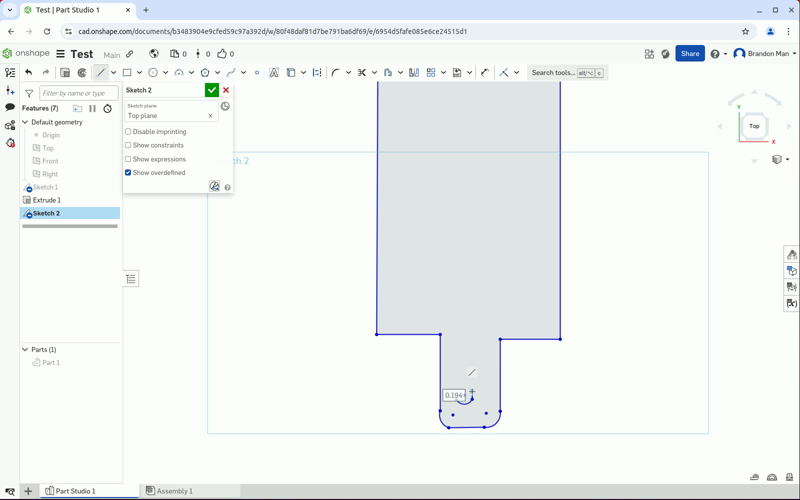
scroll(-6)
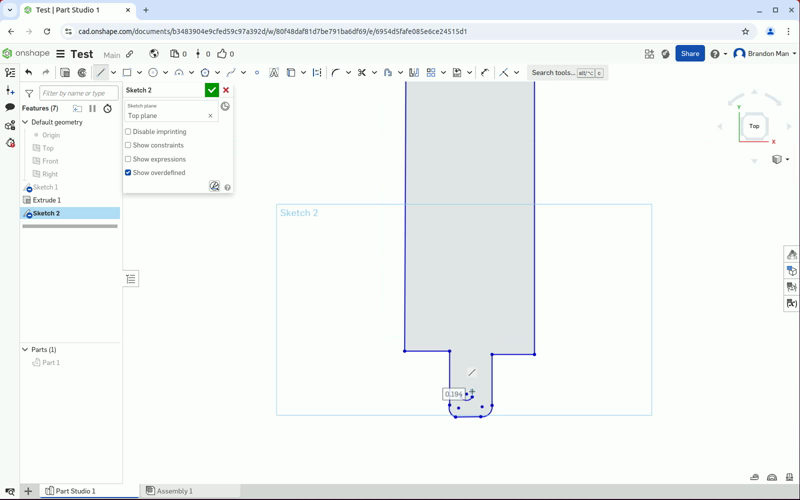
scroll(-6)
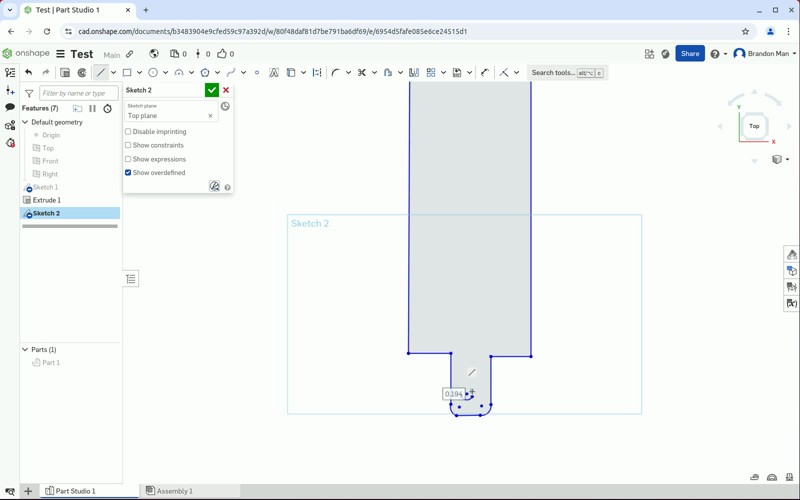
scroll(-6)
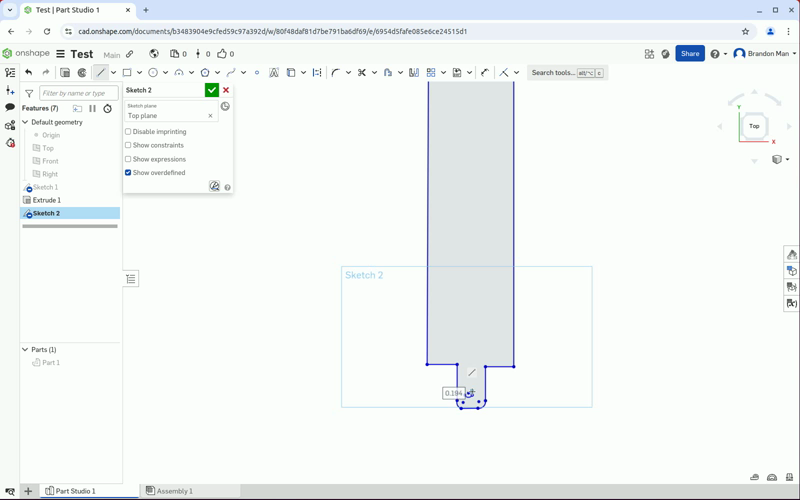
scroll(-6)
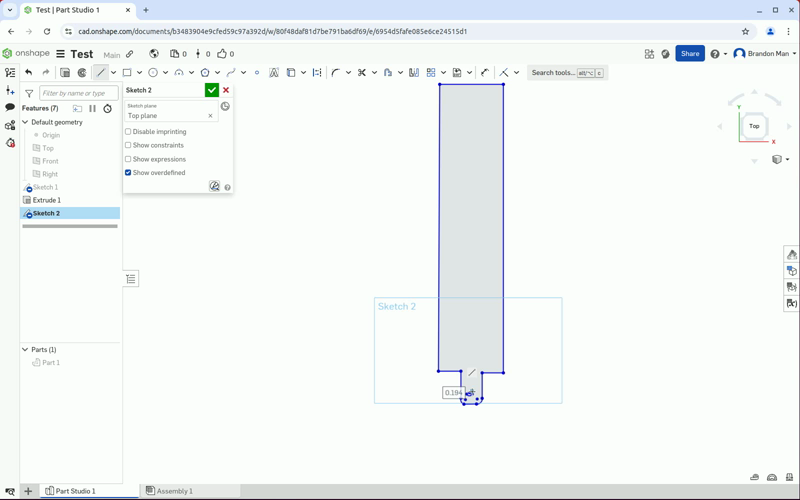
scroll(-6)
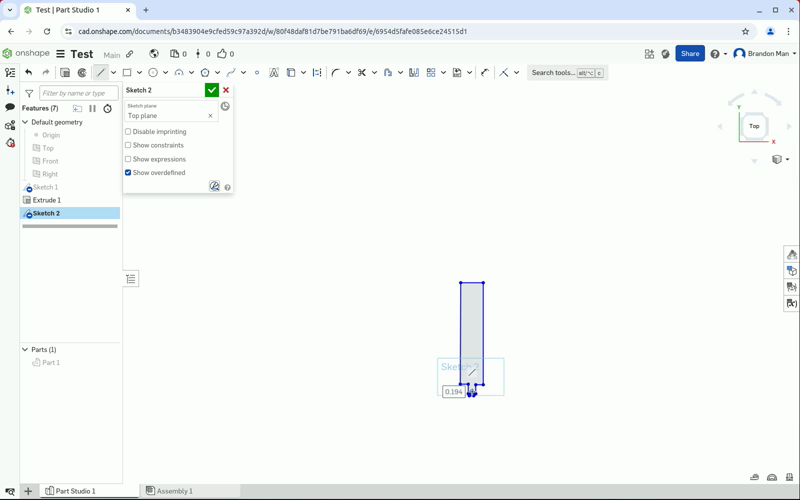
key_up(shift)
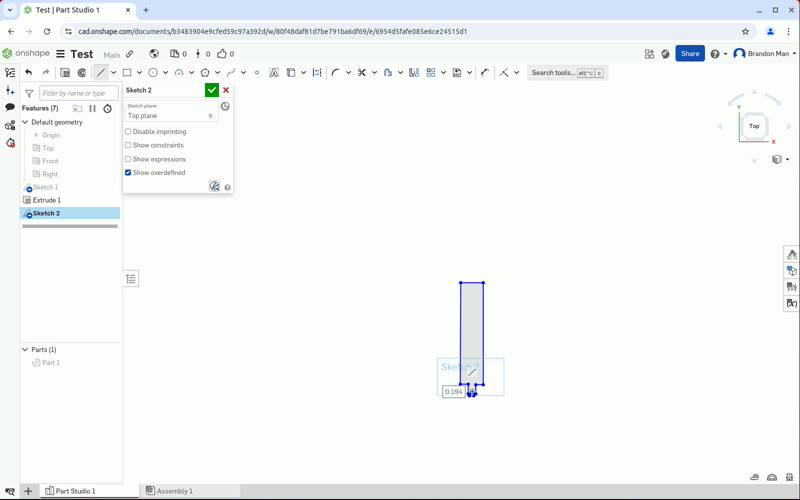
key_down(shift)
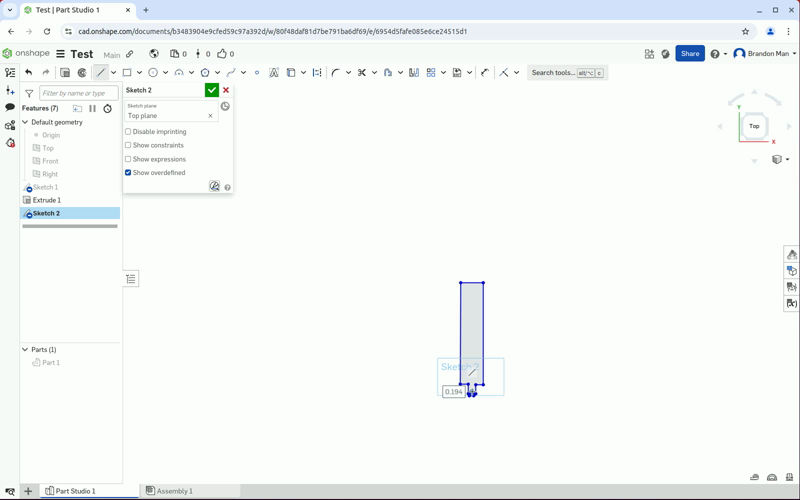
mouse_move(502, 391)
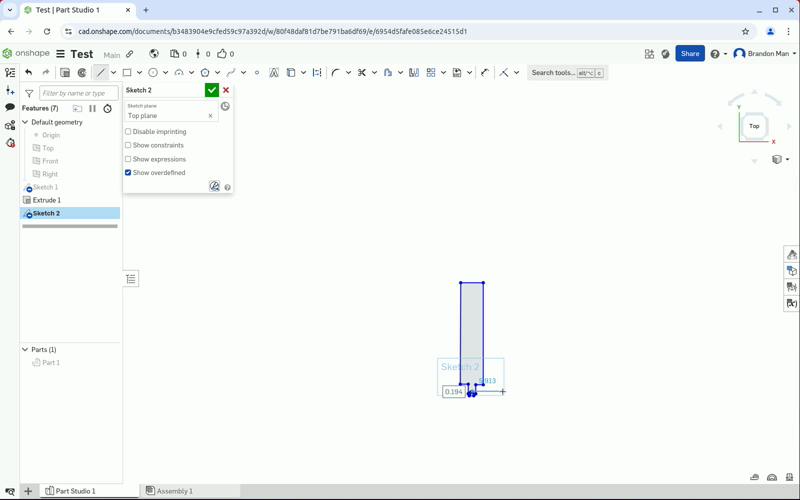
mouse_move(471, 391)
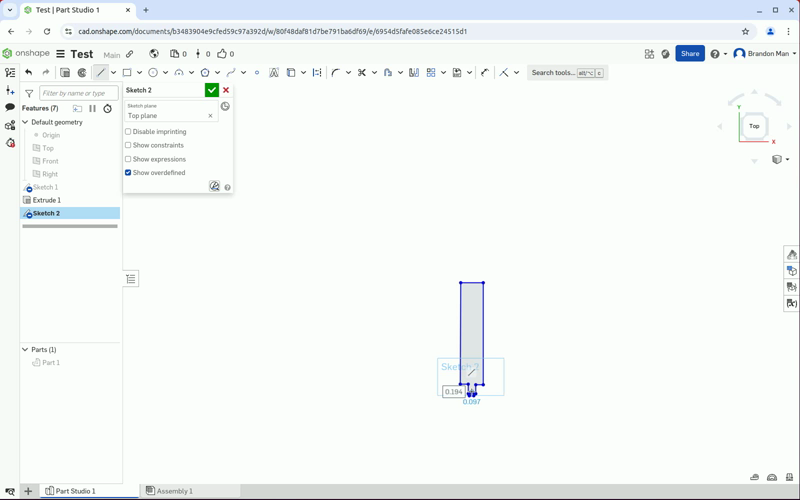
scroll(6)
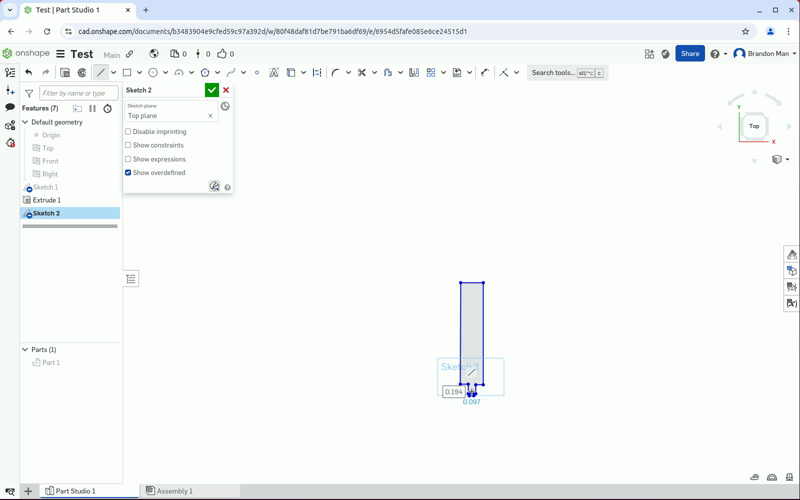
scroll(6)
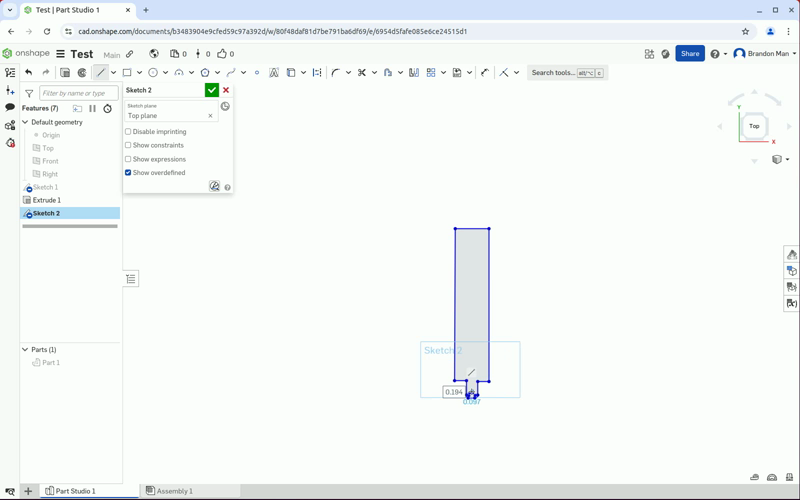
scroll(6)
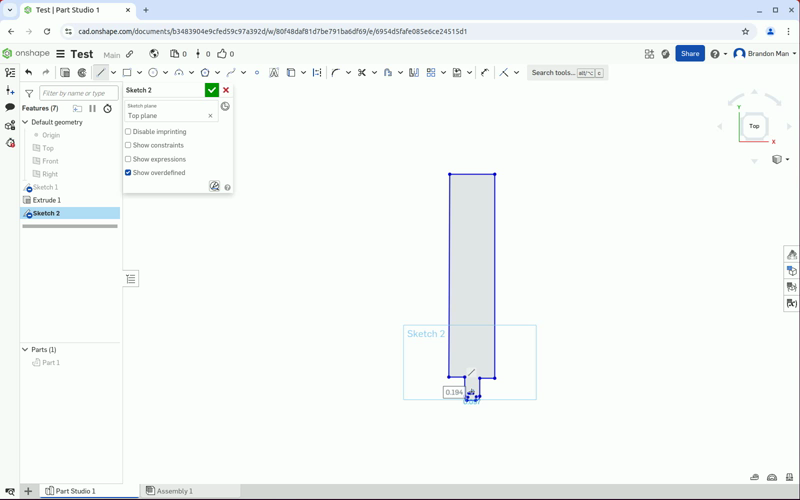
scroll(6)
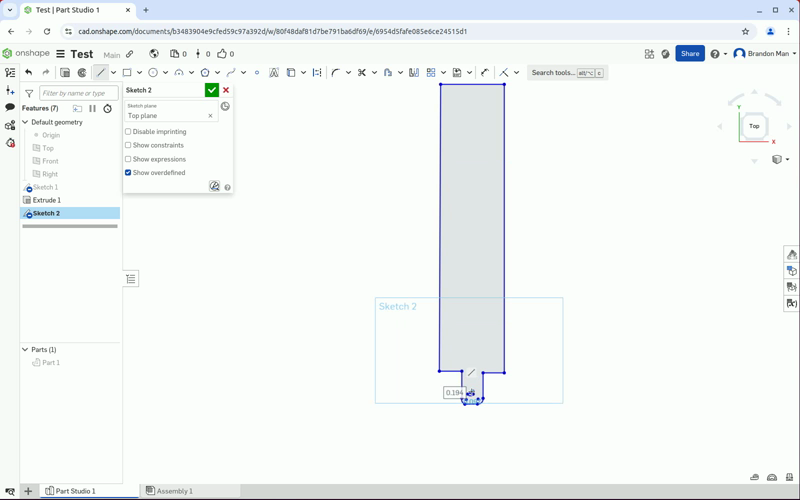
scroll(6)
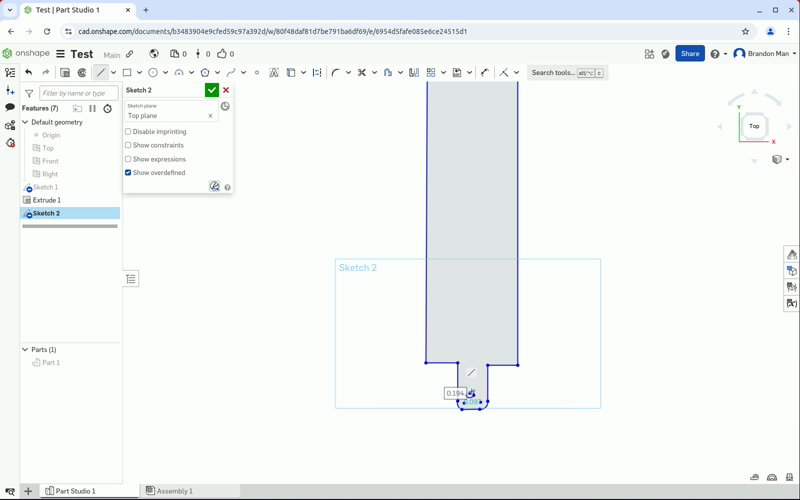
scroll(6)
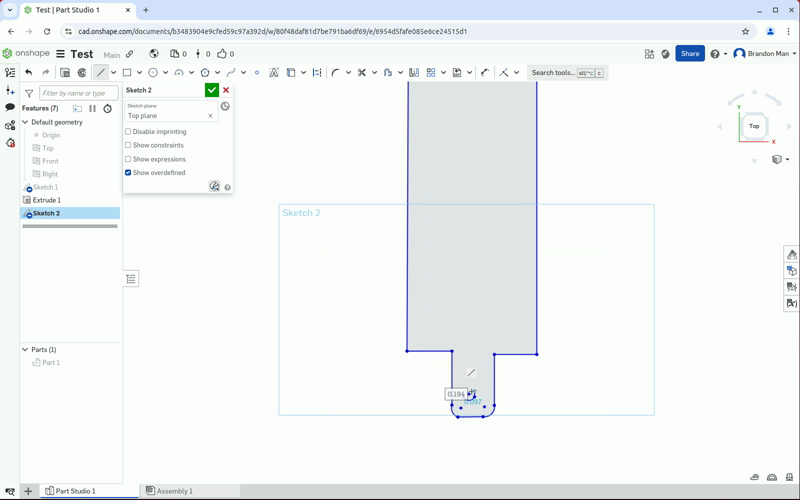
scroll(6)
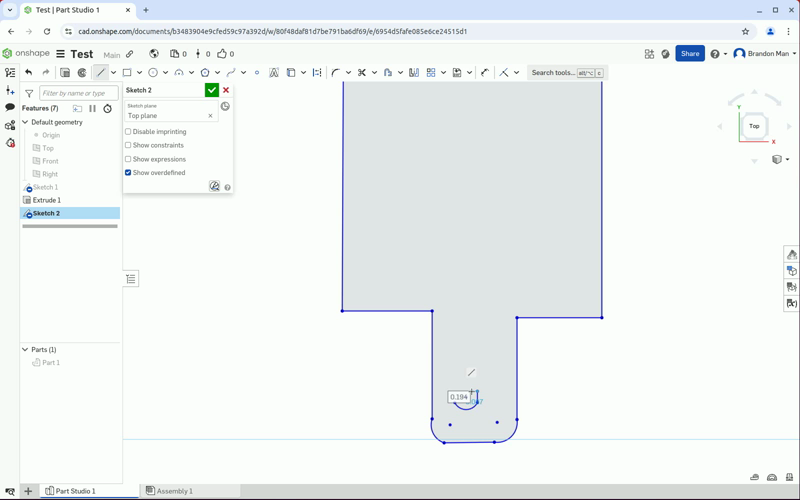
click(471, 391)
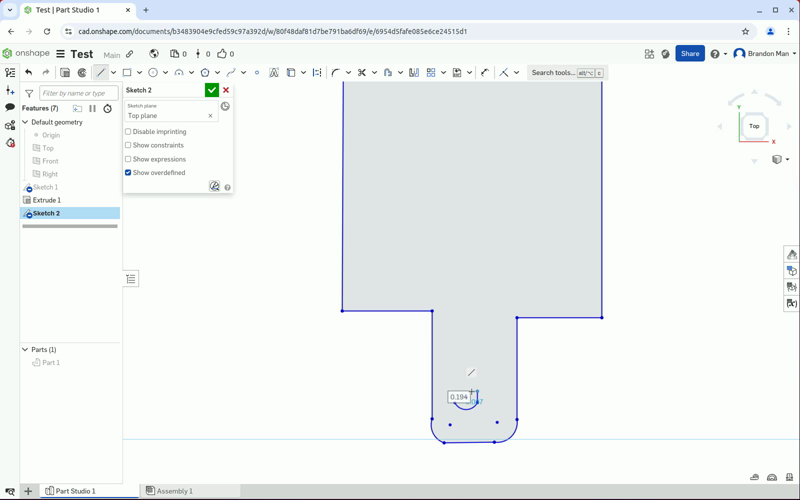
scroll(-6)
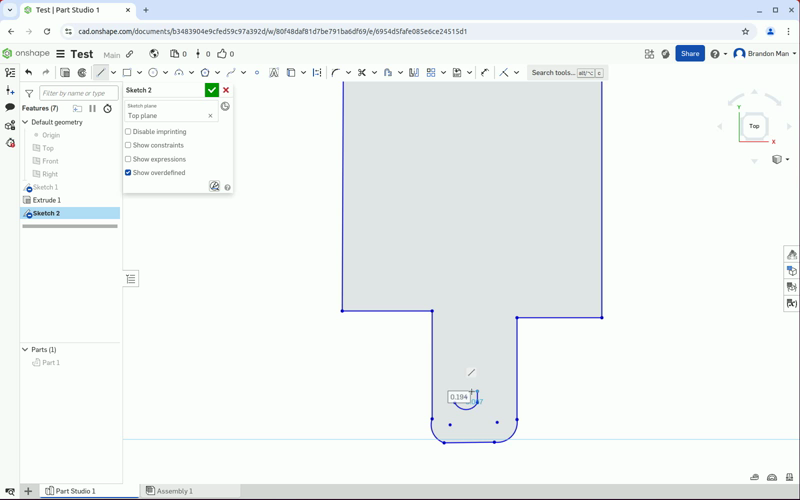
scroll(-6)
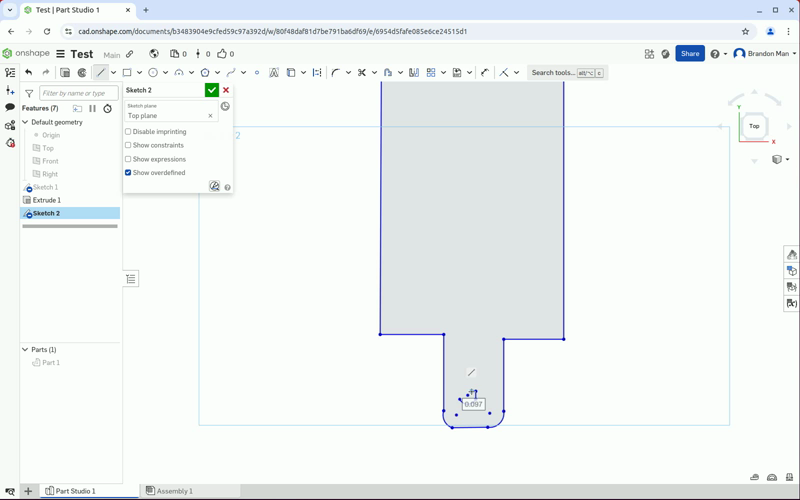
scroll(-6)
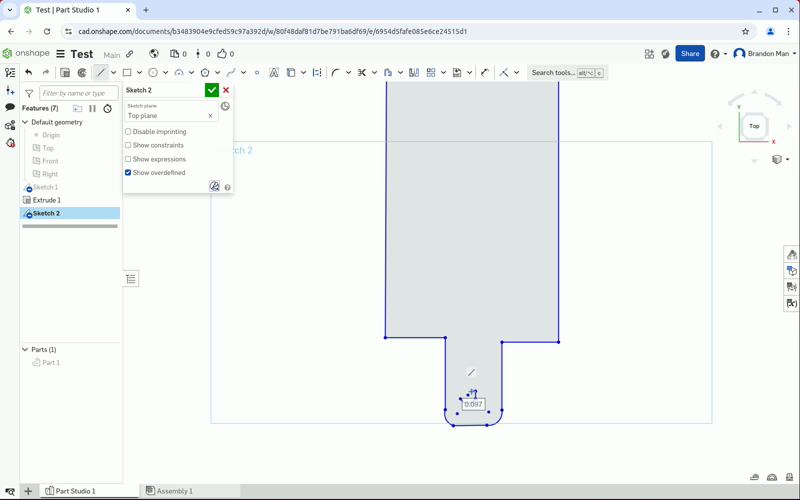
scroll(-6)
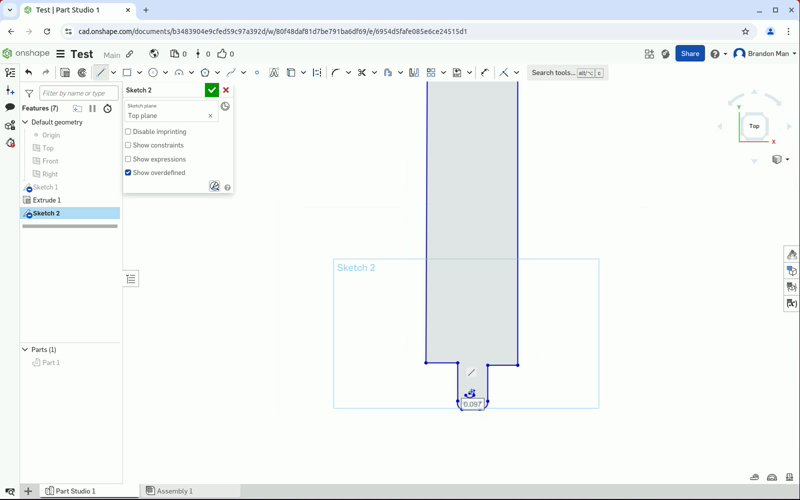
scroll(-6)
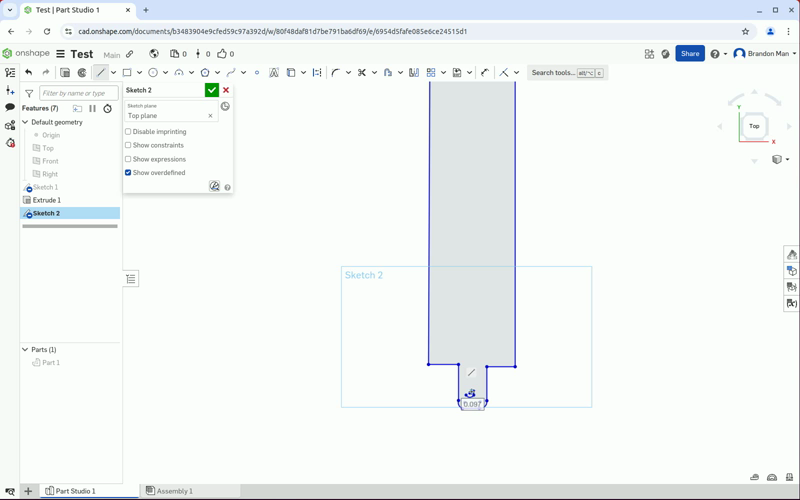
scroll(-6)
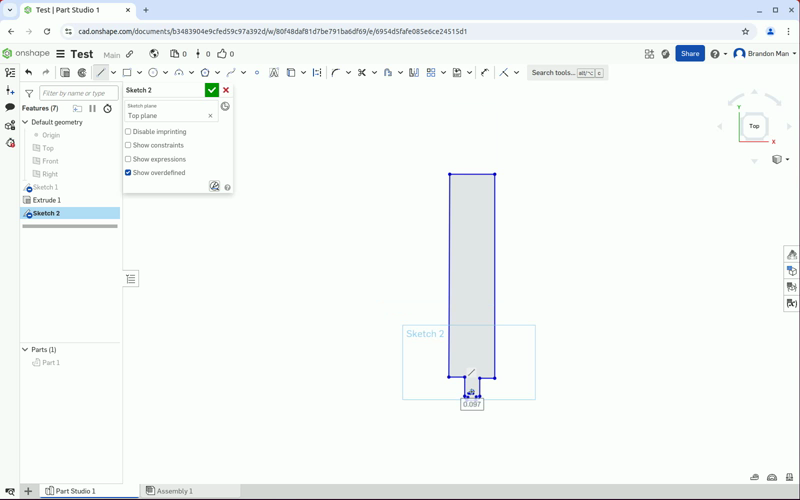
scroll(-6)
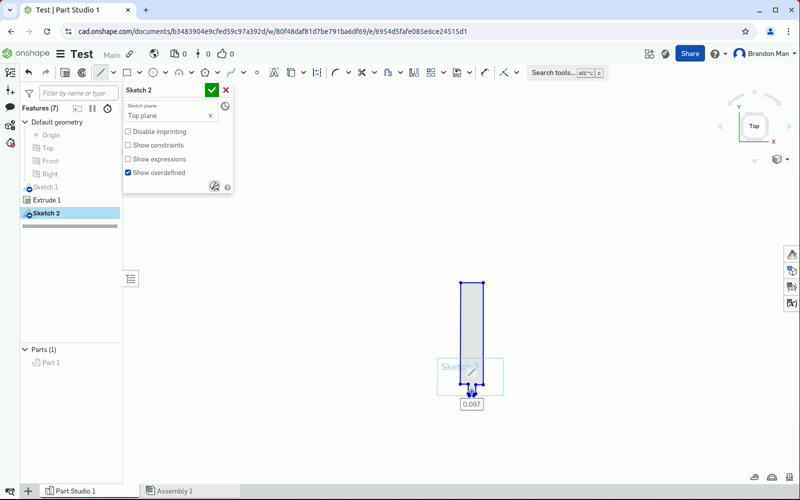
key_up(shift)
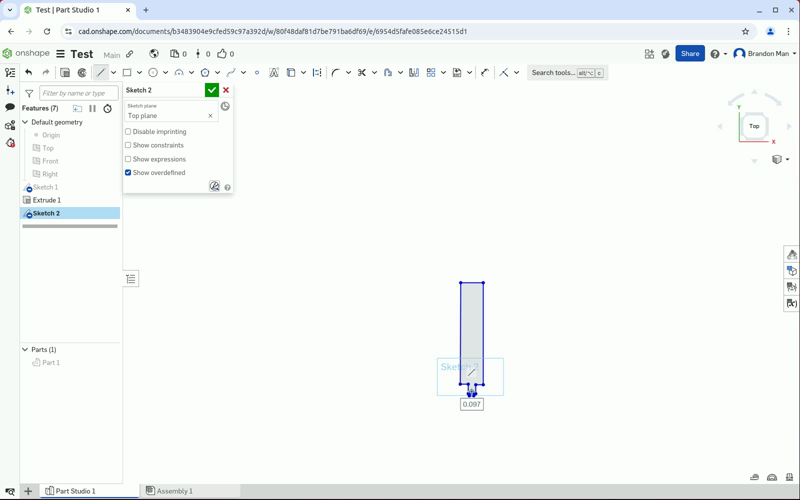
key_down(shift)
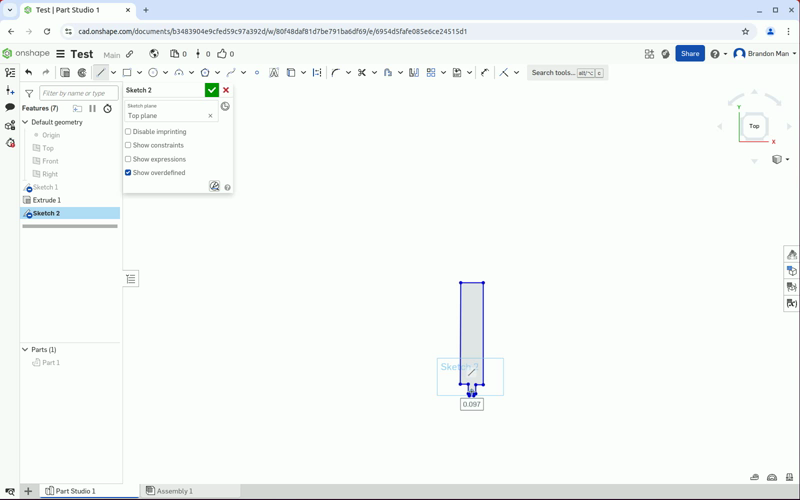
mouse_move(501, 391)
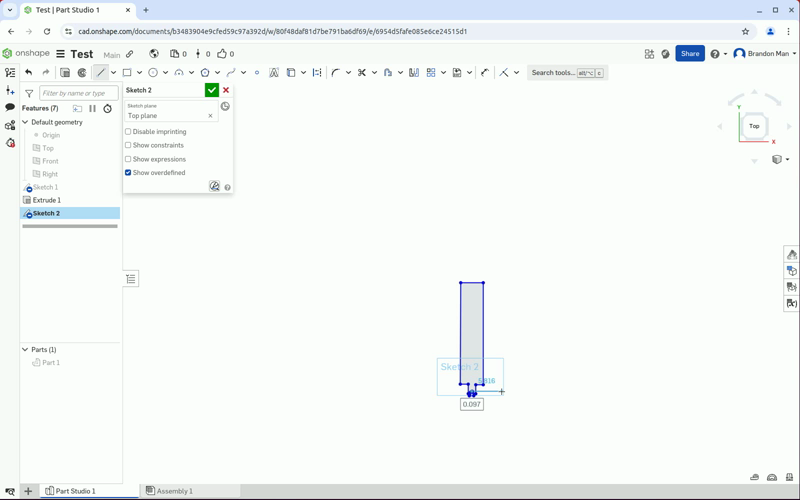
mouse_move(470, 391)
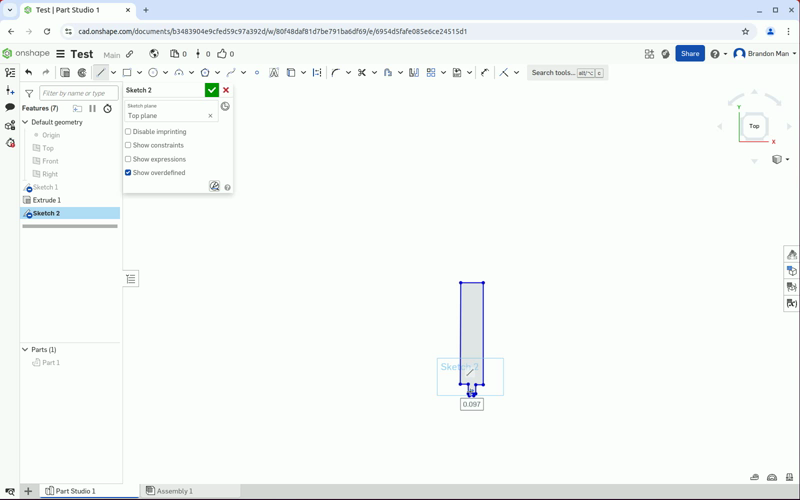
scroll(6)
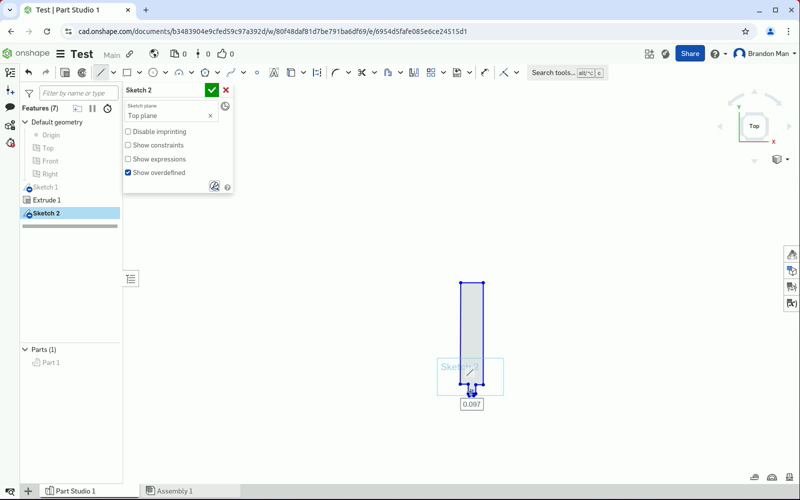
scroll(6)
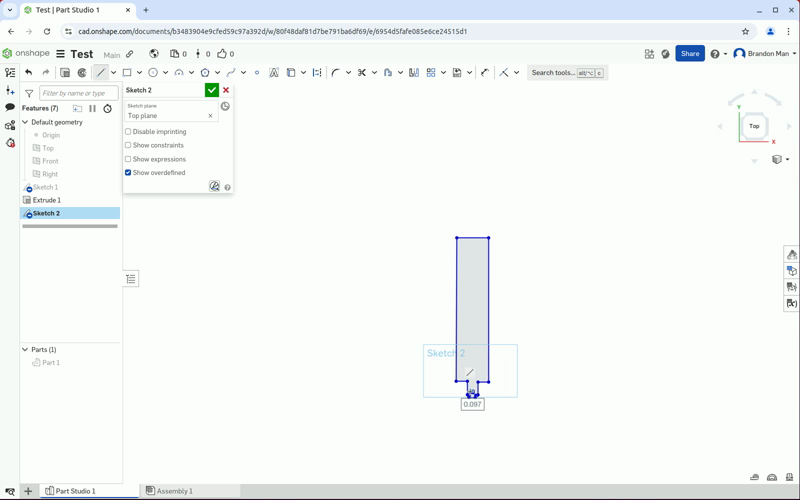
scroll(6)
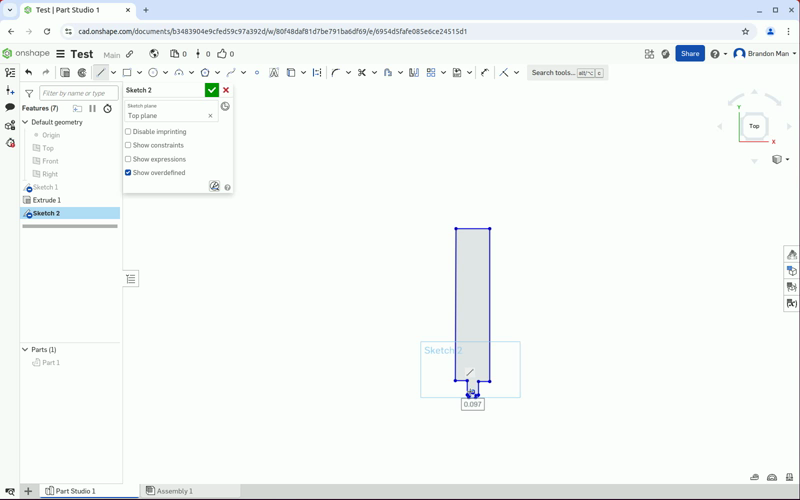
scroll(6)
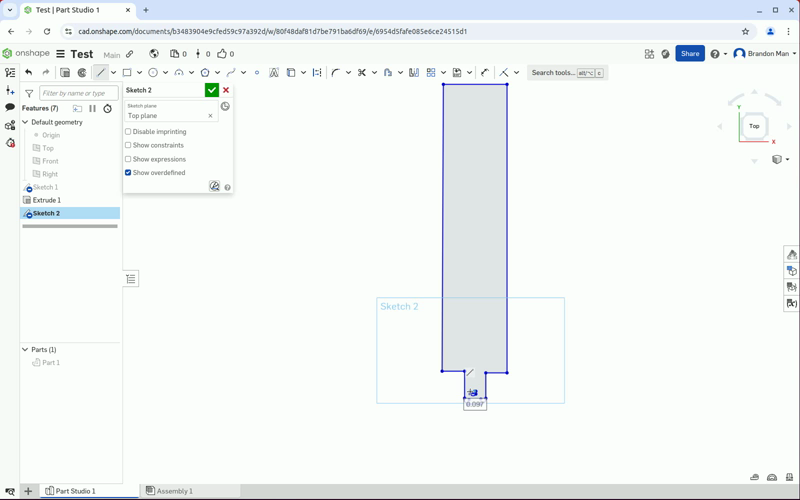
scroll(6)
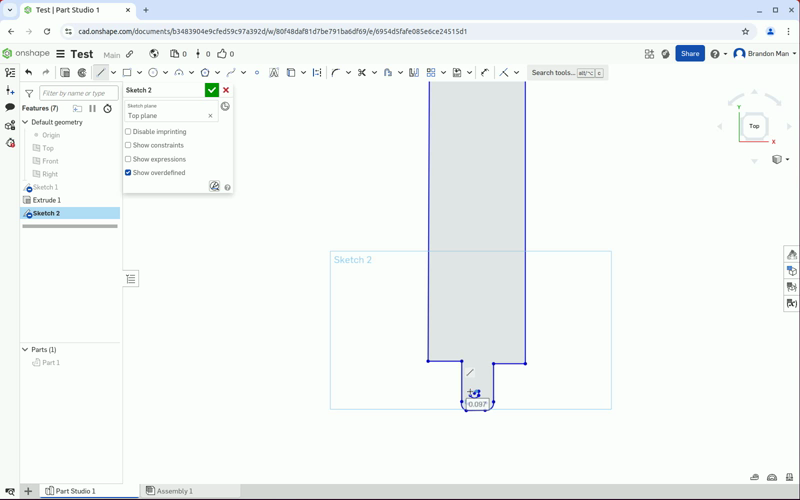
scroll(6)
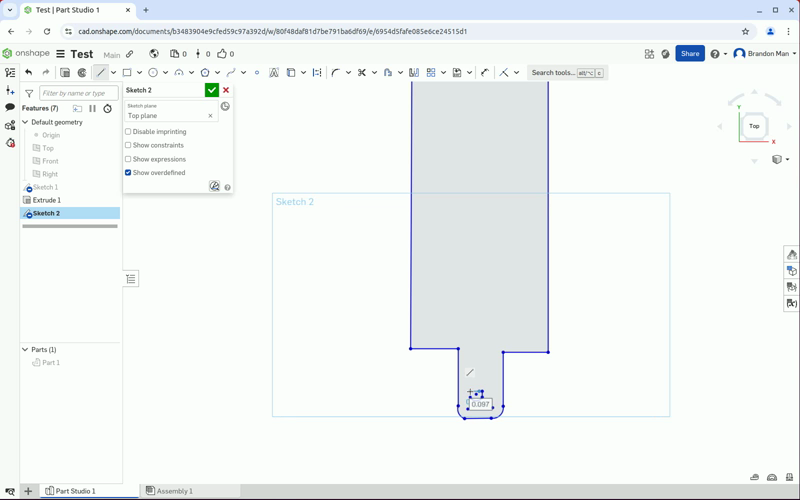
scroll(6)
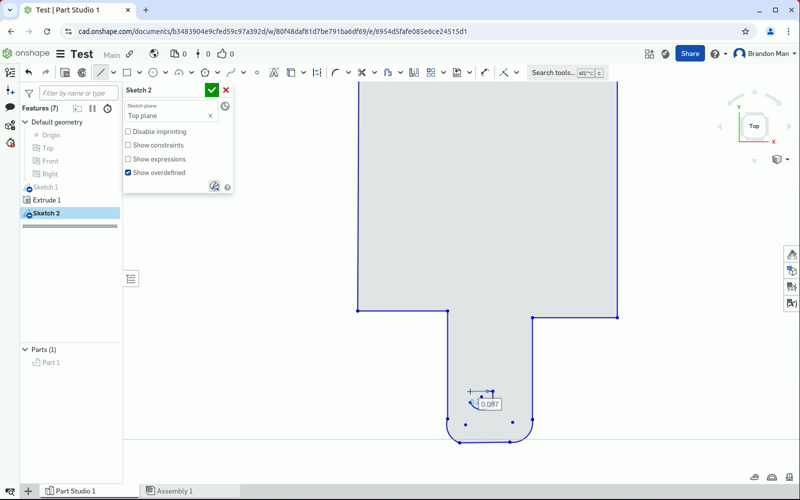
click(470, 391)
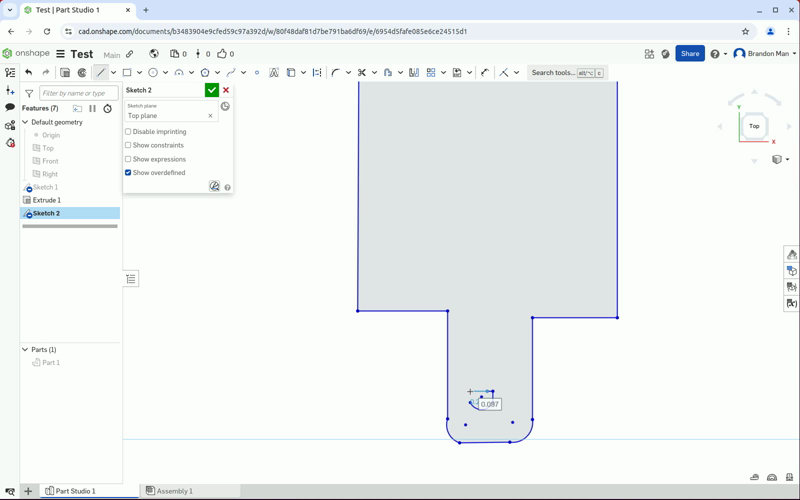
scroll(-6)
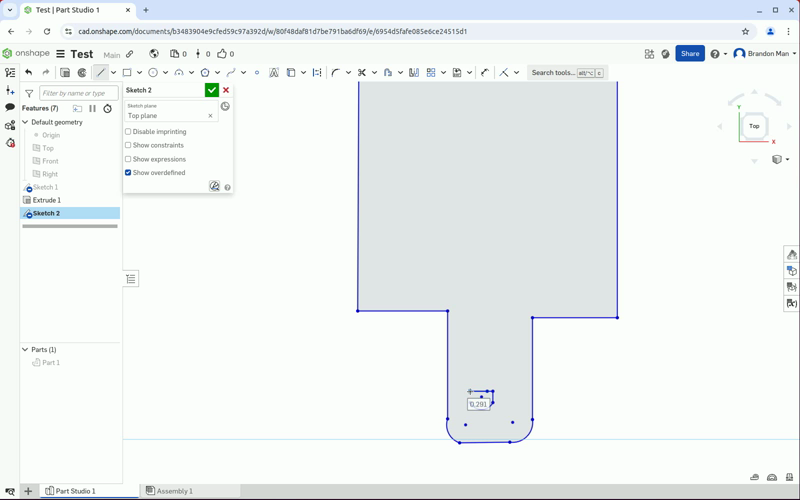
scroll(-6)
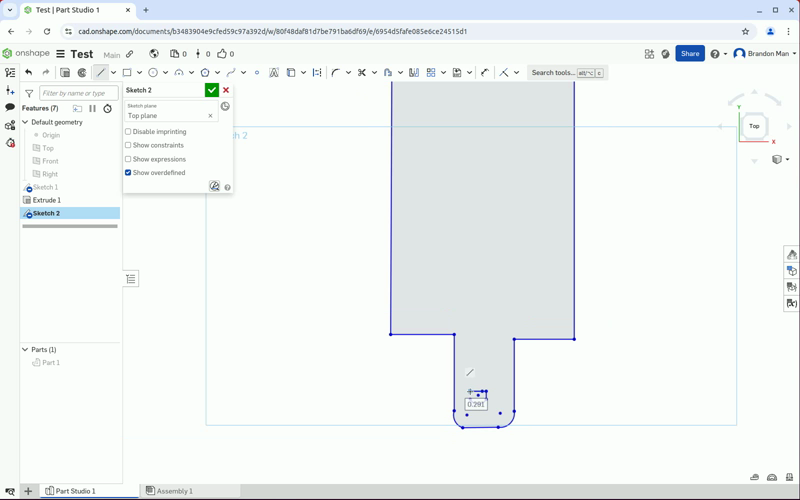
scroll(-6)
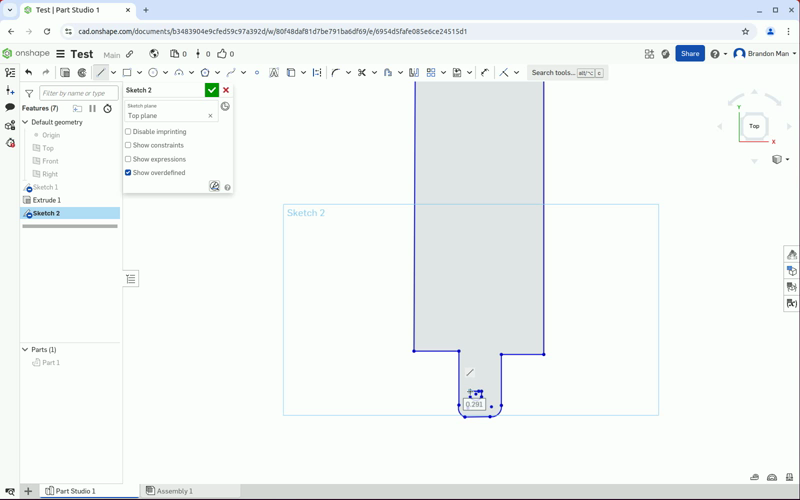
scroll(-6)
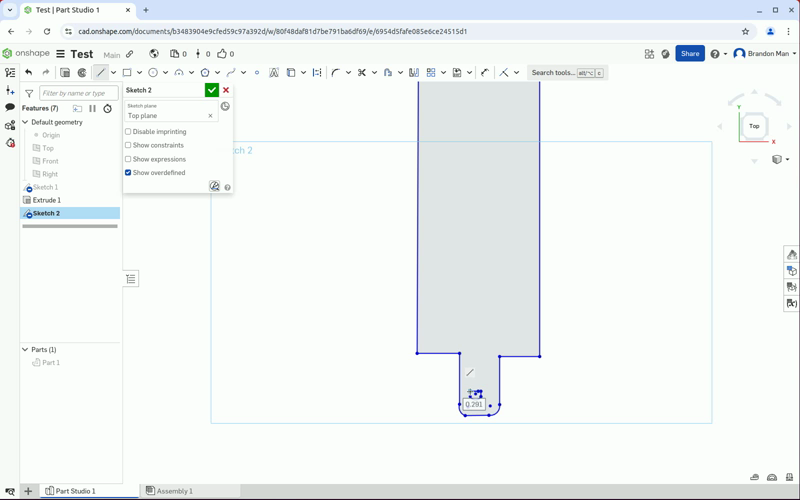
scroll(-6)
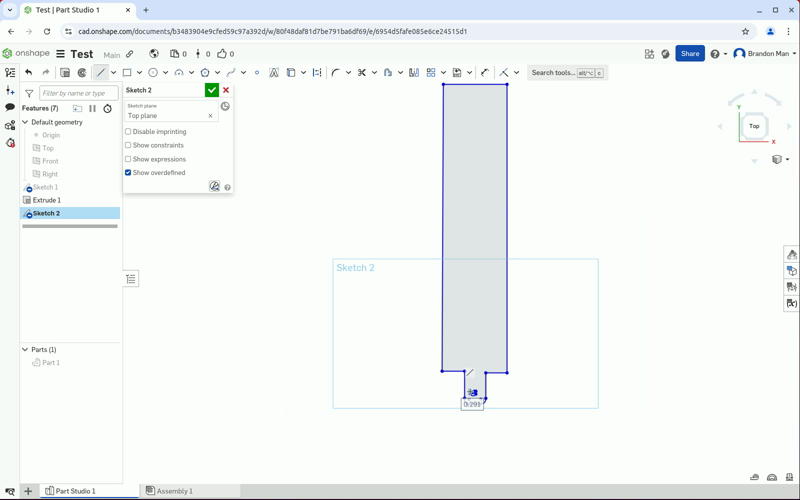
scroll(-6)
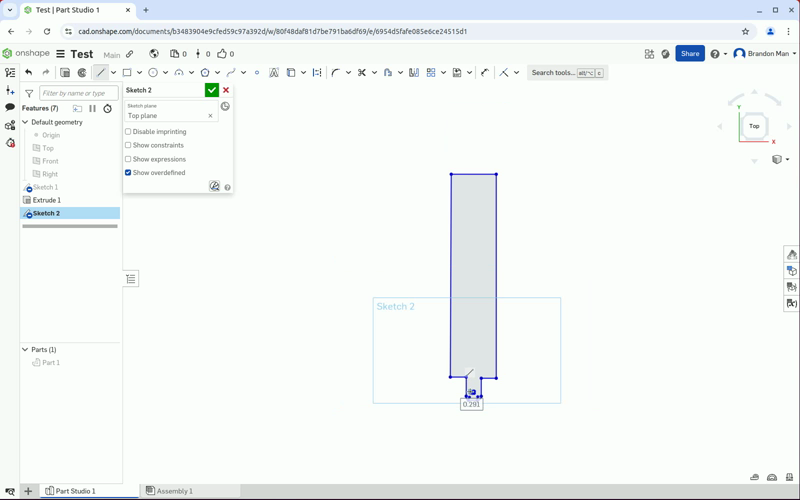
scroll(-6)
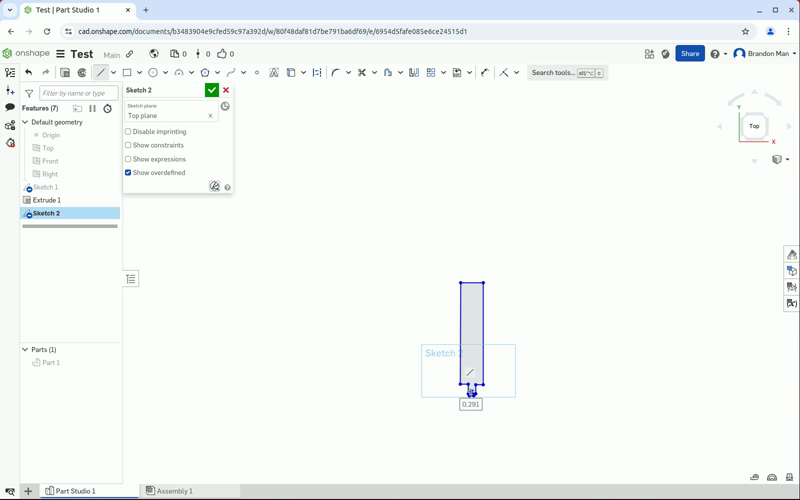
key_up(shift)
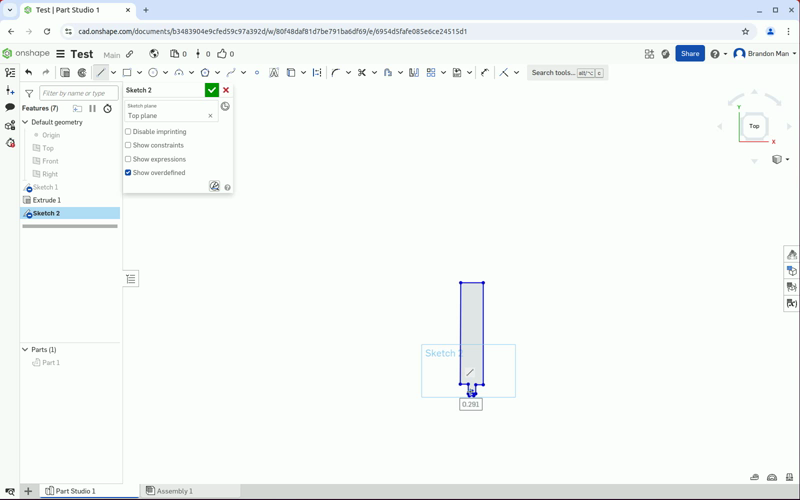
mouse_move(500, 391)
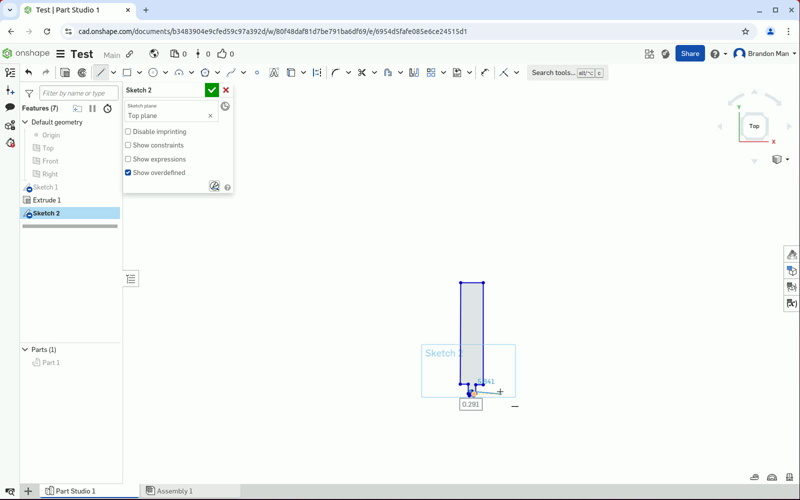
key_down(shift)
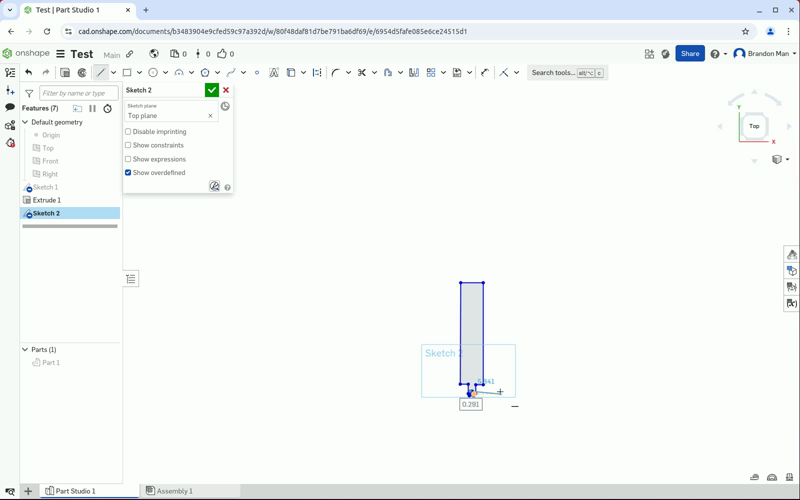
mouse_move(470, 392)
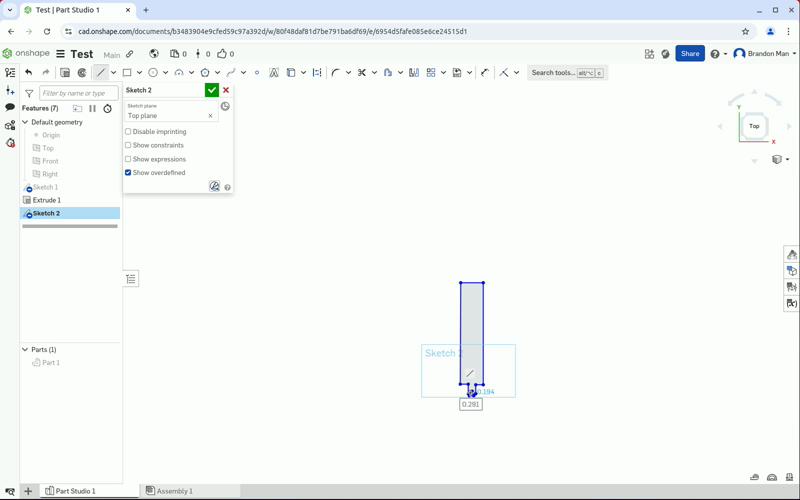
scroll(6)
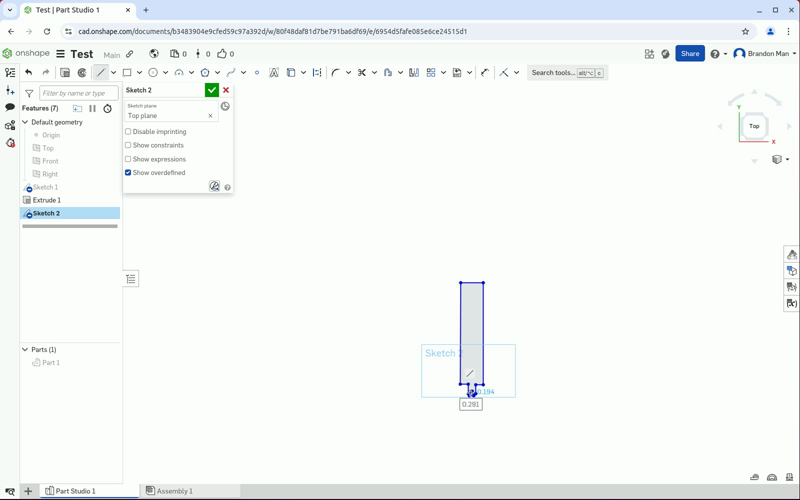
scroll(6)
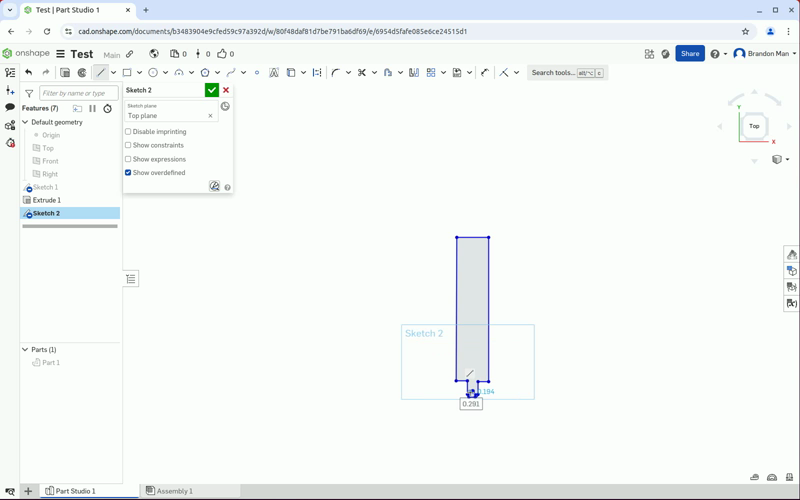
scroll(6)
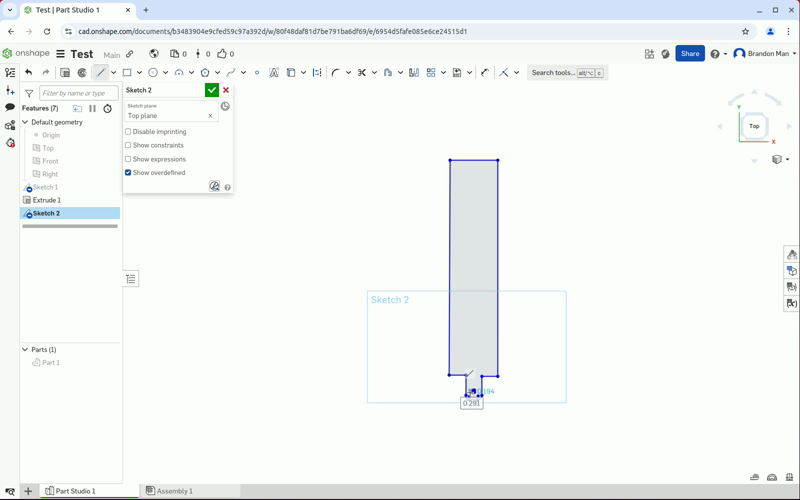
scroll(6)
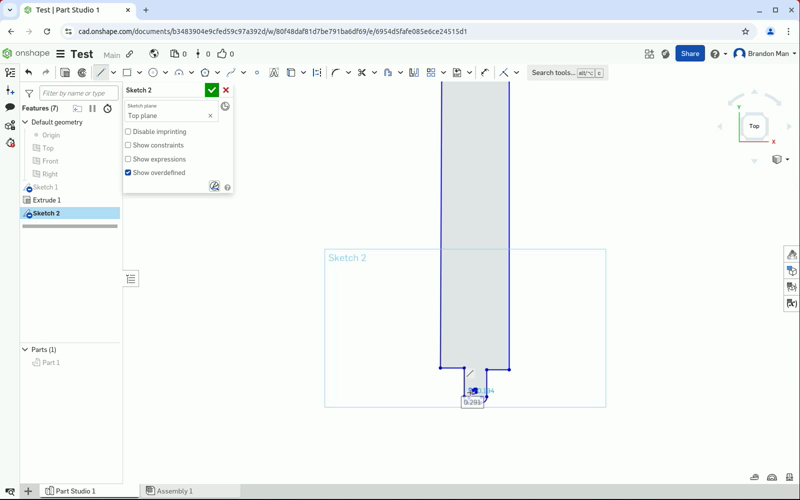
scroll(6)
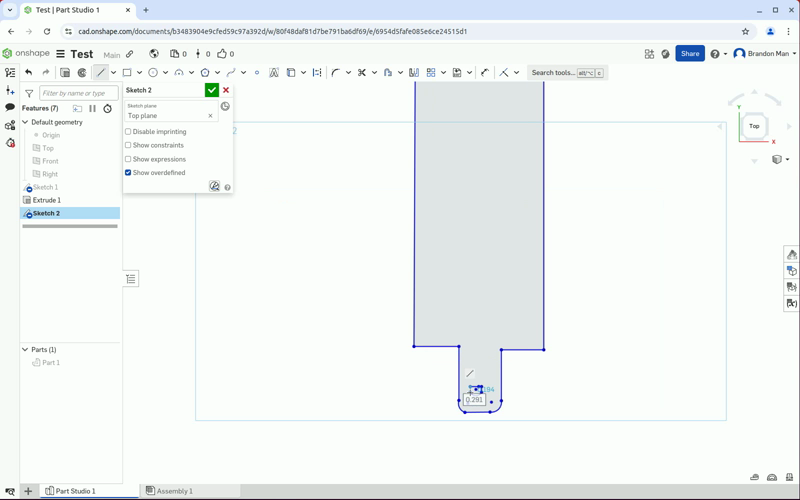
scroll(6)
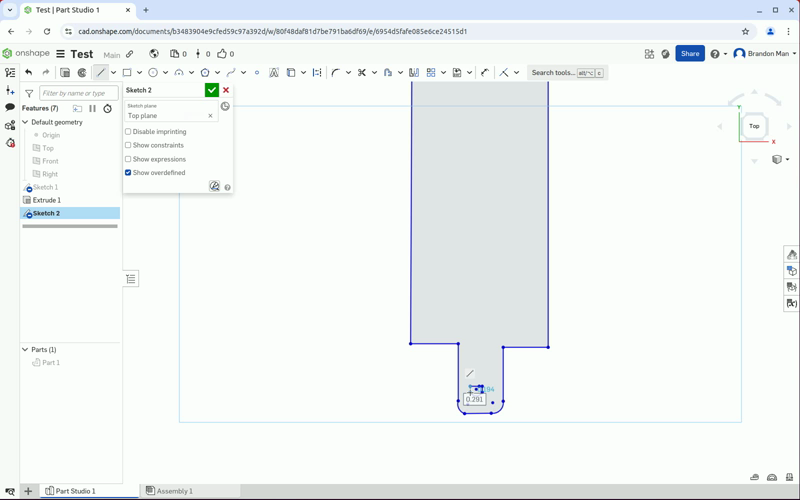
scroll(6)
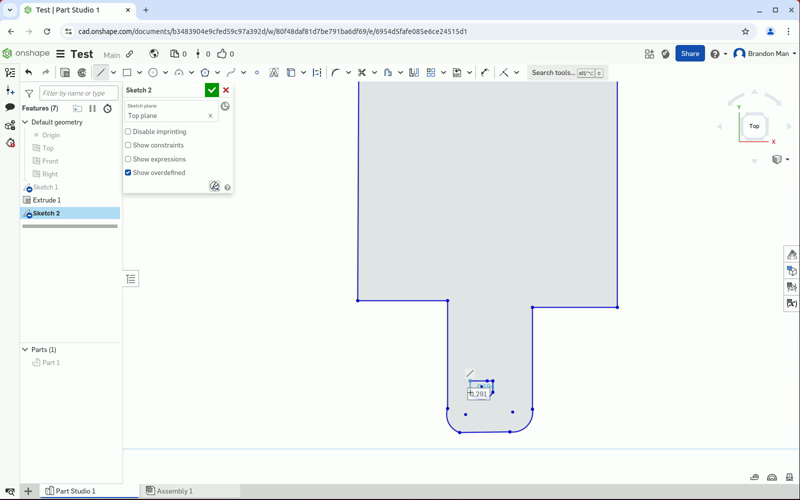
key_up(shift)
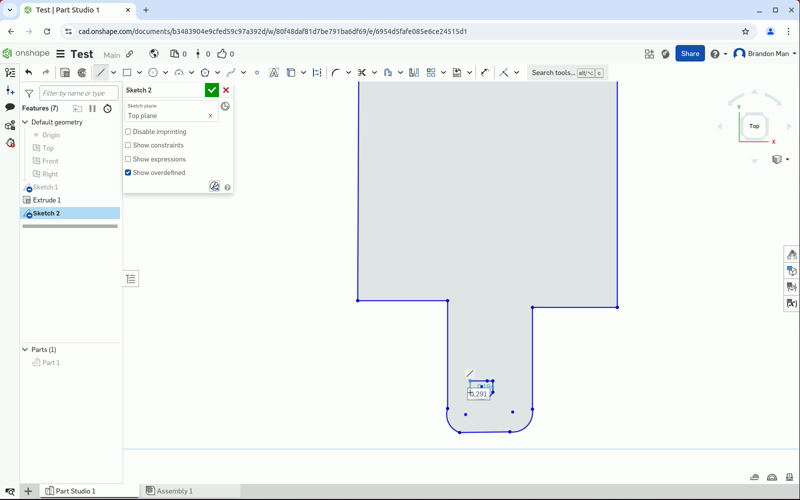
click(470, 392)
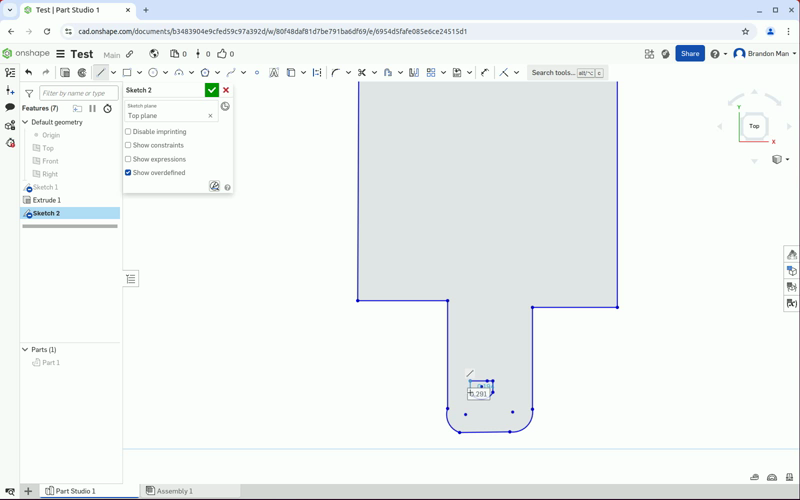
scroll(-6)
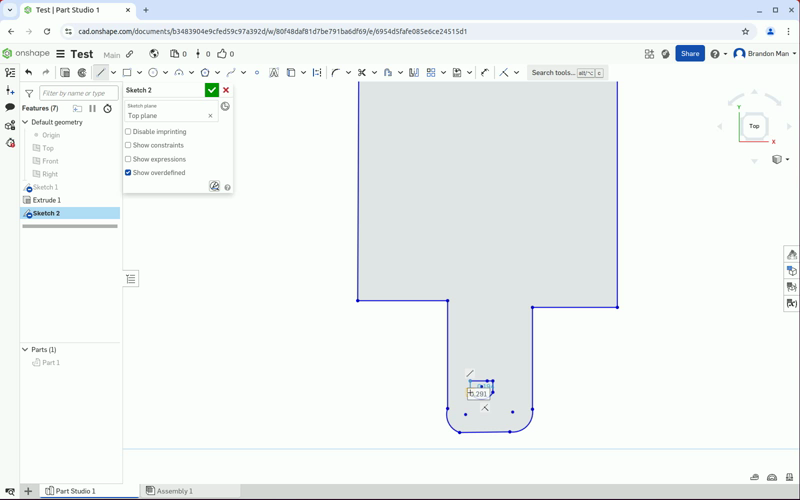
scroll(-6)
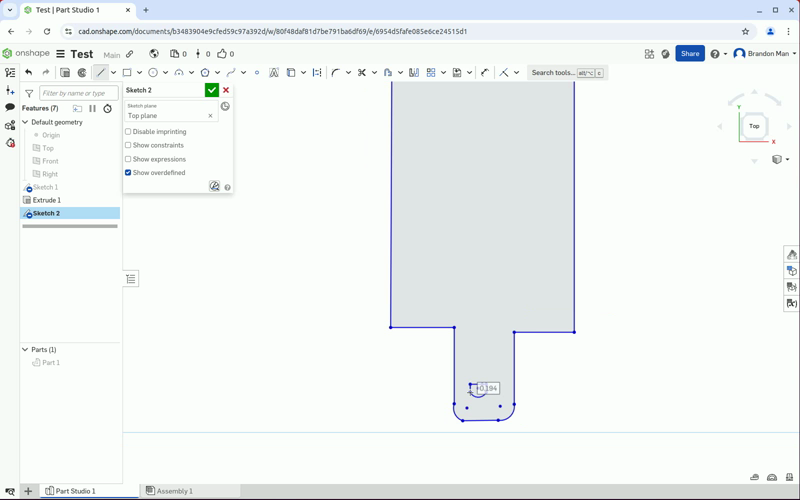
scroll(-6)
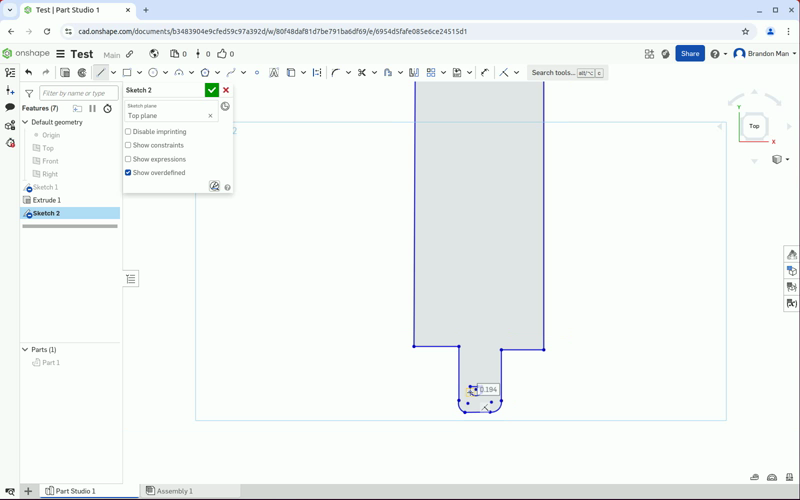
scroll(-6)
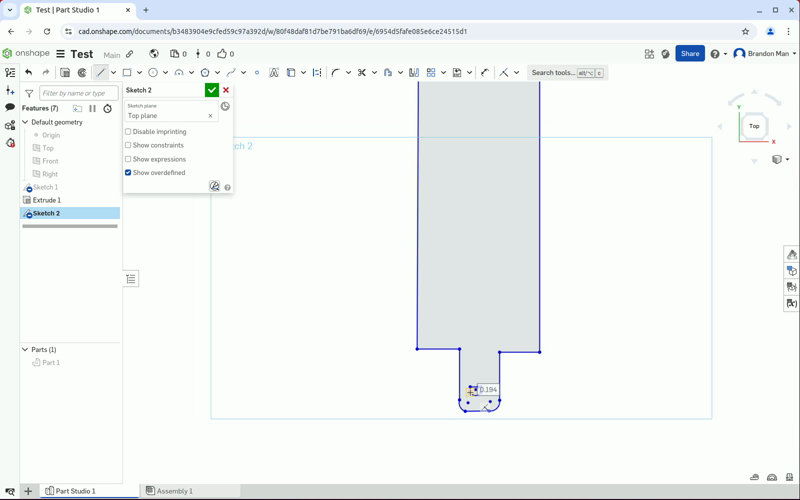
scroll(-6)
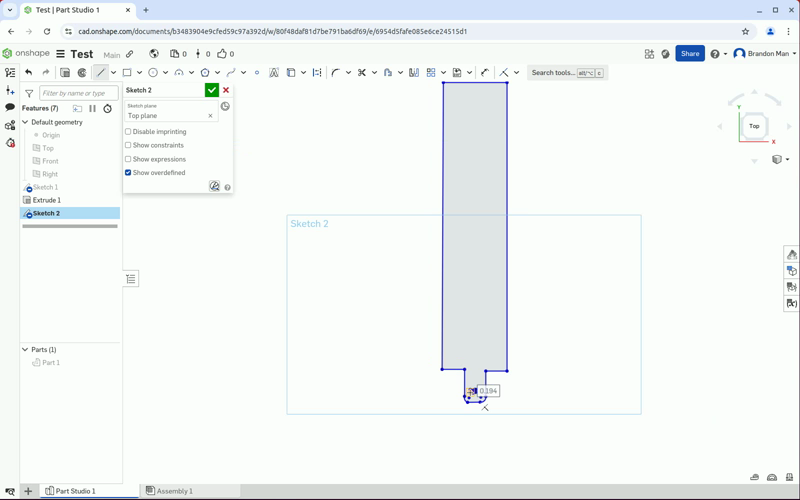
scroll(-6)
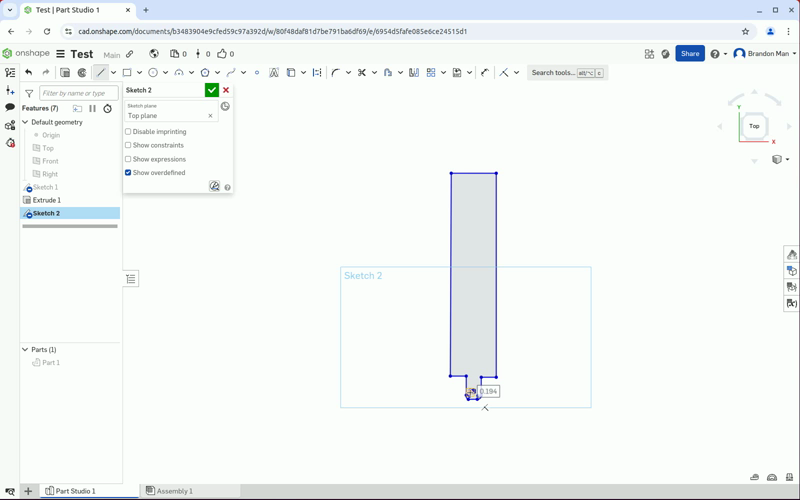
scroll(-6)
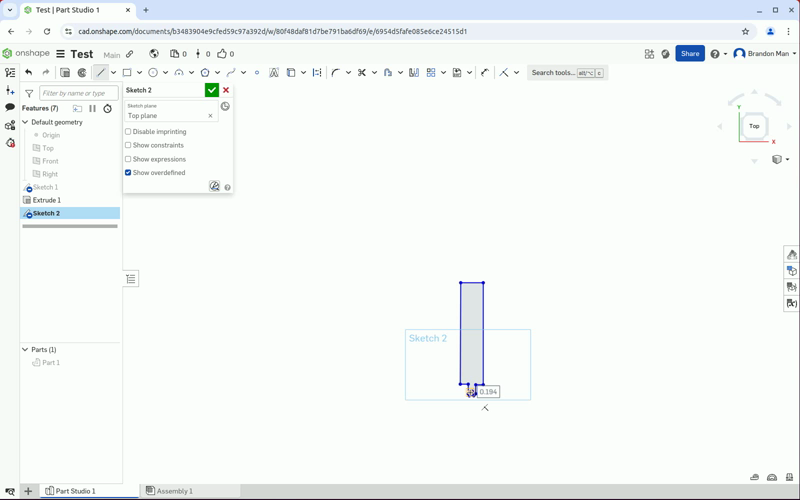
key(esc)
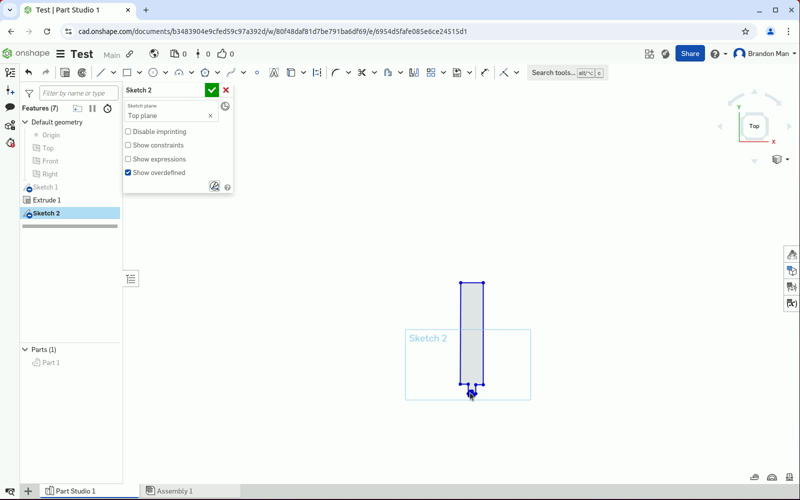
mouse_move(471, 364)
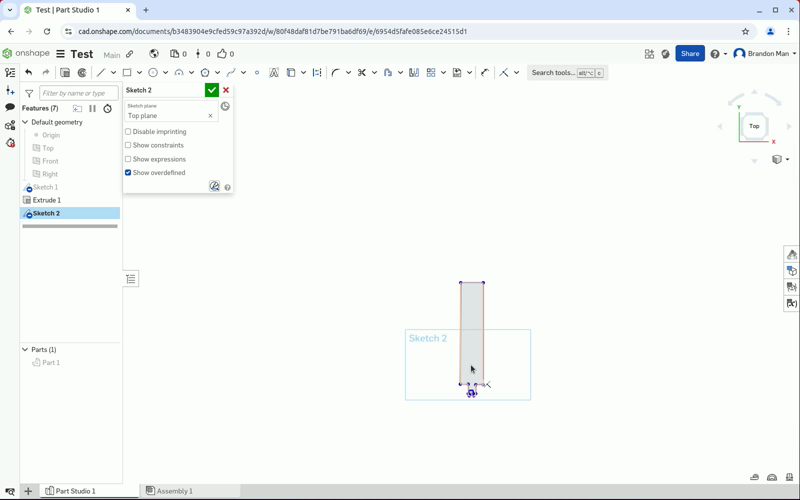
click(471, 364)
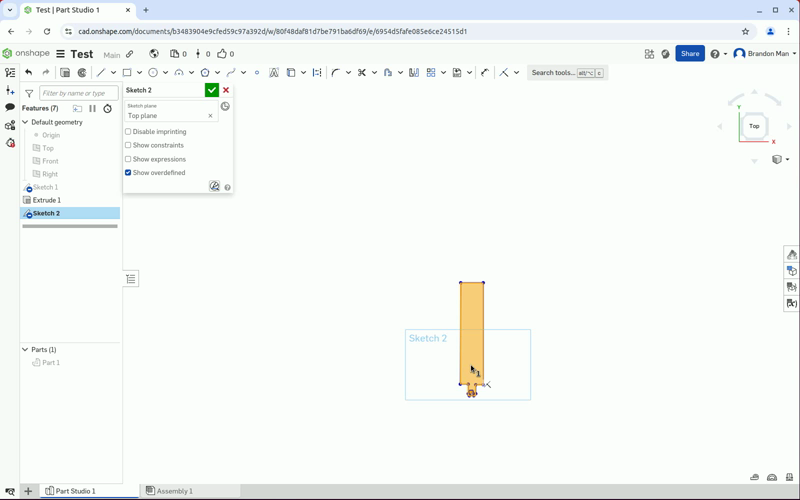
mouse_move(73, 352)
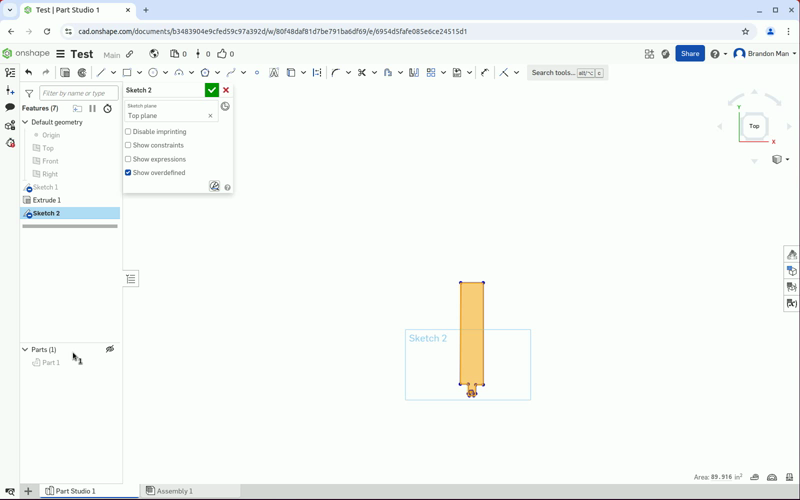
key(shift+y)
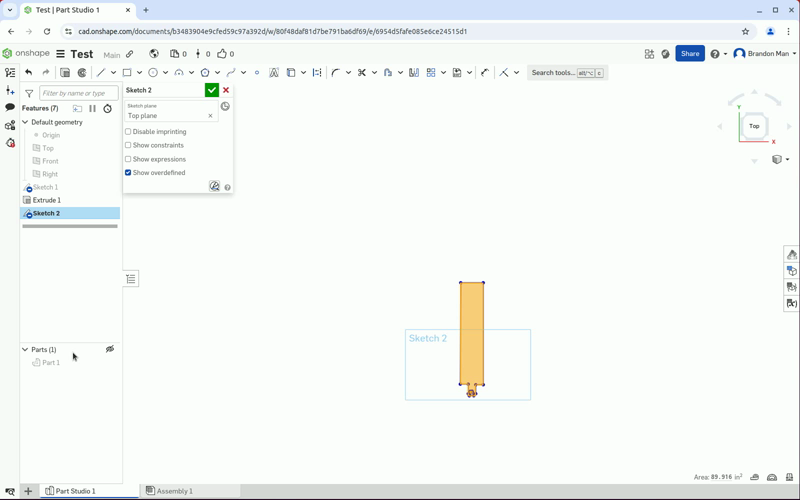
key(shift+e)
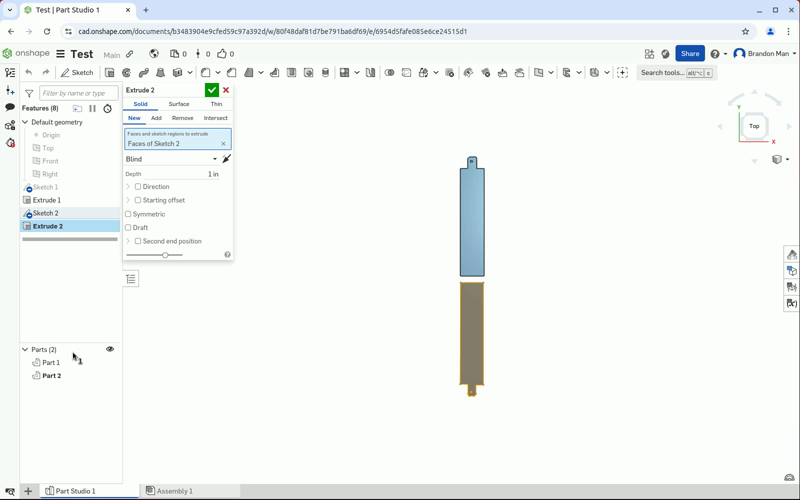
mouse_move(143, 106)
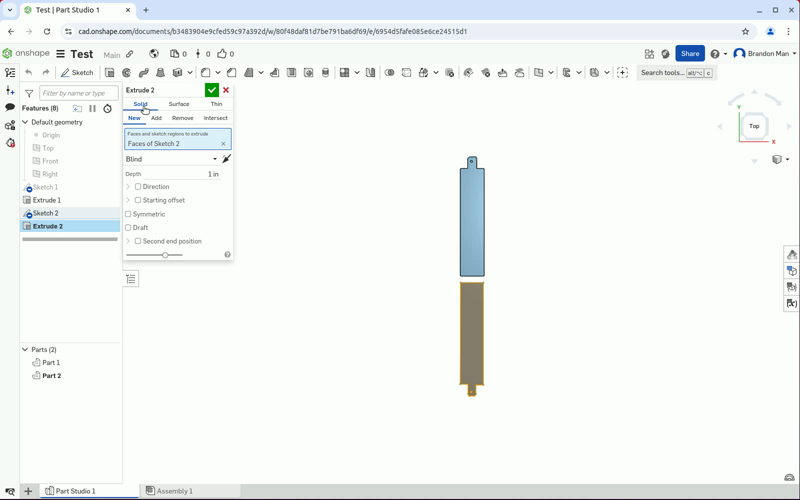
click(143, 106)
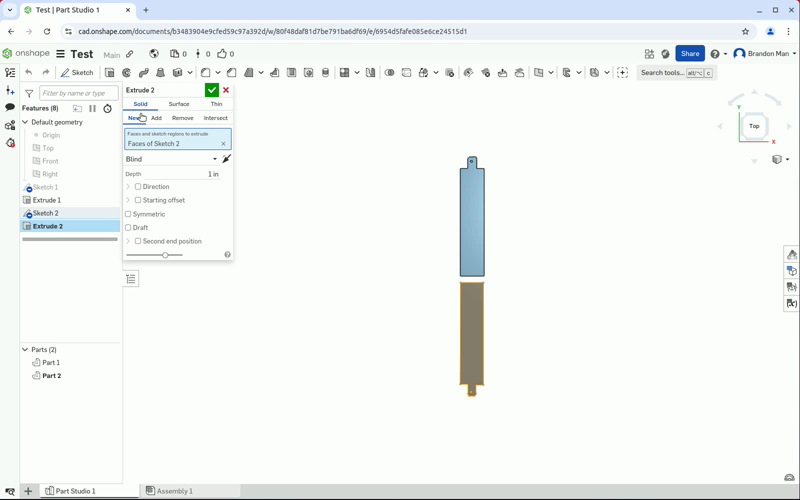
mouse_move(137, 120)
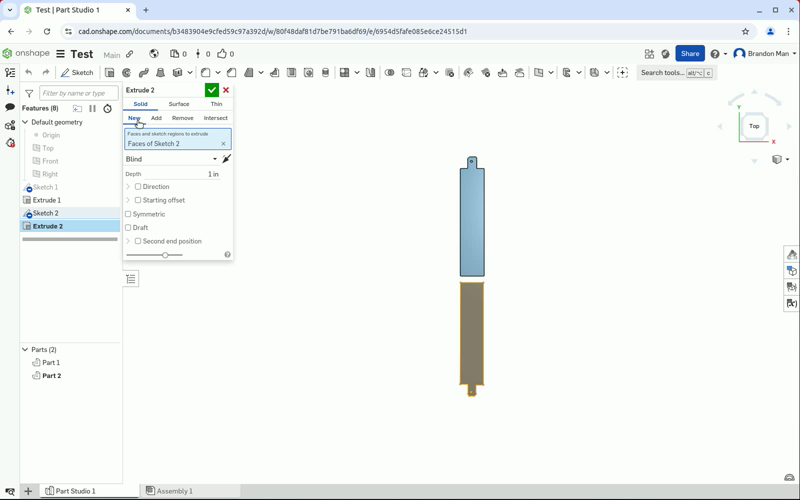
click(137, 120)
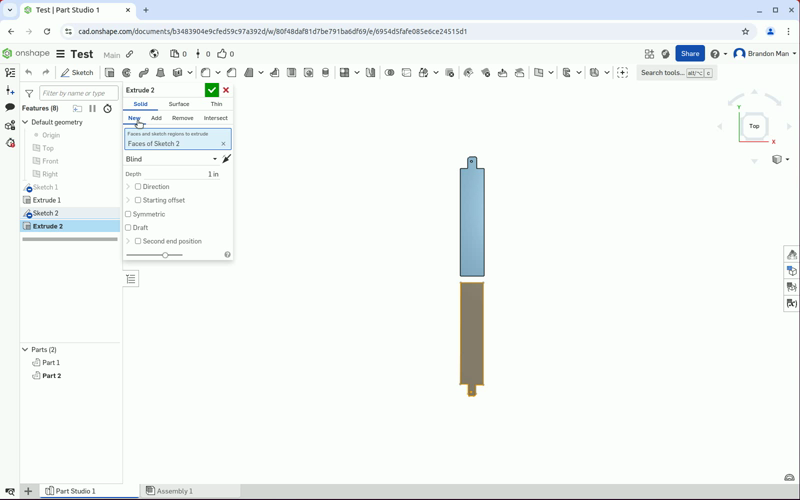
key(tab, 4)
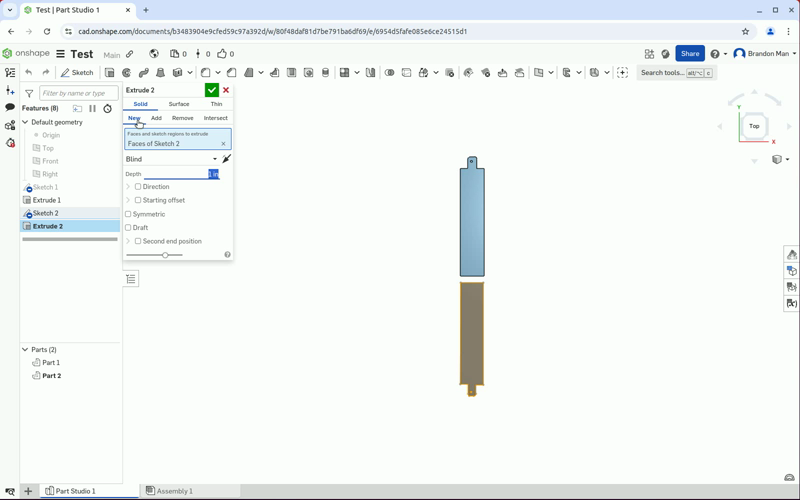
text(0.481)
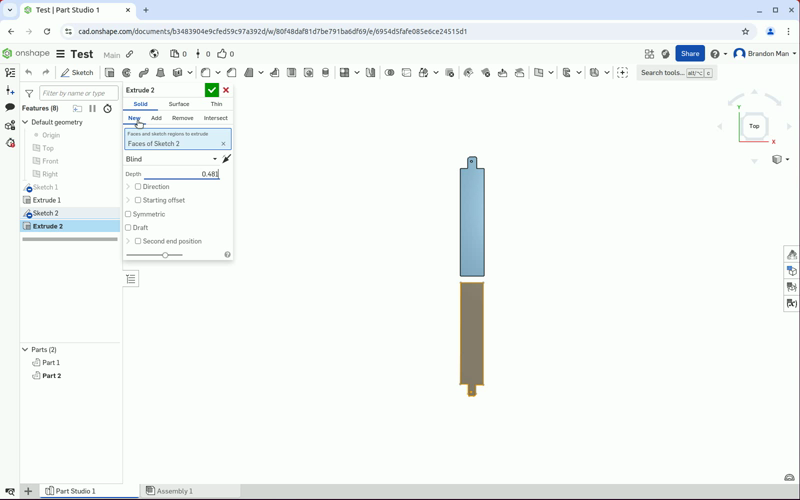
key(enter)
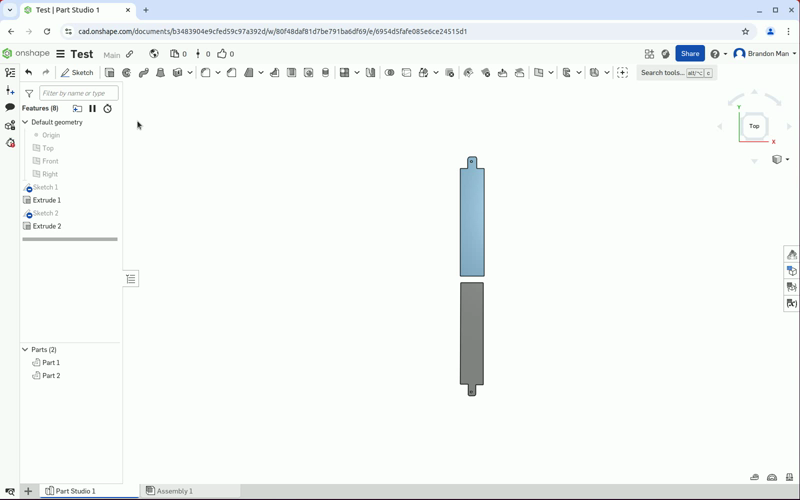
key(shift+h)
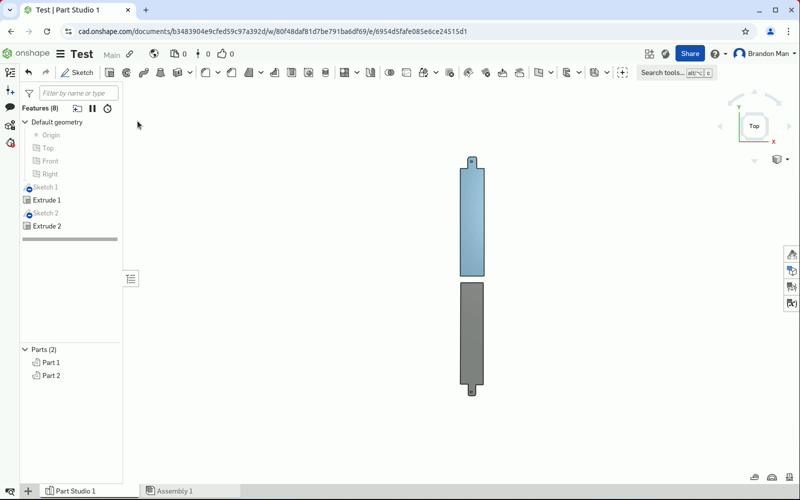
key(shift+h)
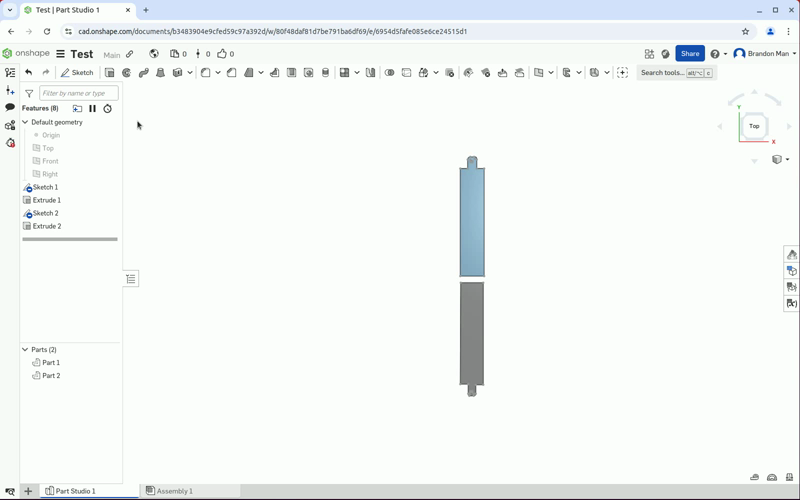
key(shift+7)
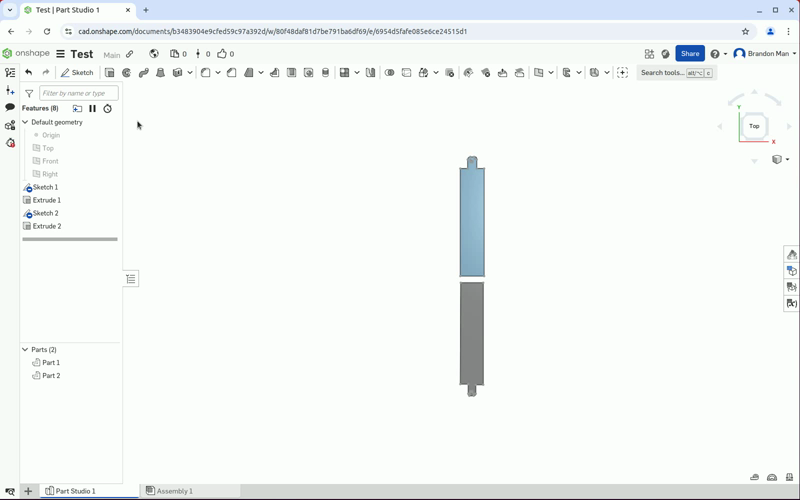
key(up, 3)
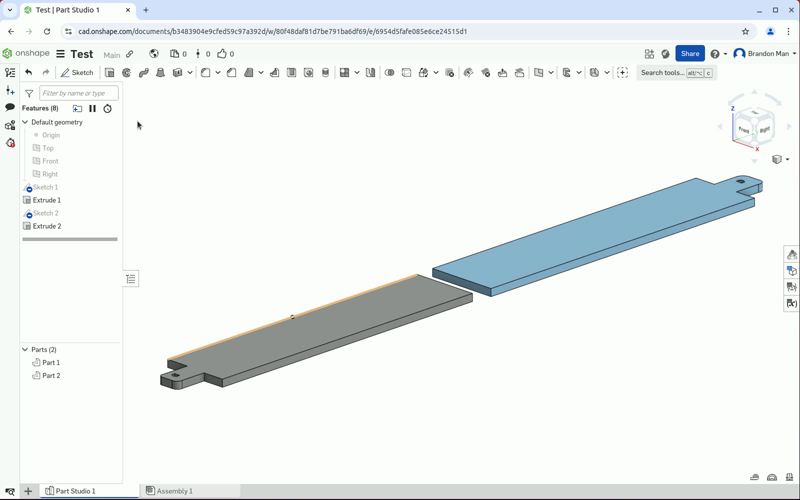
key(left, 3)
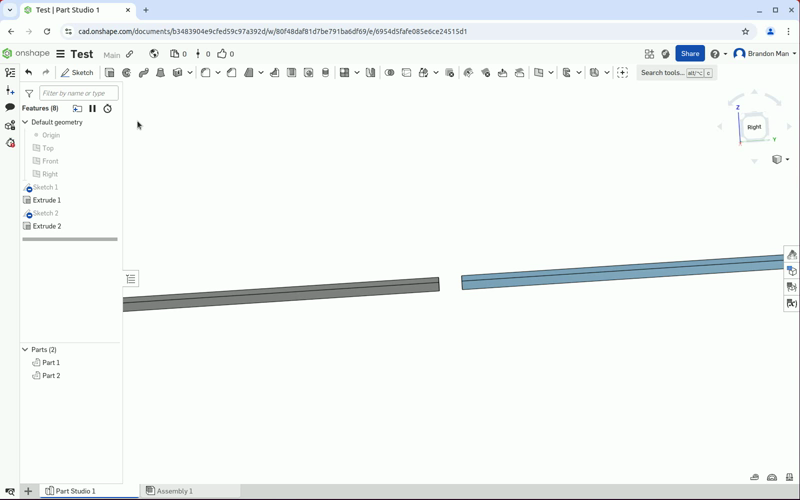
key(right, 3)
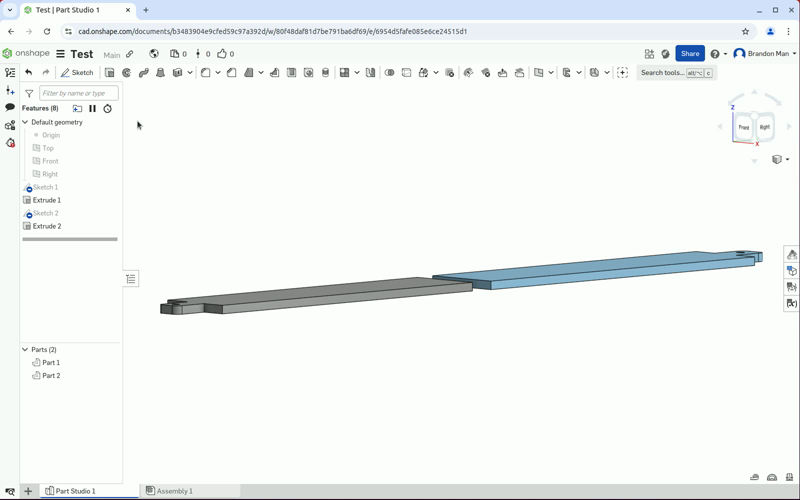
key(down, 3)
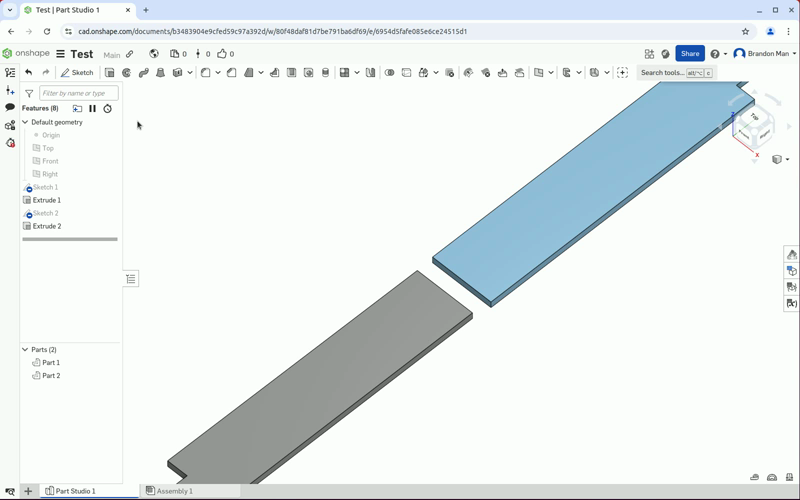
mouse_move(73, 189)
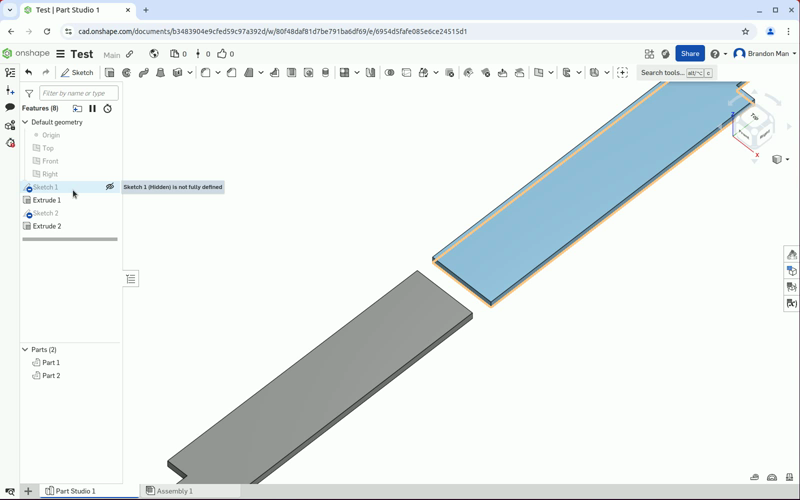
click(73, 189)